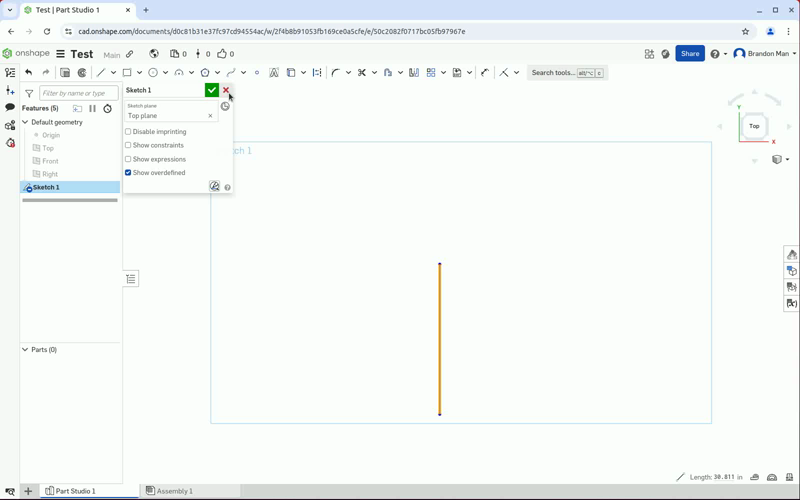
key(shift+h)
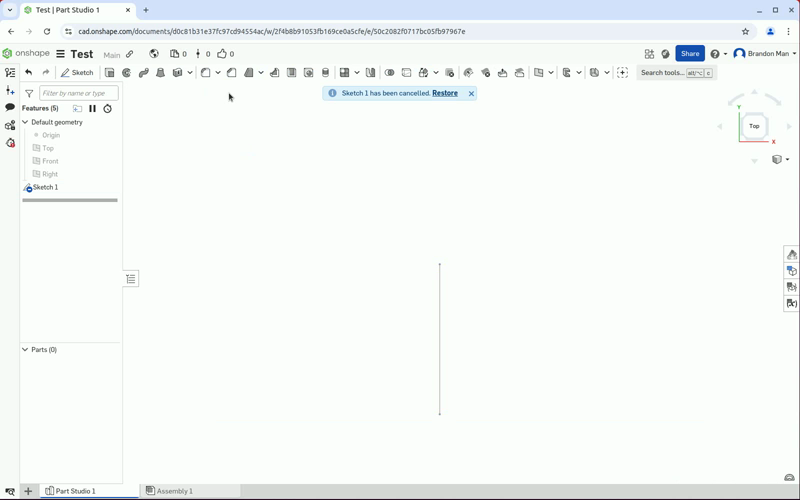
key(shift+s)
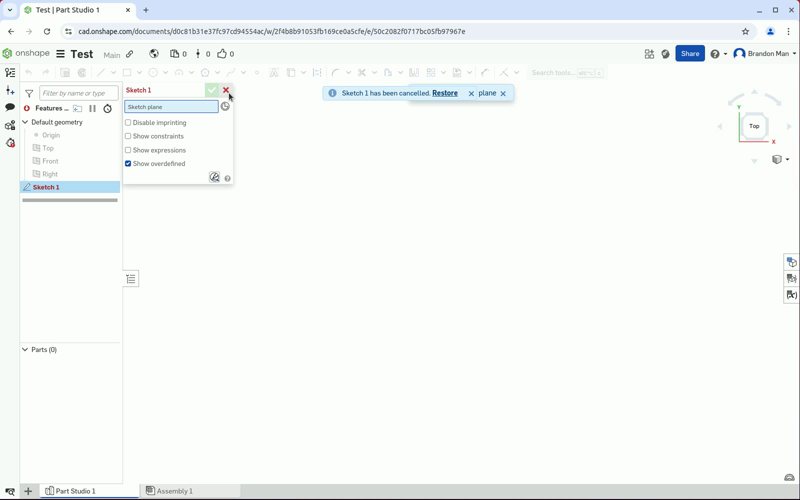
mouse_move(73, 150)
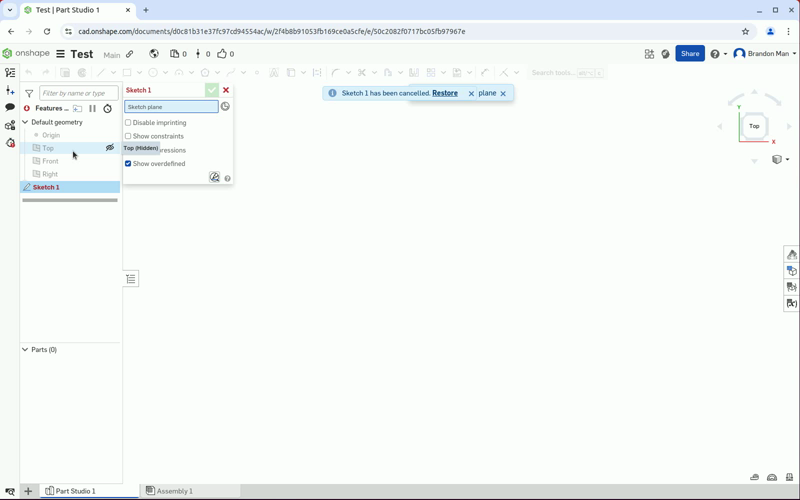
click(73, 150)
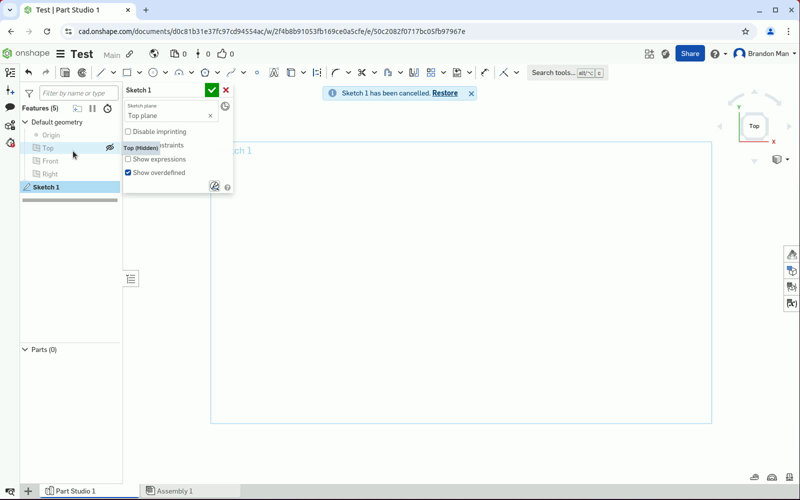
mouse_move(73, 352)
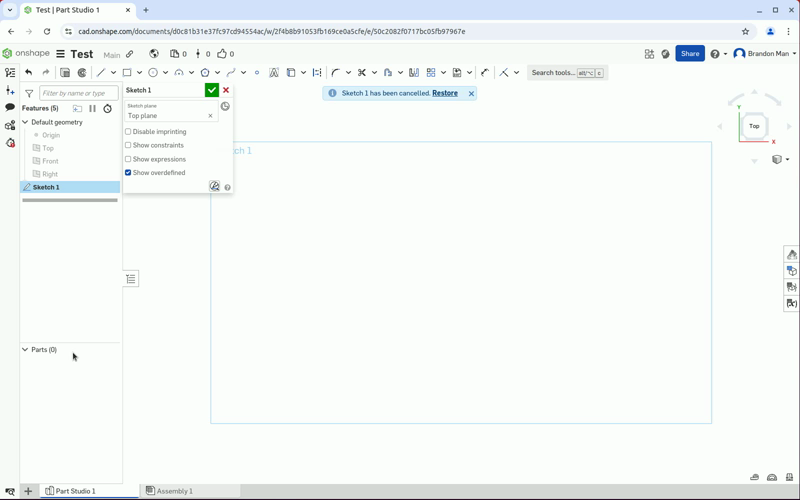
key(y)
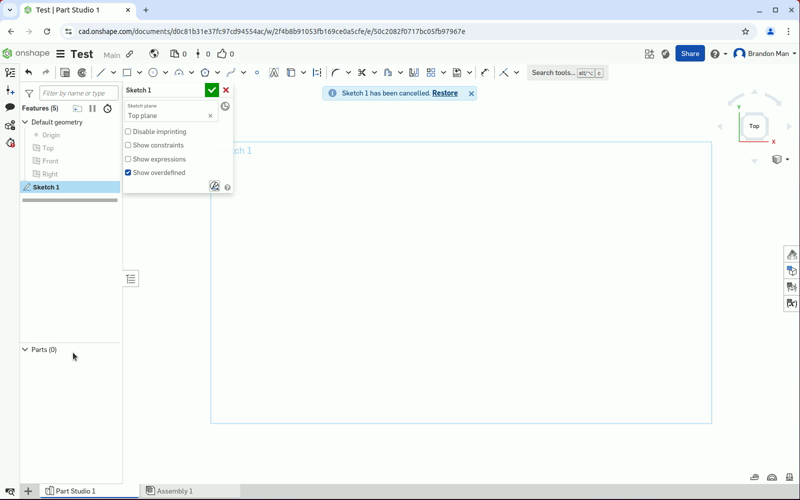
key(l)
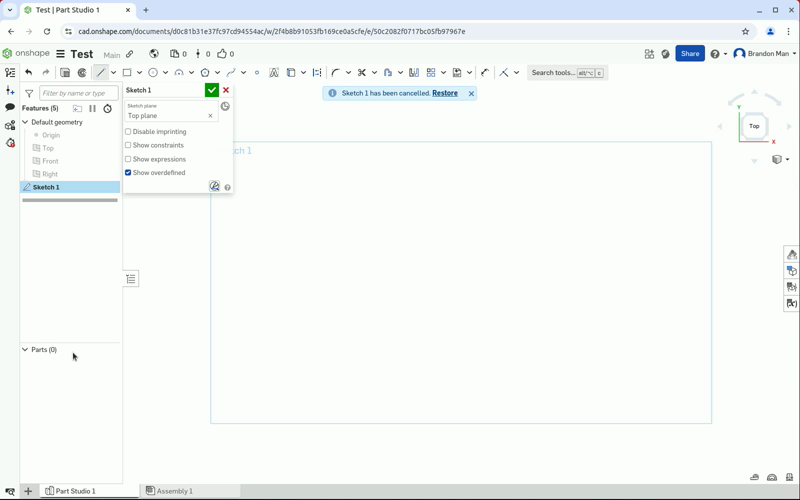
key_down(shift)
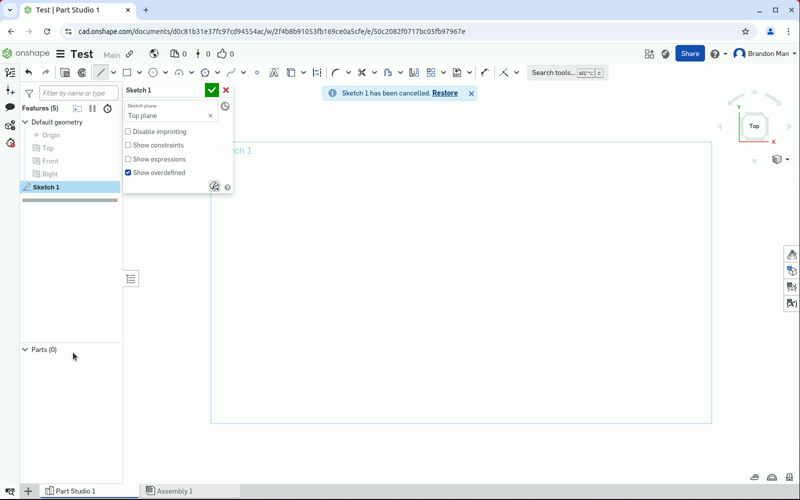
mouse_move(443, 282)
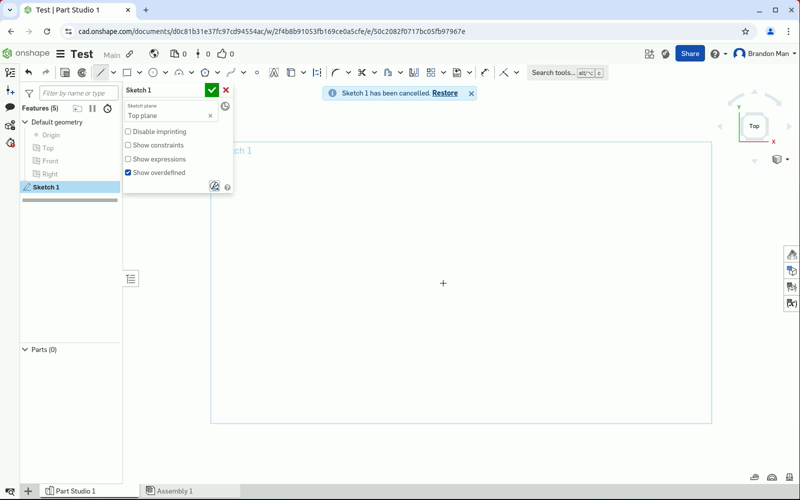
click(443, 282)
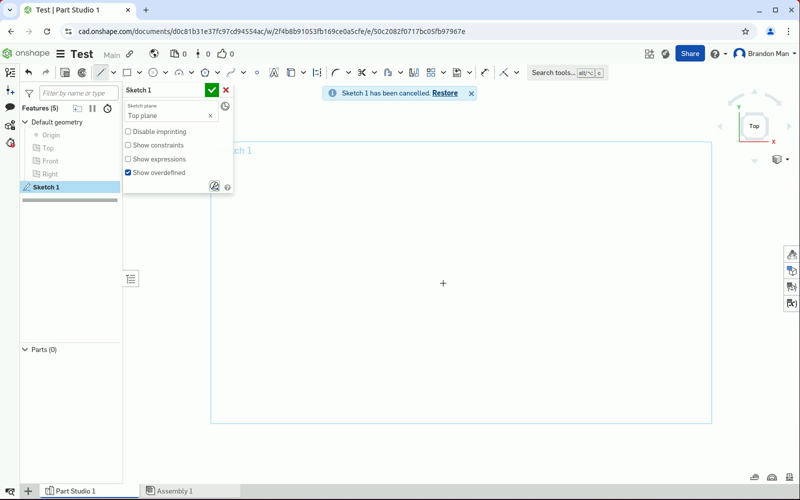
key_up(shift)
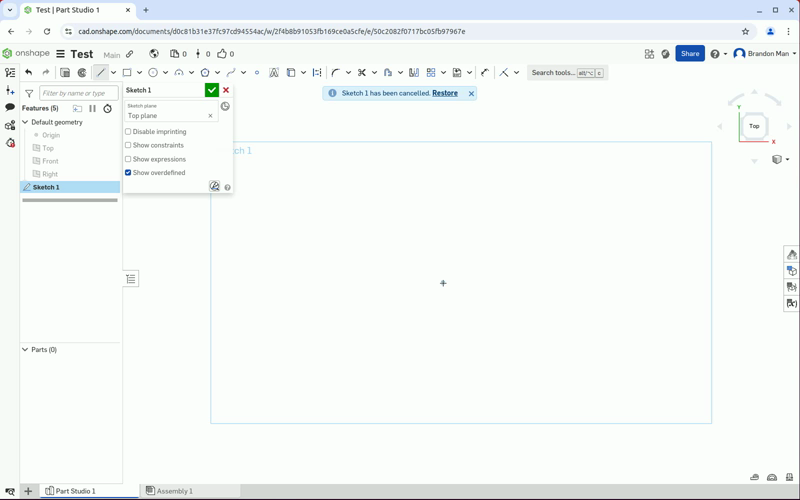
key_down(shift)
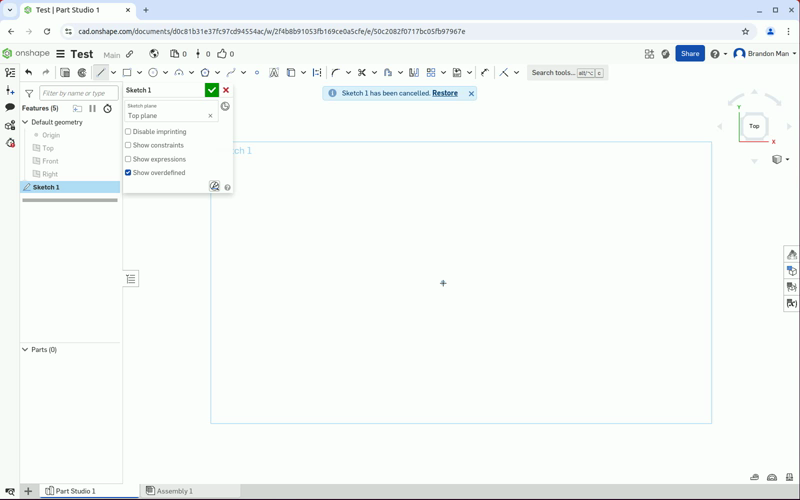
mouse_move(473, 282)
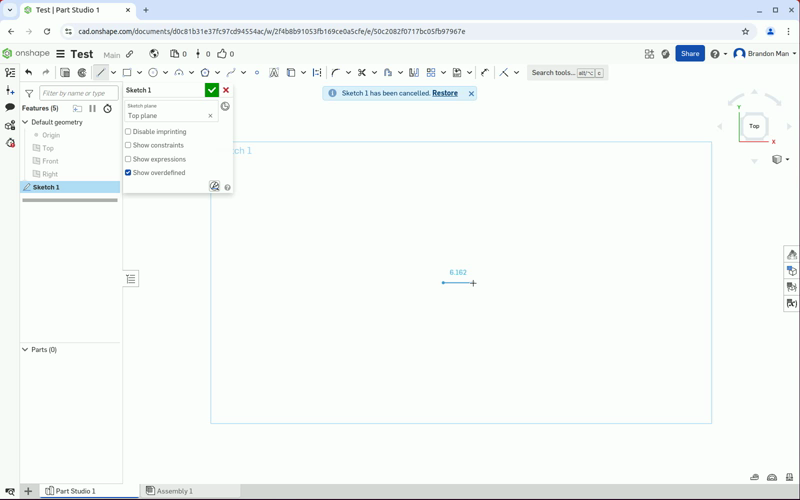
mouse_move(457, 282)
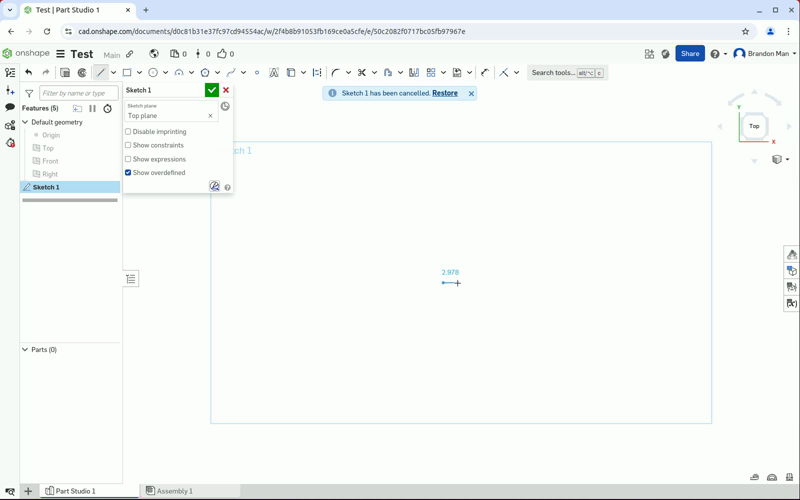
click(457, 282)
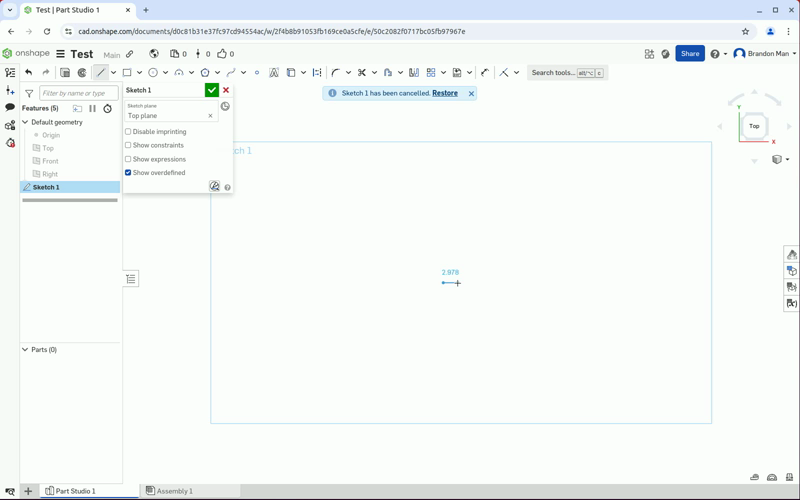
key_up(shift)
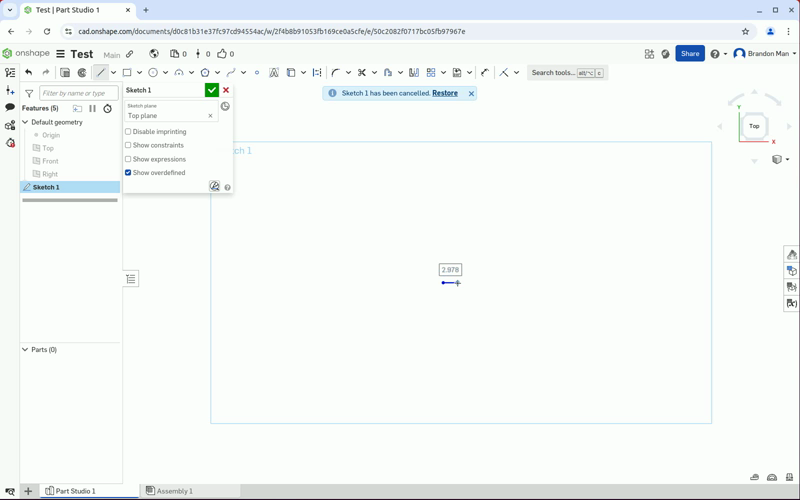
key_down(shift)
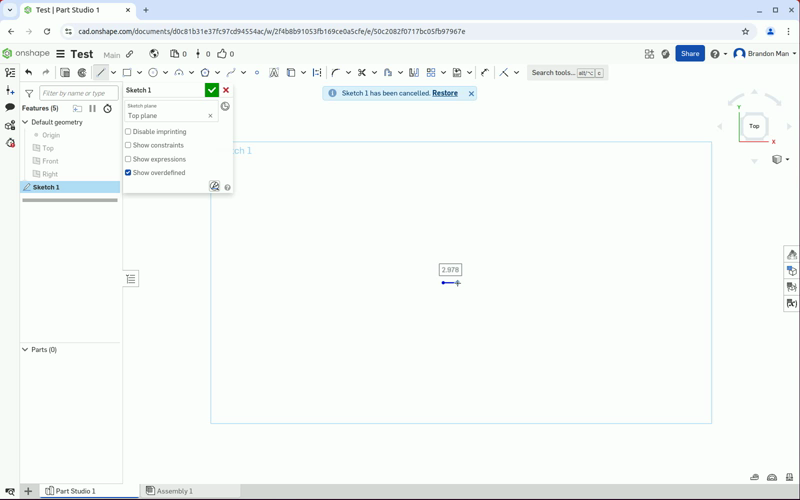
mouse_move(457, 170)
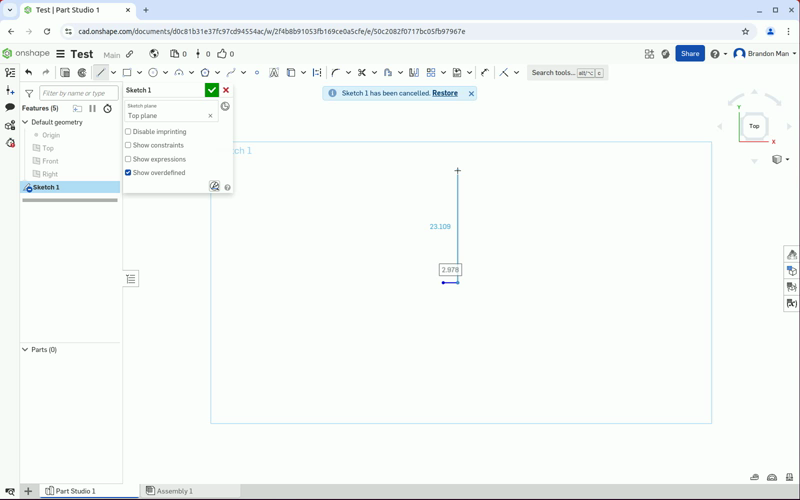
click(457, 170)
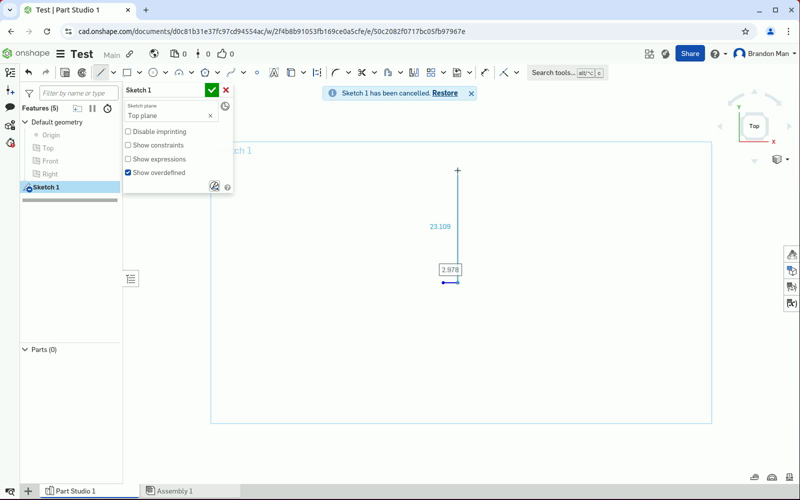
key_up(shift)
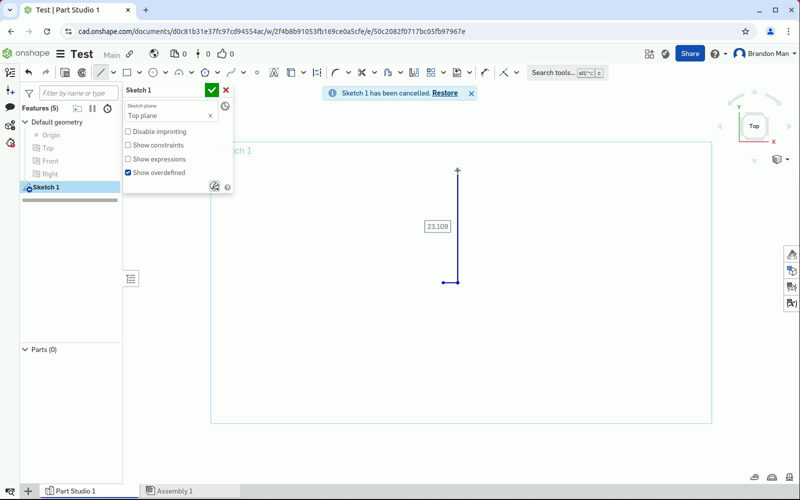
key_down(shift)
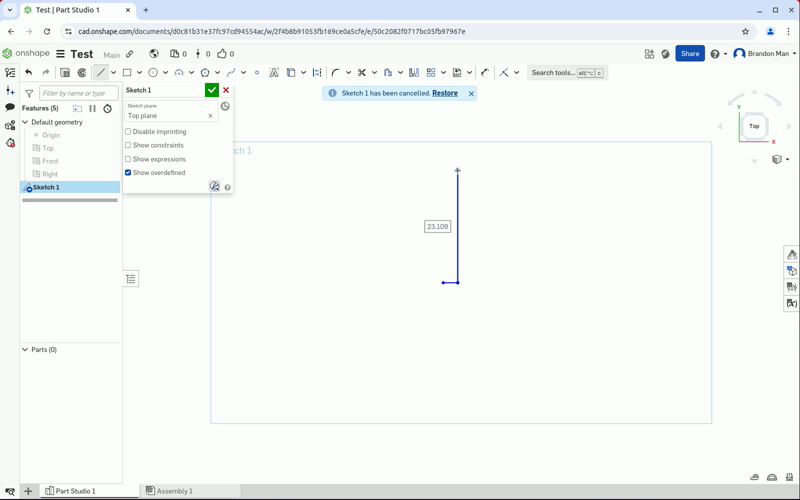
mouse_move(487, 170)
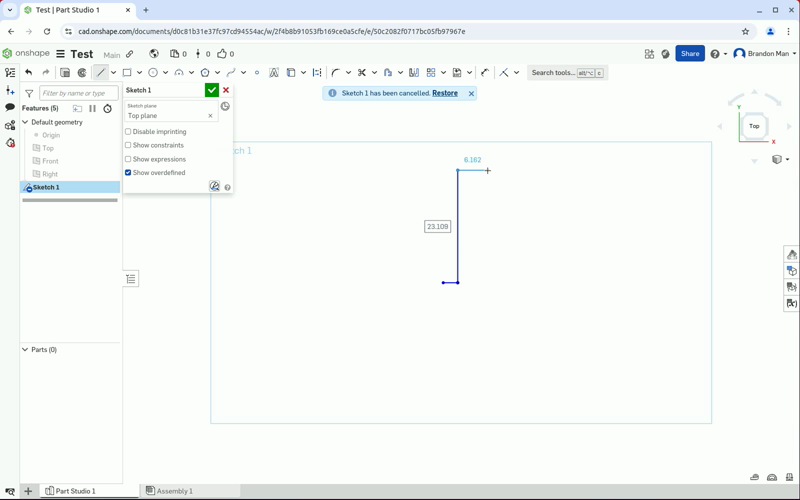
mouse_move(443, 170)
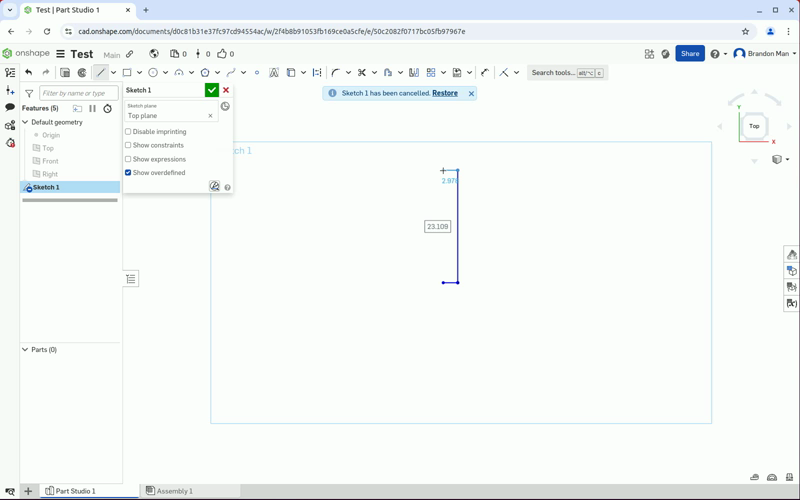
click(443, 170)
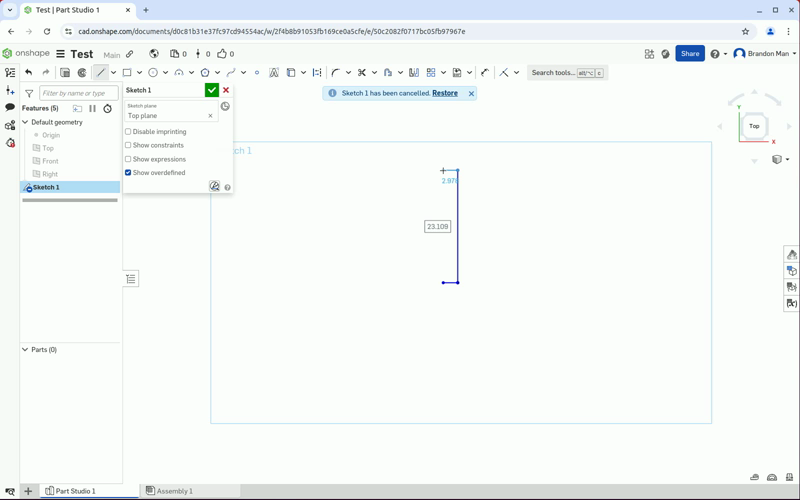
key_up(shift)
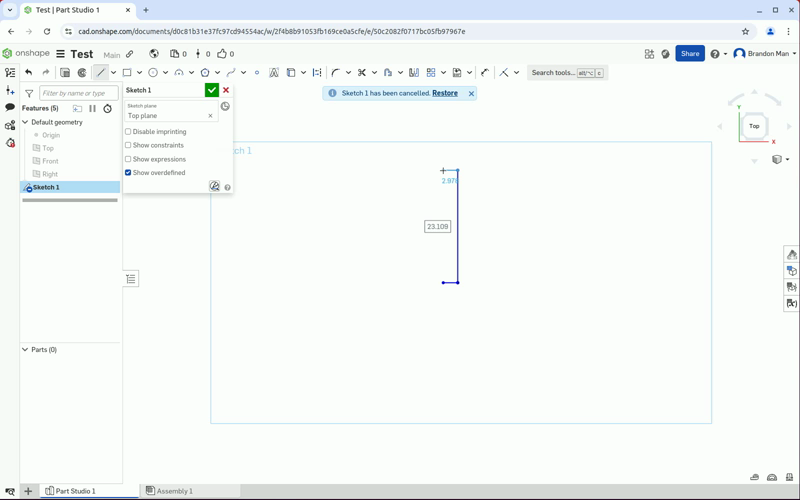
key_down(shift)
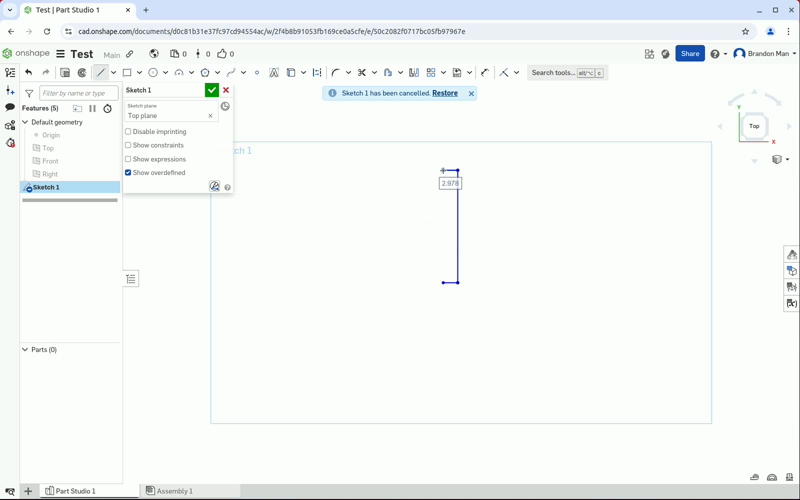
mouse_move(473, 170)
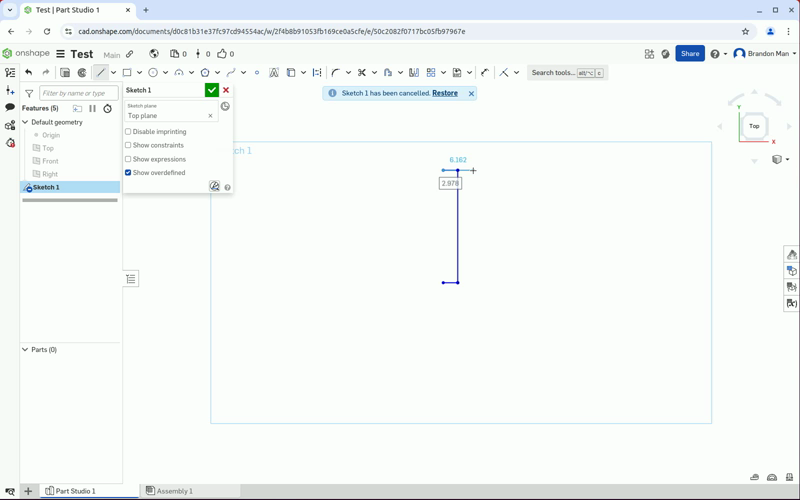
mouse_move(443, 190)
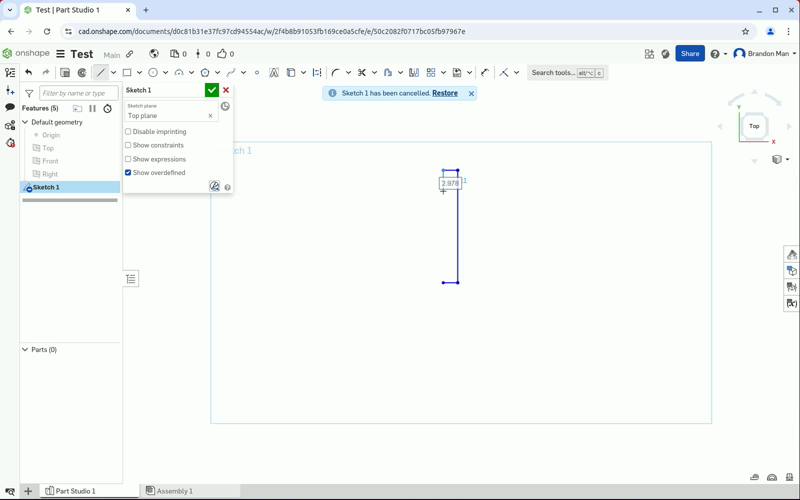
click(443, 190)
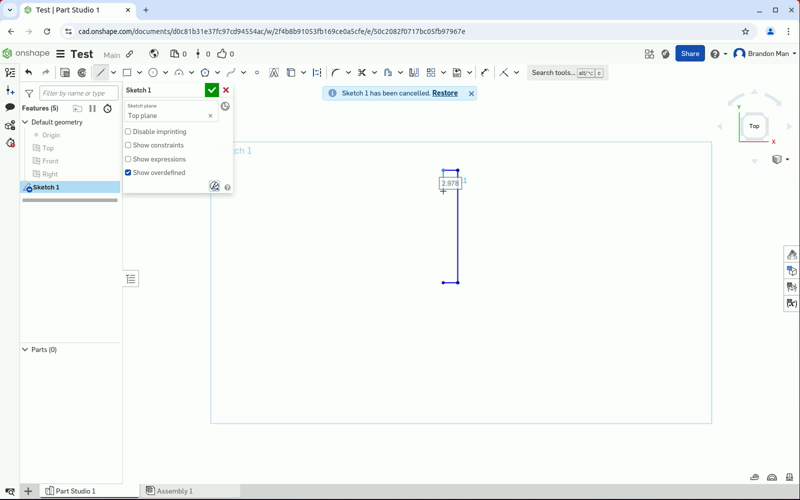
key_up(shift)
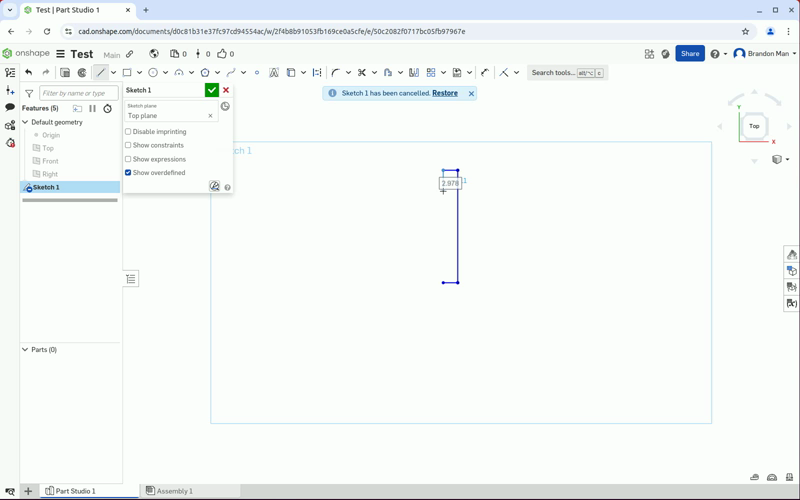
key_down(shift)
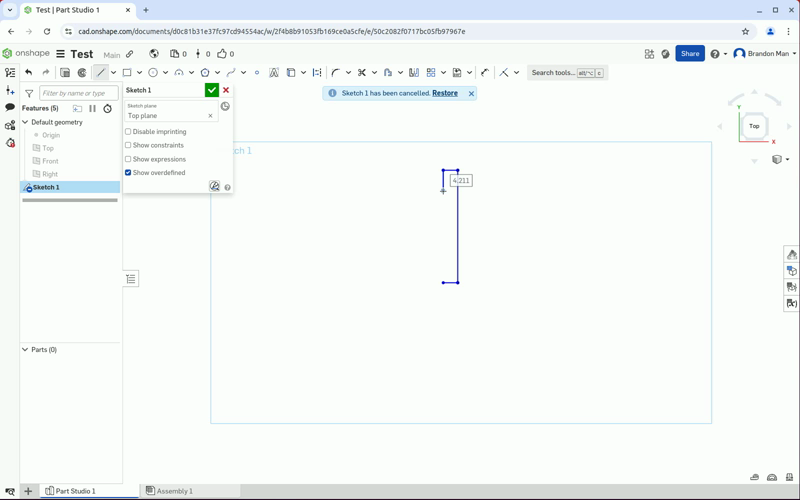
mouse_move(443, 262)
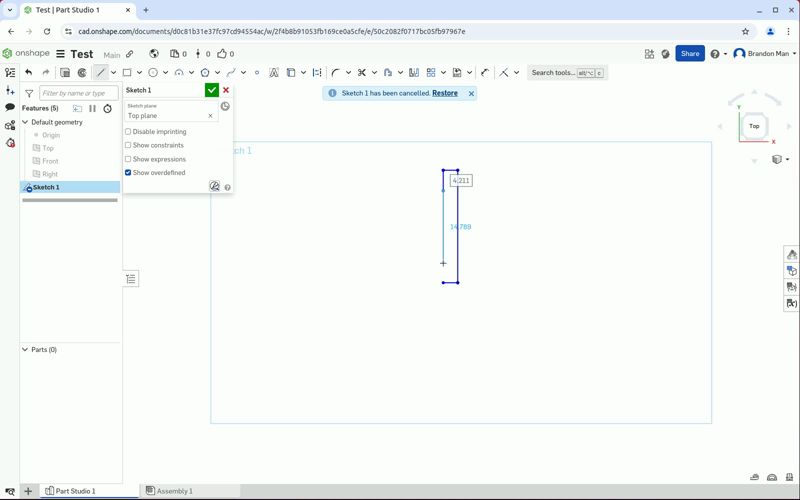
click(443, 262)
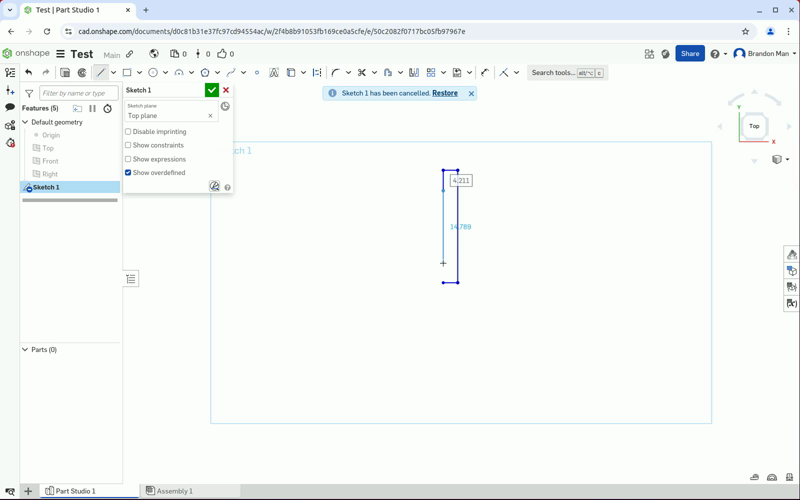
key_up(shift)
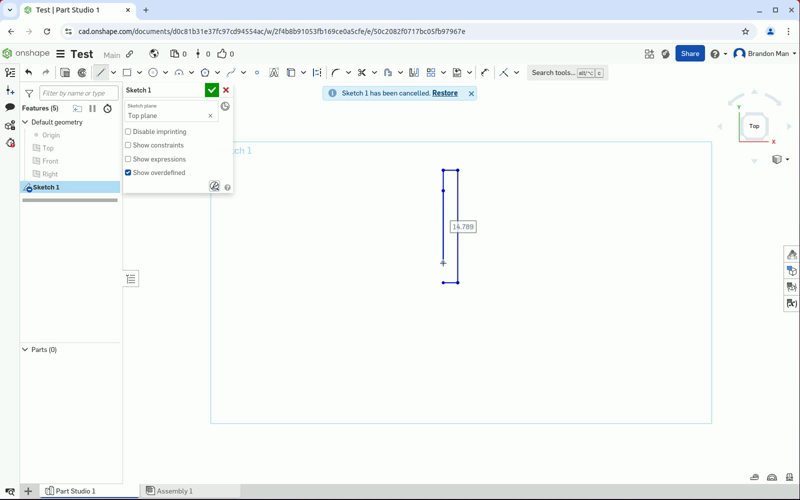
mouse_move(473, 262)
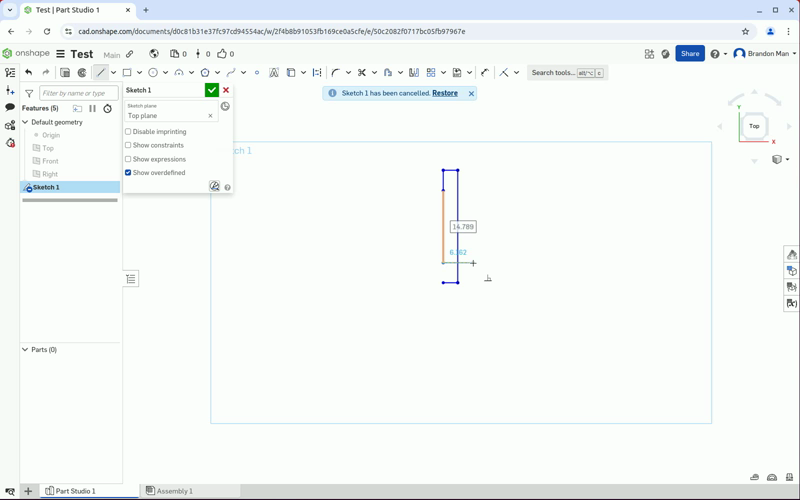
key_down(shift)
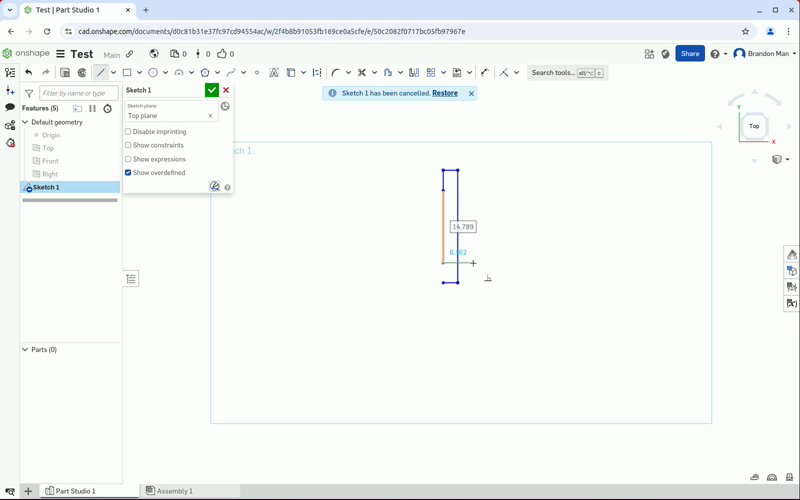
mouse_move(443, 282)
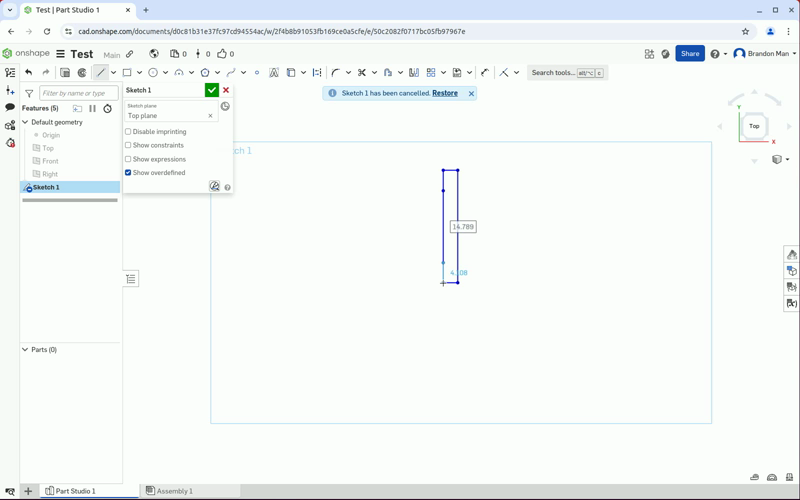
key_up(shift)
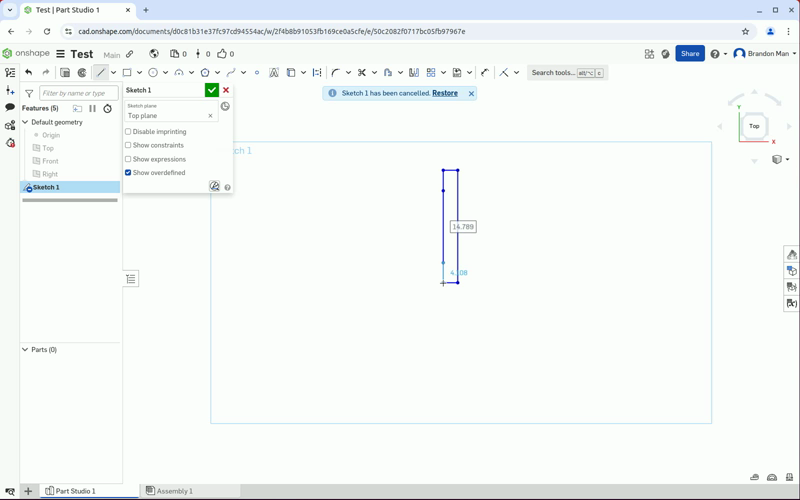
click(443, 282)
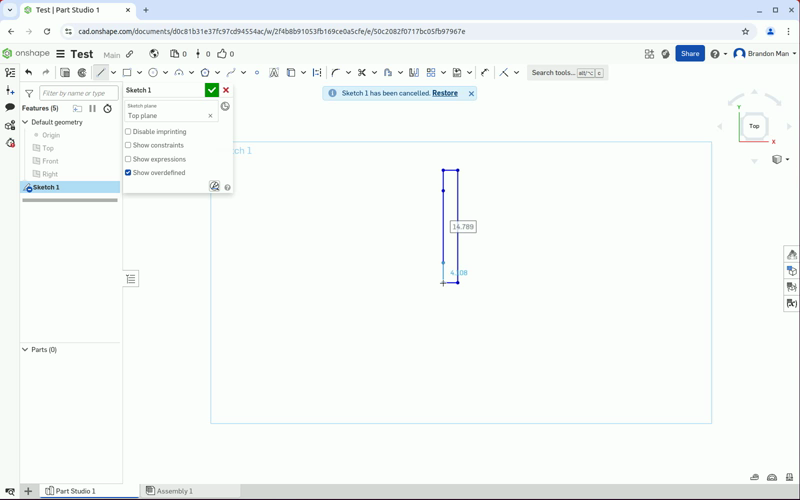
key(esc)
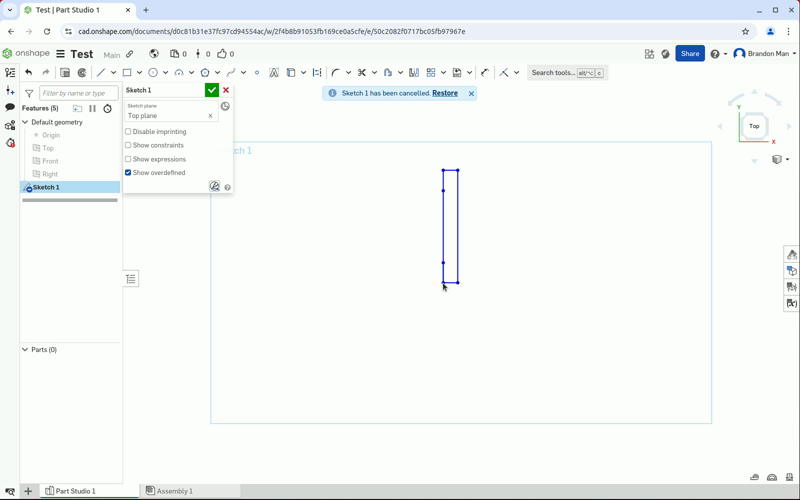
key(c)
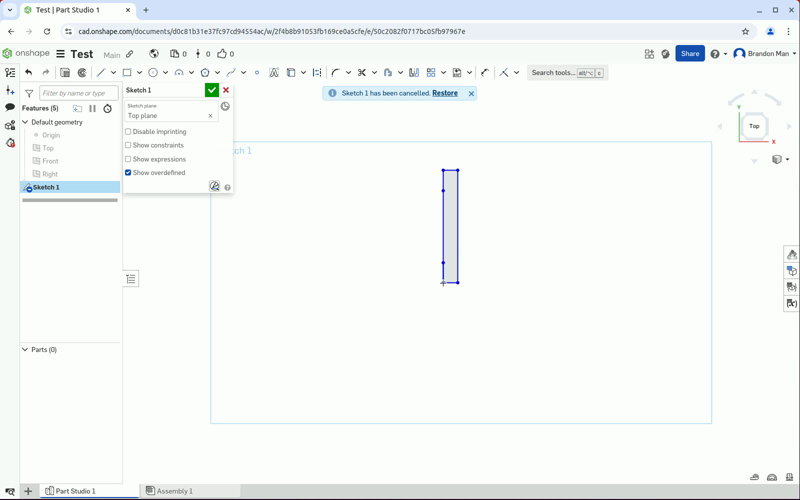
key_down(shift)
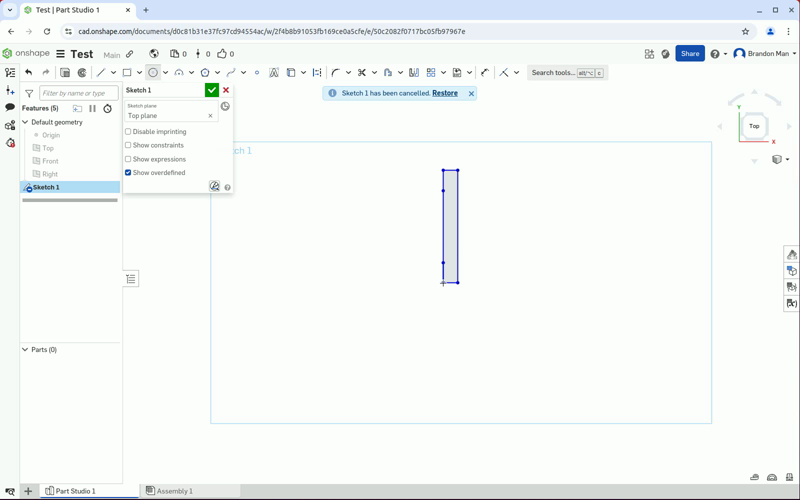
mouse_move(450, 262)
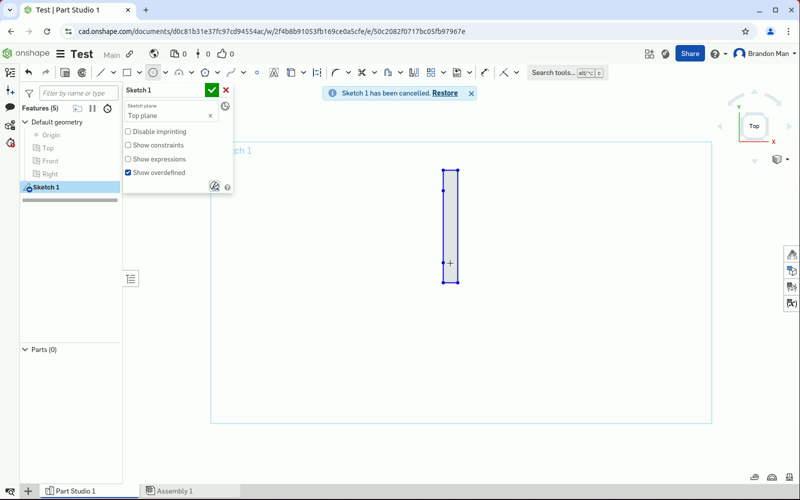
click(450, 262)
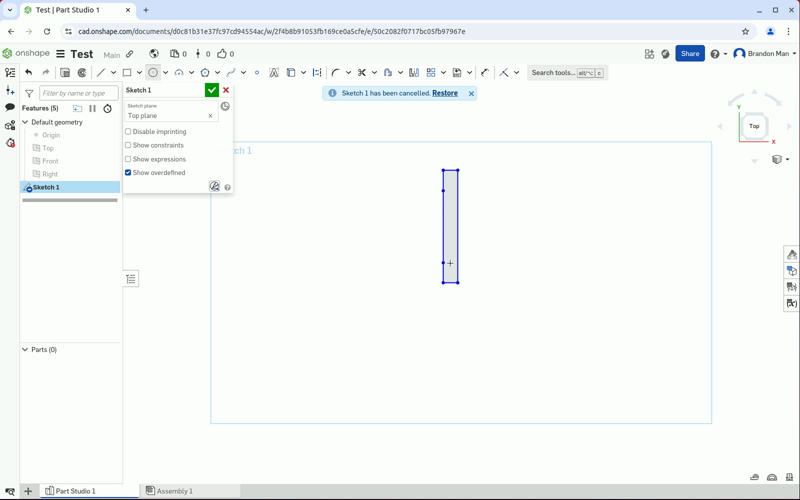
key_up(shift)
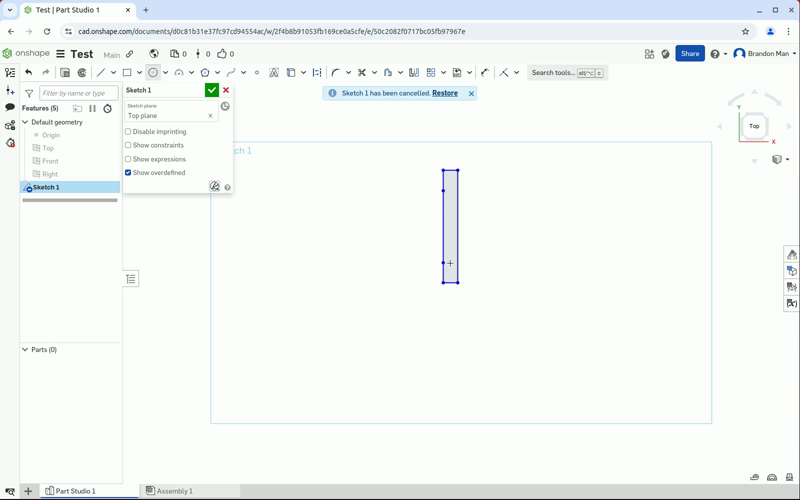
mouse_move(451, 262)
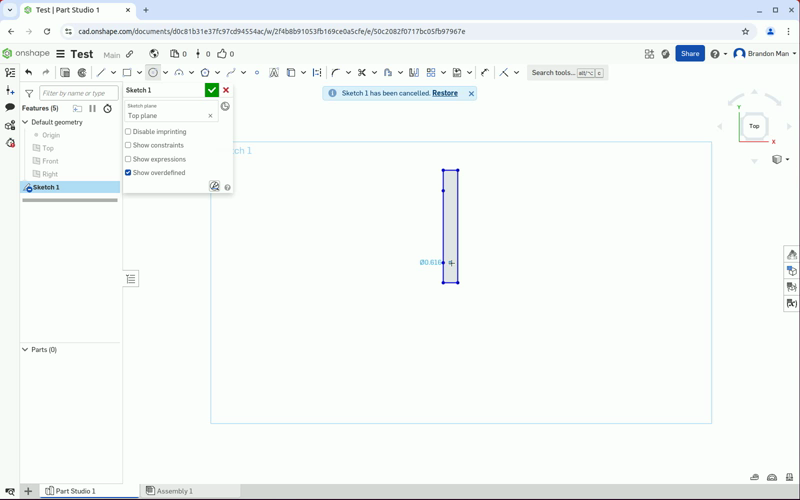
scroll(6)
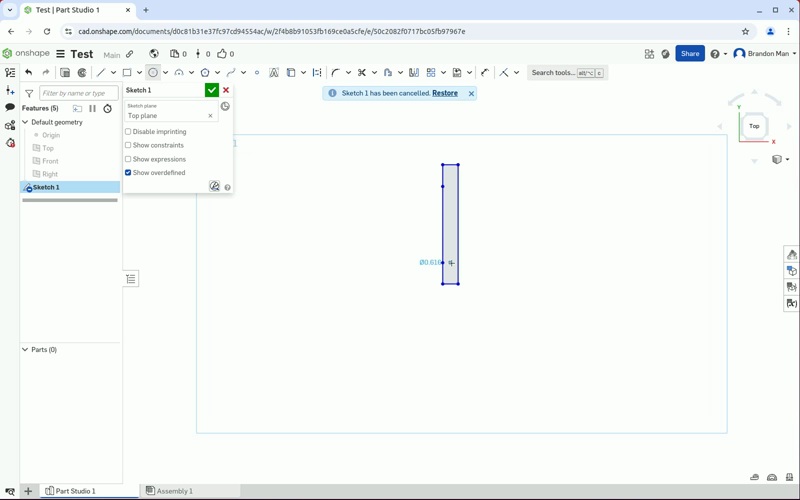
scroll(6)
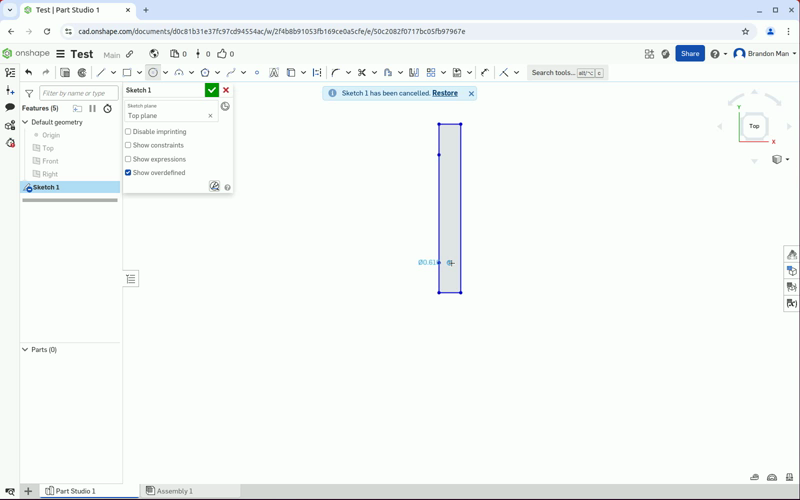
scroll(6)
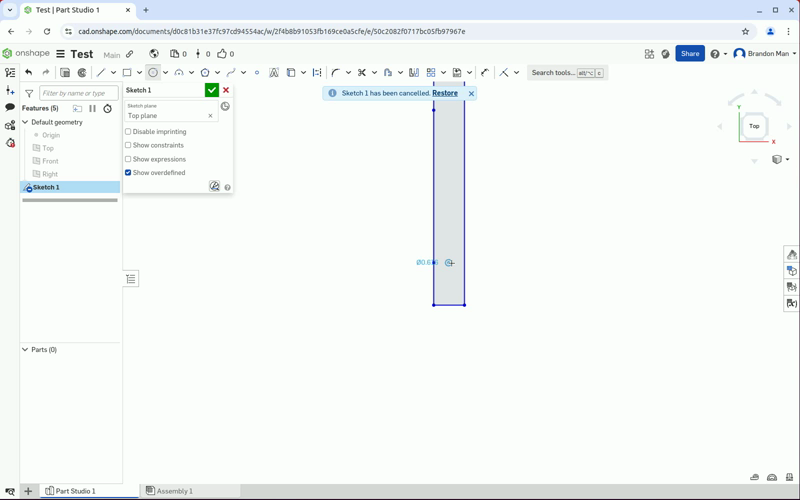
scroll(6)
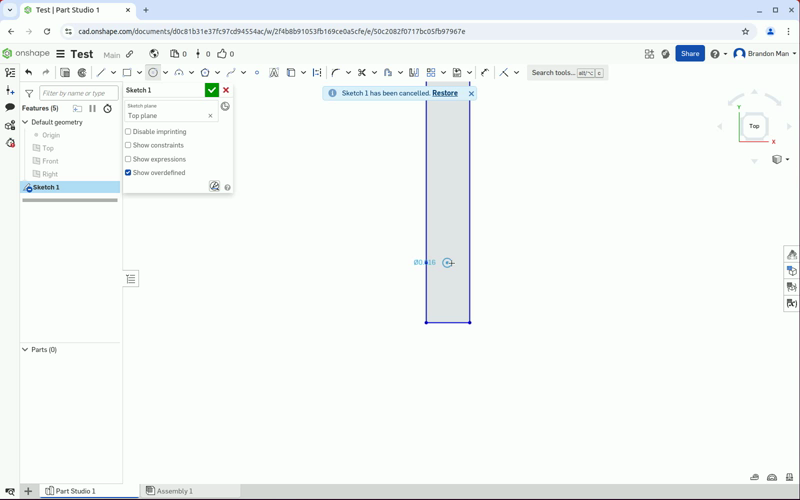
scroll(6)
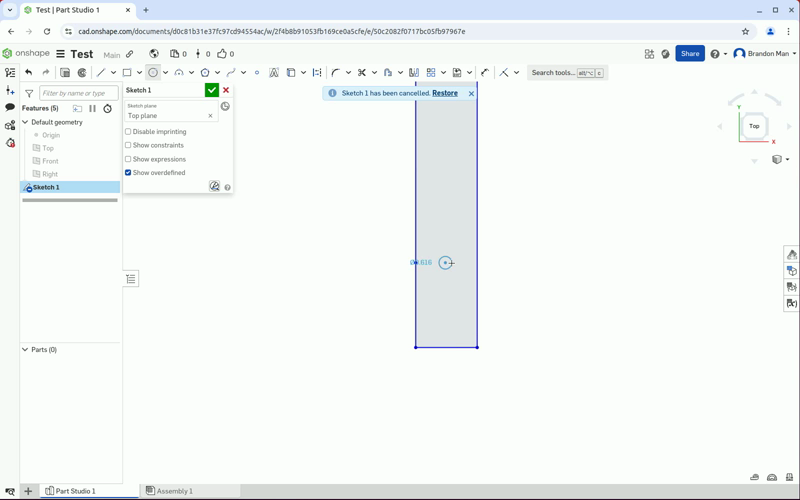
scroll(6)
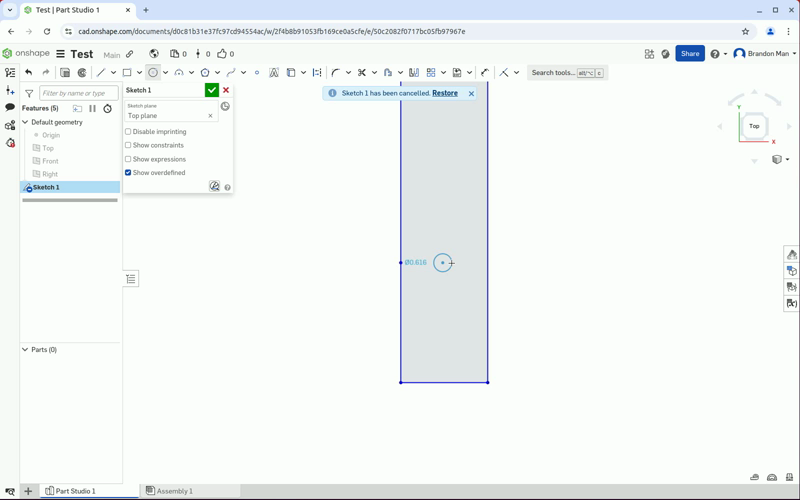
scroll(6)
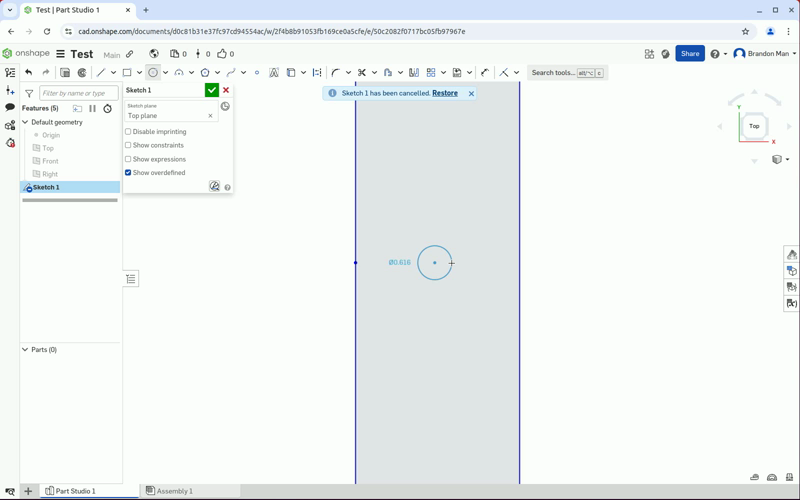
click(451, 262)
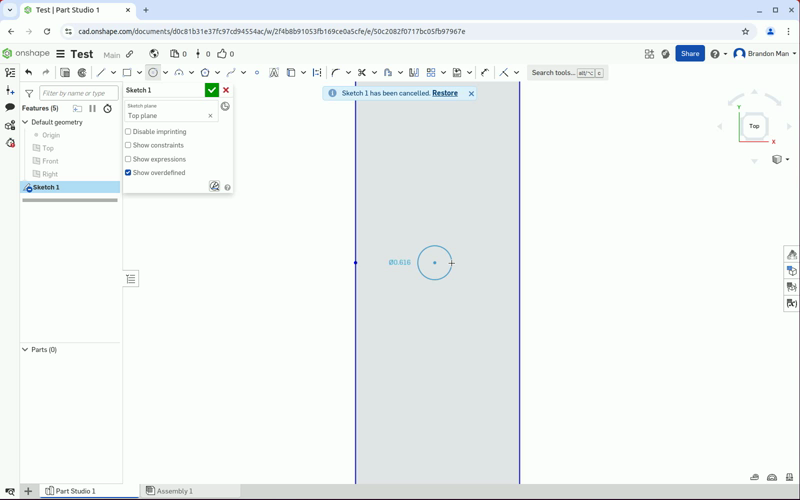
scroll(-6)
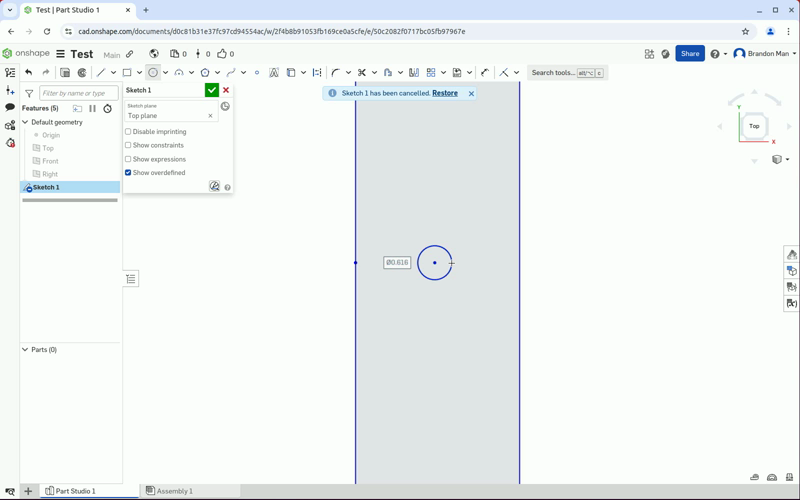
scroll(-6)
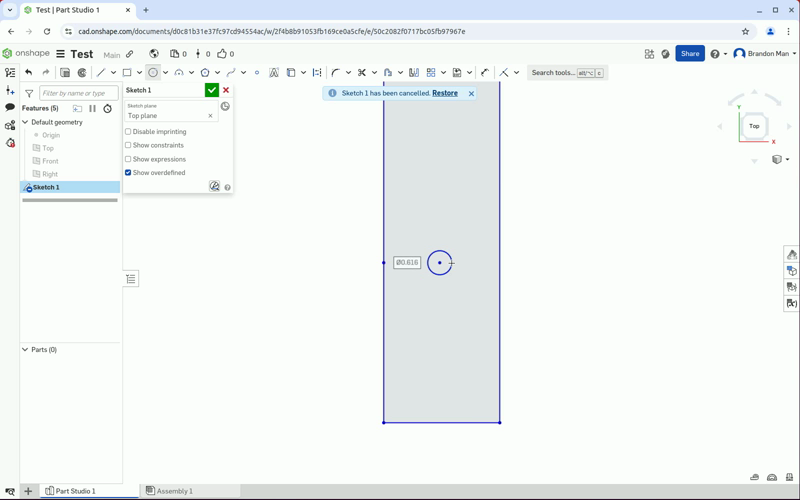
scroll(-6)
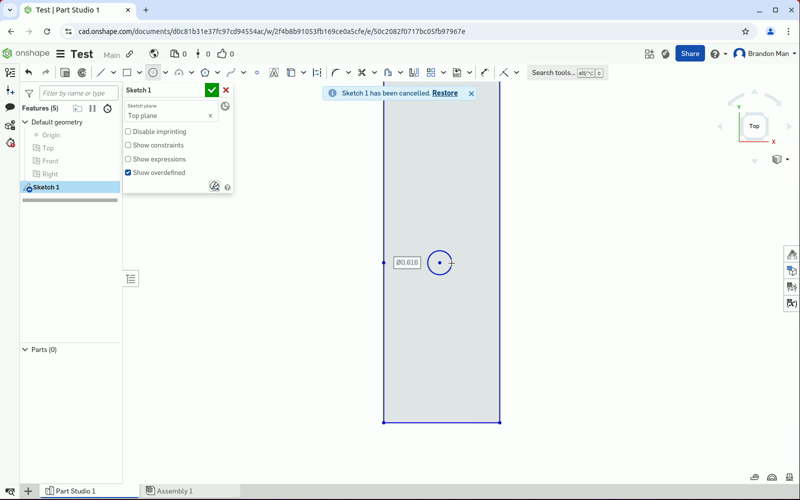
scroll(-6)
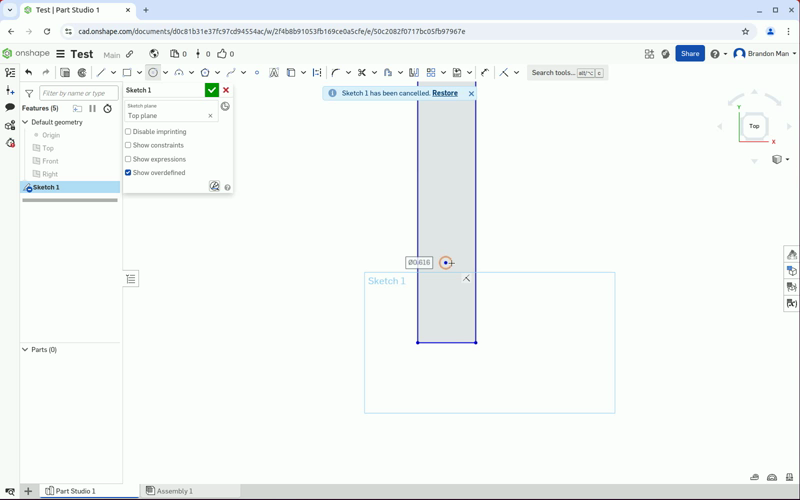
scroll(-6)
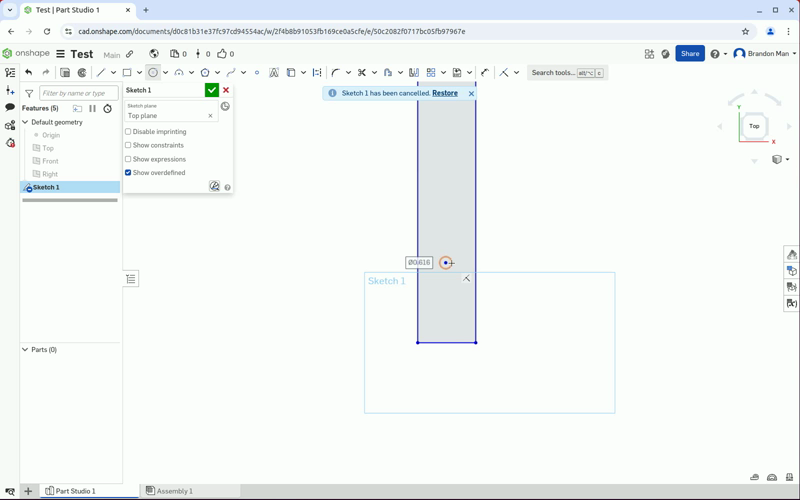
scroll(-6)
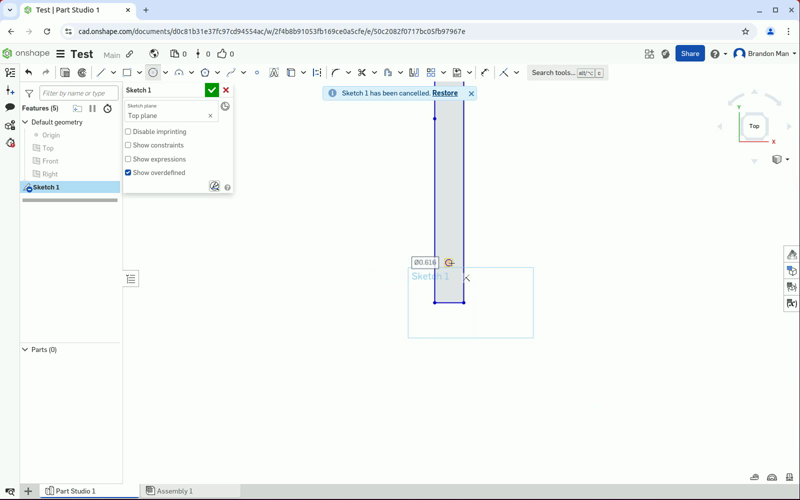
scroll(-6)
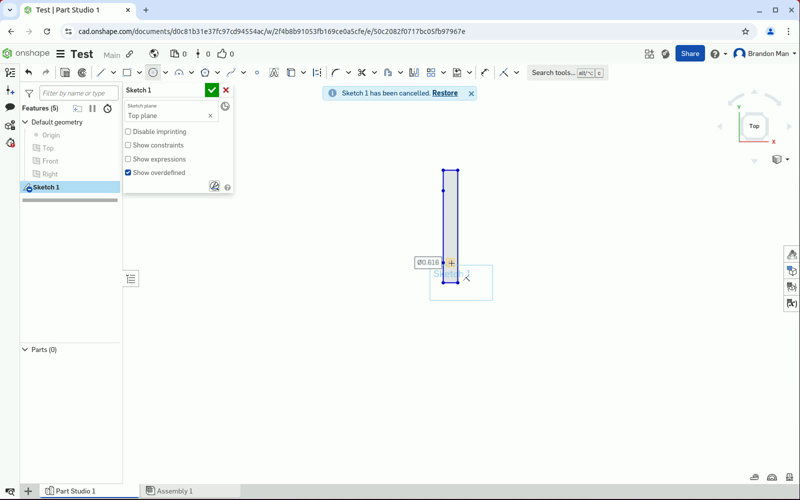
key(esc)
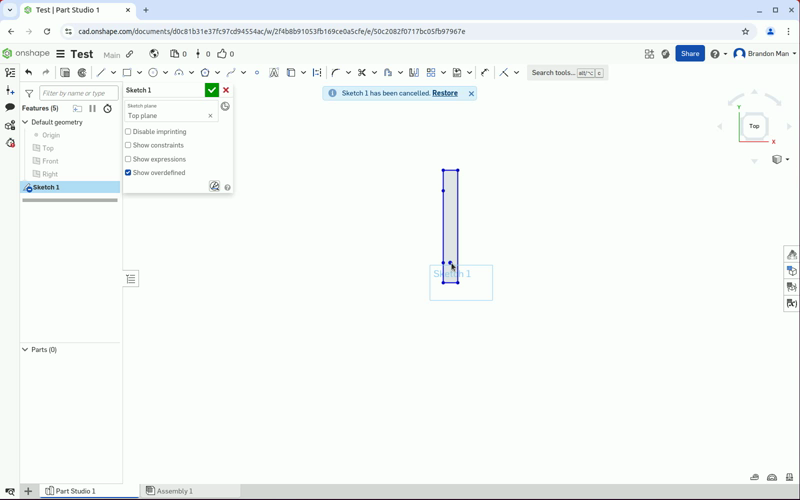
key(c)
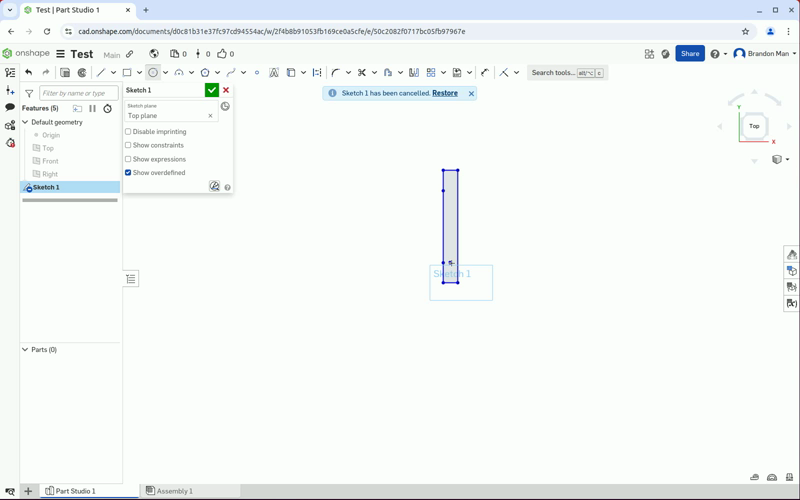
key_down(shift)
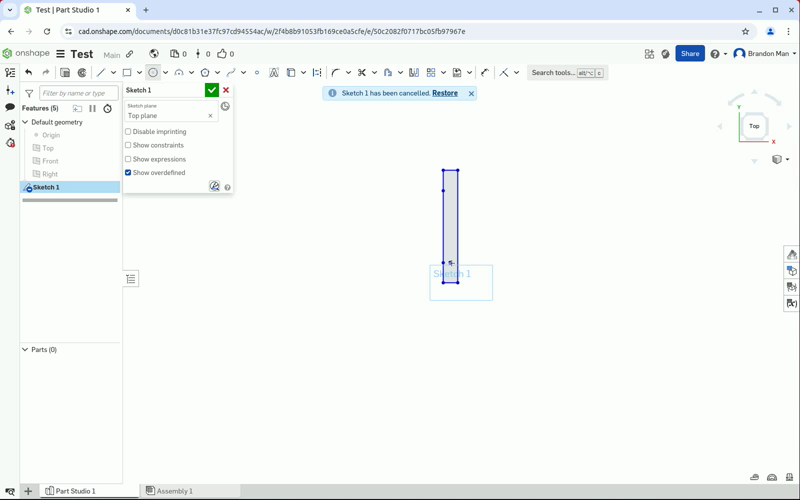
mouse_move(450, 190)
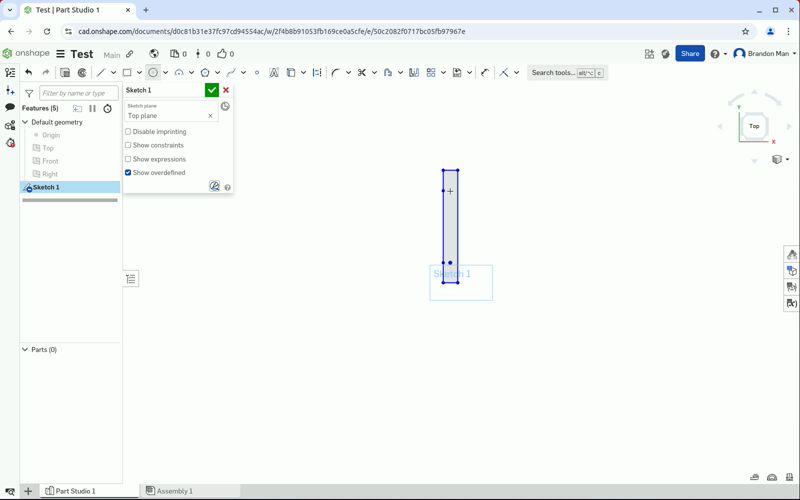
click(450, 190)
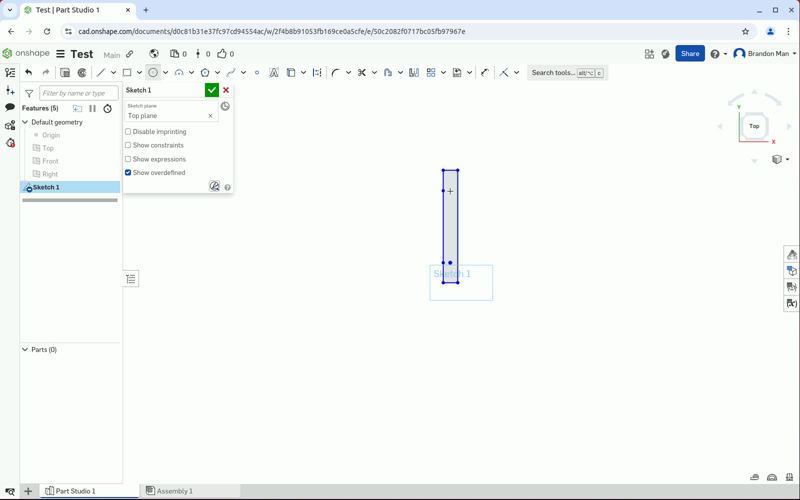
key_up(shift)
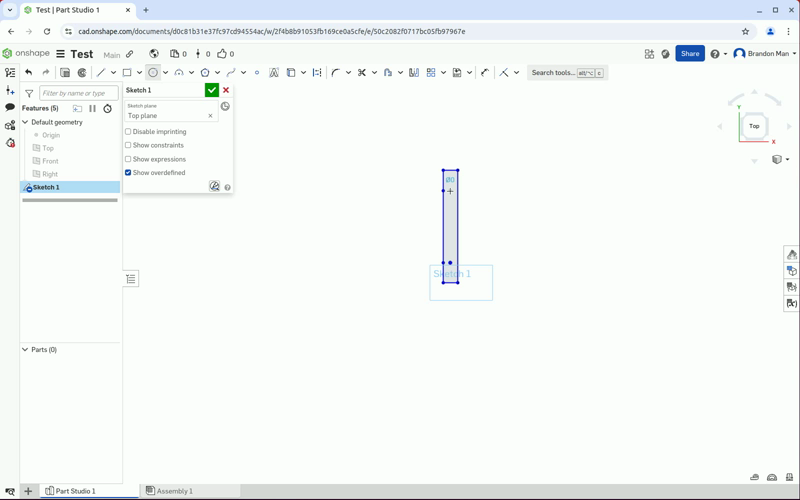
mouse_move(451, 190)
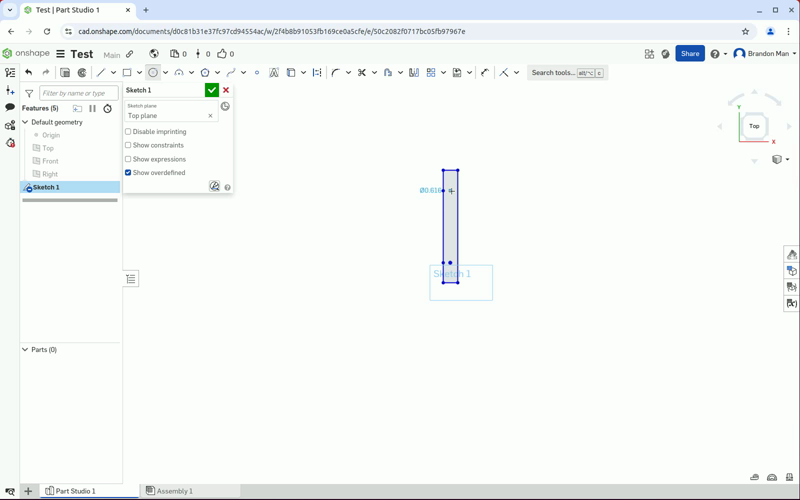
scroll(6)
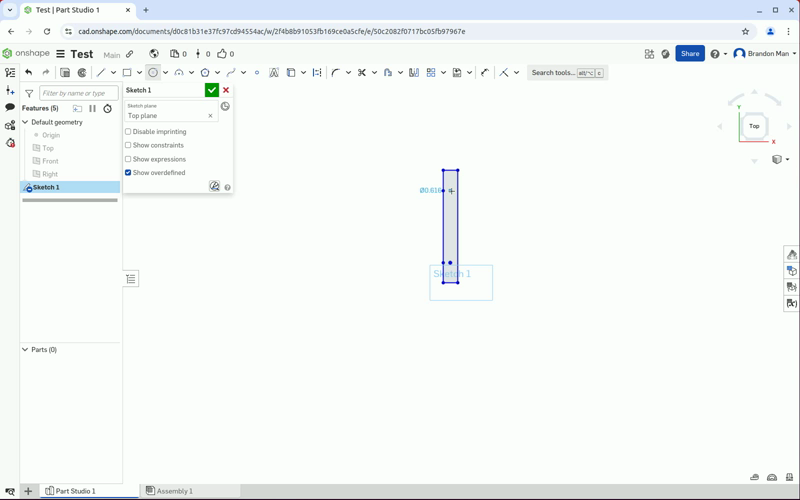
scroll(6)
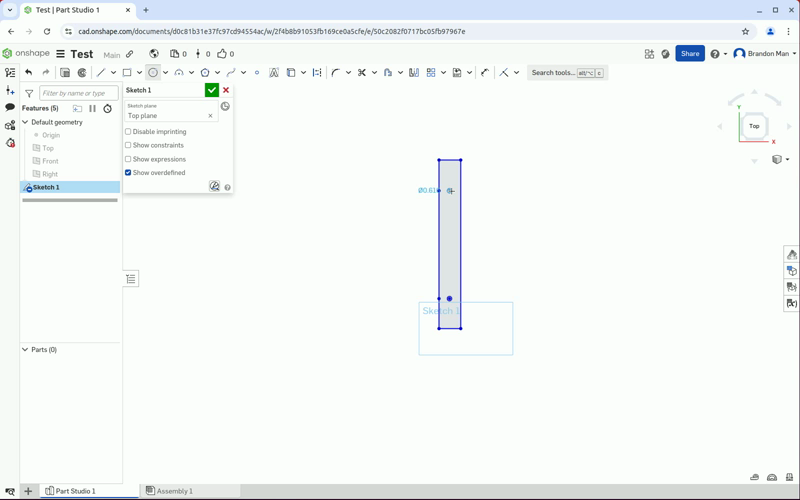
scroll(6)
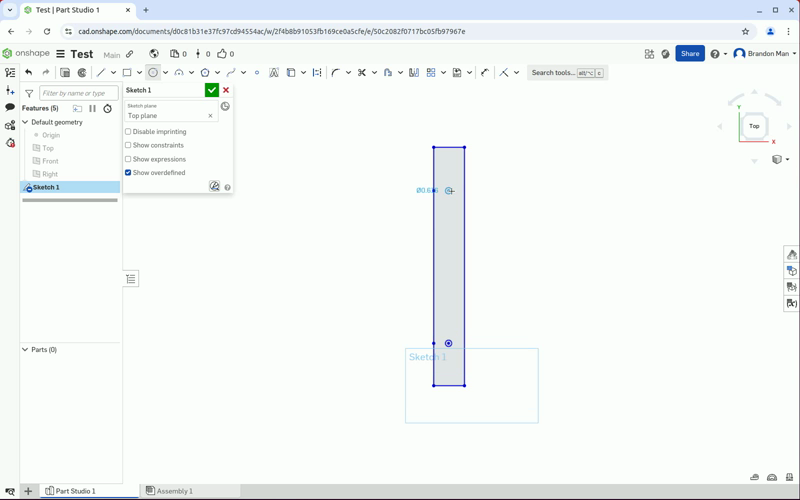
scroll(6)
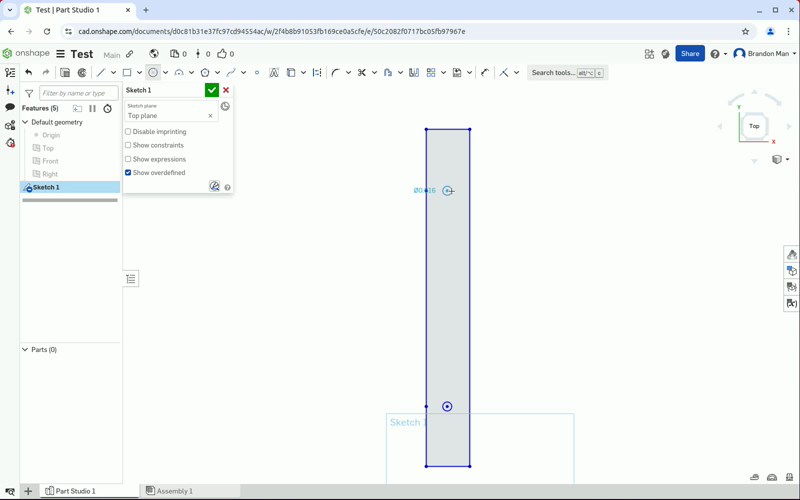
scroll(6)
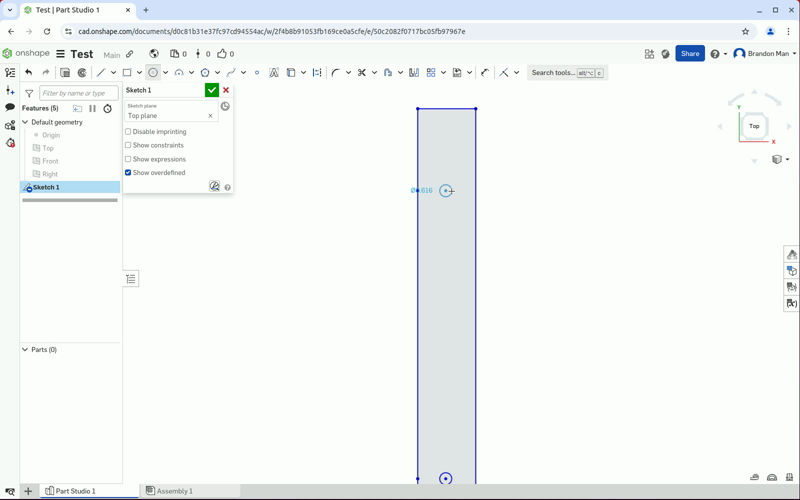
scroll(6)
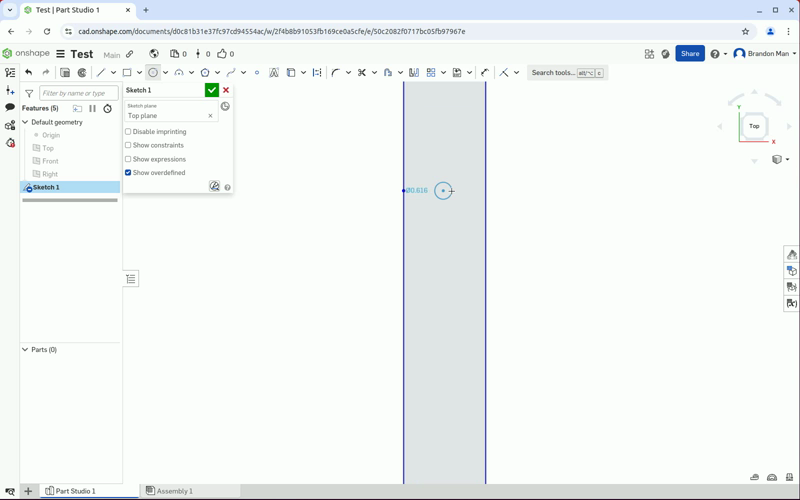
scroll(6)
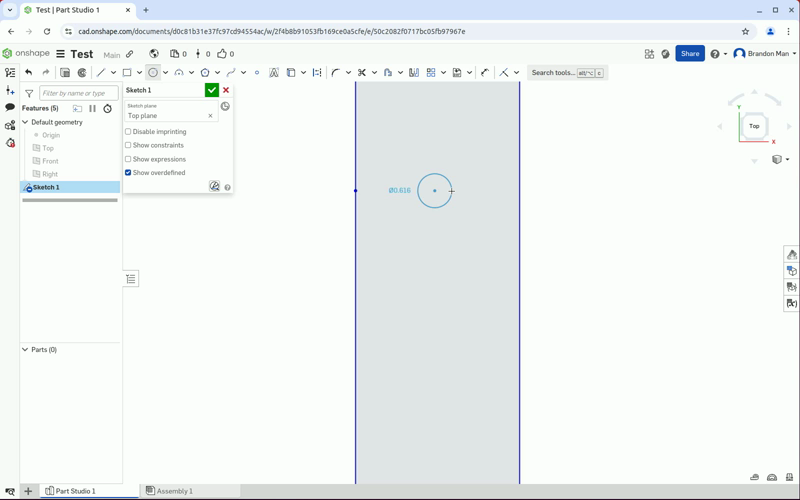
click(451, 190)
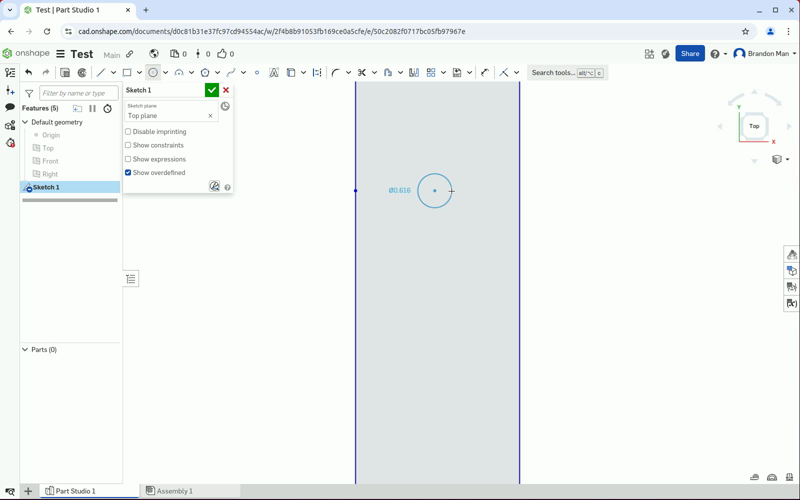
scroll(-6)
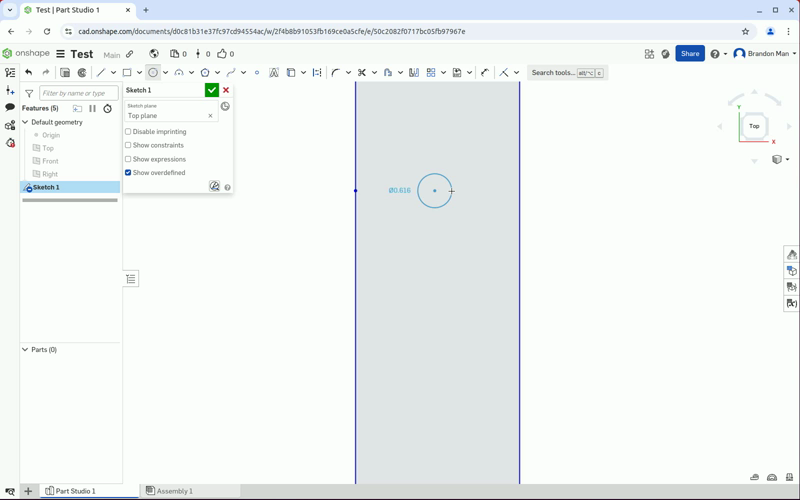
scroll(-6)
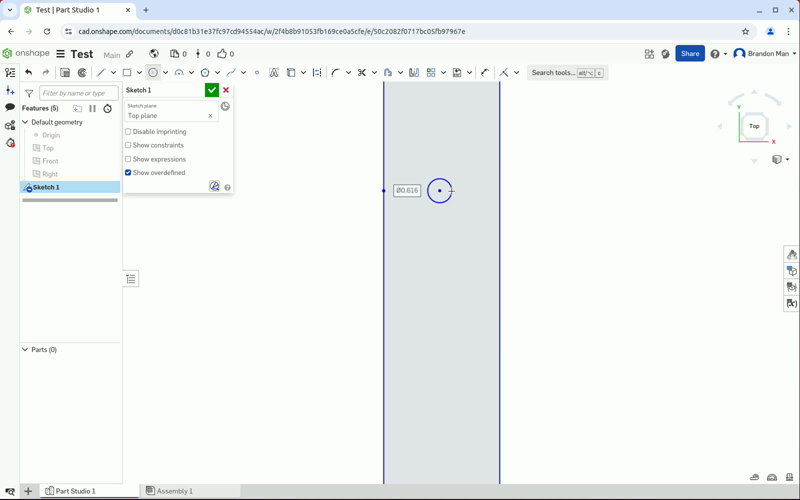
scroll(-6)
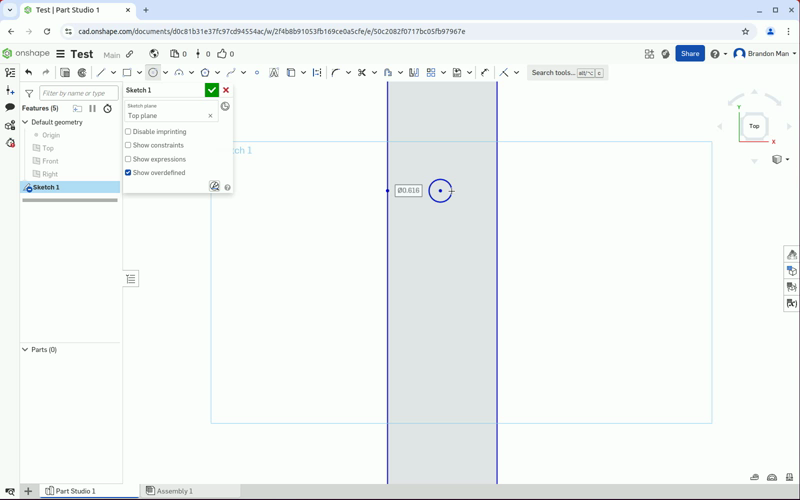
scroll(-6)
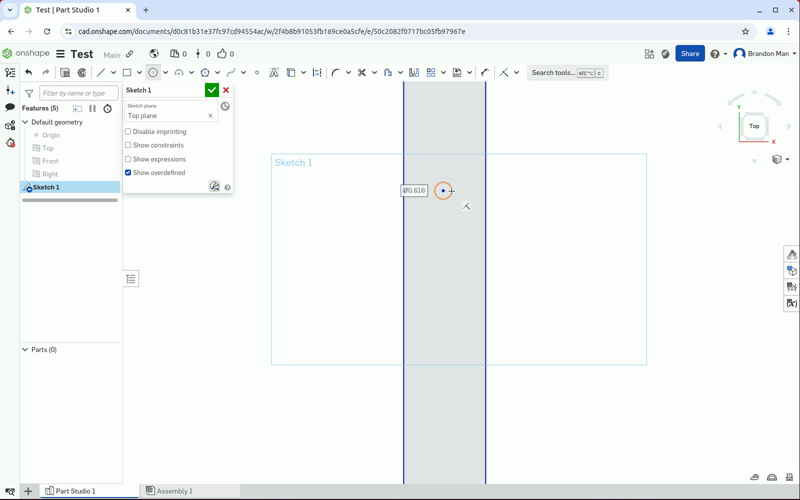
scroll(-6)
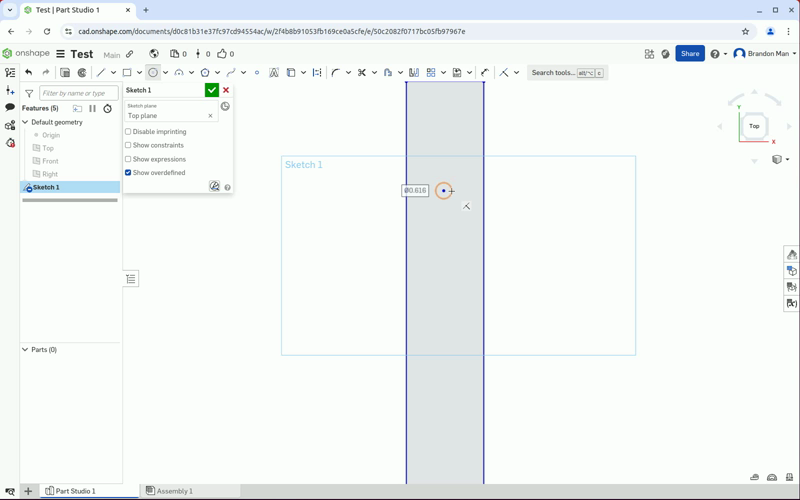
scroll(-6)
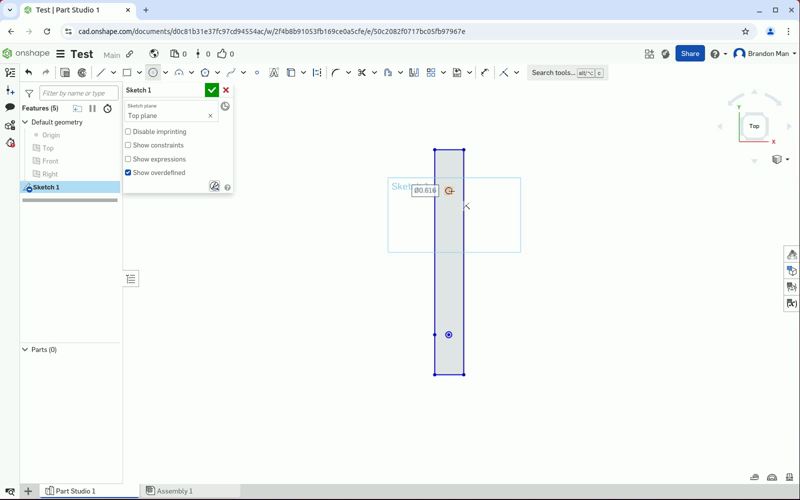
scroll(-6)
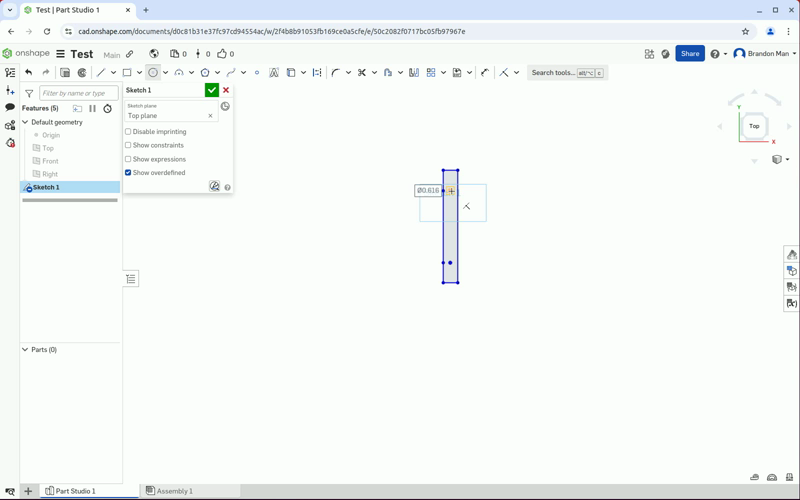
key(esc)
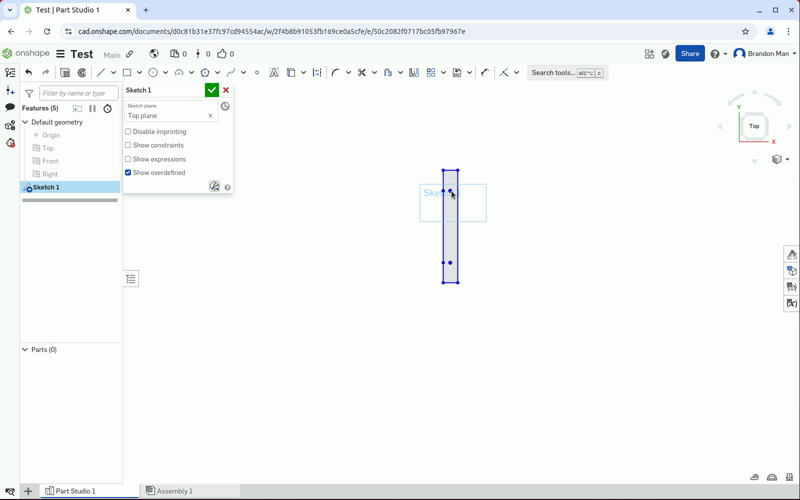
mouse_move(448, 198)
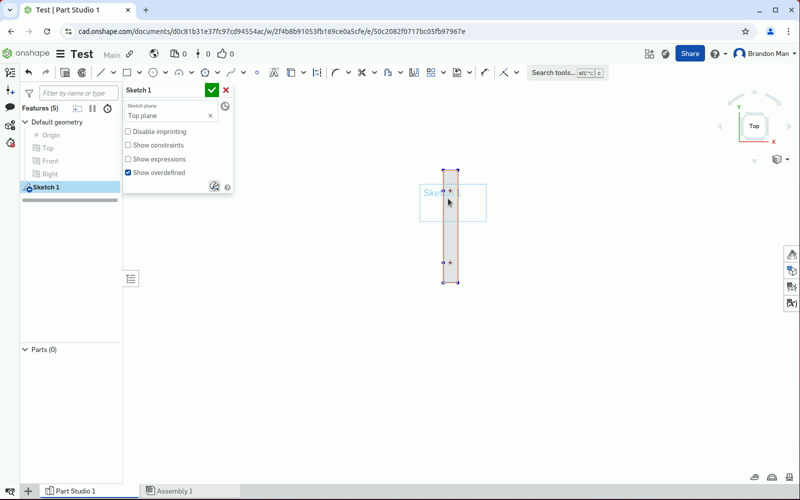
scroll(6)
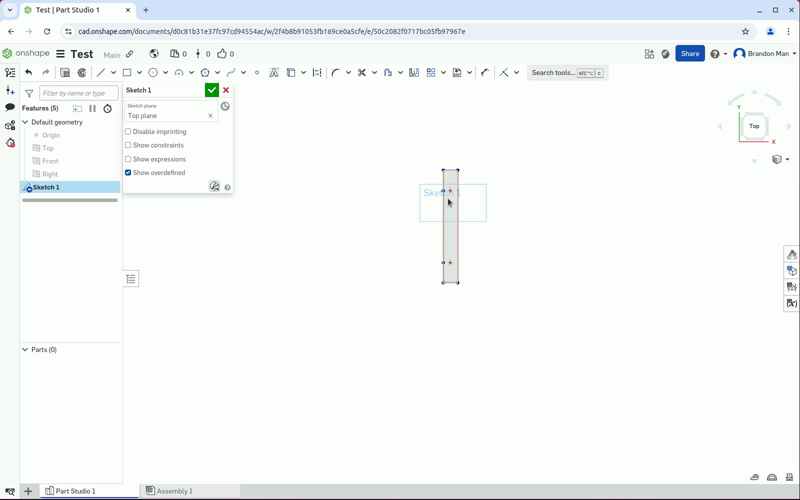
scroll(6)
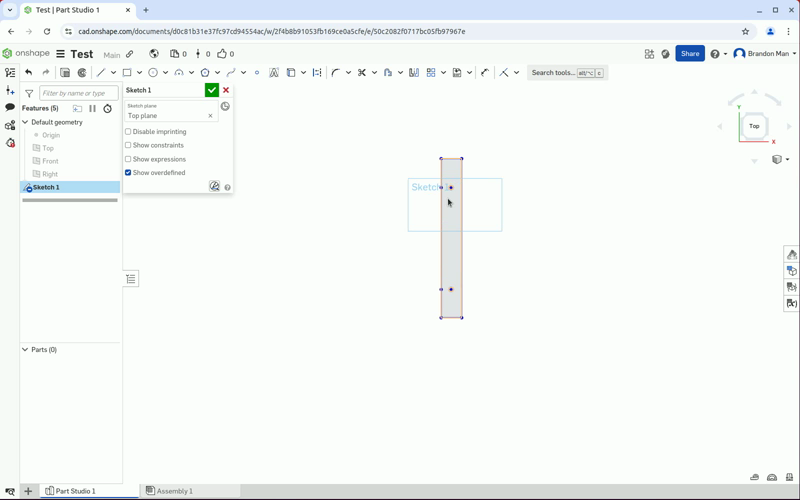
scroll(6)
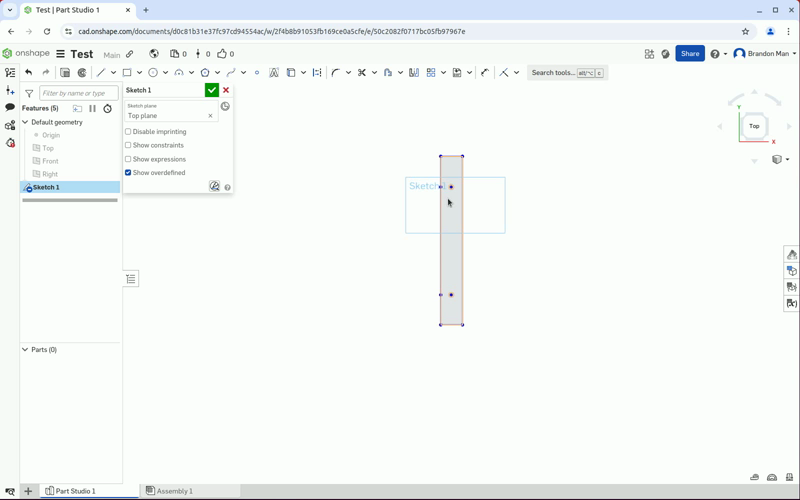
scroll(6)
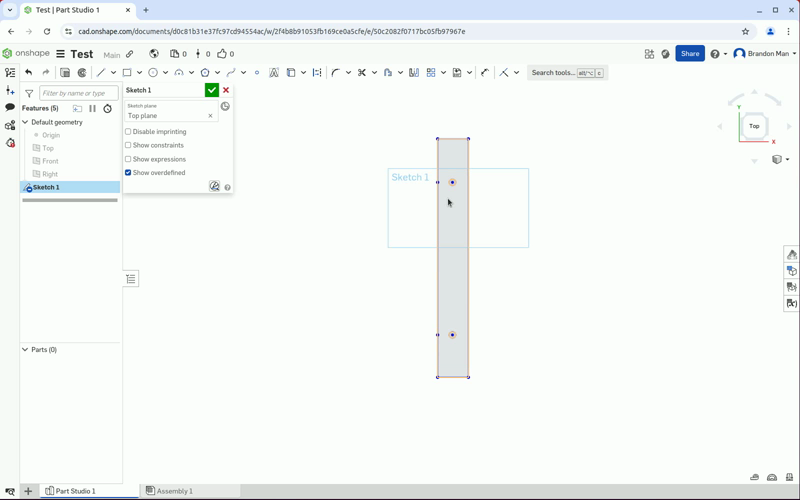
scroll(6)
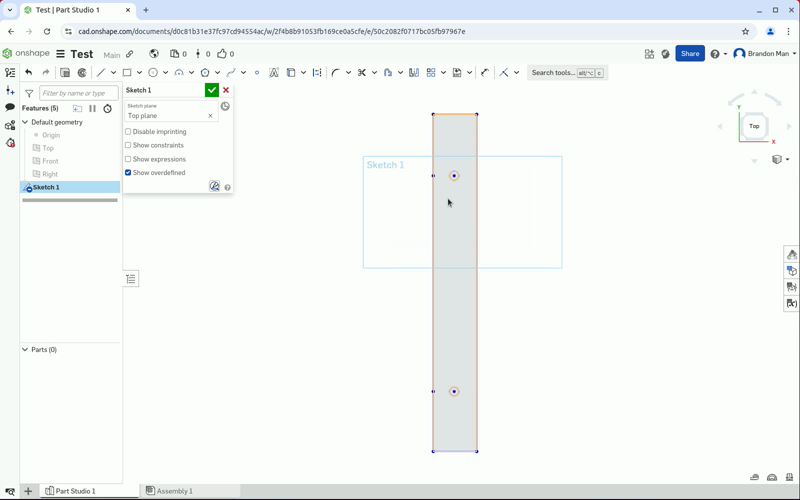
scroll(6)
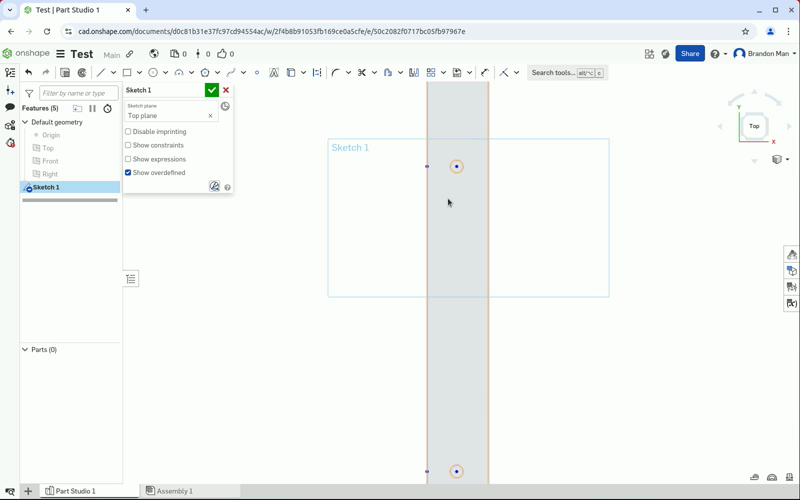
scroll(6)
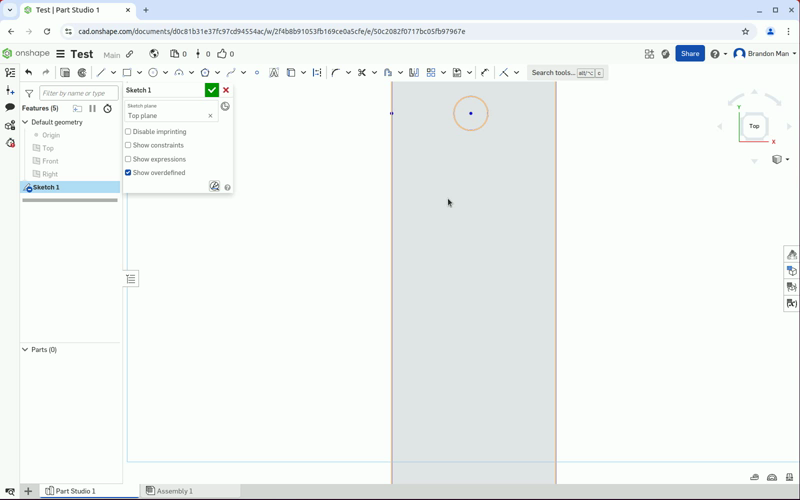
click(448, 198)
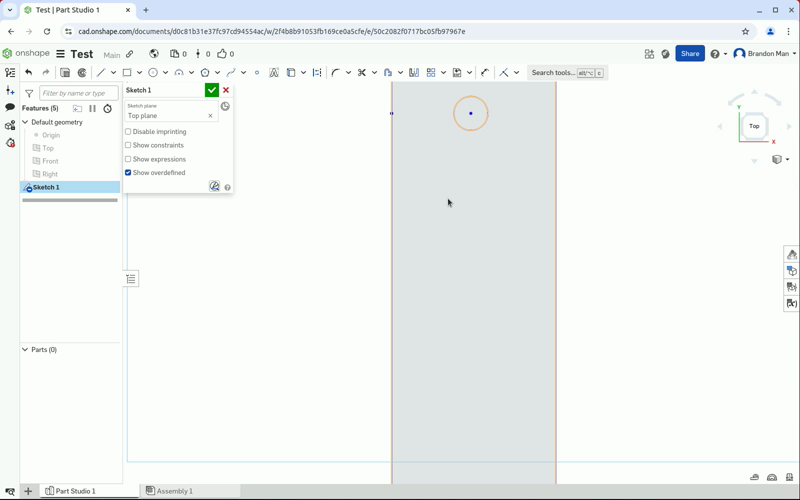
scroll(-6)
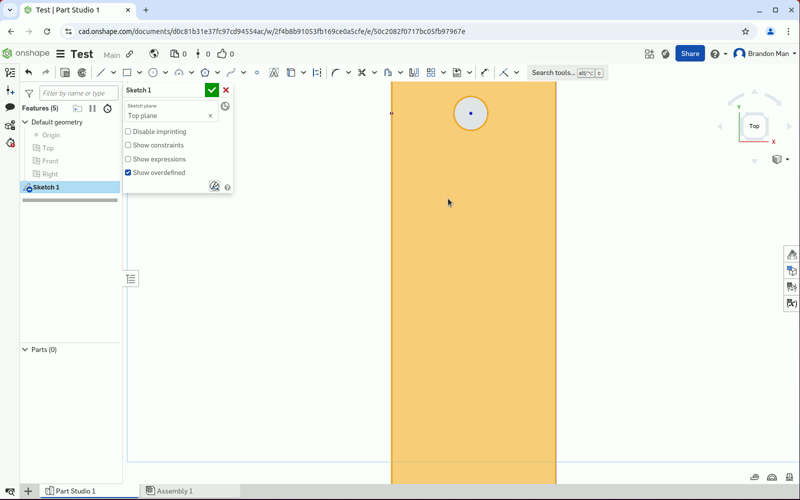
scroll(-6)
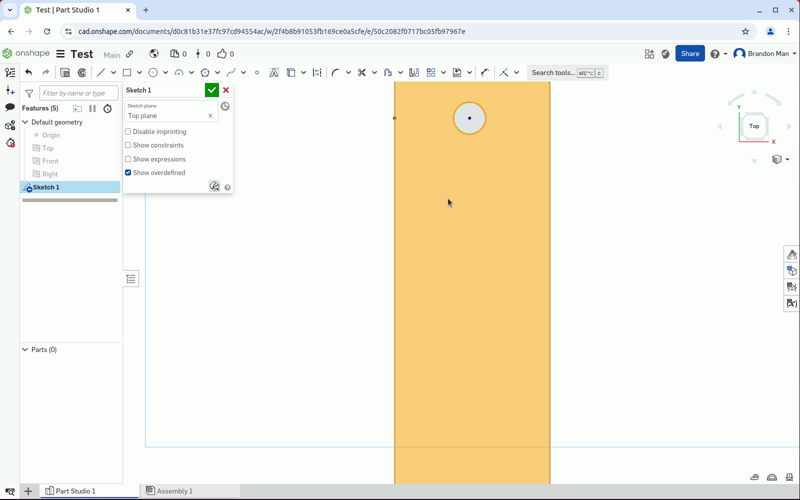
scroll(-6)
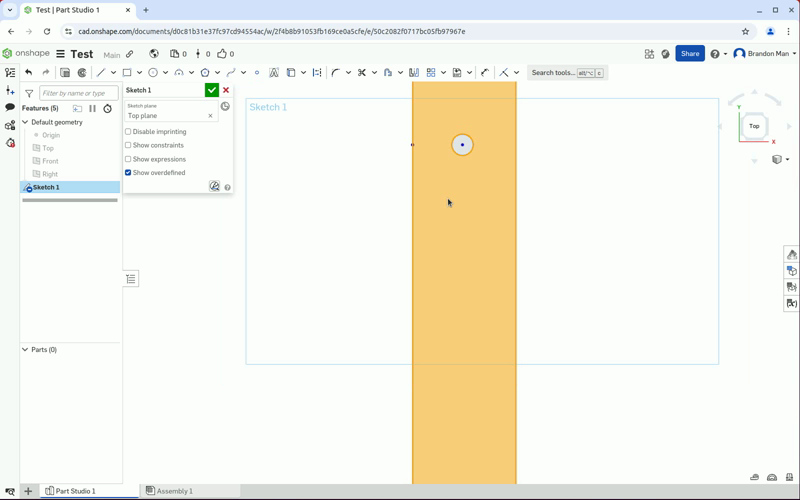
scroll(-6)
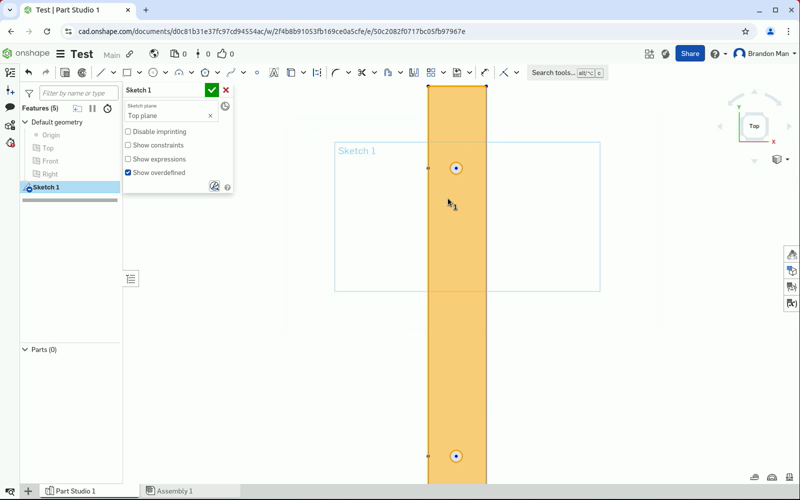
scroll(-6)
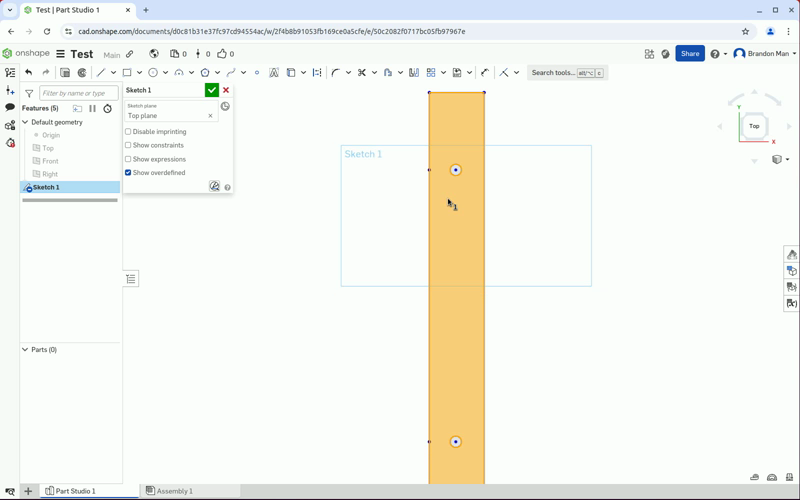
scroll(-6)
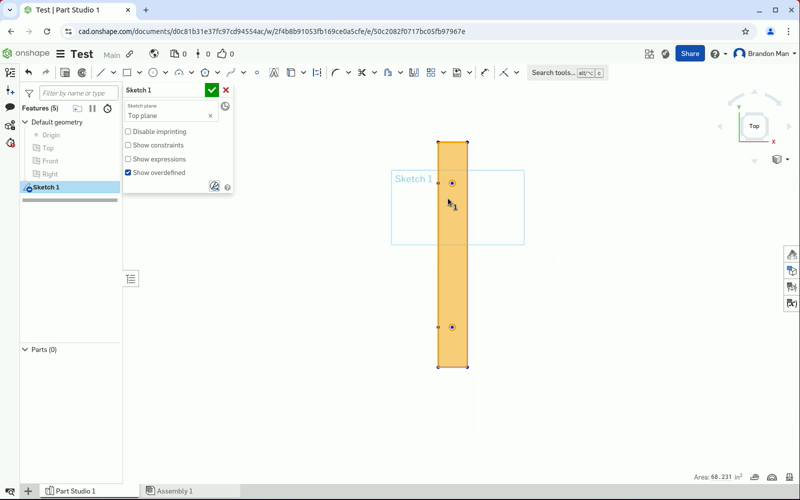
scroll(-6)
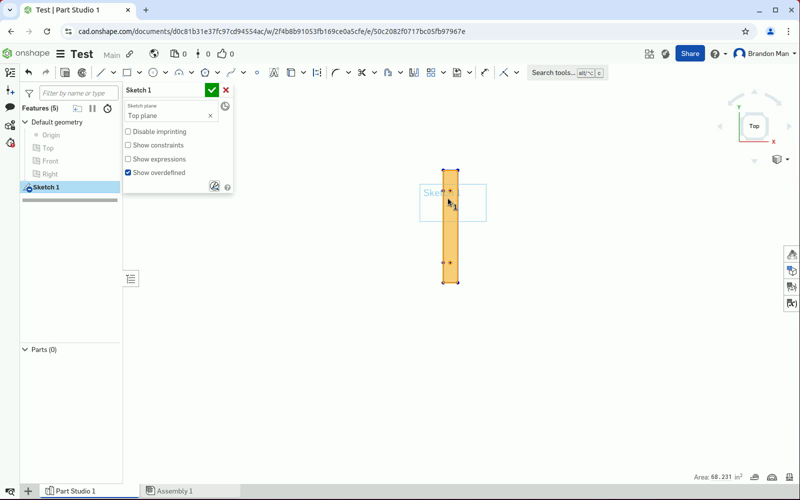
mouse_move(73, 352)
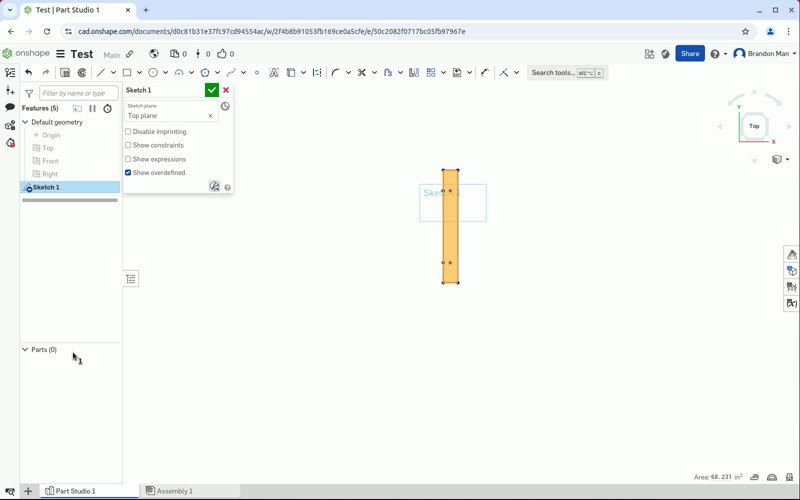
key(shift+y)
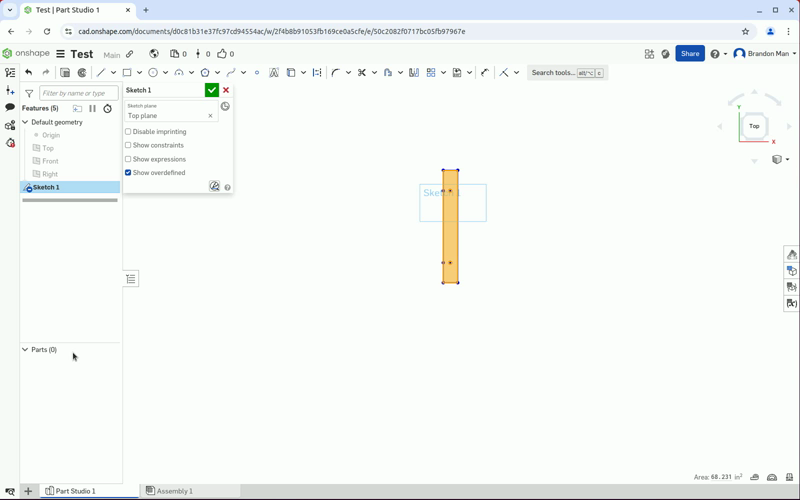
key(shift+e)
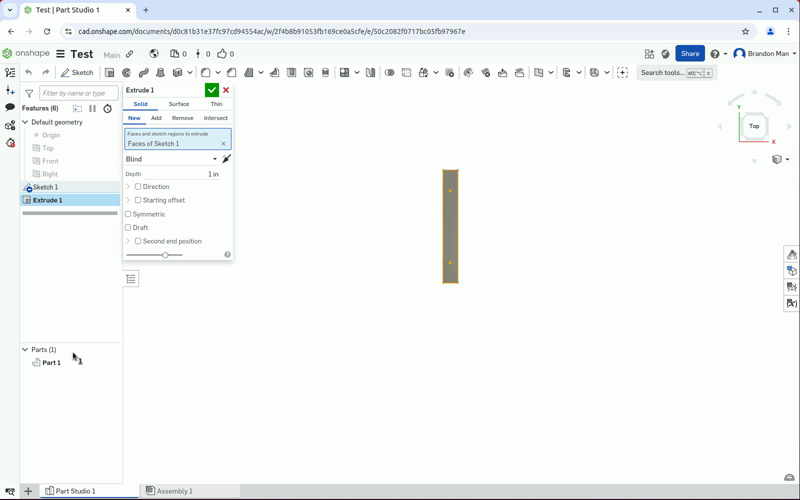
mouse_move(143, 106)
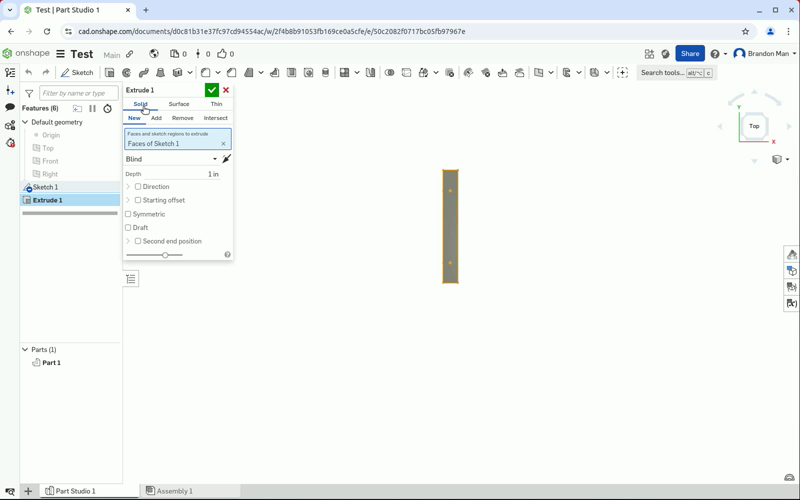
click(143, 106)
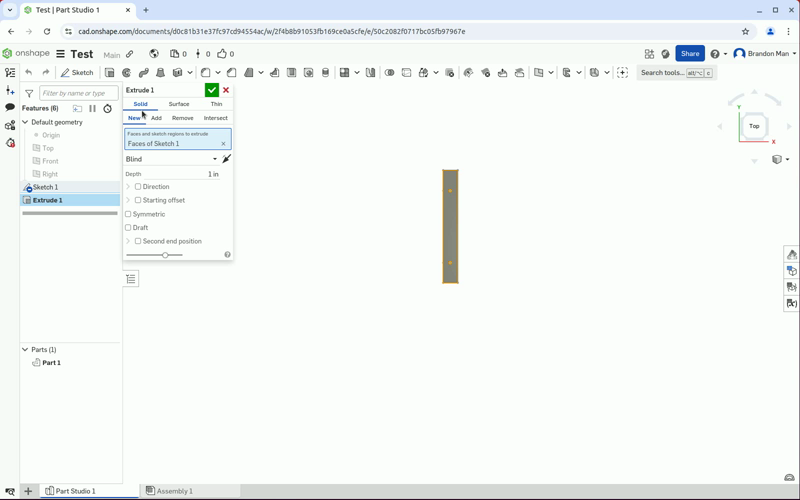
mouse_move(137, 120)
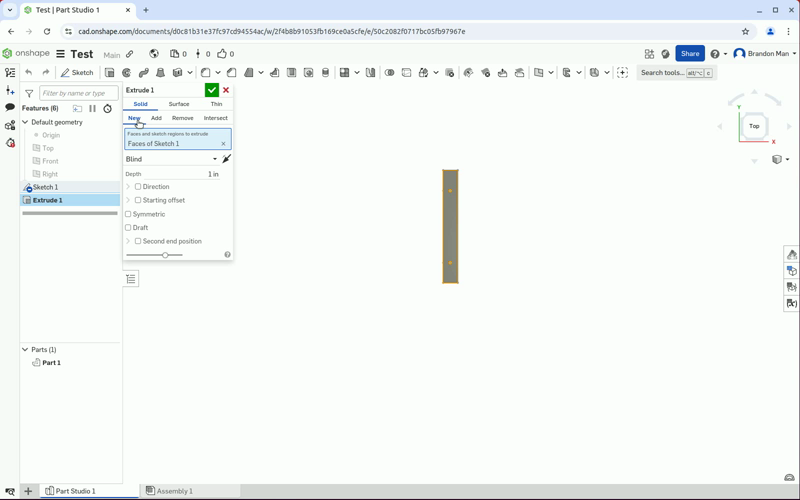
click(137, 120)
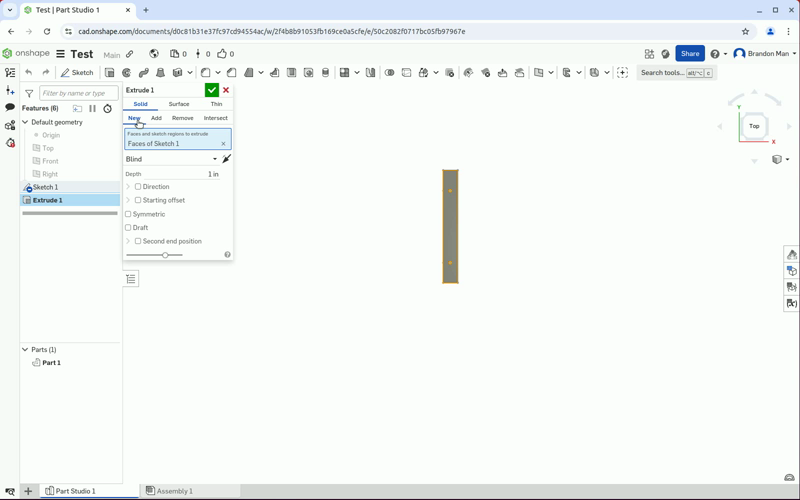
key(tab, 4)
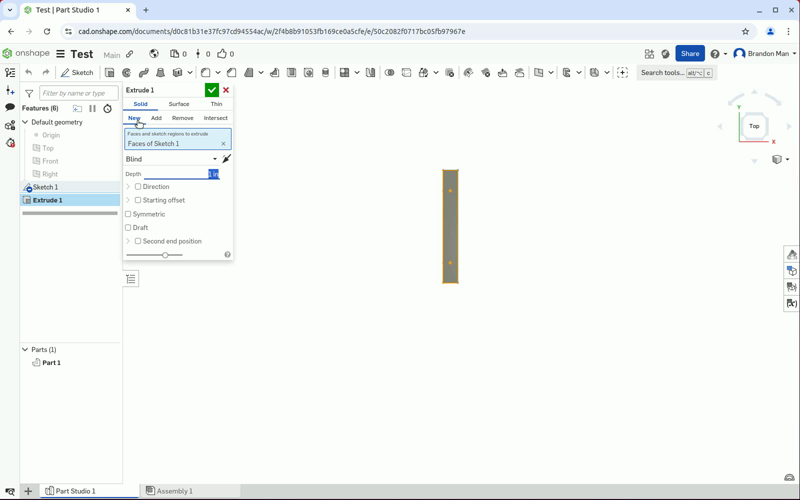
text(0.481)
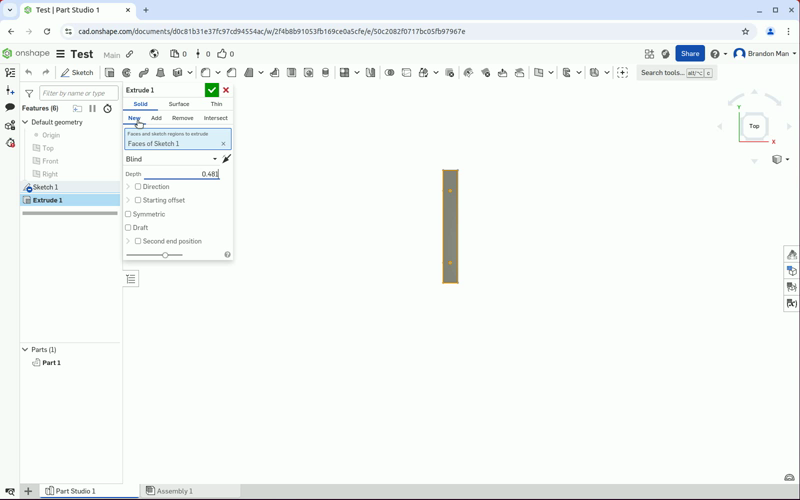
key(enter)
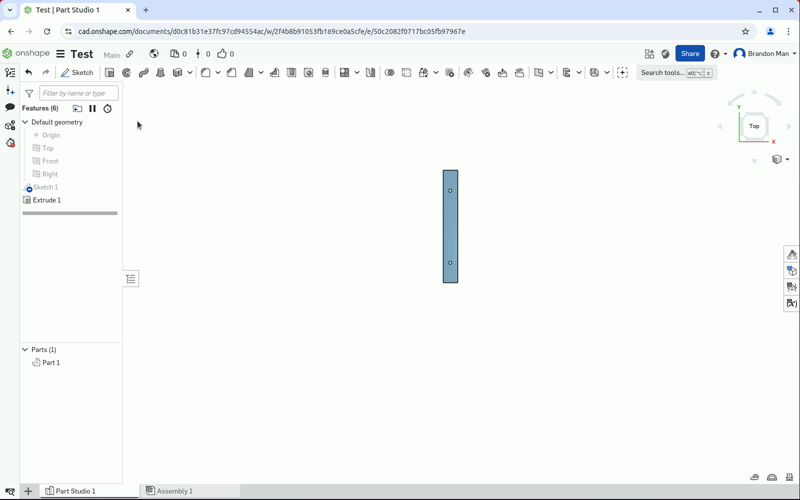
key(shift+h)
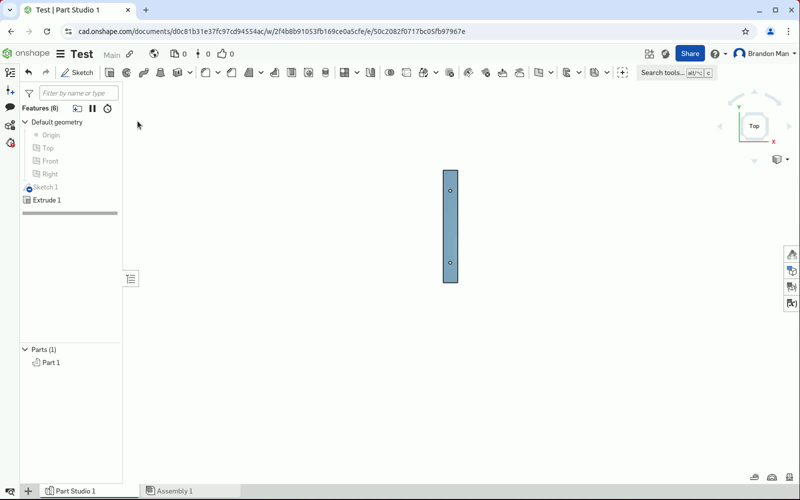
key(shift+h)
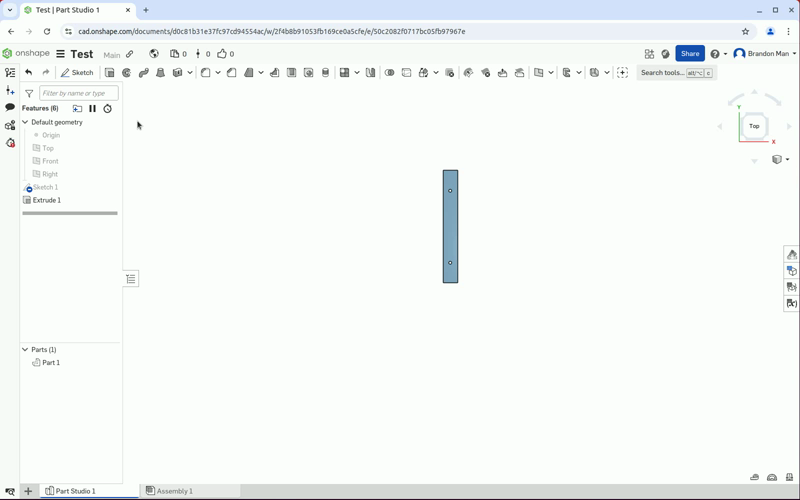
mouse_move(73, 189)
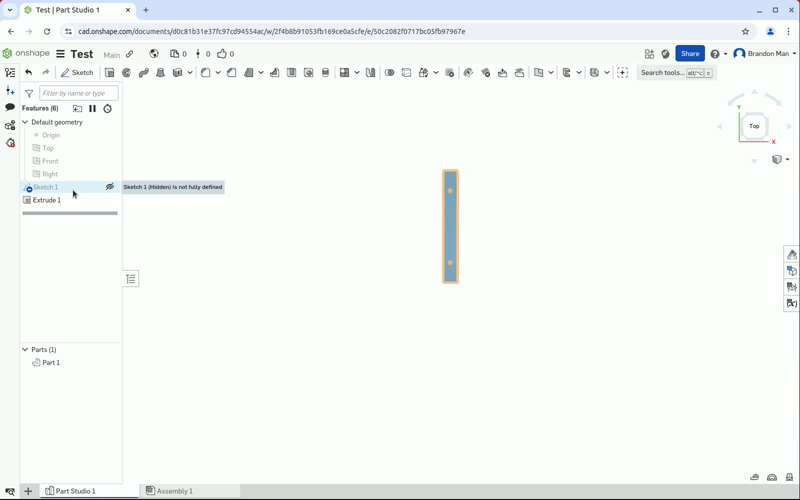
click(73, 189)
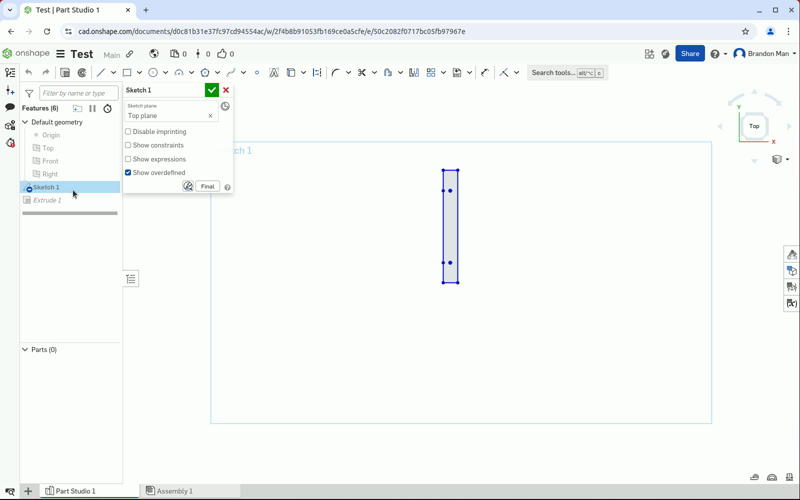
mouse_move(229, 92)
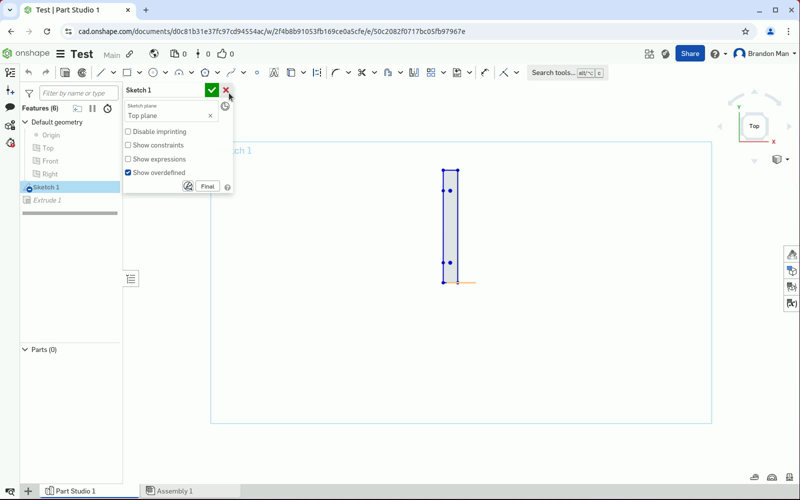
click(229, 92)
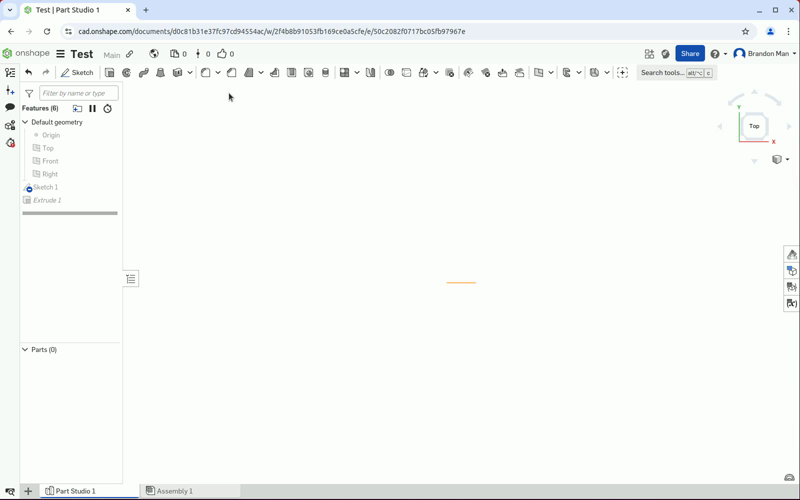
mouse_move(73, 352)
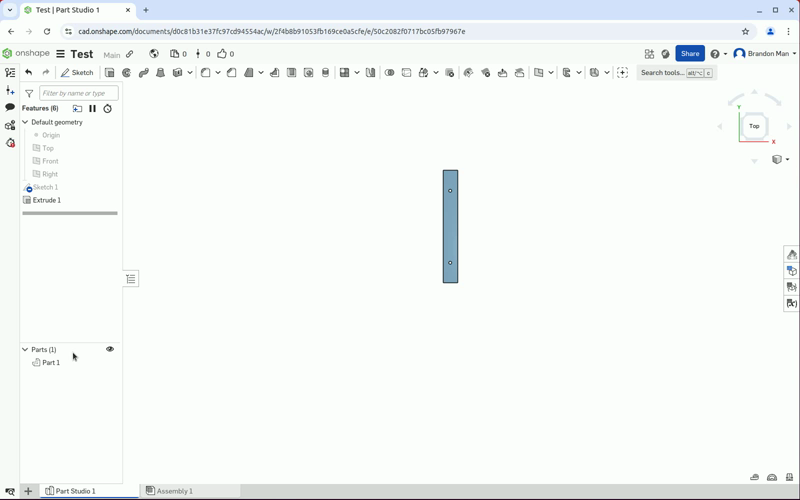
key(y)
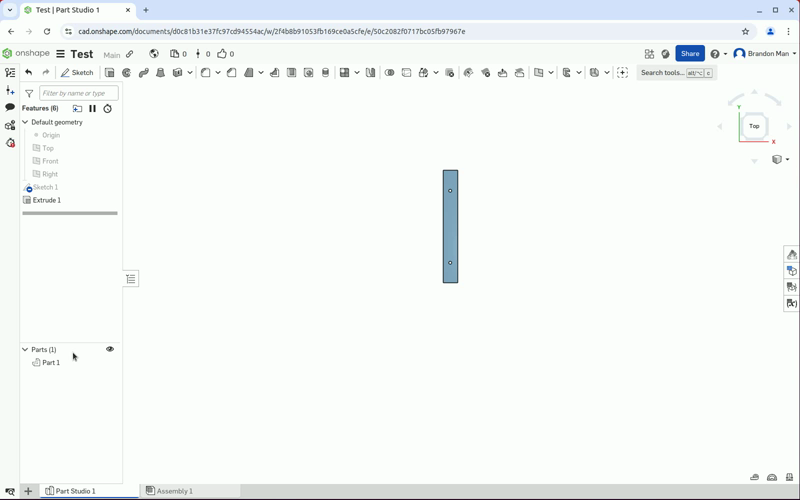
key(shift+p)
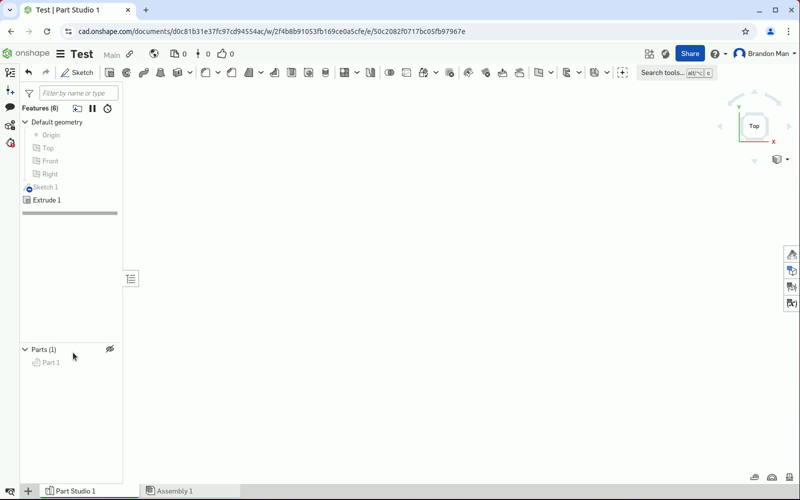
key(space)
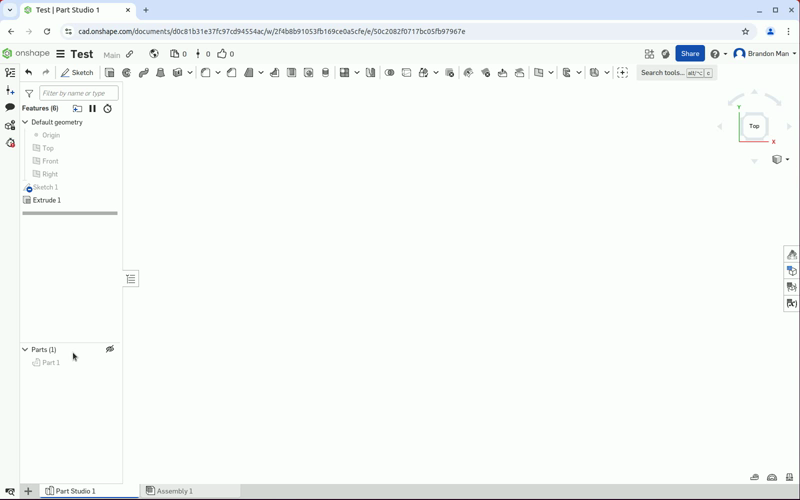
key_down(shift)
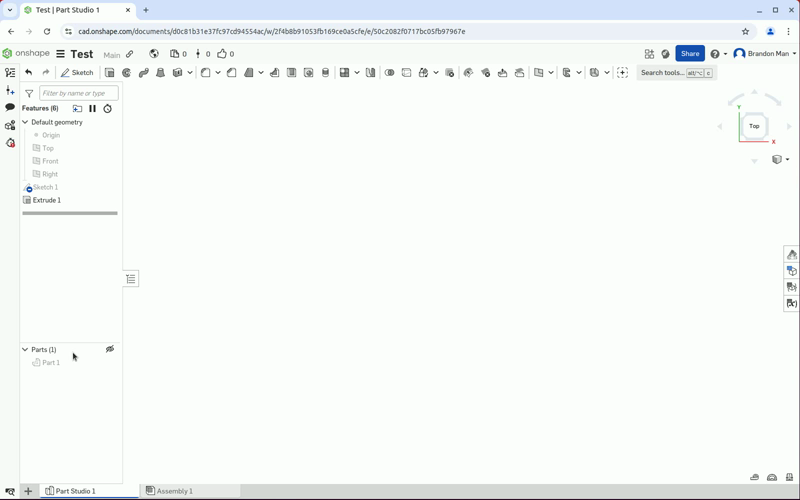
key(up)
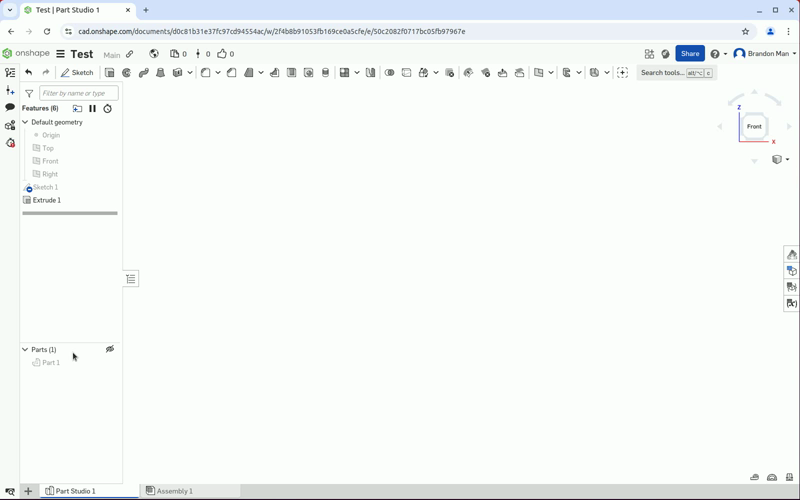
key_up(shift)
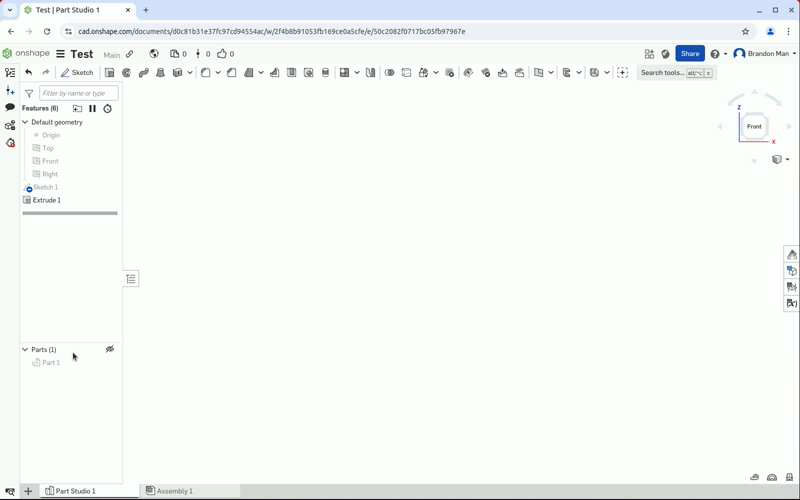
key(space)
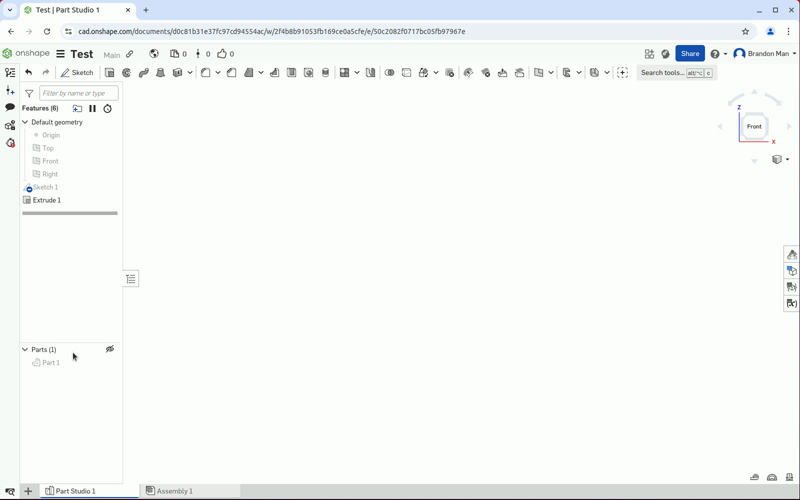
key_down(shift)
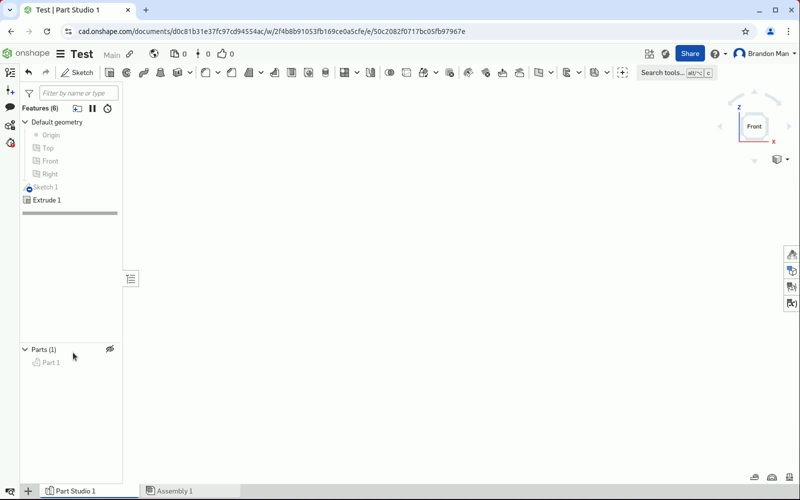
key(left)
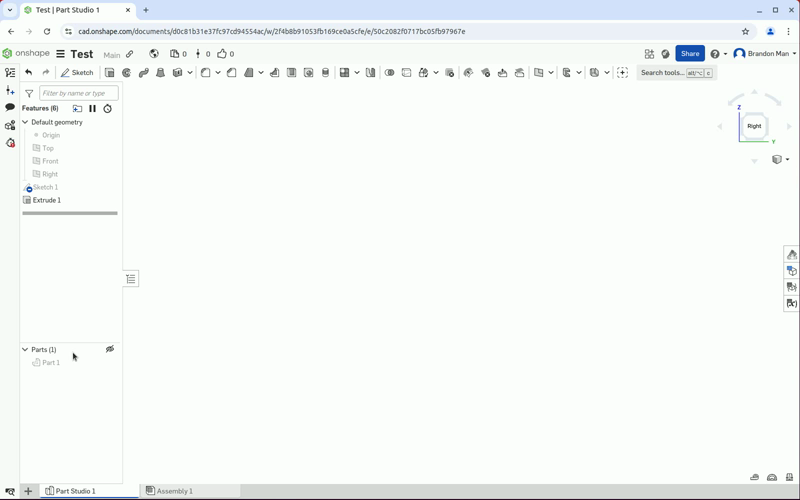
key_up(shift)
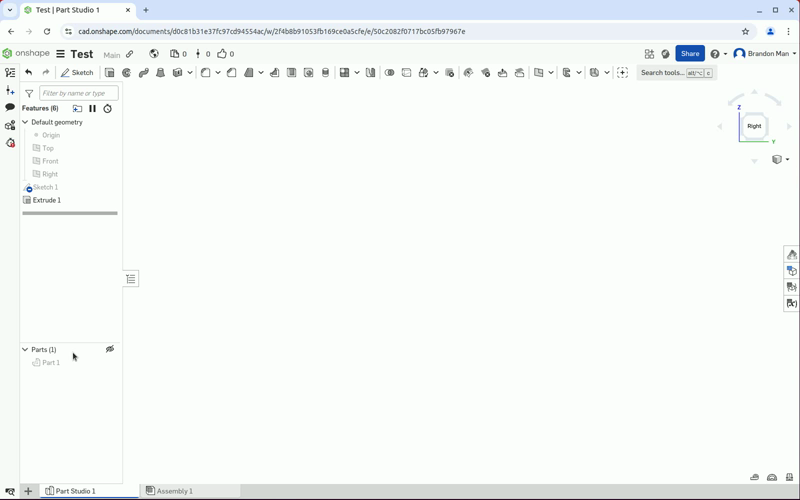
mouse_move(73, 352)
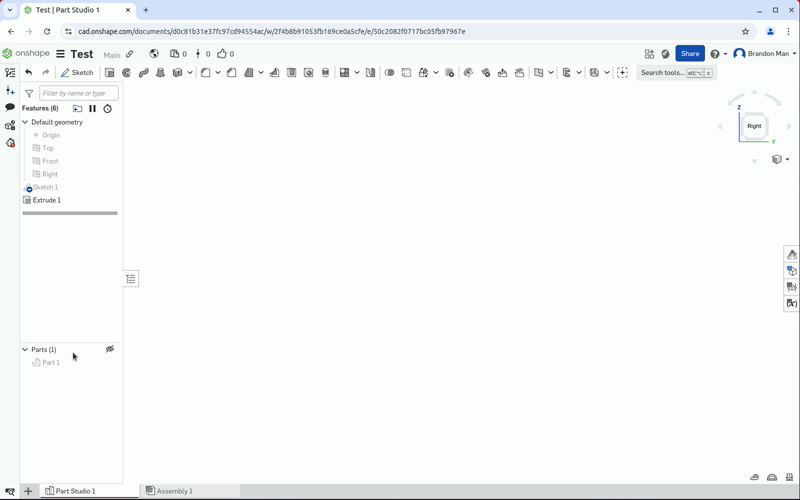
key(shift+y)
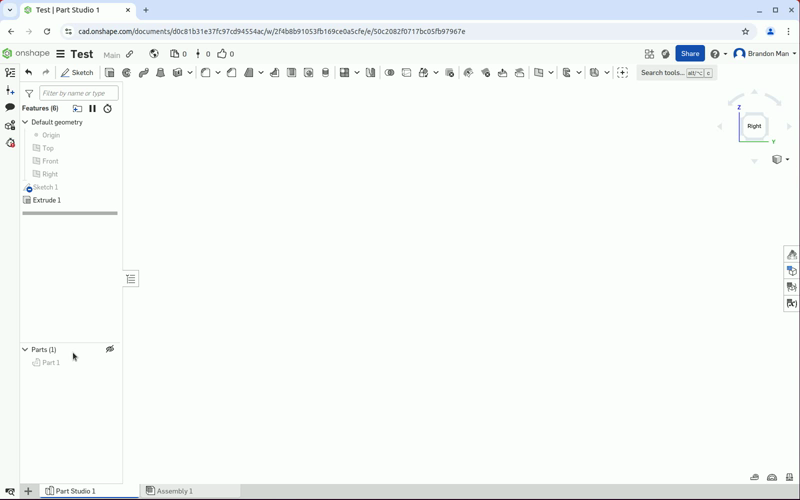
key(shift+s)
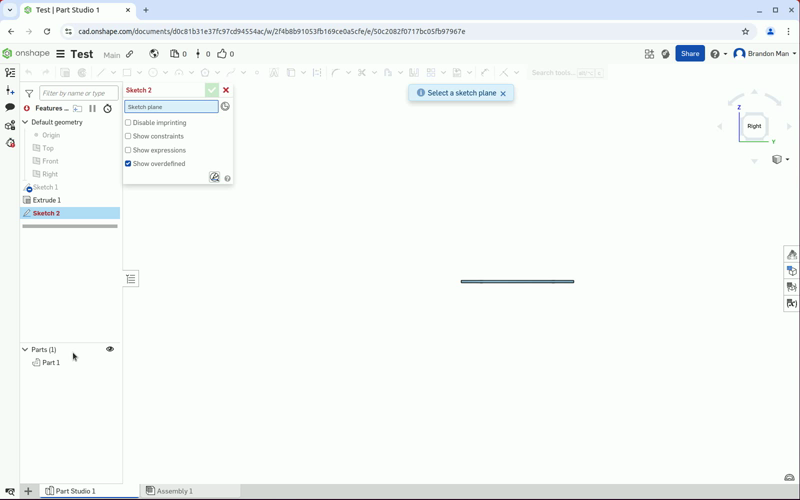
mouse_move(73, 176)
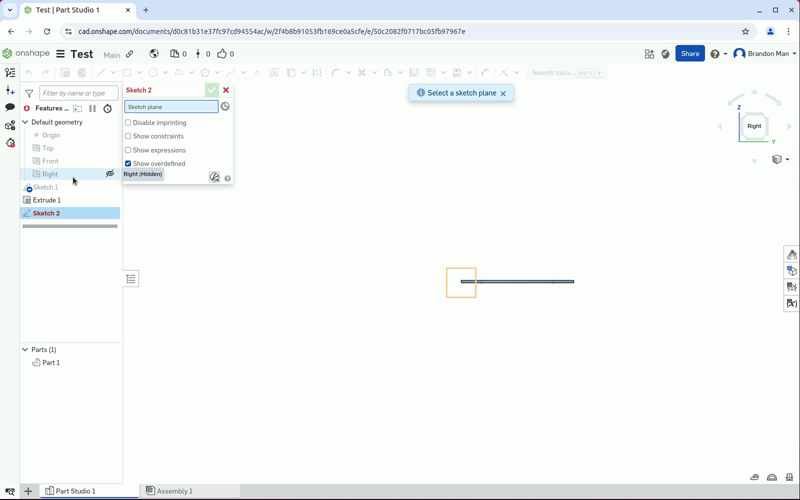
click(73, 176)
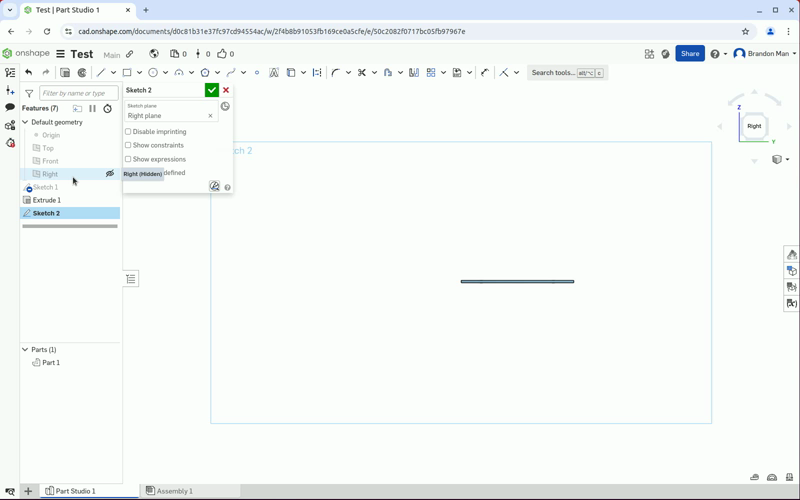
mouse_move(73, 352)
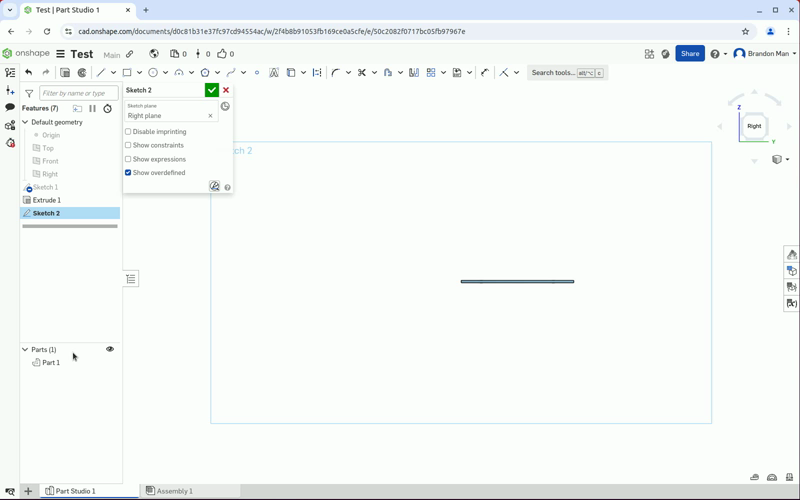
key(y)
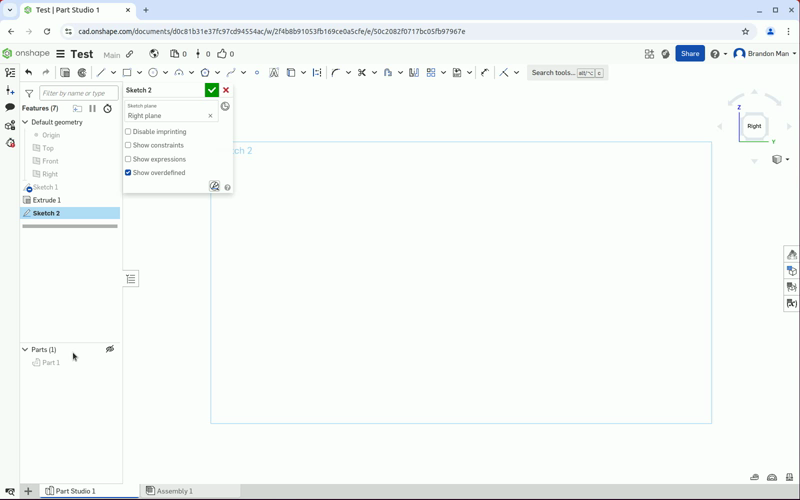
key(l)
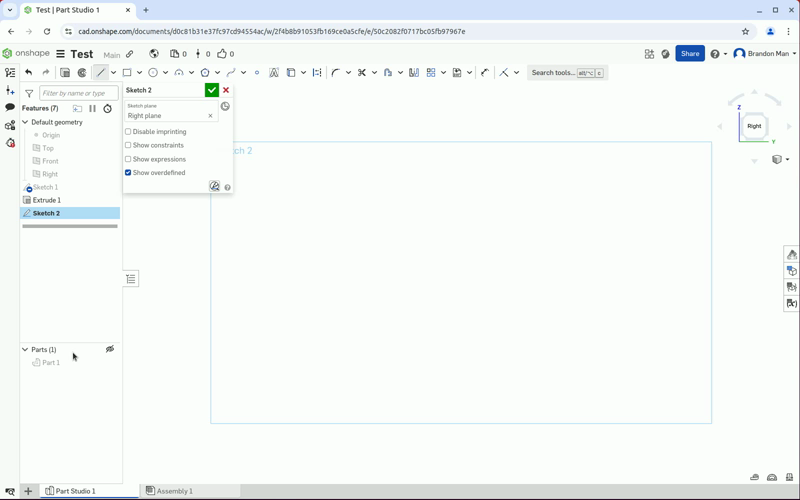
key_down(shift)
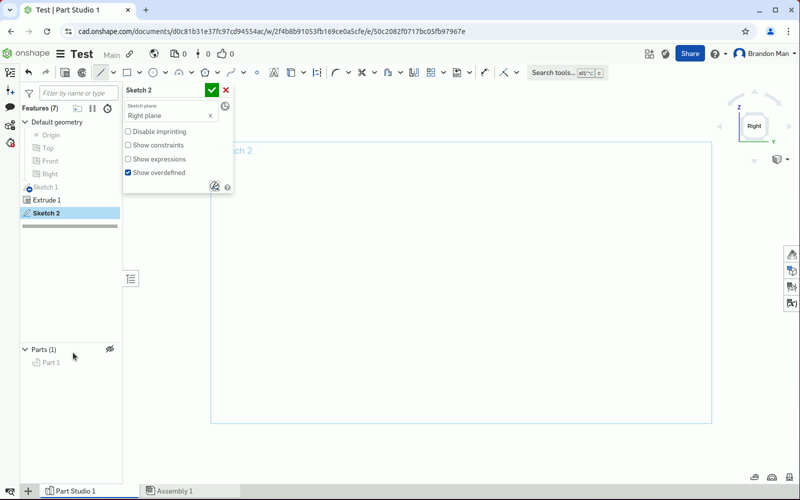
mouse_move(460, 298)
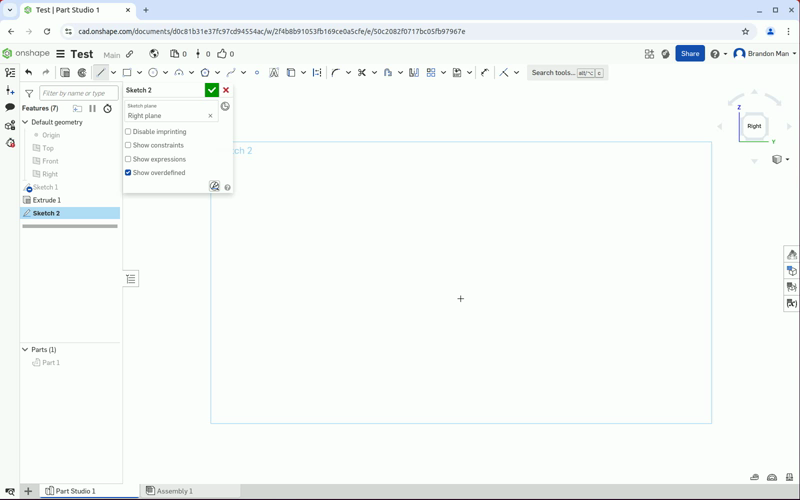
click(460, 298)
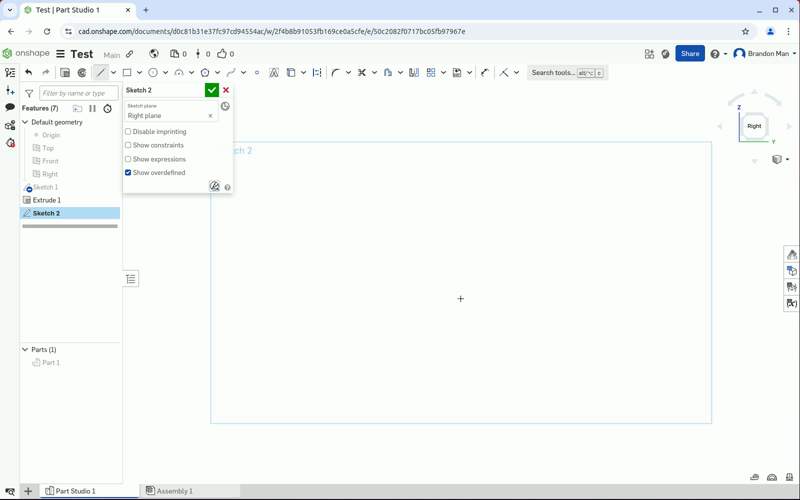
key_up(shift)
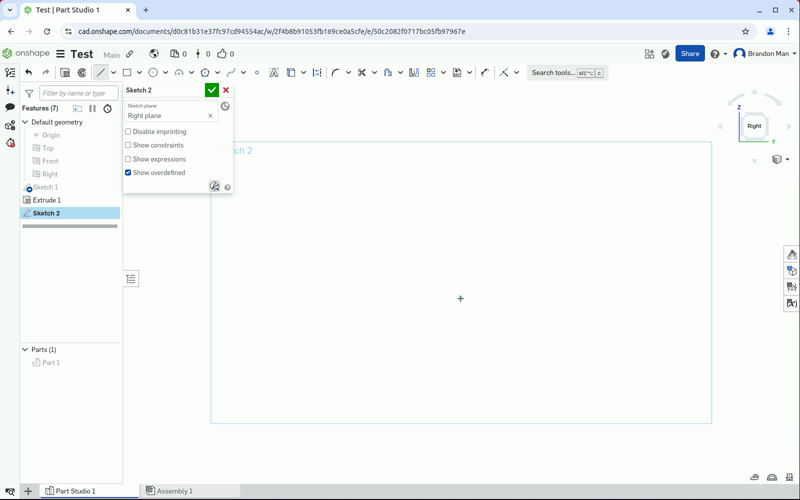
key_down(shift)
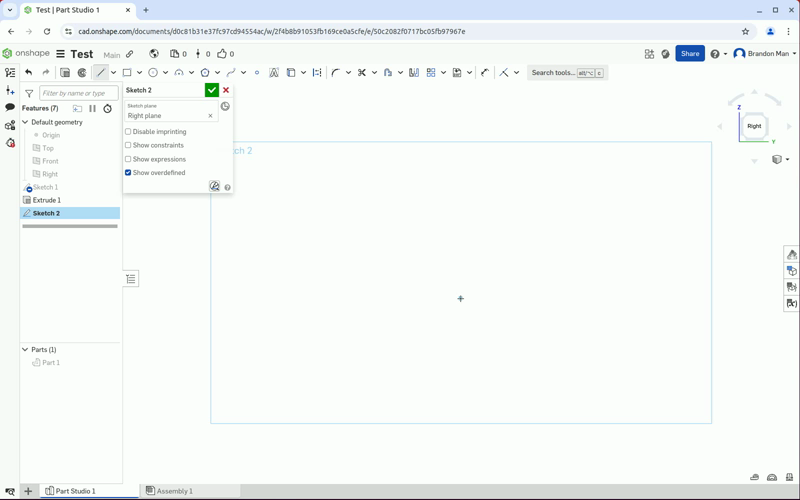
mouse_move(573, 298)
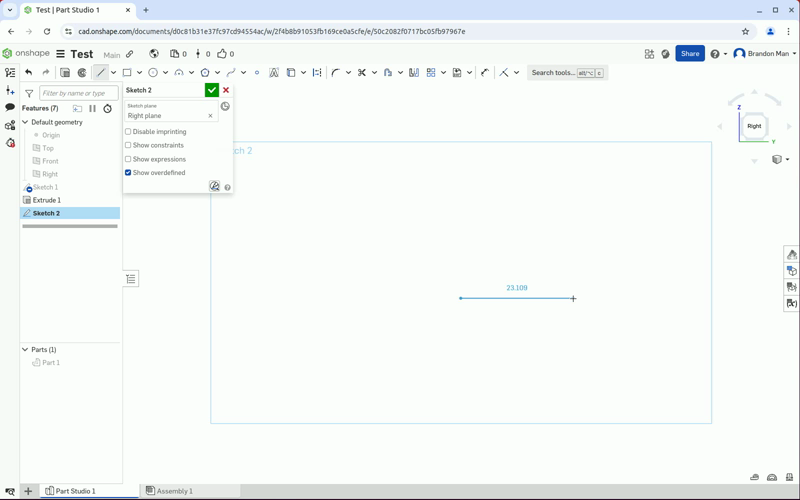
click(573, 298)
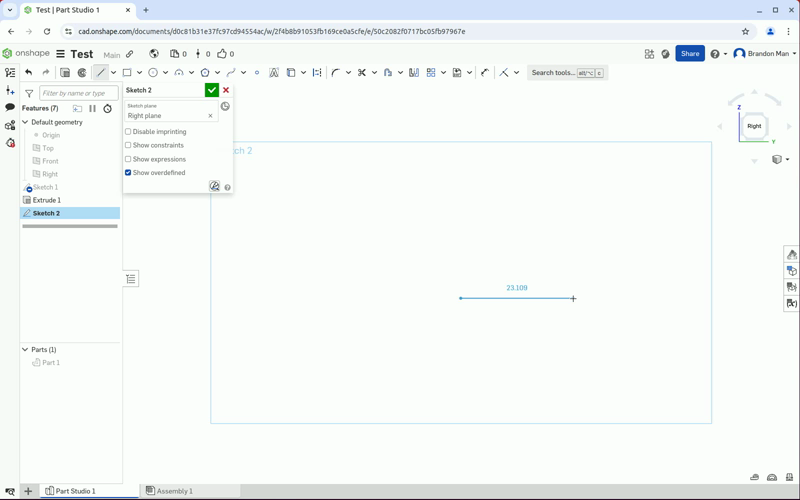
key_up(shift)
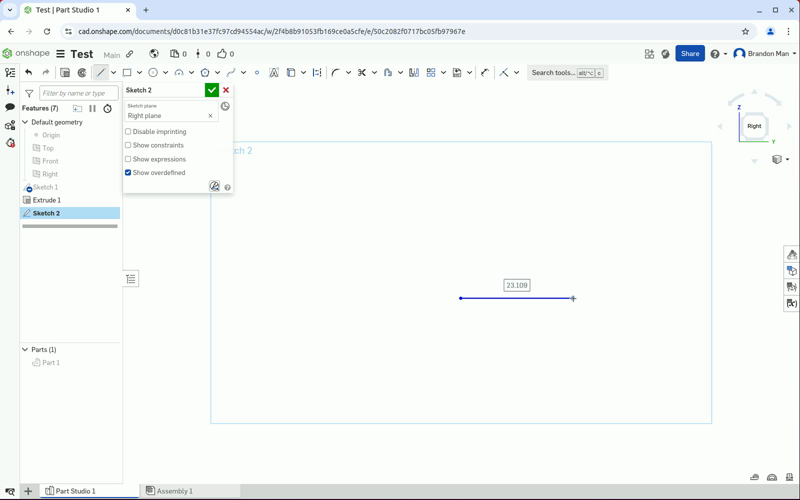
key_down(shift)
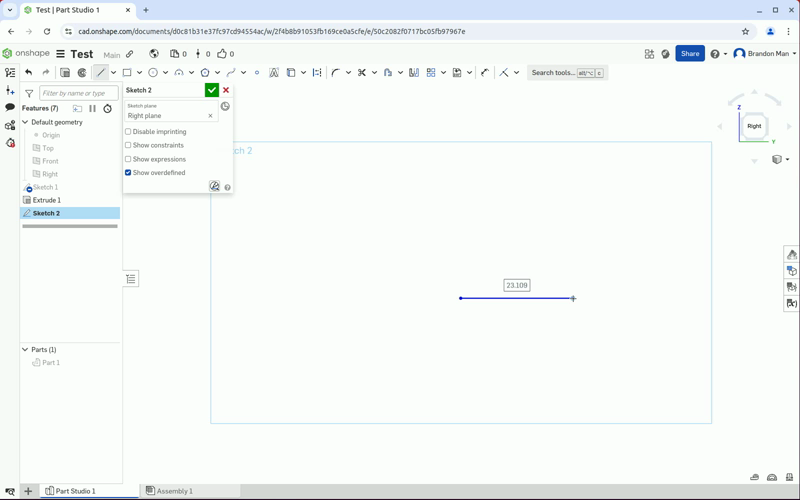
mouse_move(589, 298)
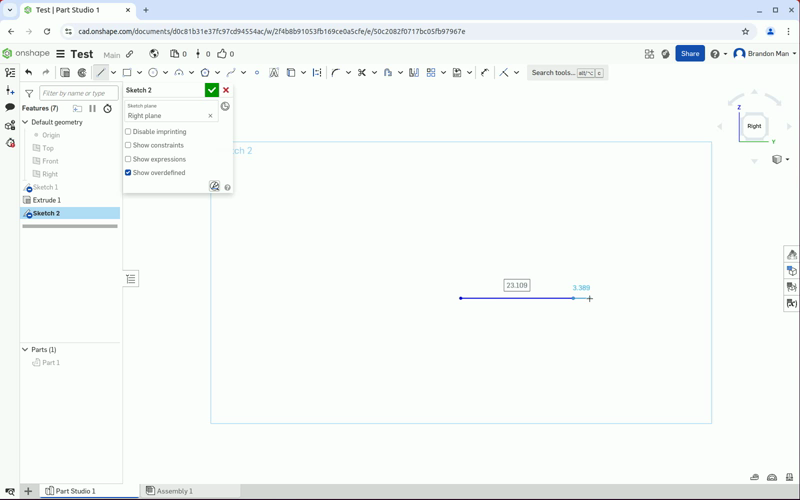
mouse_move(573, 280)
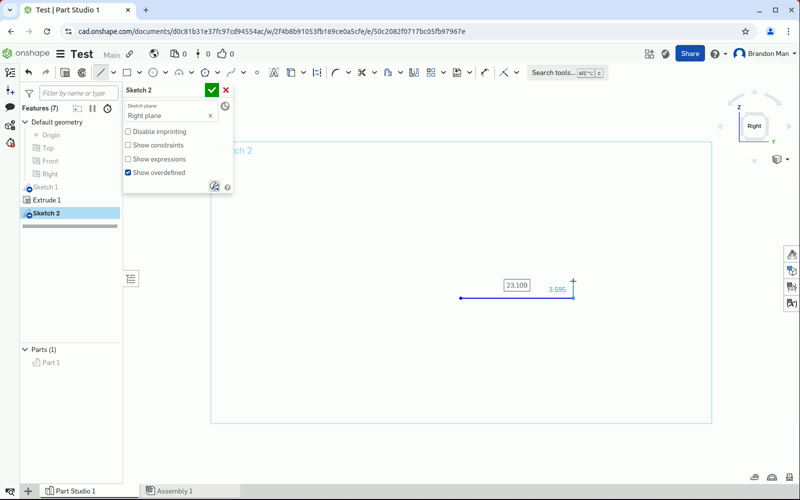
click(573, 280)
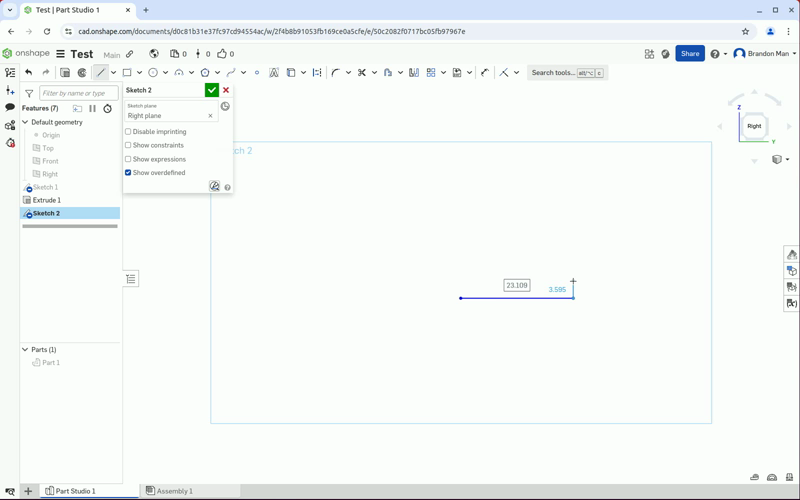
key_up(shift)
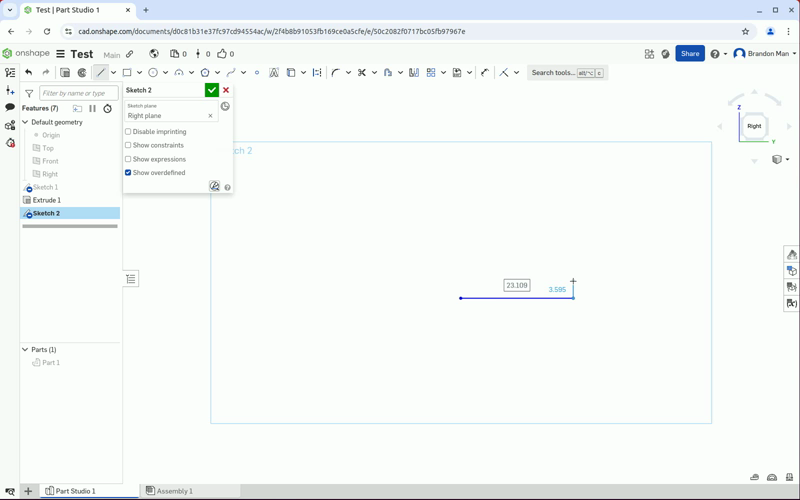
key_down(shift)
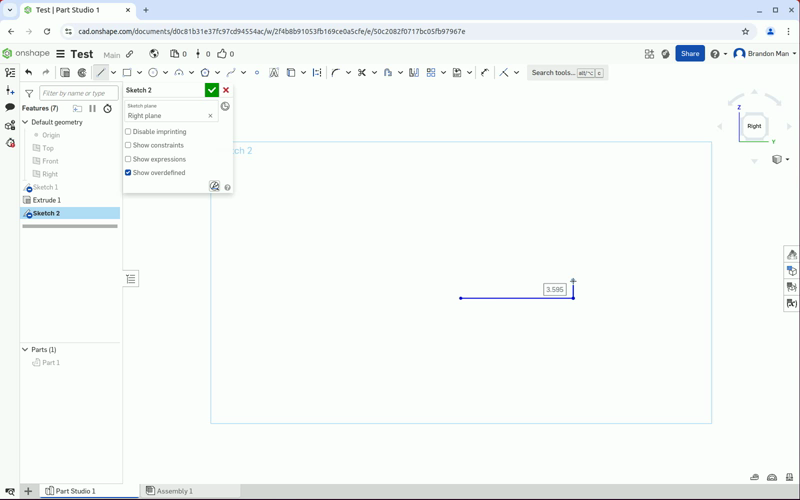
mouse_move(460, 280)
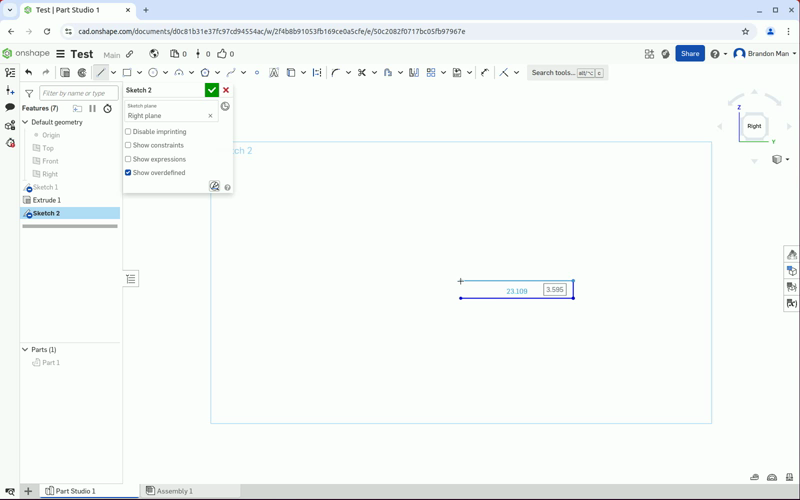
click(460, 280)
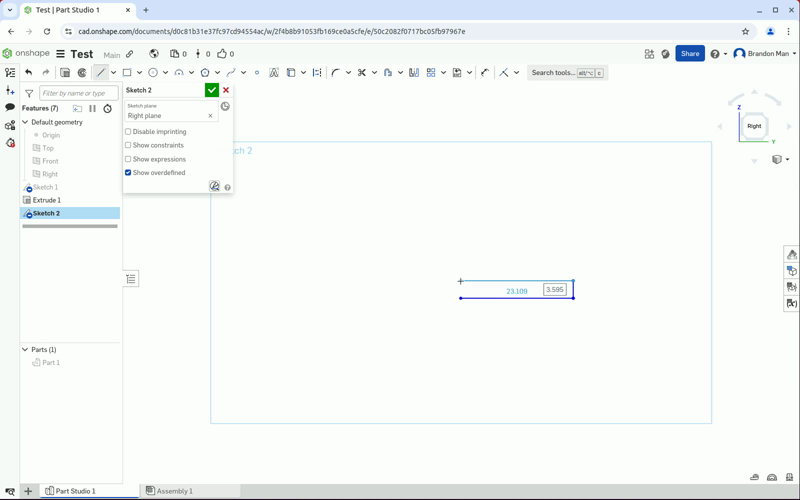
key_up(shift)
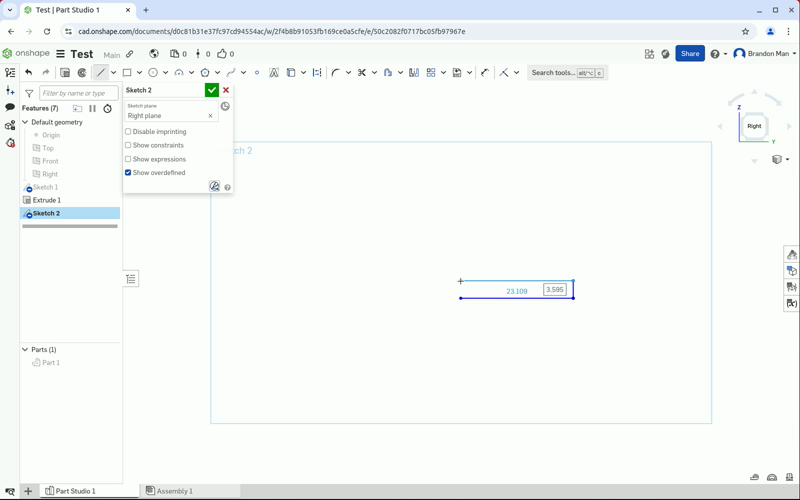
key_down(shift)
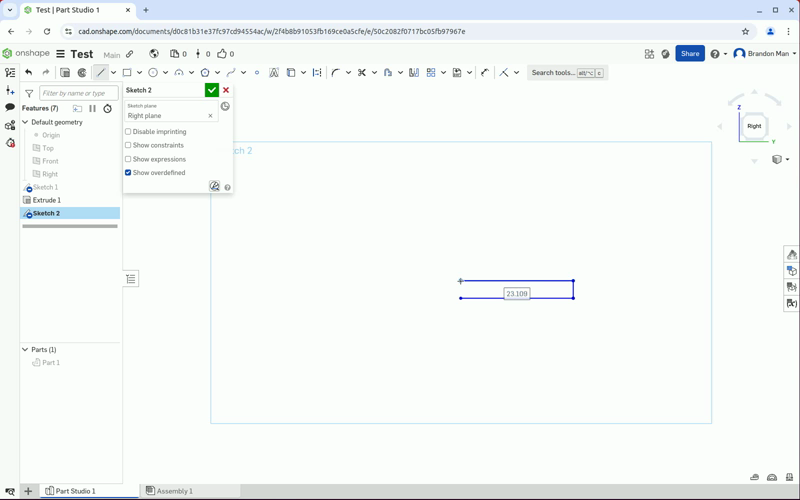
mouse_move(490, 280)
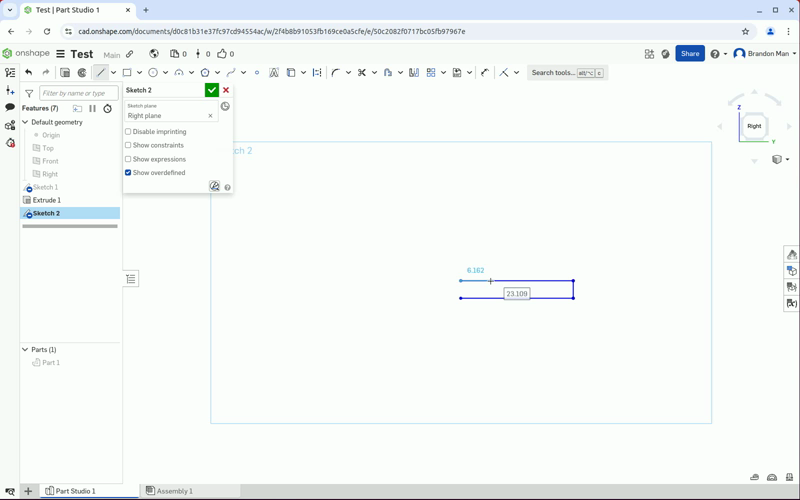
mouse_move(460, 282)
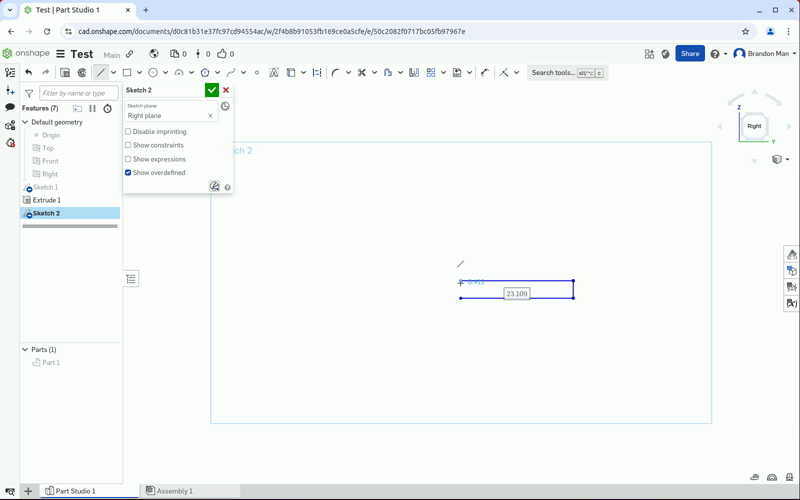
scroll(6)
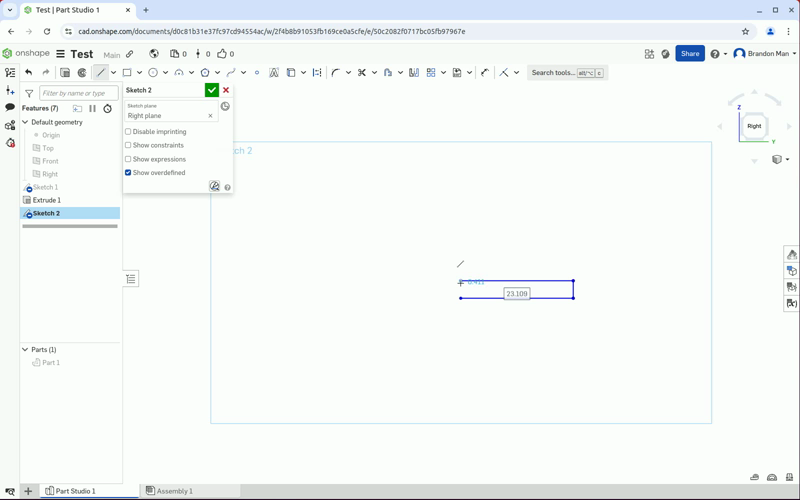
scroll(6)
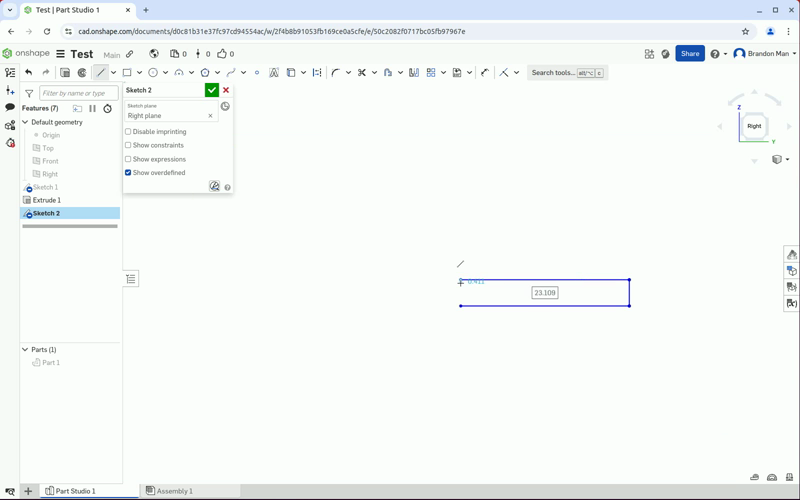
scroll(6)
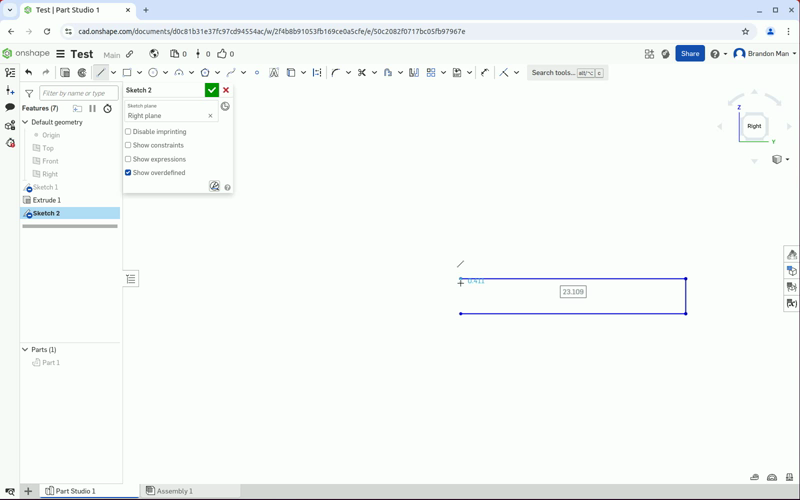
scroll(6)
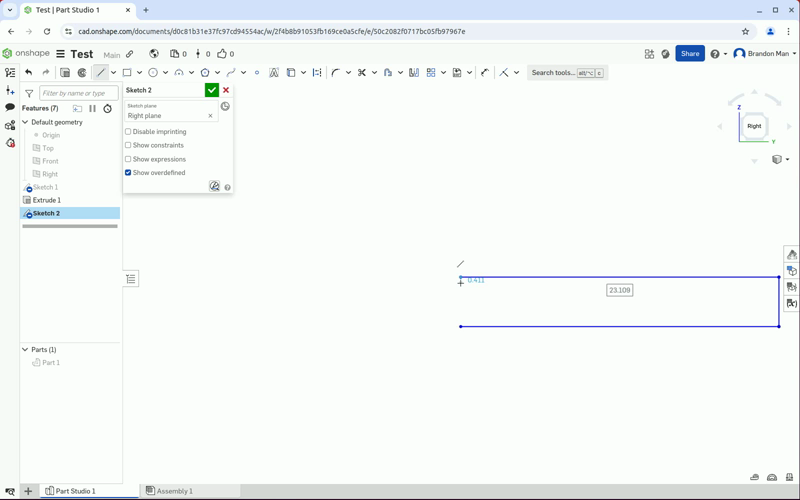
scroll(6)
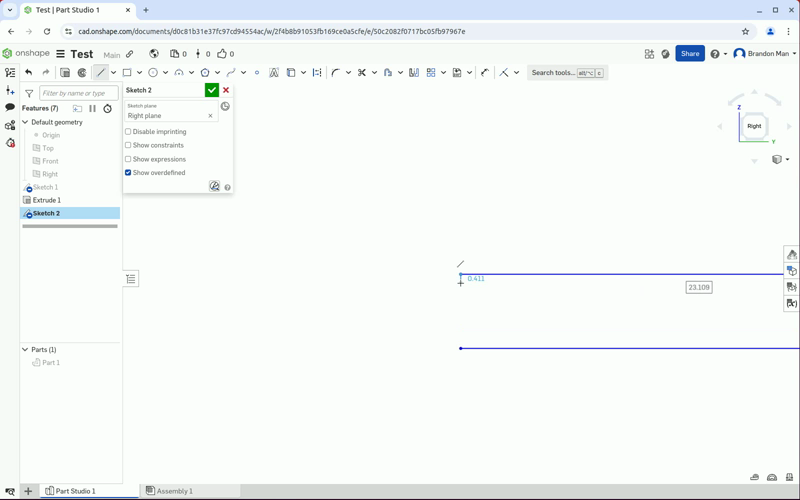
scroll(6)
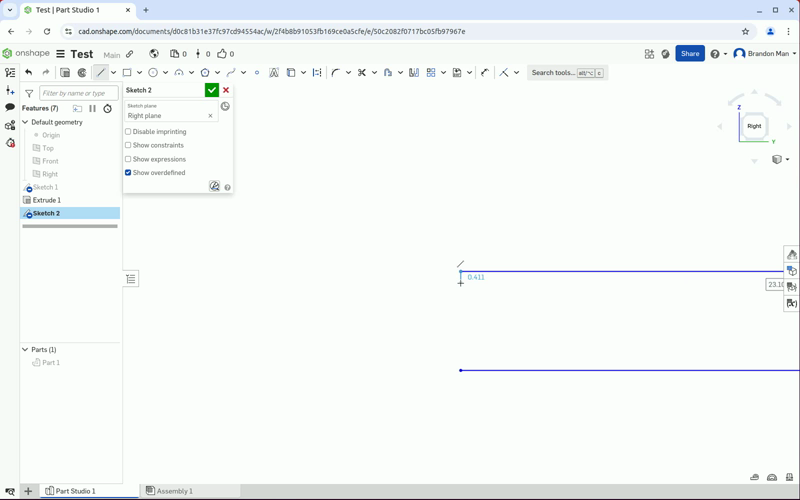
scroll(6)
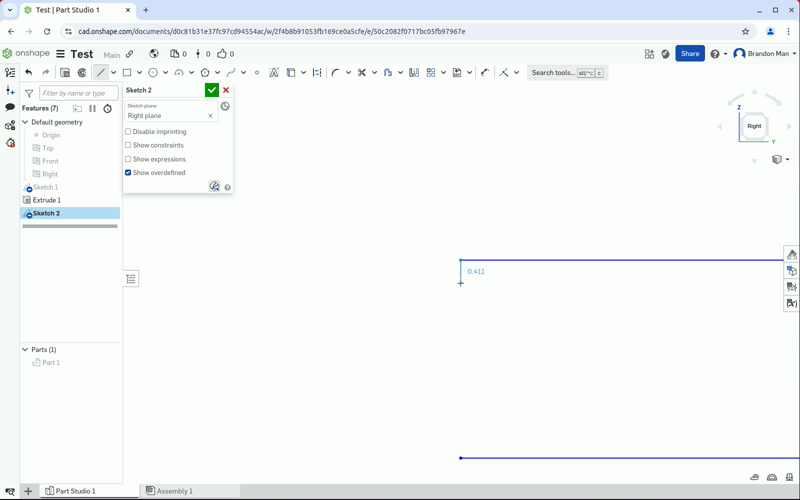
click(460, 282)
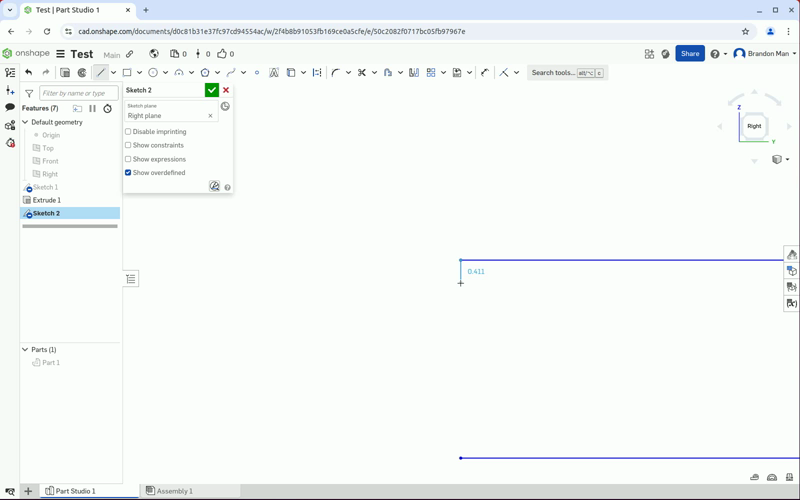
scroll(-6)
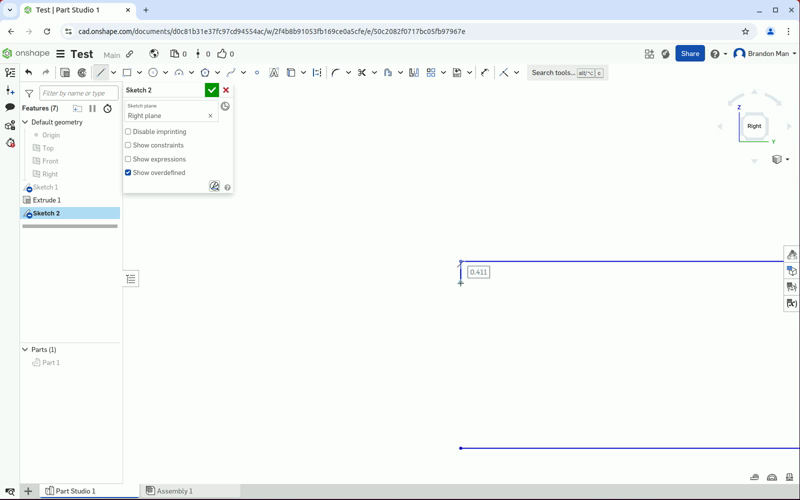
scroll(-6)
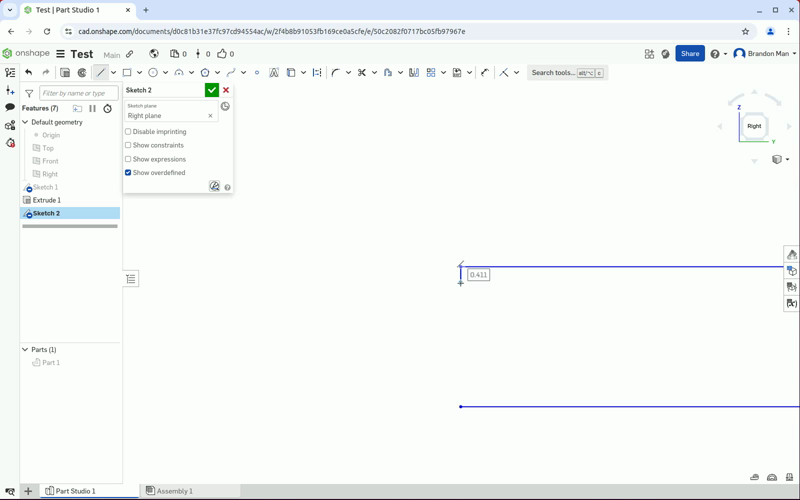
scroll(-6)
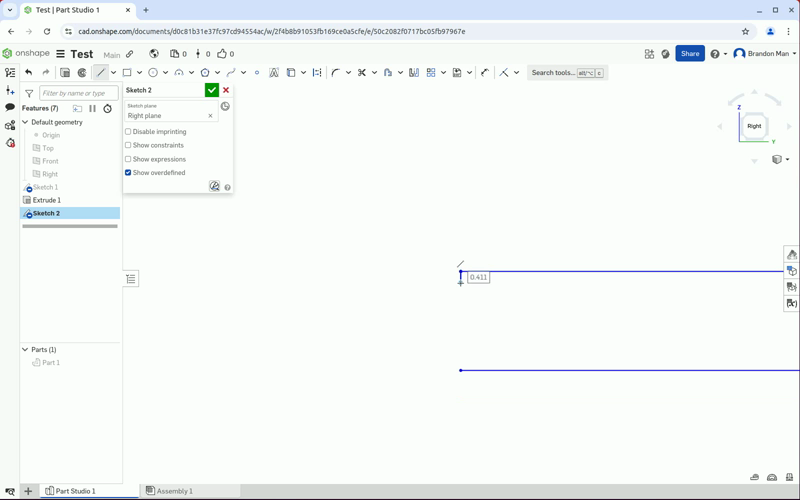
scroll(-6)
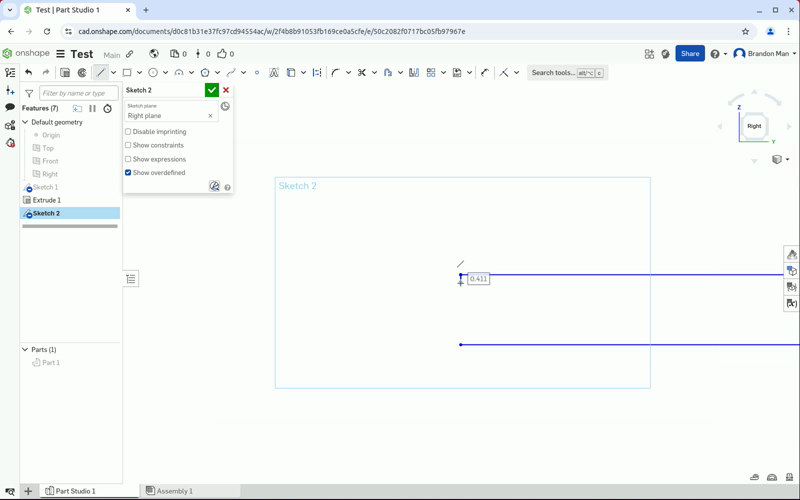
scroll(-6)
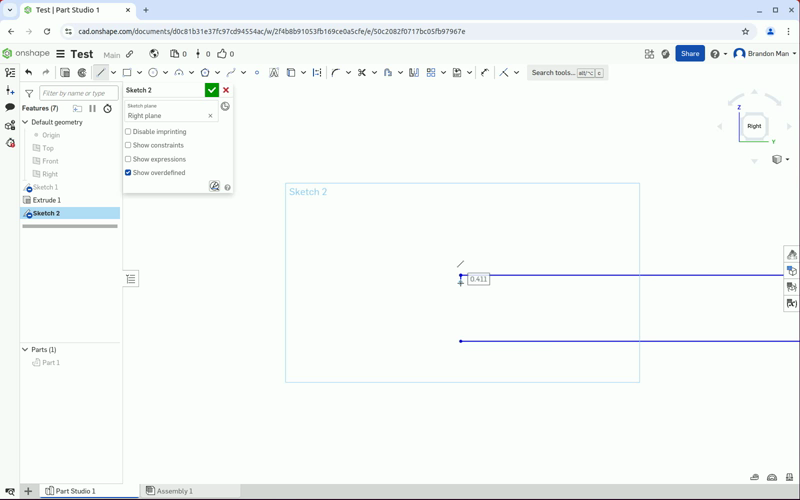
scroll(-6)
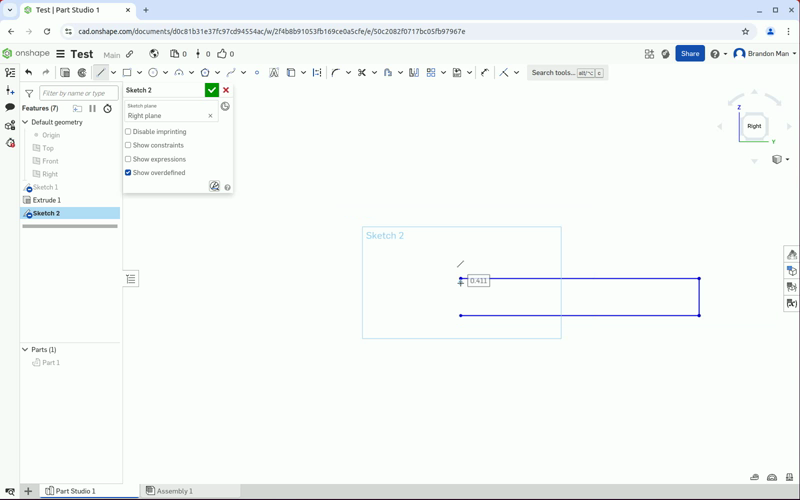
scroll(-6)
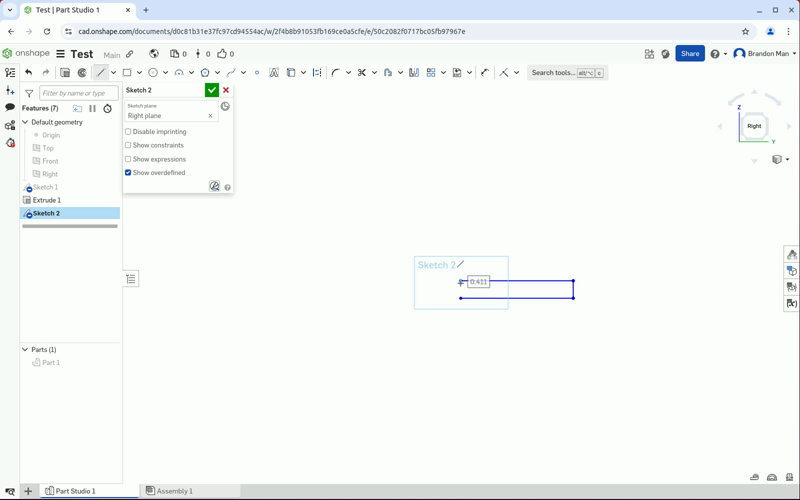
key_up(shift)
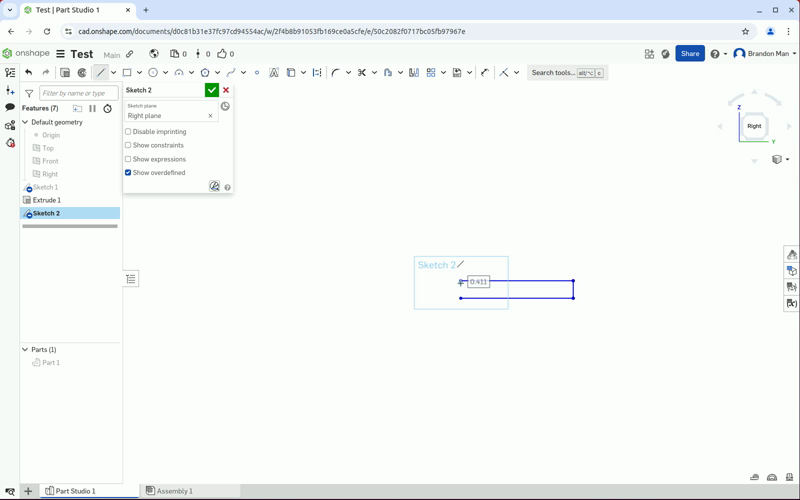
mouse_move(490, 282)
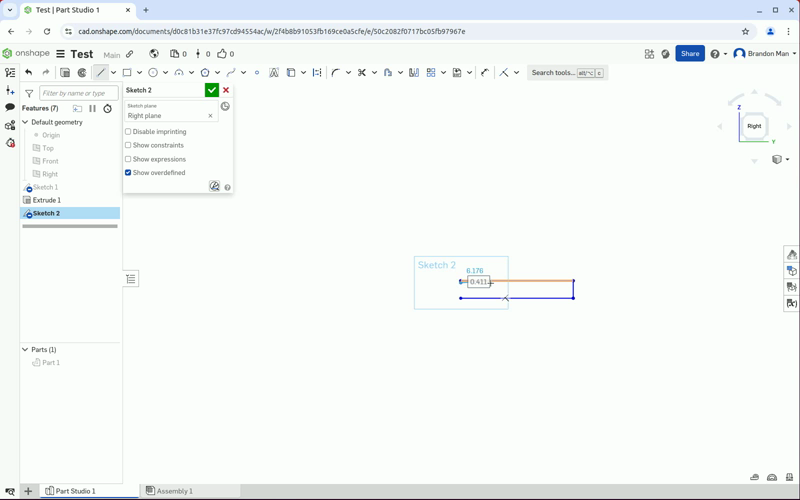
key_down(shift)
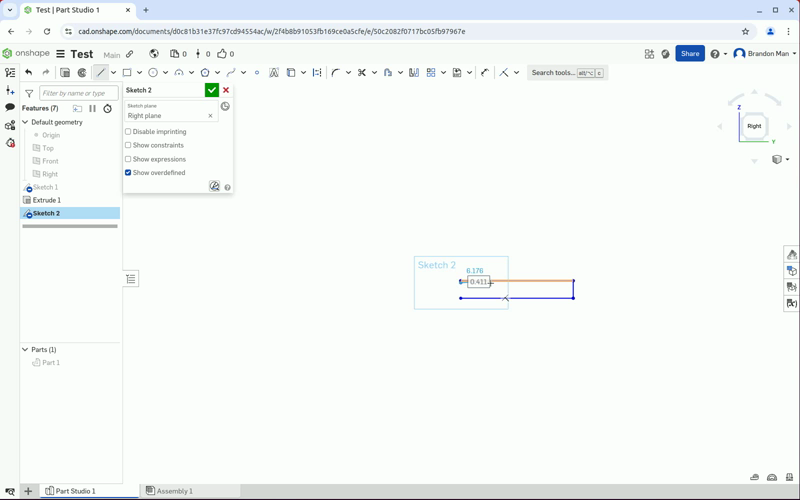
mouse_move(460, 298)
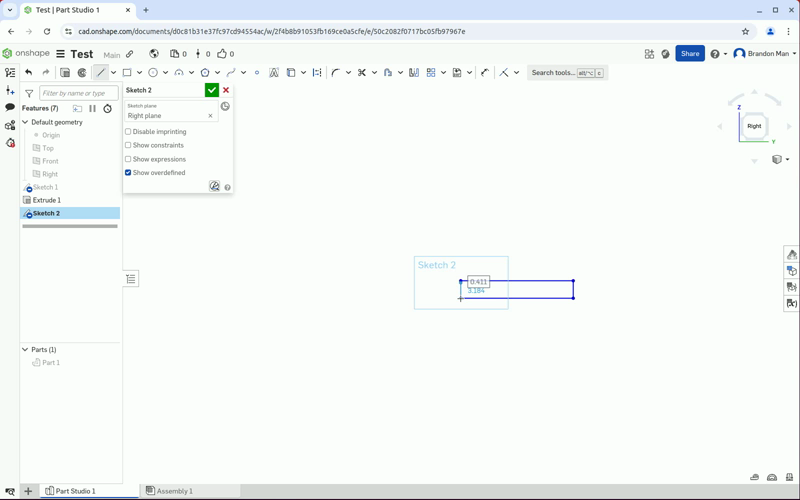
key_up(shift)
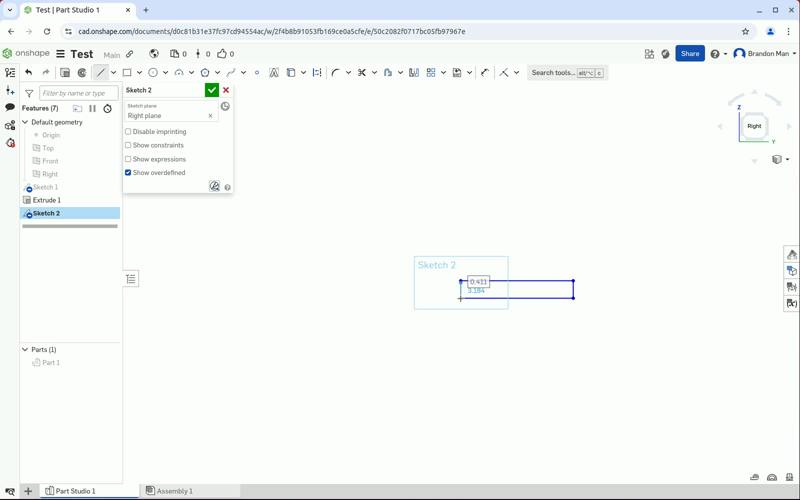
click(460, 298)
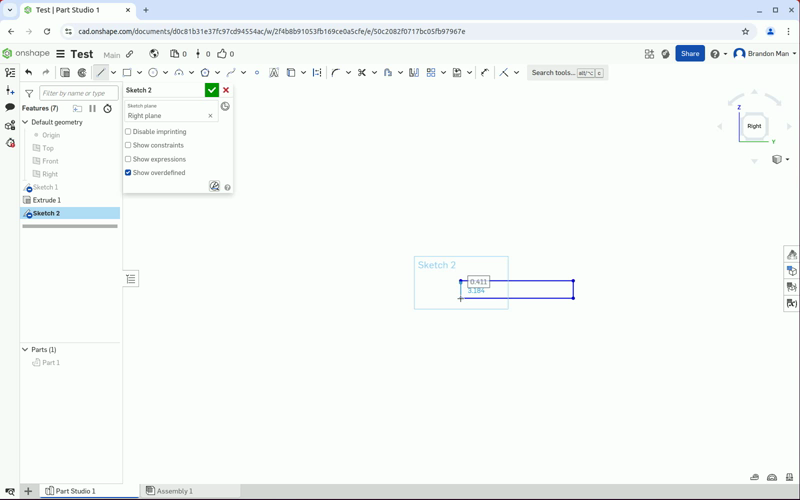
key(esc)
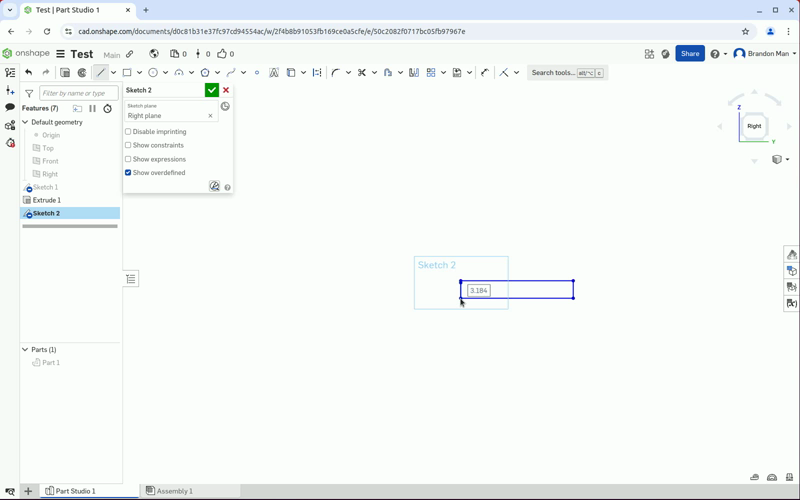
mouse_move(469, 283)
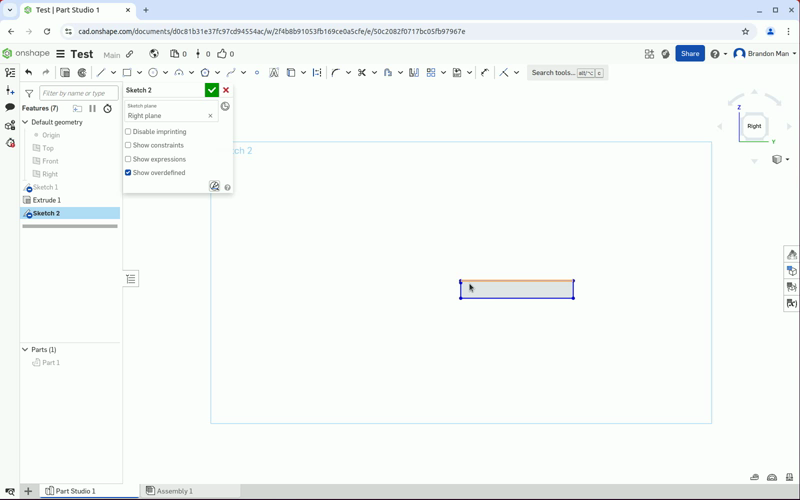
click(469, 283)
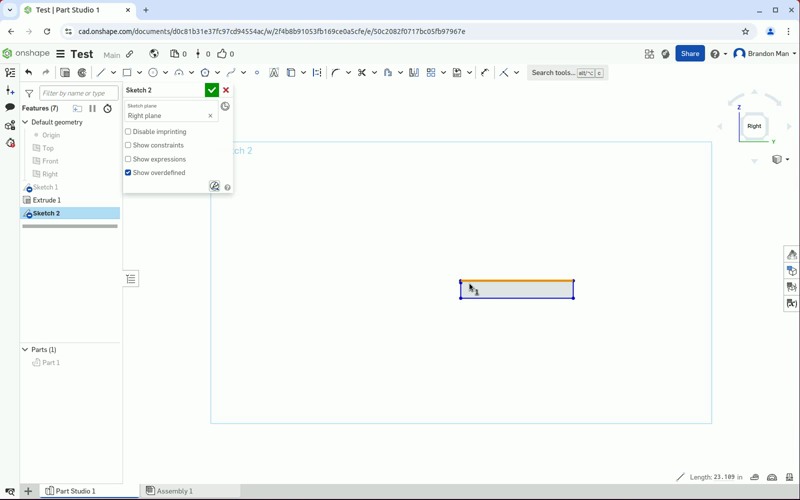
mouse_move(73, 352)
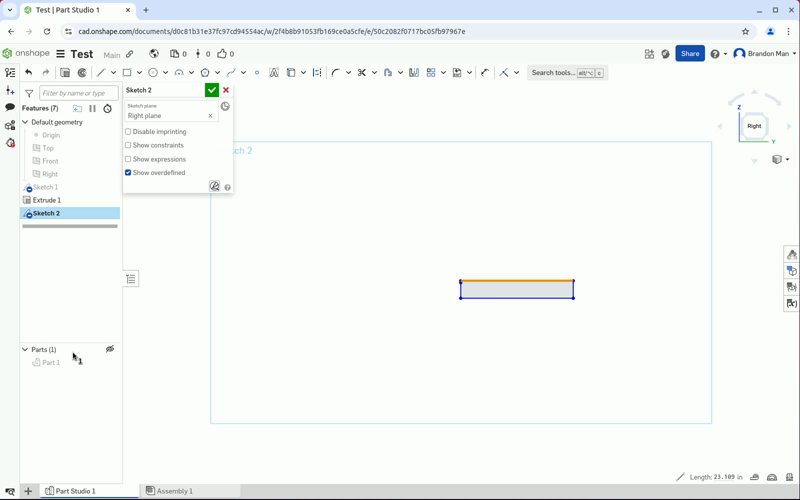
key(shift+y)
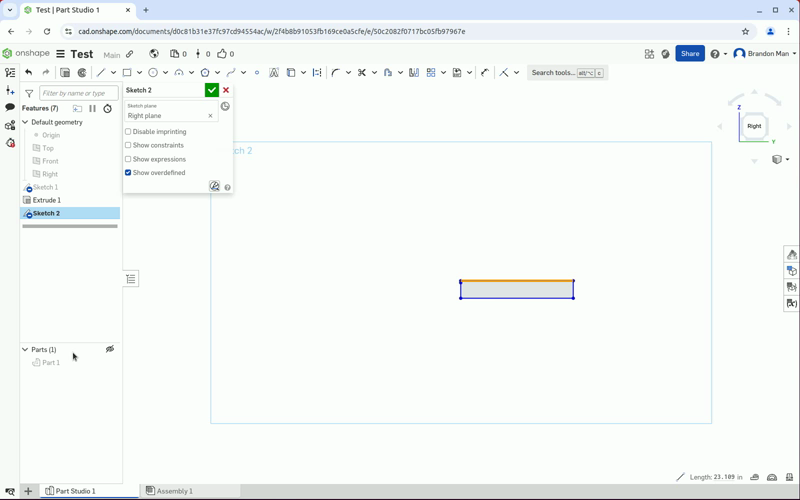
key(shift+e)
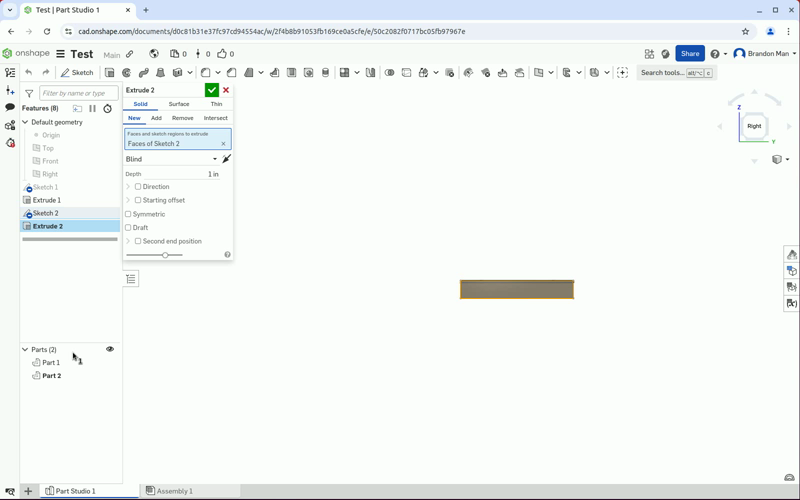
mouse_move(143, 106)
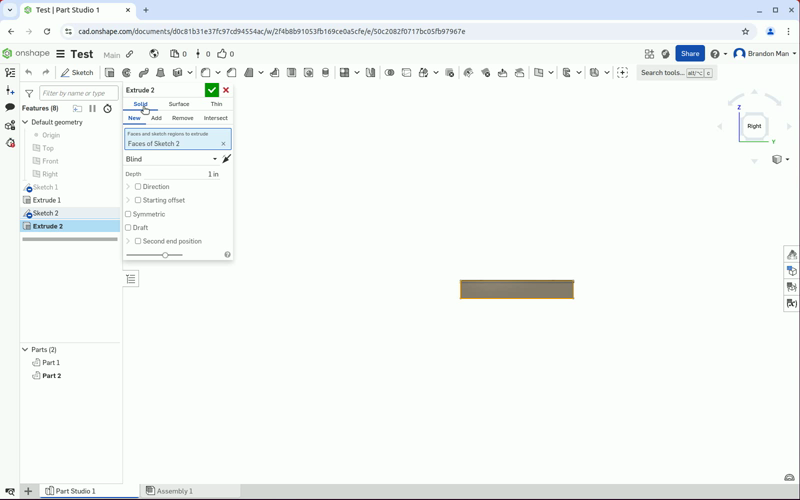
click(143, 106)
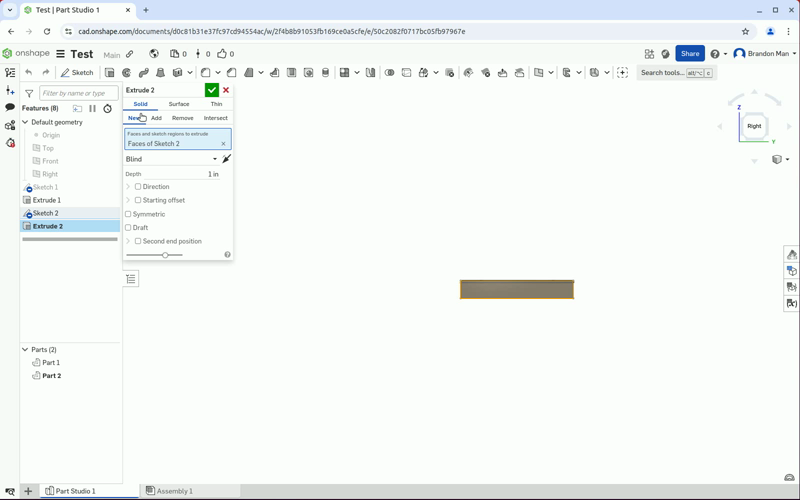
mouse_move(137, 120)
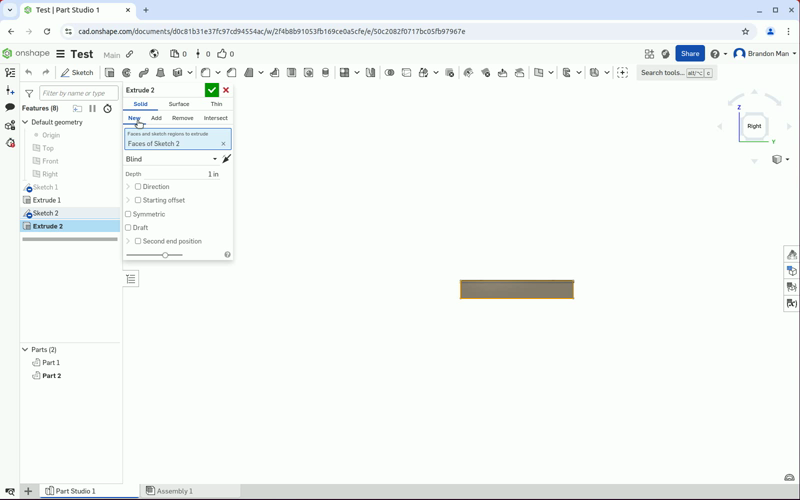
click(137, 120)
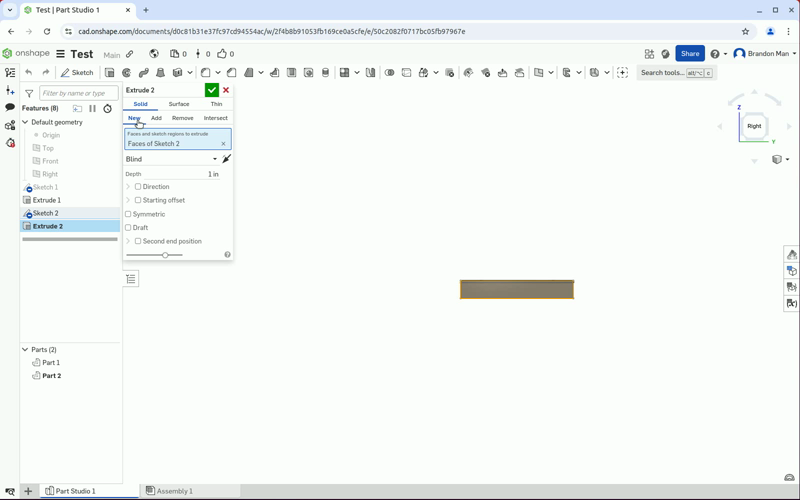
key(tab, 4)
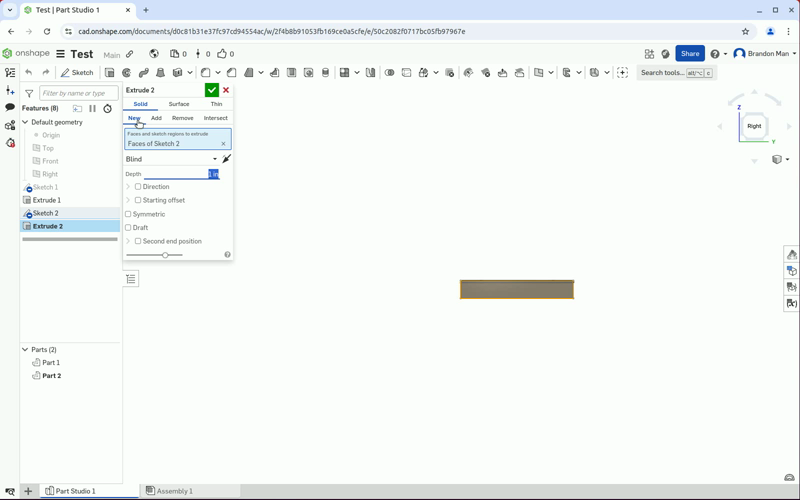
text(-0.481)
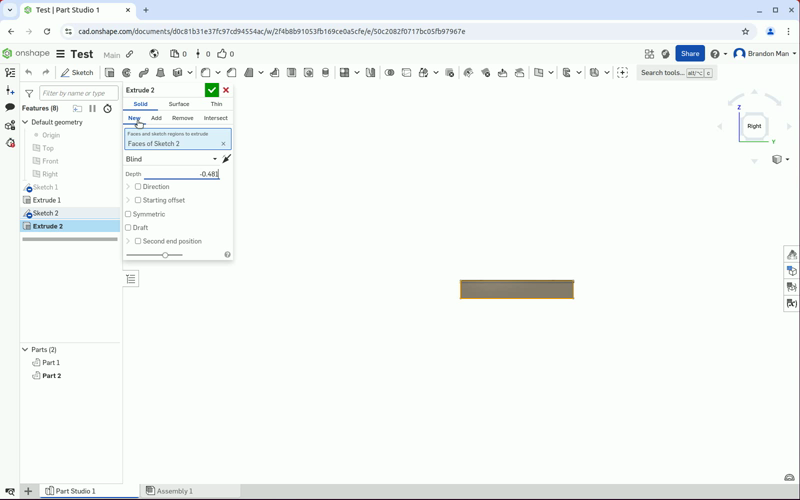
key(enter)
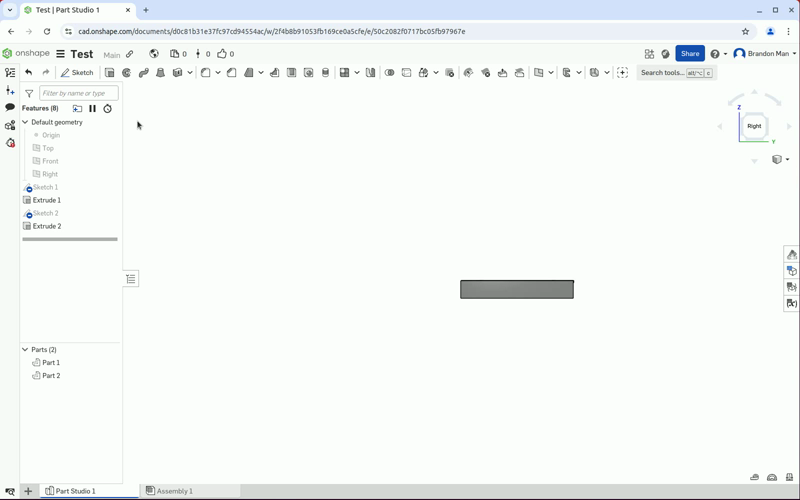
key(shift+h)
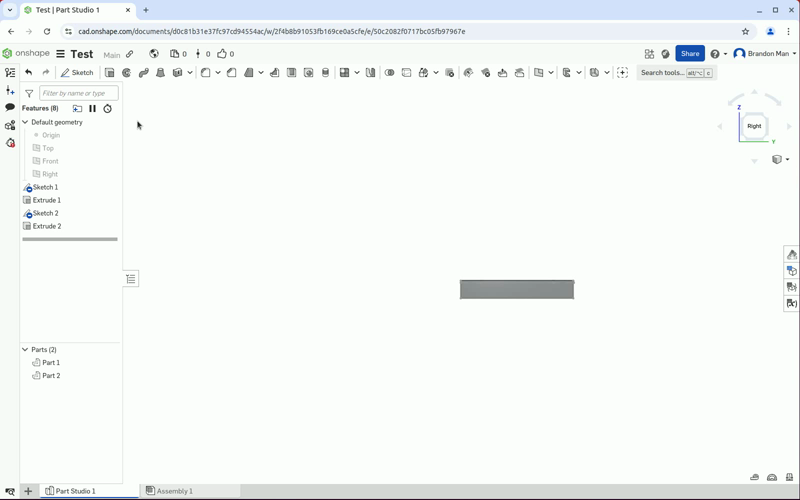
key(shift+h)
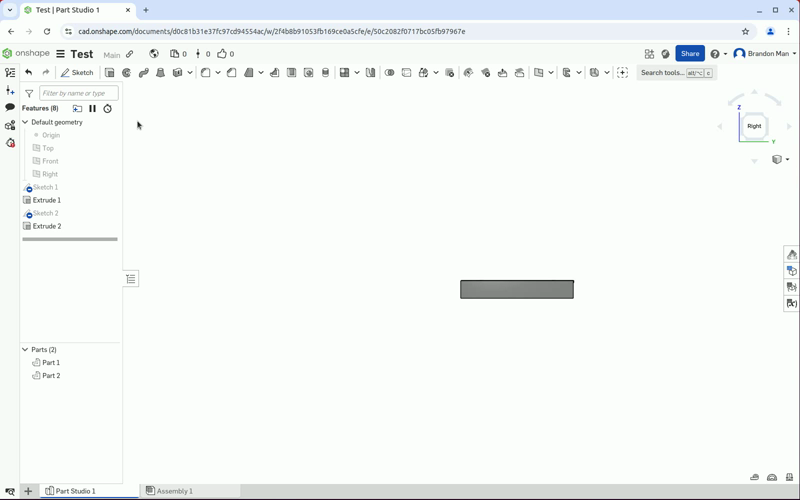
mouse_move(73, 189)
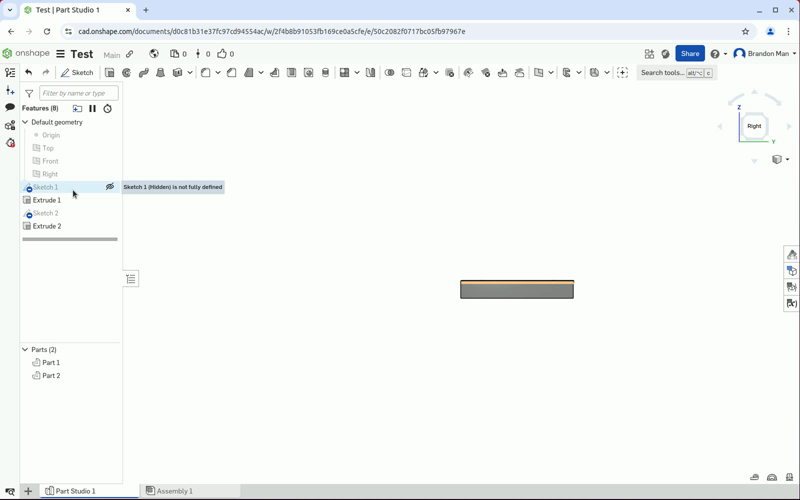
click(73, 189)
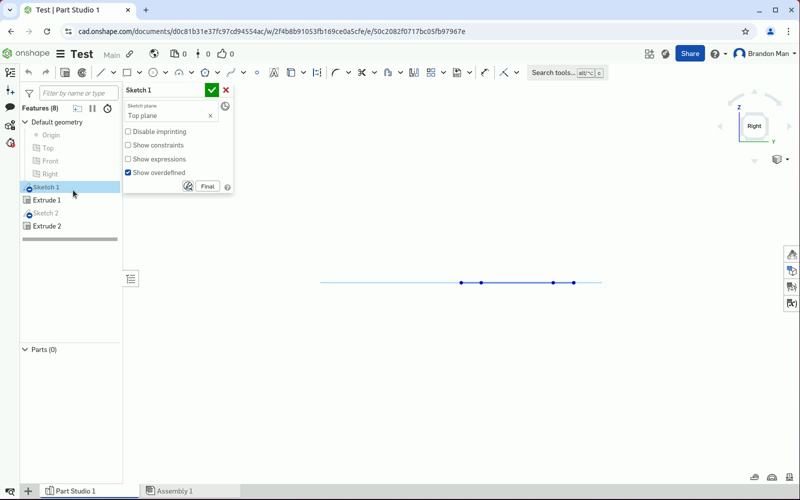
mouse_move(229, 92)
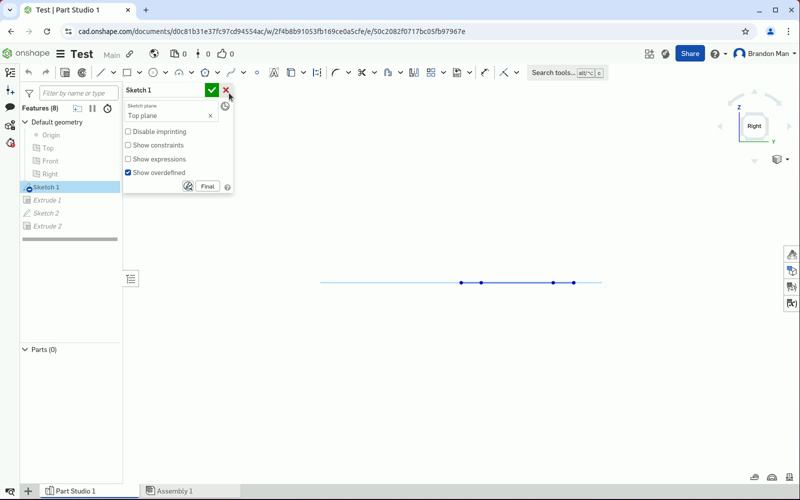
click(229, 92)
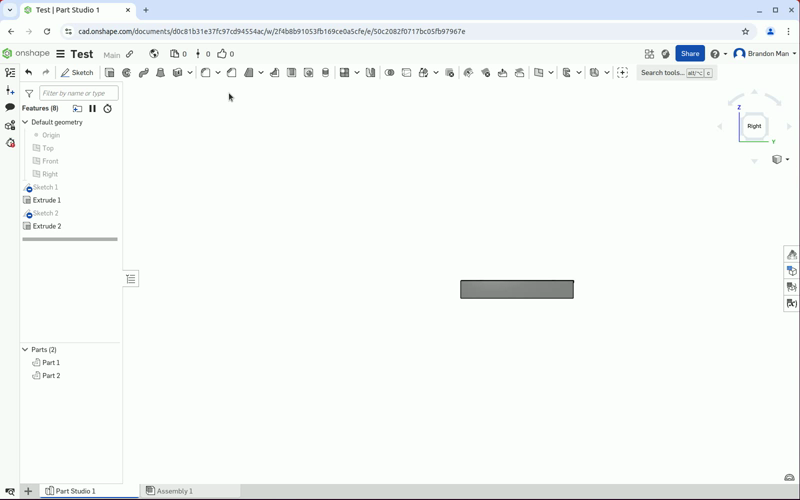
mouse_move(73, 352)
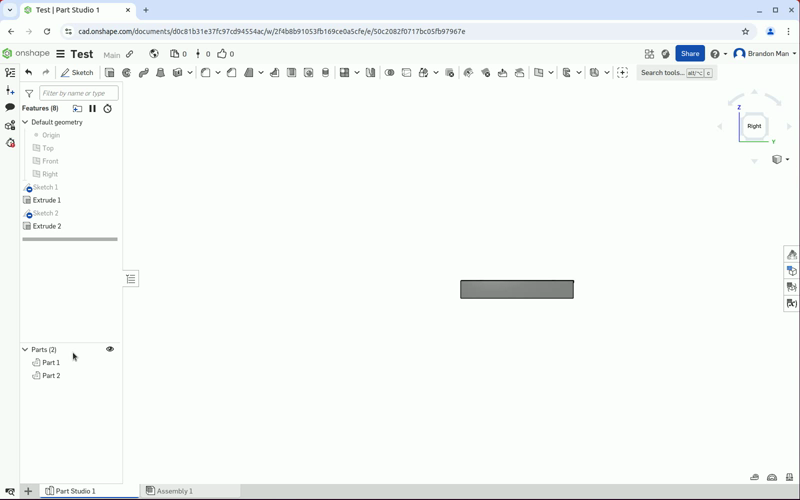
key(y)
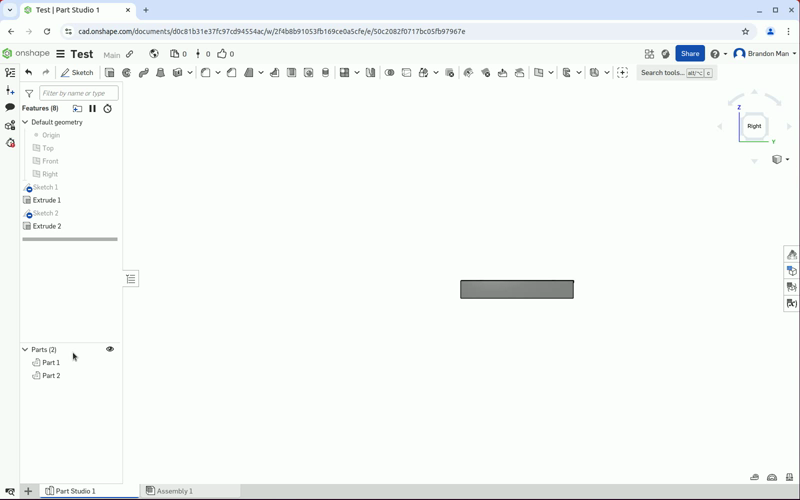
key(shift+p)
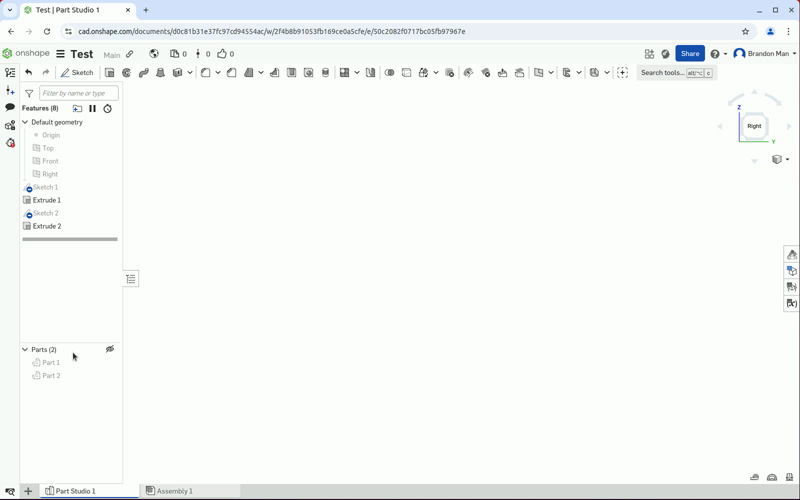
key(space)
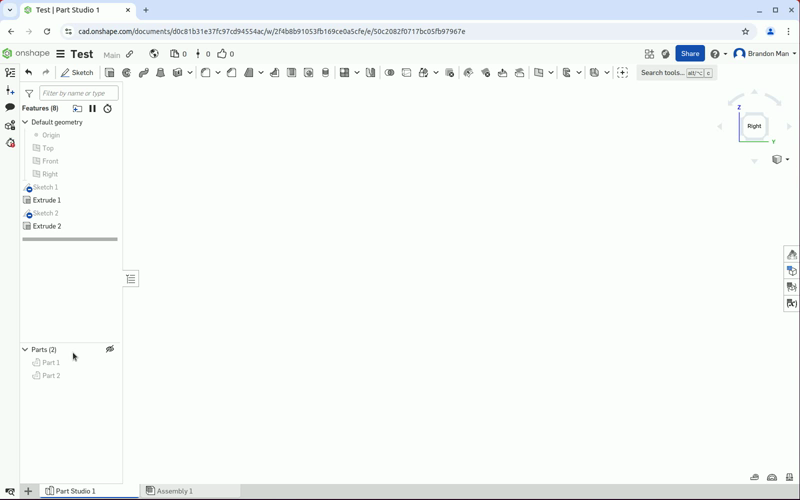
key_down(shift)
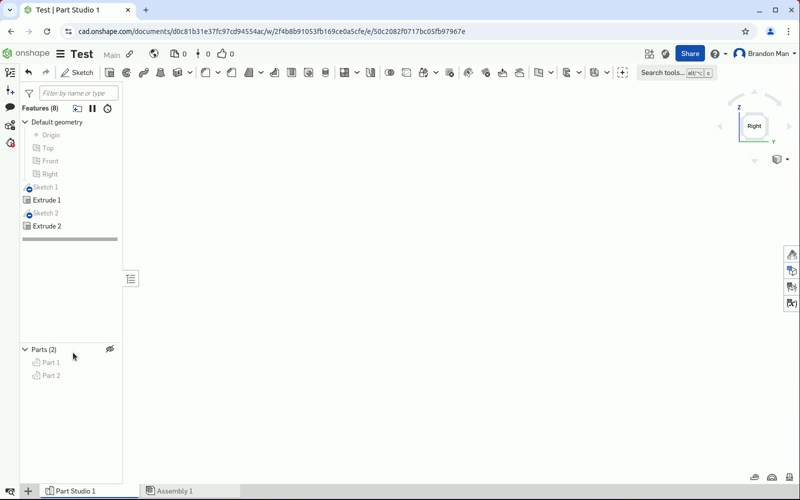
key(right)
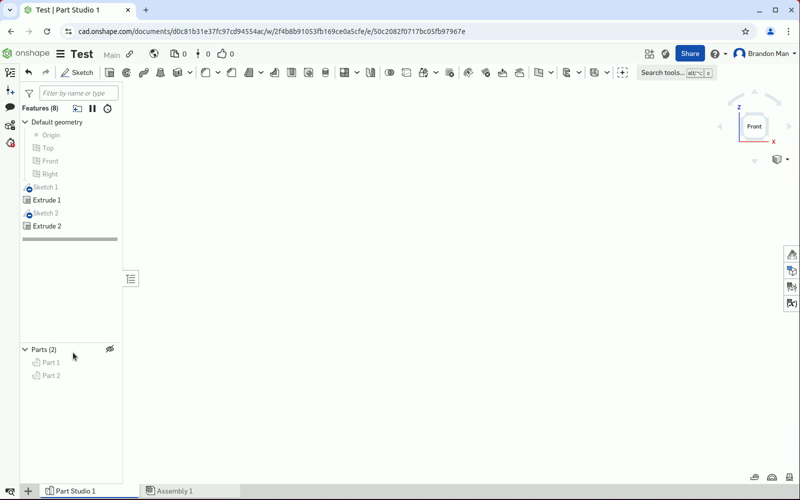
key_up(shift)
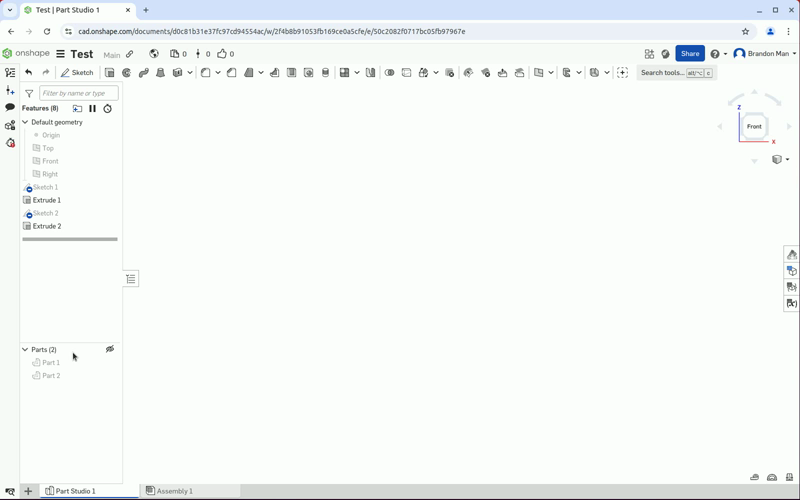
mouse_move(73, 352)
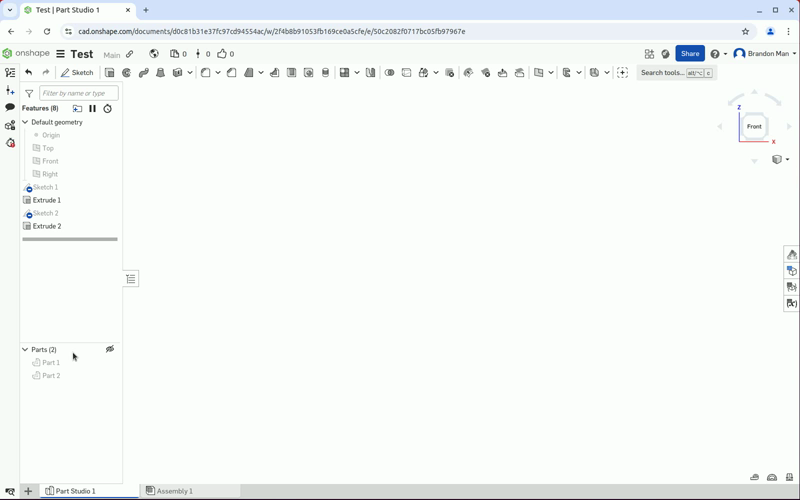
key(shift+y)
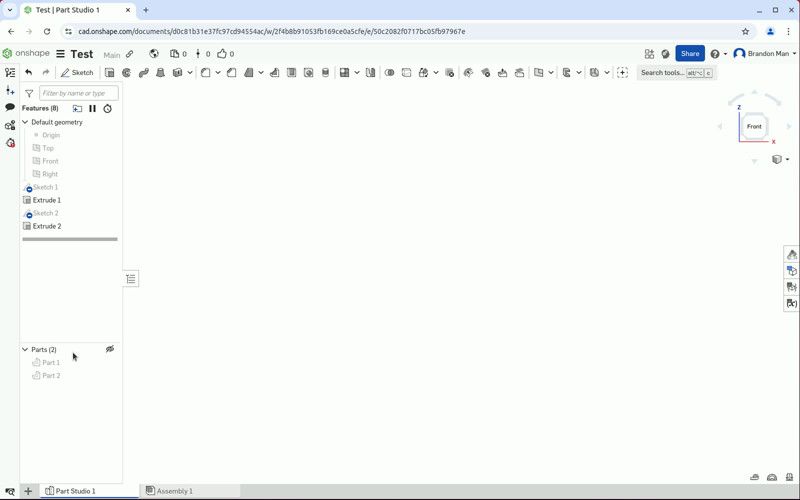
key(shift+s)
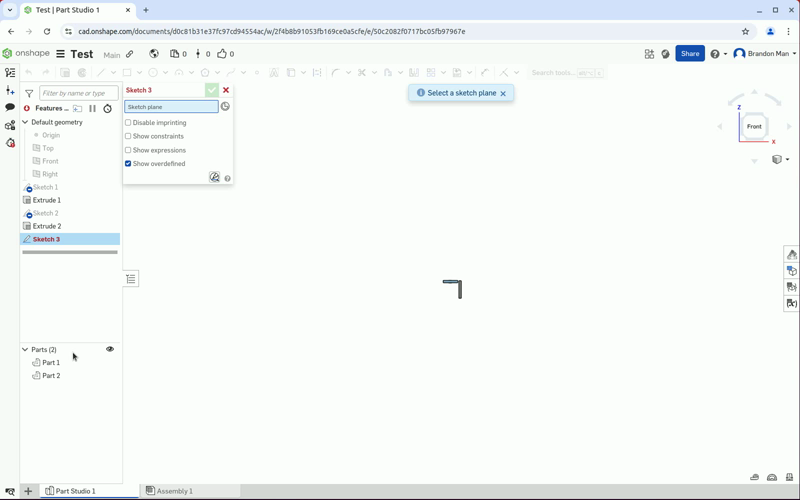
mouse_move(73, 163)
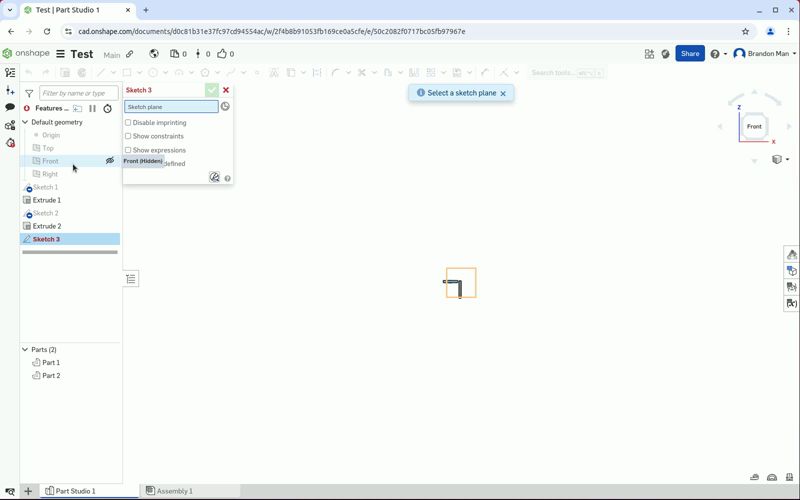
click(73, 163)
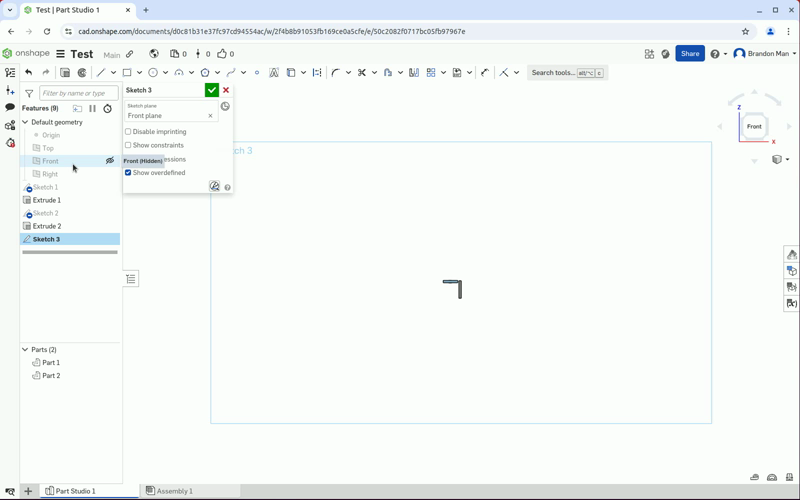
mouse_move(73, 352)
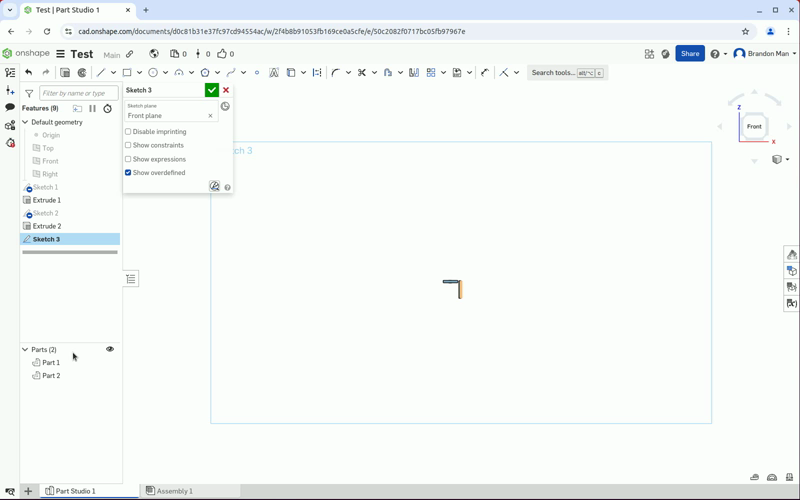
key(y)
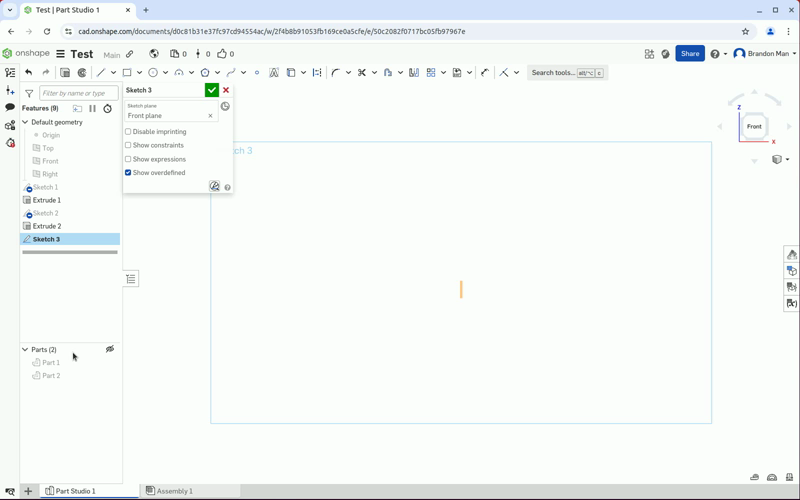
key(l)
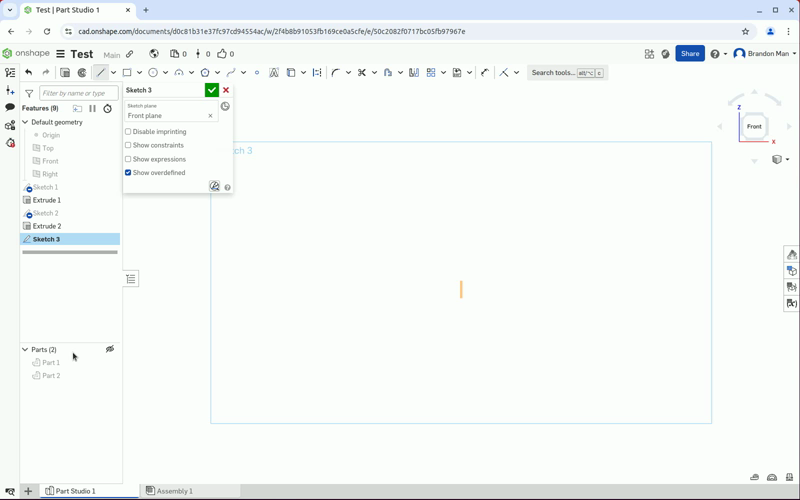
key_down(shift)
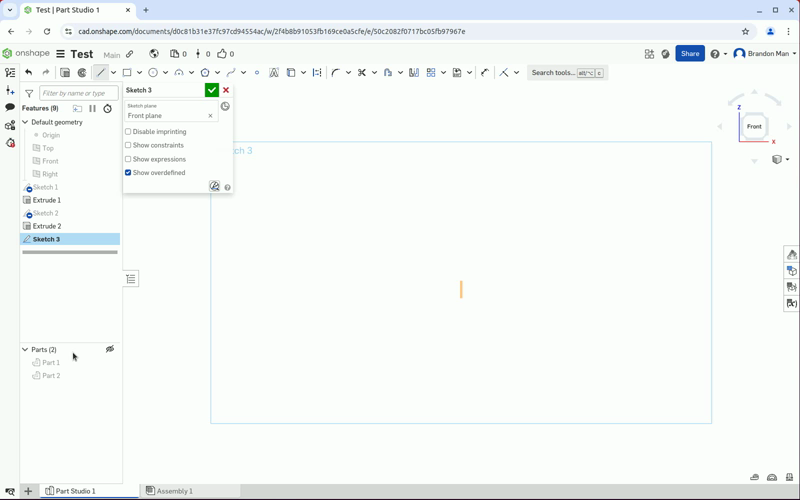
mouse_move(460, 298)
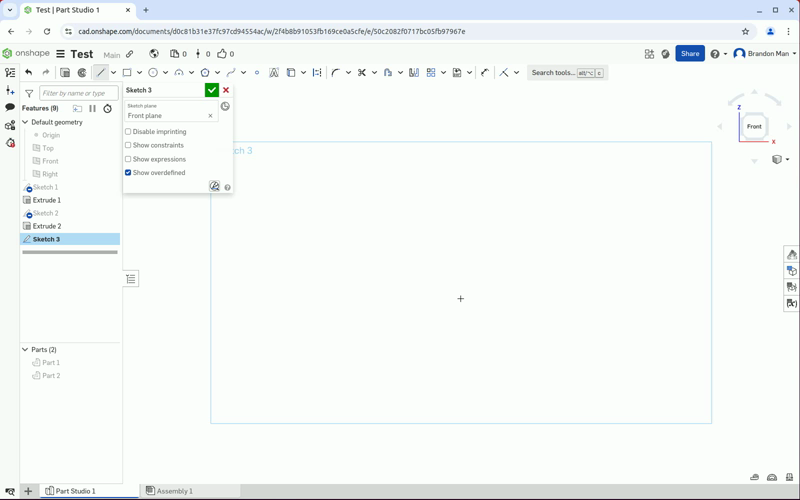
click(460, 298)
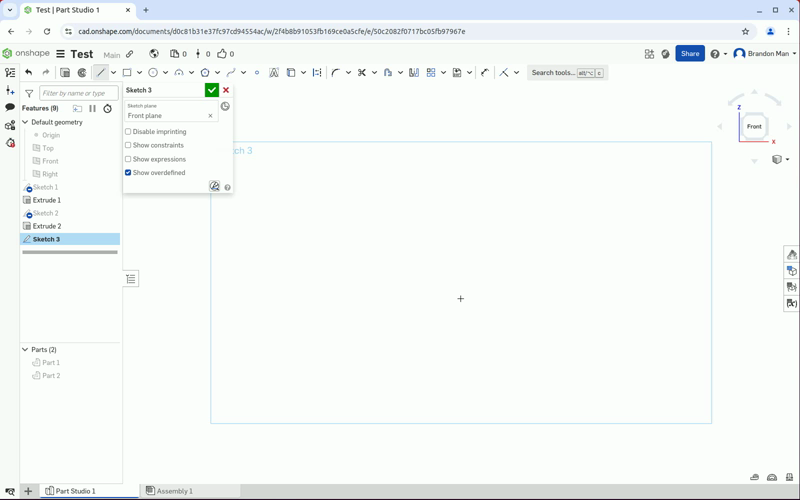
key_up(shift)
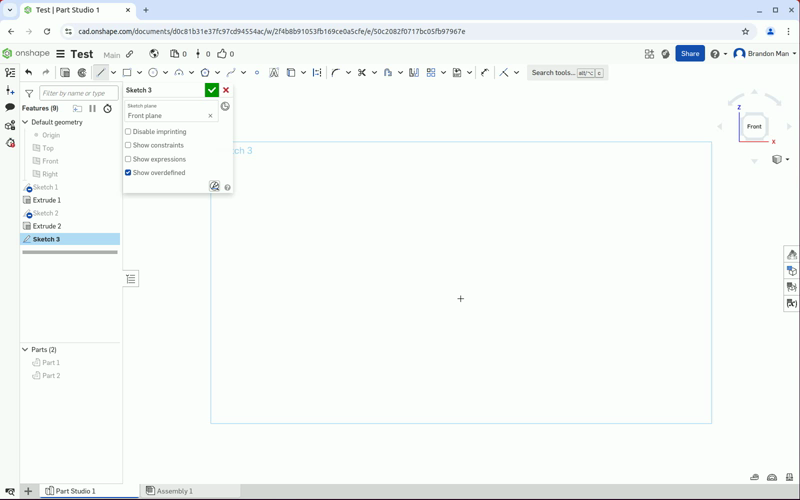
key_down(shift)
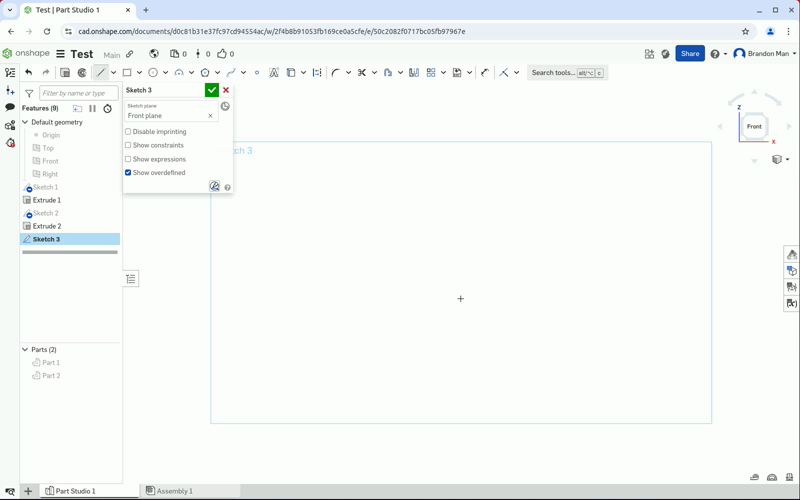
mouse_move(490, 298)
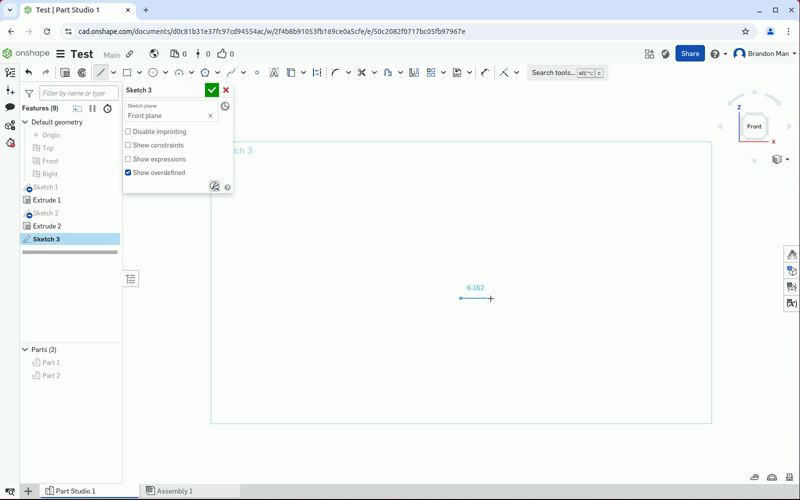
mouse_move(461, 298)
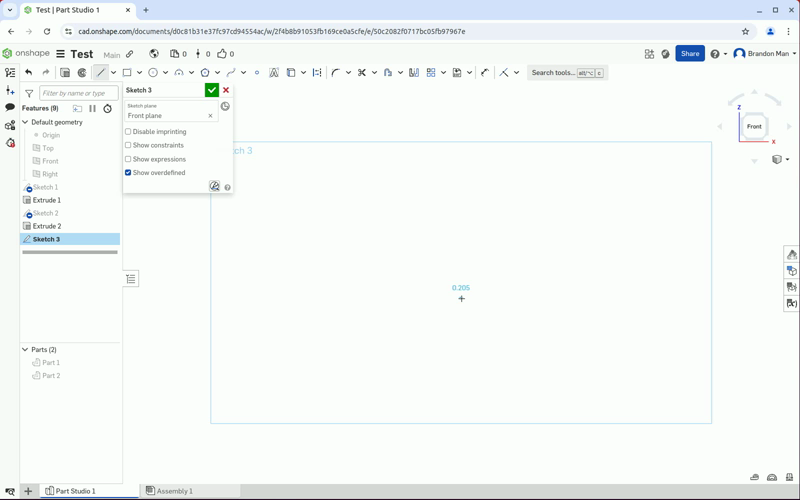
scroll(6)
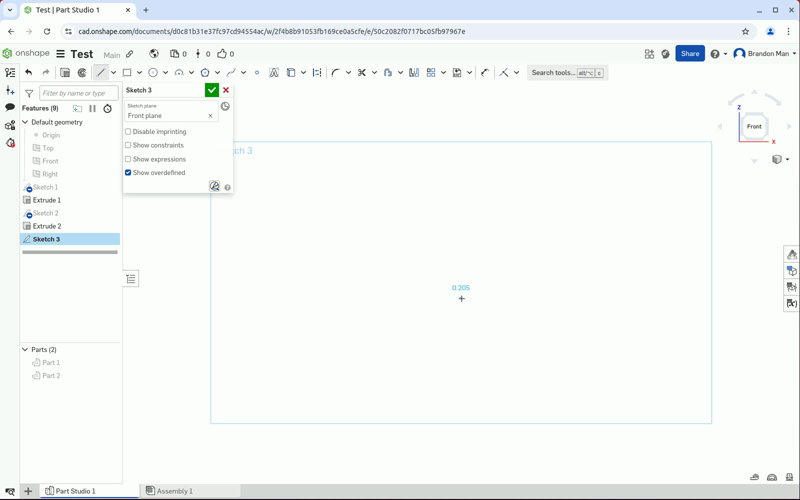
scroll(6)
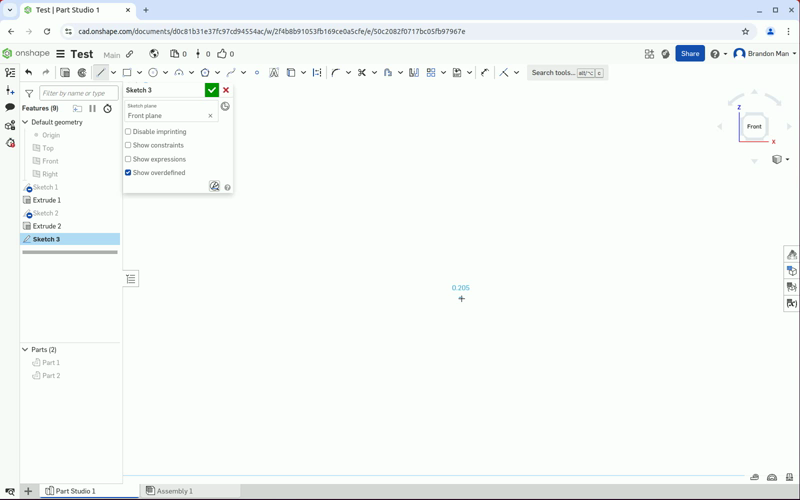
scroll(6)
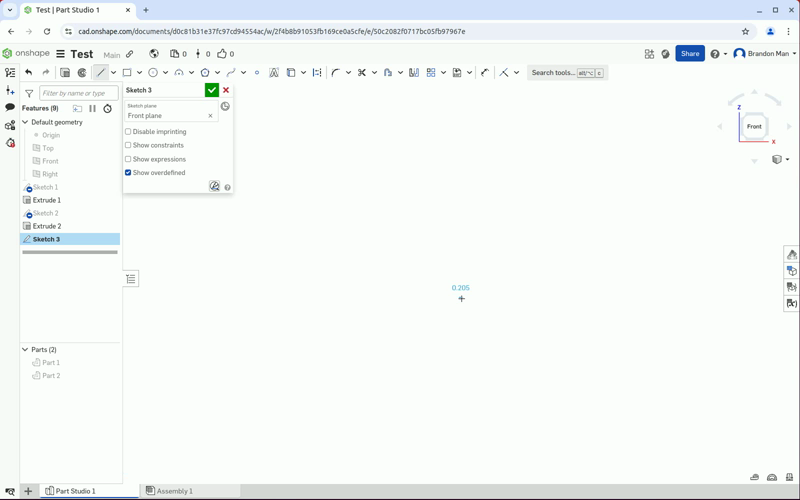
scroll(6)
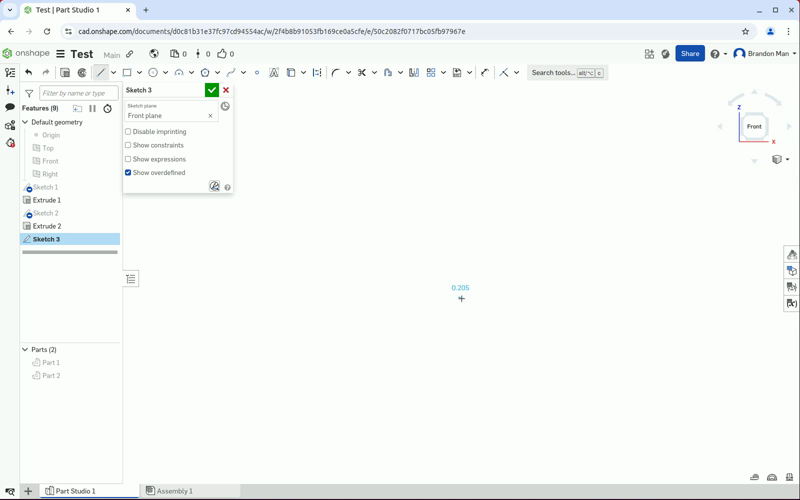
scroll(6)
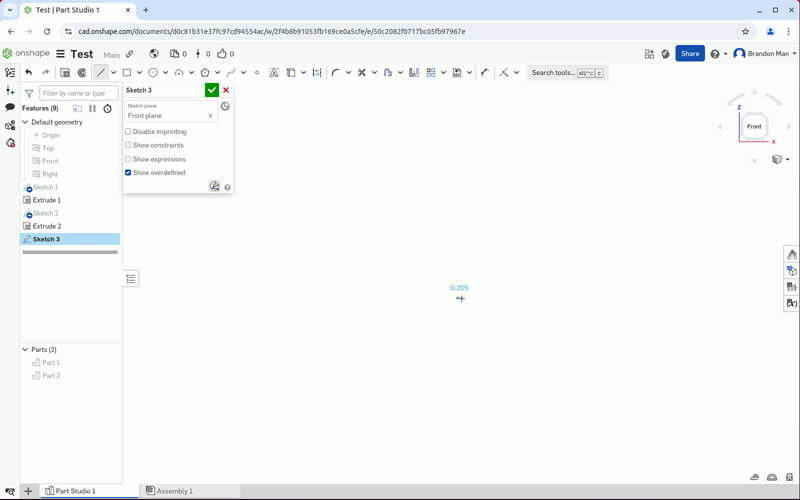
scroll(6)
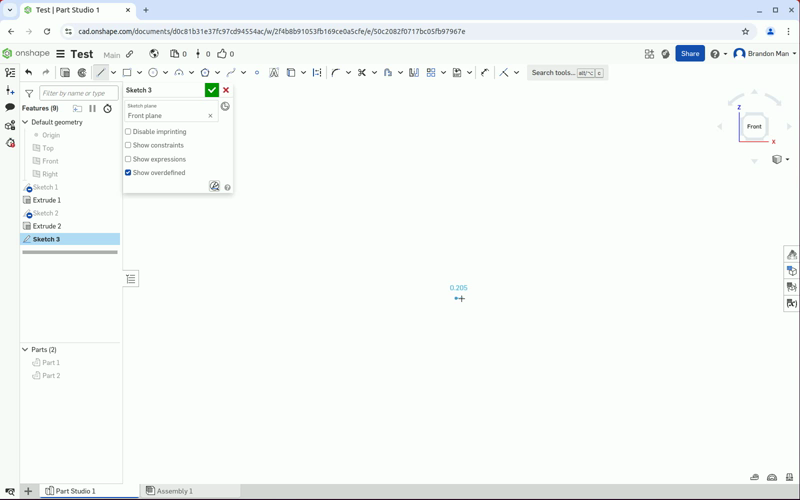
scroll(6)
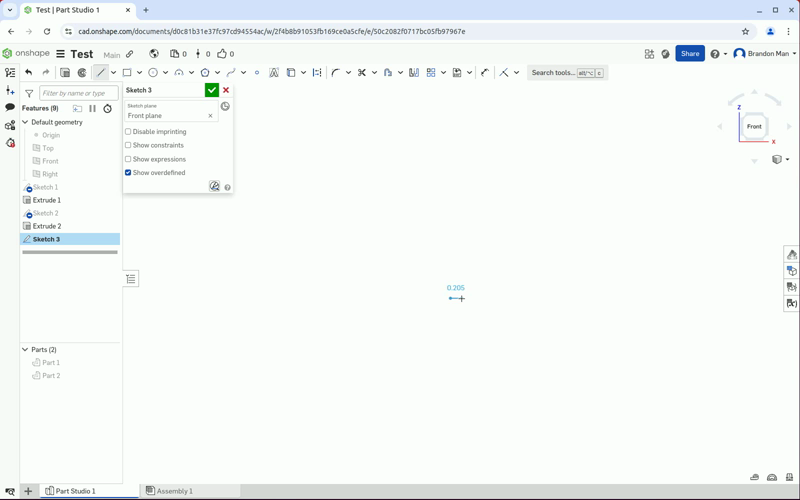
click(461, 298)
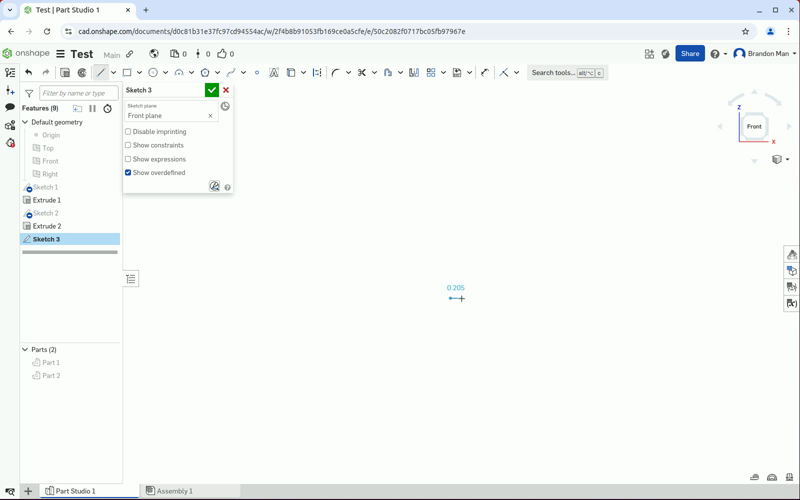
scroll(-6)
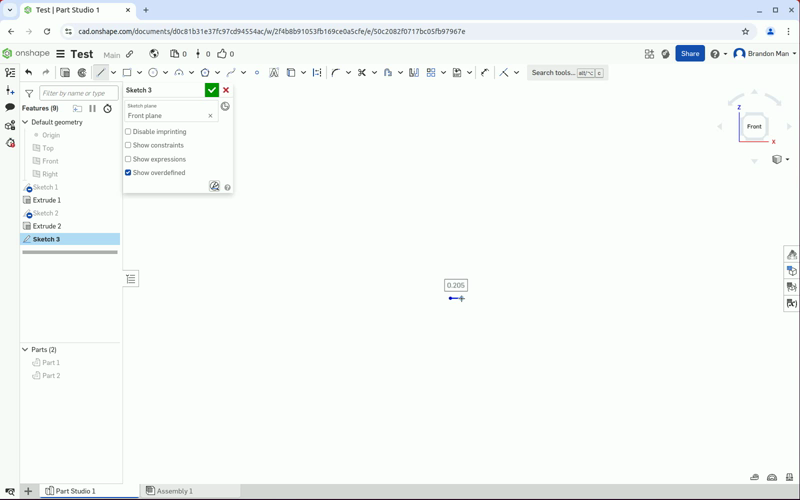
scroll(-6)
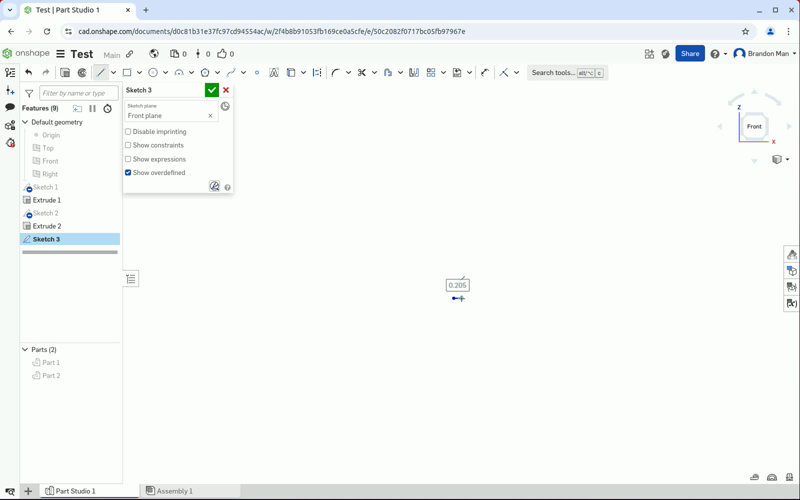
scroll(-6)
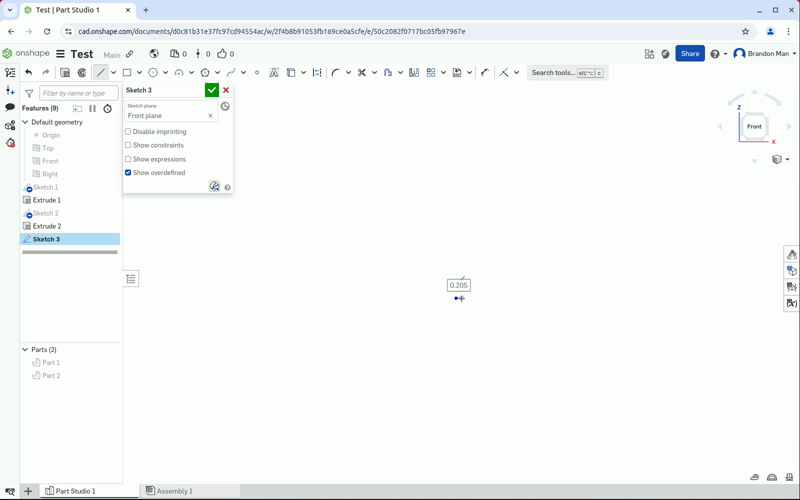
scroll(-6)
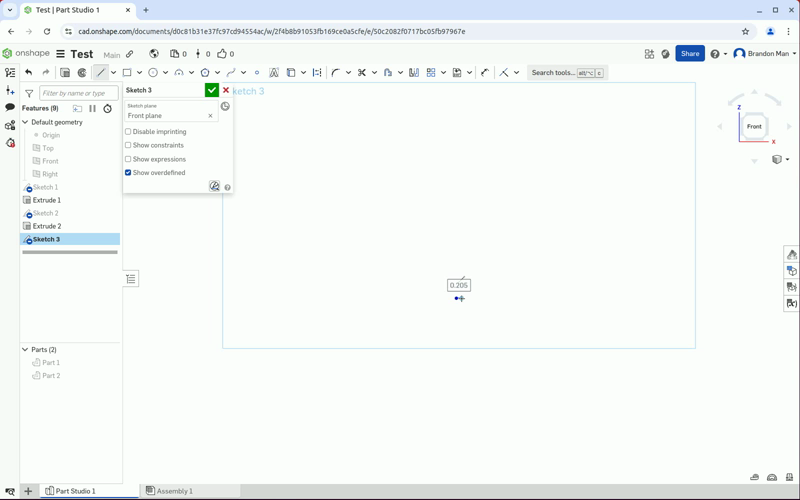
scroll(-6)
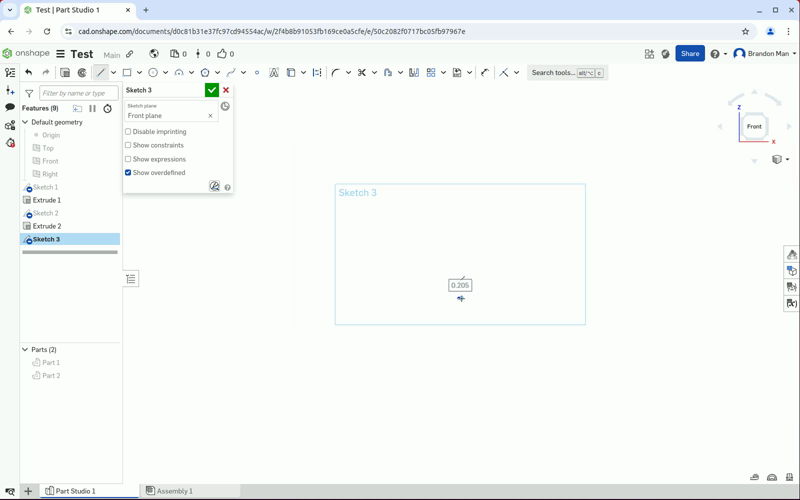
scroll(-6)
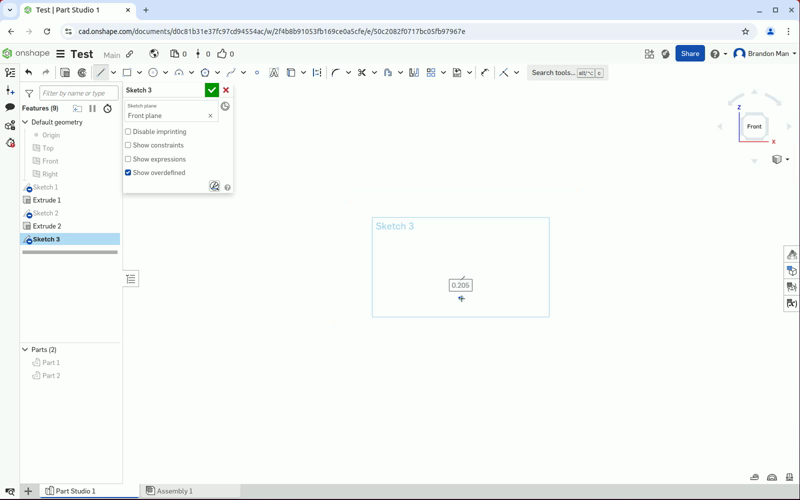
scroll(-6)
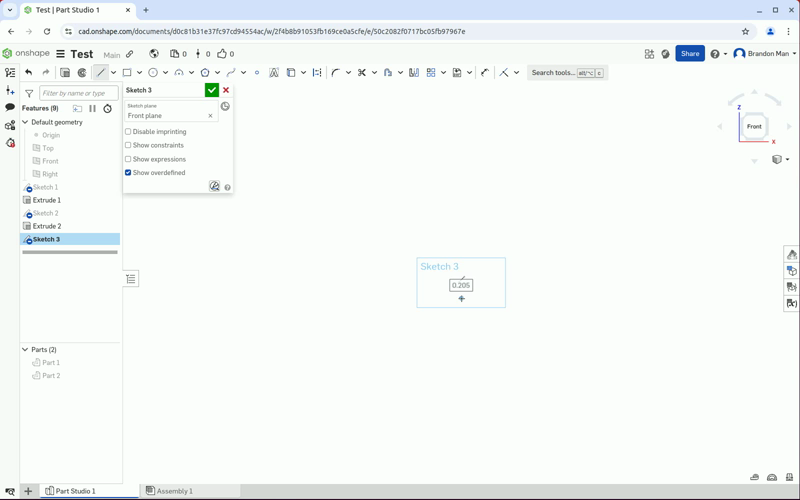
key_up(shift)
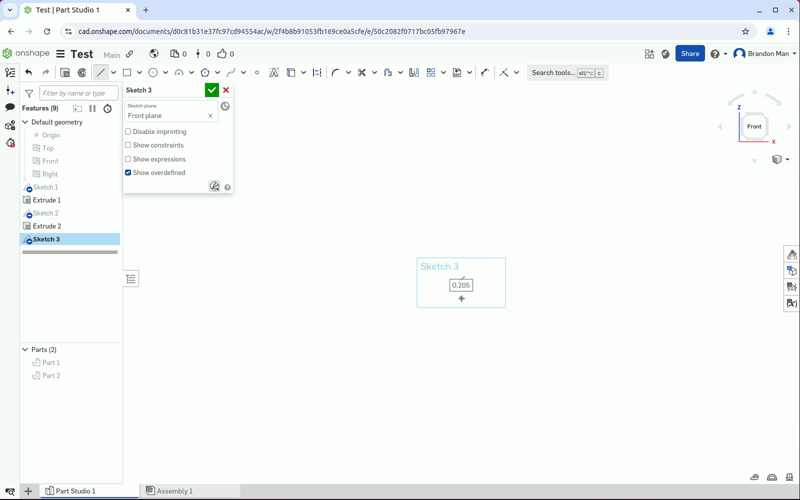
key_down(shift)
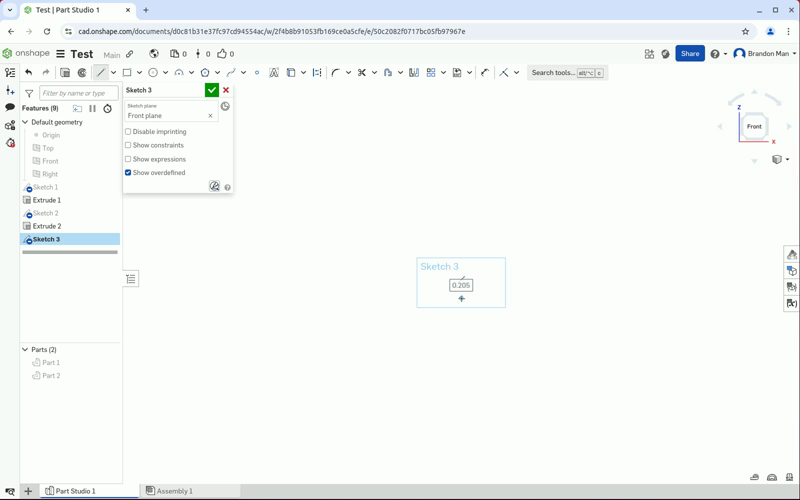
mouse_move(492, 298)
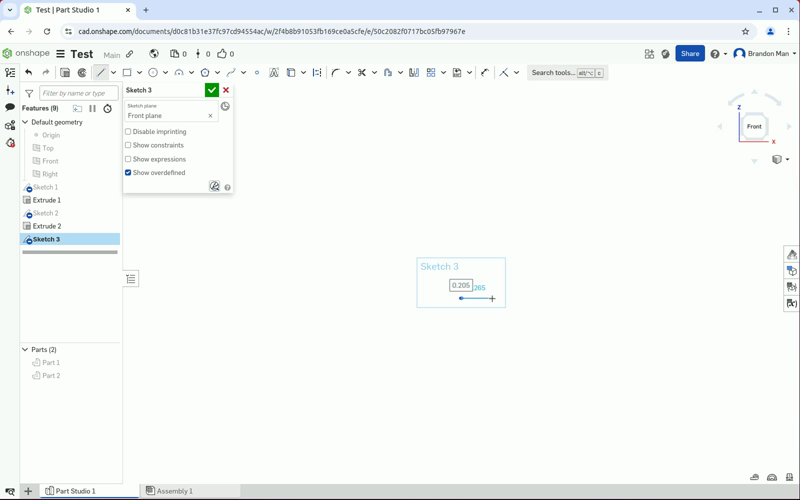
mouse_move(461, 294)
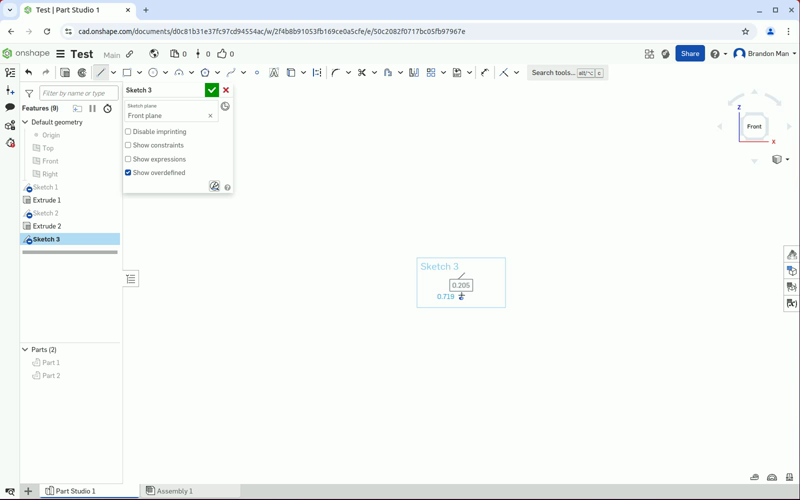
scroll(6)
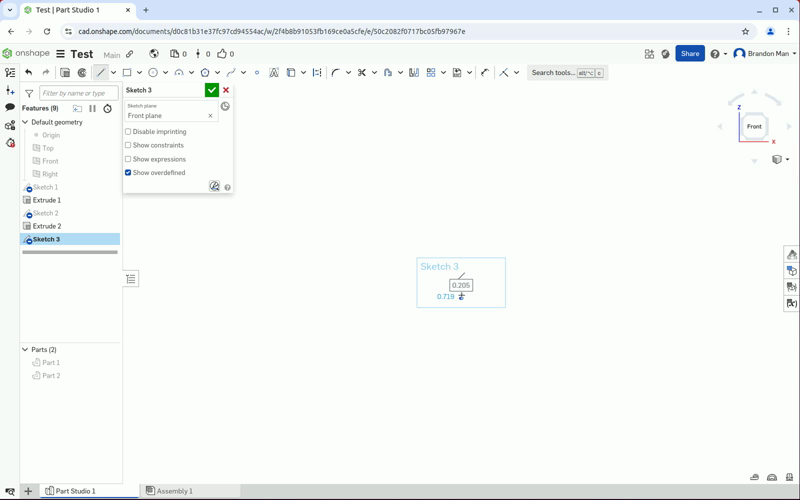
scroll(6)
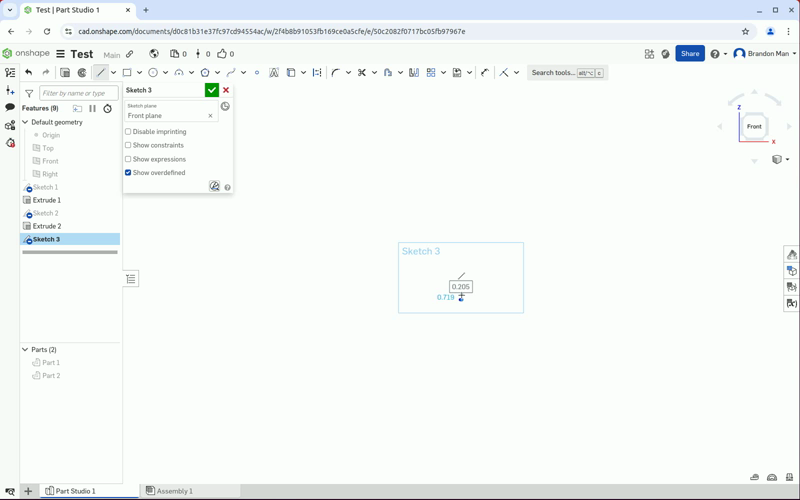
scroll(6)
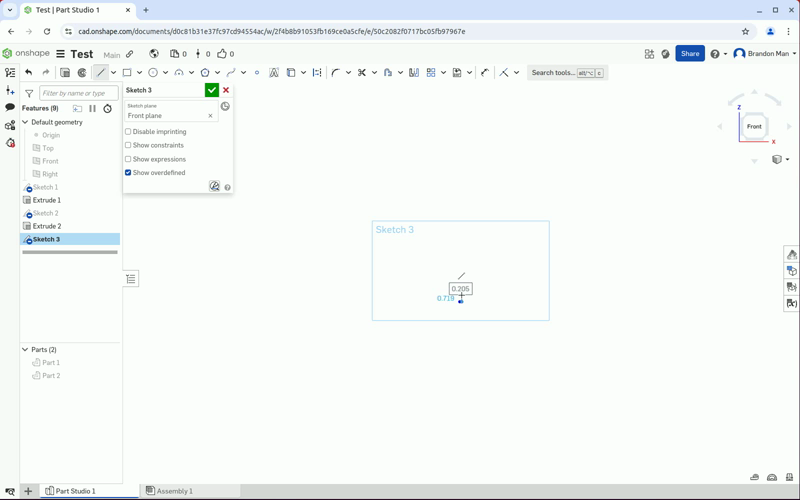
scroll(6)
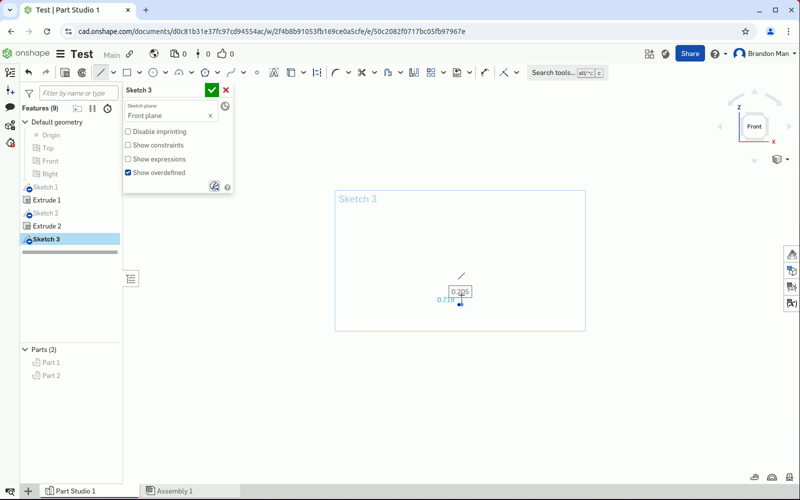
scroll(6)
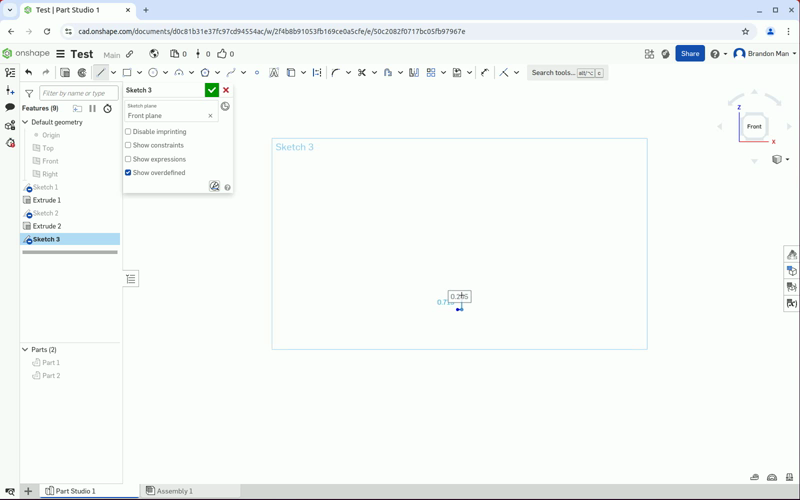
scroll(6)
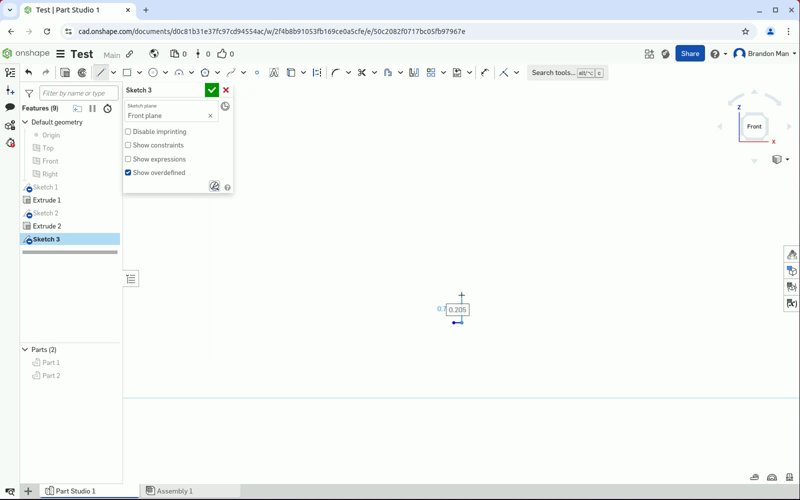
scroll(6)
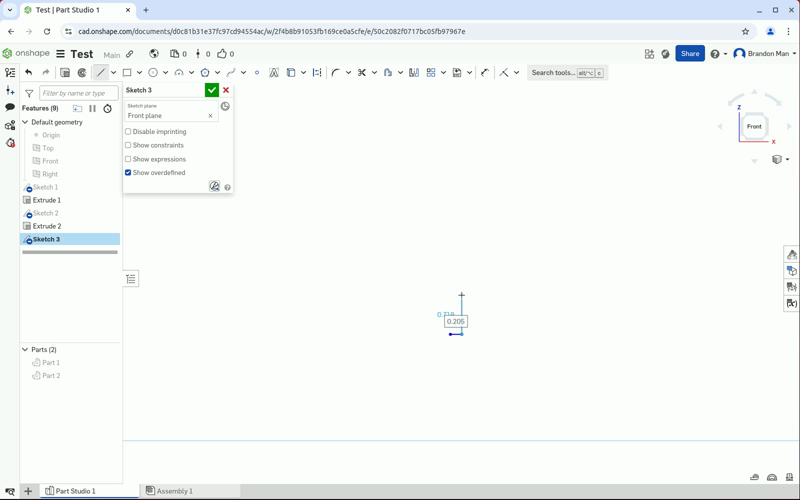
click(461, 294)
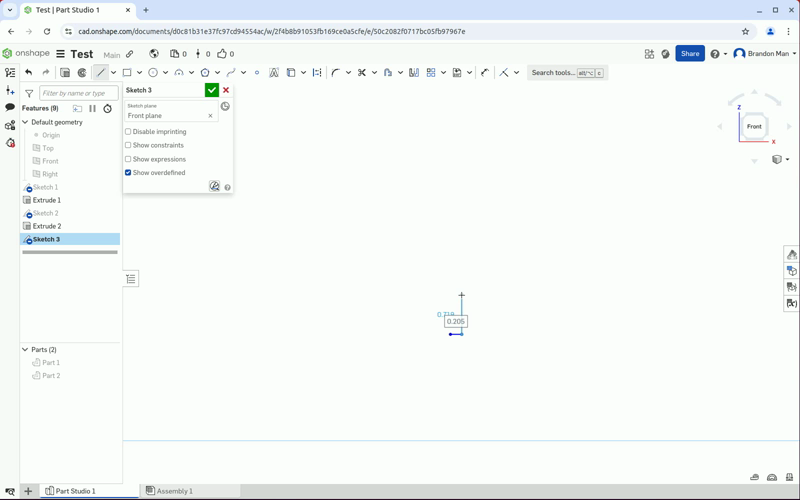
scroll(-6)
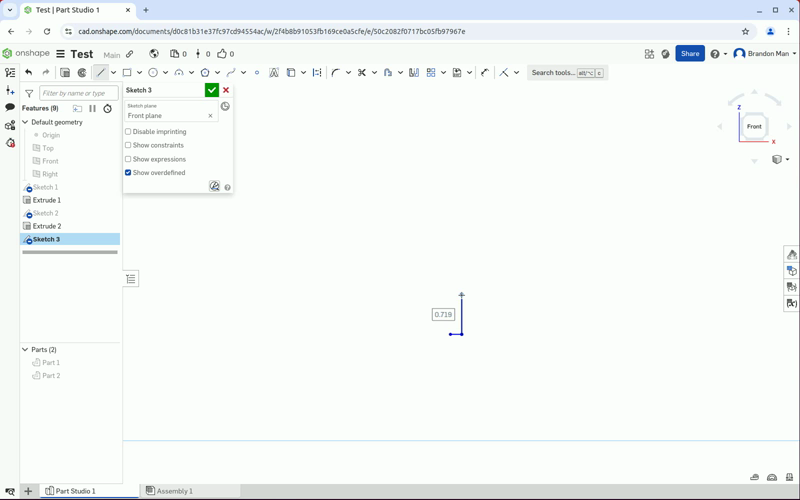
scroll(-6)
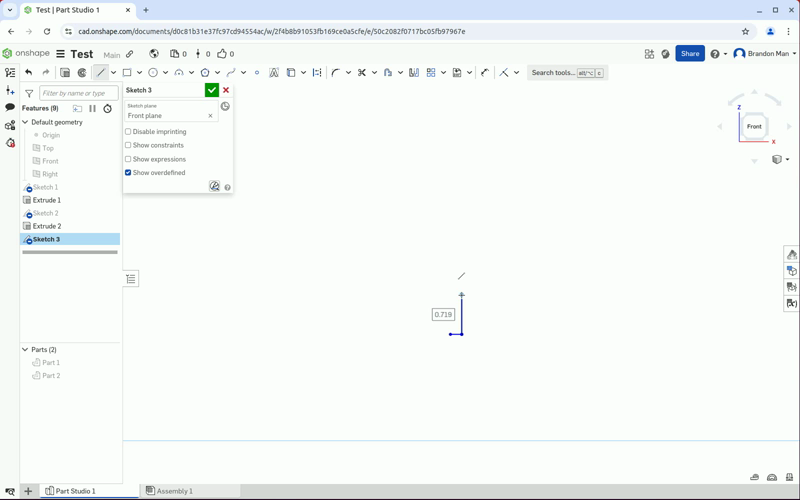
scroll(-6)
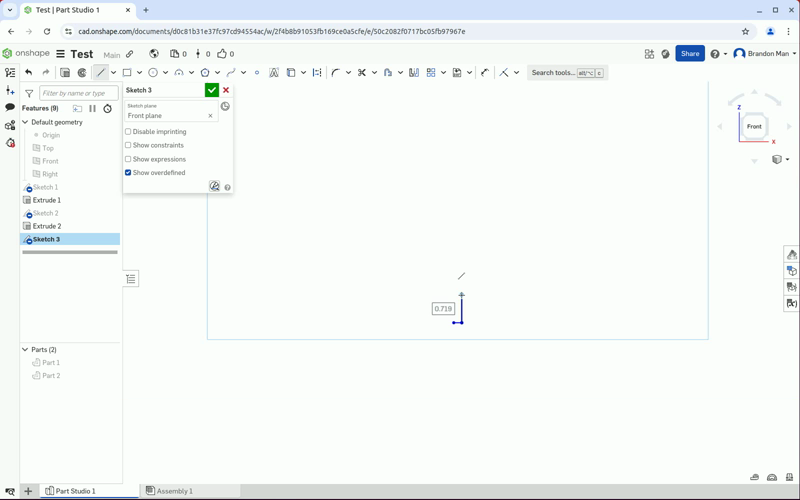
scroll(-6)
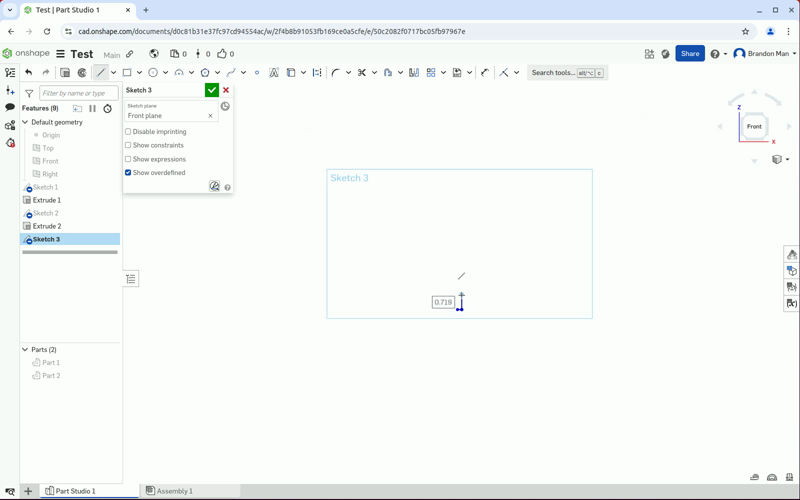
scroll(-6)
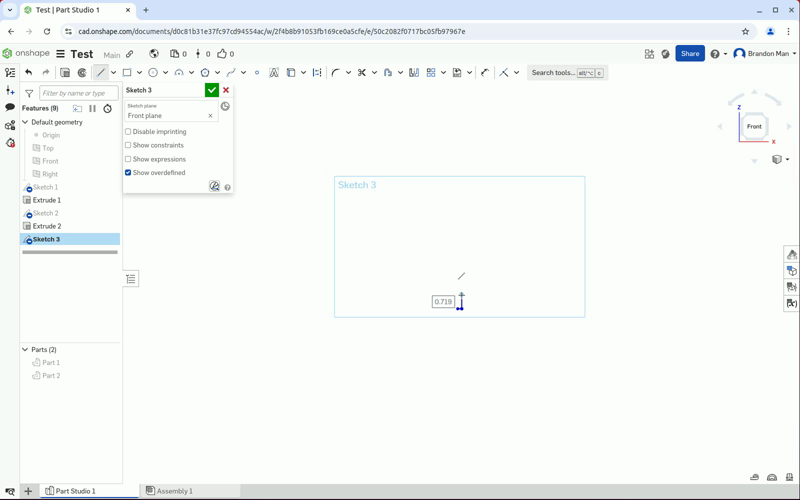
scroll(-6)
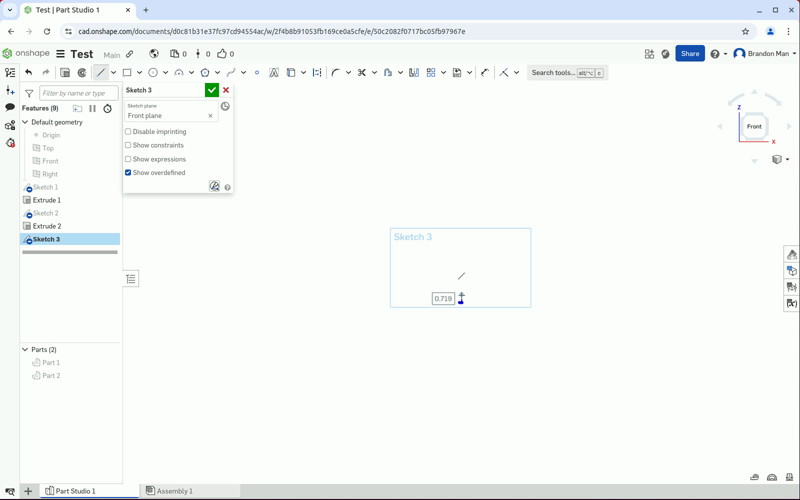
scroll(-6)
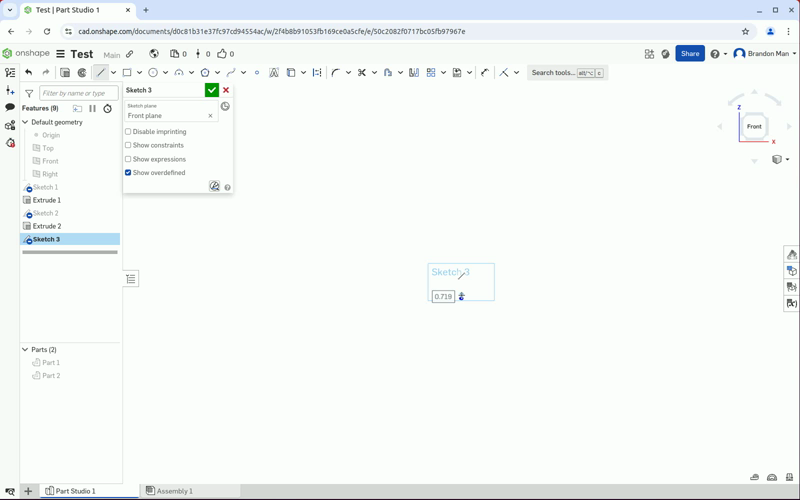
key_up(shift)
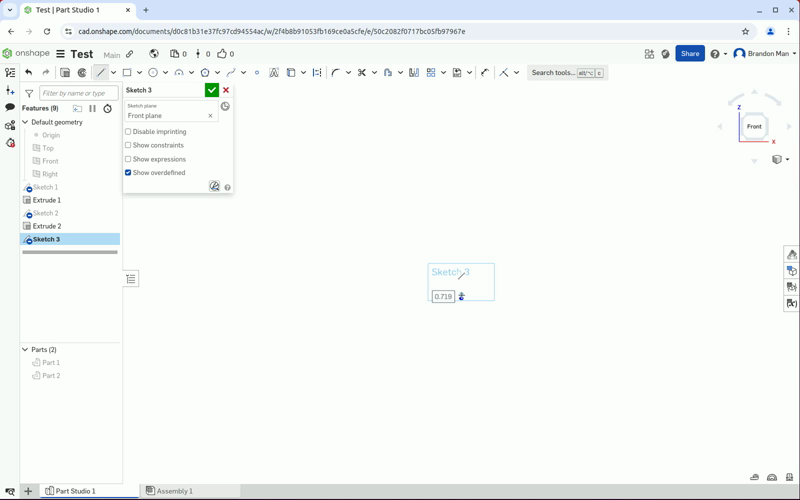
key_down(shift)
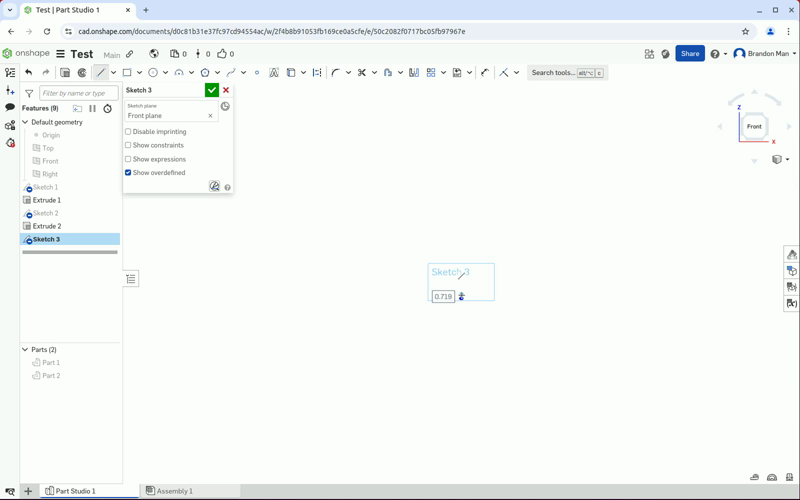
mouse_move(492, 294)
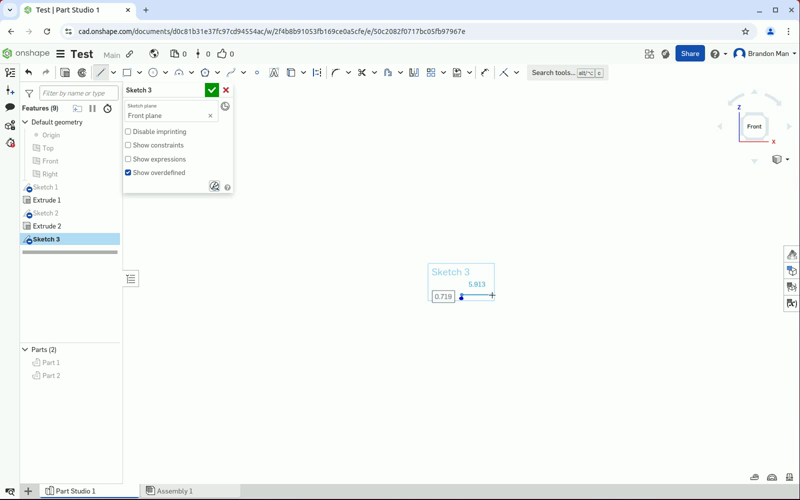
mouse_move(460, 294)
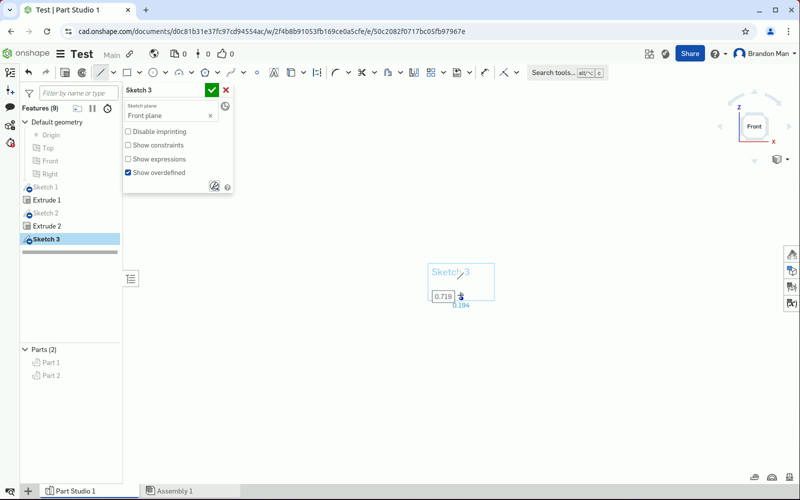
scroll(6)
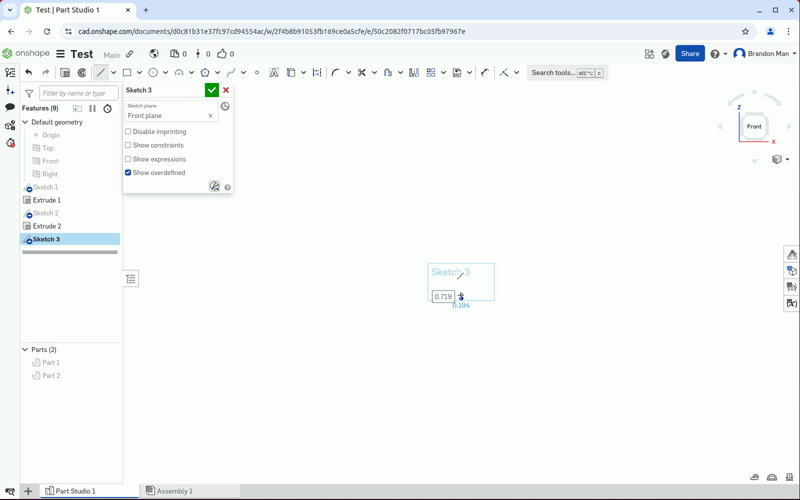
scroll(6)
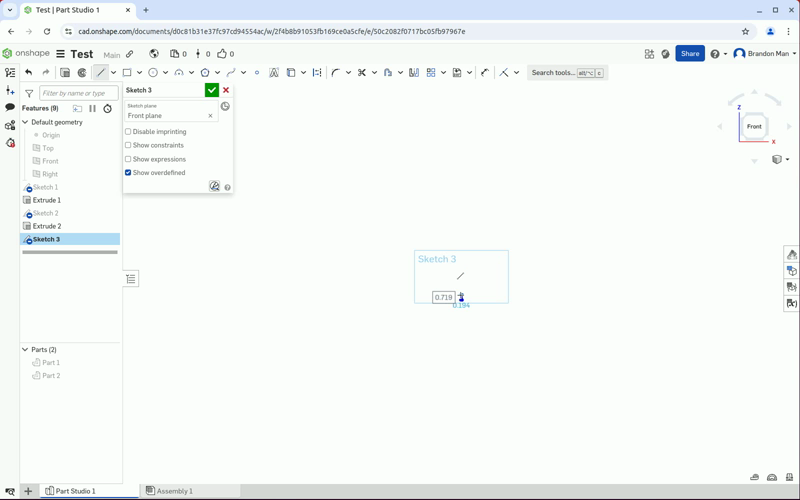
scroll(6)
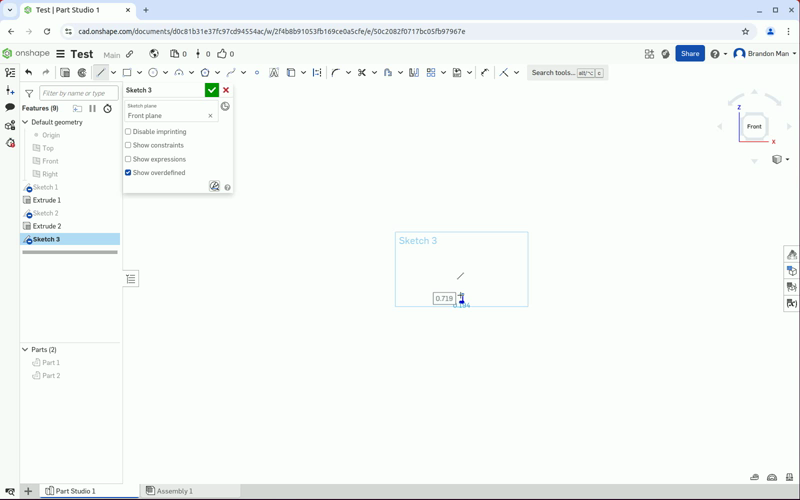
scroll(6)
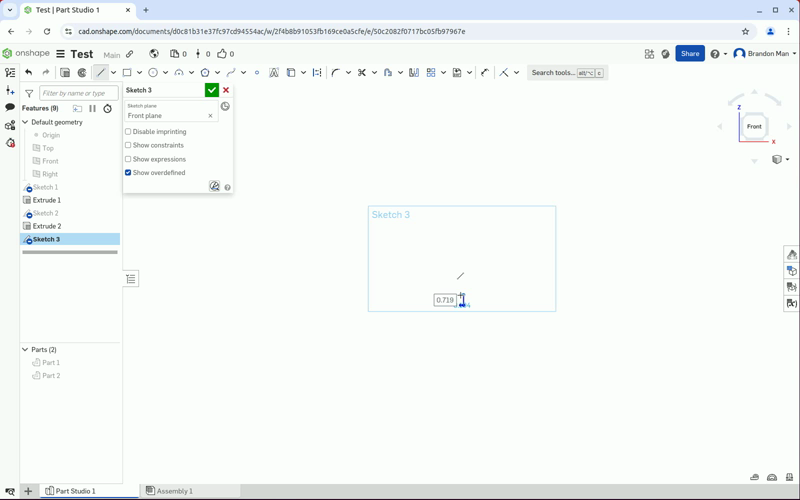
scroll(6)
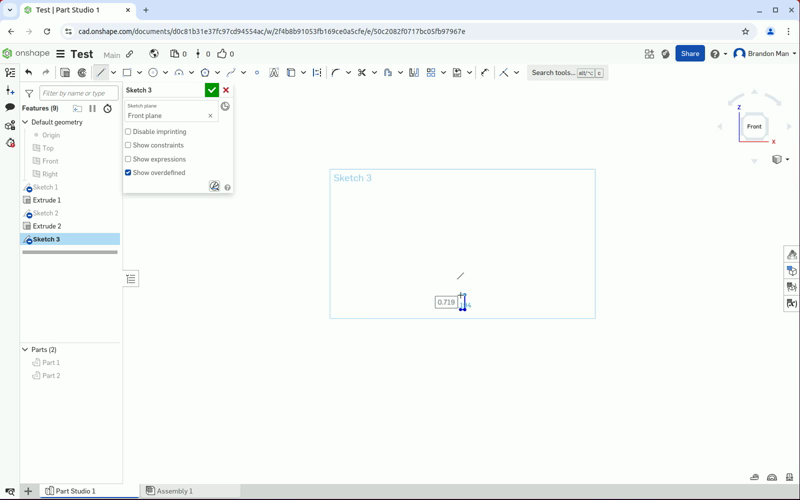
scroll(6)
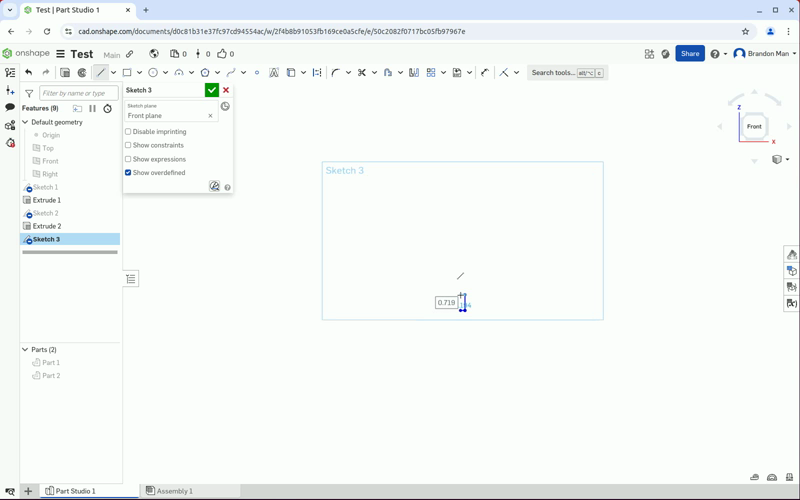
scroll(6)
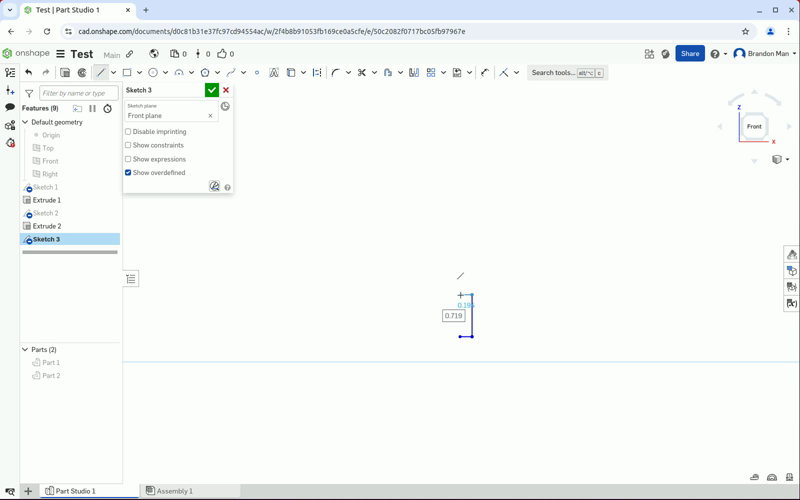
click(460, 294)
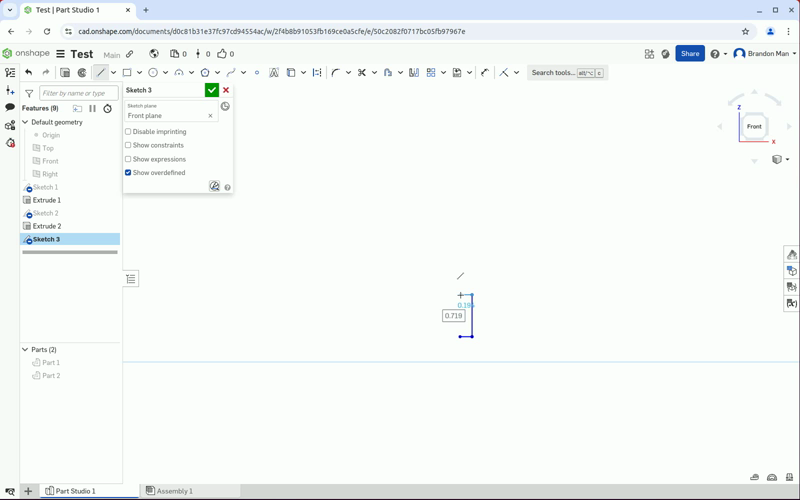
scroll(-6)
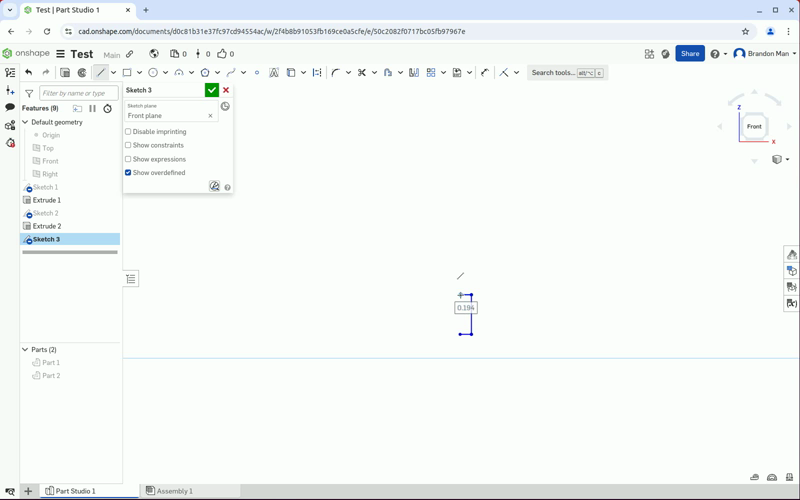
scroll(-6)
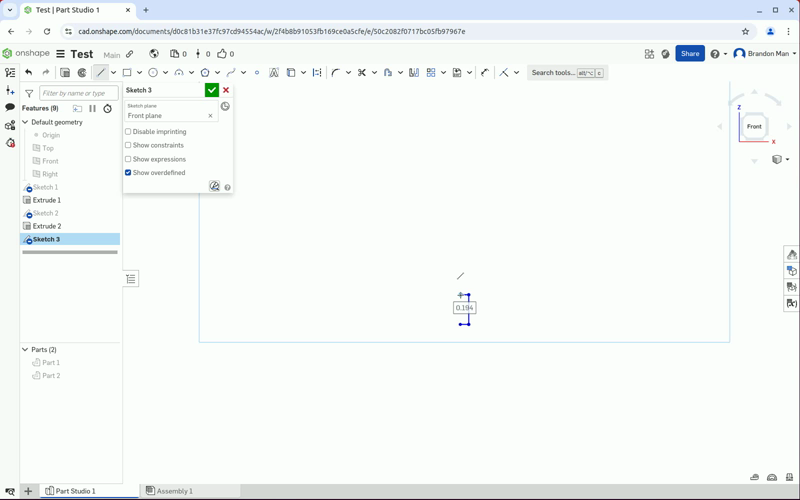
scroll(-6)
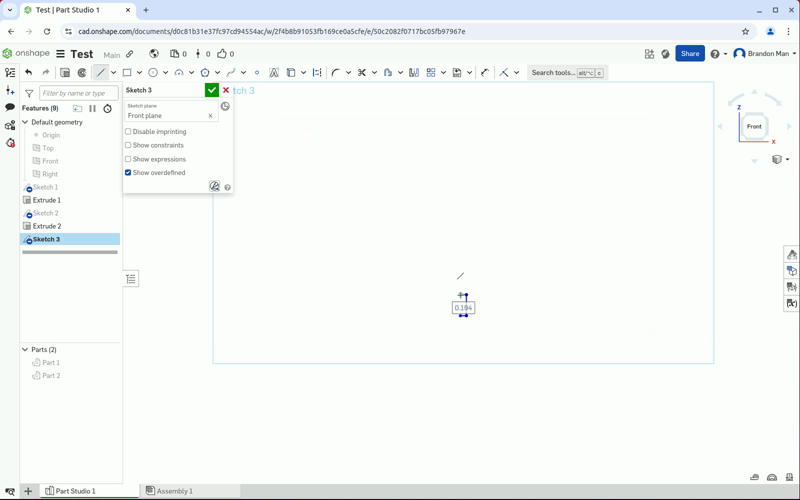
scroll(-6)
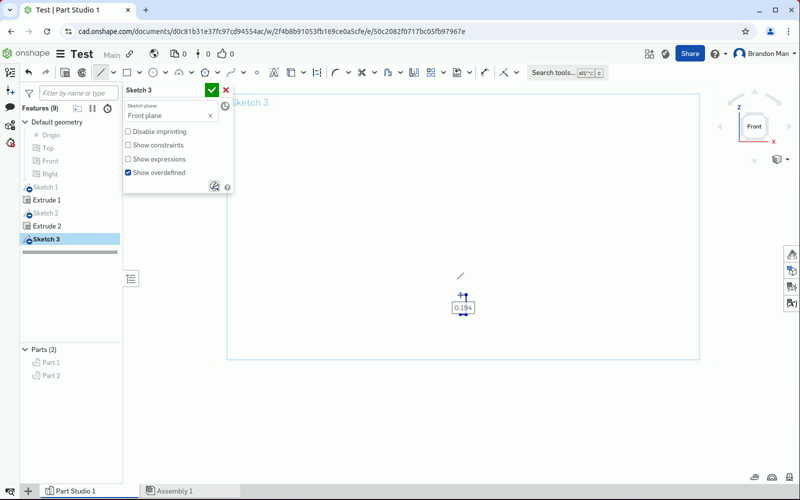
scroll(-6)
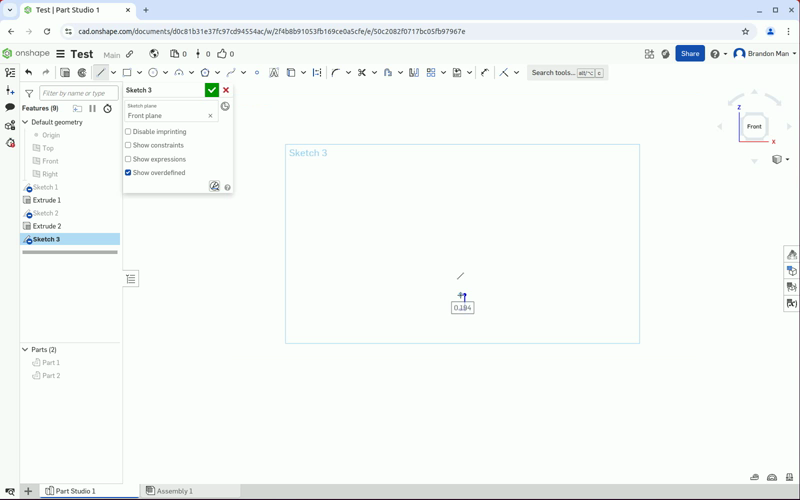
scroll(-6)
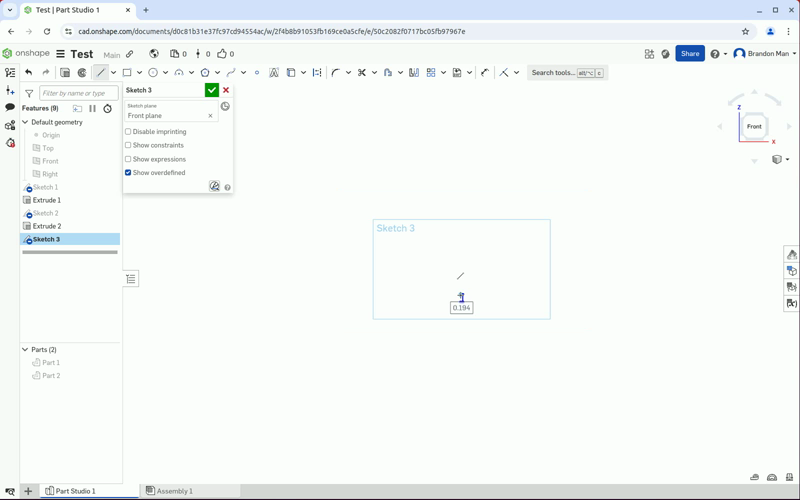
scroll(-6)
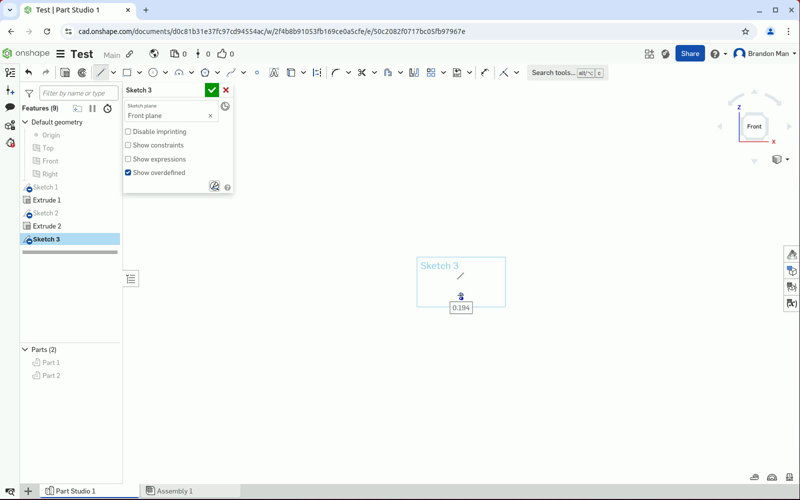
key_up(shift)
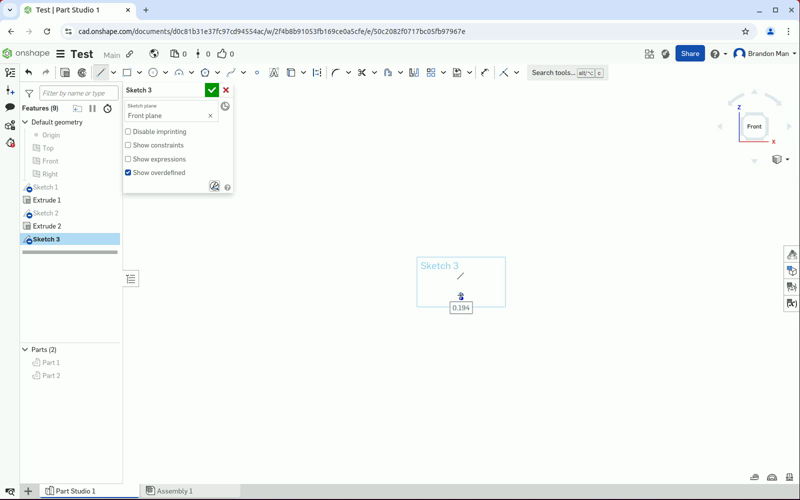
mouse_move(490, 294)
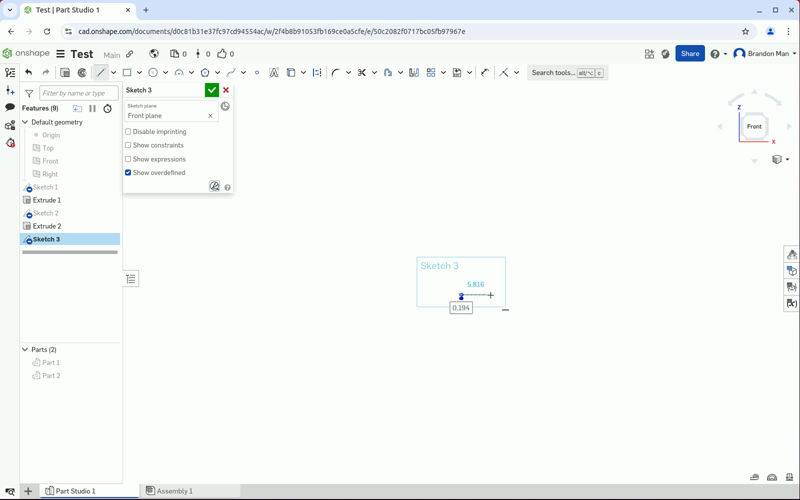
key_down(shift)
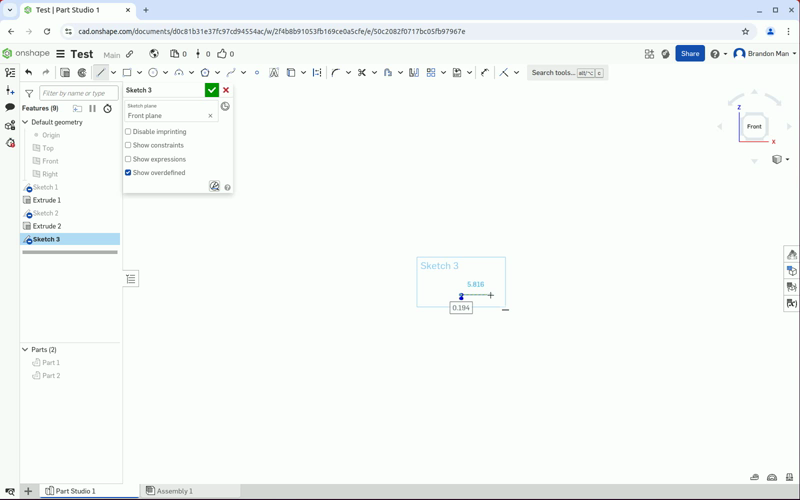
mouse_move(460, 298)
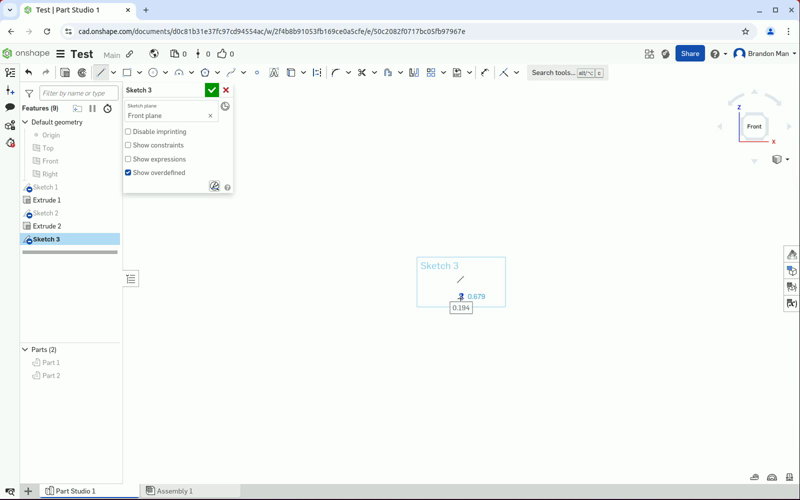
scroll(6)
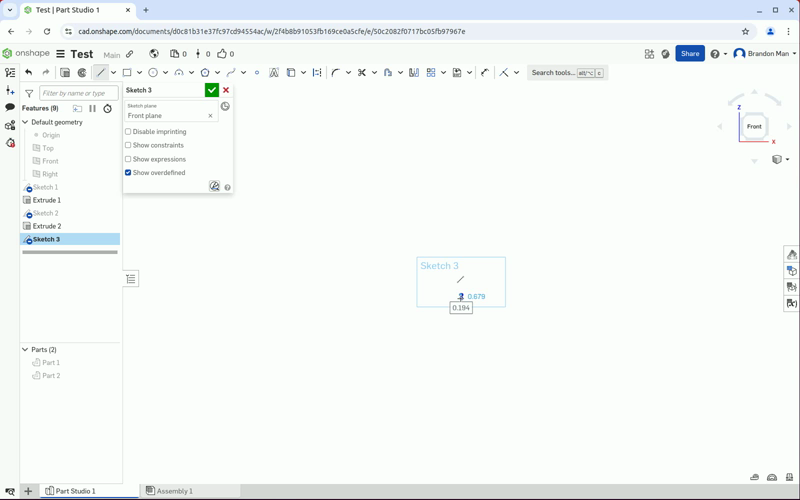
scroll(6)
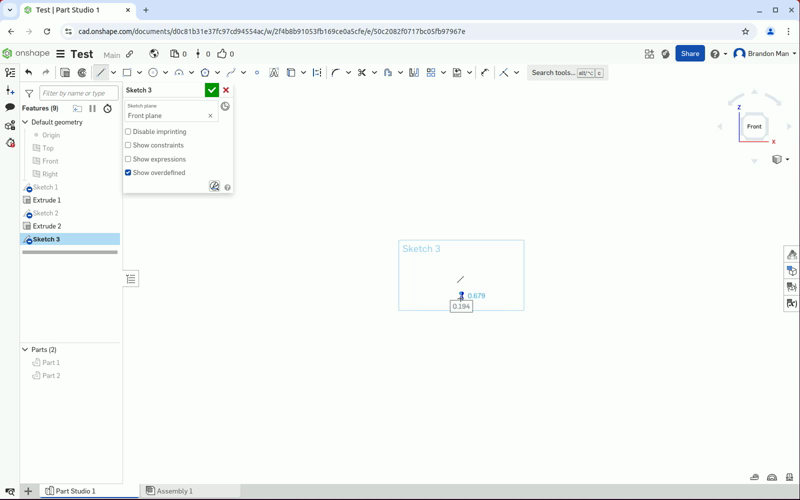
scroll(6)
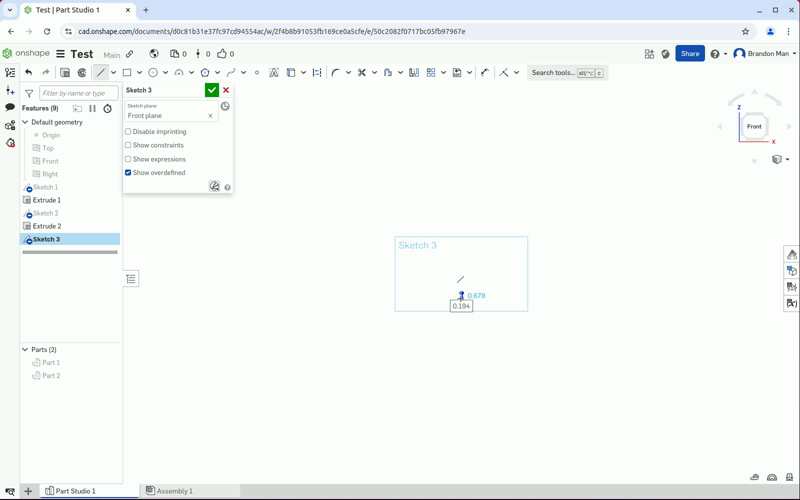
scroll(6)
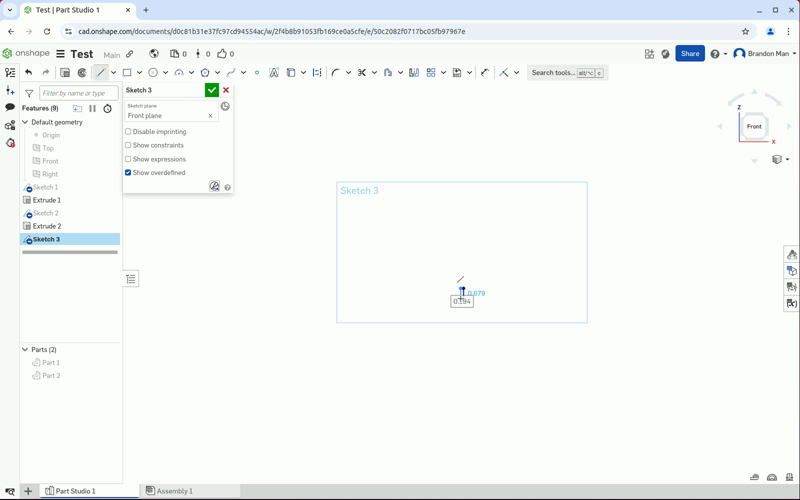
scroll(6)
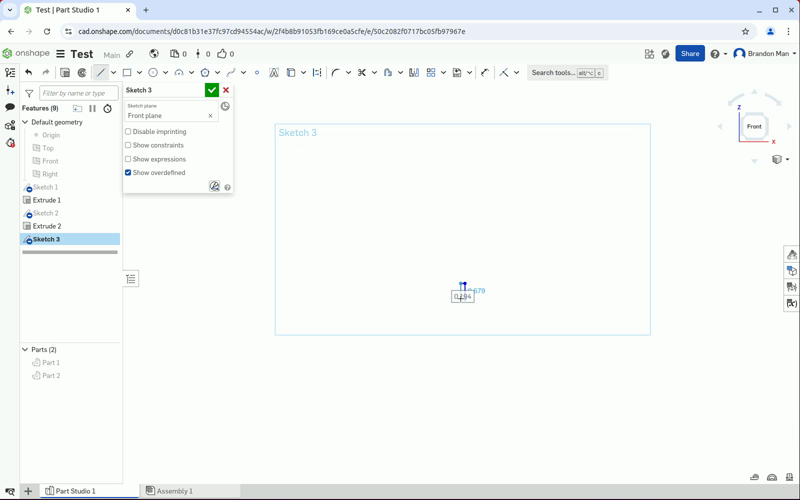
scroll(6)
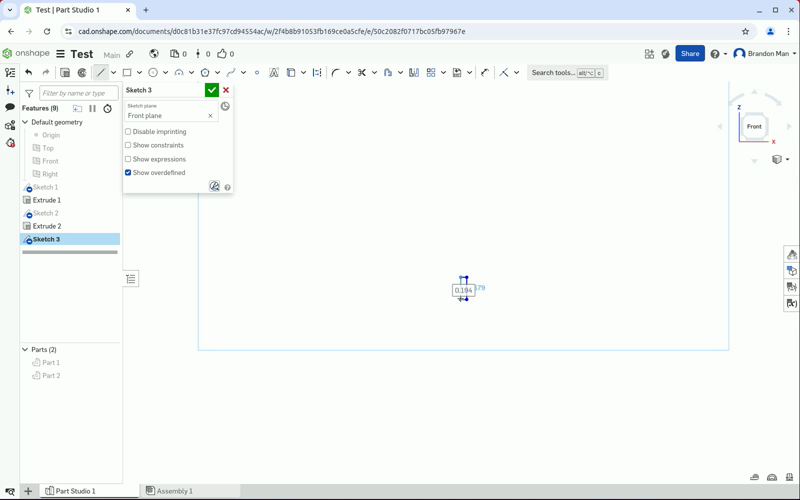
scroll(6)
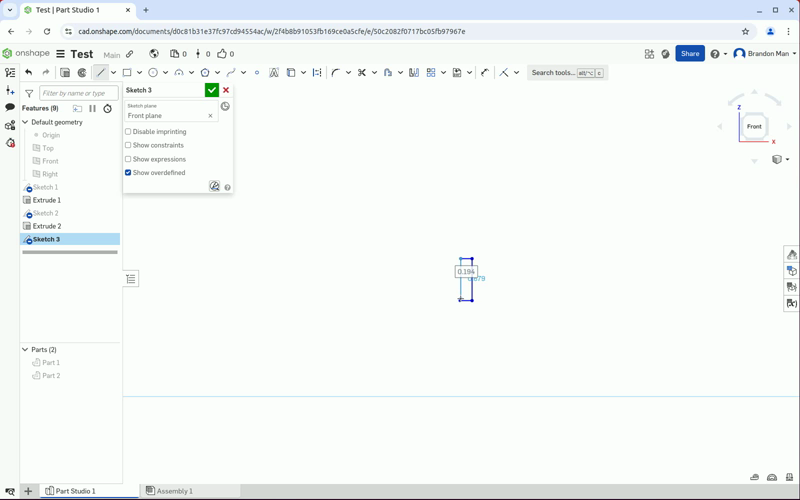
key_up(shift)
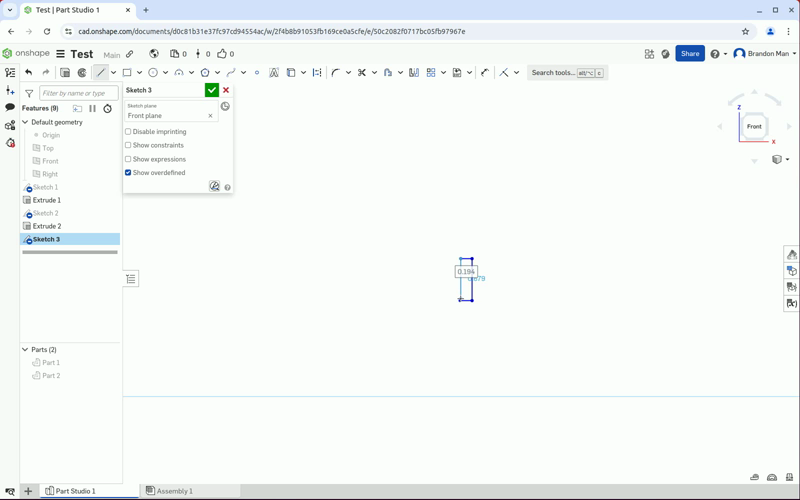
click(460, 298)
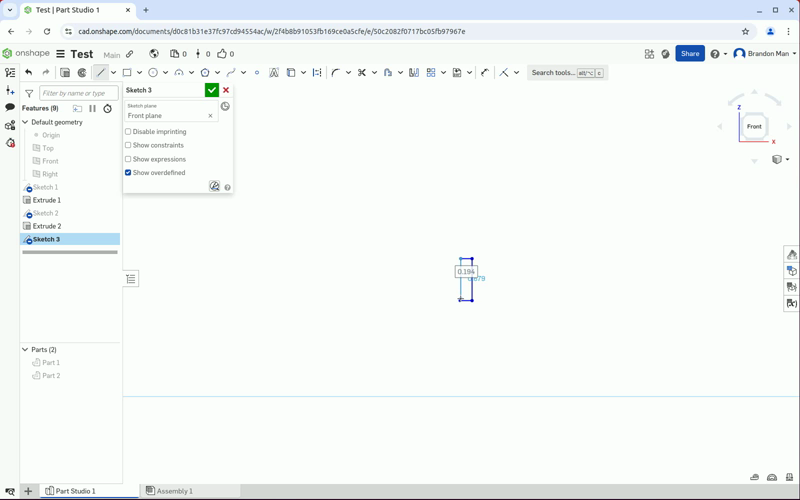
scroll(-6)
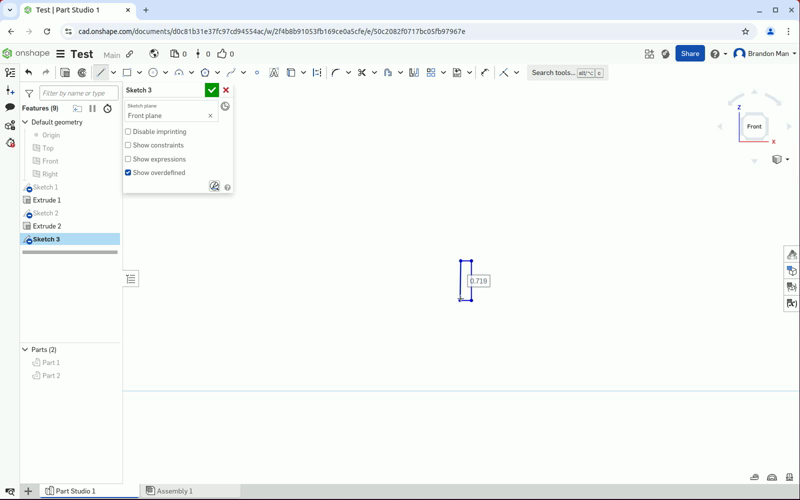
scroll(-6)
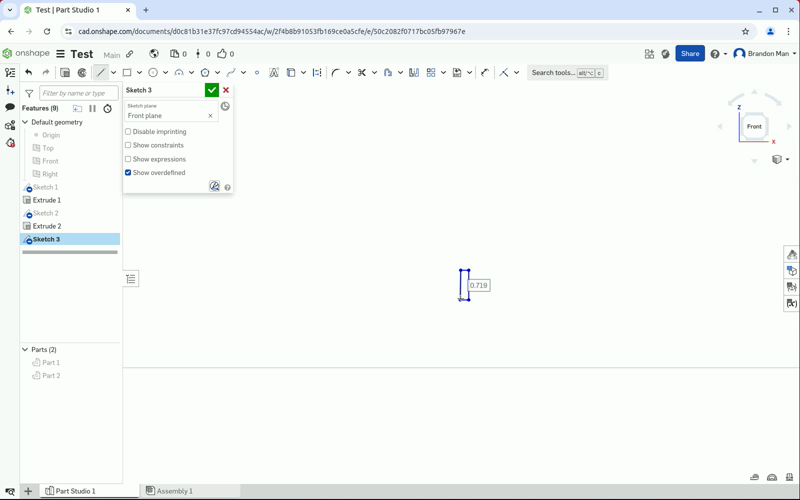
scroll(-6)
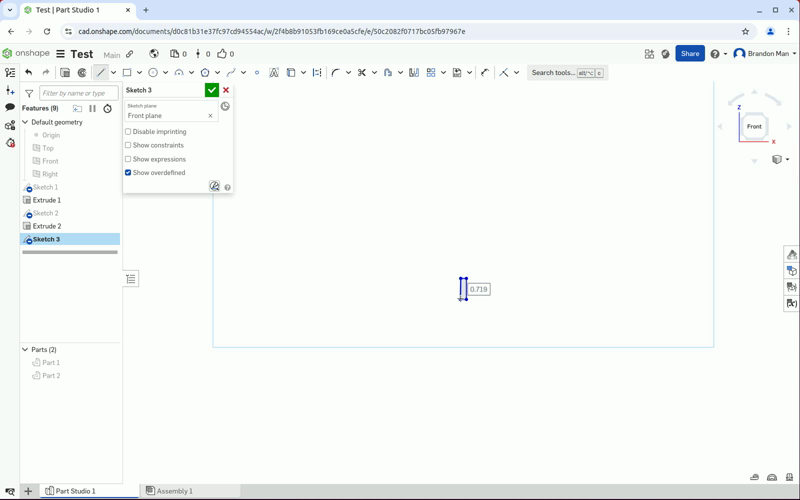
scroll(-6)
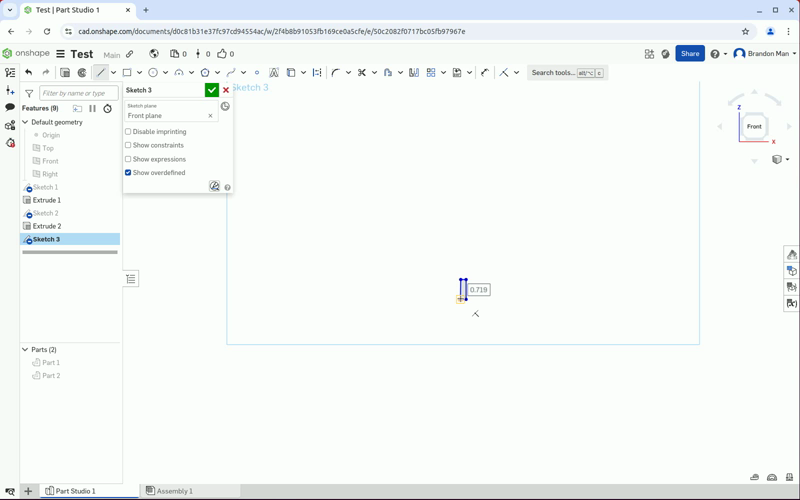
scroll(-6)
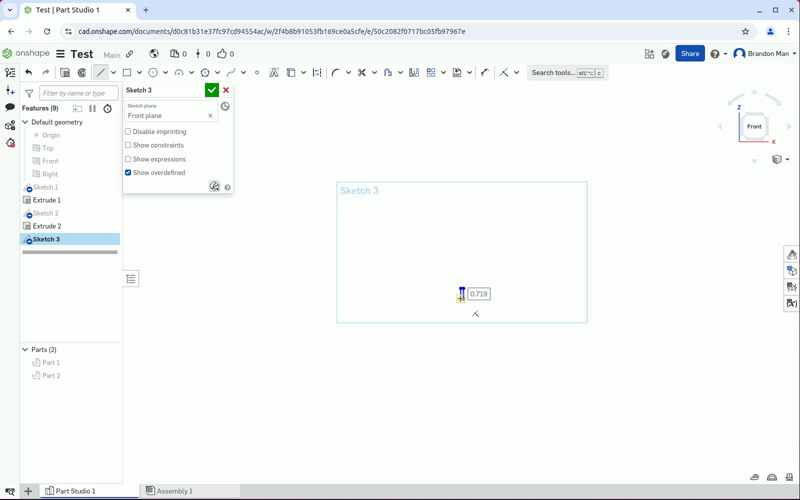
scroll(-6)
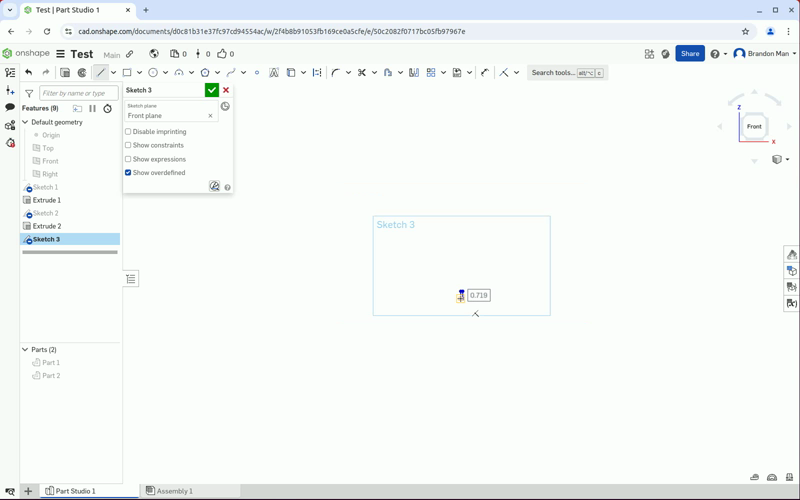
scroll(-6)
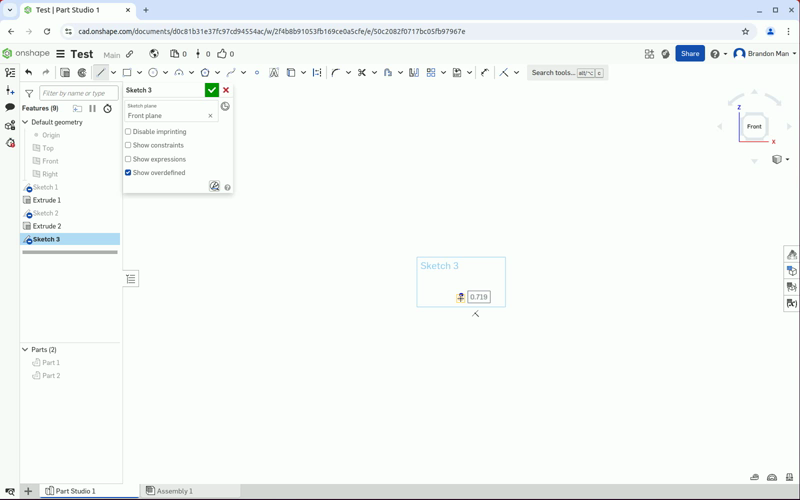
key(esc)
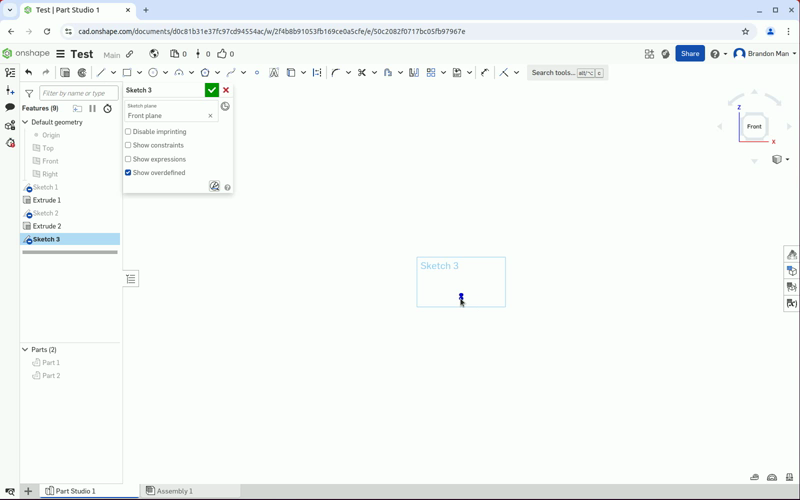
mouse_move(461, 297)
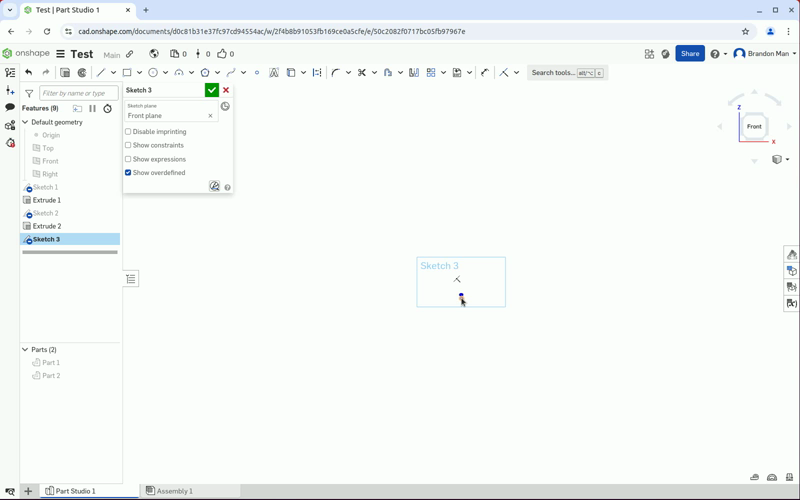
scroll(6)
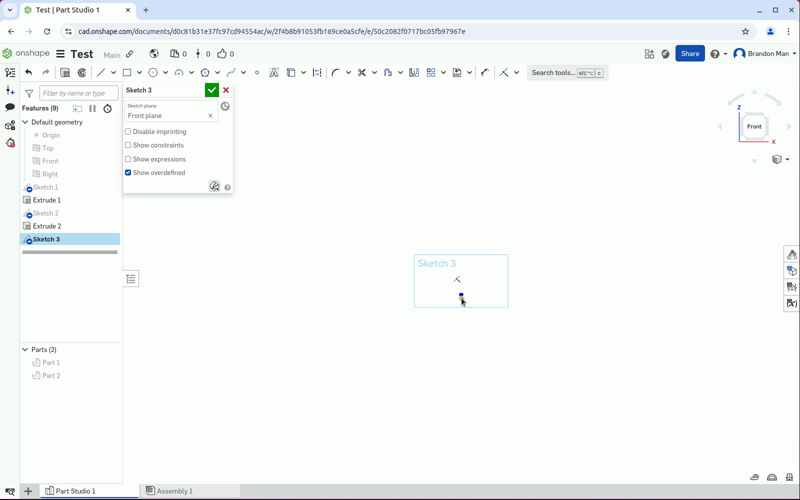
scroll(6)
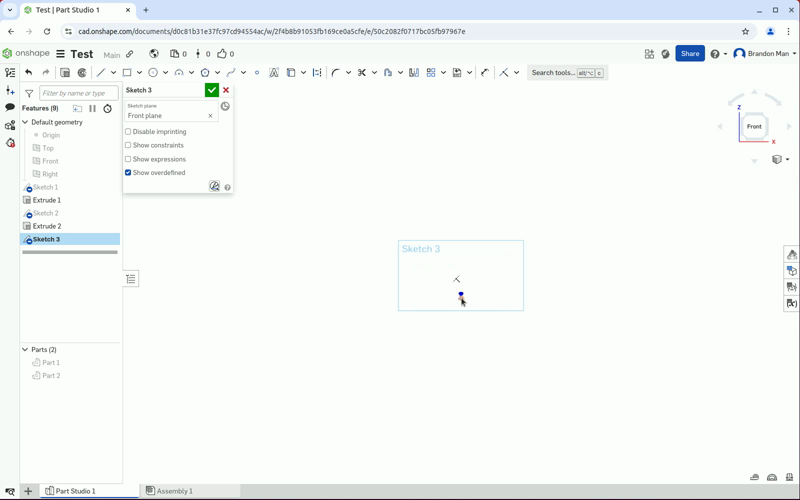
scroll(6)
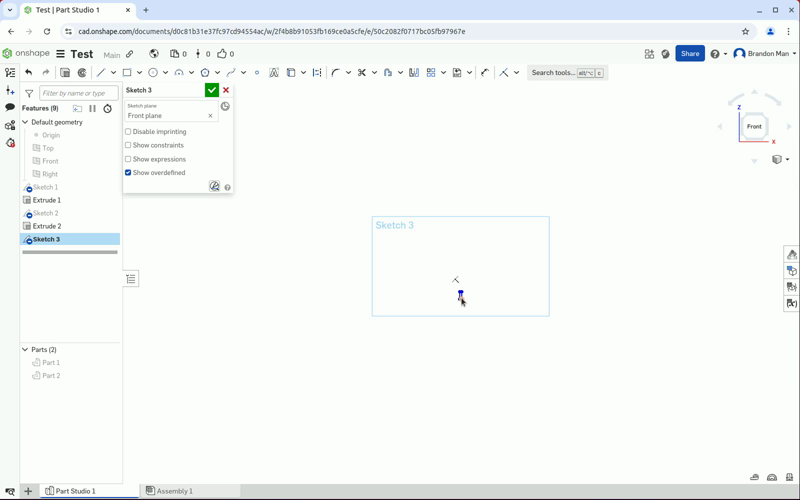
scroll(6)
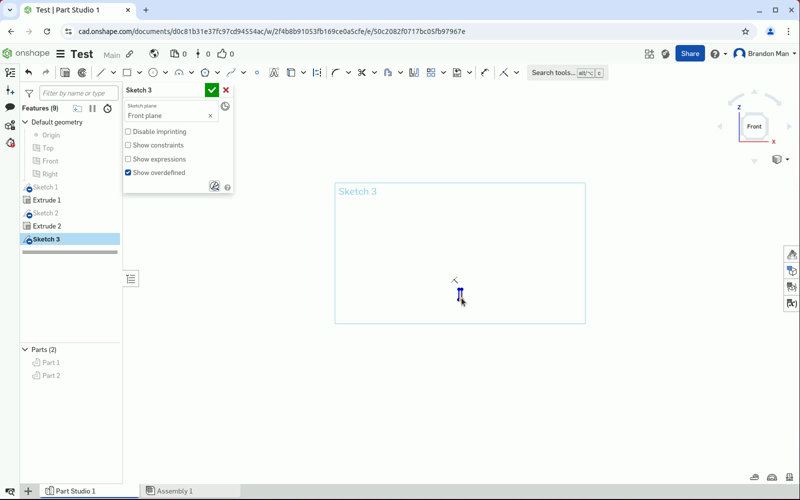
scroll(6)
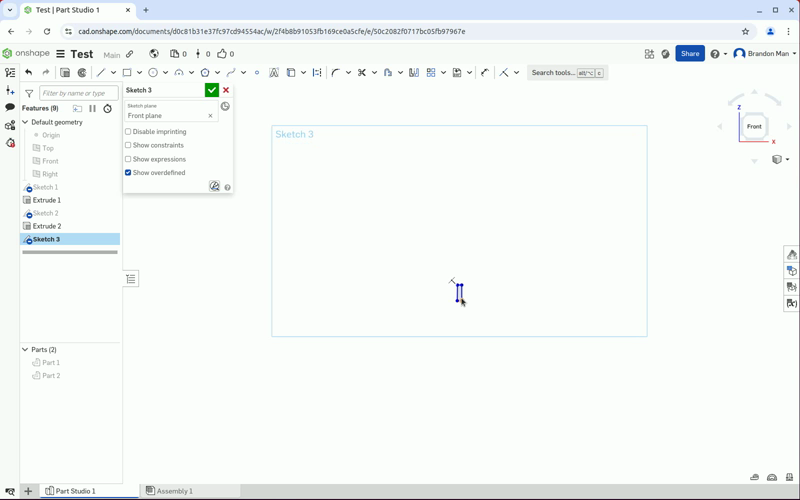
scroll(6)
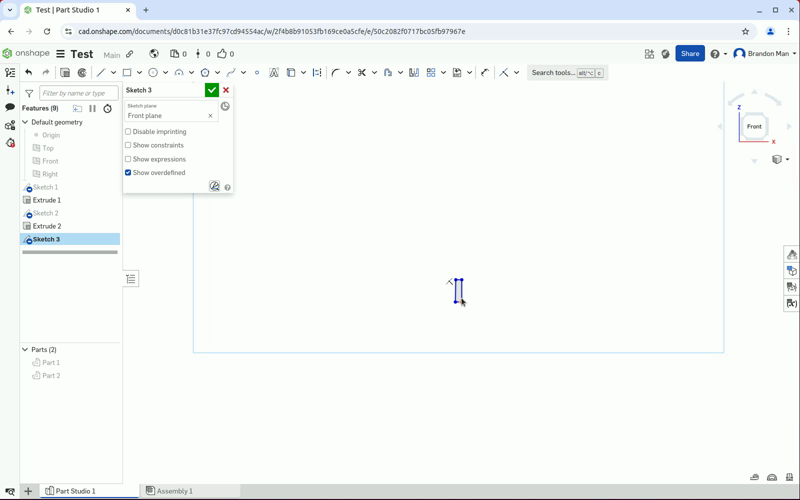
scroll(6)
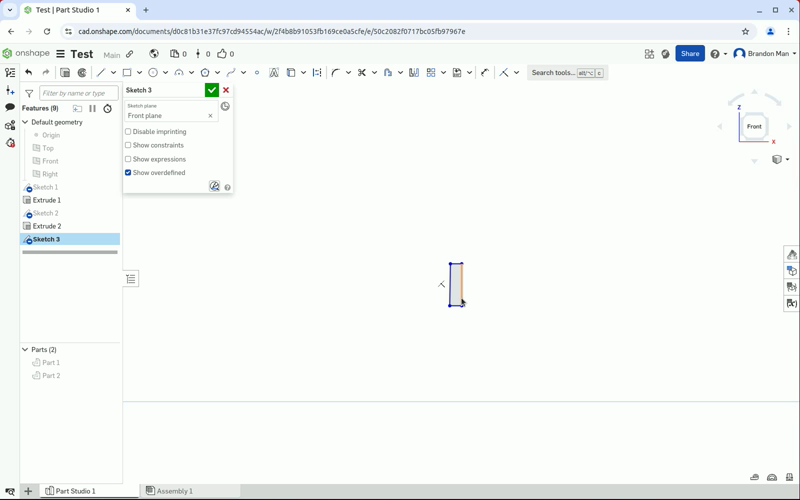
click(461, 297)
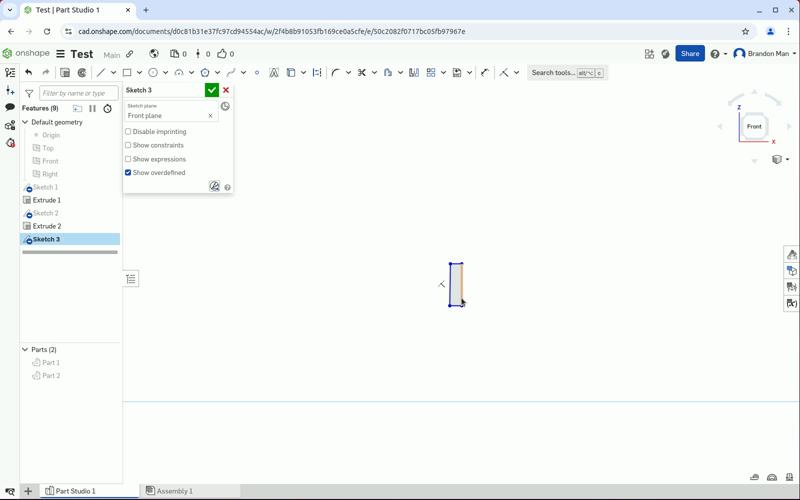
scroll(-6)
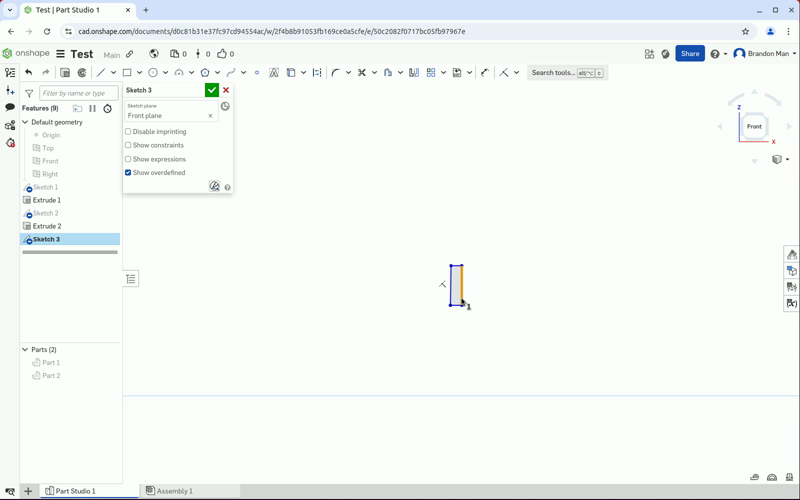
scroll(-6)
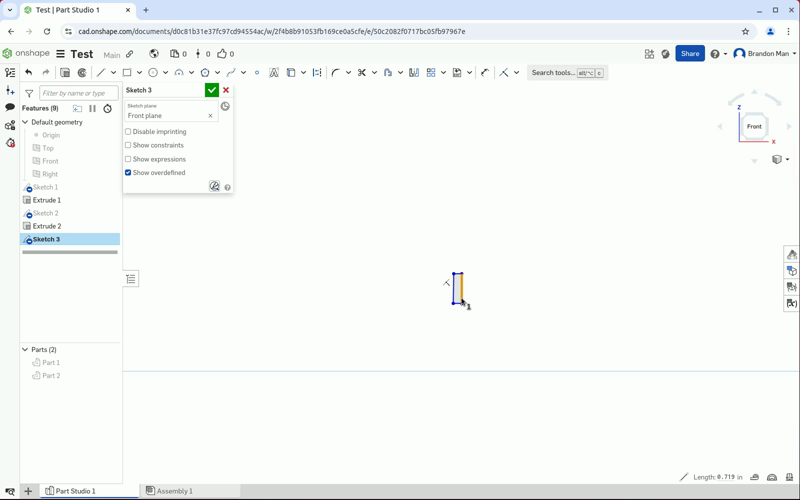
scroll(-6)
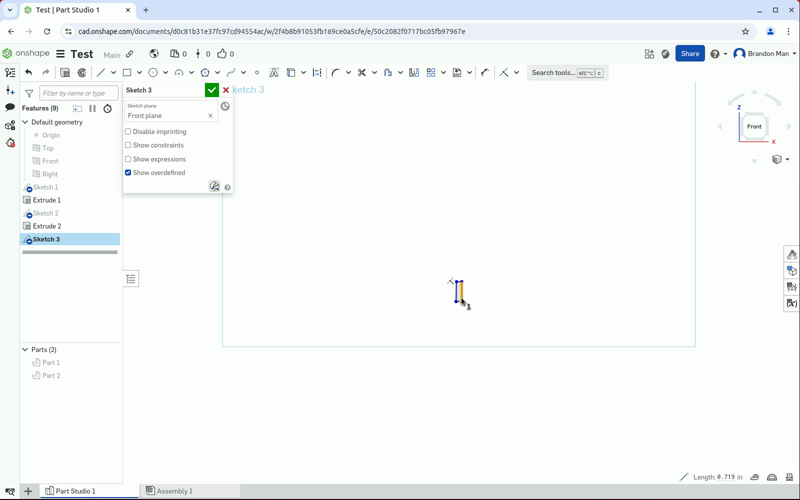
scroll(-6)
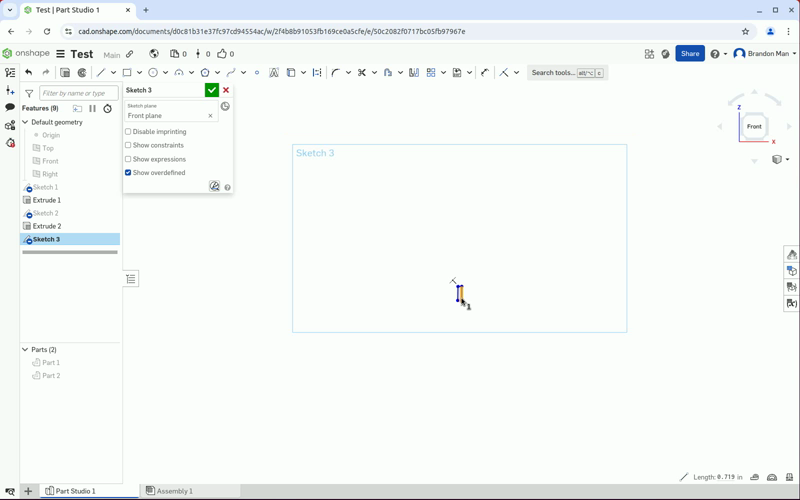
scroll(-6)
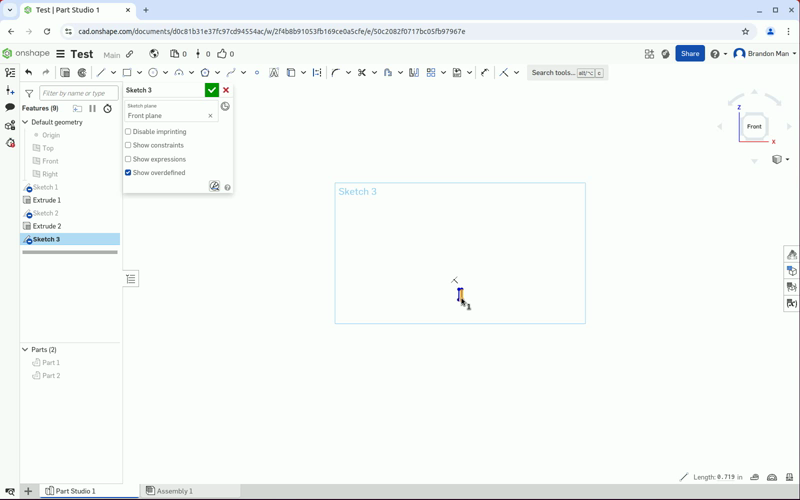
scroll(-6)
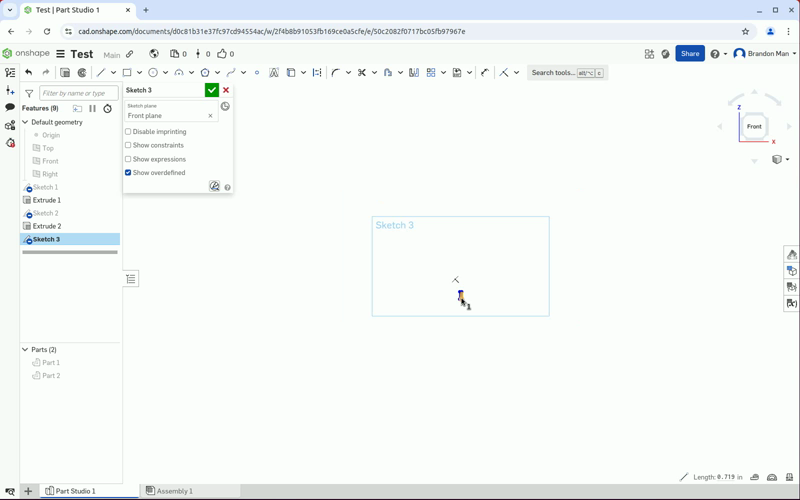
scroll(-6)
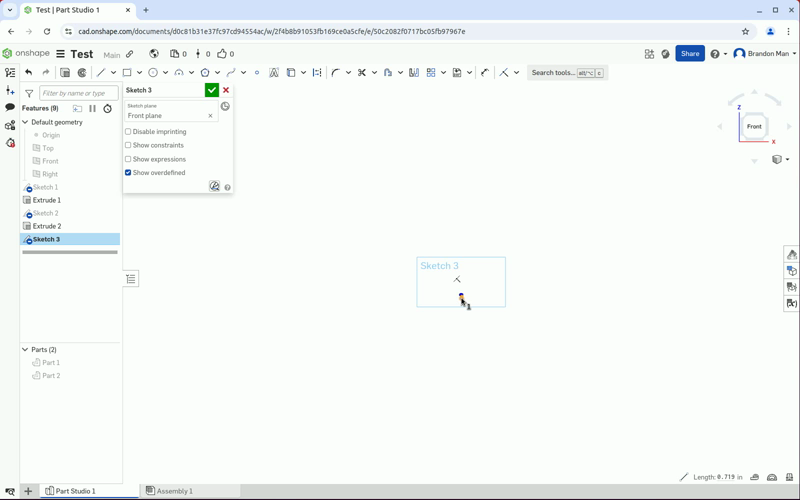
mouse_move(73, 352)
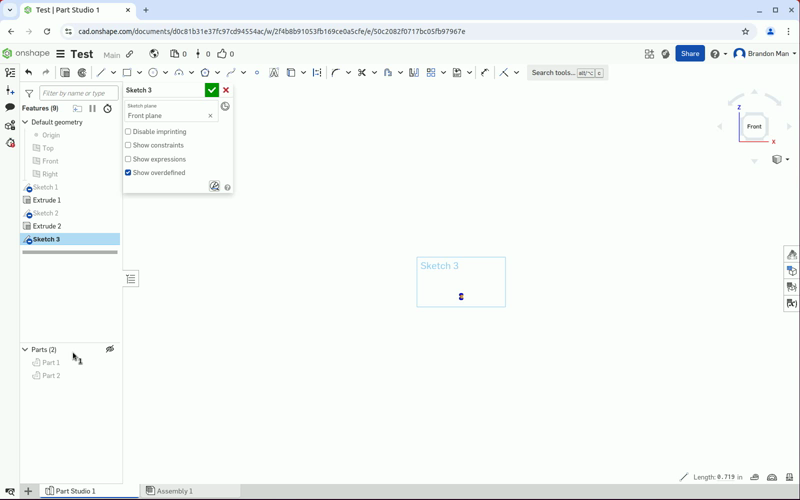
key(shift+y)
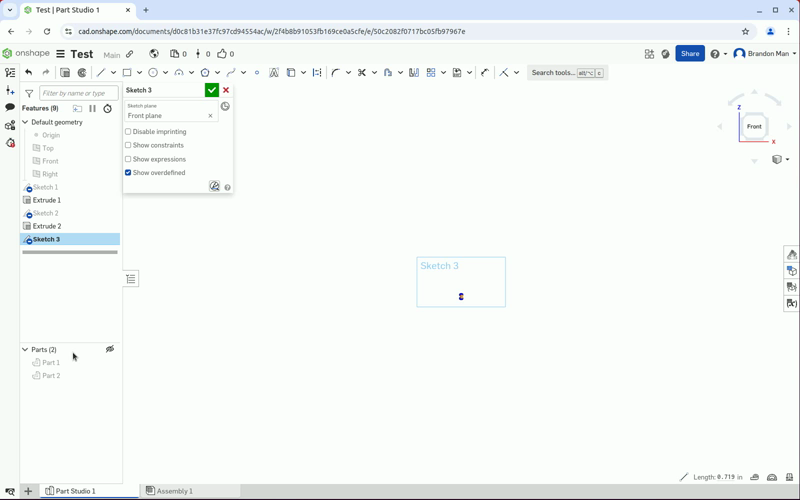
key(shift+e)
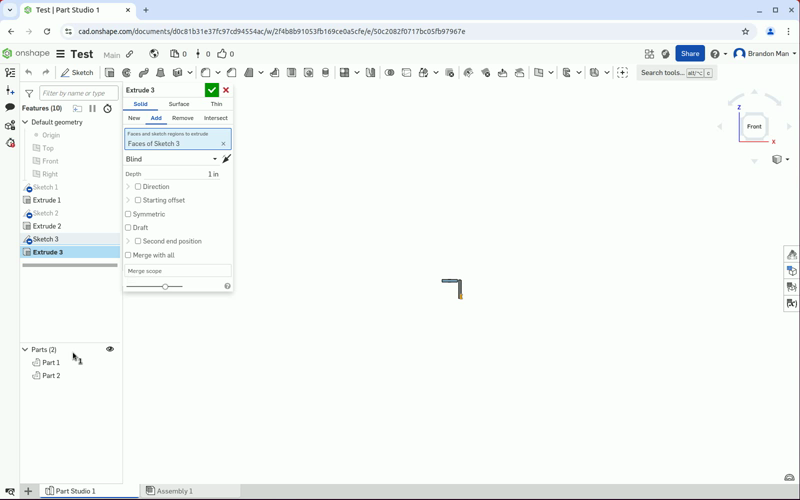
mouse_move(143, 106)
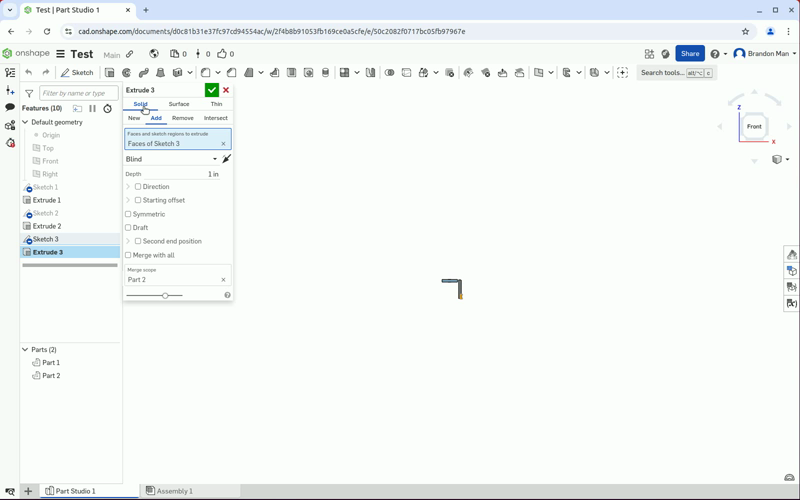
click(143, 106)
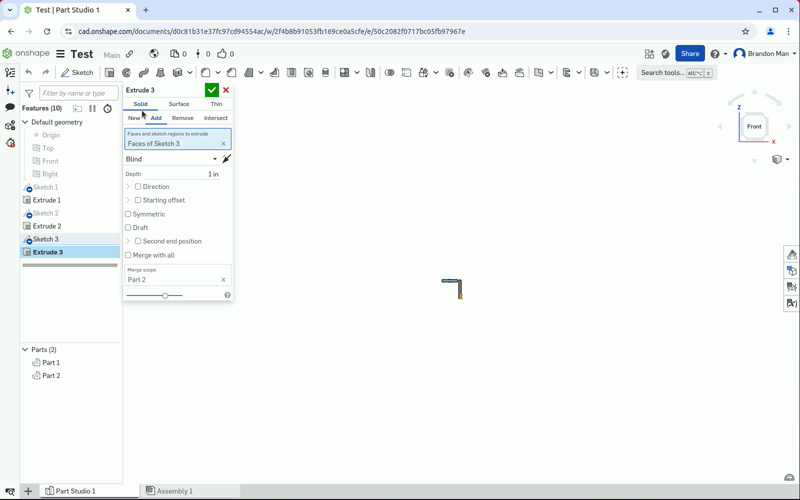
mouse_move(137, 120)
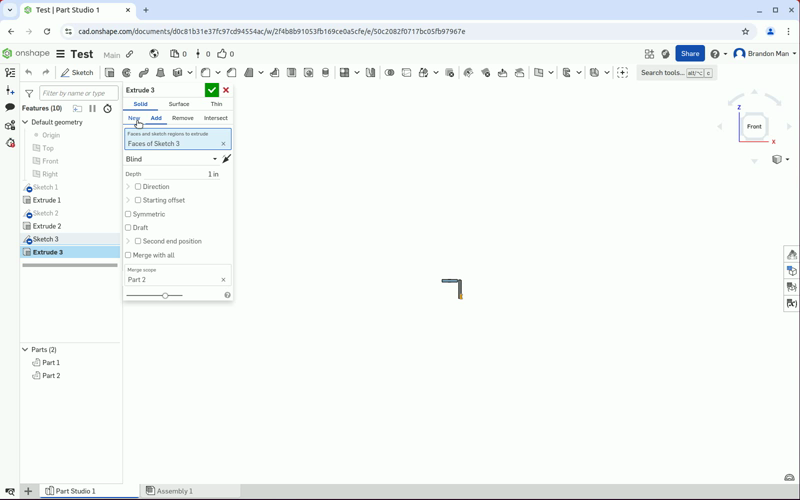
click(137, 120)
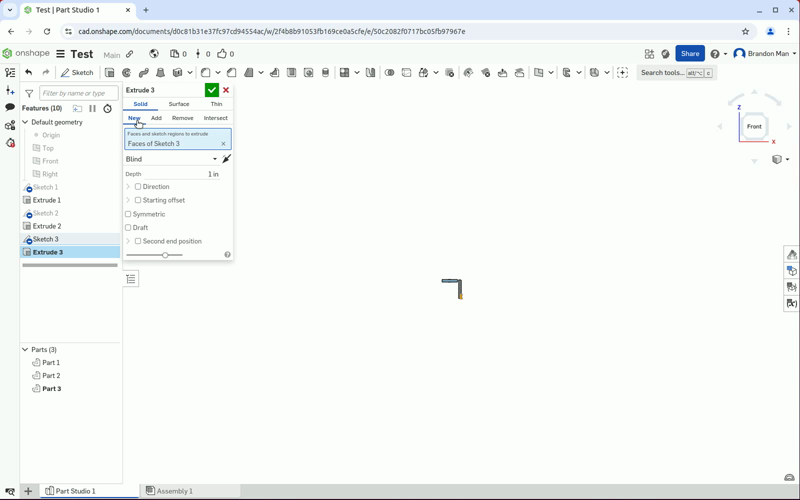
key(tab, 4)
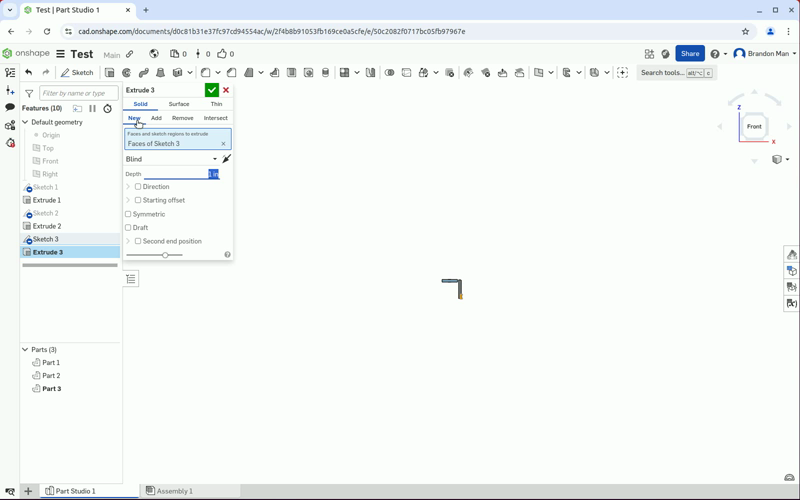
text(-23.108)
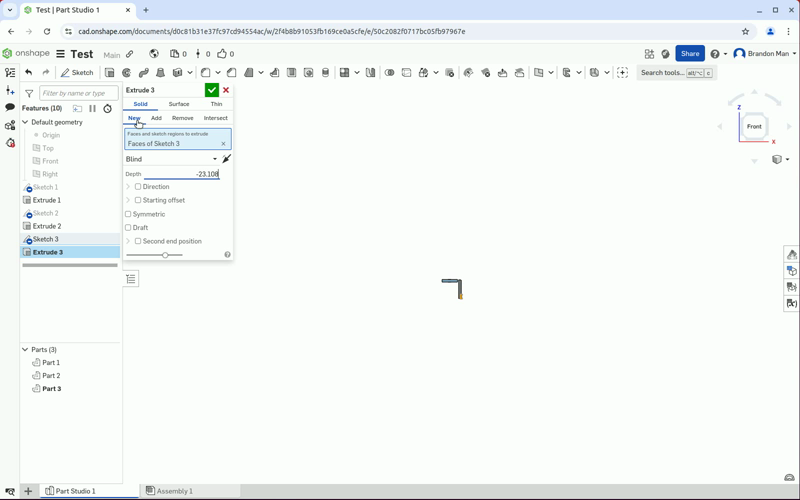
key(enter)
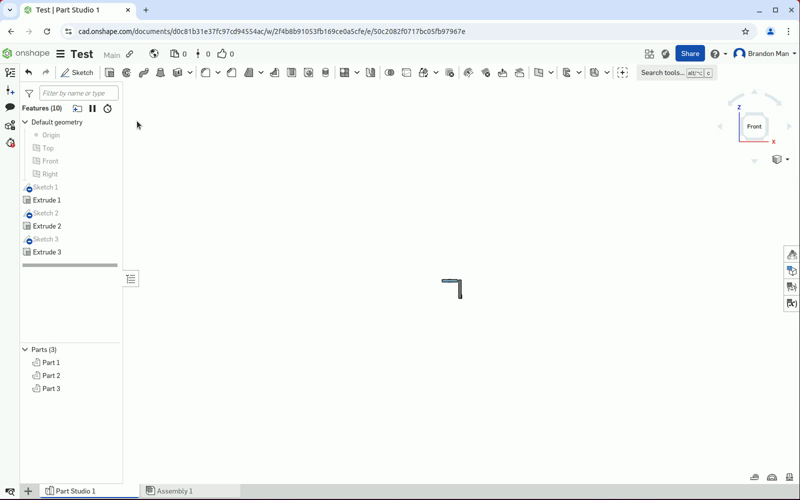
key(shift+h)
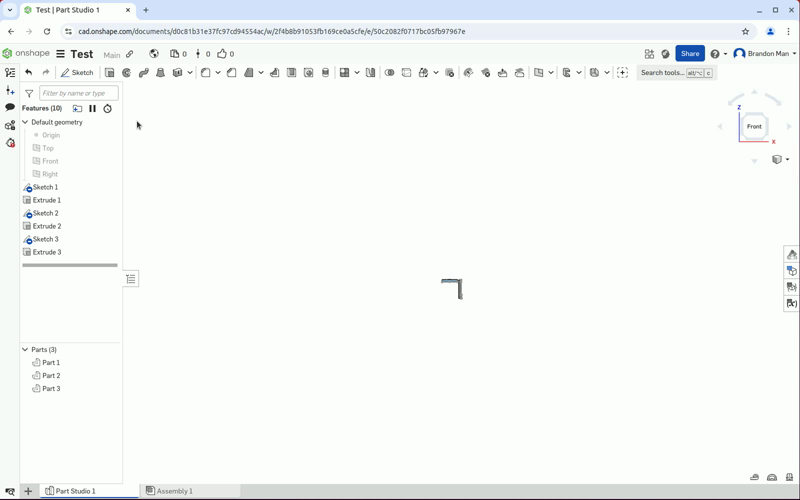
key(shift+h)
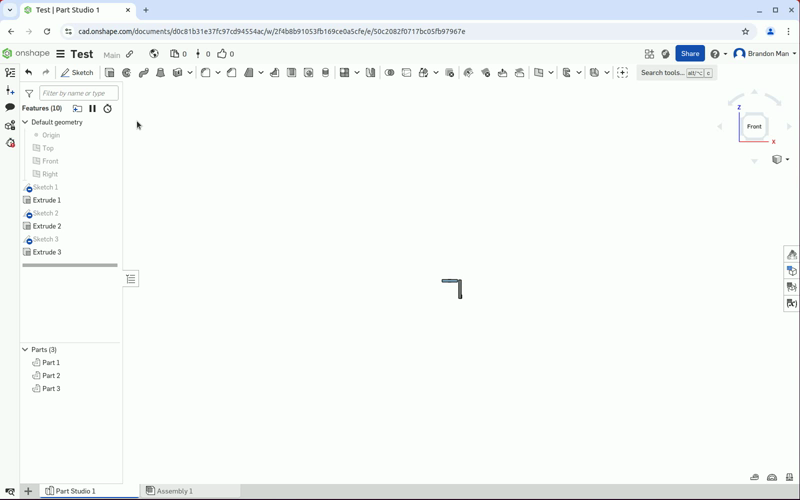
mouse_move(73, 189)
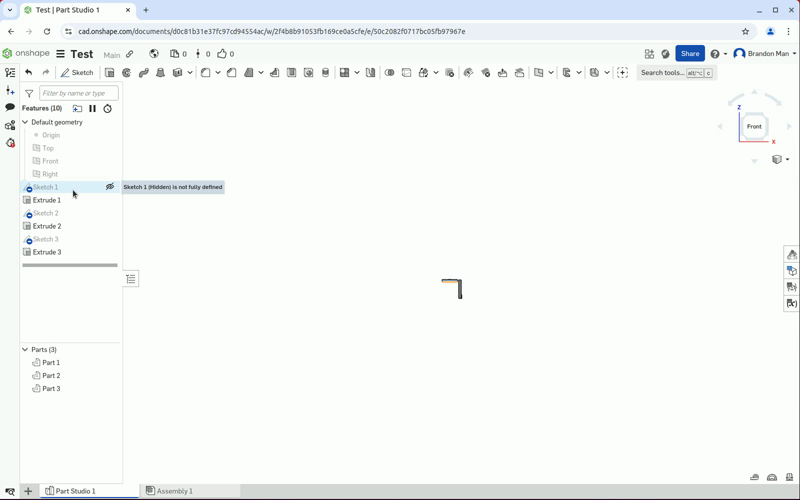
click(73, 189)
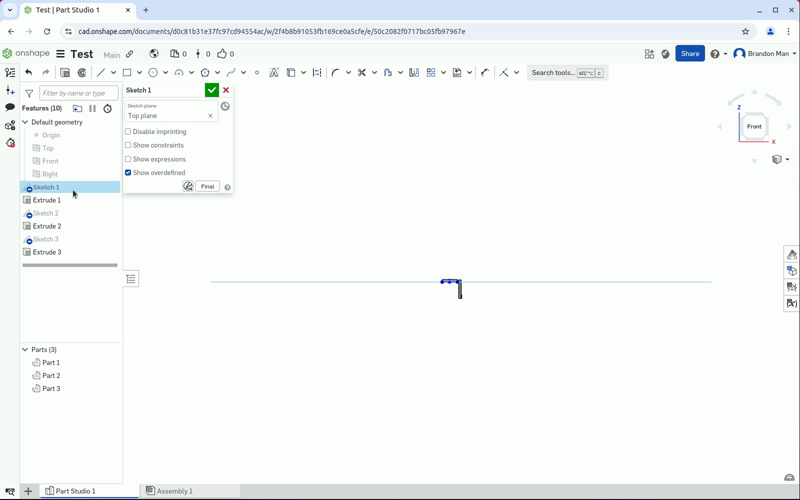
mouse_move(229, 92)
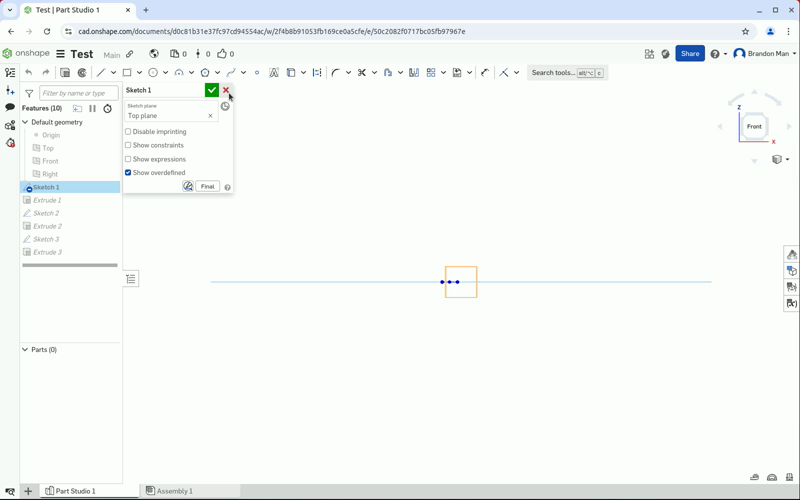
click(229, 92)
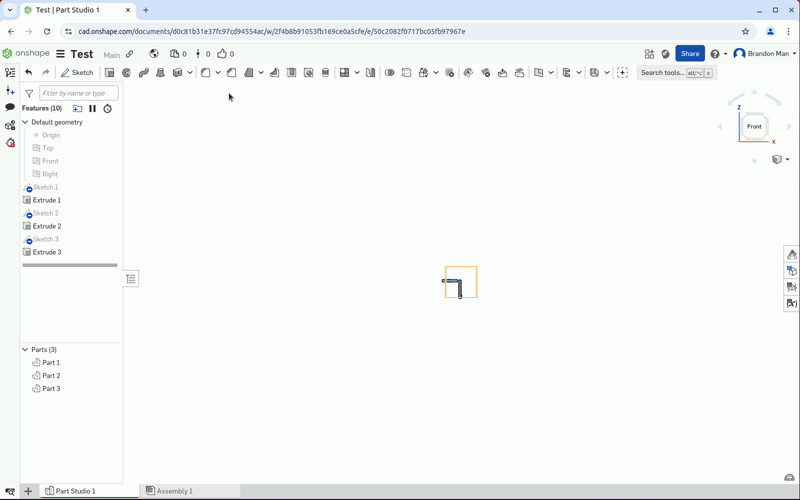
mouse_move(73, 352)
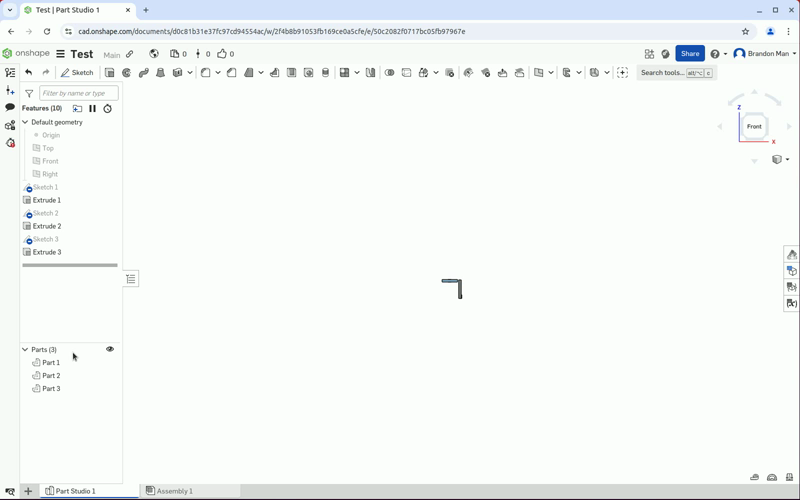
key(y)
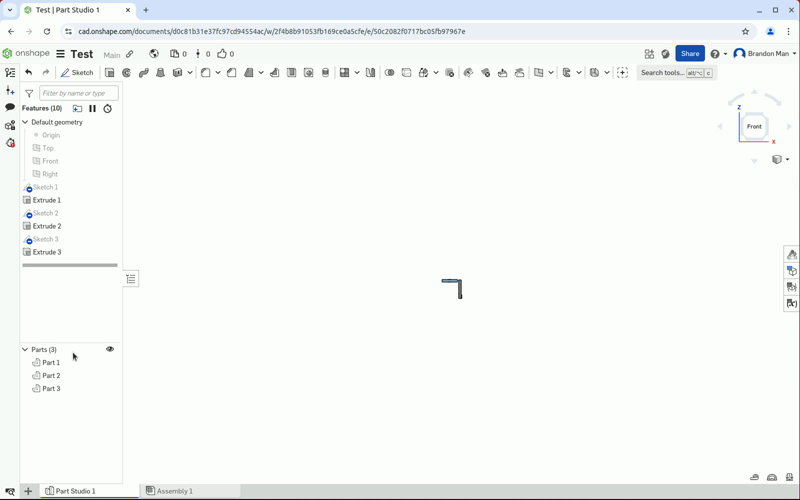
key(shift+p)
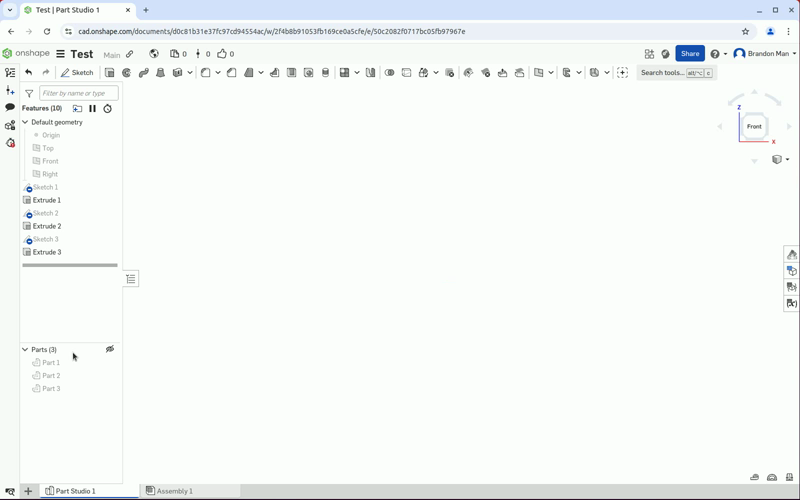
key(space)
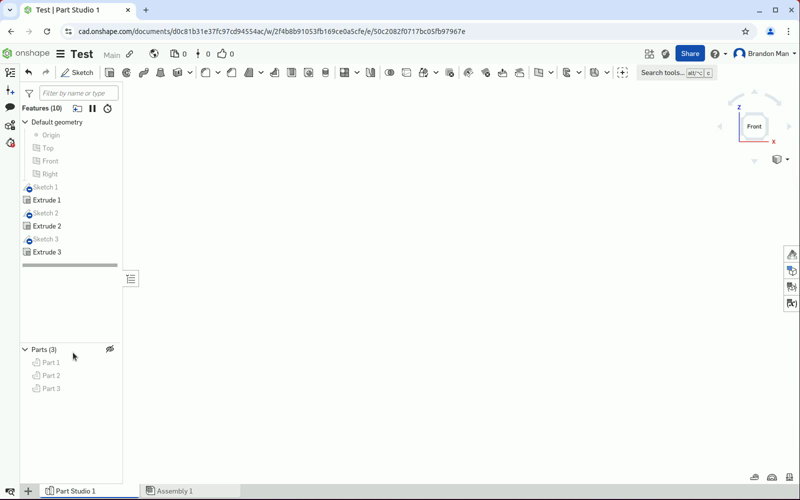
key_down(shift)
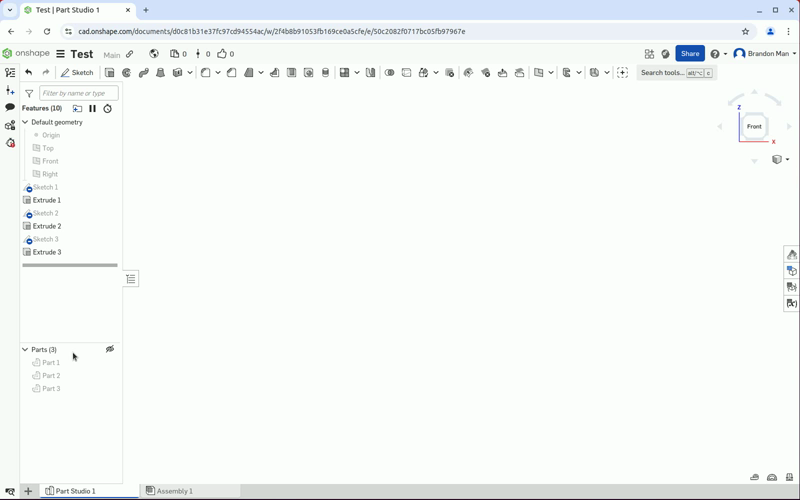
key(down)
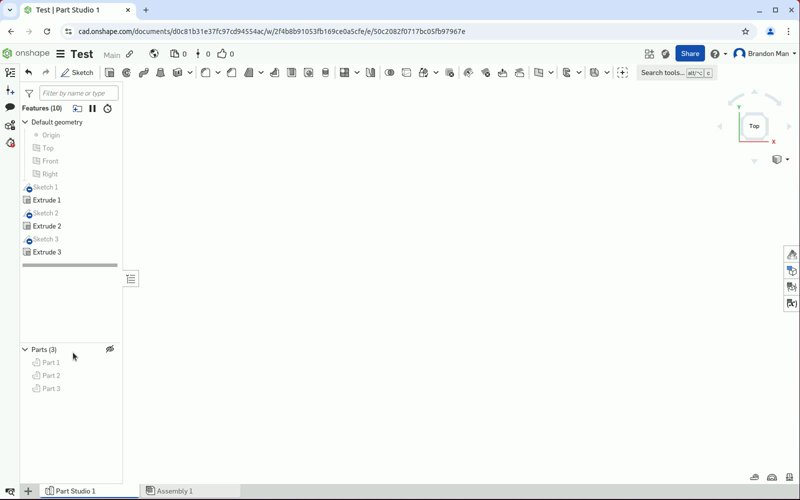
key_up(shift)
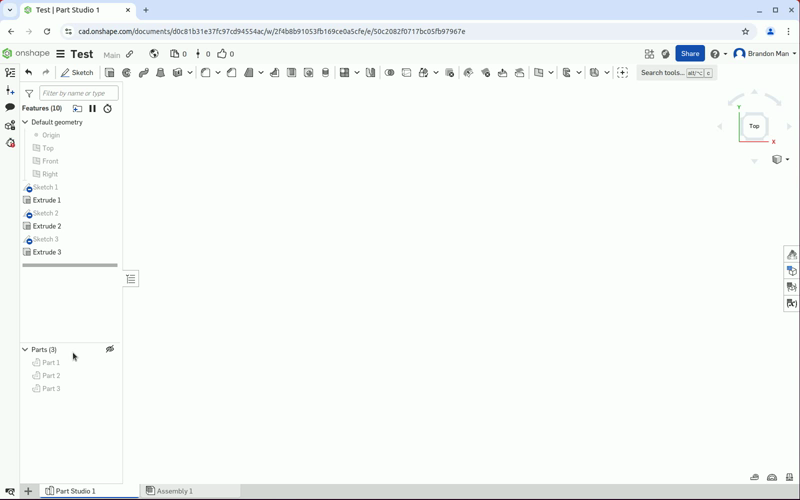
mouse_move(73, 352)
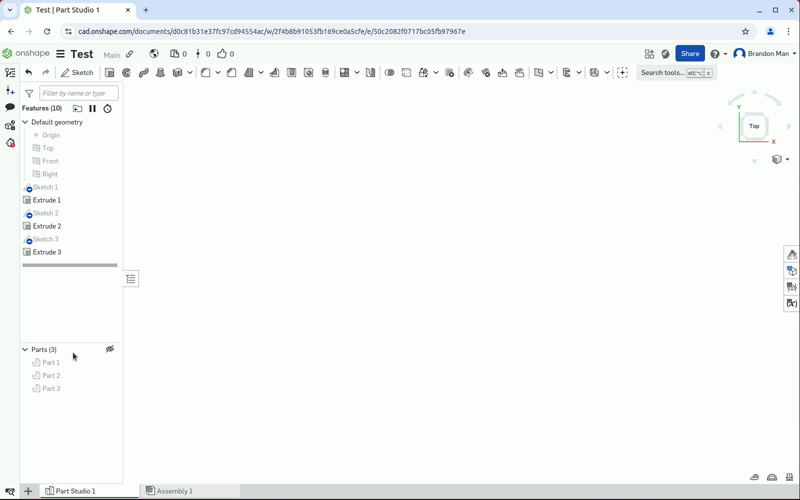
key(shift+y)
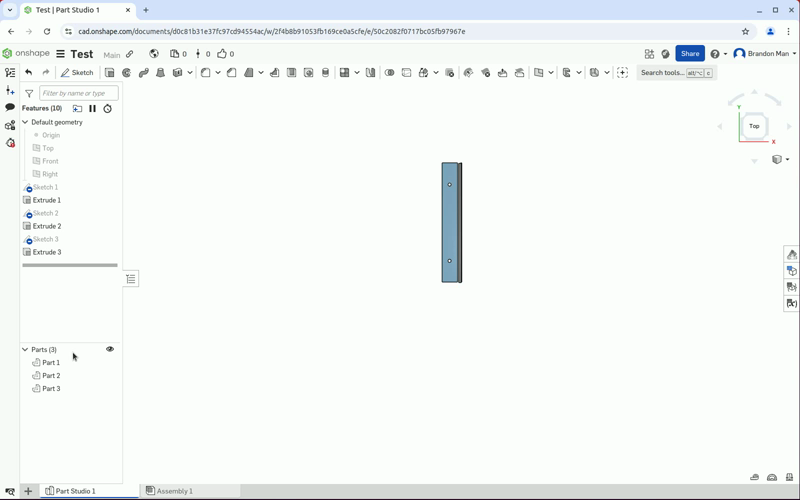
mouse_move(541, 75)
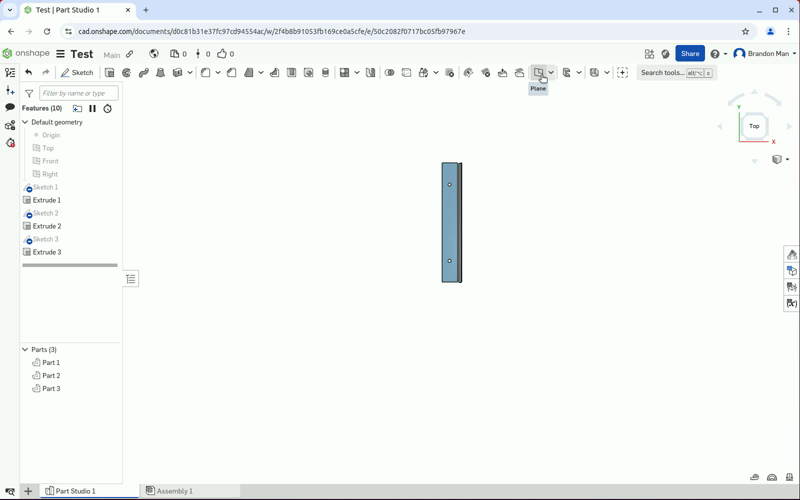
click(541, 75)
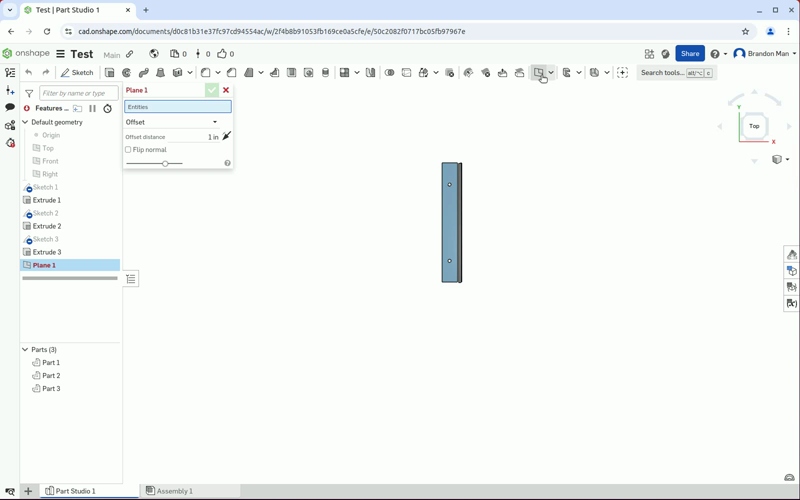
mouse_move(73, 150)
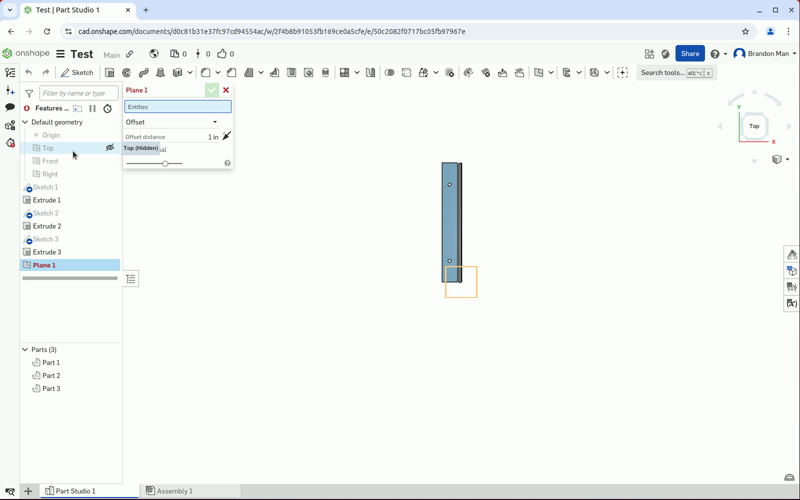
click(73, 150)
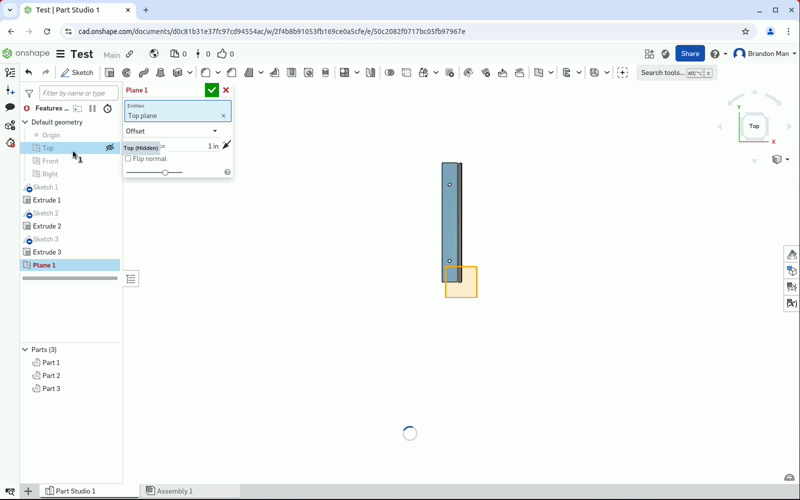
key(tab, 2)
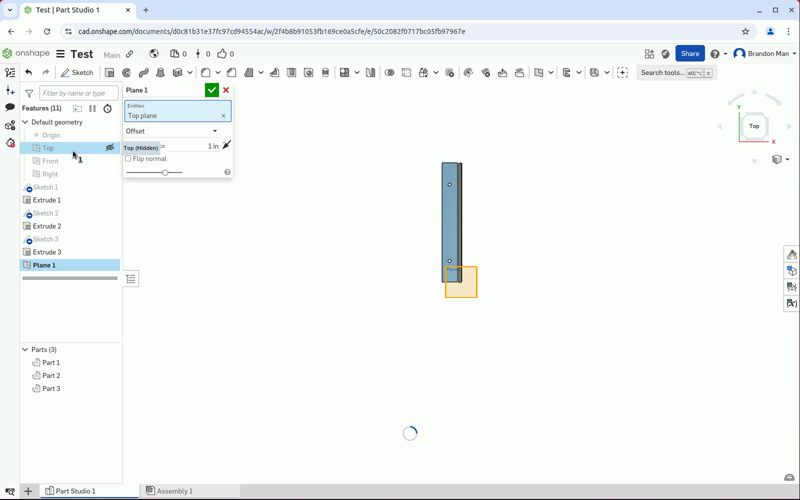
text(2.65)
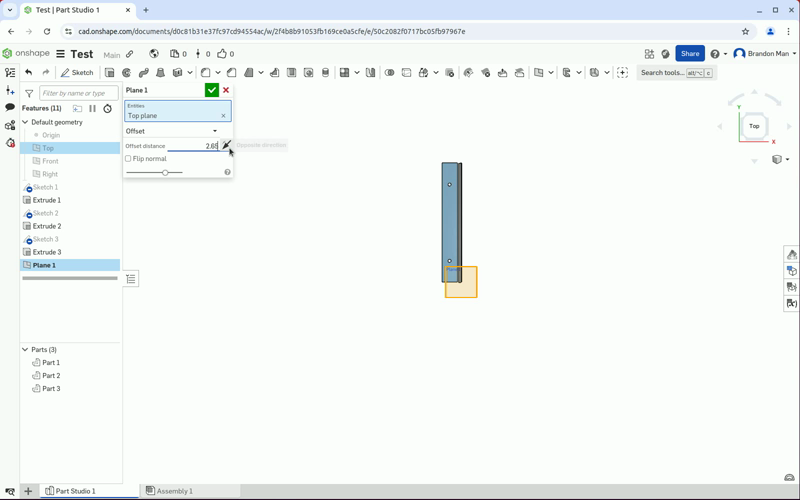
mouse_move(229, 147)
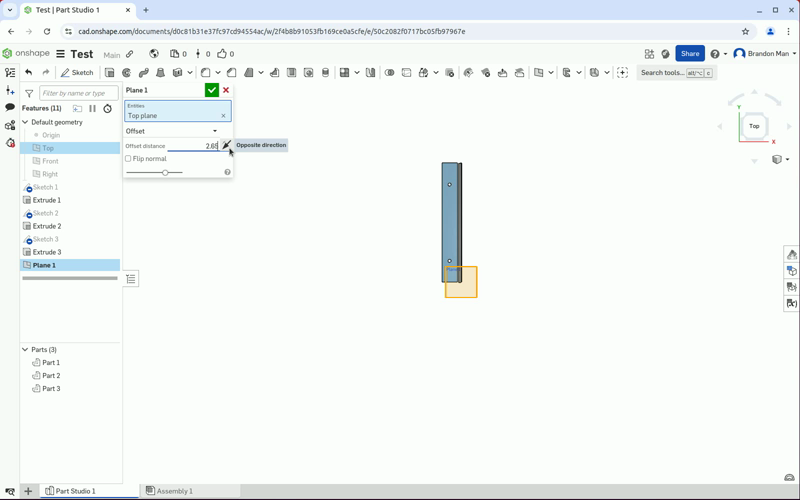
click(229, 147)
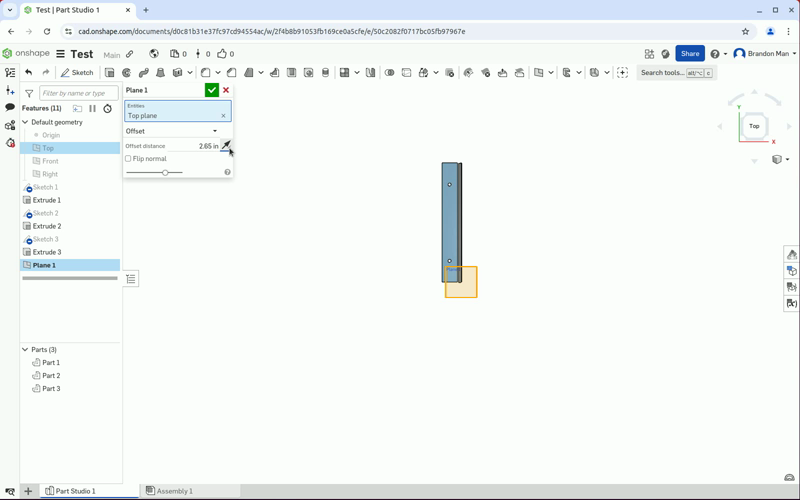
key(enter, 2)
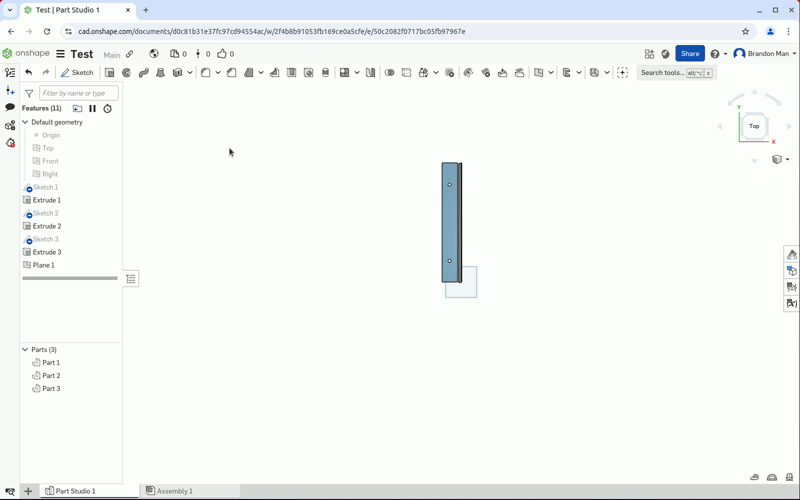
key(shift+s)
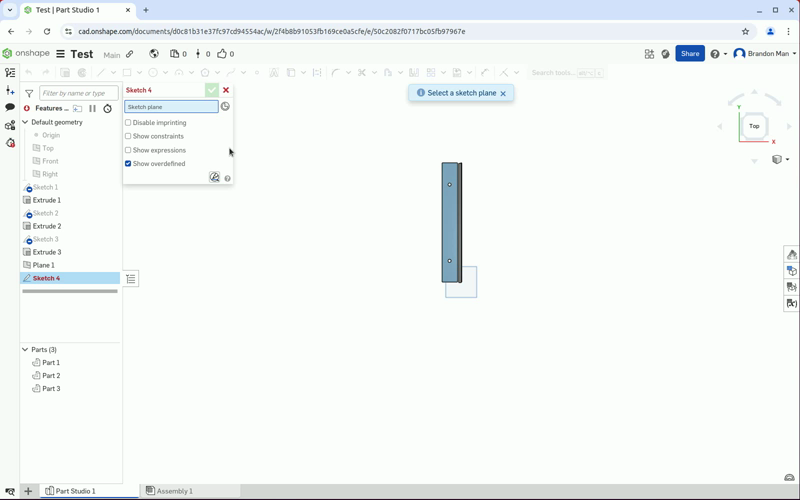
mouse_move(73, 267)
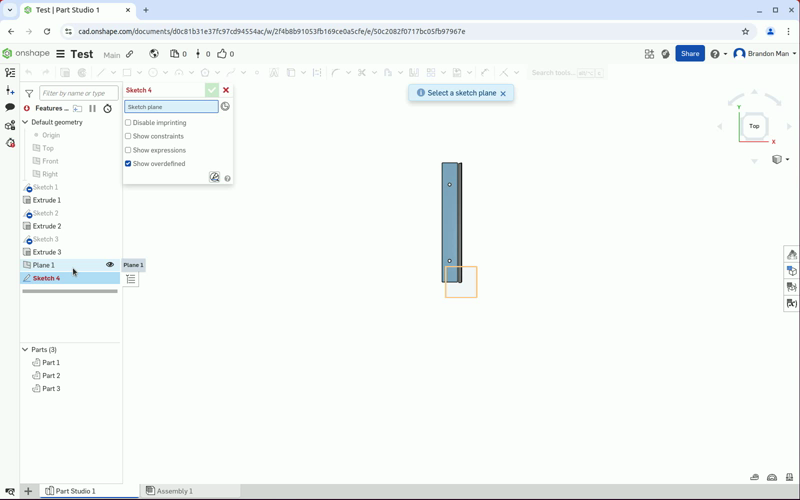
click(73, 267)
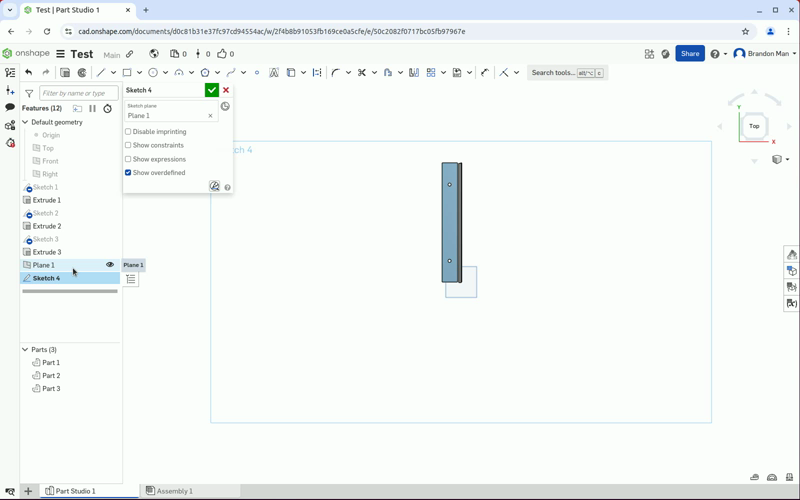
mouse_move(73, 352)
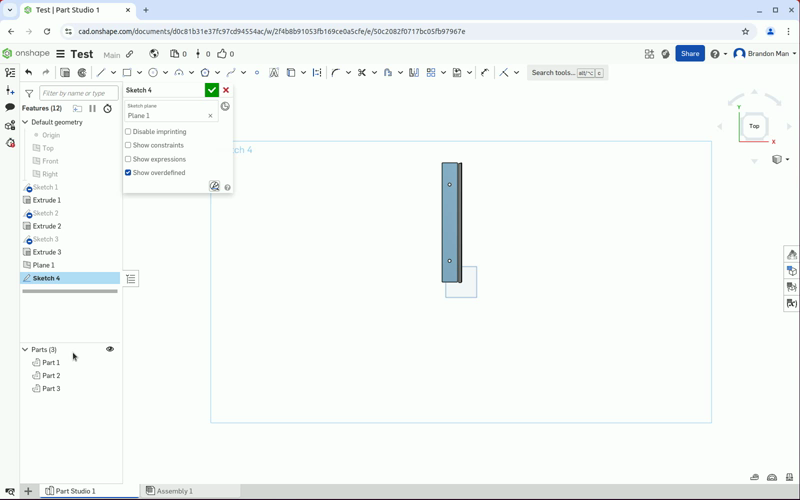
key(y)
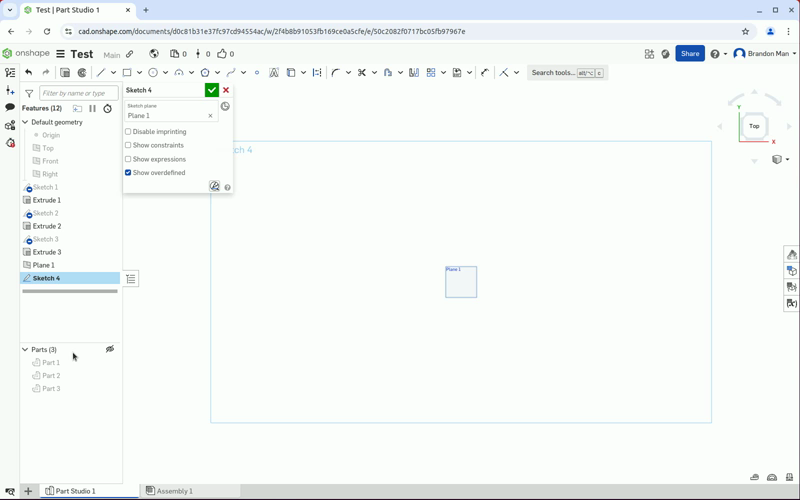
key(l)
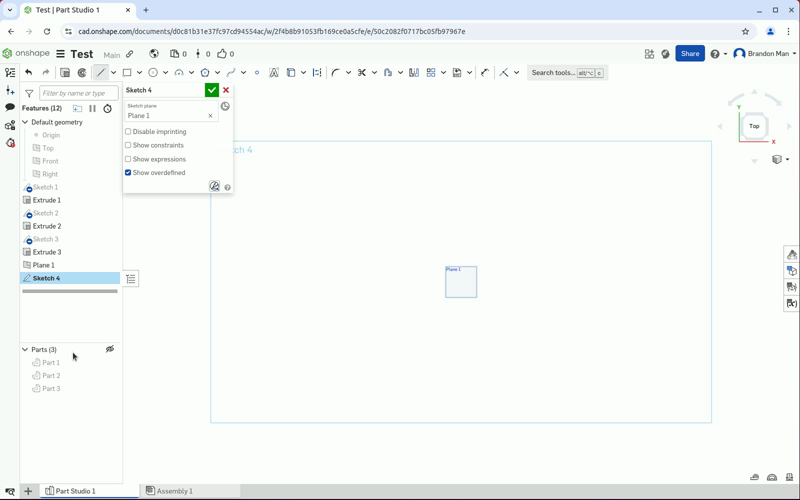
key_down(shift)
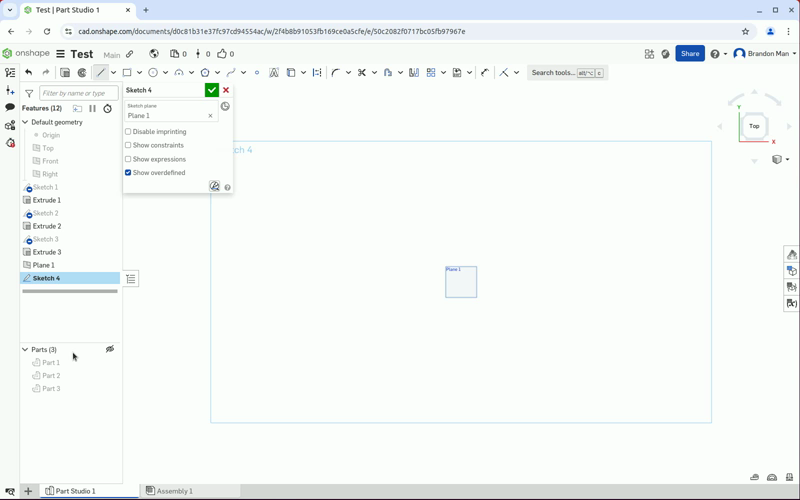
mouse_move(461, 282)
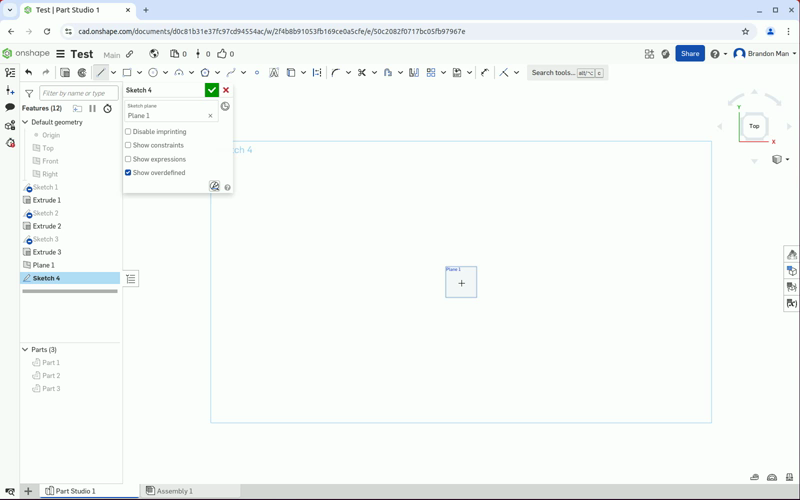
click(461, 282)
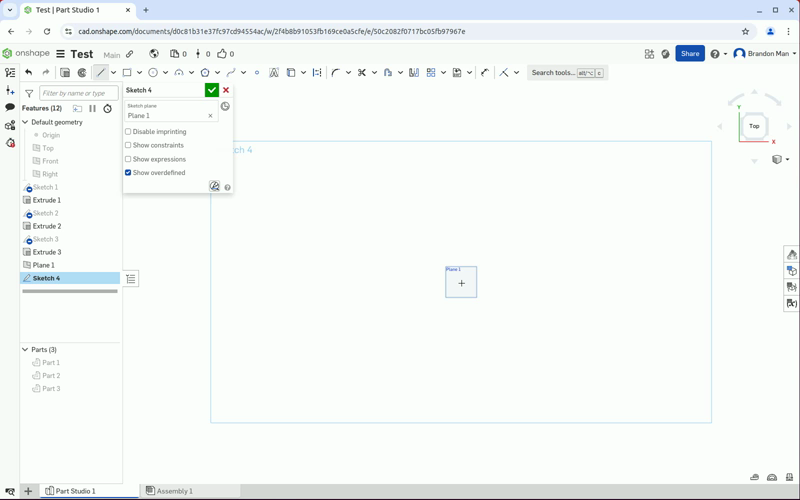
key_up(shift)
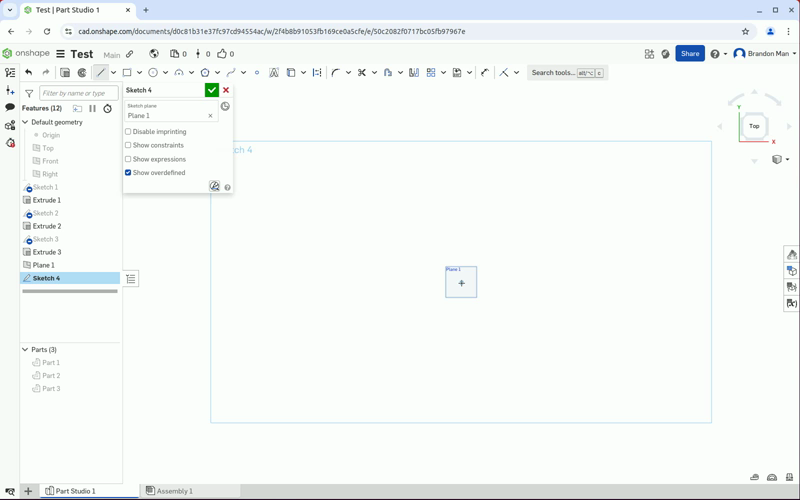
key_down(shift)
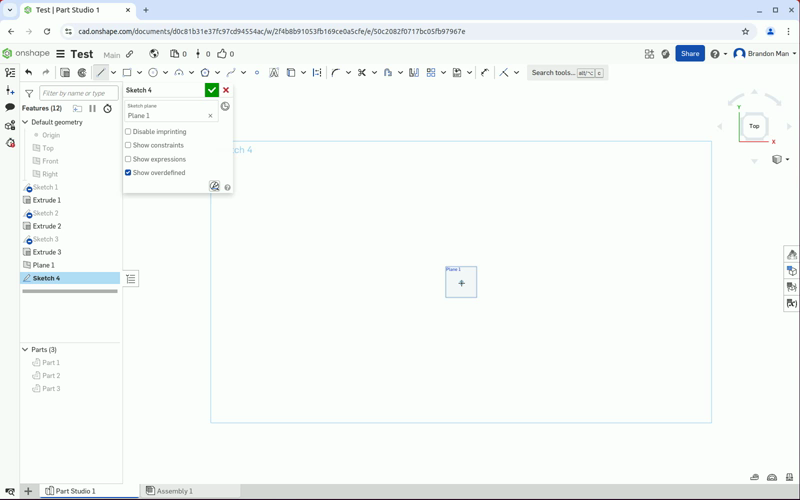
mouse_move(492, 282)
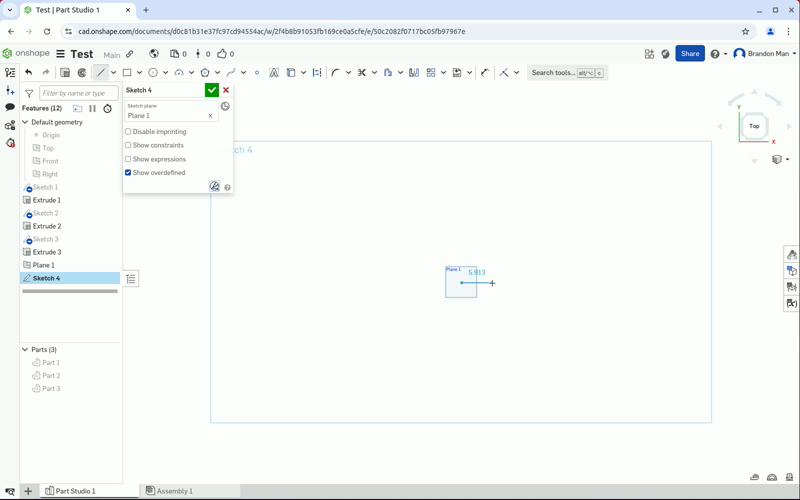
mouse_move(465, 282)
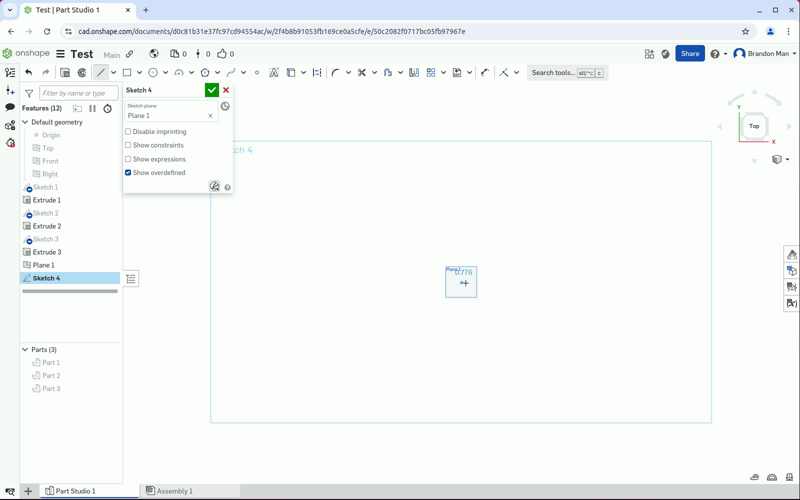
scroll(6)
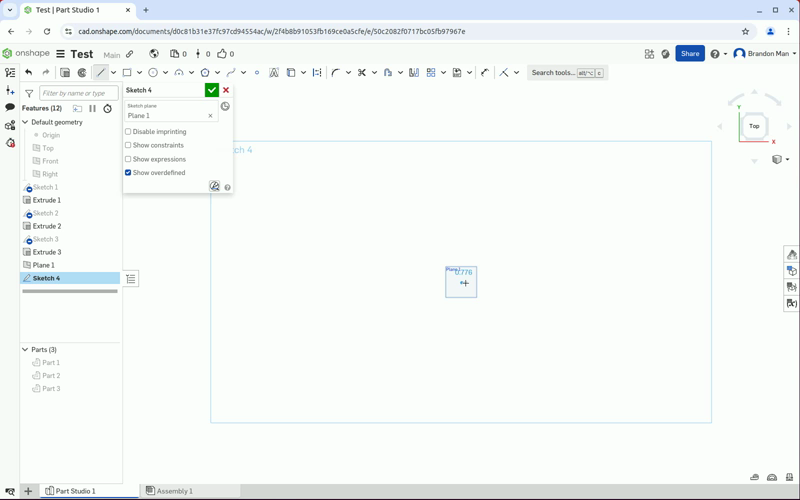
scroll(6)
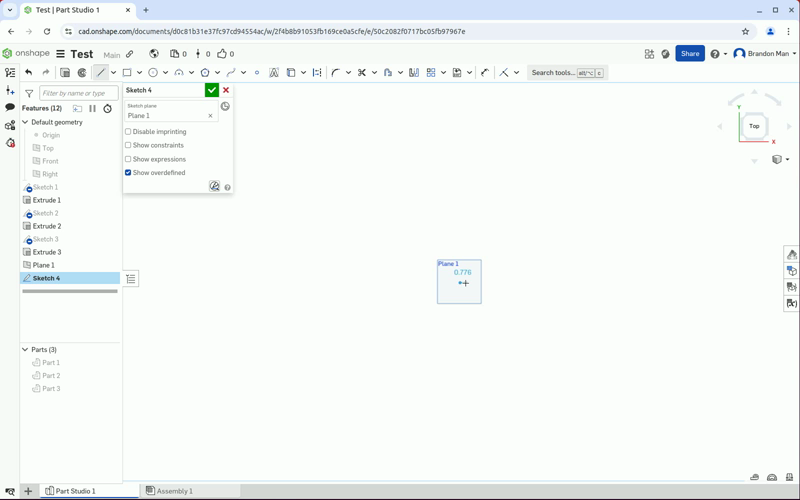
scroll(6)
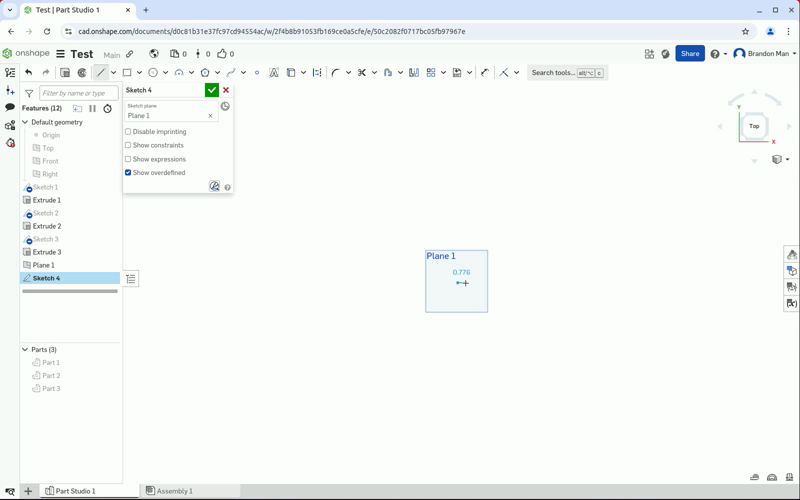
scroll(6)
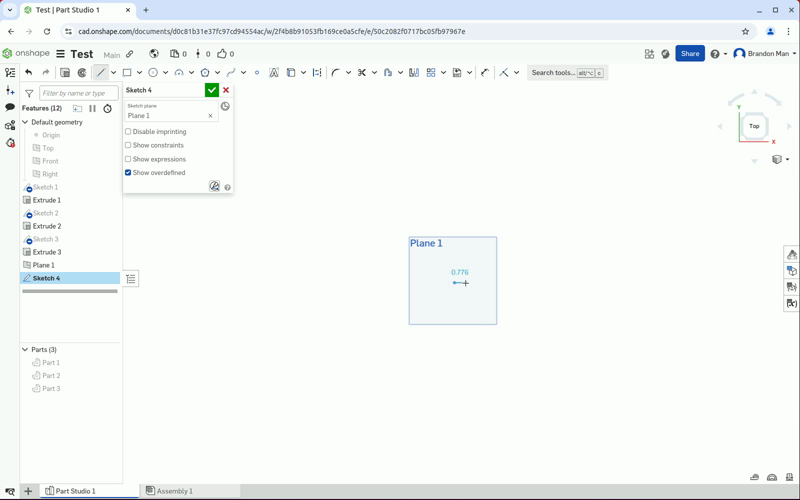
scroll(6)
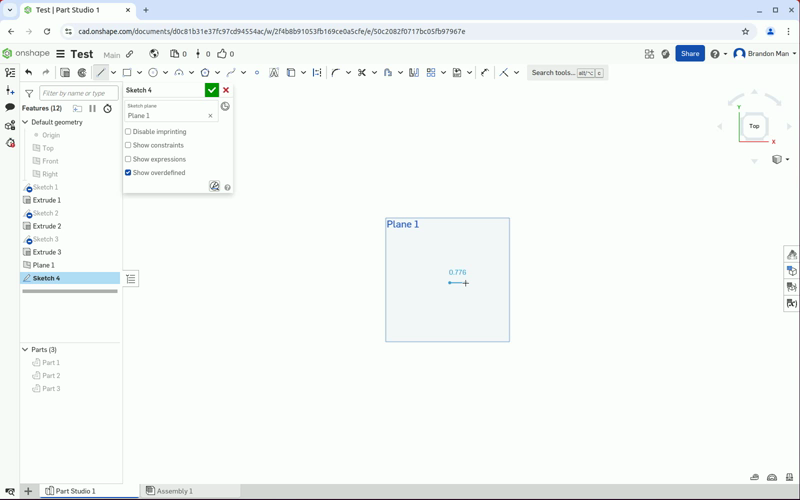
scroll(6)
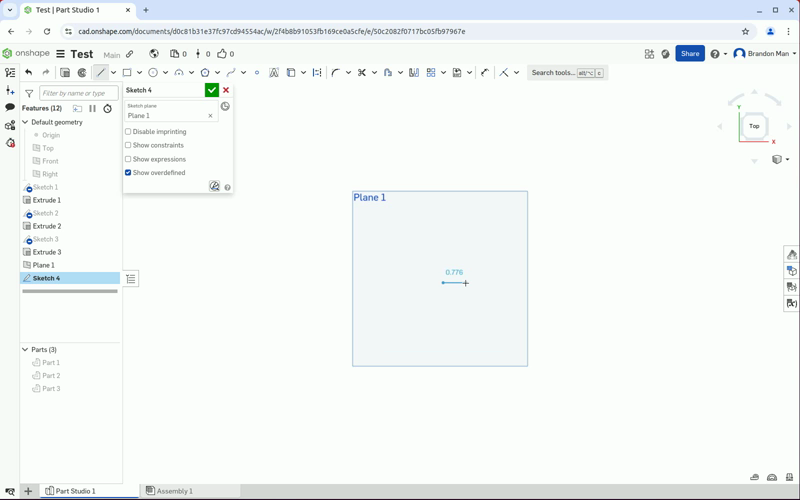
scroll(6)
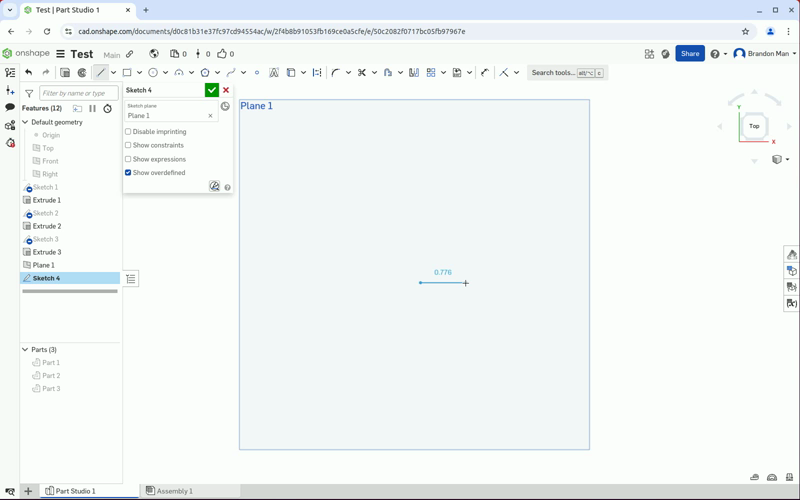
click(465, 282)
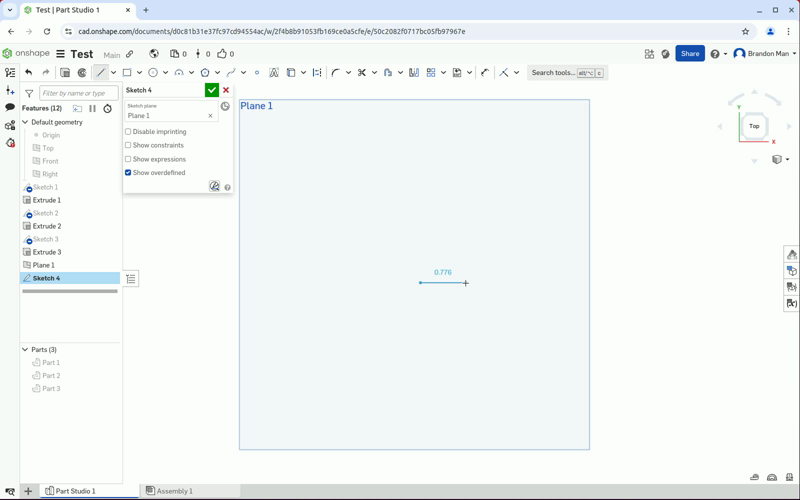
scroll(-6)
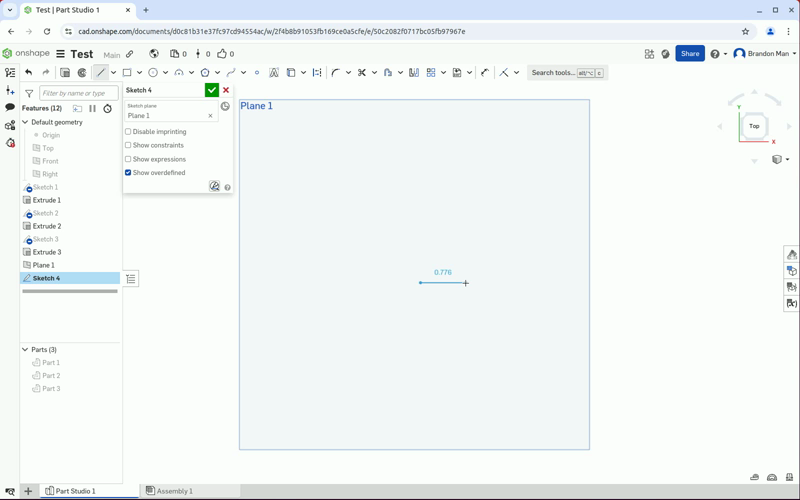
scroll(-6)
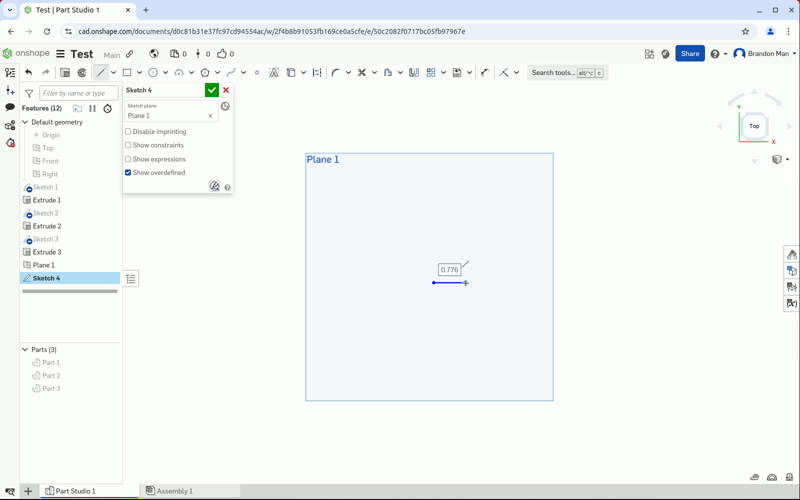
scroll(-6)
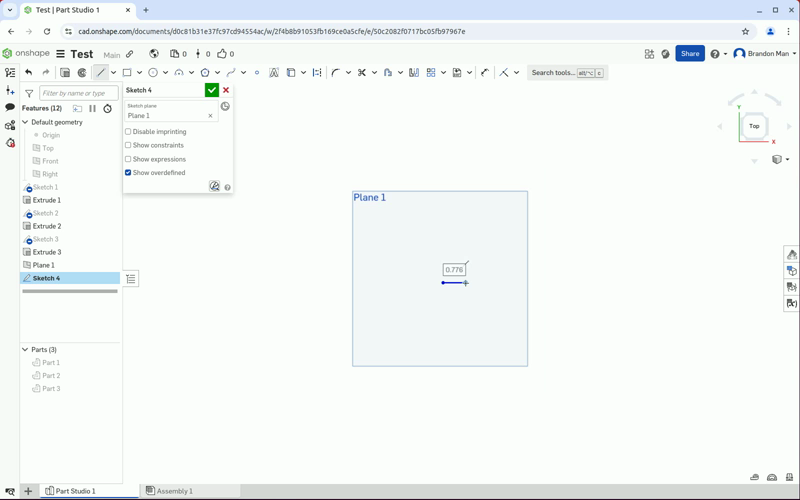
scroll(-6)
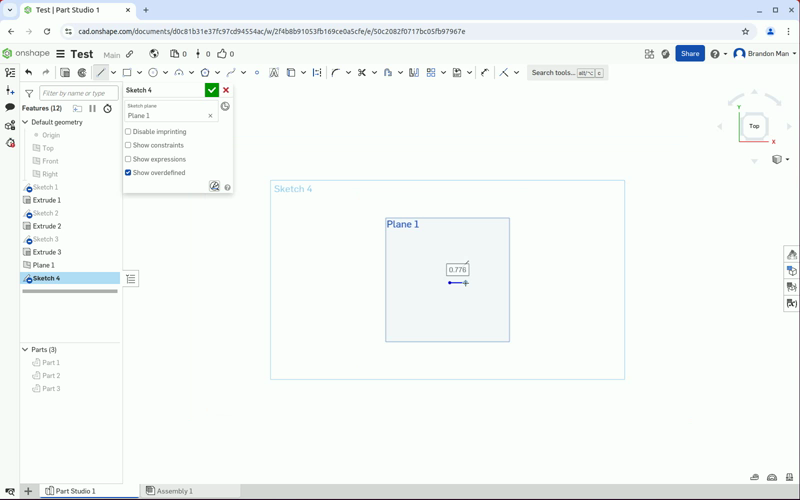
scroll(-6)
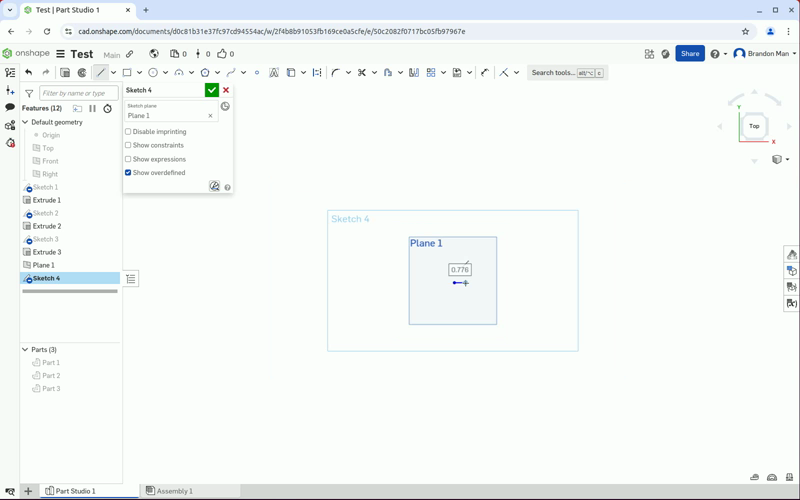
scroll(-6)
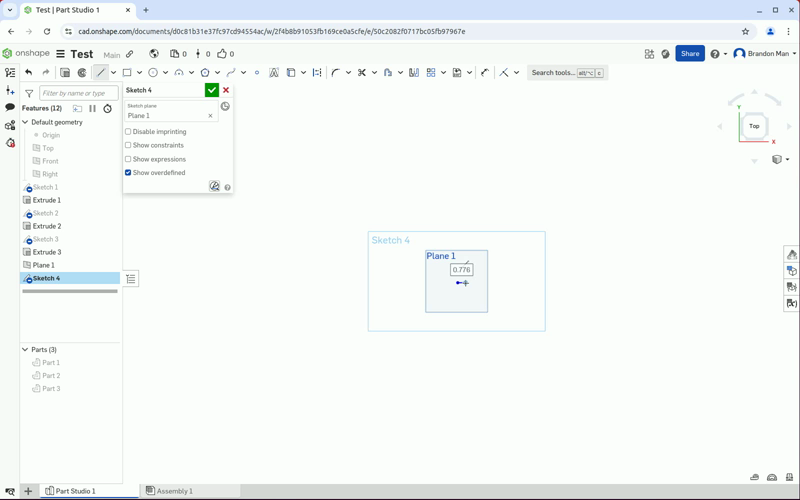
scroll(-6)
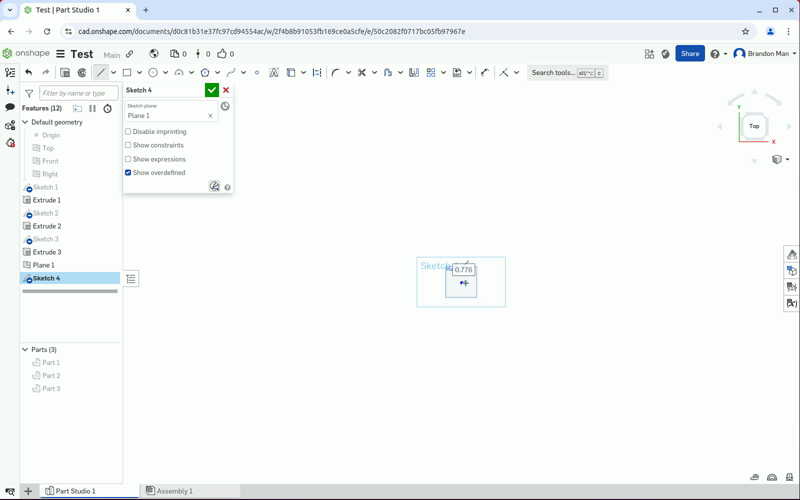
key_up(shift)
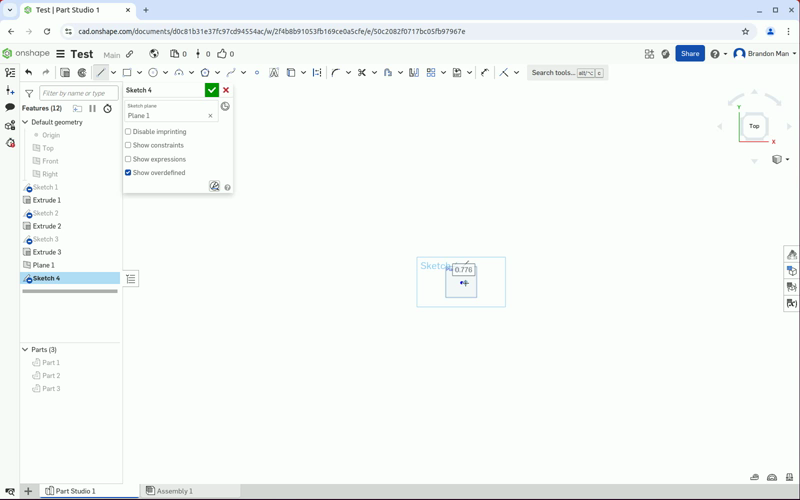
key_down(shift)
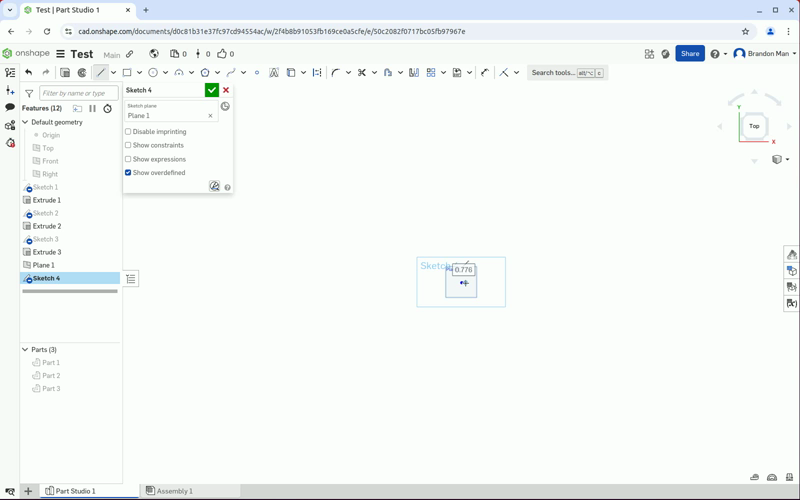
mouse_move(495, 282)
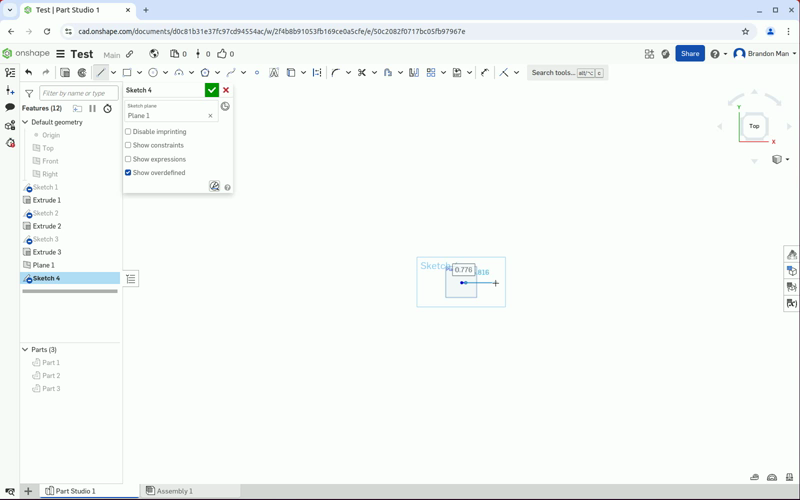
mouse_move(465, 256)
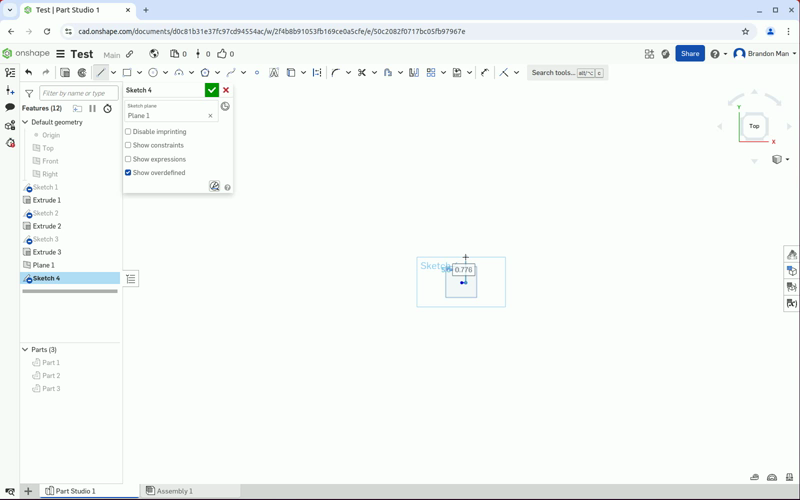
click(465, 256)
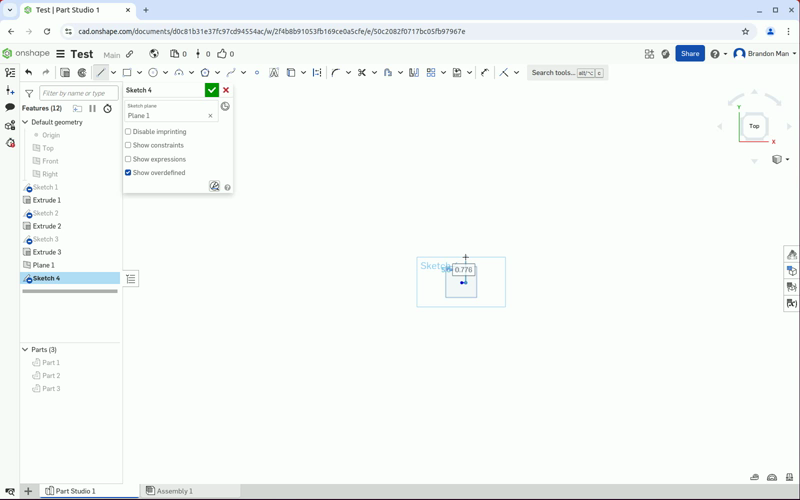
key_up(shift)
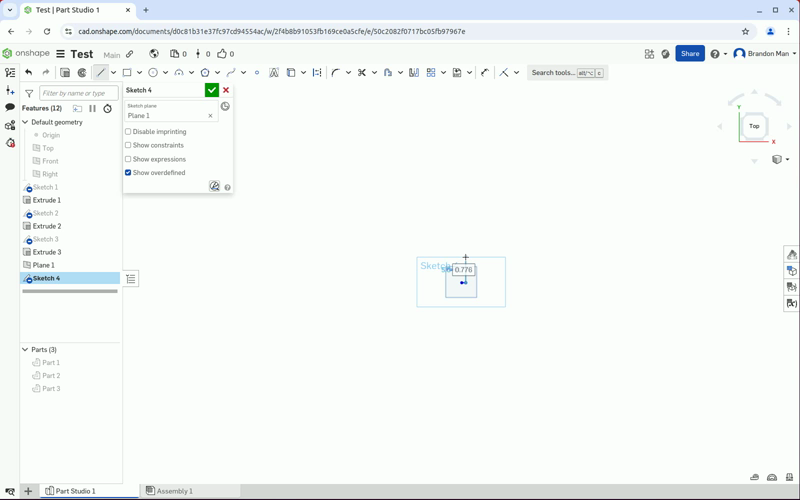
key(esc)
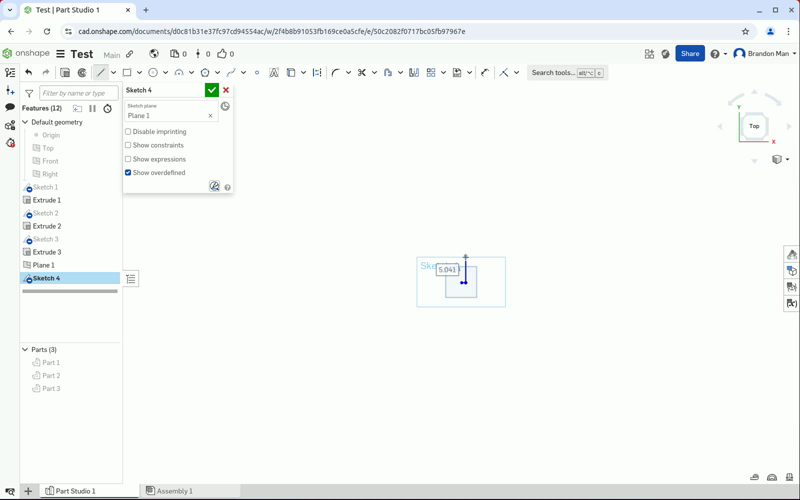
key(a)
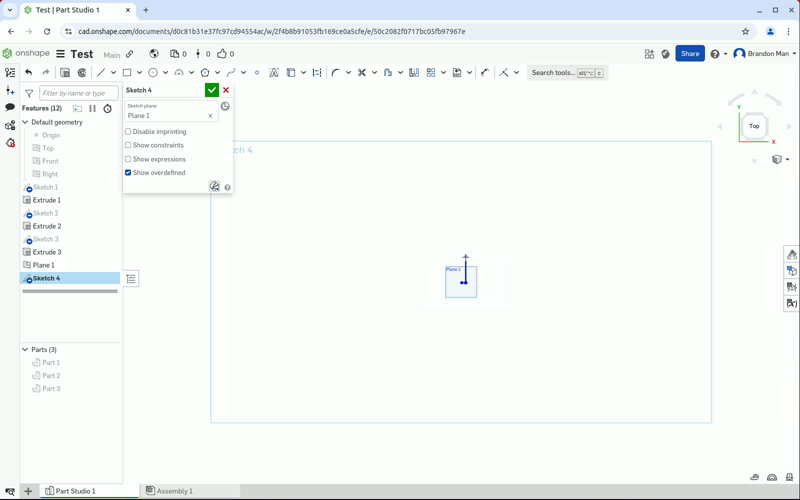
mouse_move(465, 256)
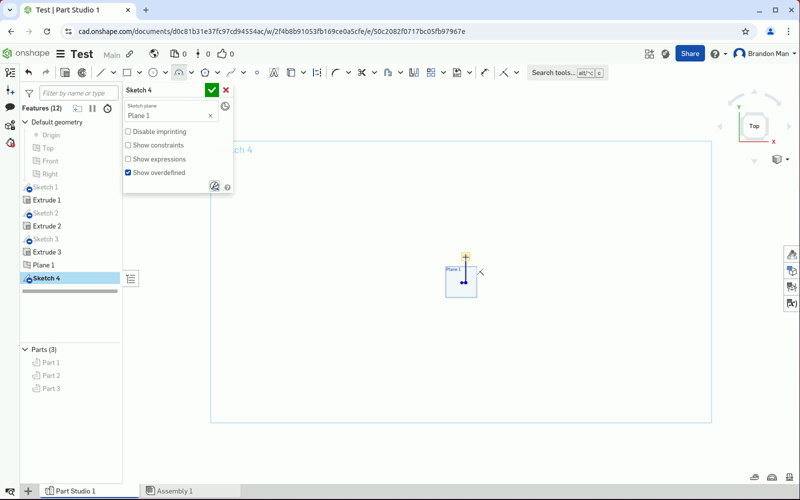
click(465, 256)
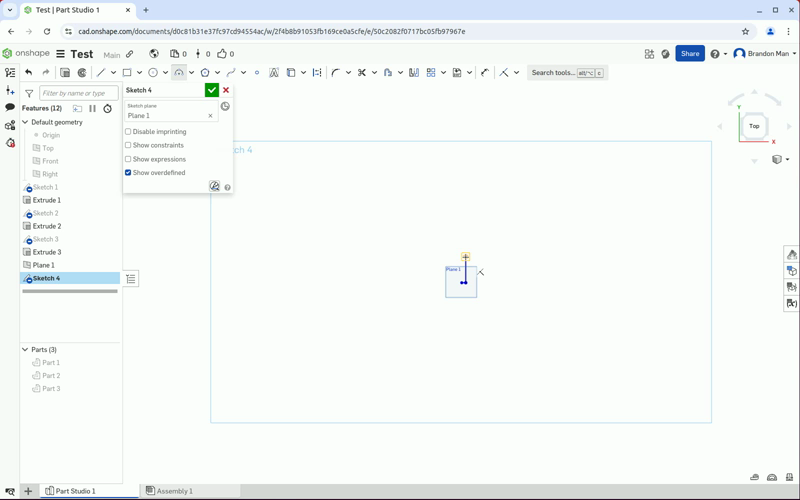
key_down(shift)
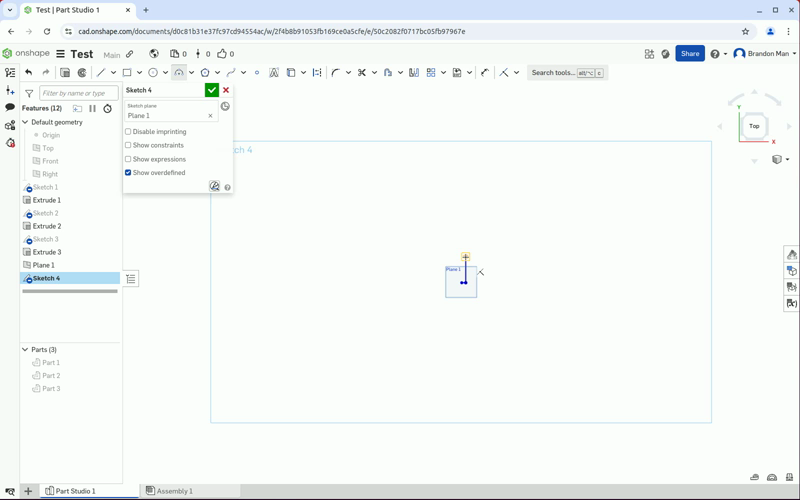
mouse_move(465, 254)
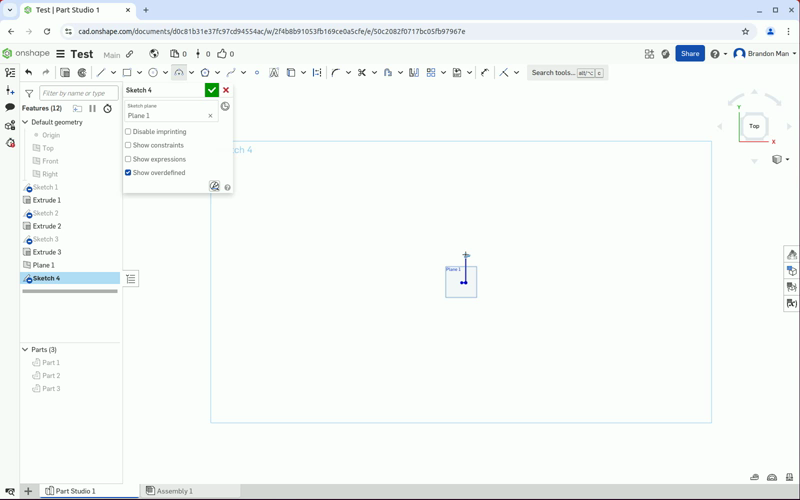
scroll(6)
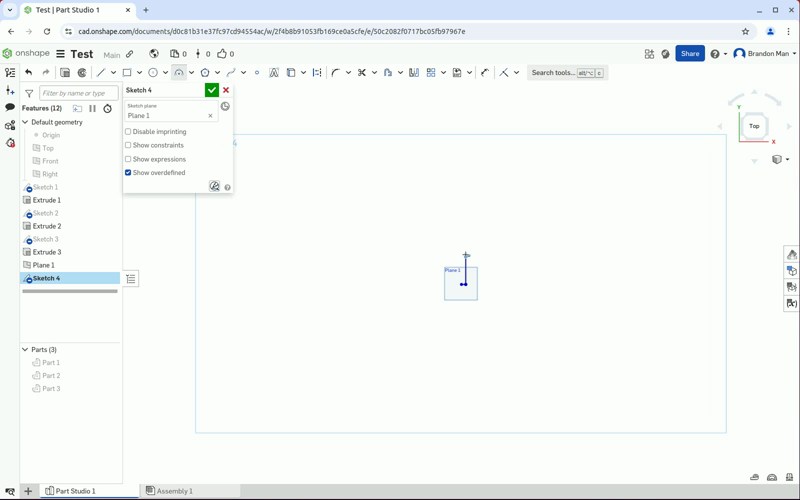
scroll(6)
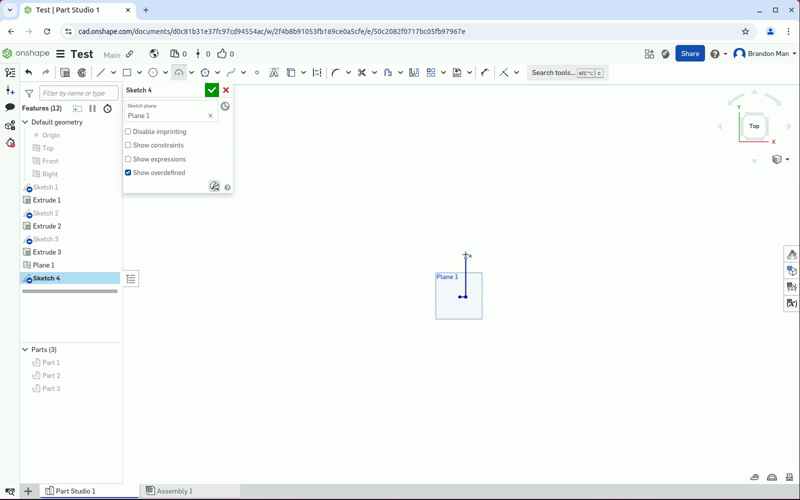
scroll(6)
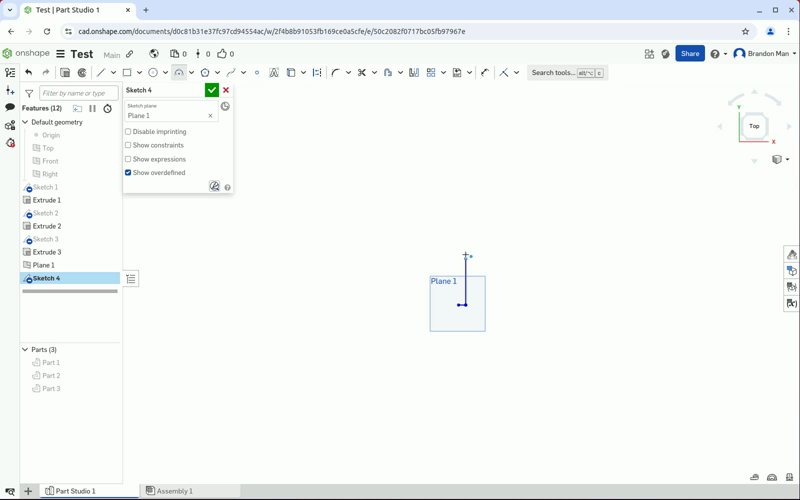
scroll(6)
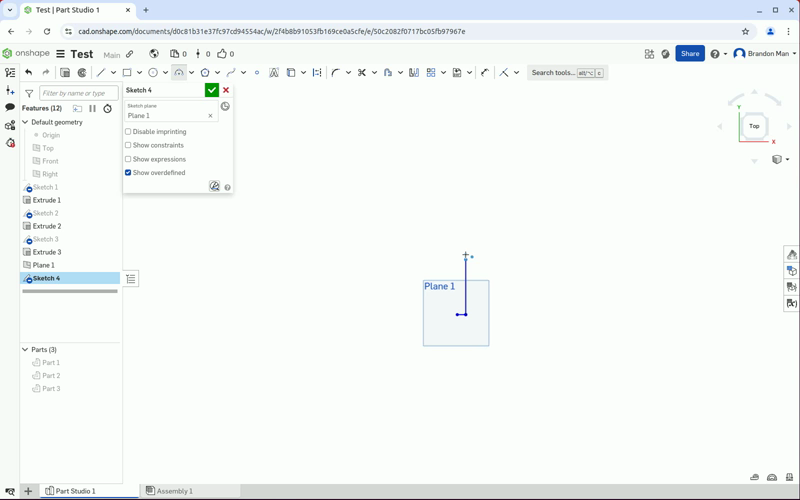
scroll(6)
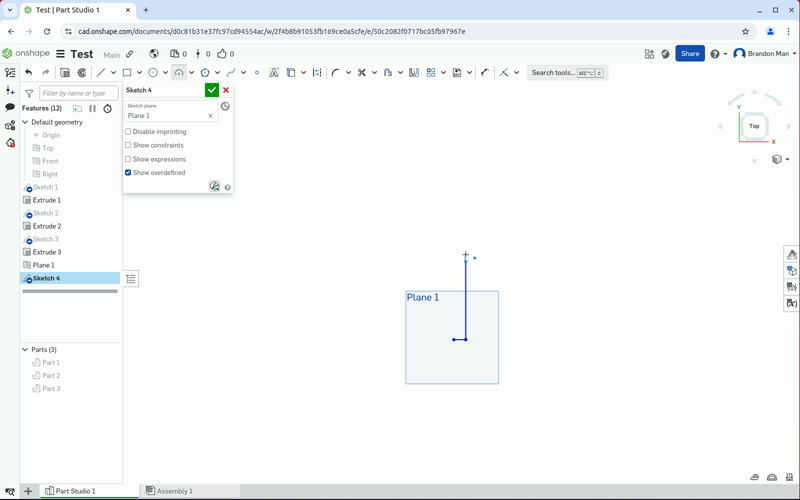
scroll(6)
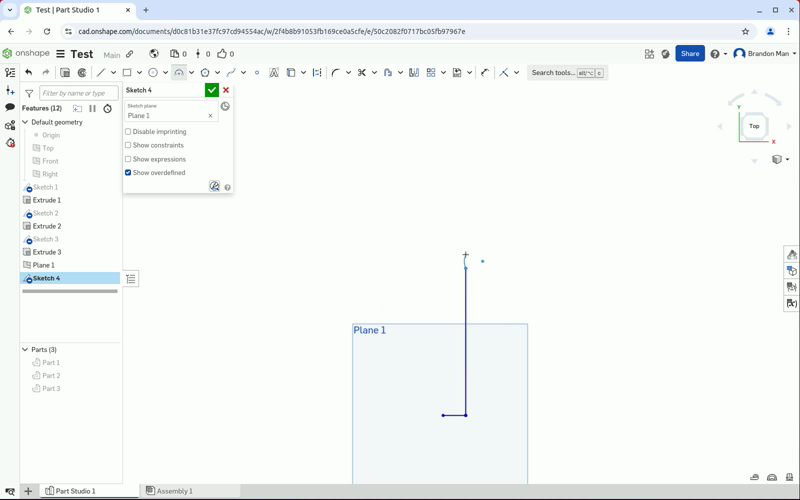
scroll(6)
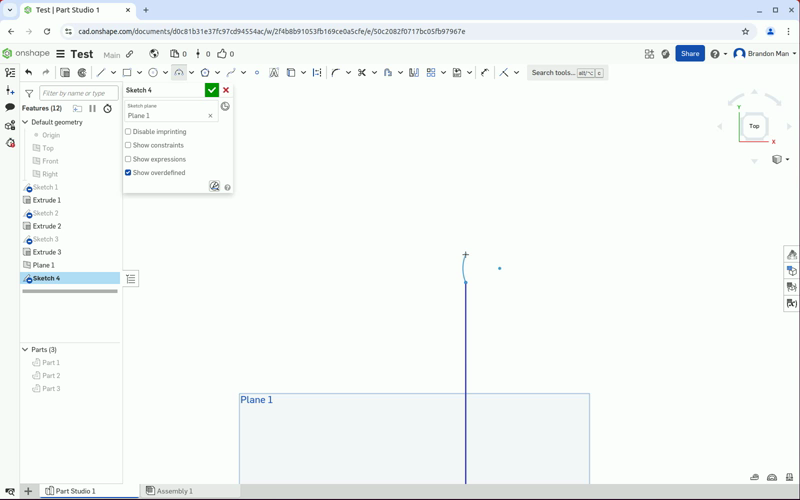
click(465, 254)
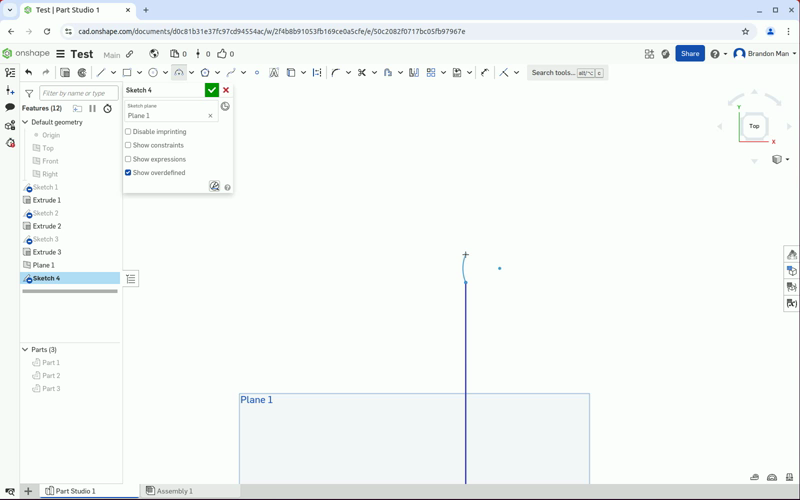
scroll(-6)
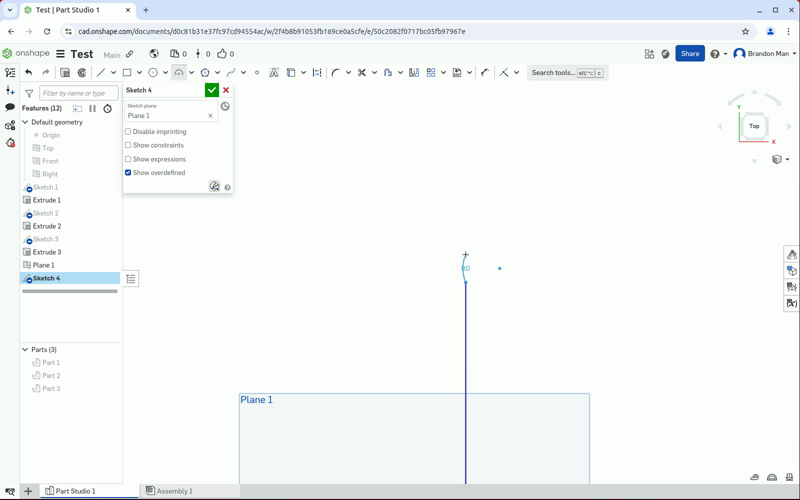
scroll(-6)
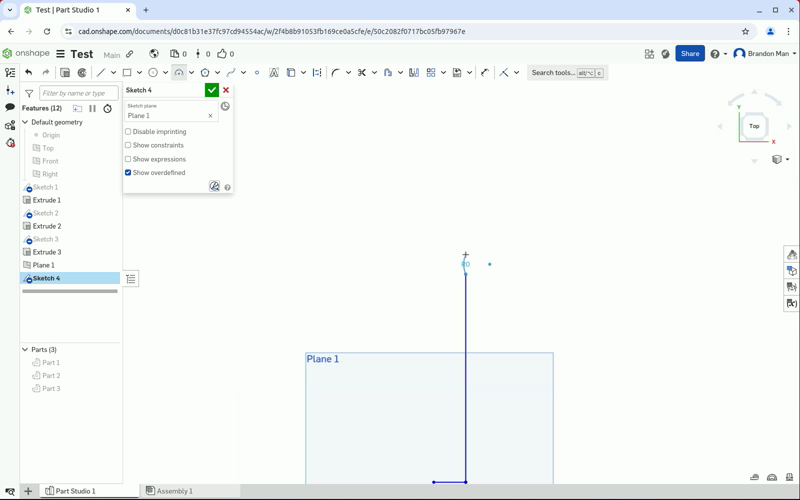
scroll(-6)
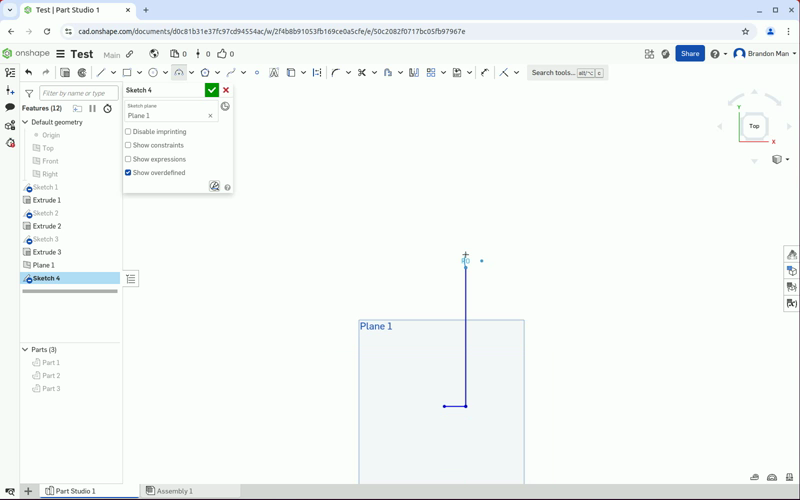
scroll(-6)
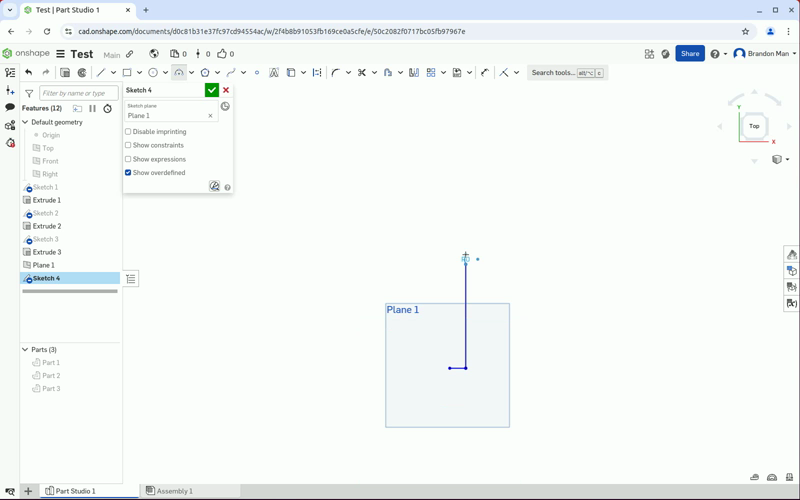
scroll(-6)
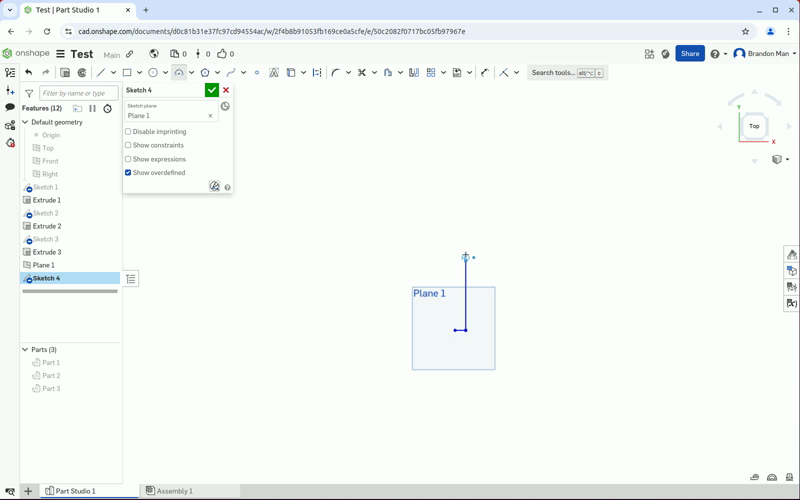
scroll(-6)
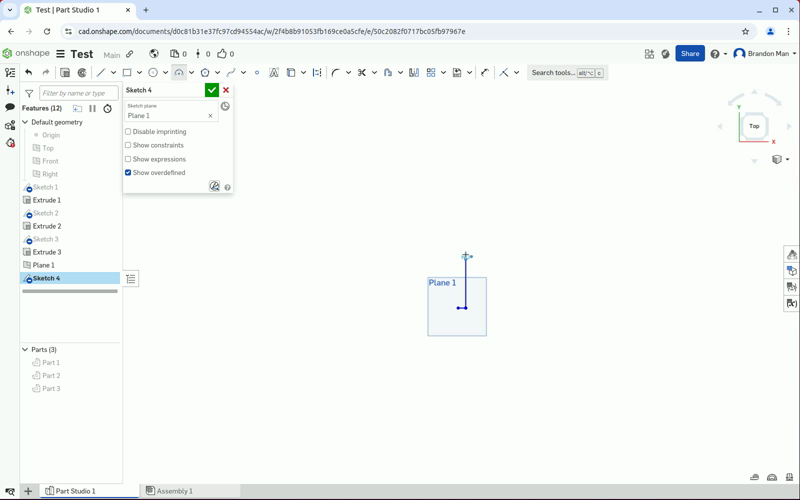
scroll(-6)
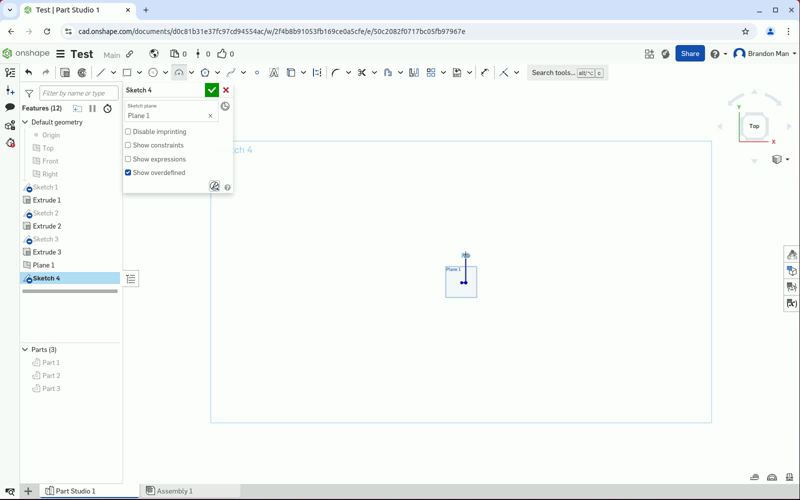
mouse_move(464, 255)
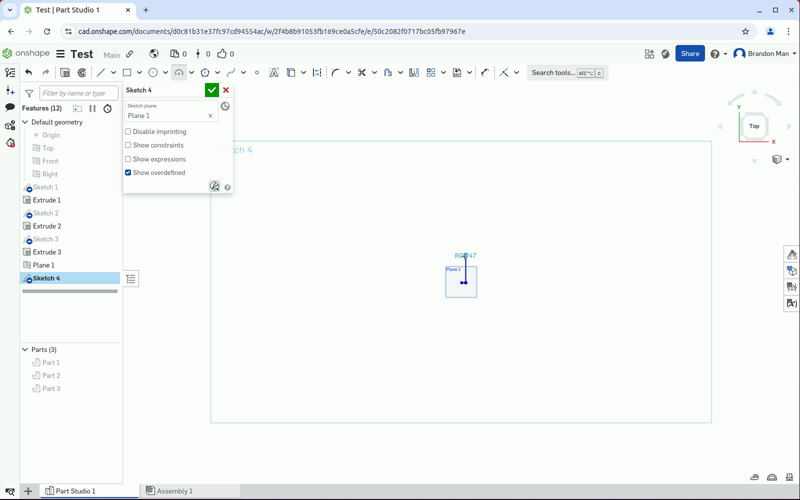
scroll(6)
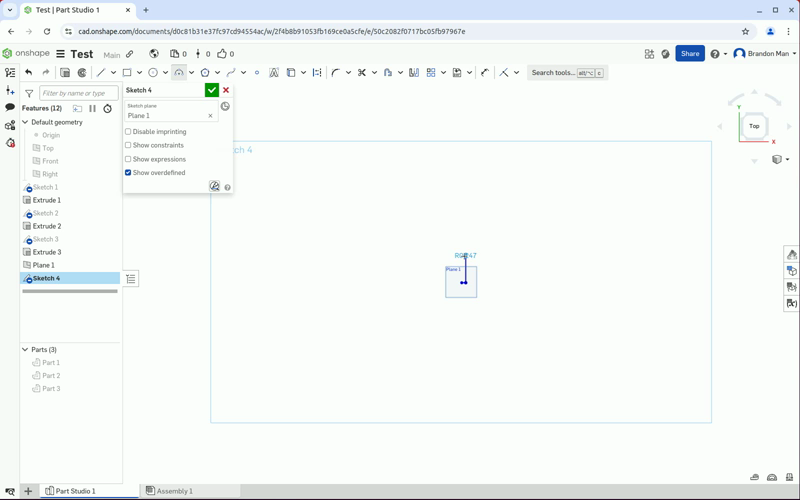
scroll(6)
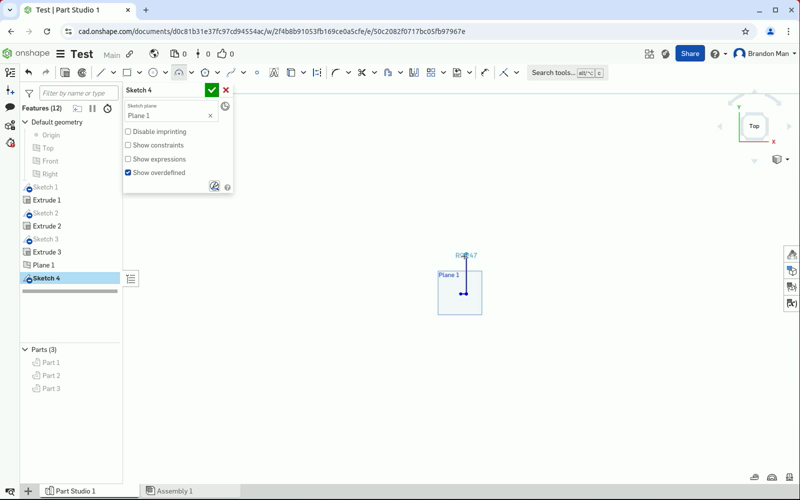
scroll(6)
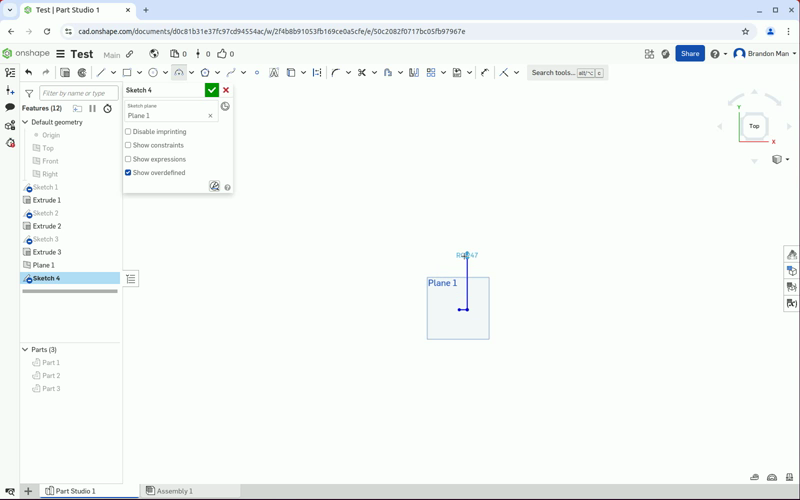
scroll(6)
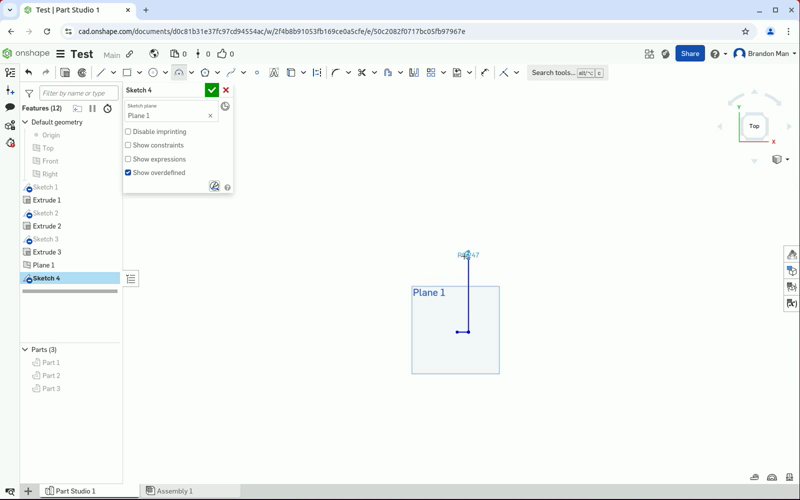
scroll(6)
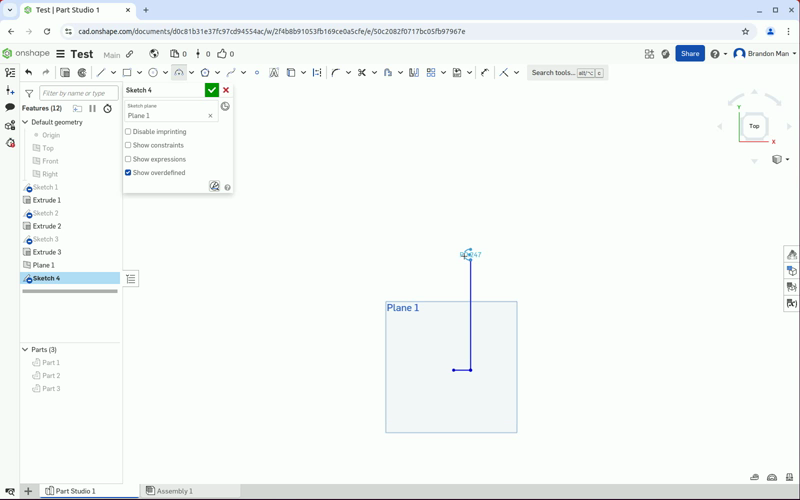
scroll(6)
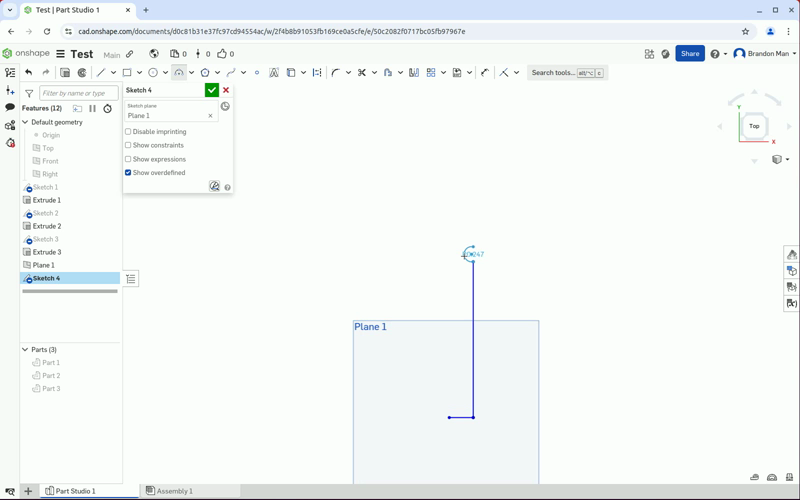
scroll(6)
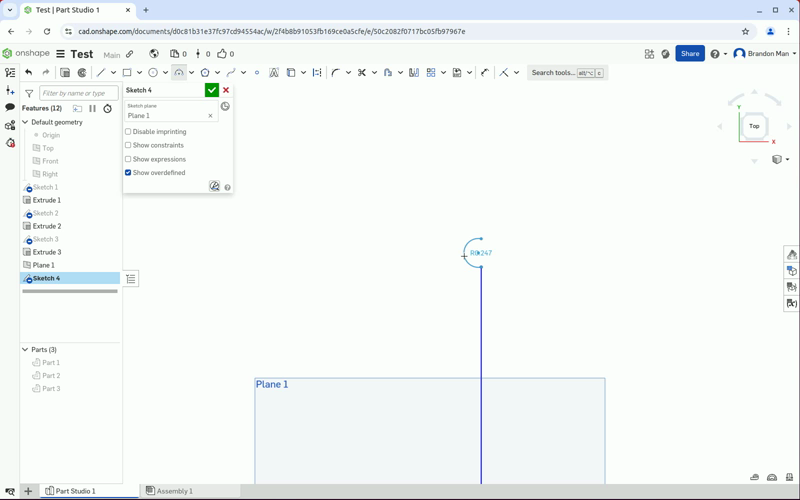
click(464, 255)
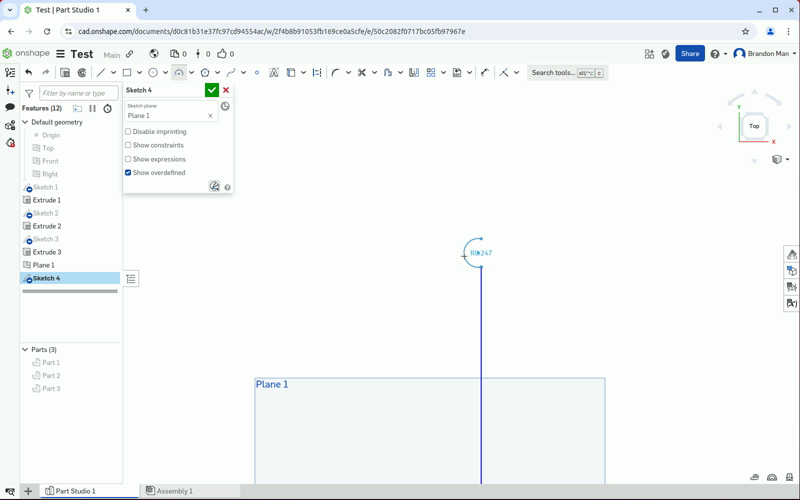
scroll(-6)
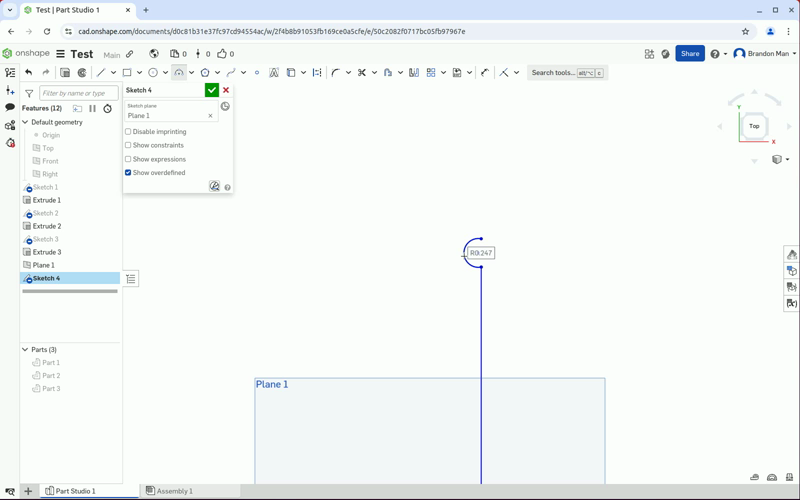
scroll(-6)
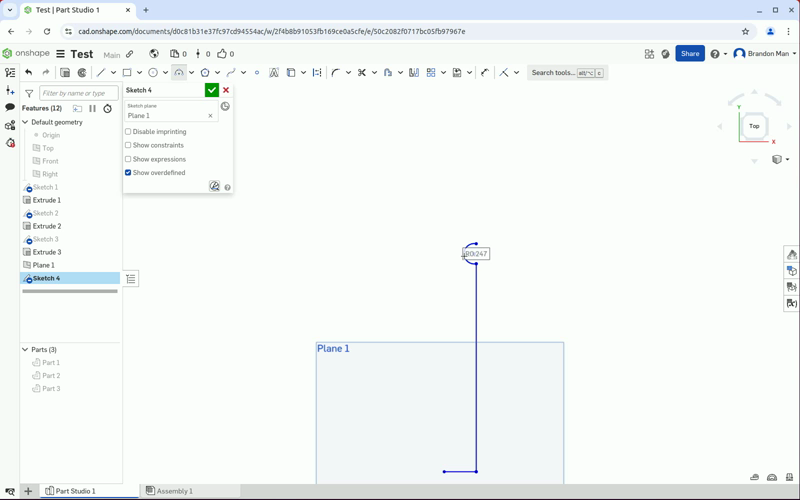
scroll(-6)
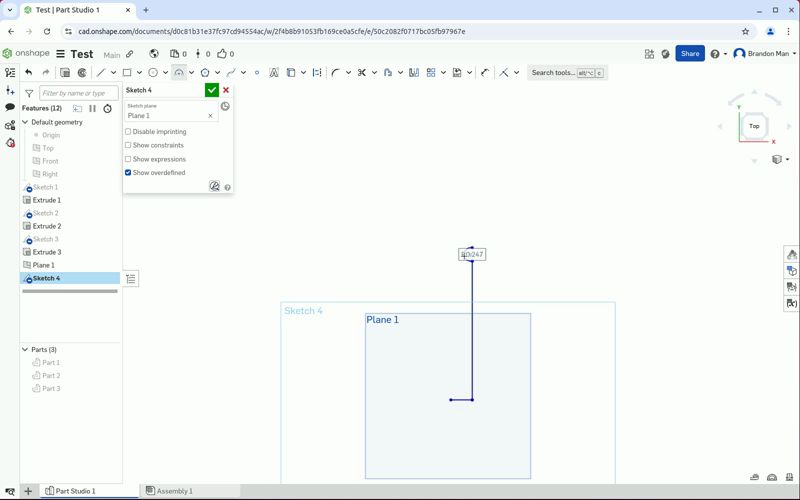
scroll(-6)
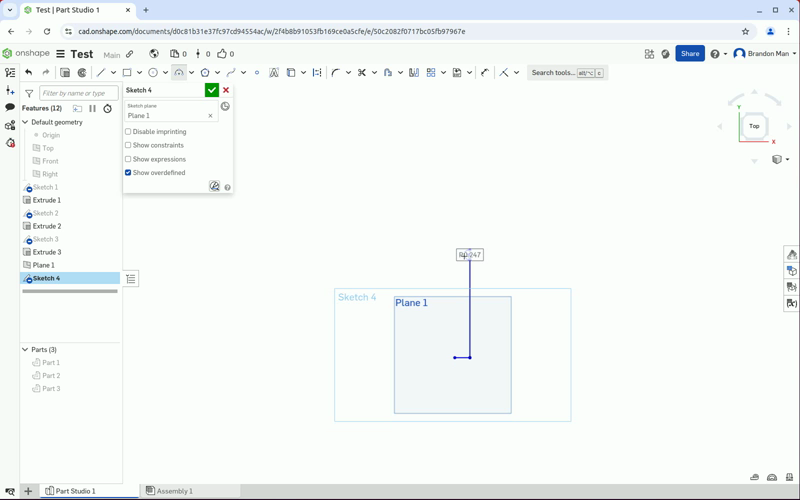
scroll(-6)
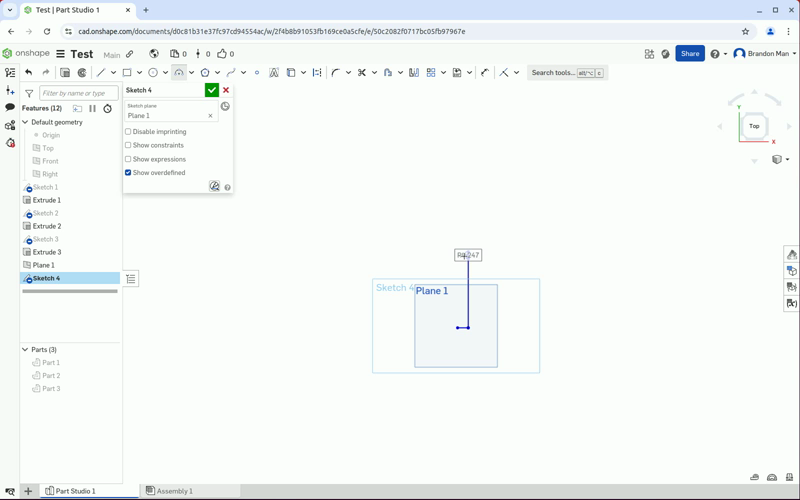
scroll(-6)
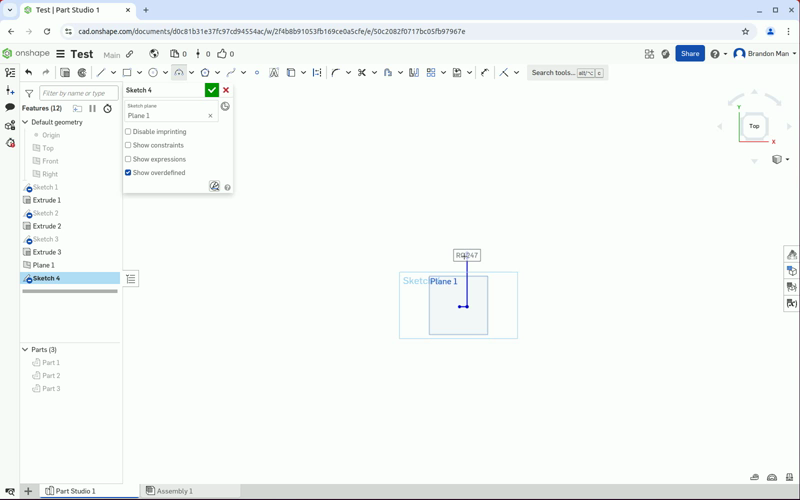
scroll(-6)
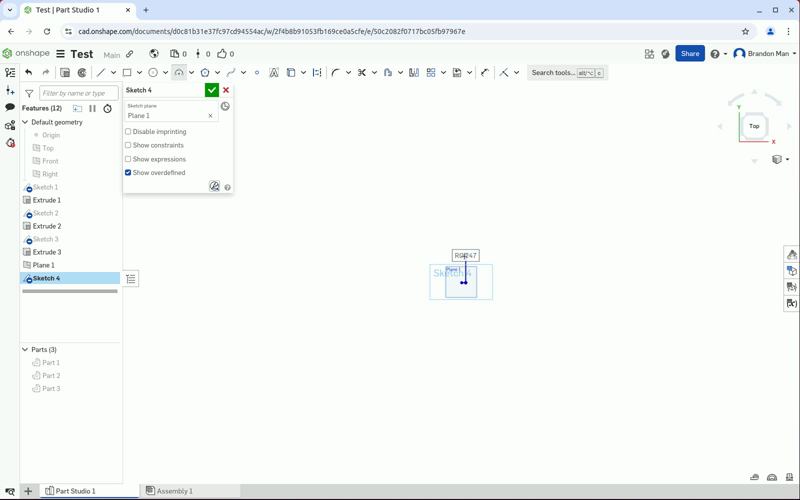
key_up(shift)
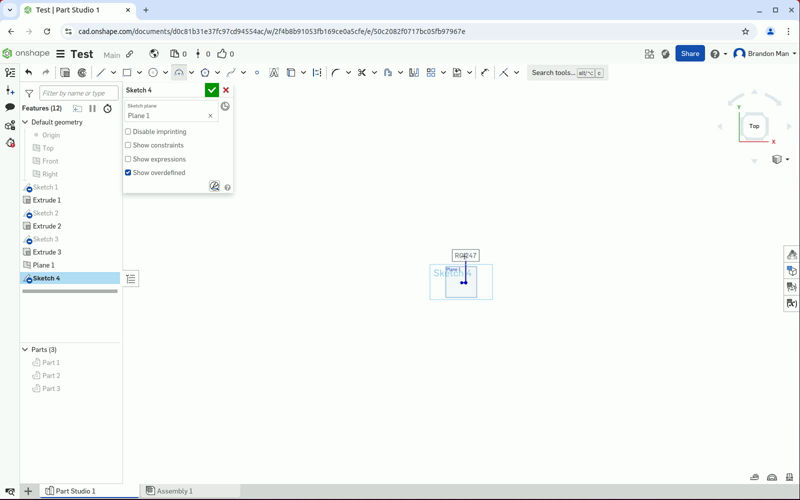
key(esc)
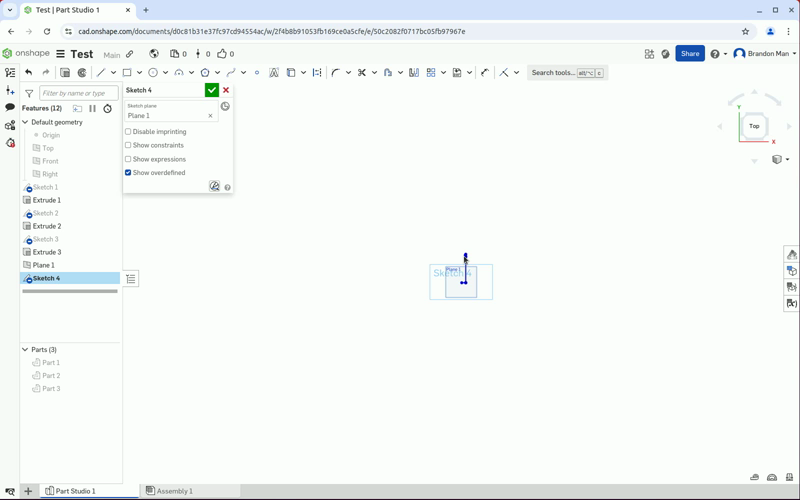
key(l)
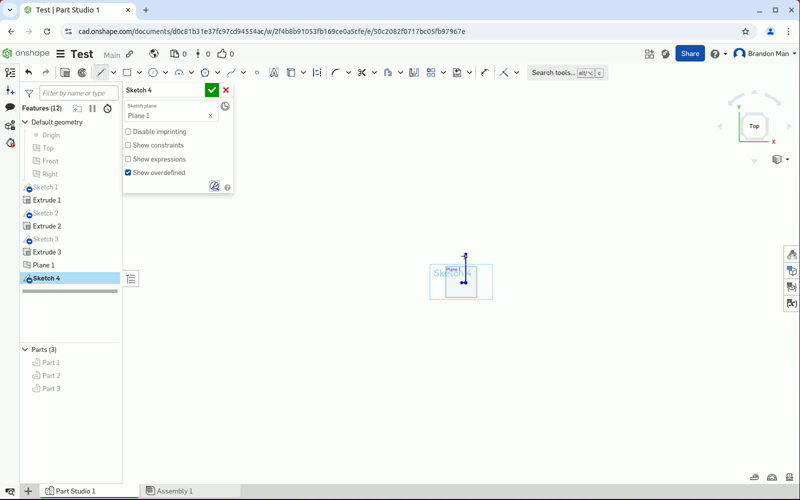
mouse_move(465, 254)
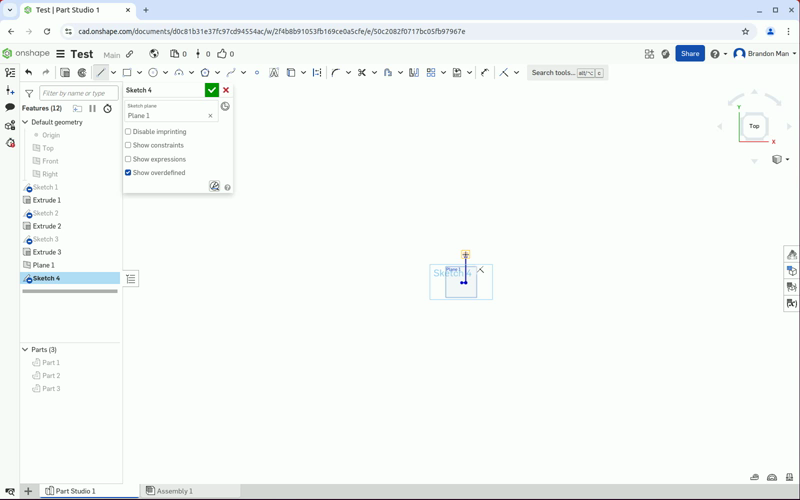
scroll(6)
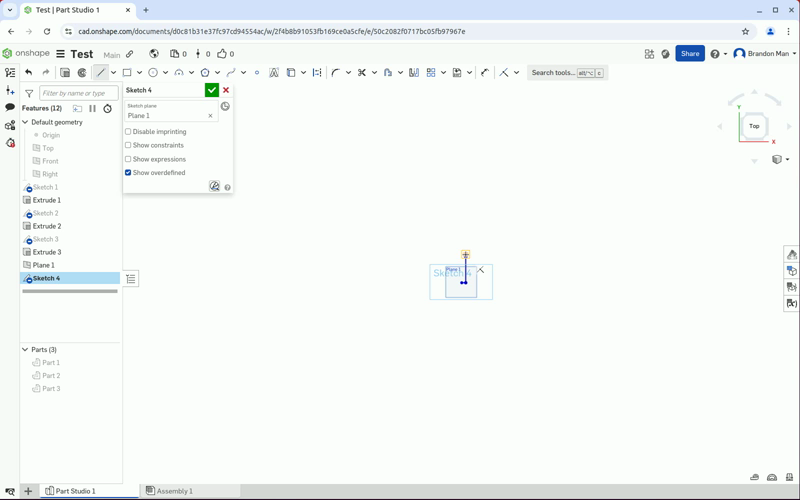
scroll(6)
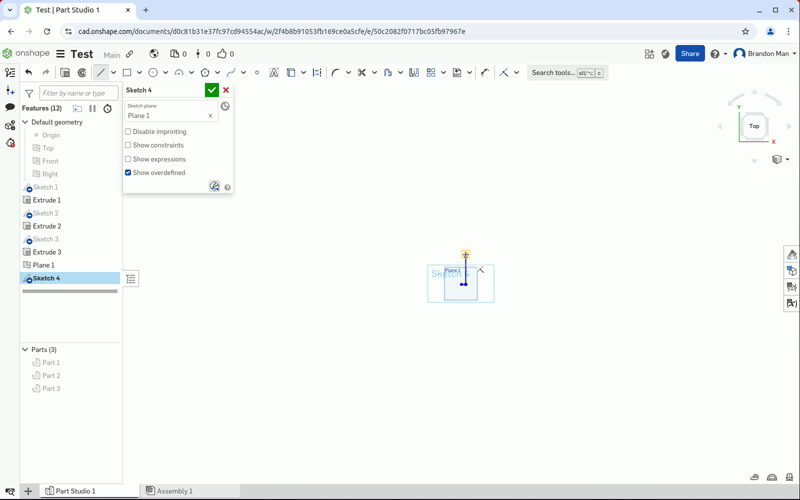
scroll(6)
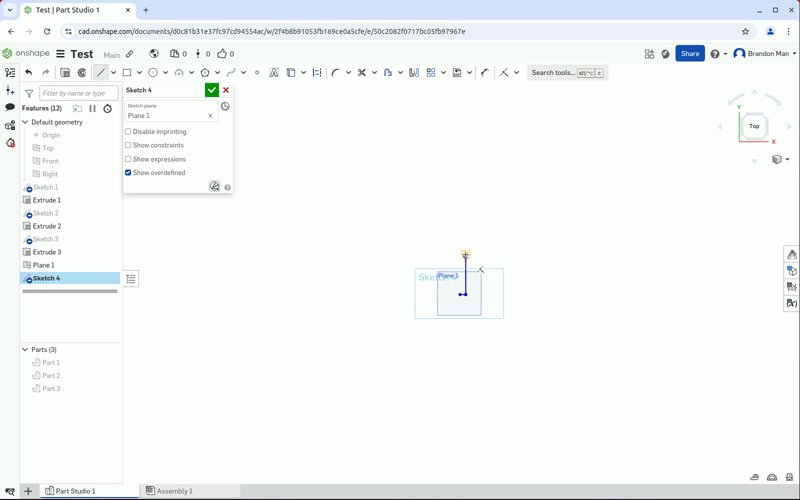
scroll(6)
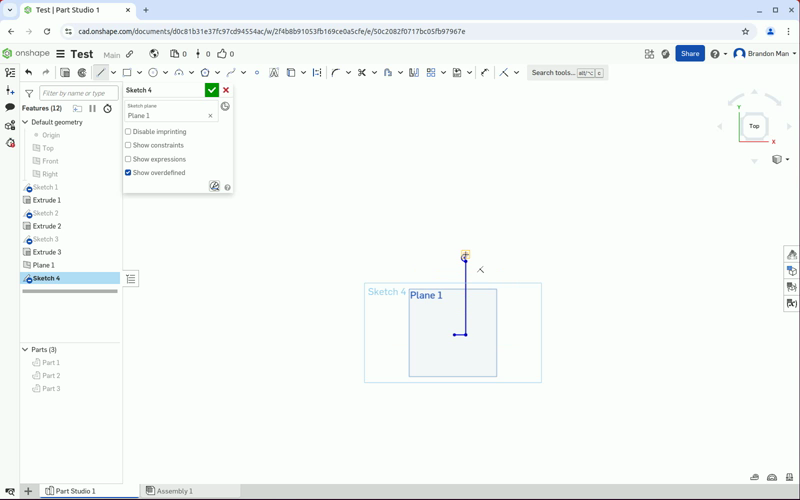
scroll(6)
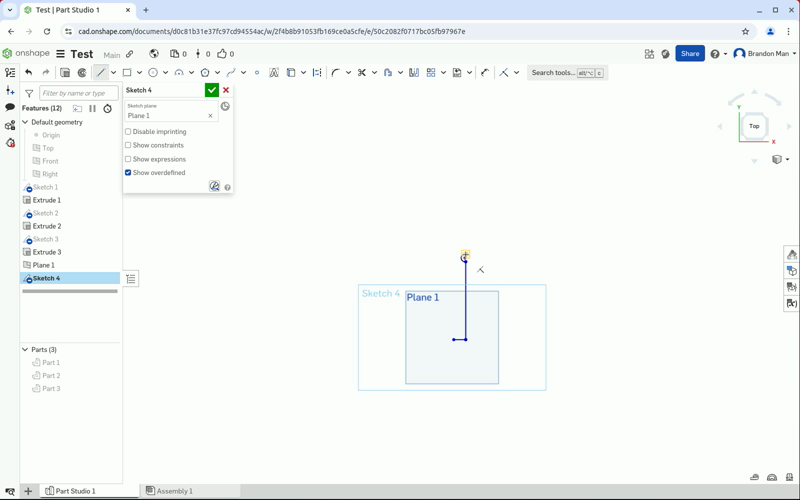
scroll(6)
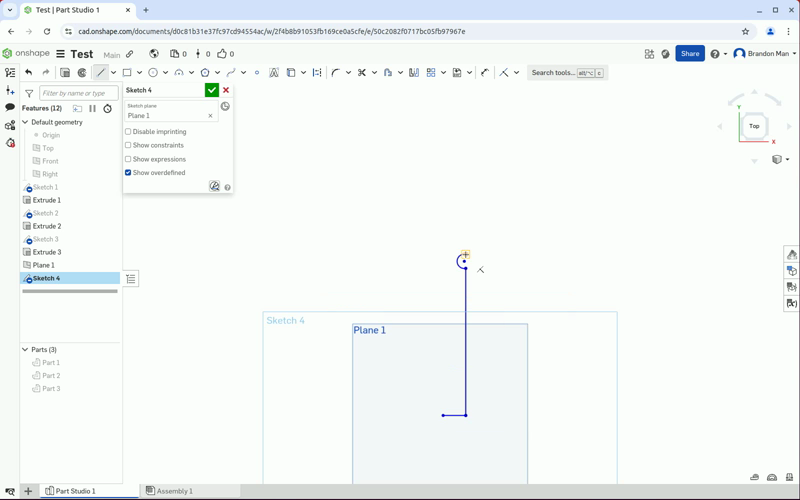
scroll(6)
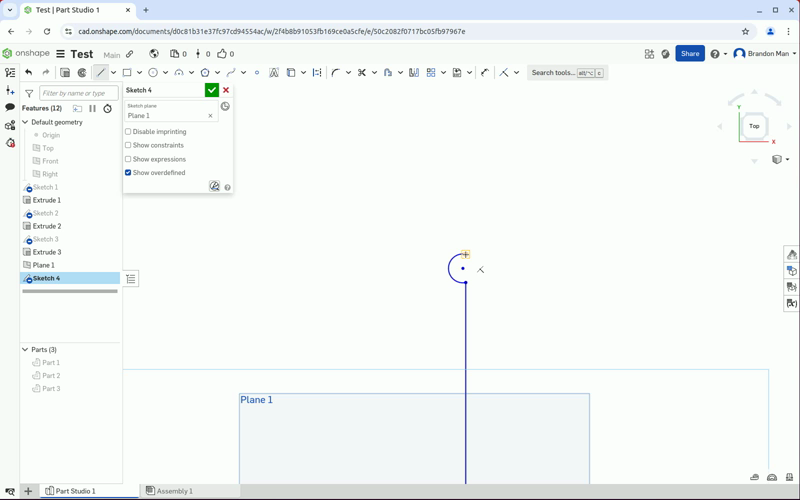
click(465, 254)
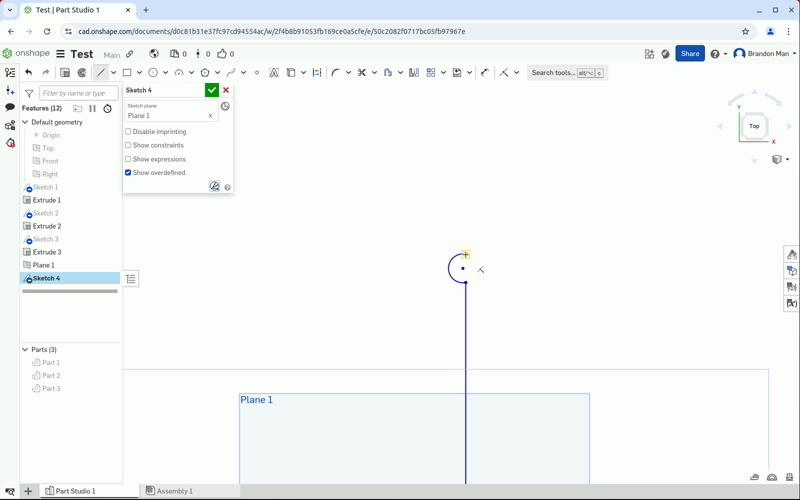
scroll(-6)
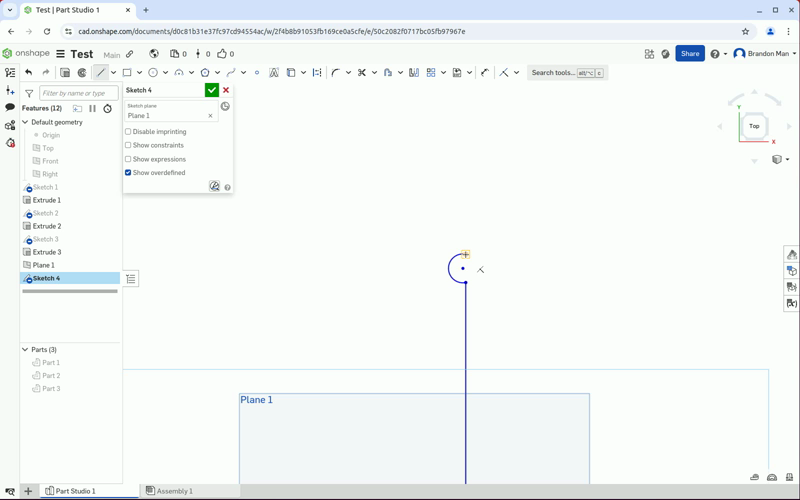
scroll(-6)
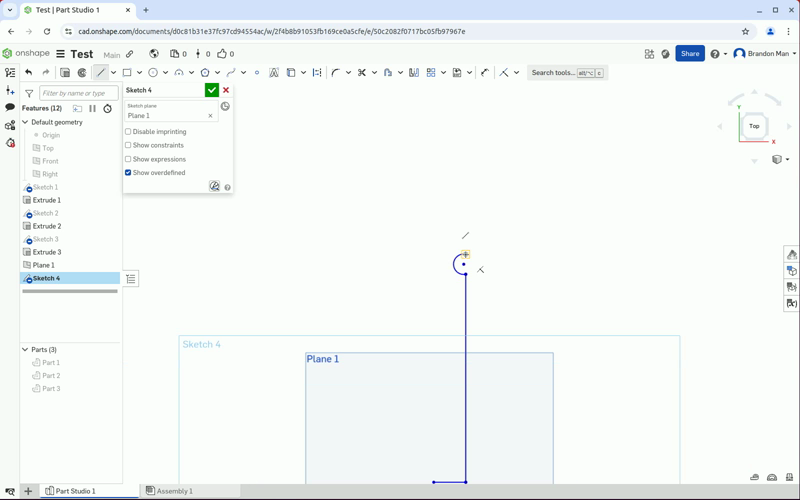
scroll(-6)
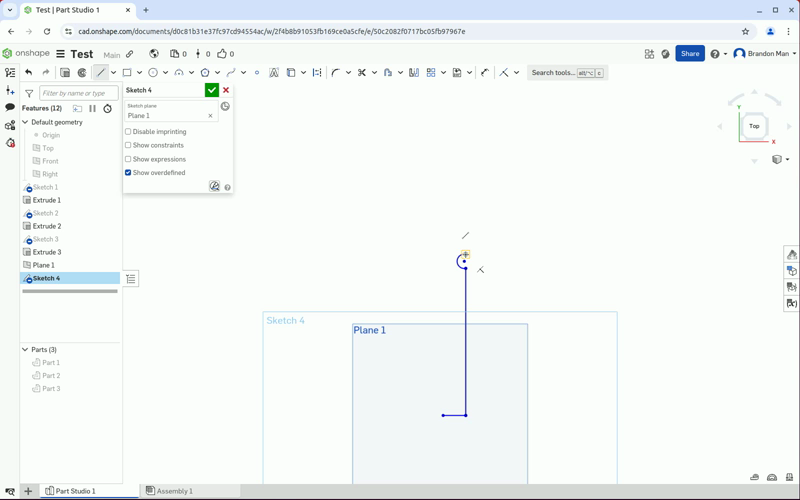
scroll(-6)
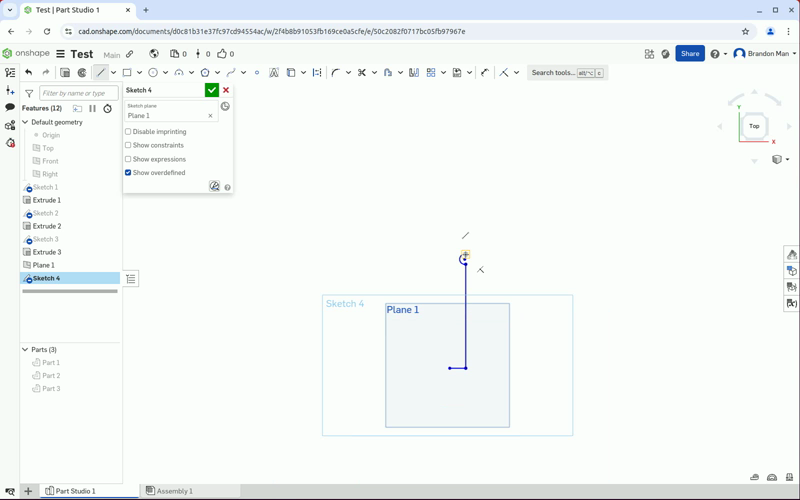
scroll(-6)
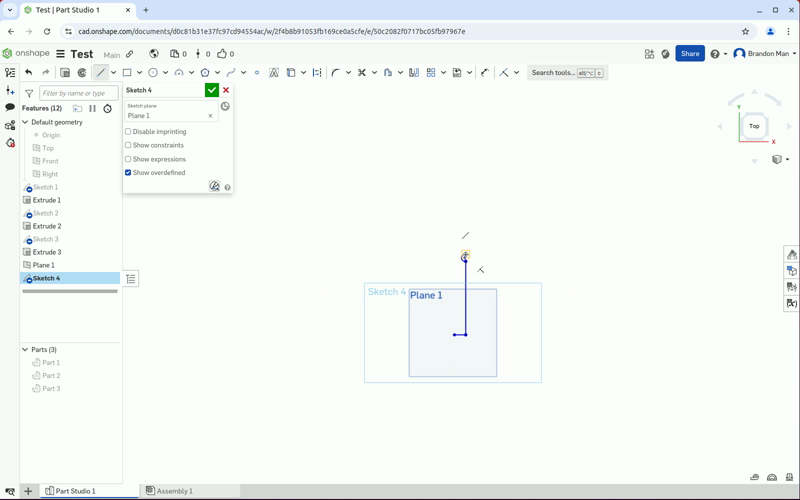
scroll(-6)
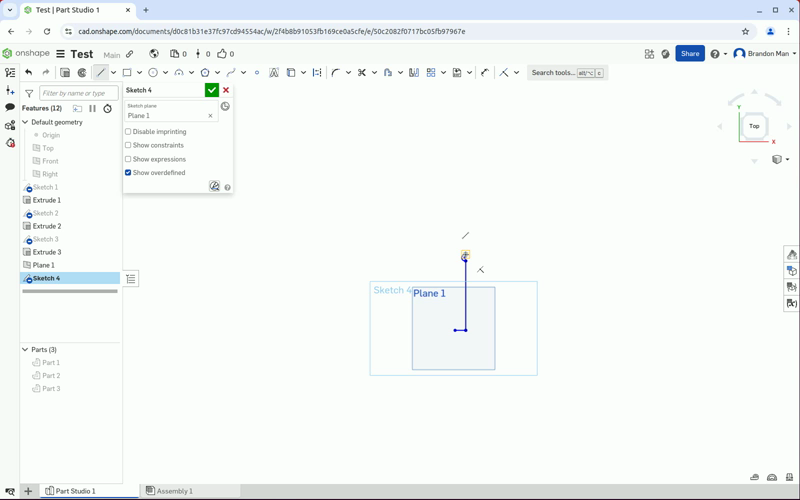
scroll(-6)
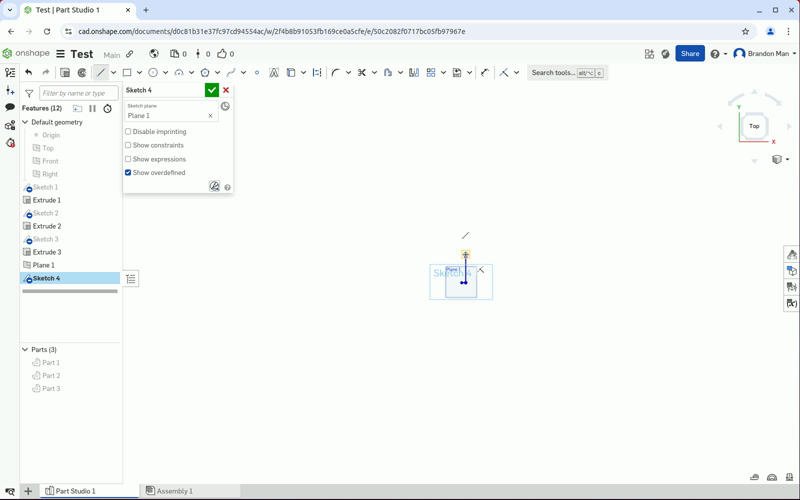
key_down(shift)
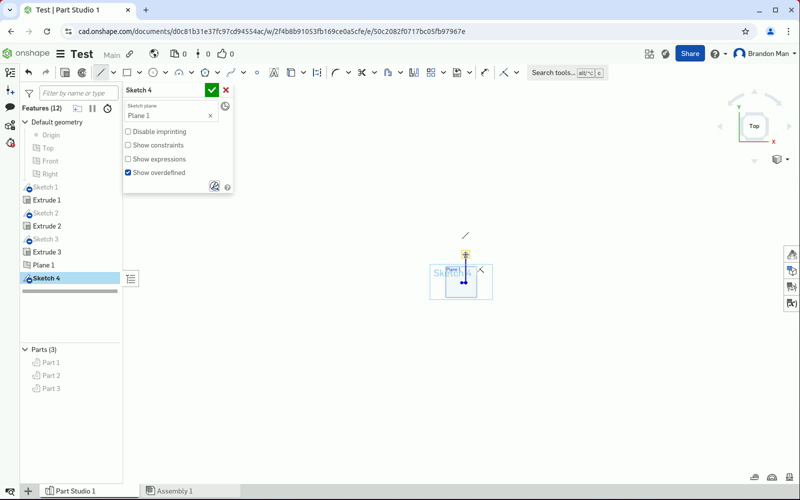
mouse_move(495, 254)
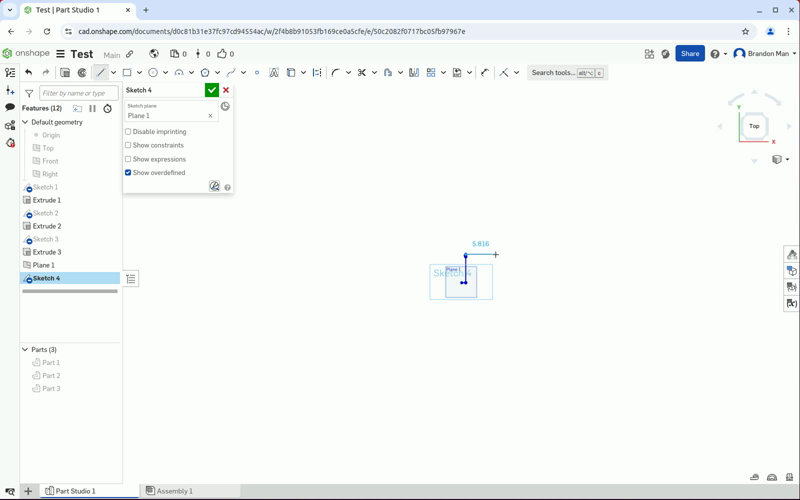
mouse_move(465, 239)
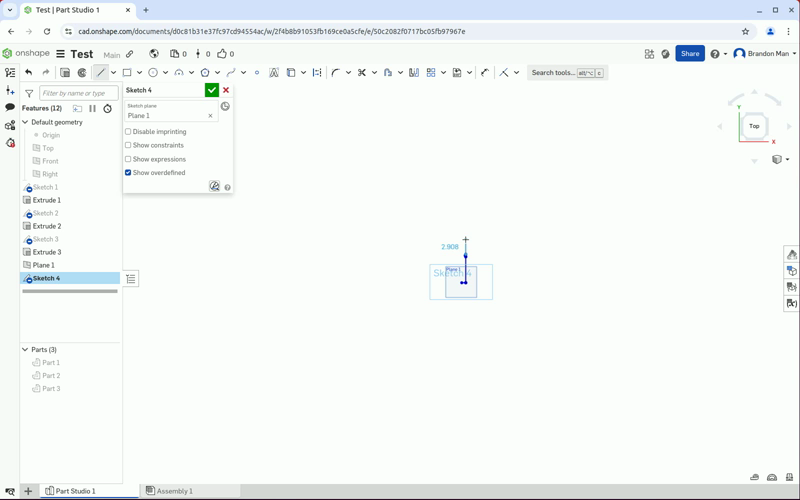
click(465, 239)
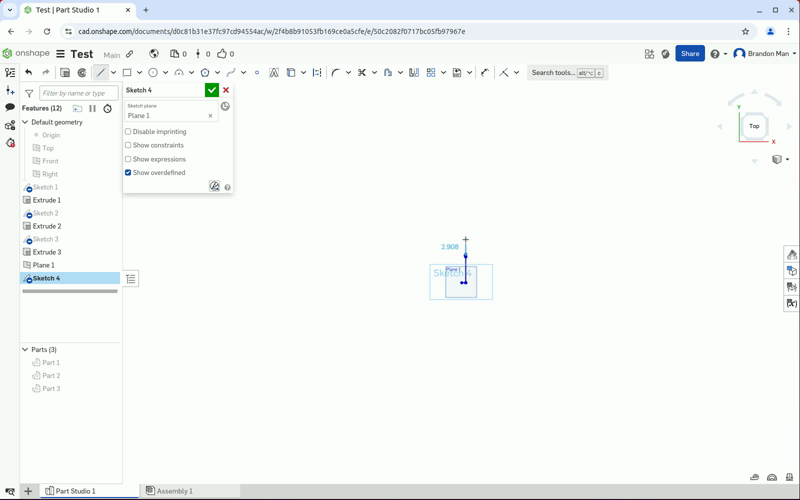
key_up(shift)
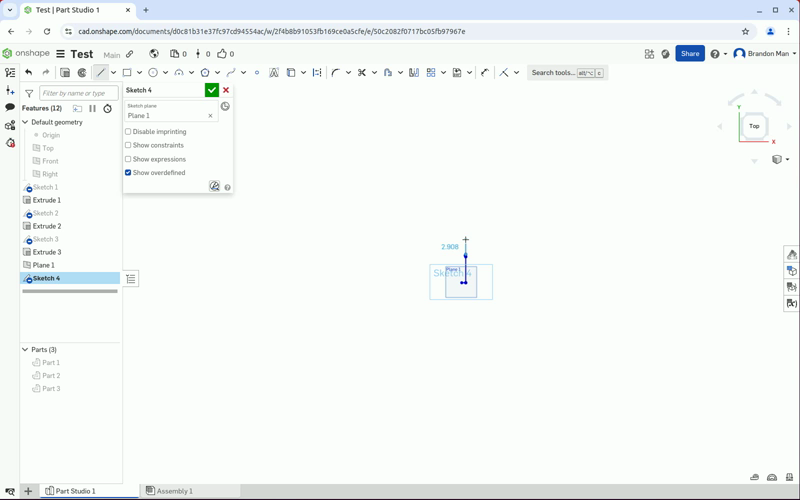
key(esc)
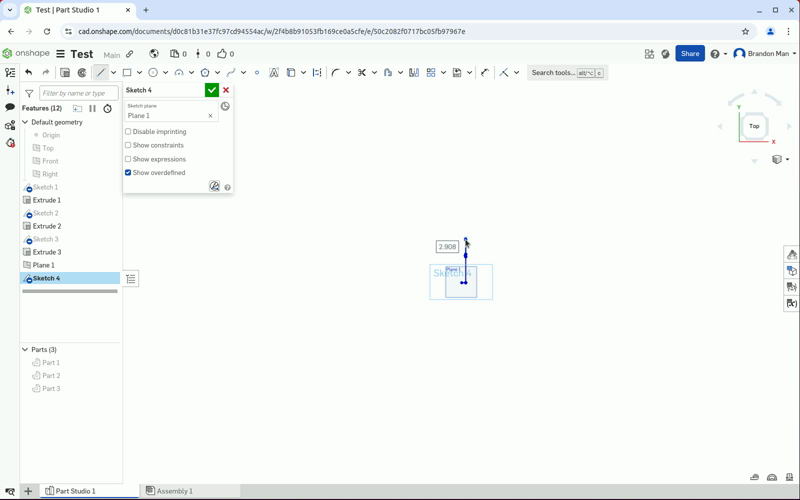
key(a)
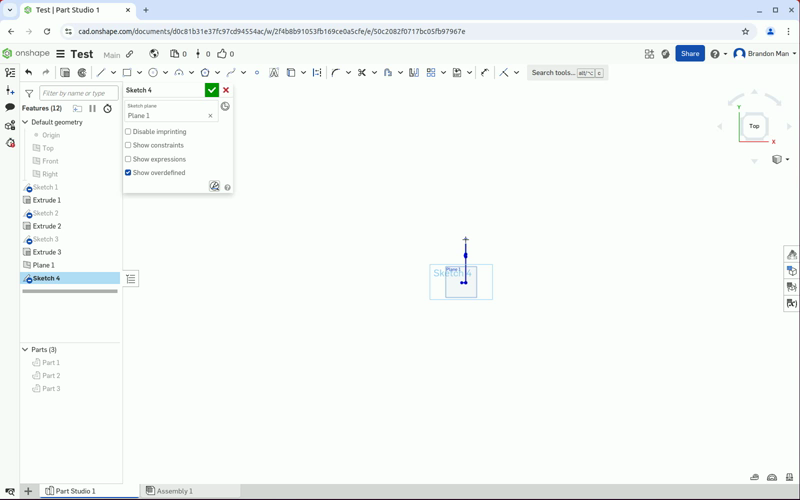
mouse_move(465, 239)
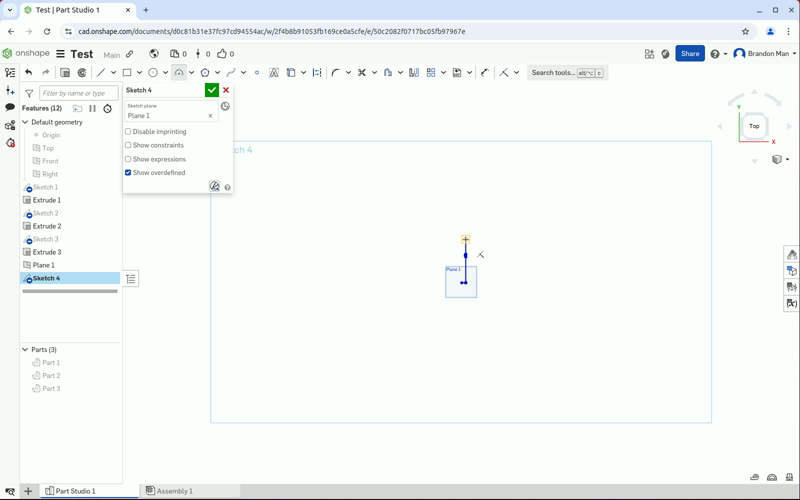
click(465, 239)
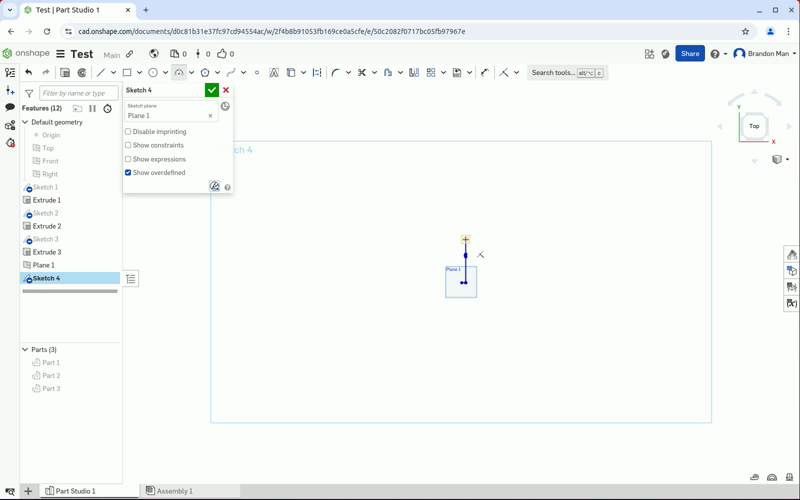
key_down(shift)
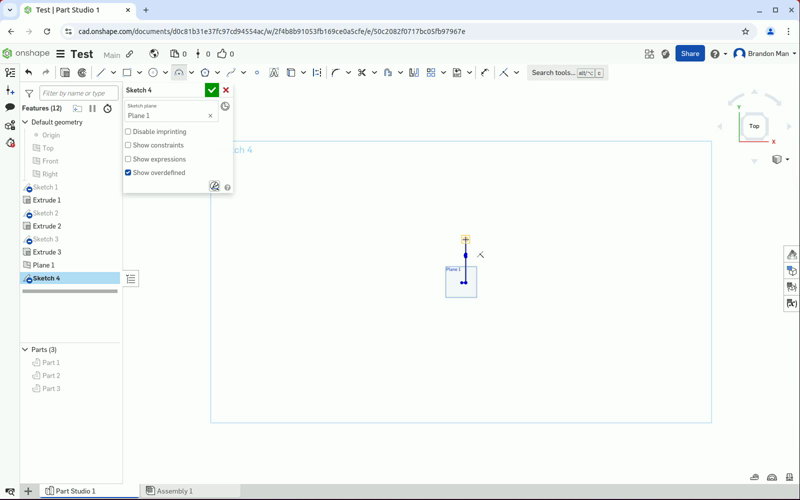
mouse_move(465, 236)
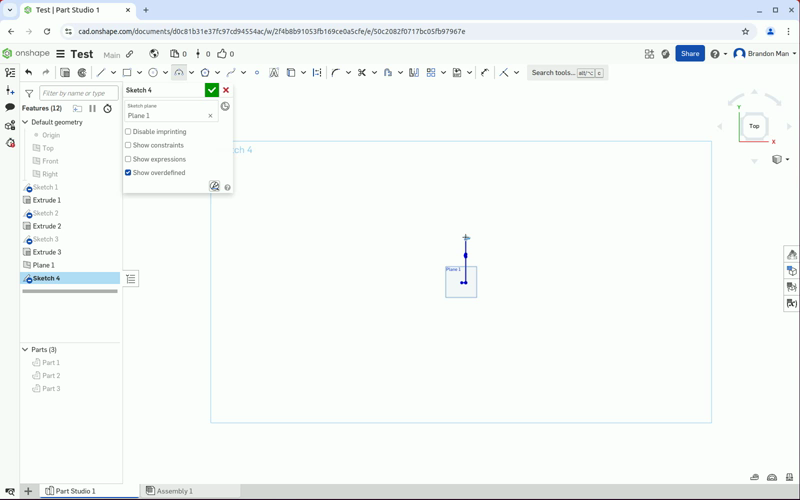
scroll(6)
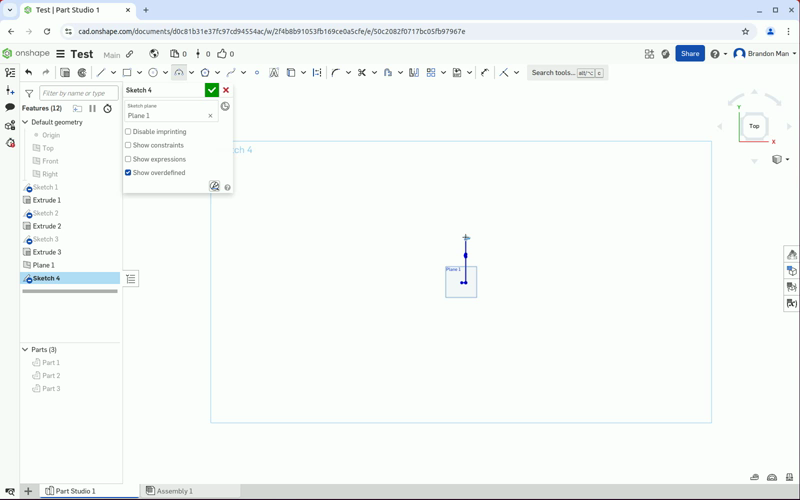
scroll(6)
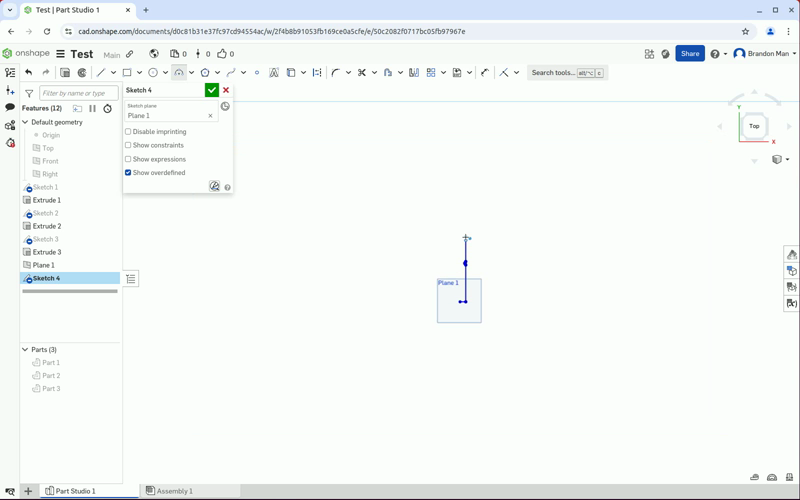
scroll(6)
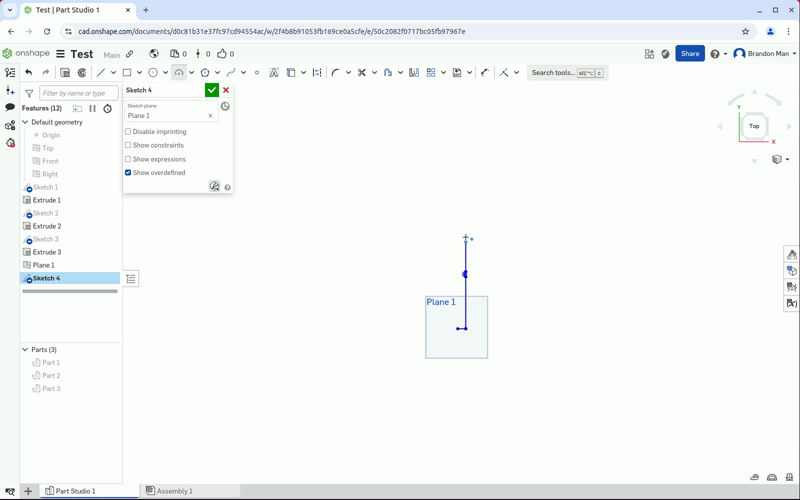
scroll(6)
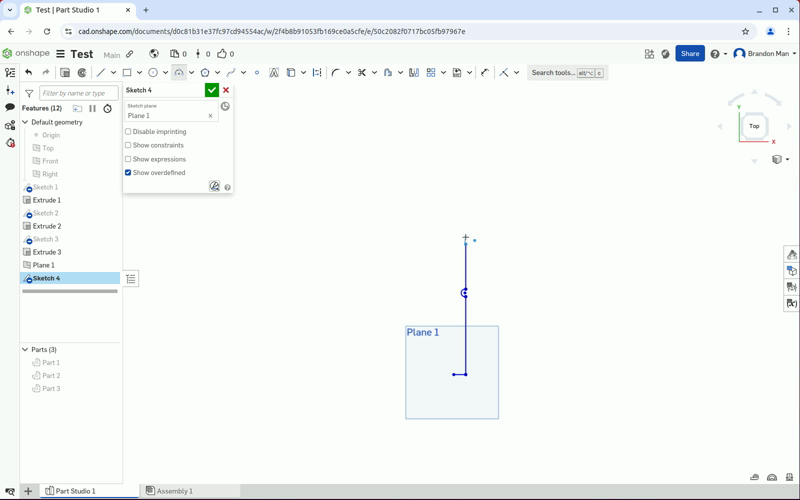
scroll(6)
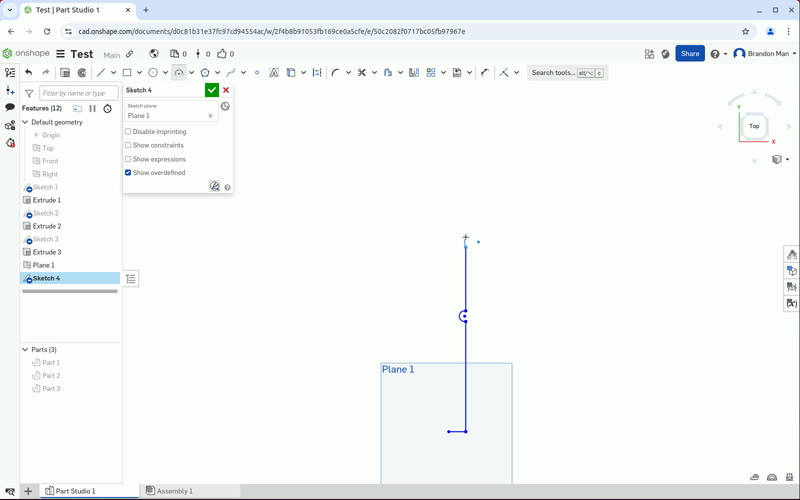
scroll(6)
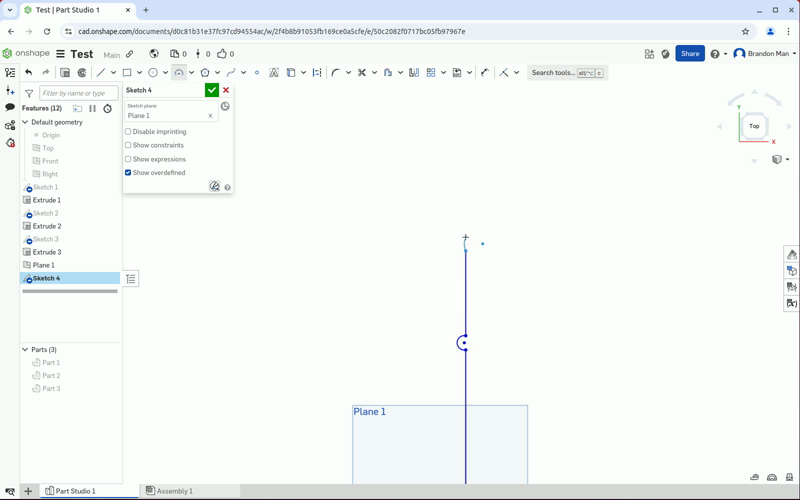
scroll(6)
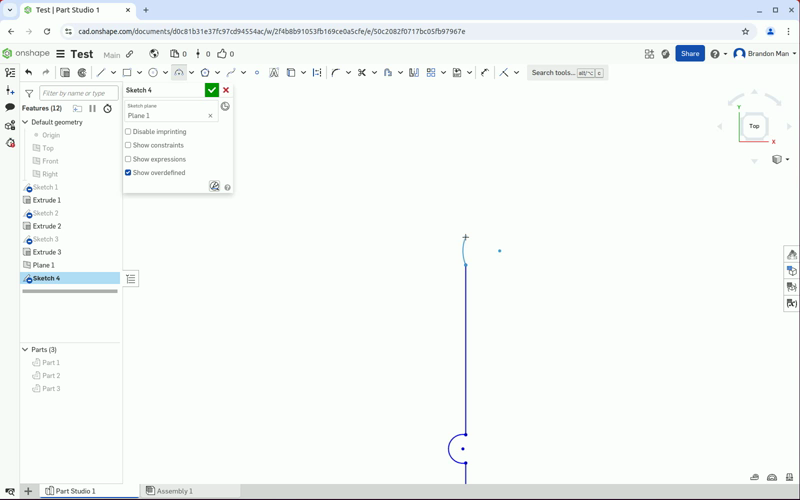
click(465, 236)
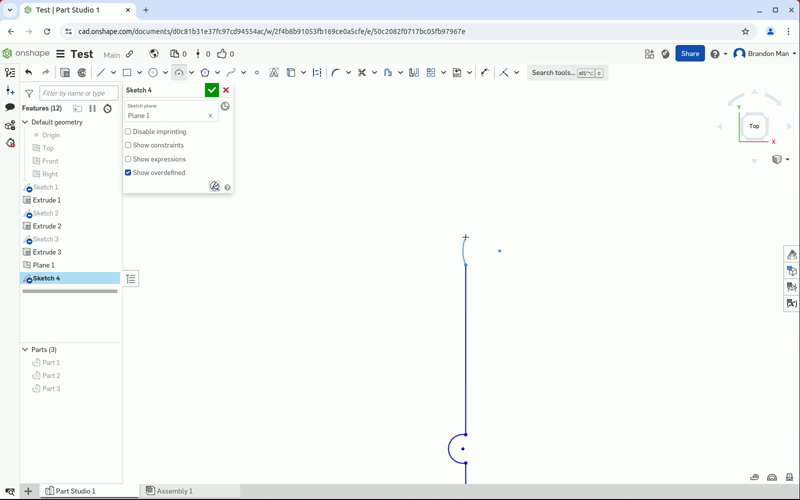
scroll(-6)
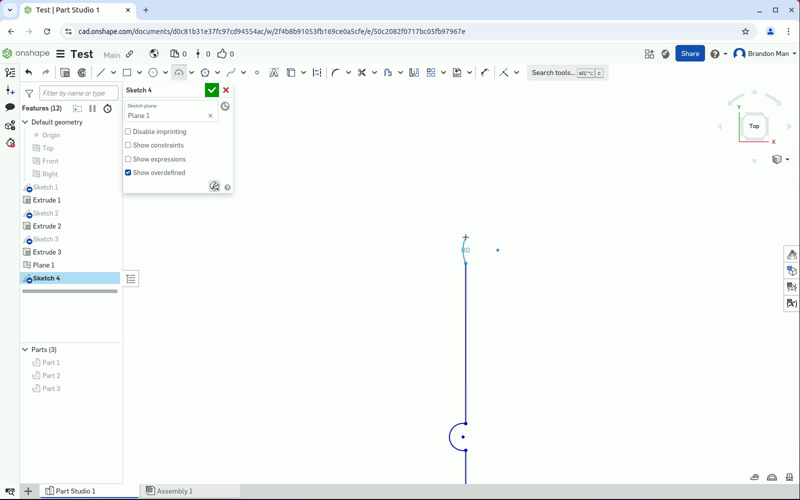
scroll(-6)
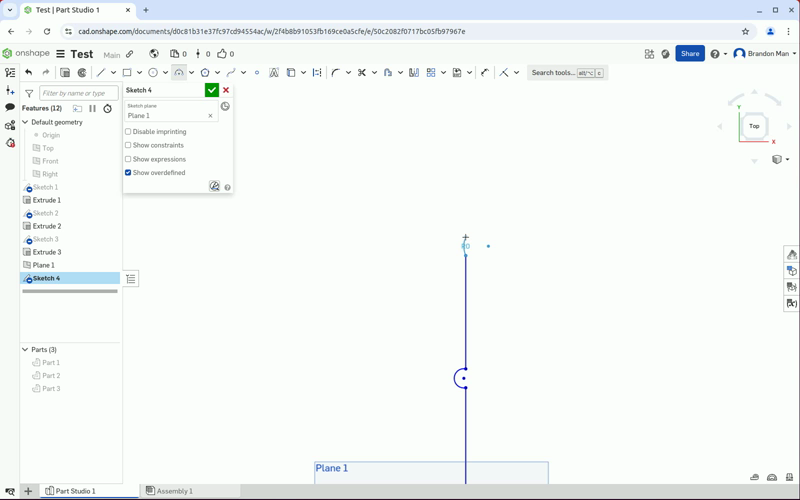
scroll(-6)
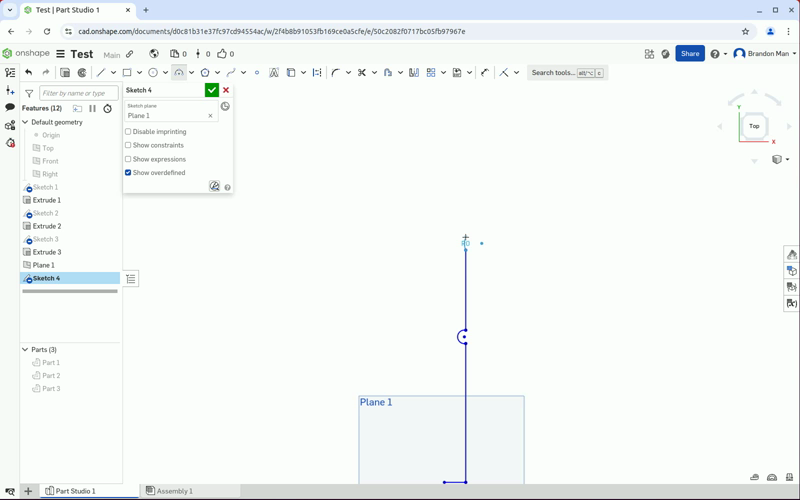
scroll(-6)
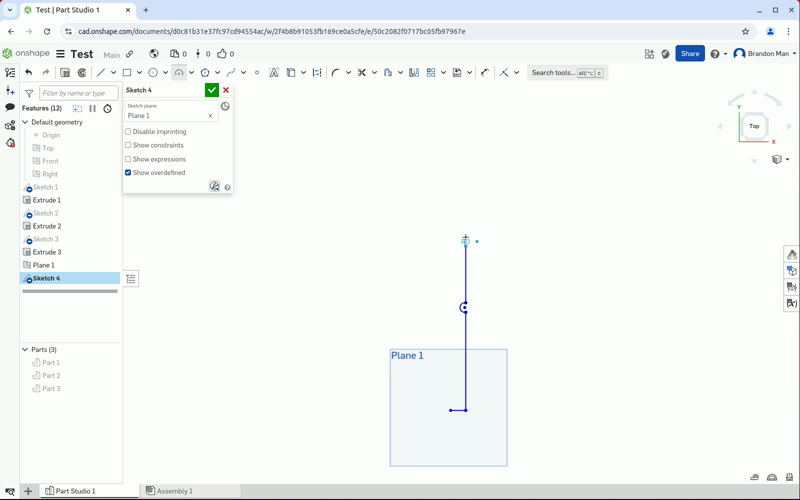
scroll(-6)
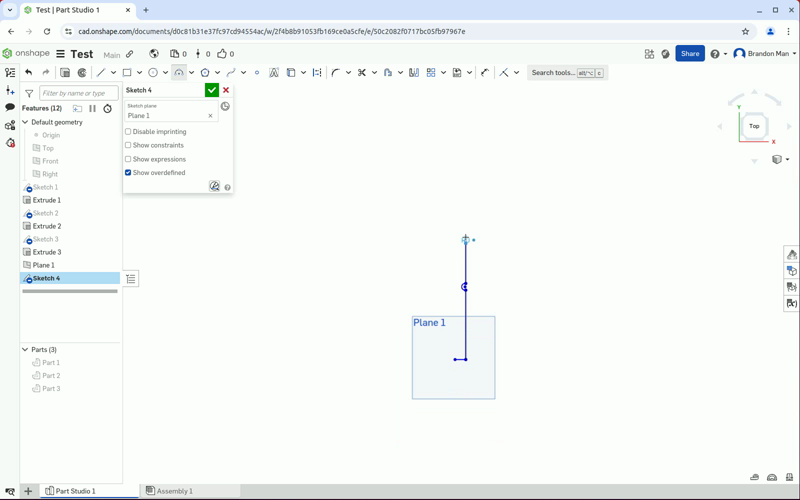
scroll(-6)
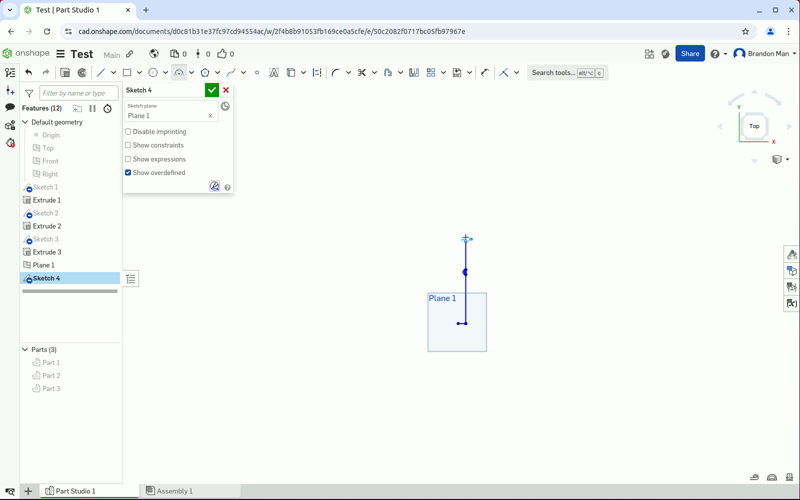
scroll(-6)
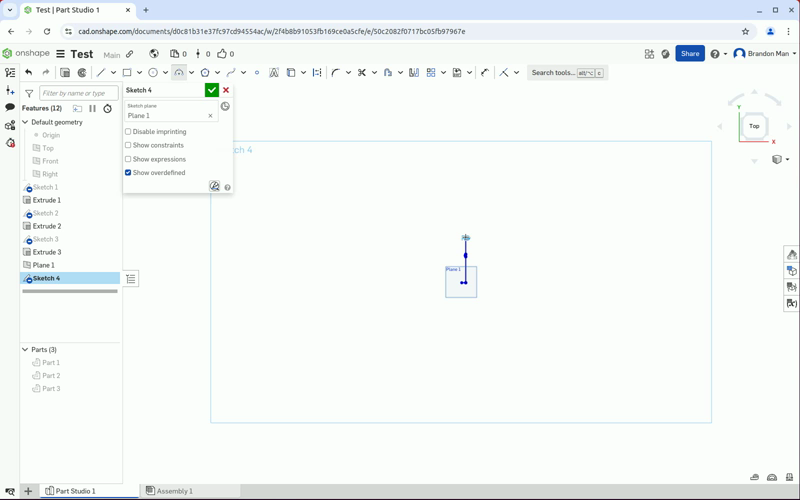
mouse_move(464, 237)
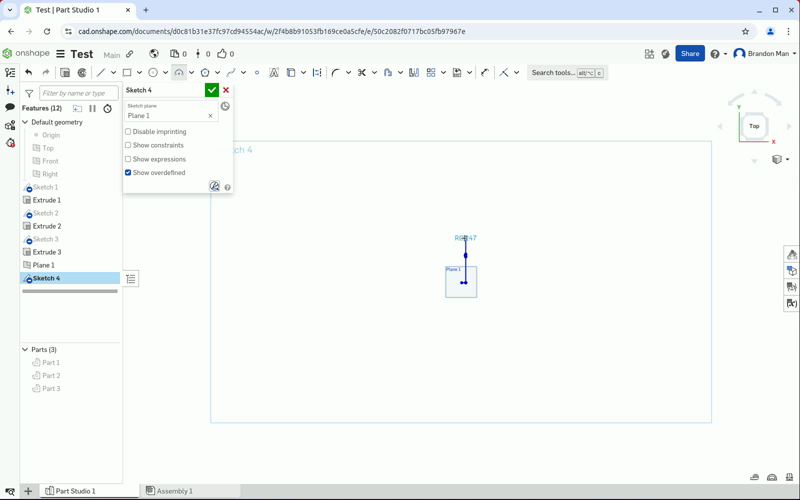
scroll(6)
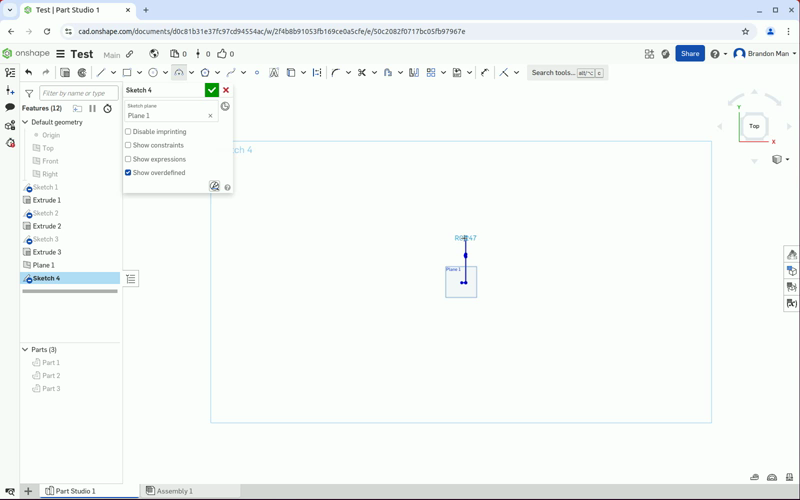
scroll(6)
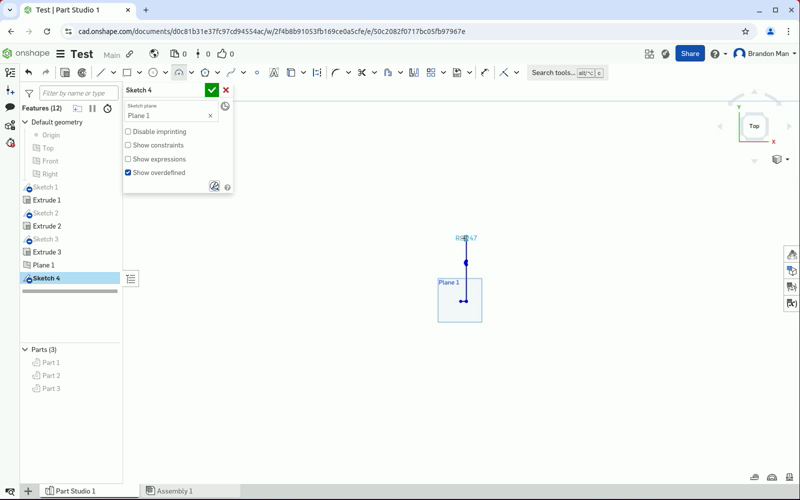
scroll(6)
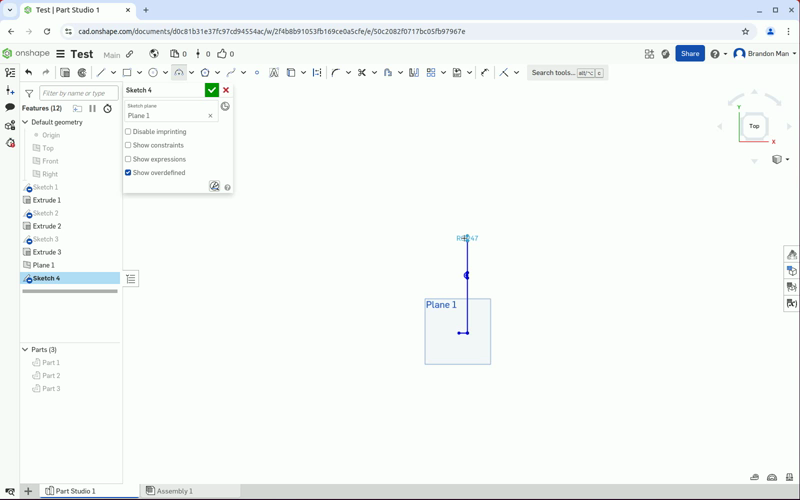
scroll(6)
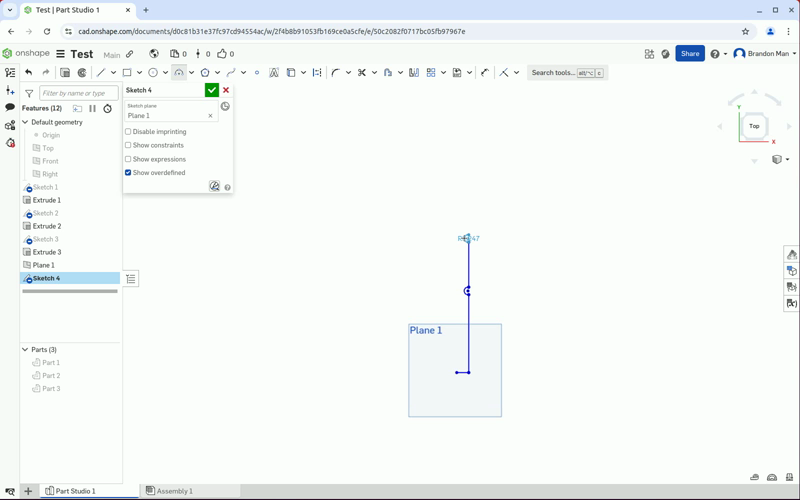
scroll(6)
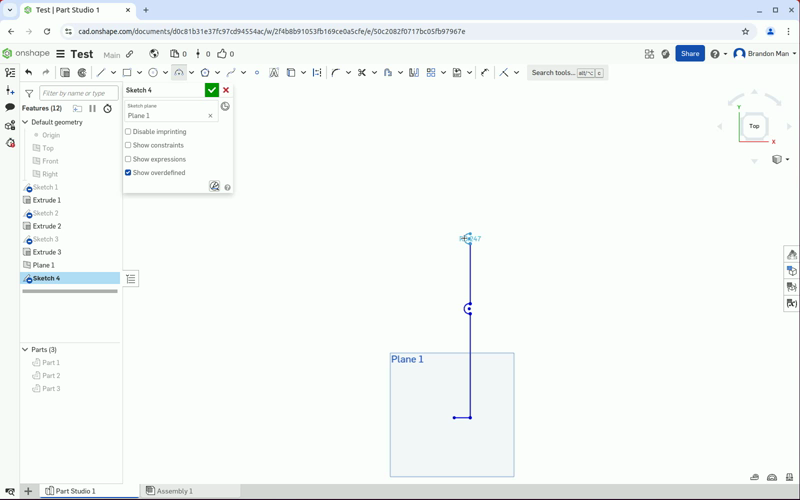
scroll(6)
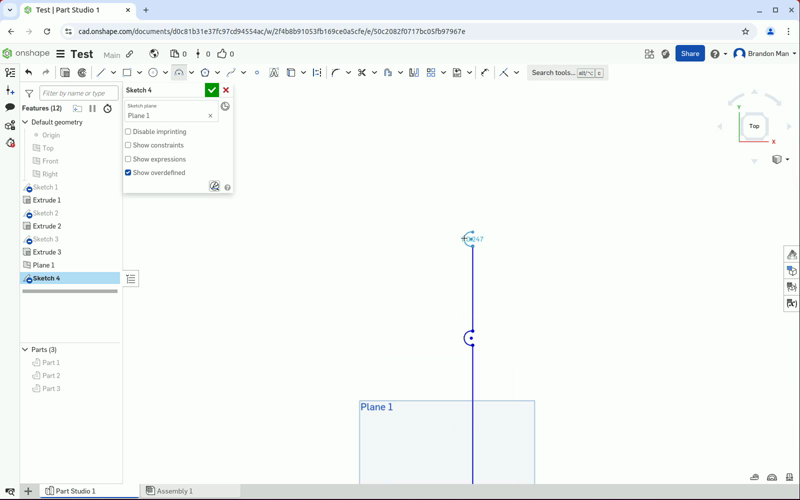
scroll(6)
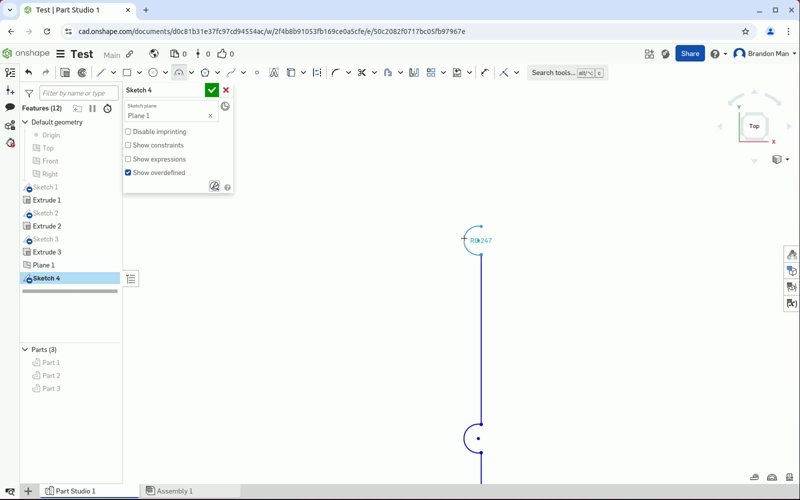
click(464, 237)
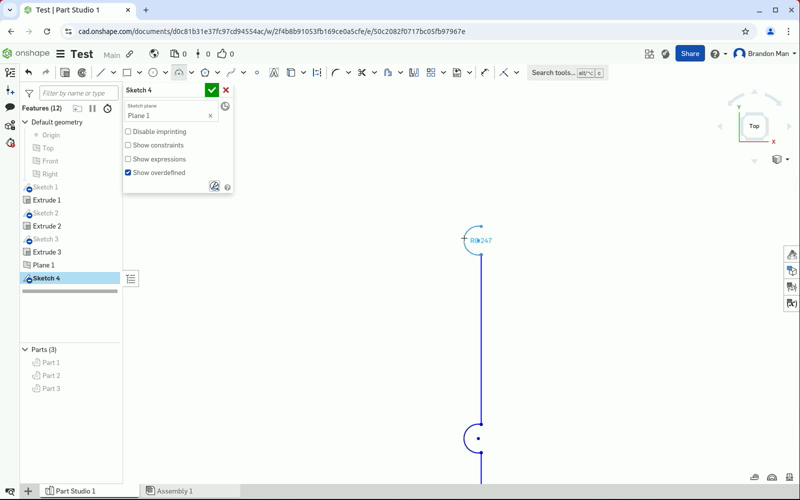
scroll(-6)
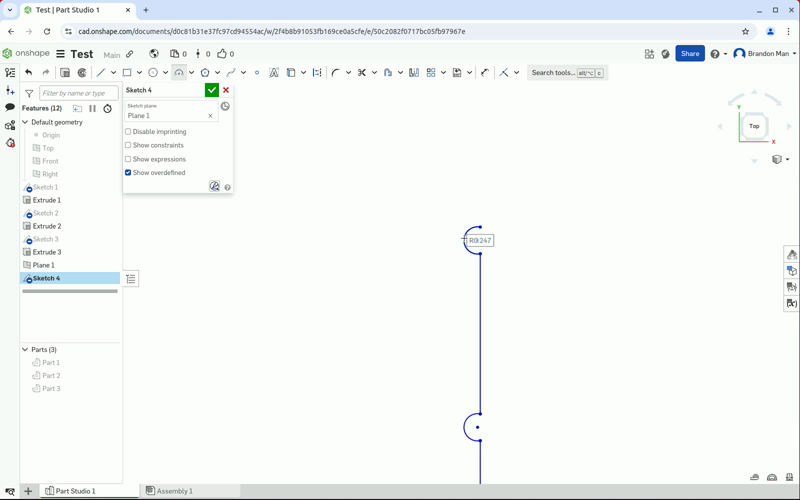
scroll(-6)
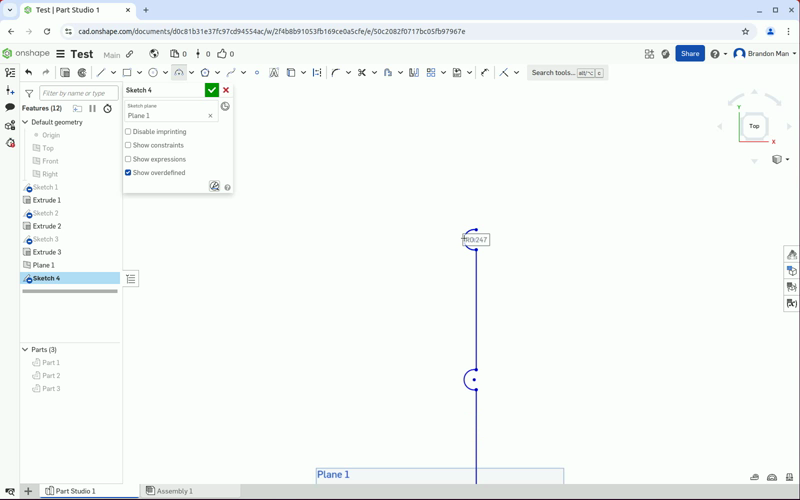
scroll(-6)
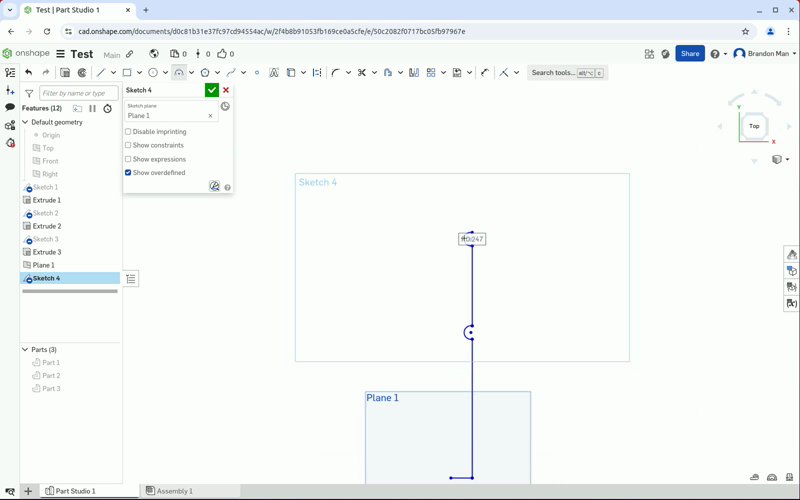
scroll(-6)
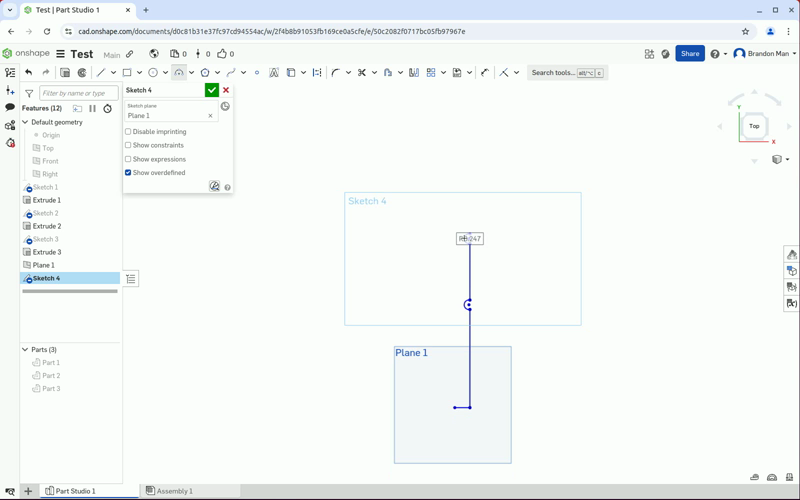
scroll(-6)
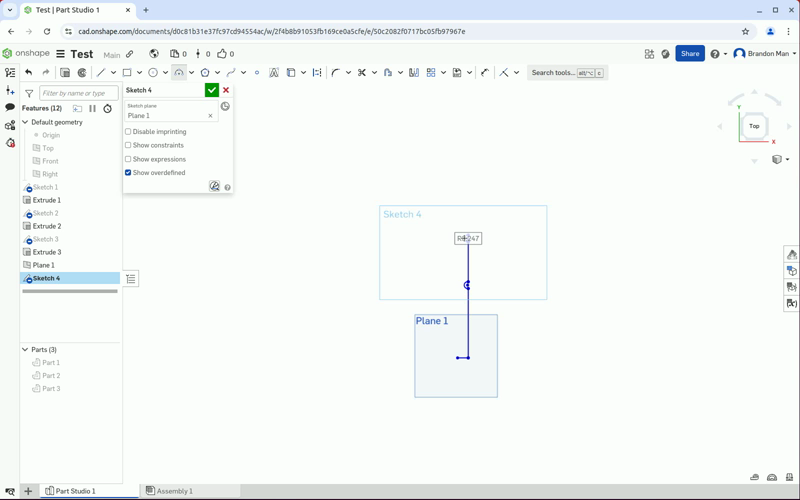
scroll(-6)
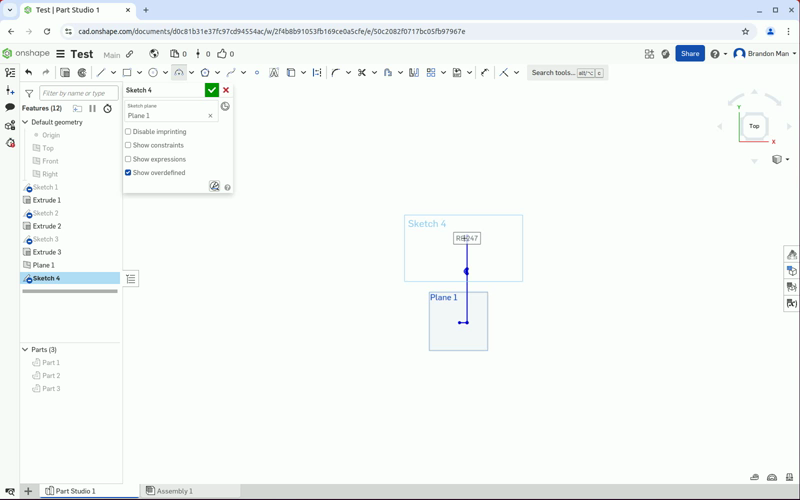
scroll(-6)
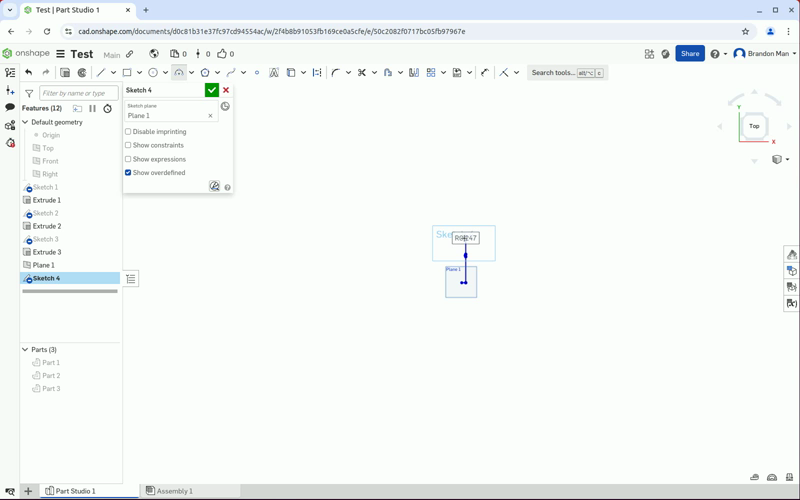
key_up(shift)
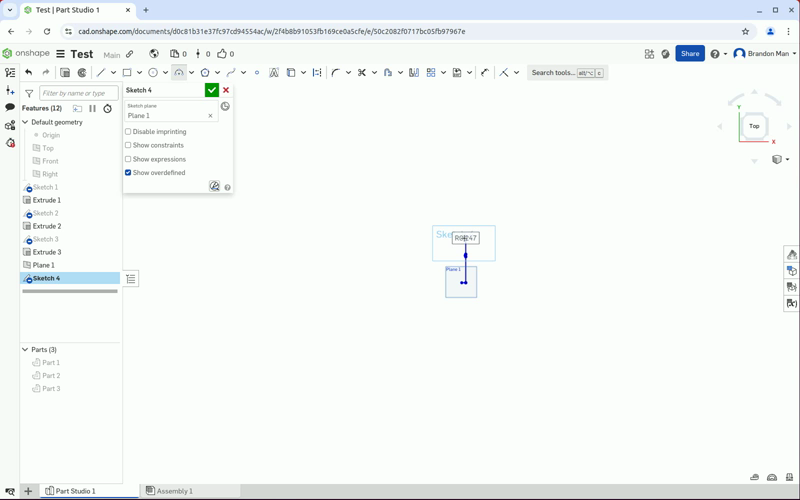
key(esc)
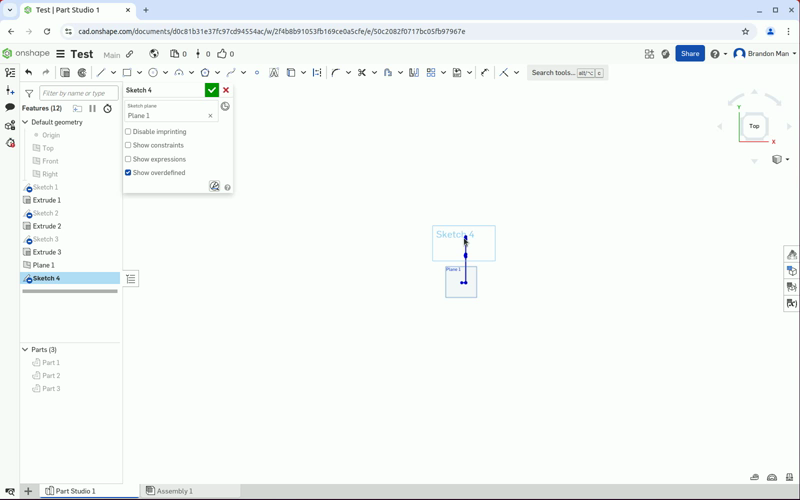
key(l)
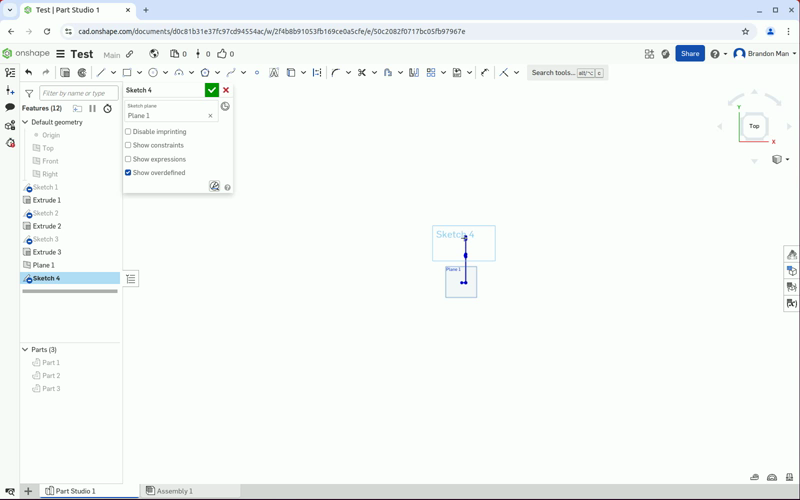
mouse_move(465, 236)
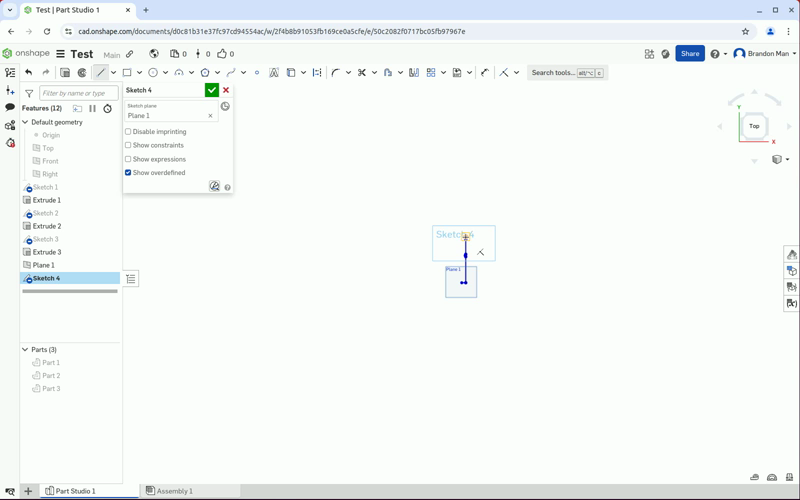
scroll(6)
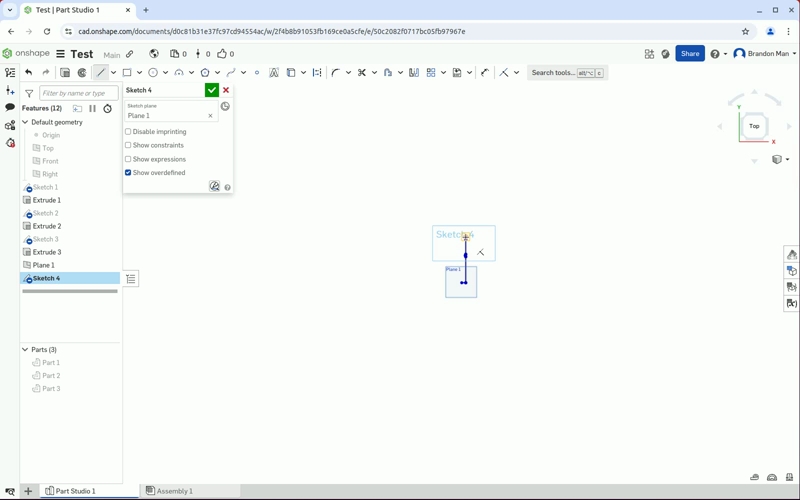
scroll(6)
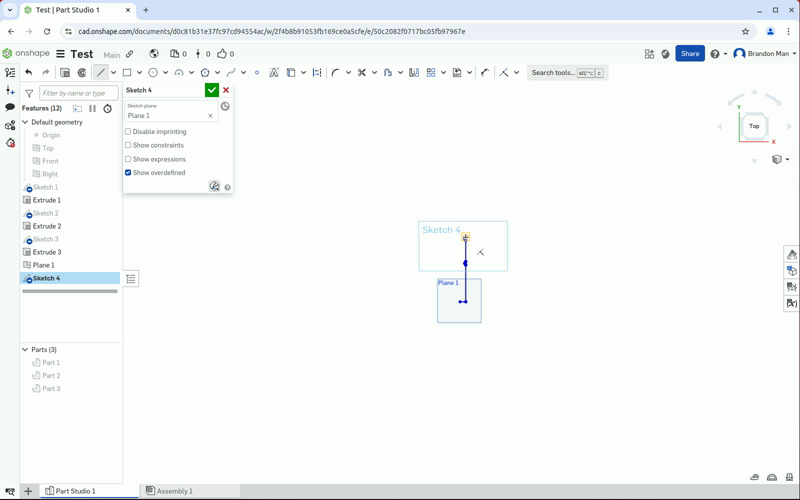
scroll(6)
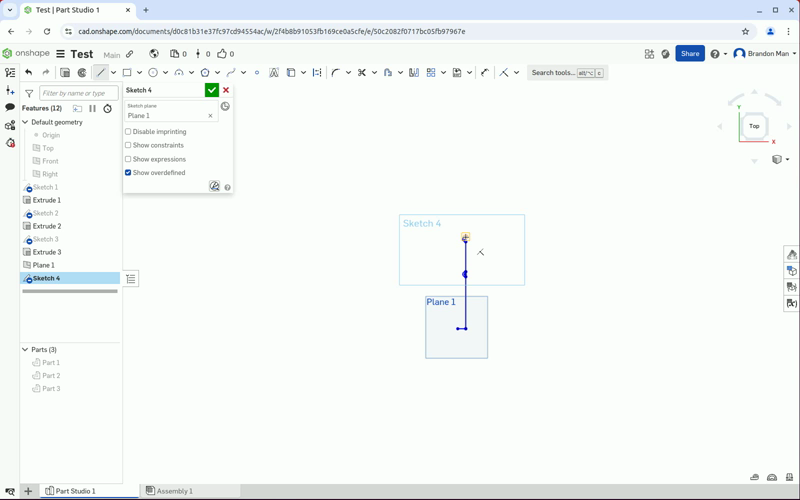
scroll(6)
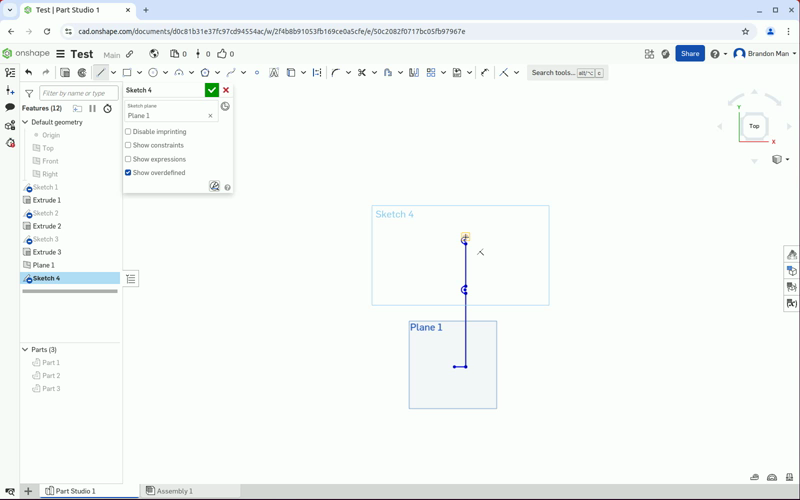
scroll(6)
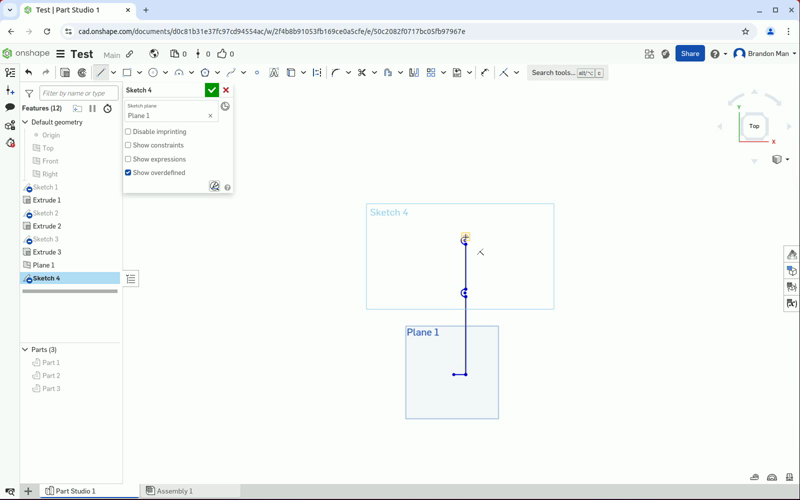
scroll(6)
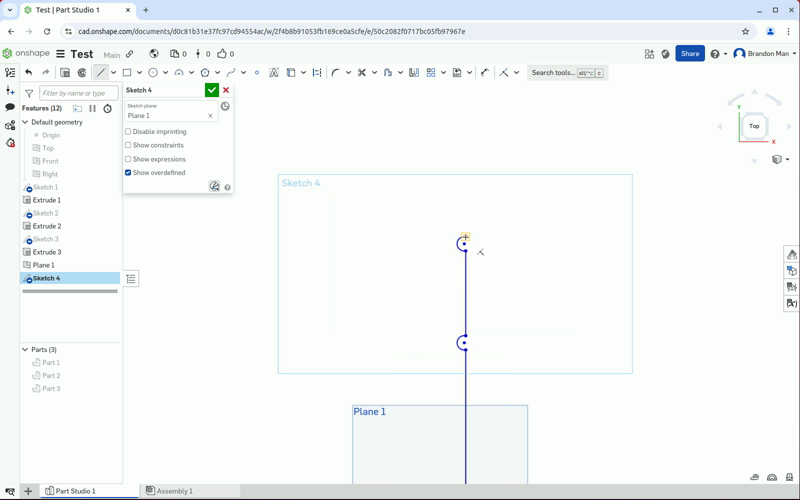
scroll(6)
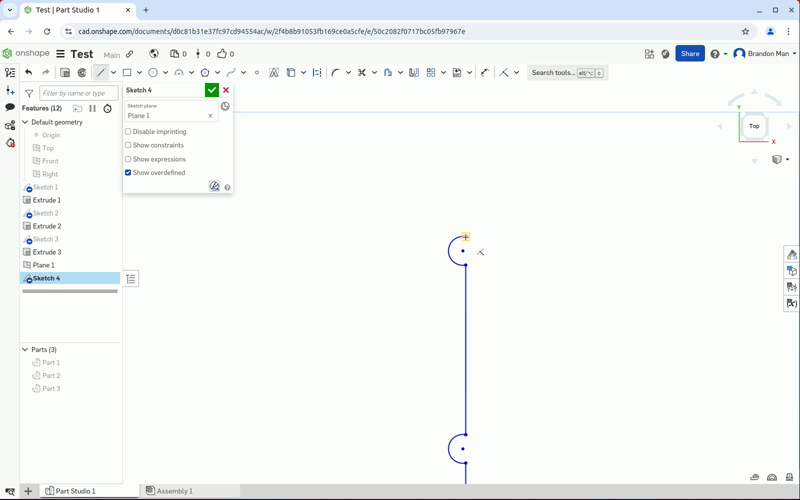
click(465, 236)
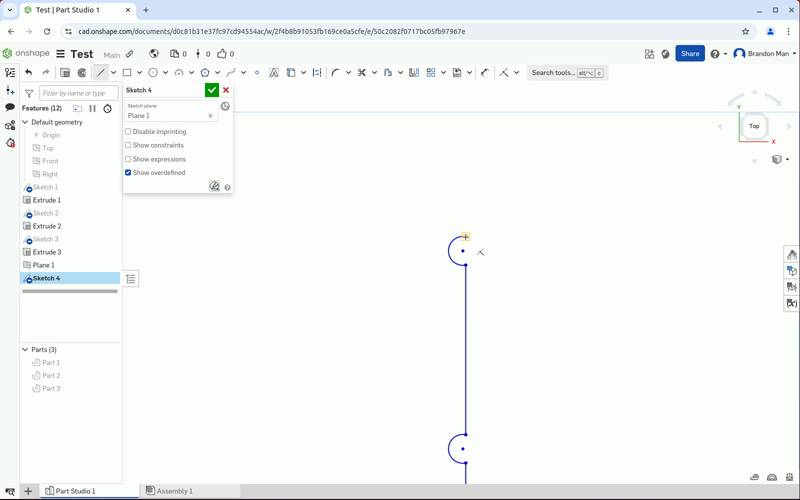
scroll(-6)
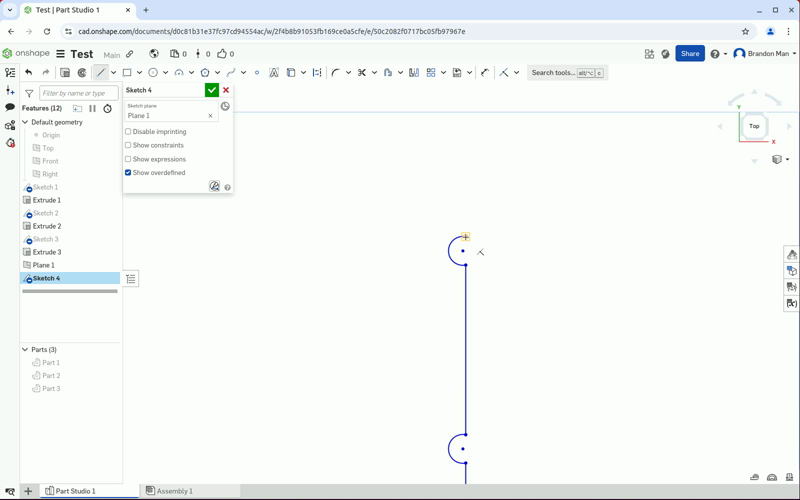
scroll(-6)
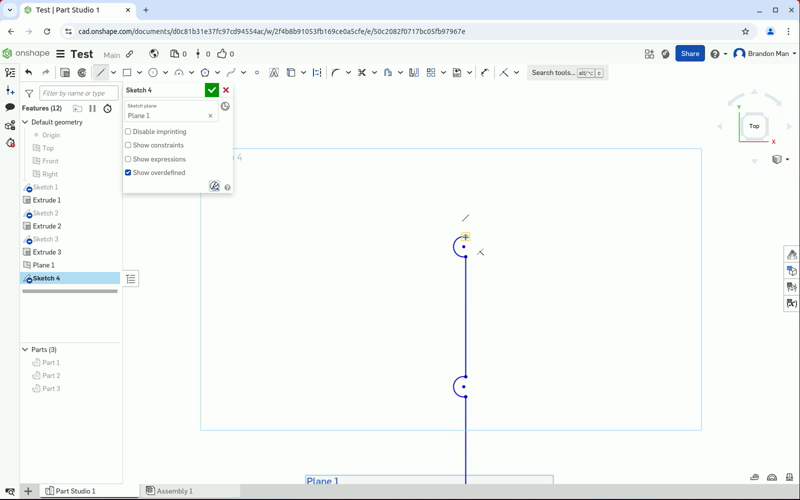
scroll(-6)
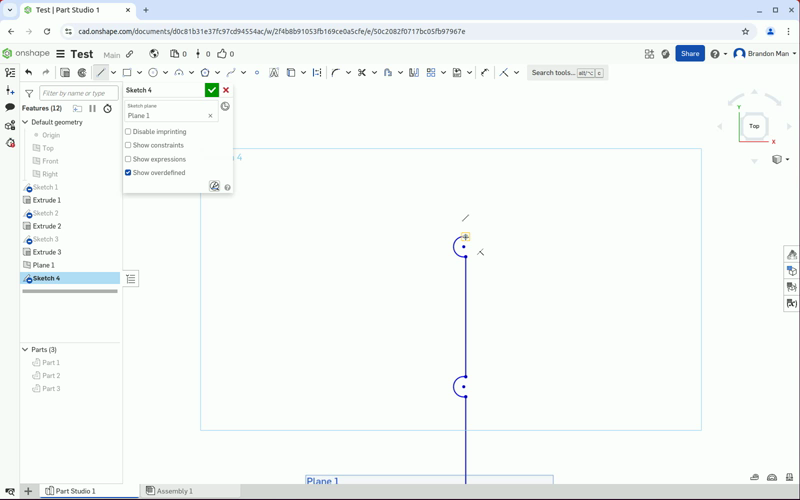
scroll(-6)
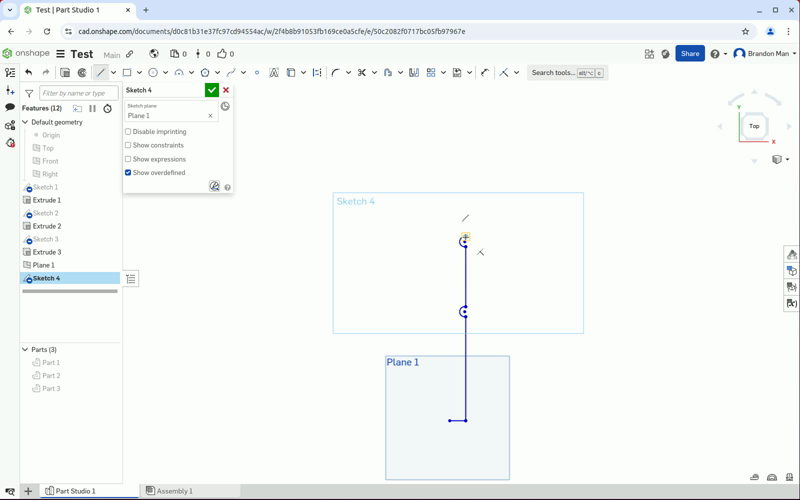
scroll(-6)
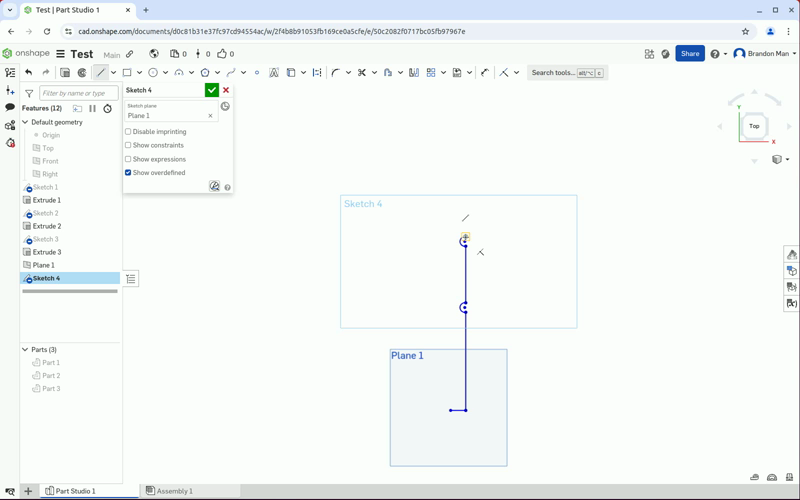
scroll(-6)
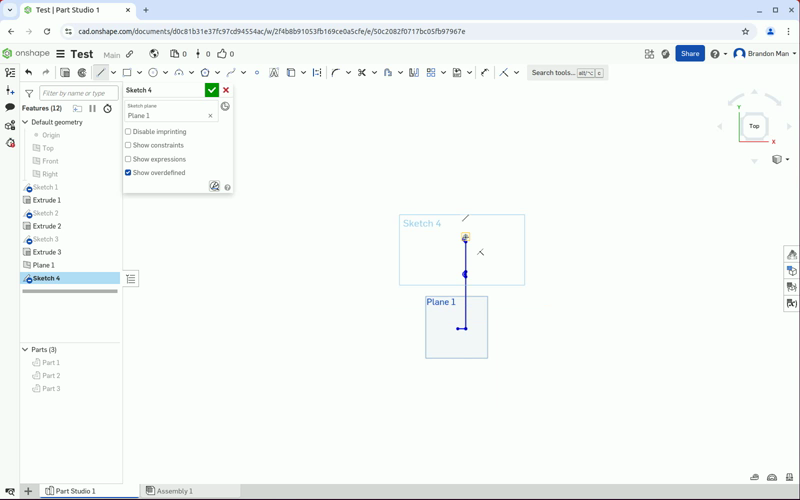
scroll(-6)
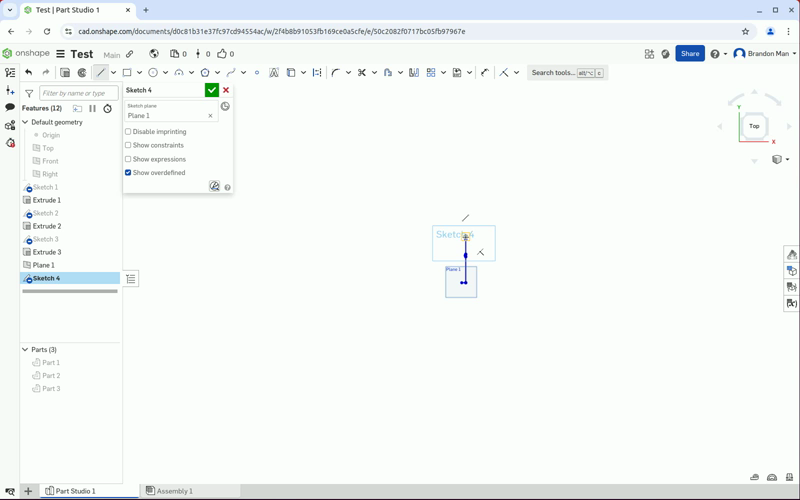
key_down(shift)
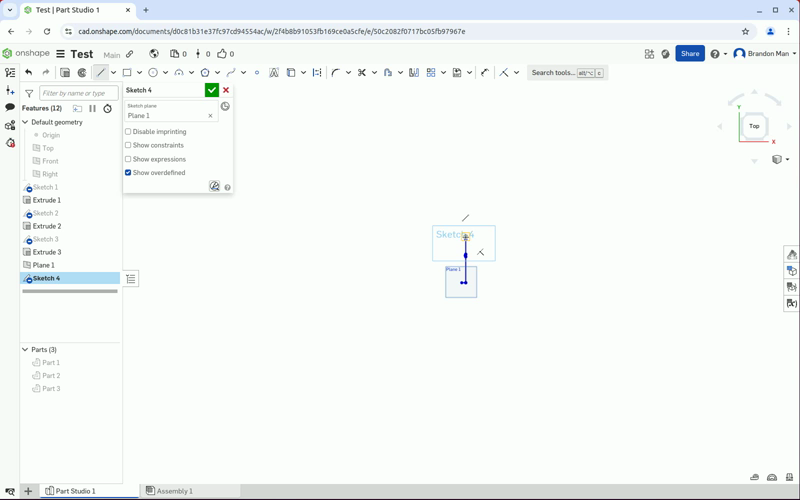
mouse_move(495, 236)
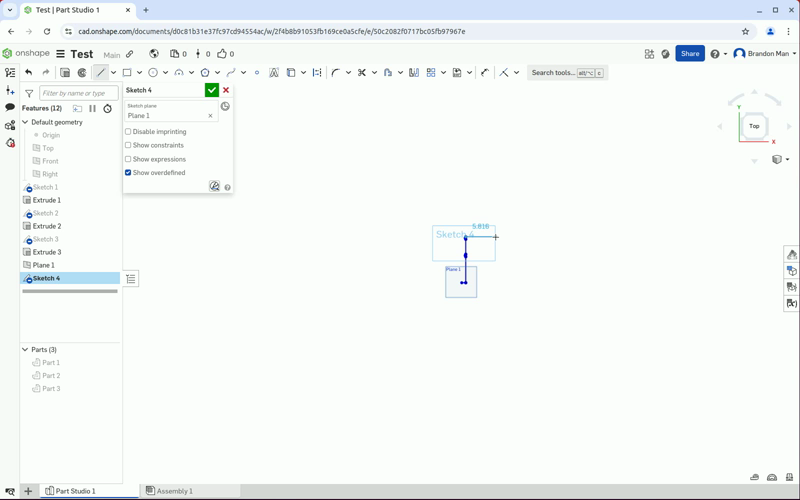
mouse_move(465, 216)
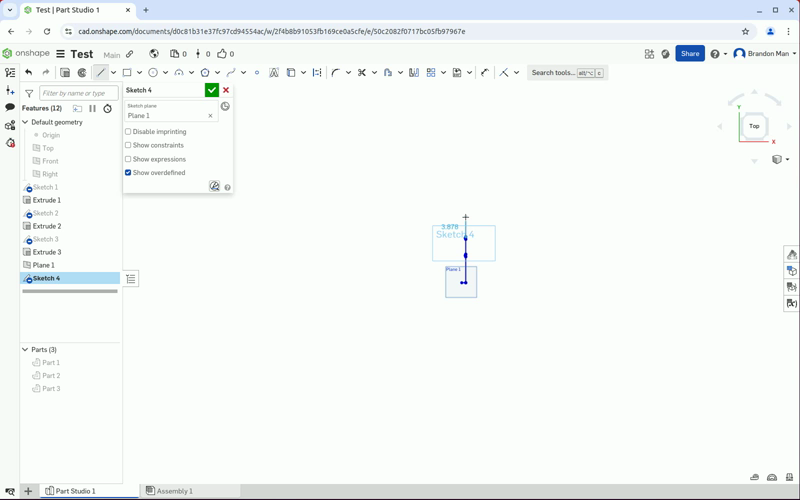
click(465, 216)
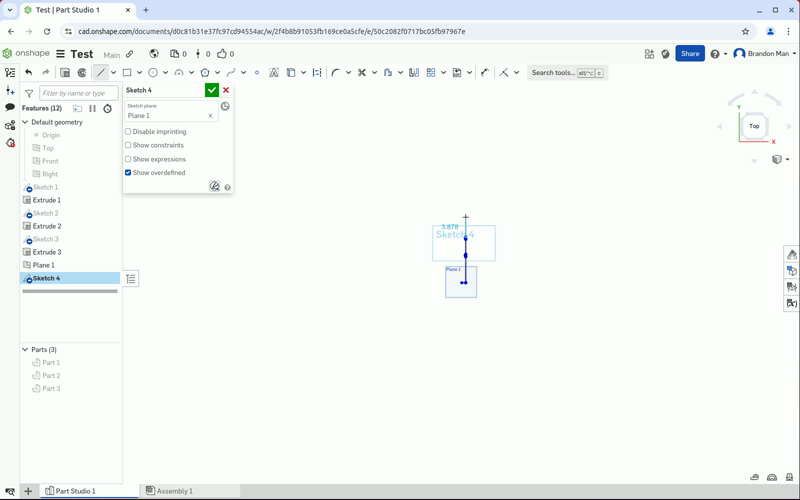
key_up(shift)
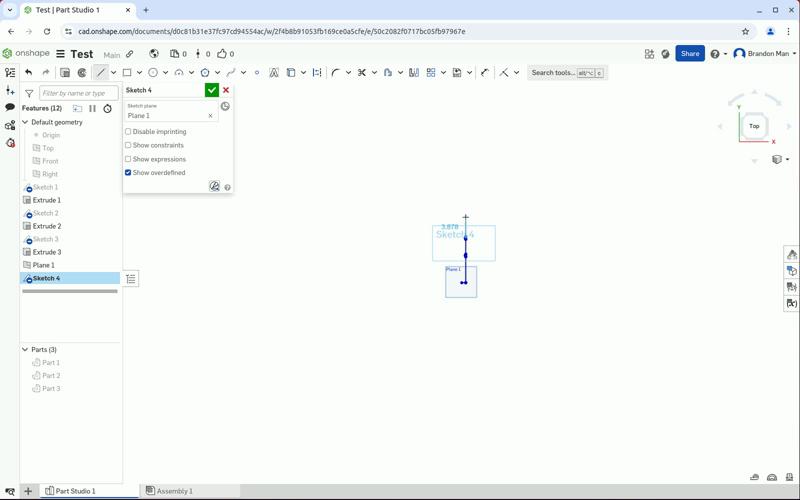
key(esc)
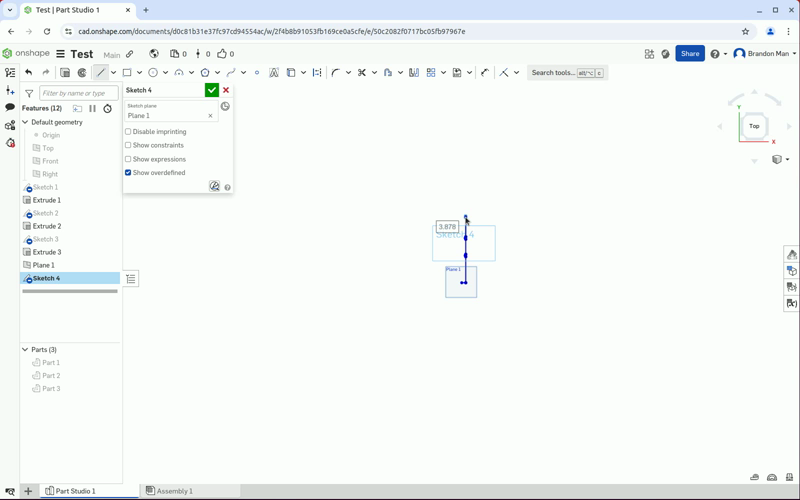
key(a)
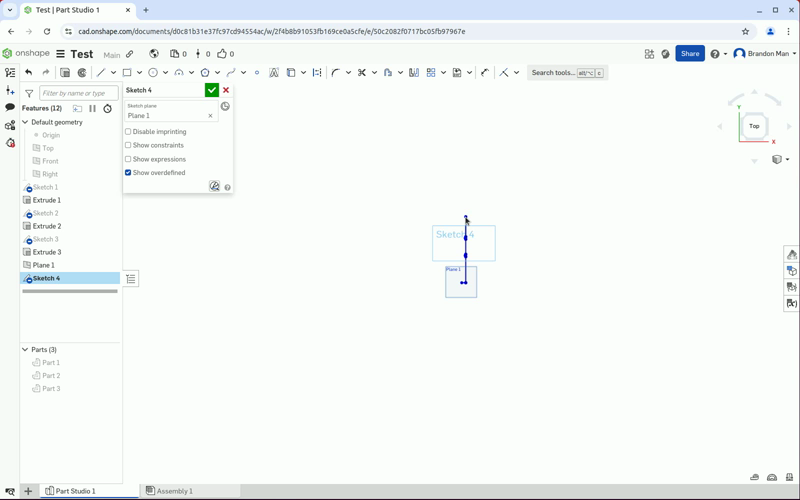
mouse_move(465, 216)
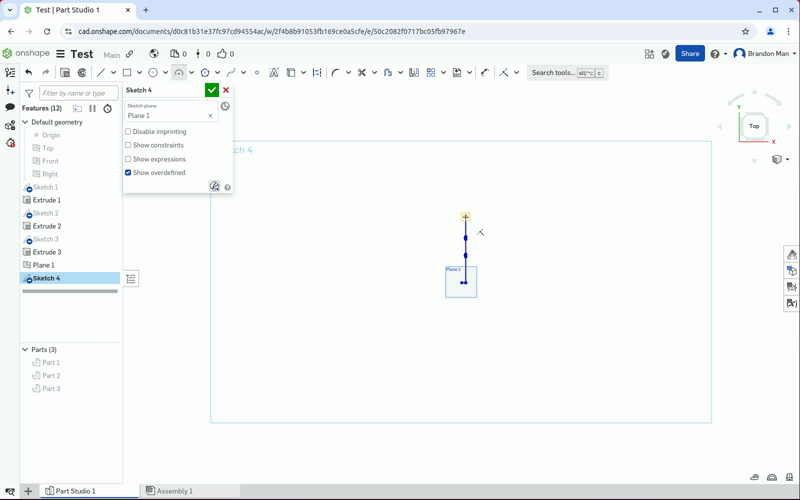
click(465, 216)
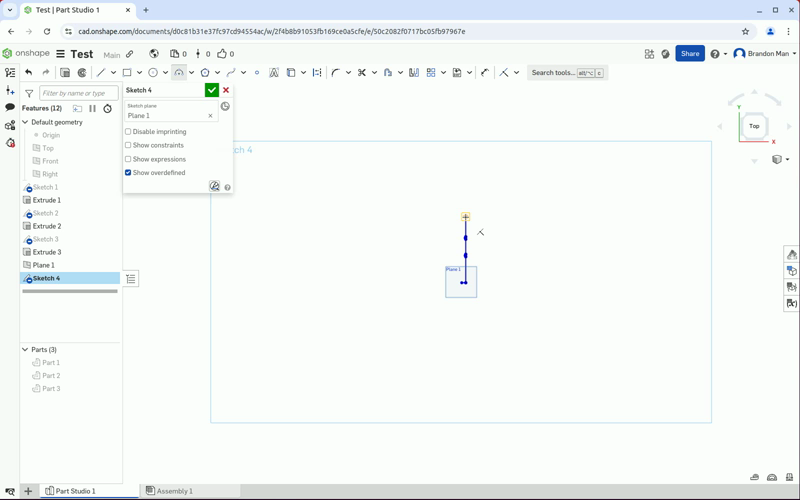
key_down(shift)
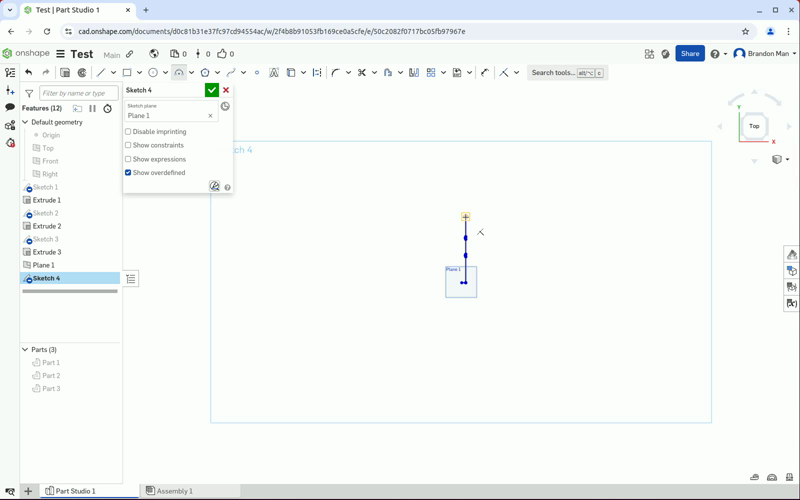
mouse_move(465, 214)
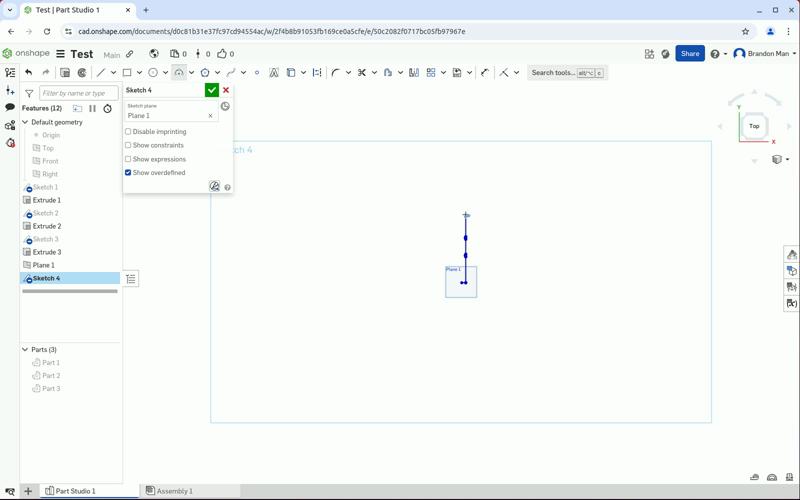
scroll(6)
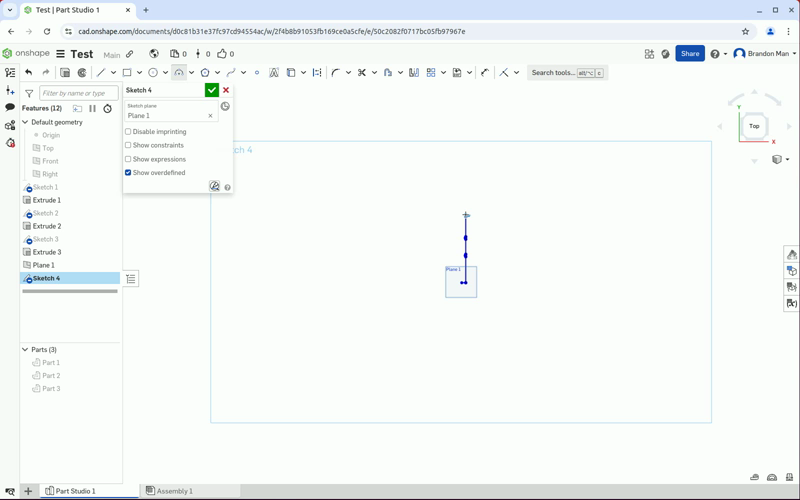
scroll(6)
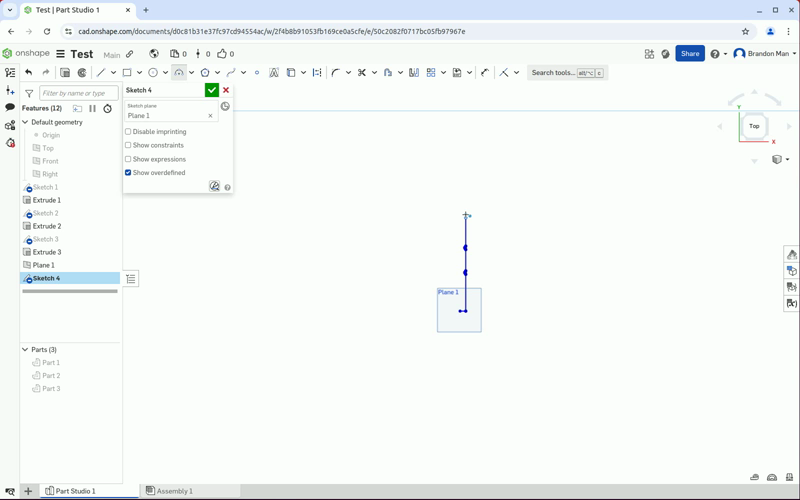
scroll(6)
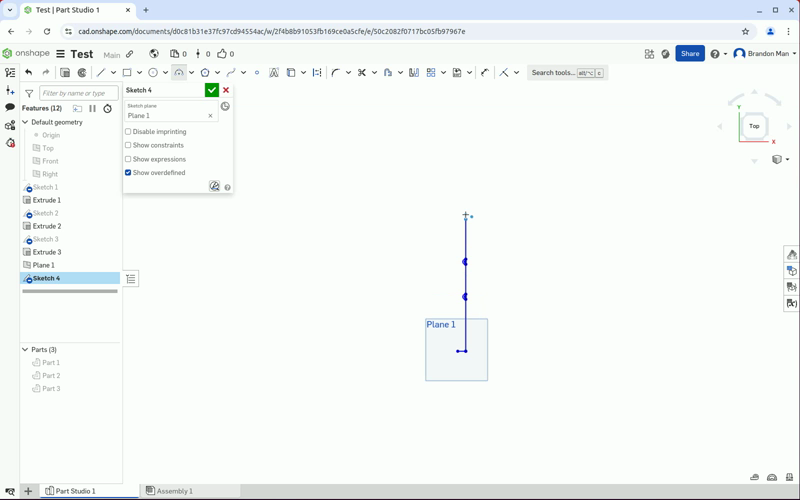
scroll(6)
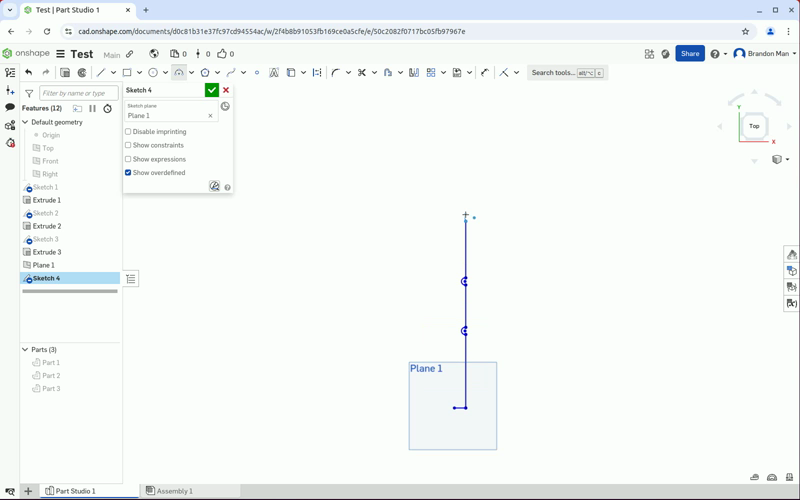
scroll(6)
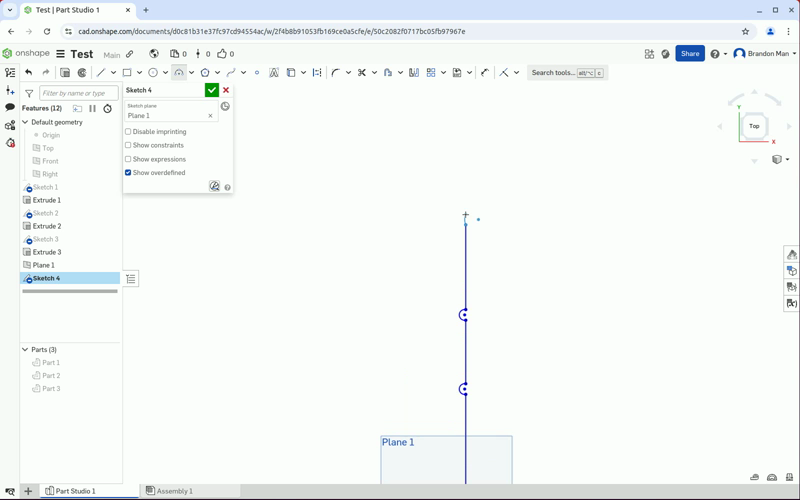
scroll(6)
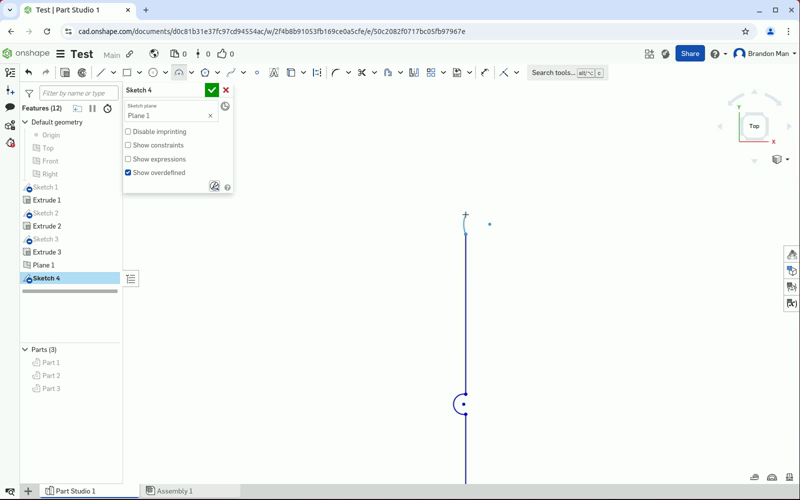
scroll(6)
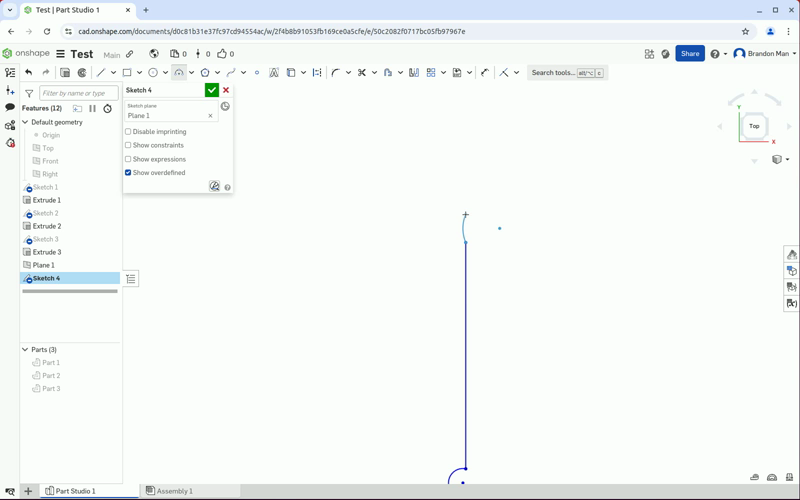
click(465, 214)
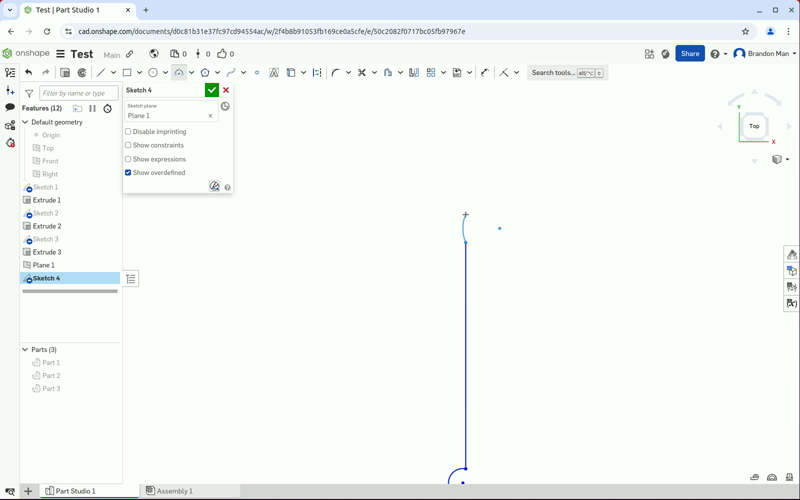
scroll(-6)
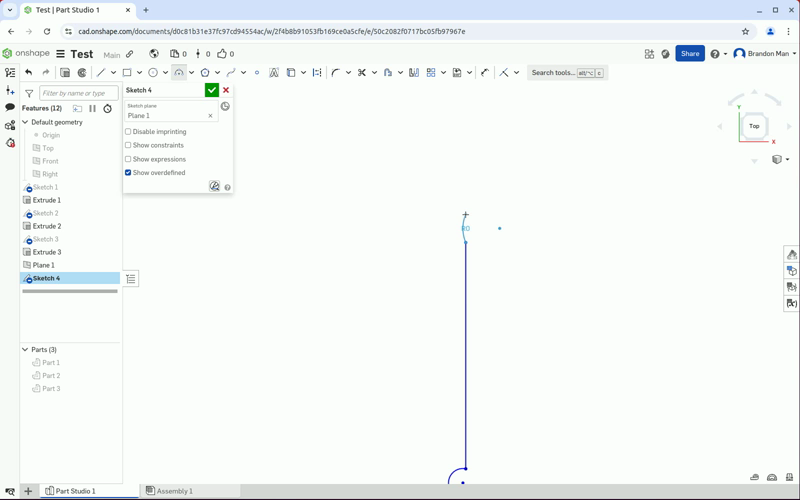
scroll(-6)
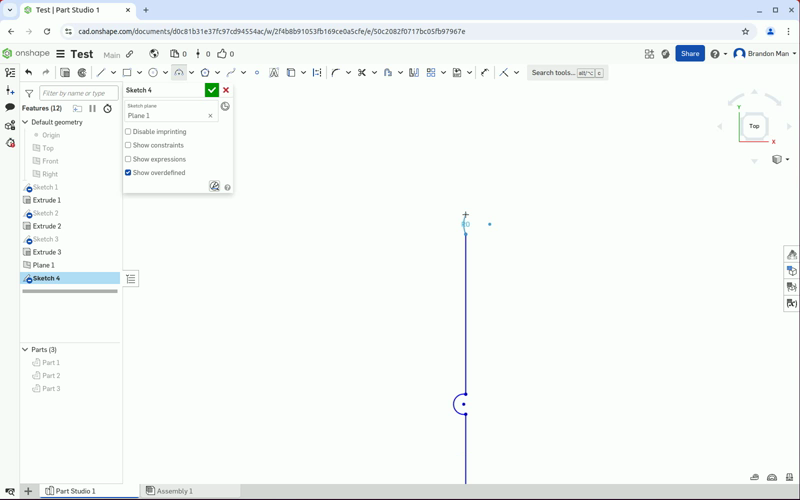
scroll(-6)
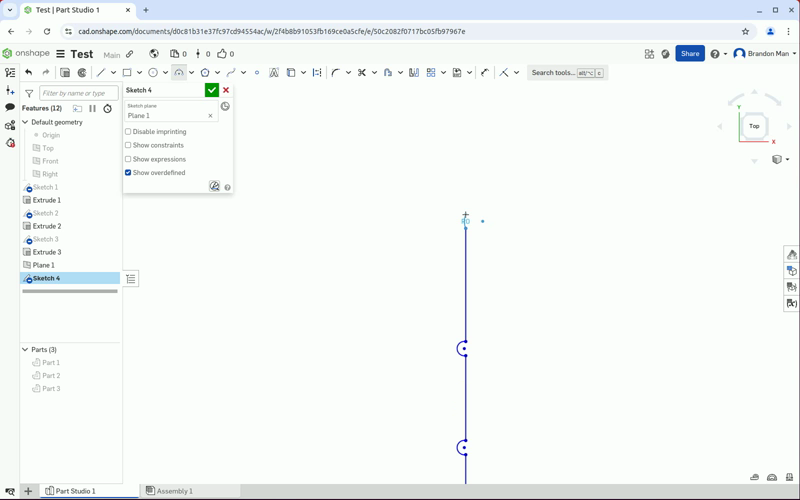
scroll(-6)
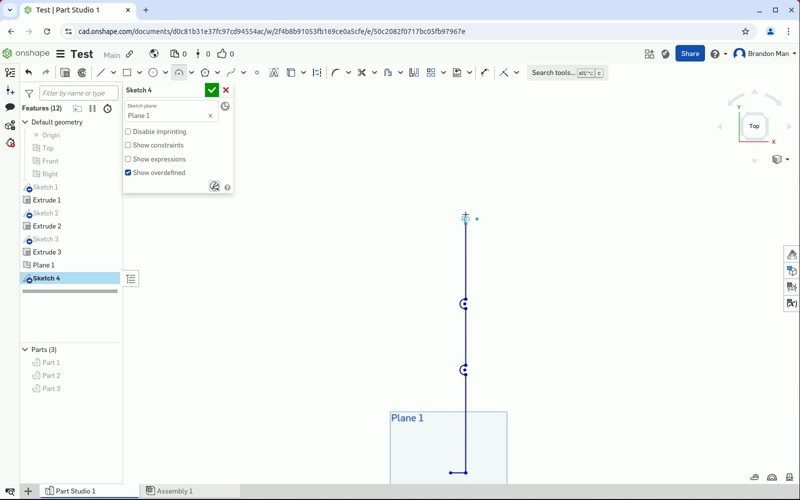
scroll(-6)
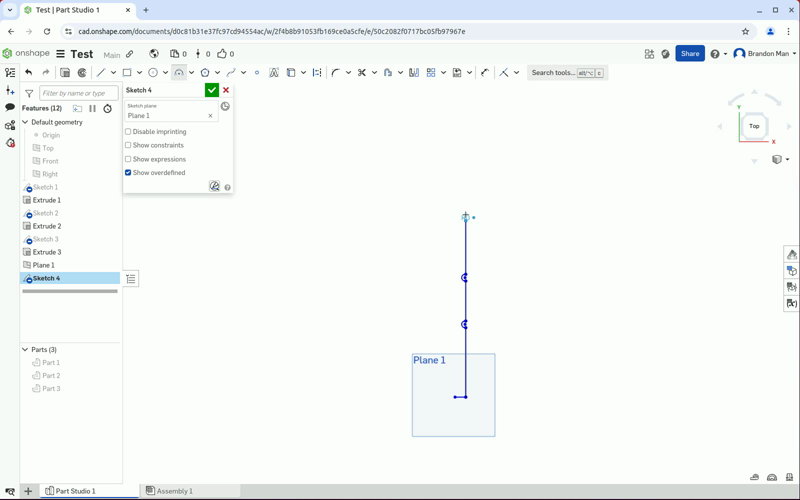
scroll(-6)
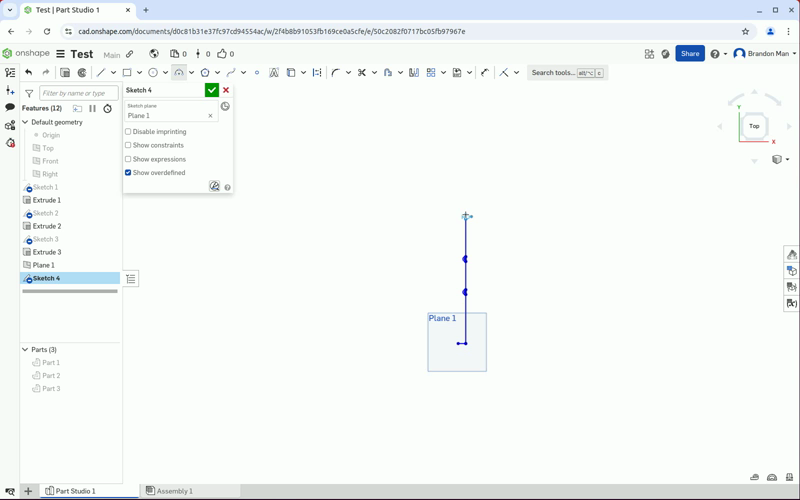
scroll(-6)
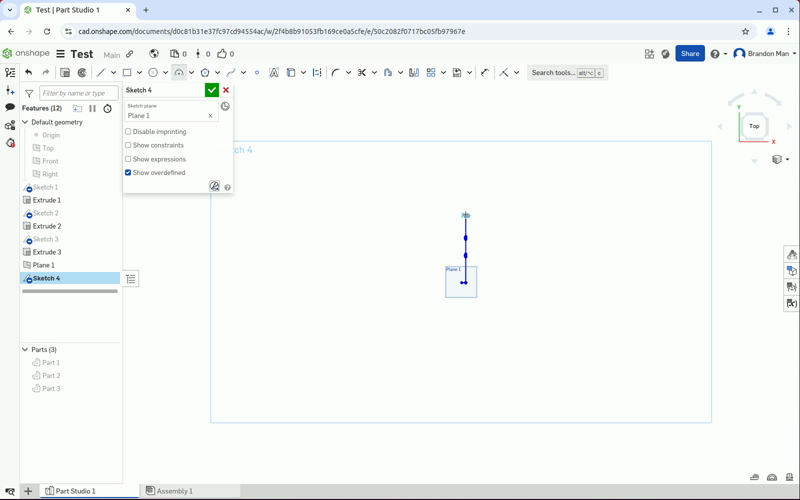
mouse_move(464, 215)
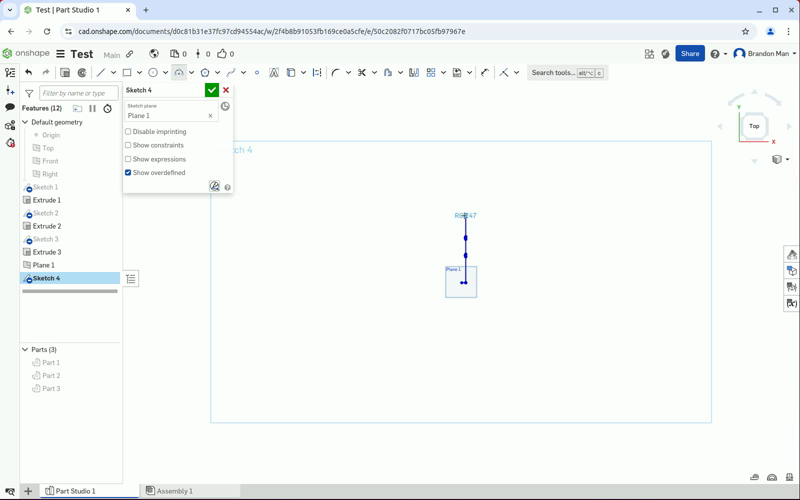
scroll(6)
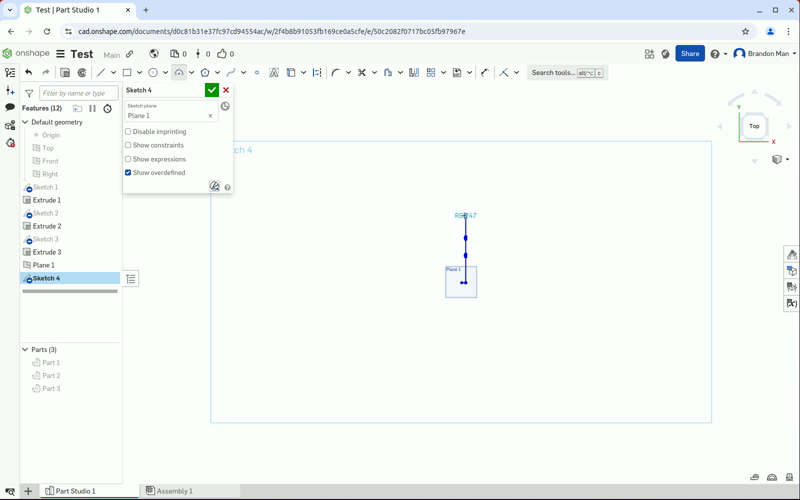
scroll(6)
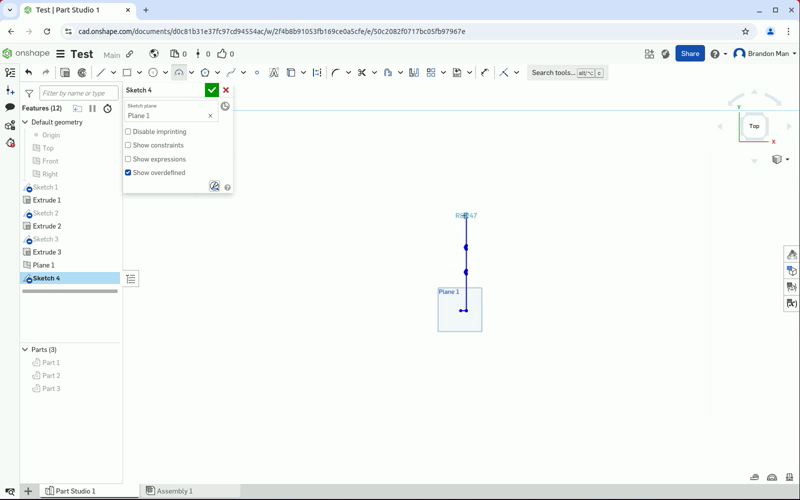
scroll(6)
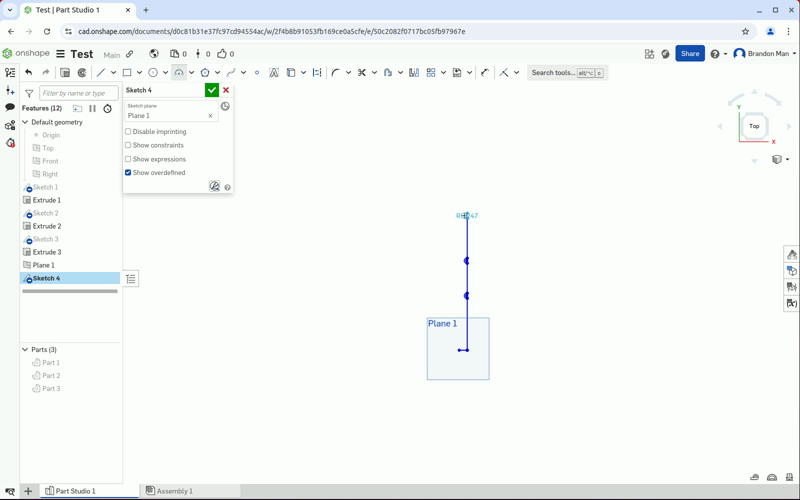
scroll(6)
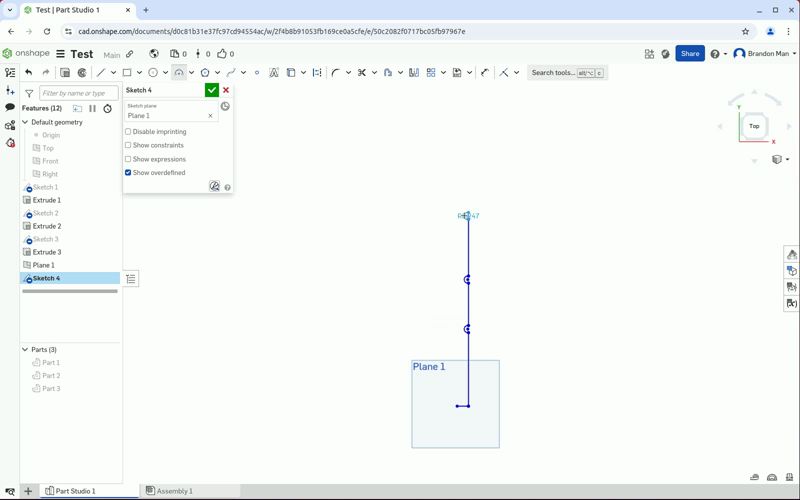
scroll(6)
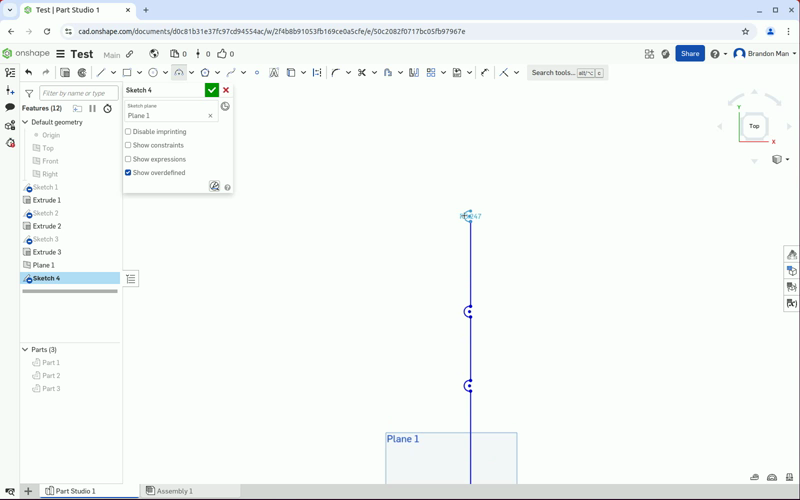
scroll(6)
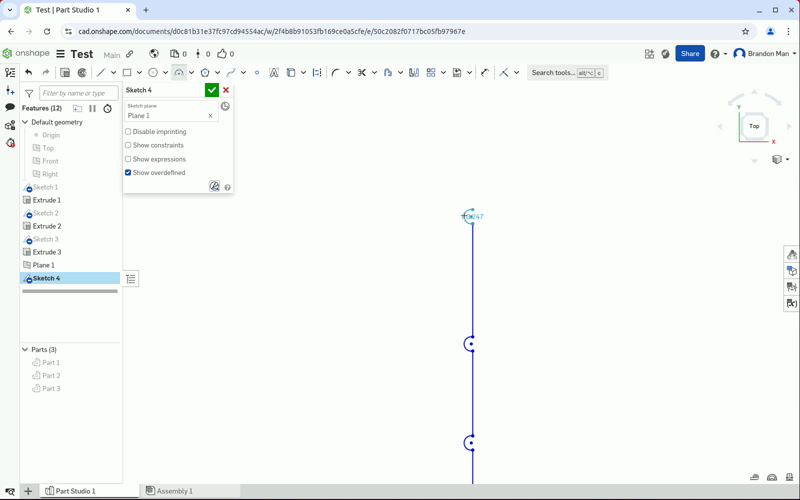
scroll(6)
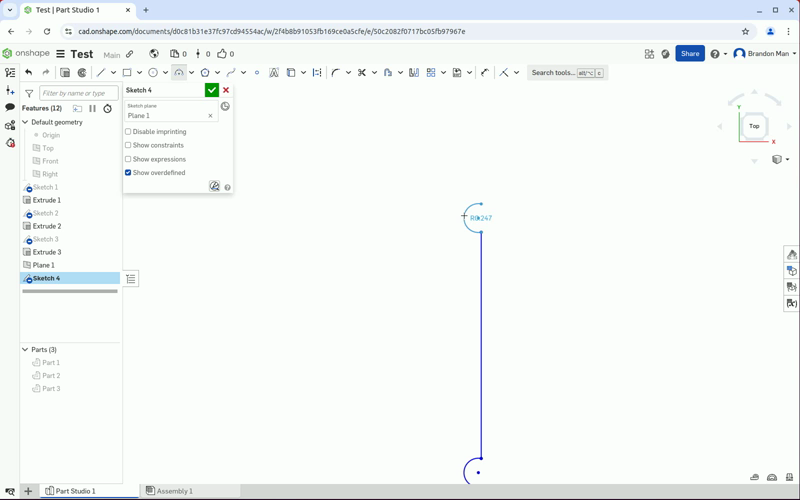
click(464, 215)
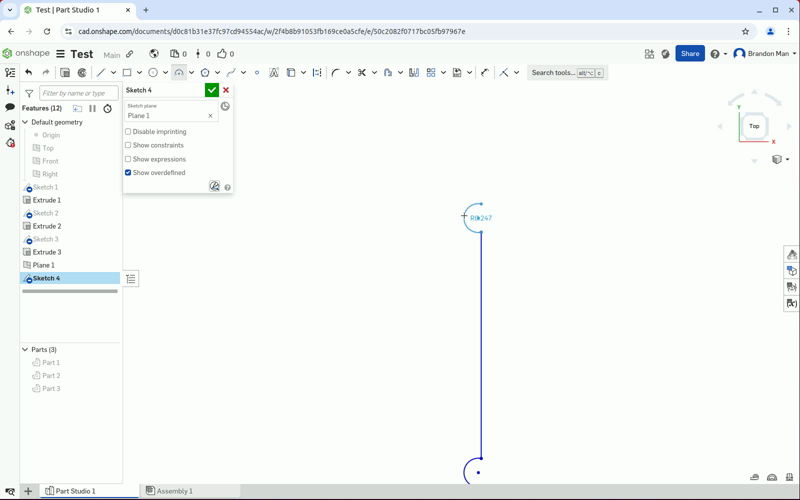
scroll(-6)
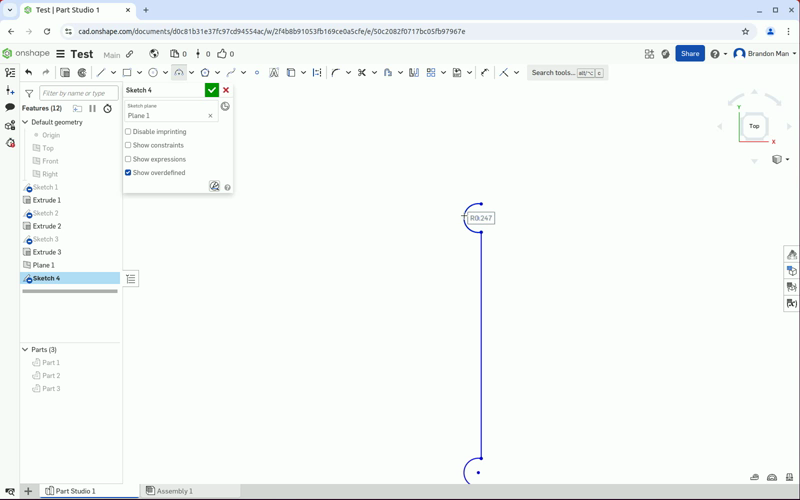
scroll(-6)
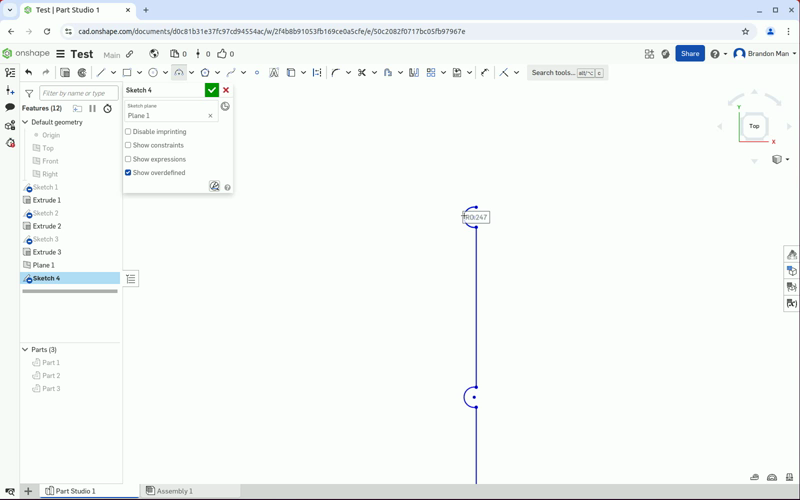
scroll(-6)
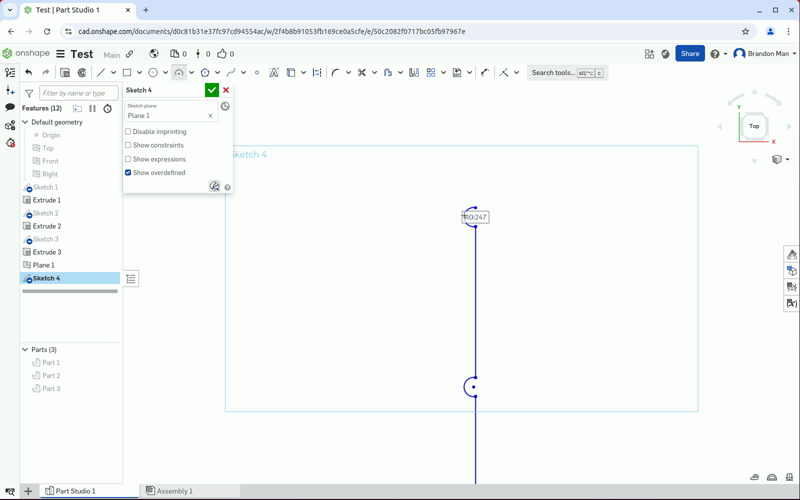
scroll(-6)
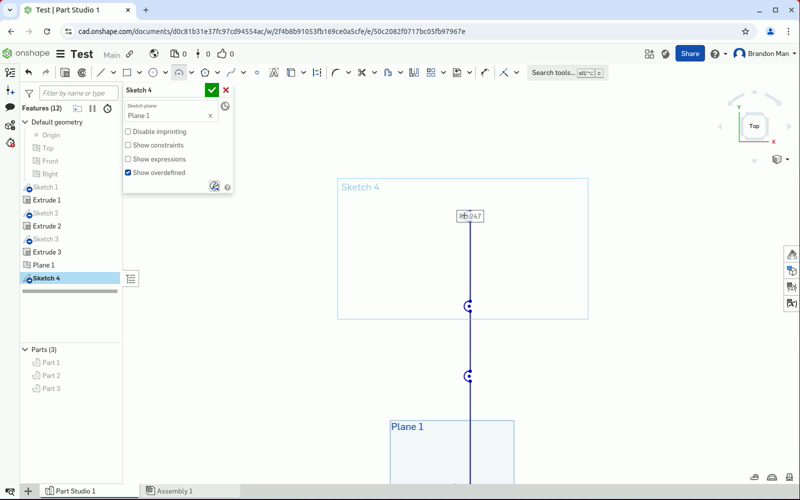
scroll(-6)
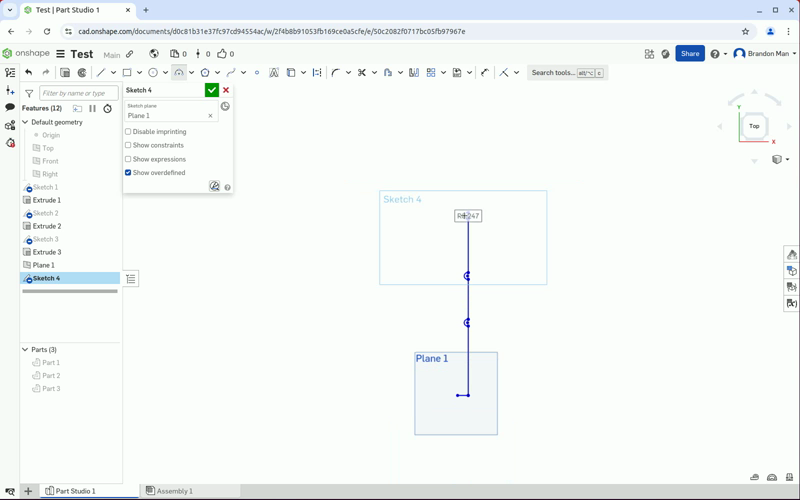
scroll(-6)
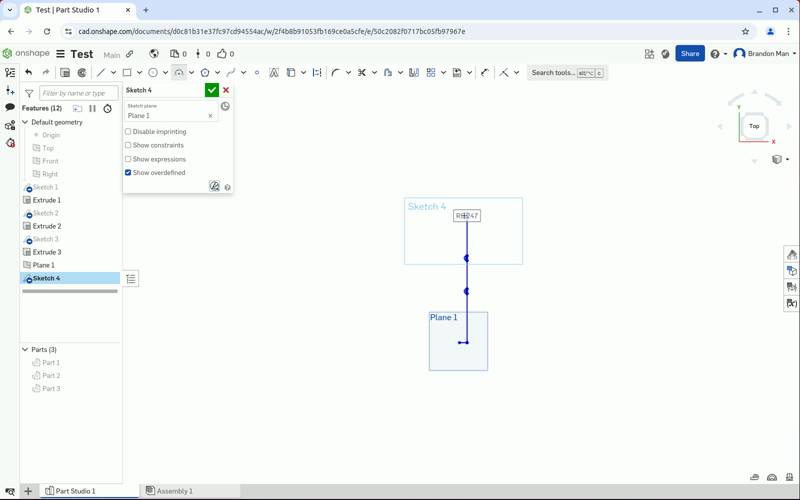
scroll(-6)
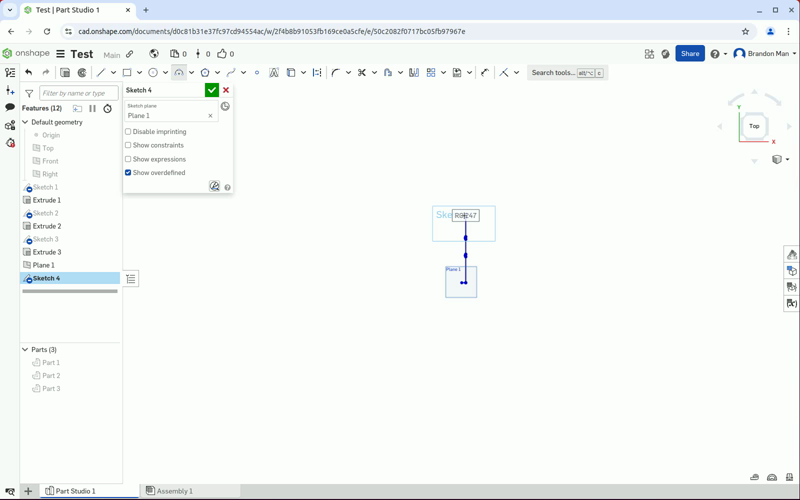
key_up(shift)
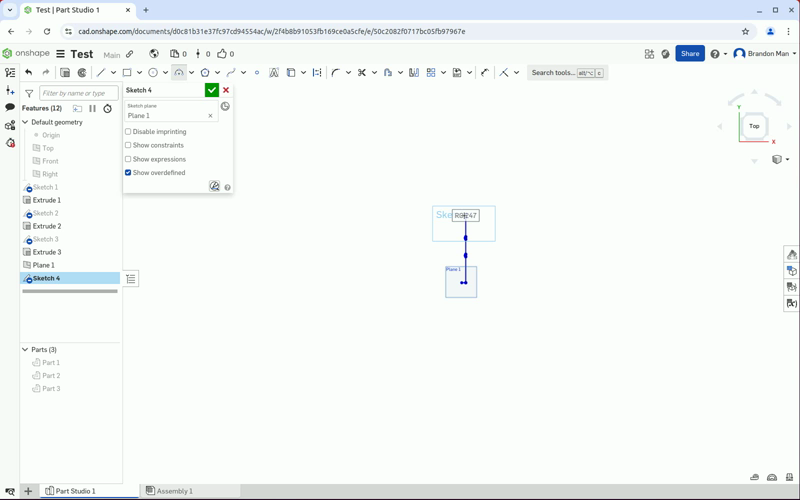
key(esc)
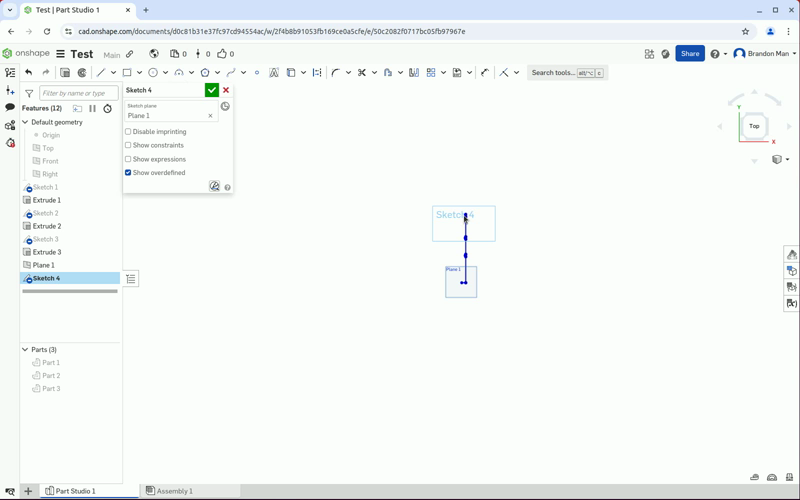
key(l)
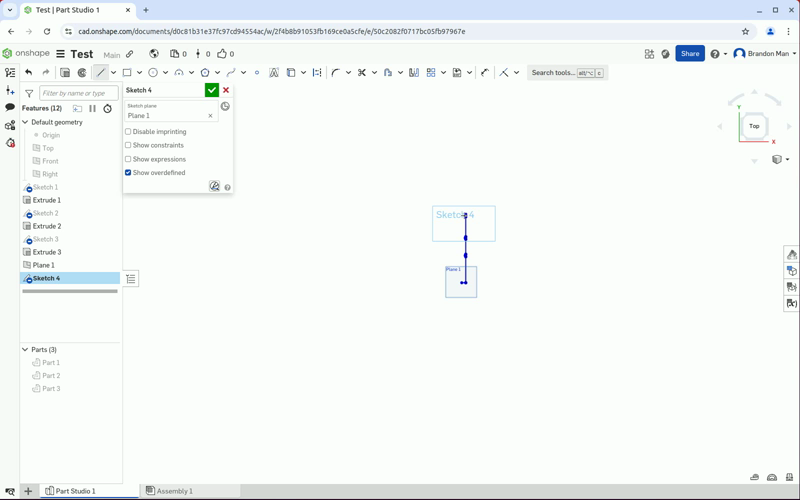
mouse_move(465, 214)
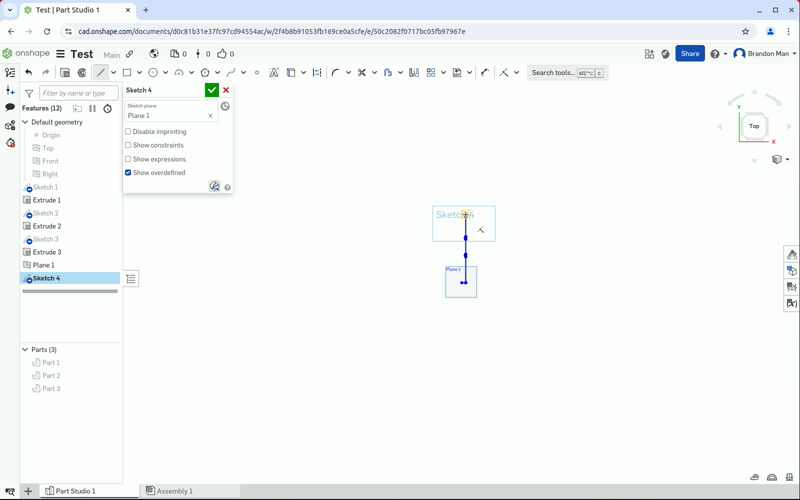
scroll(6)
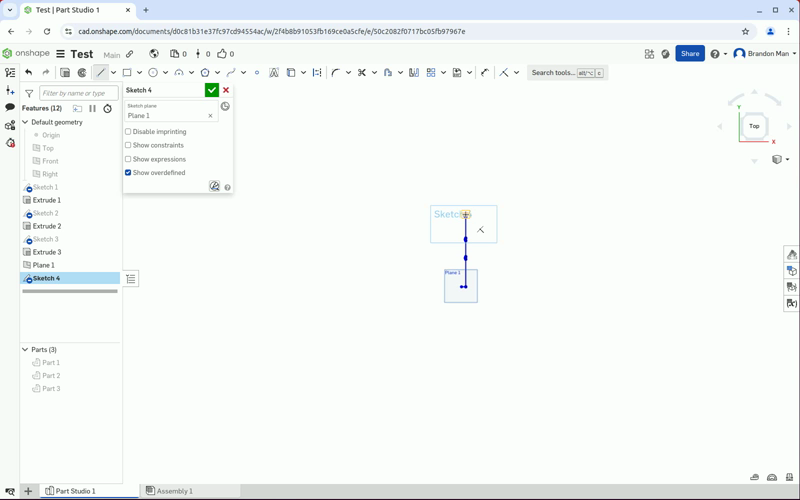
scroll(6)
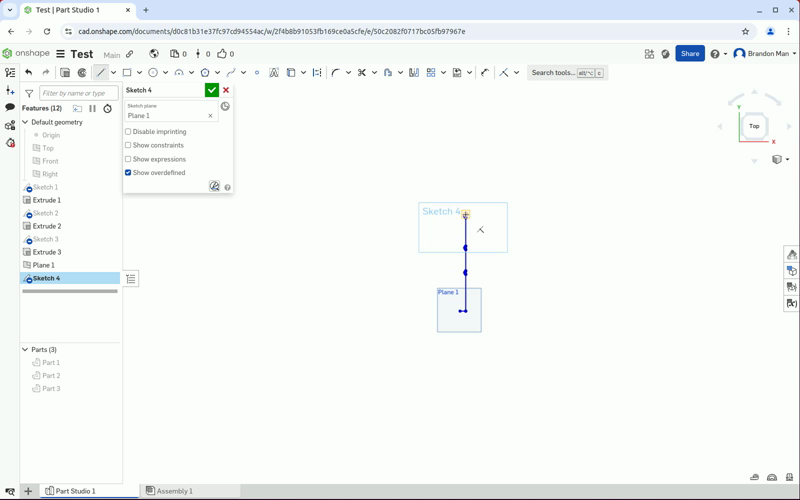
scroll(6)
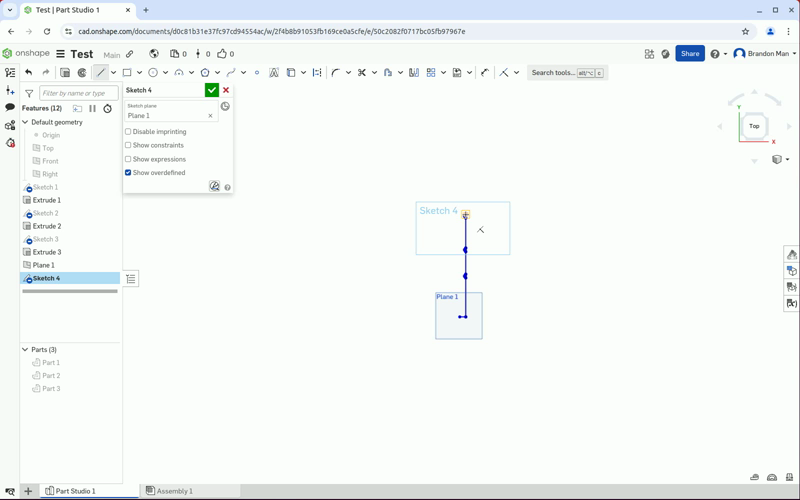
scroll(6)
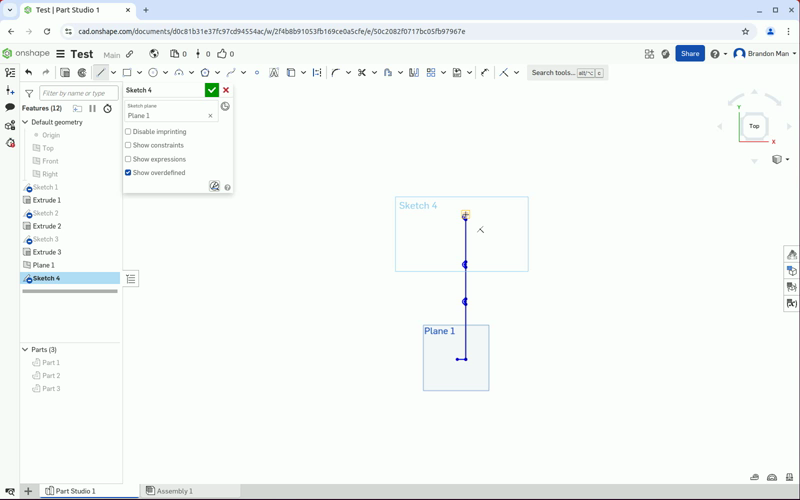
scroll(6)
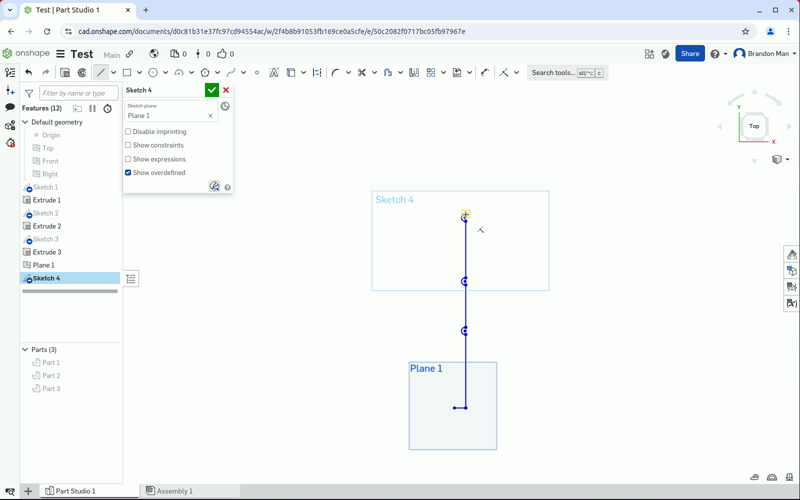
scroll(6)
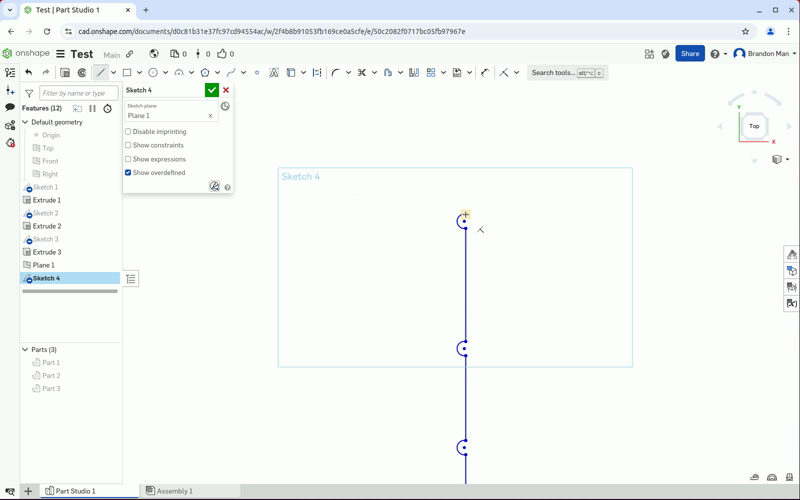
scroll(6)
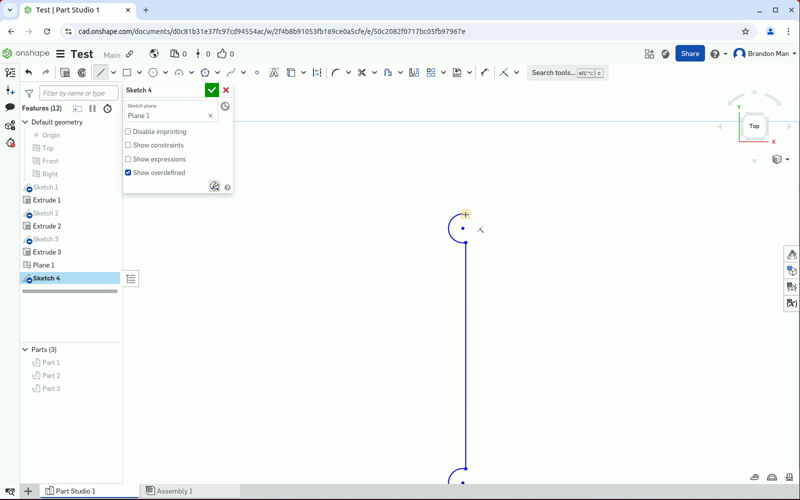
click(465, 214)
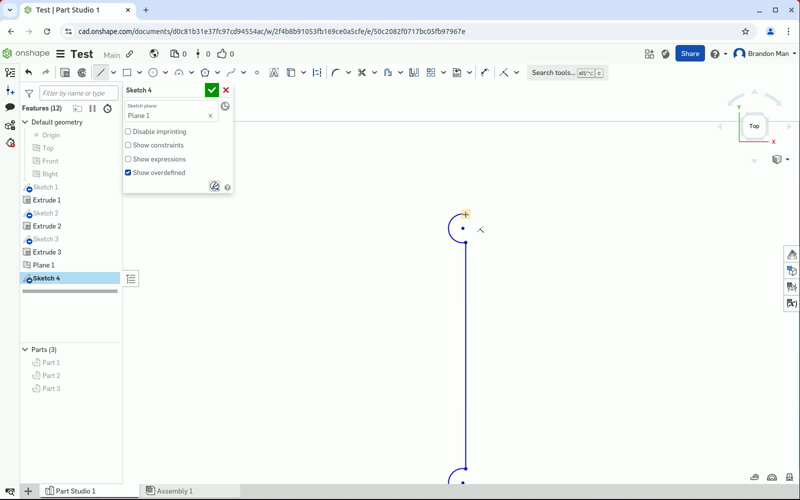
scroll(-6)
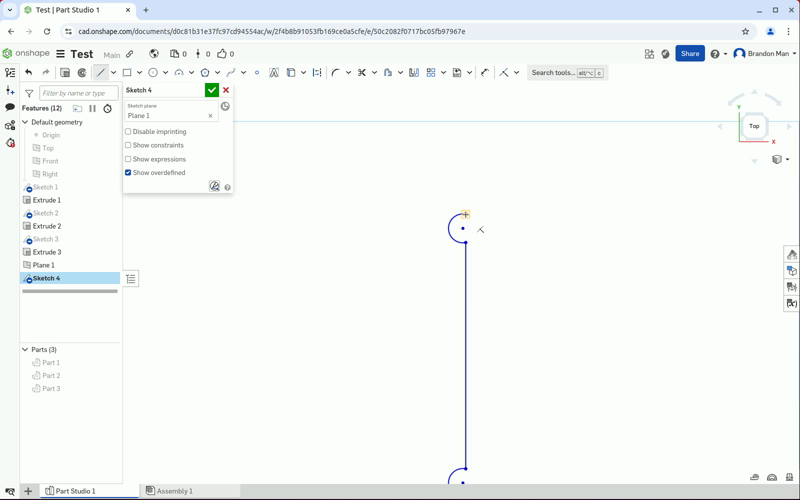
scroll(-6)
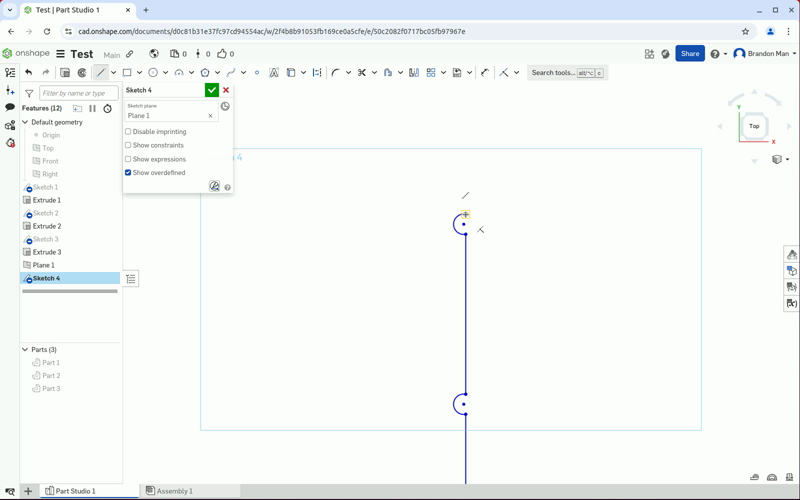
scroll(-6)
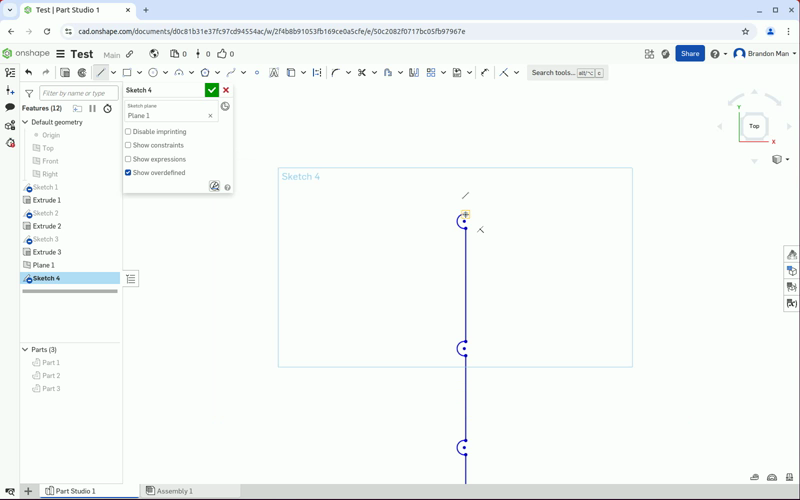
scroll(-6)
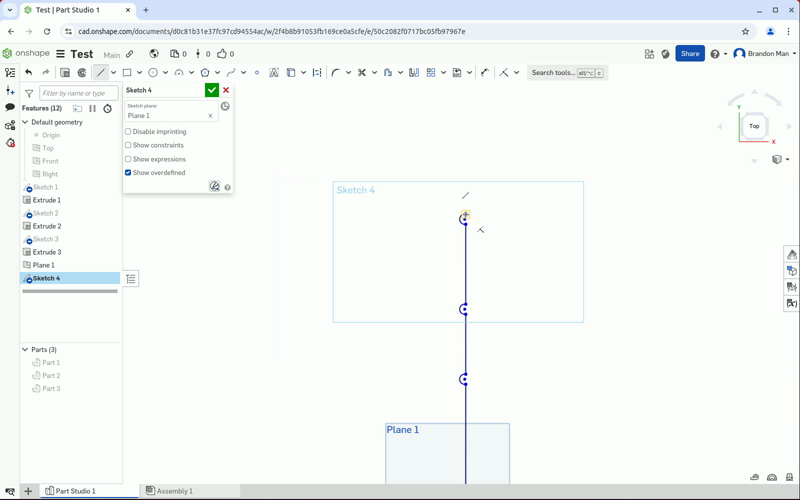
scroll(-6)
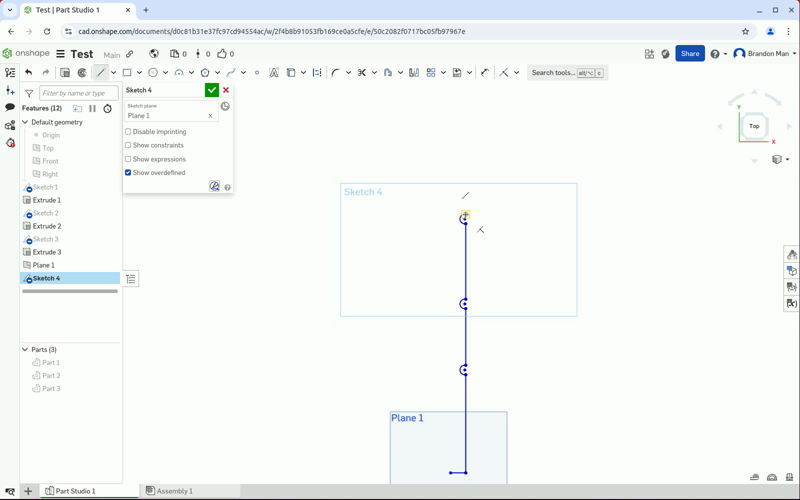
scroll(-6)
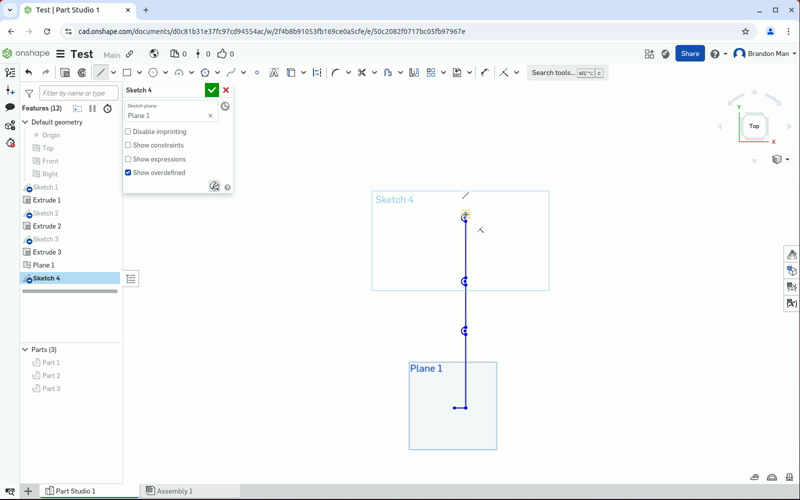
scroll(-6)
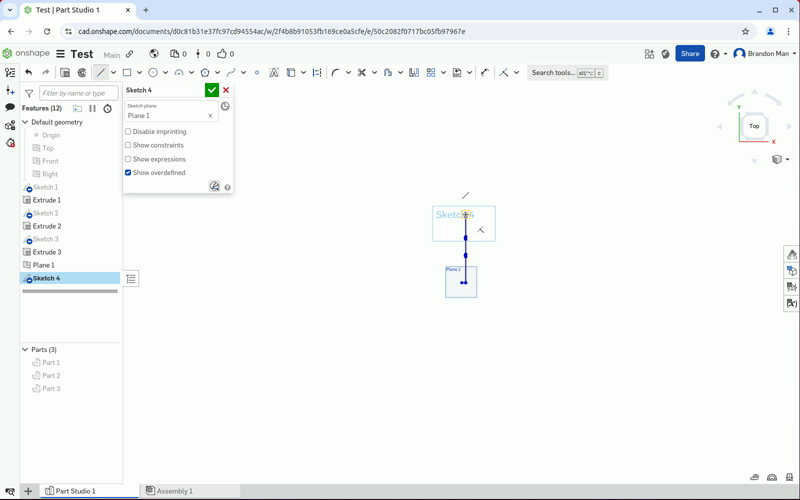
key_down(shift)
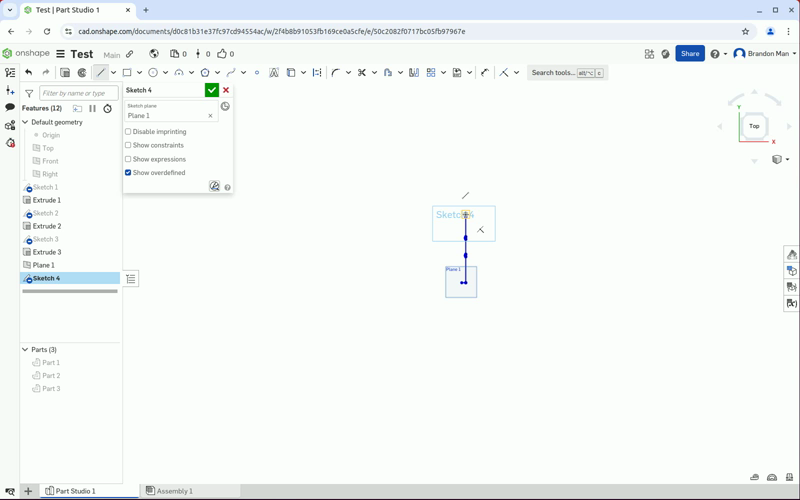
mouse_move(495, 214)
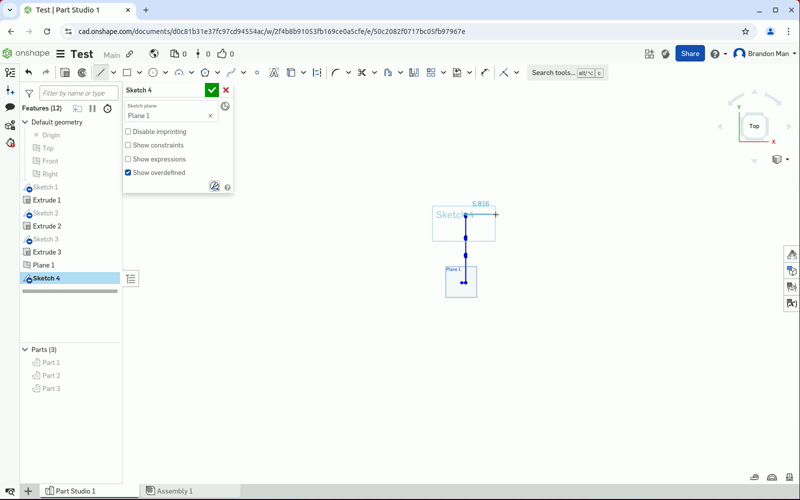
mouse_move(465, 198)
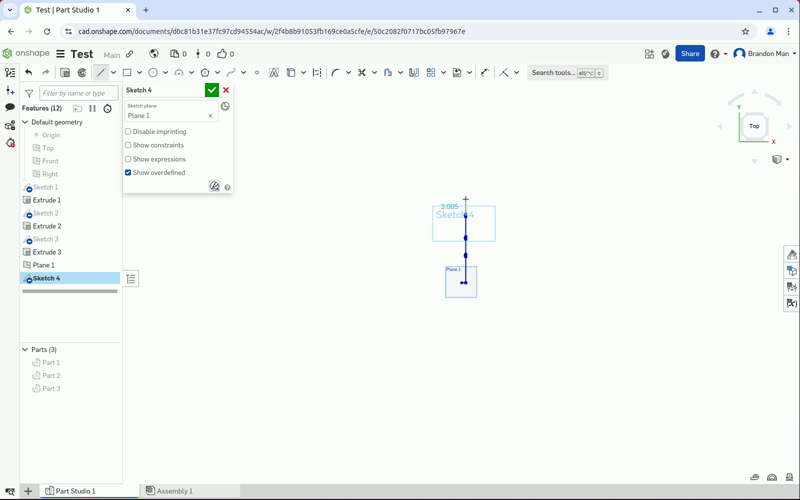
click(465, 198)
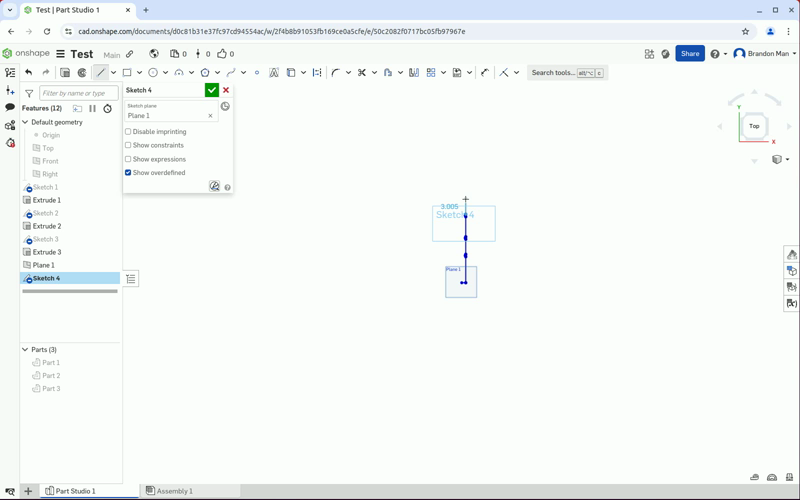
key_up(shift)
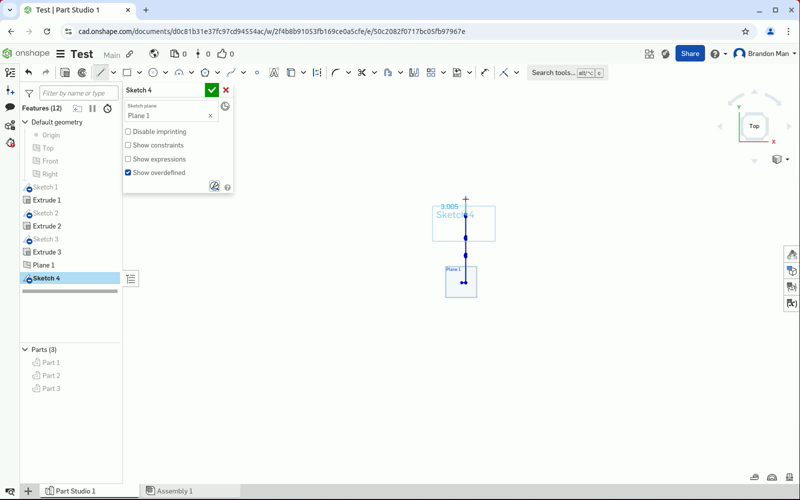
key(esc)
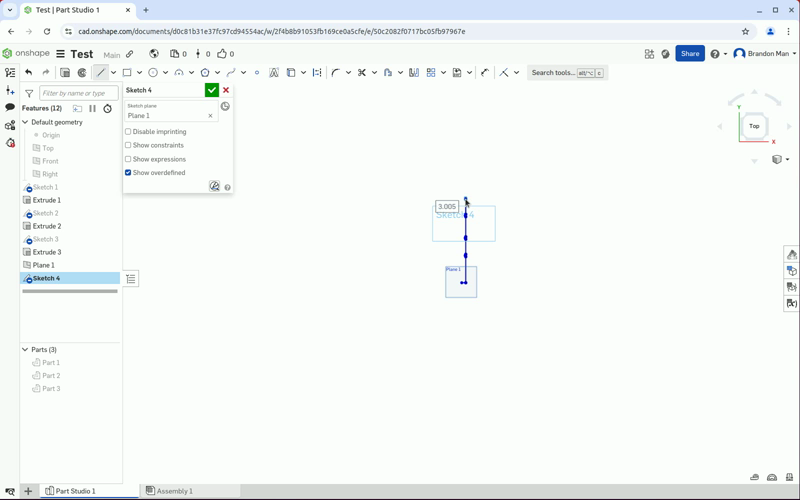
key(a)
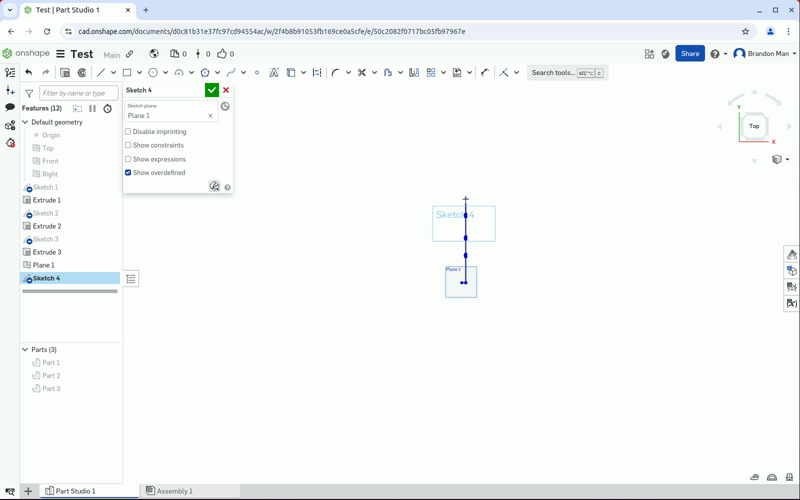
mouse_move(465, 198)
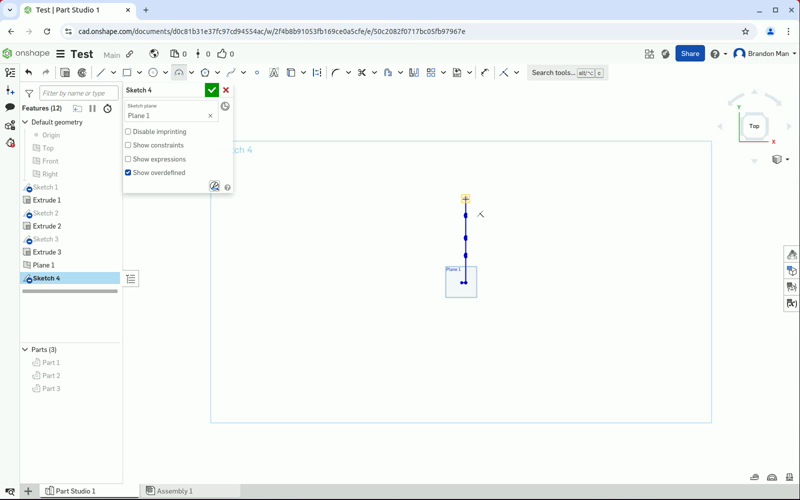
click(465, 198)
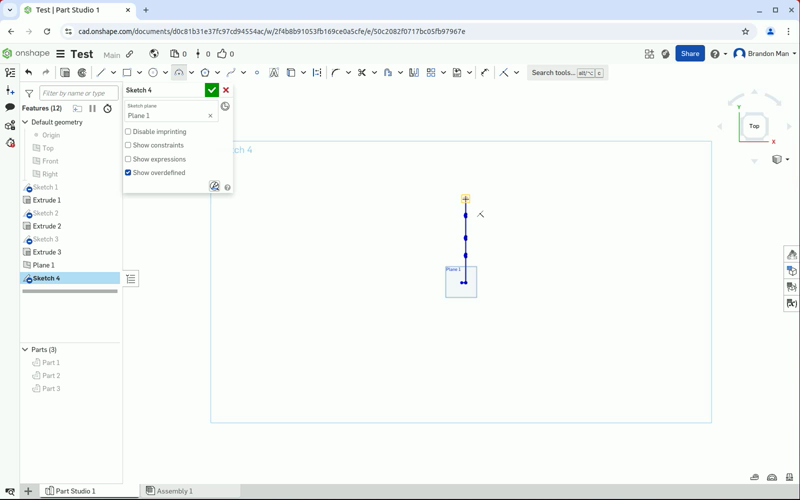
key_down(shift)
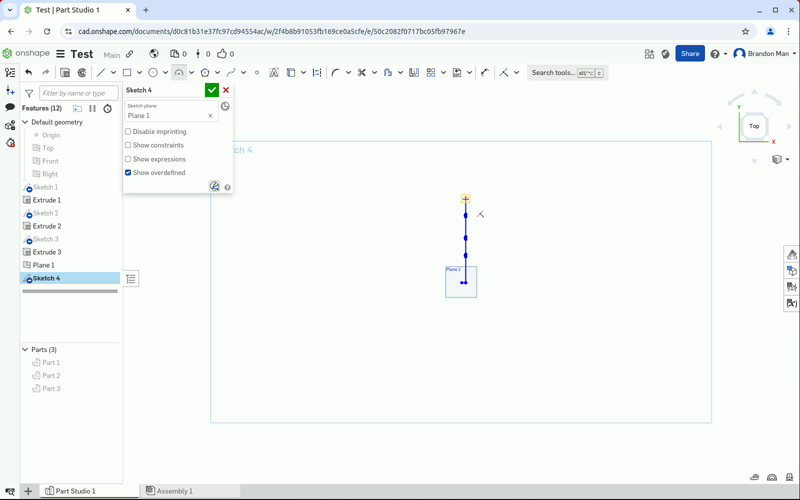
mouse_move(465, 196)
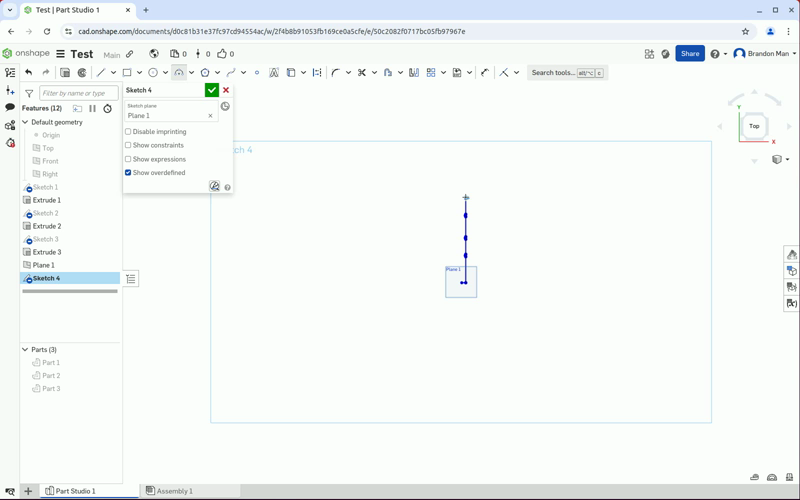
scroll(6)
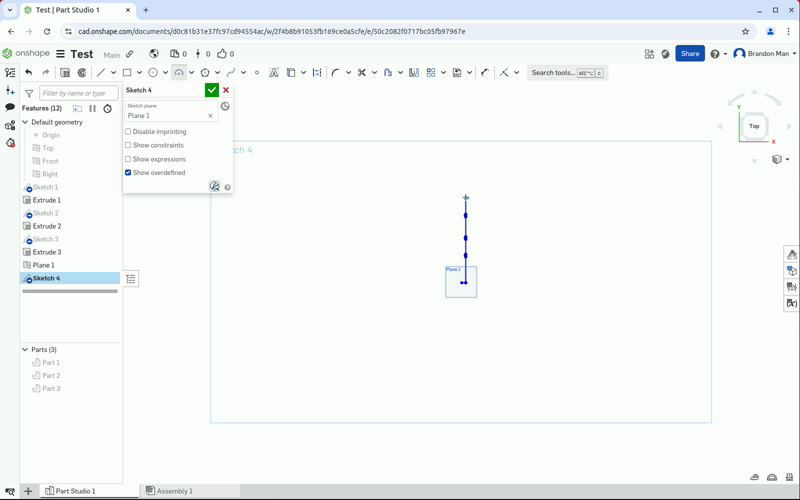
scroll(6)
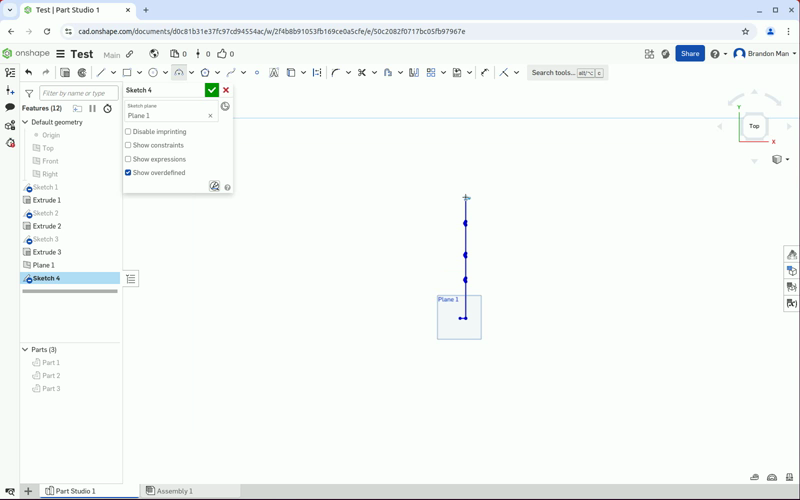
scroll(6)
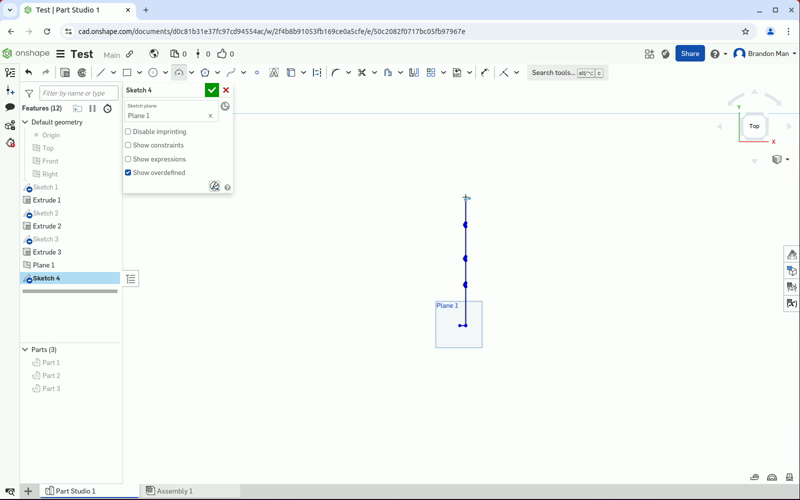
scroll(6)
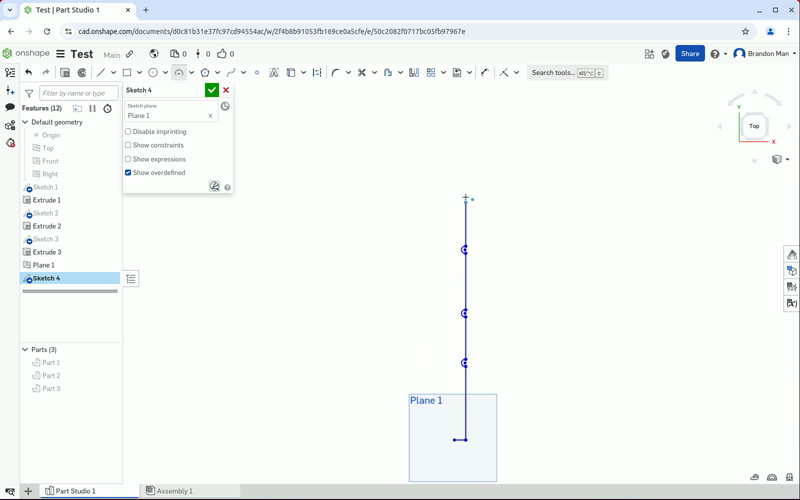
scroll(6)
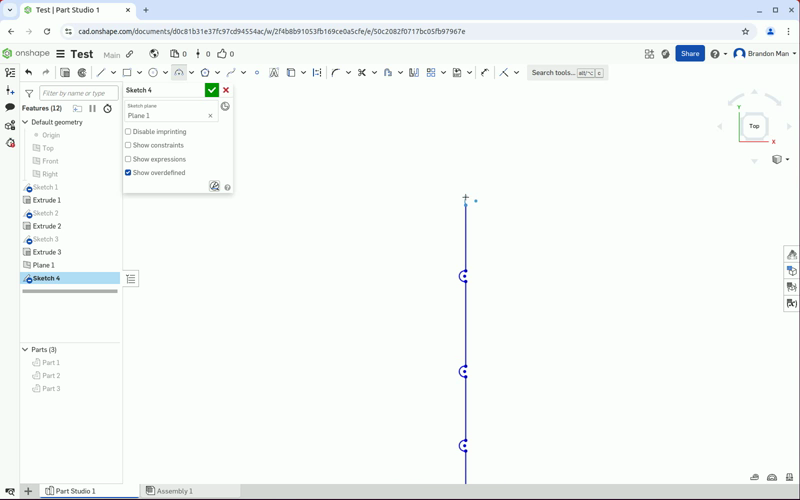
scroll(6)
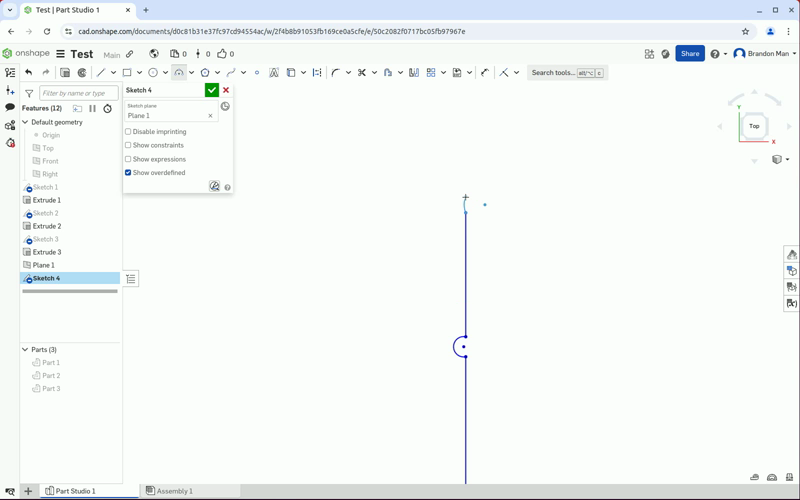
scroll(6)
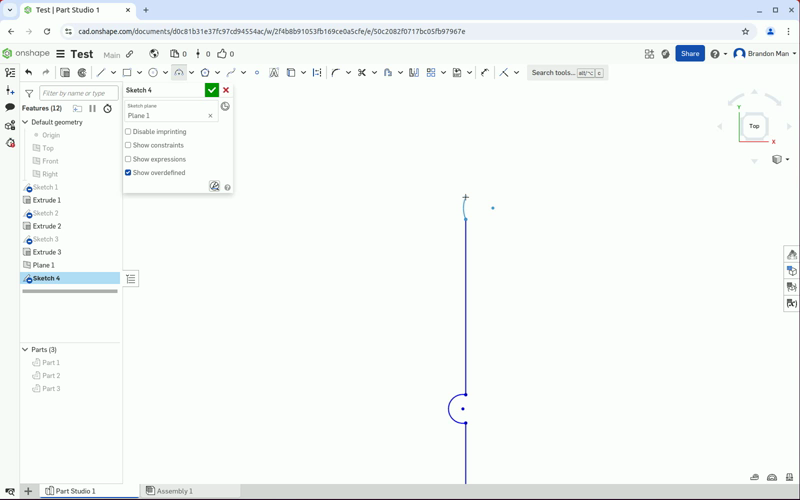
click(465, 196)
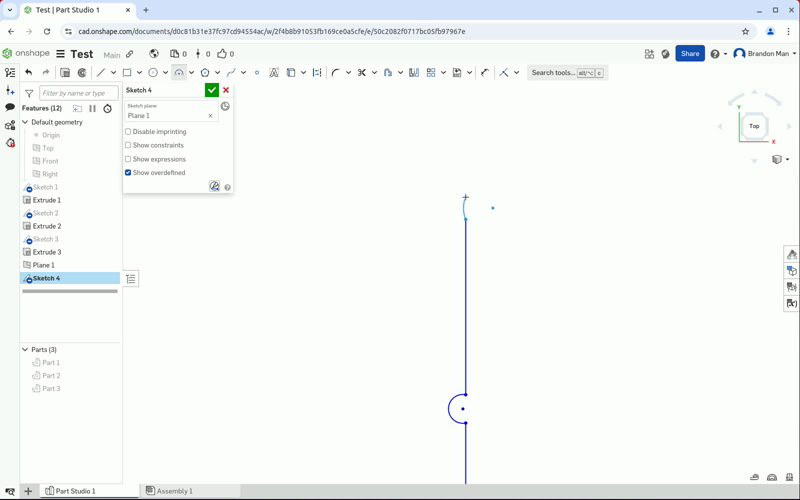
scroll(-6)
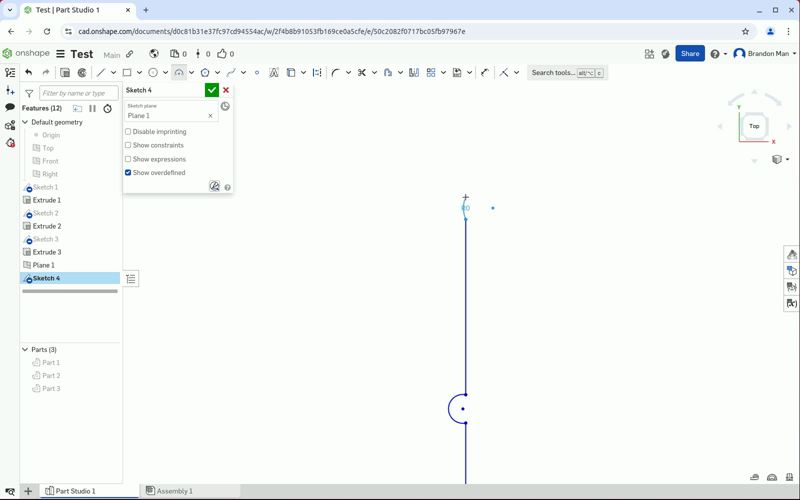
scroll(-6)
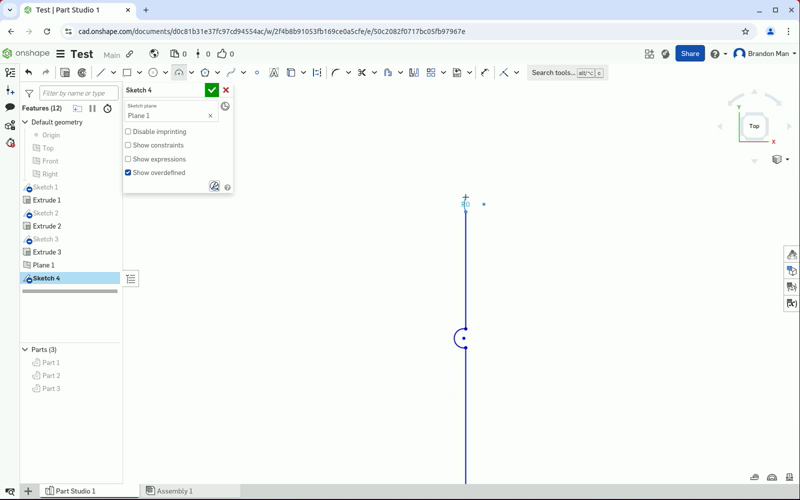
scroll(-6)
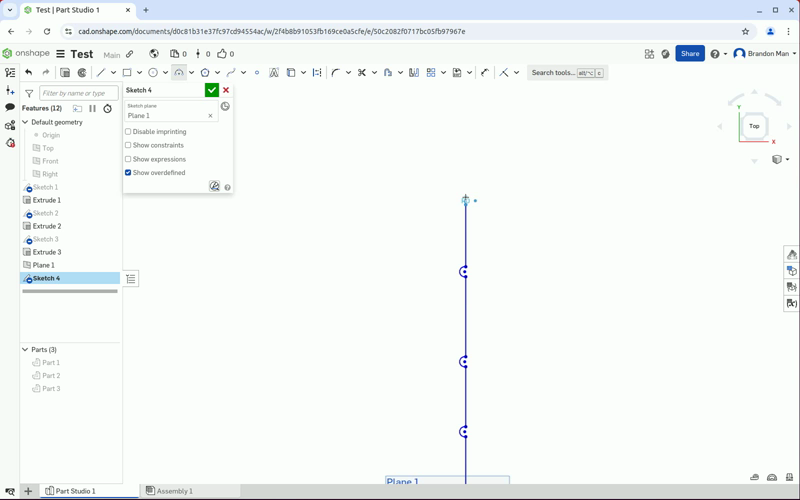
scroll(-6)
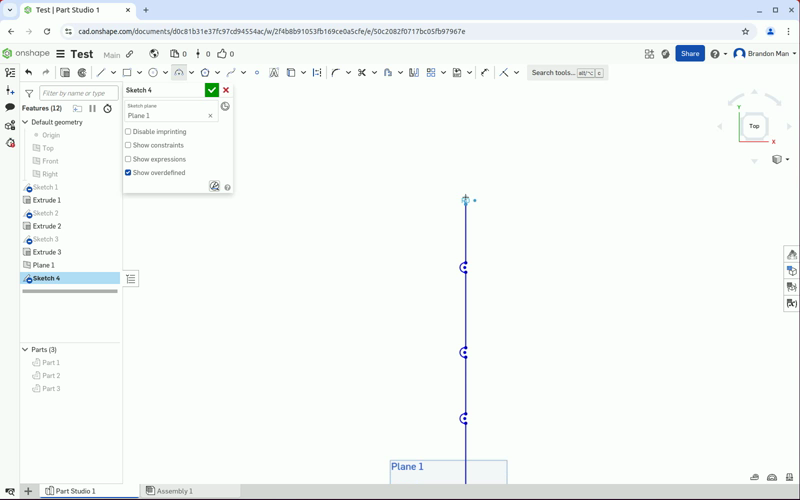
scroll(-6)
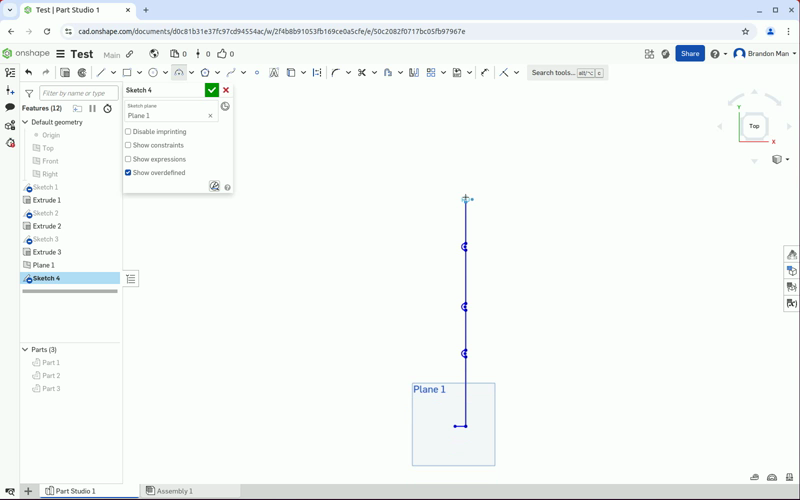
scroll(-6)
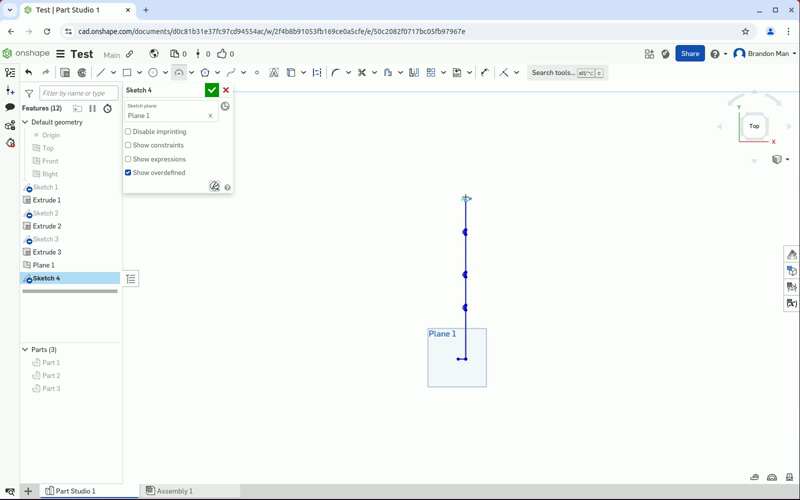
scroll(-6)
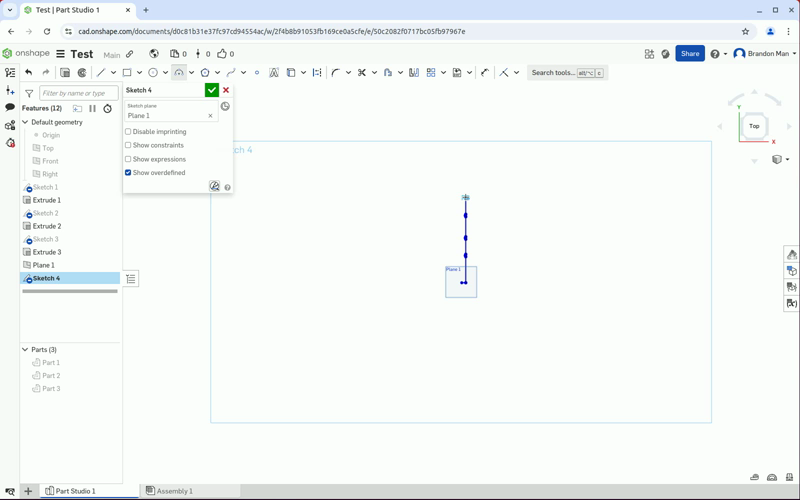
mouse_move(464, 197)
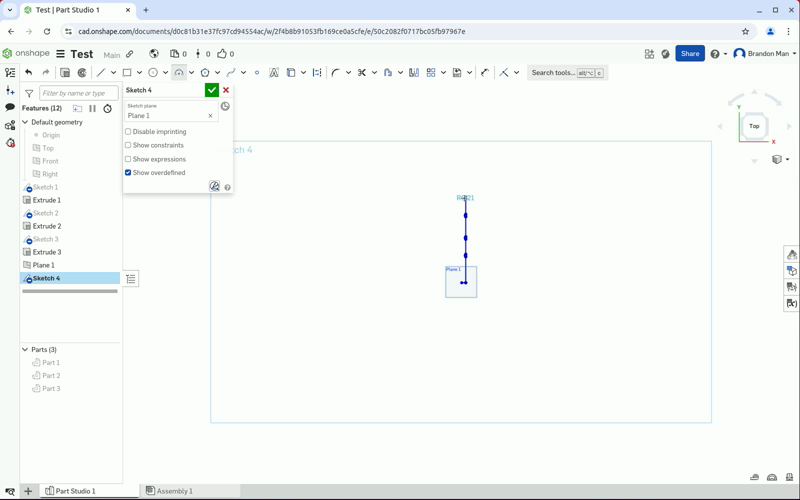
scroll(6)
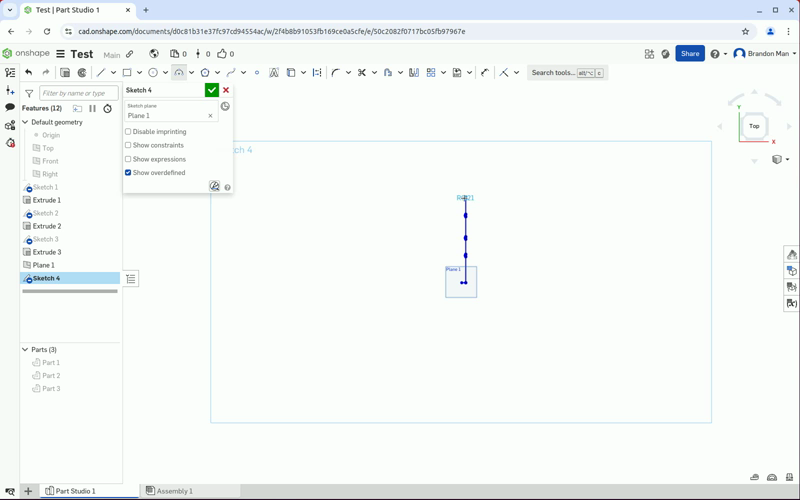
scroll(6)
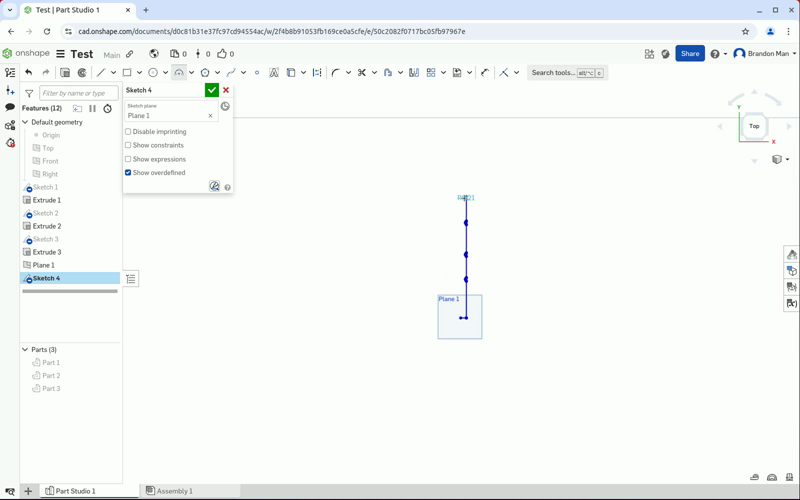
scroll(6)
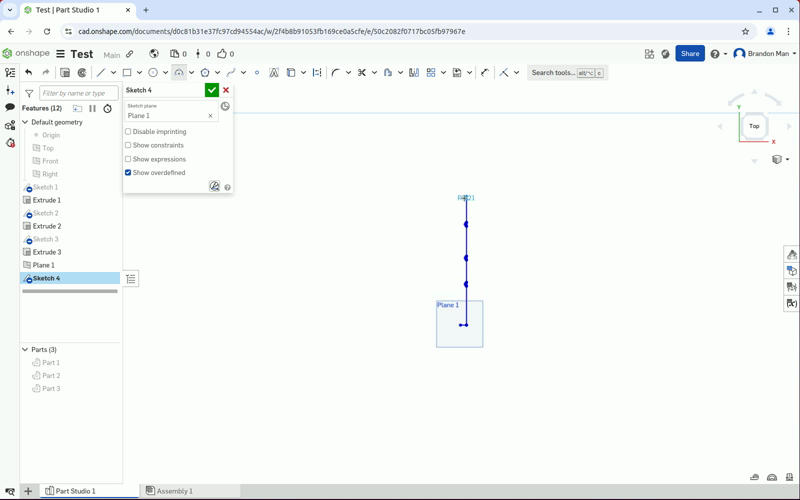
scroll(6)
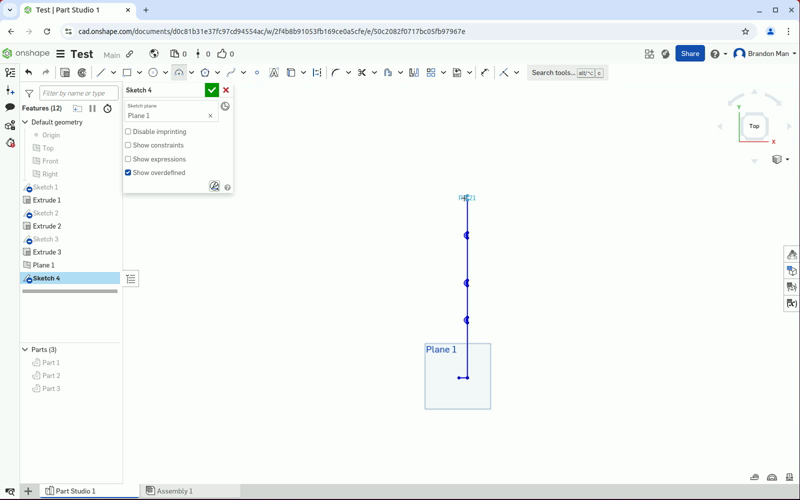
scroll(6)
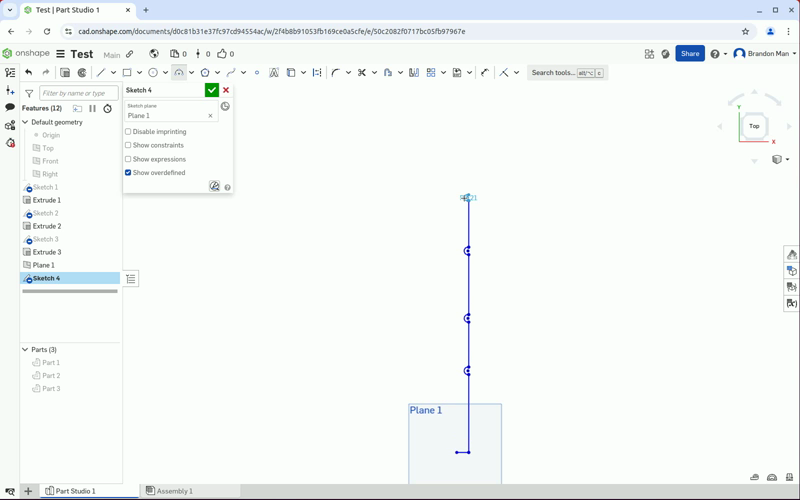
scroll(6)
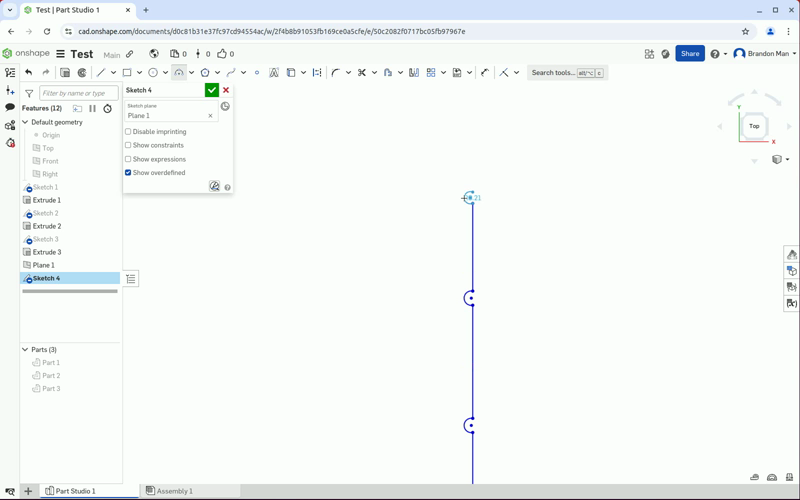
scroll(6)
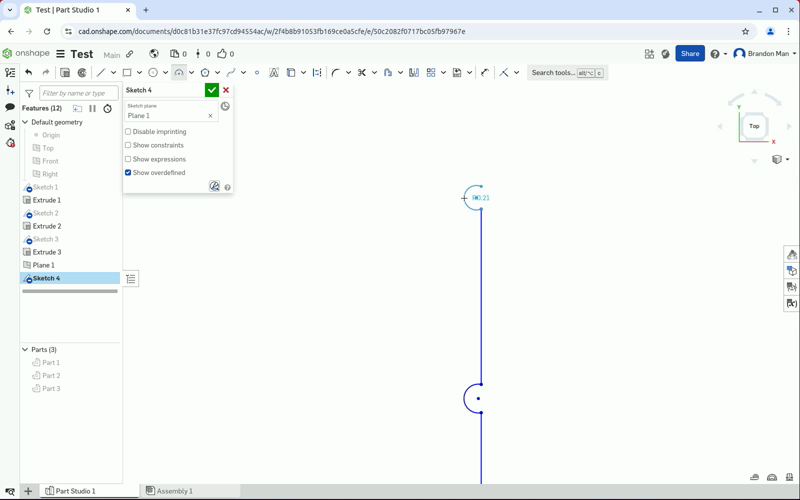
click(464, 197)
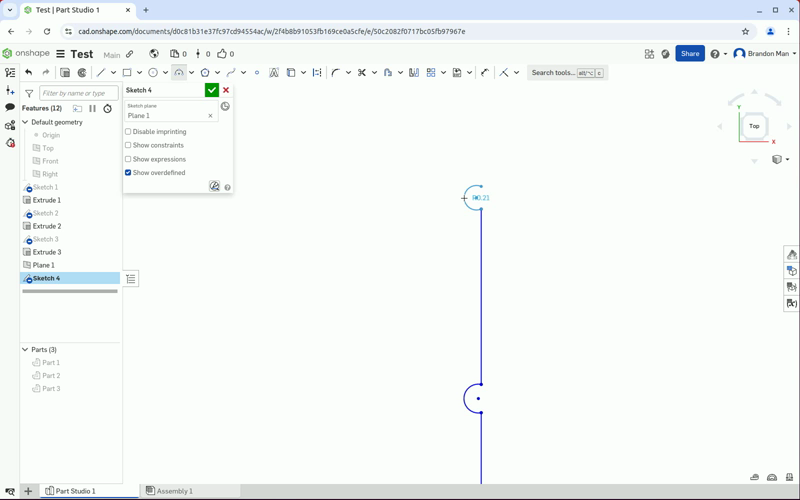
scroll(-6)
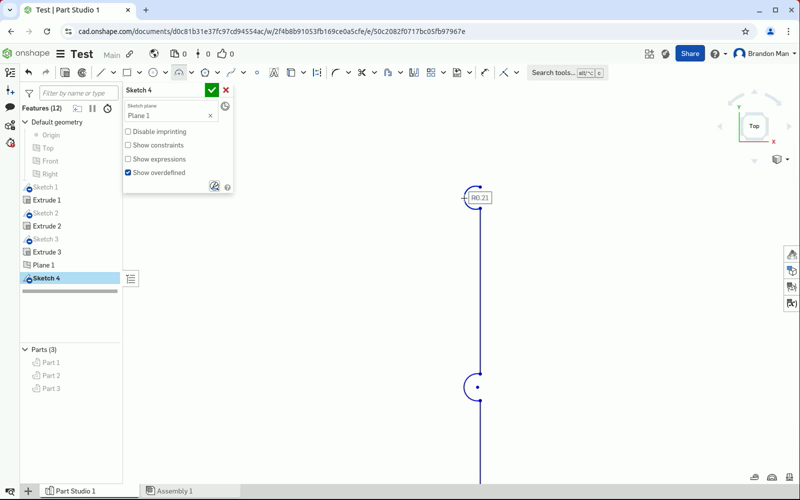
scroll(-6)
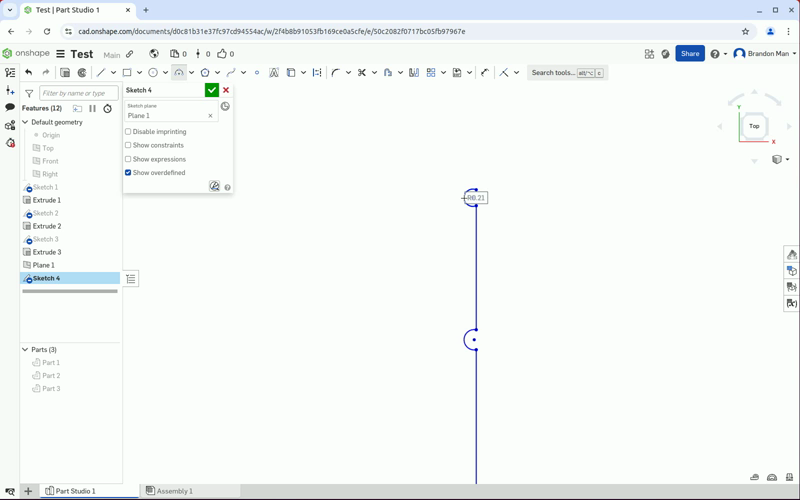
scroll(-6)
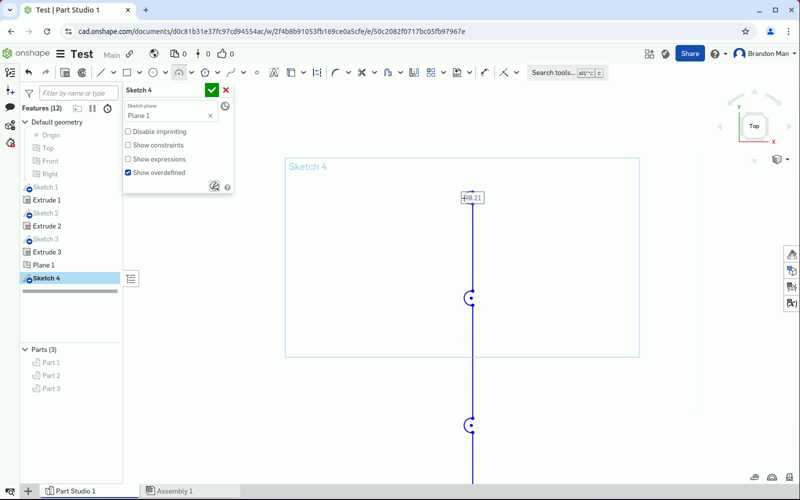
scroll(-6)
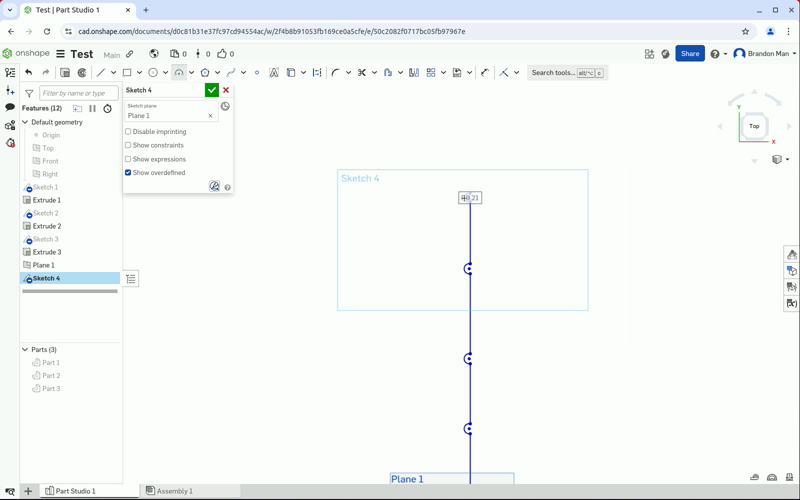
scroll(-6)
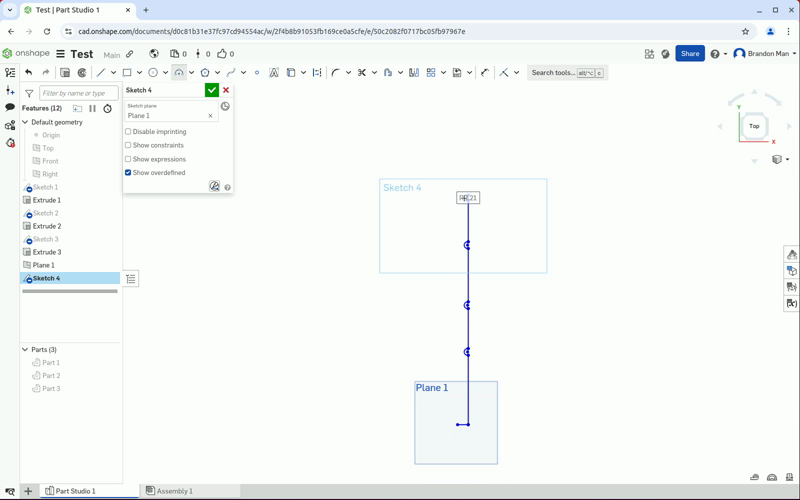
scroll(-6)
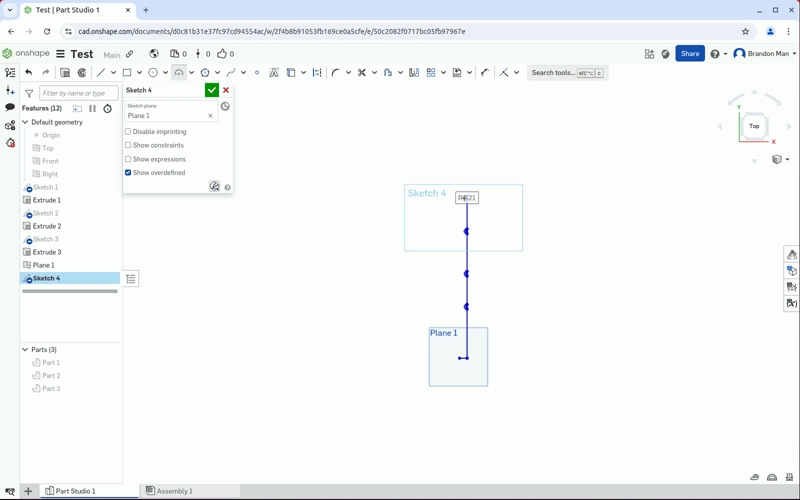
scroll(-6)
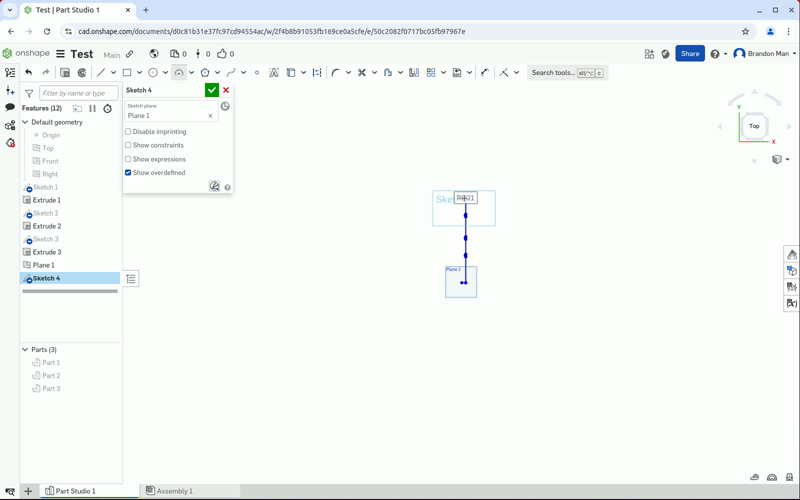
key_up(shift)
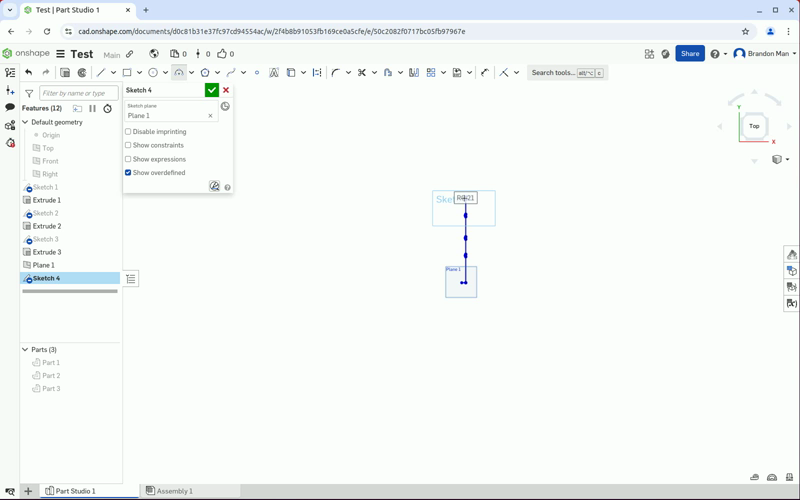
key(esc)
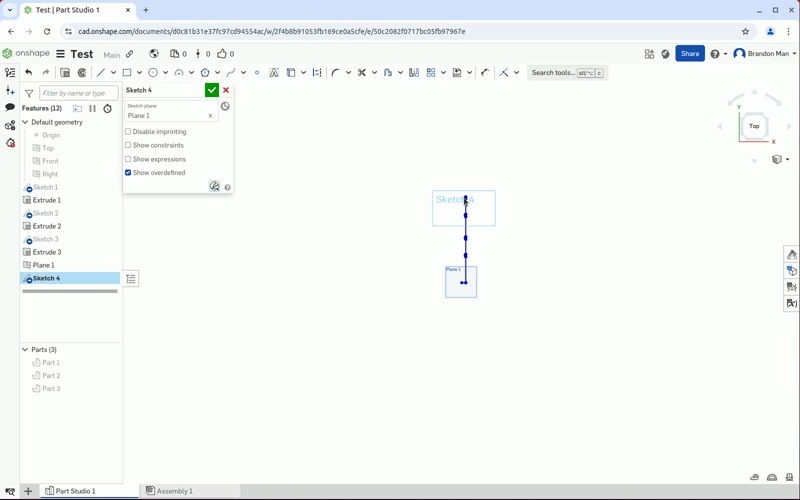
key(l)
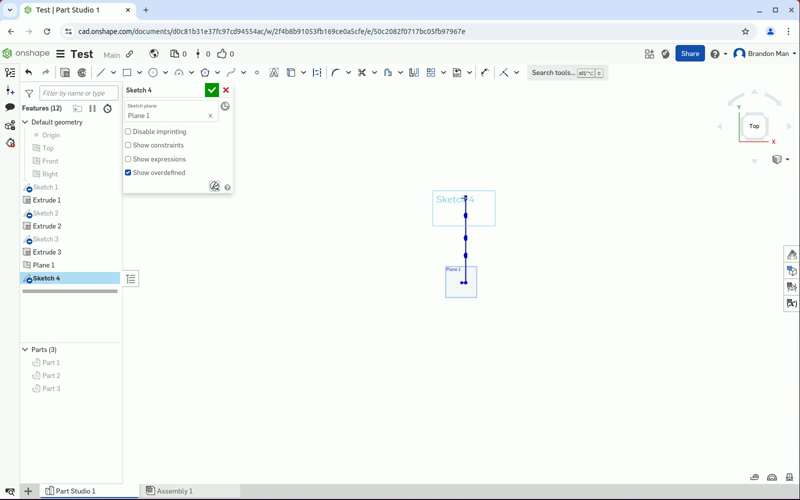
mouse_move(465, 196)
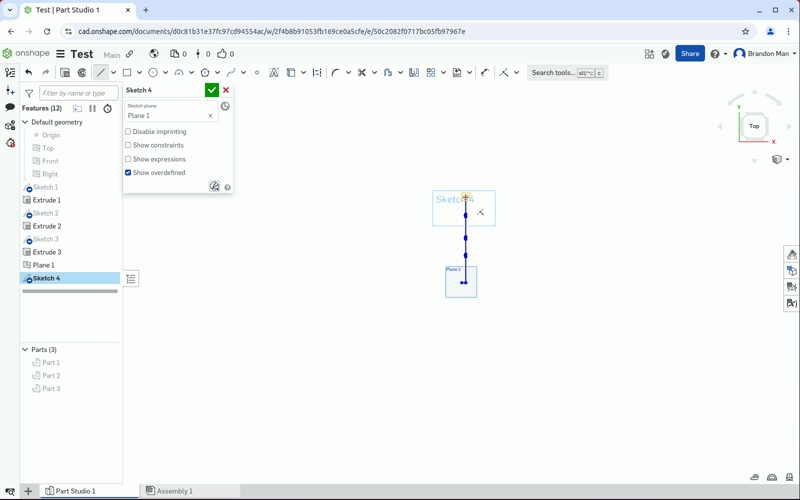
scroll(6)
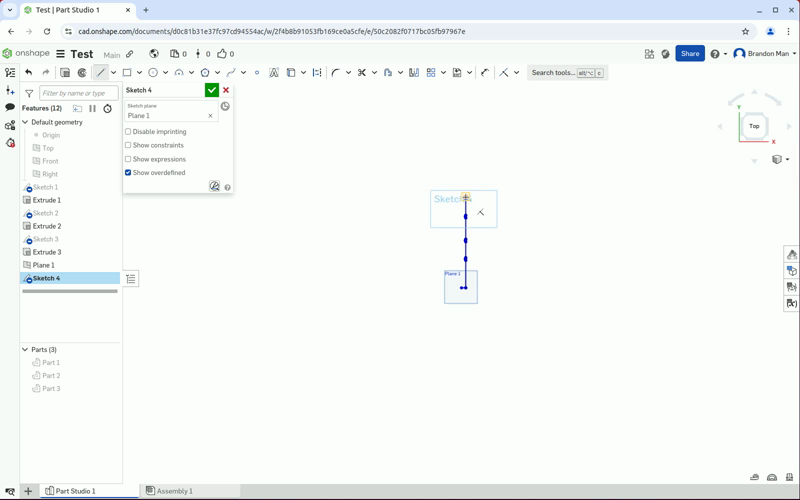
scroll(6)
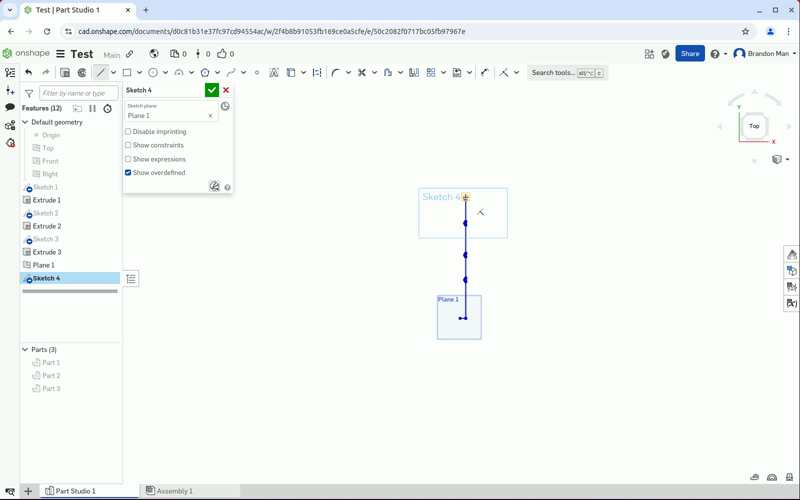
scroll(6)
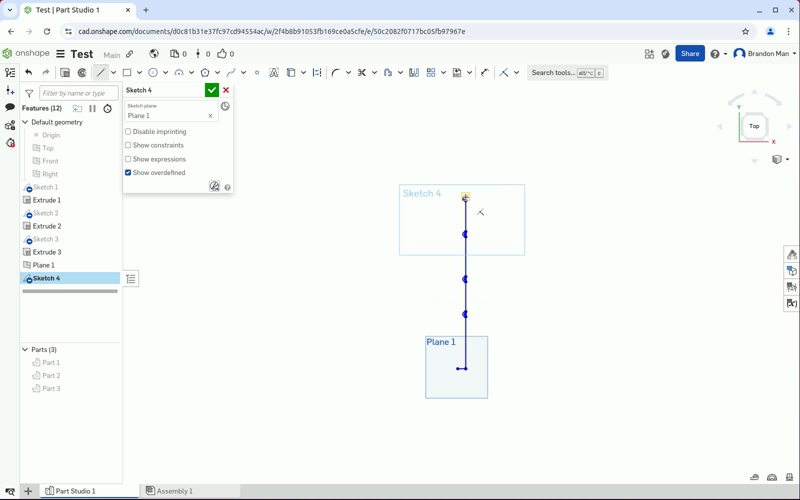
scroll(6)
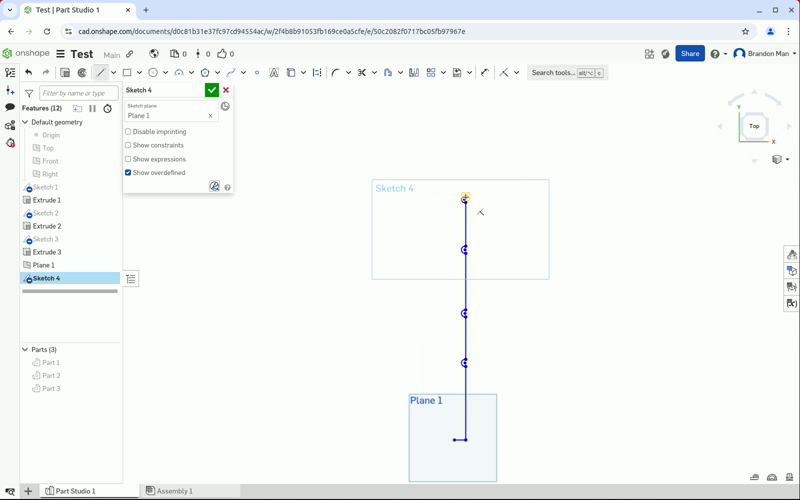
scroll(6)
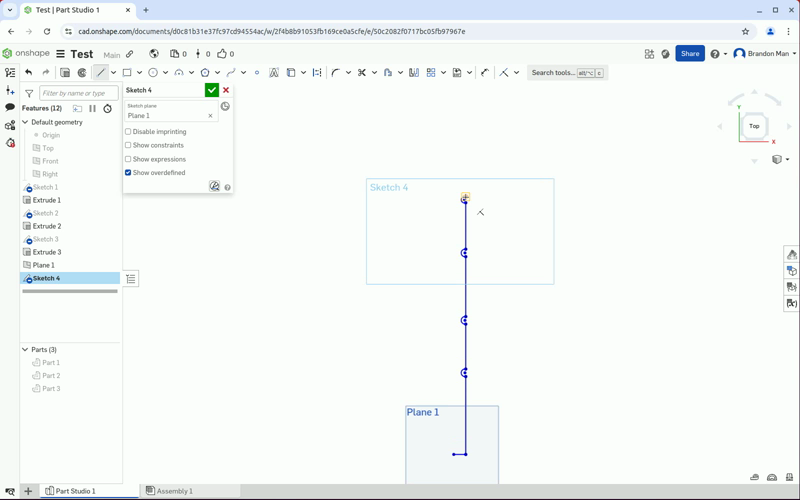
scroll(6)
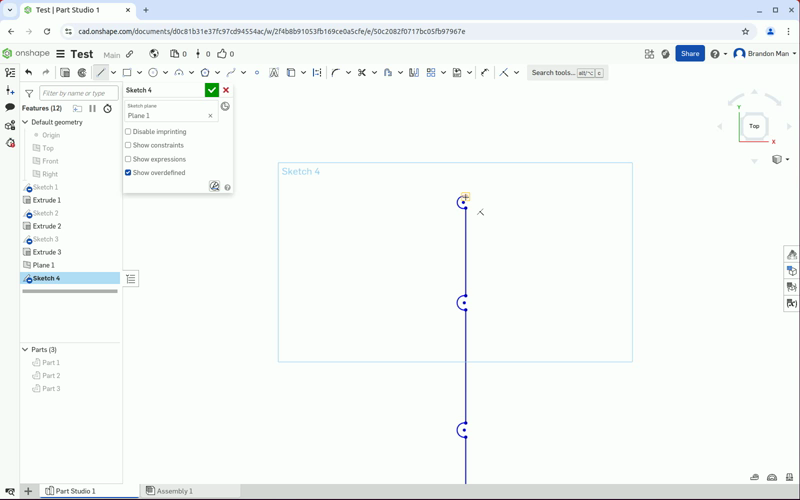
scroll(6)
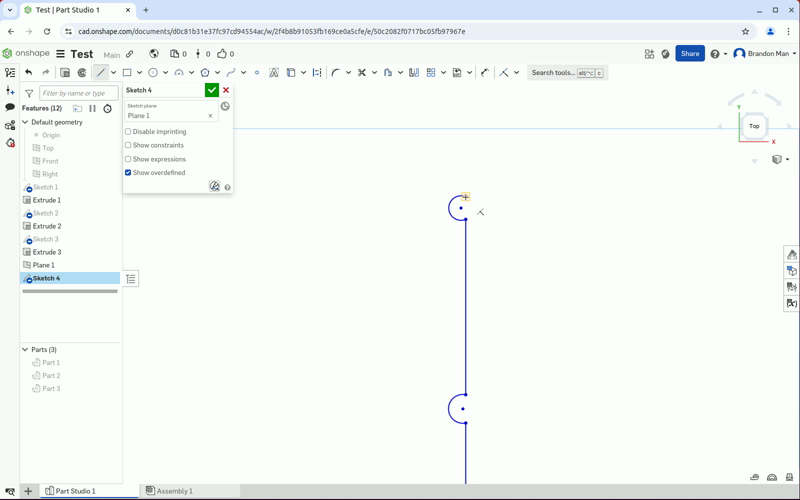
click(465, 196)
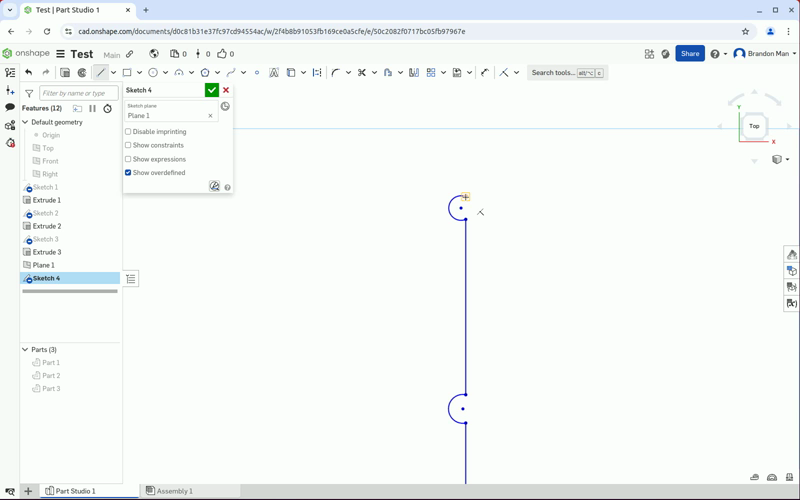
scroll(-6)
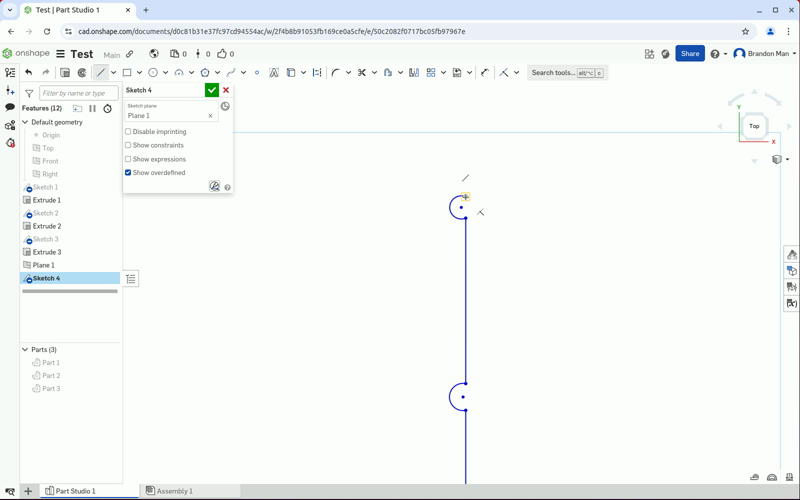
scroll(-6)
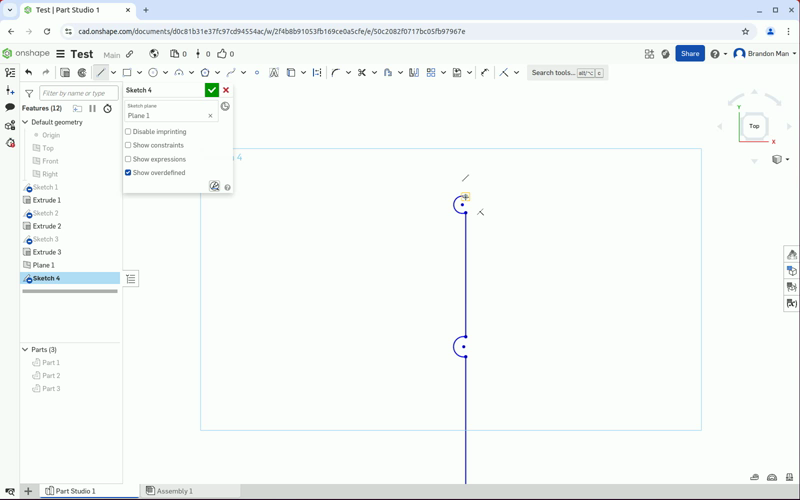
scroll(-6)
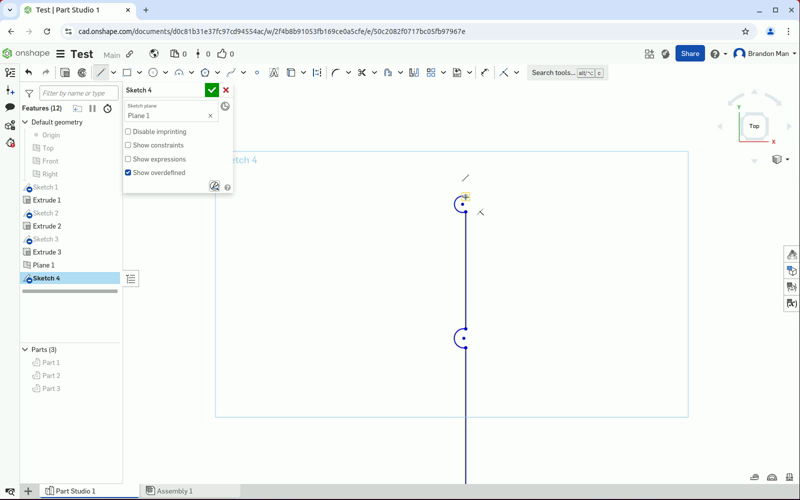
scroll(-6)
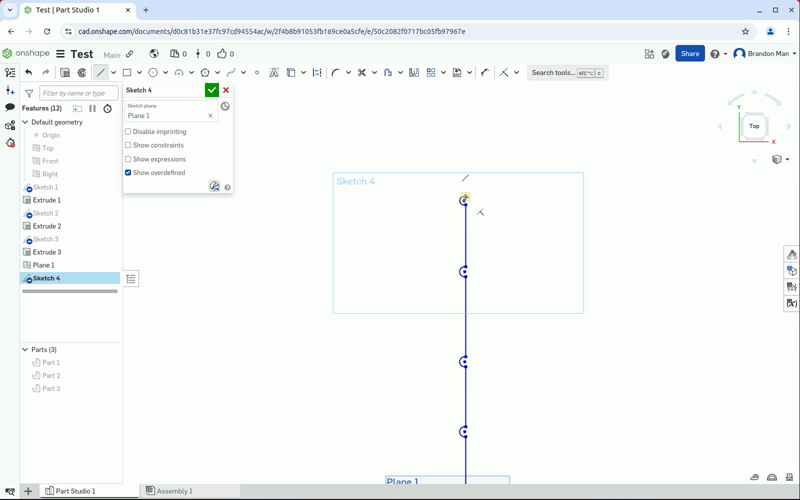
scroll(-6)
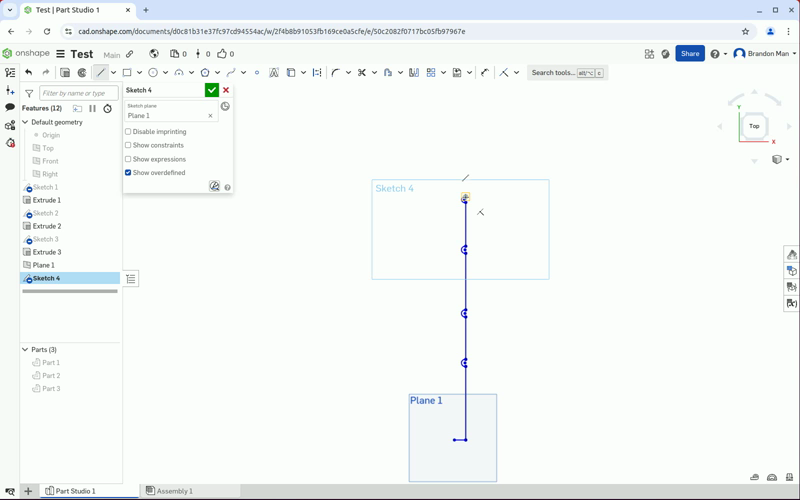
scroll(-6)
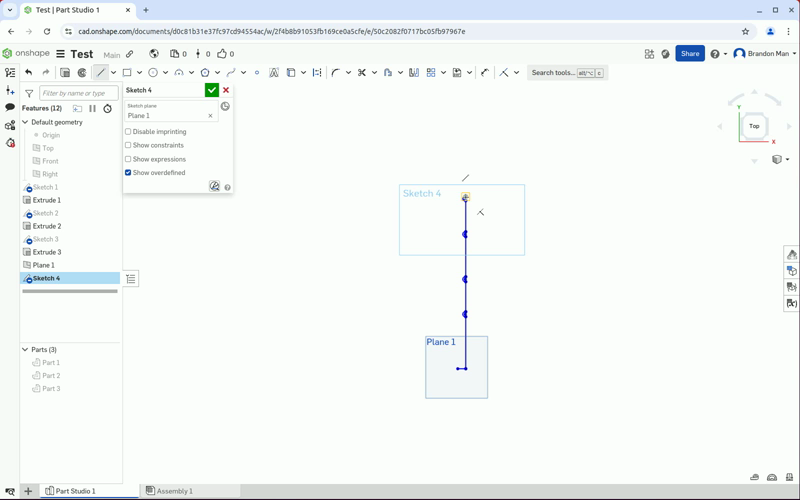
scroll(-6)
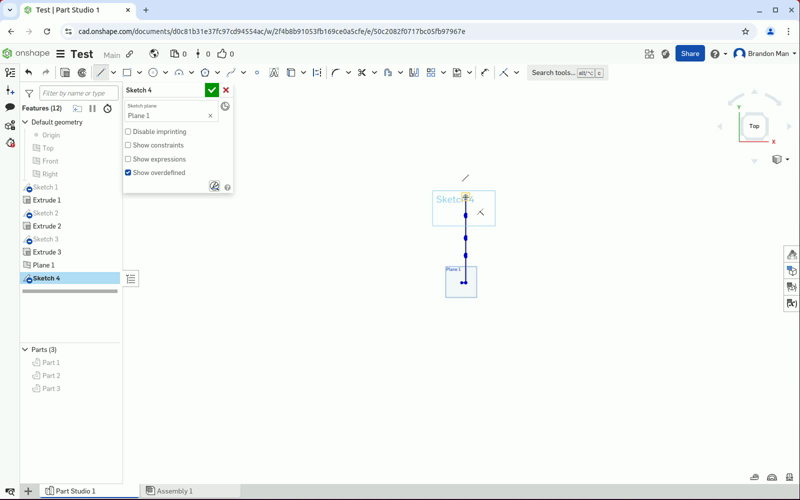
key_down(shift)
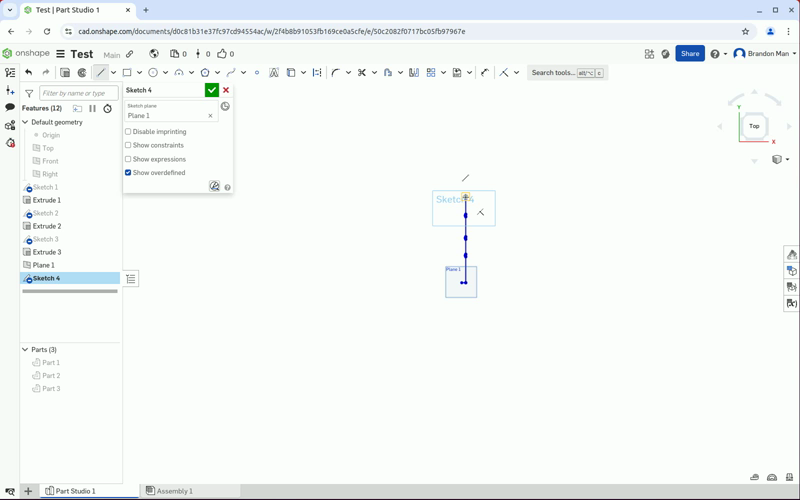
mouse_move(495, 196)
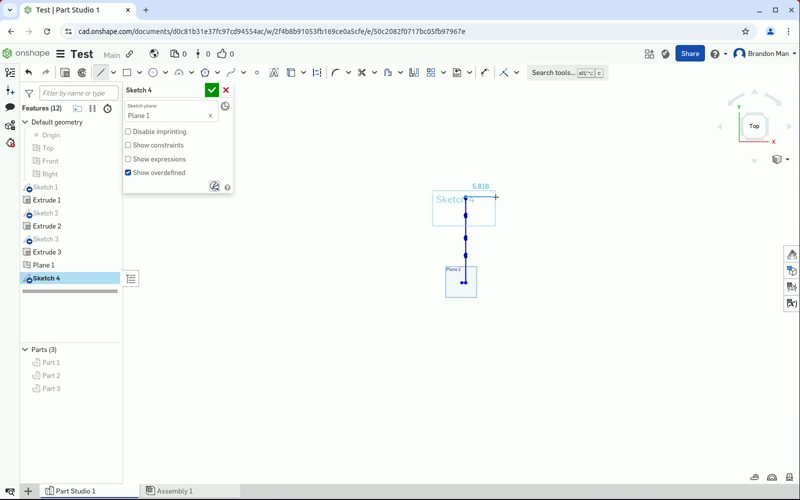
mouse_move(465, 170)
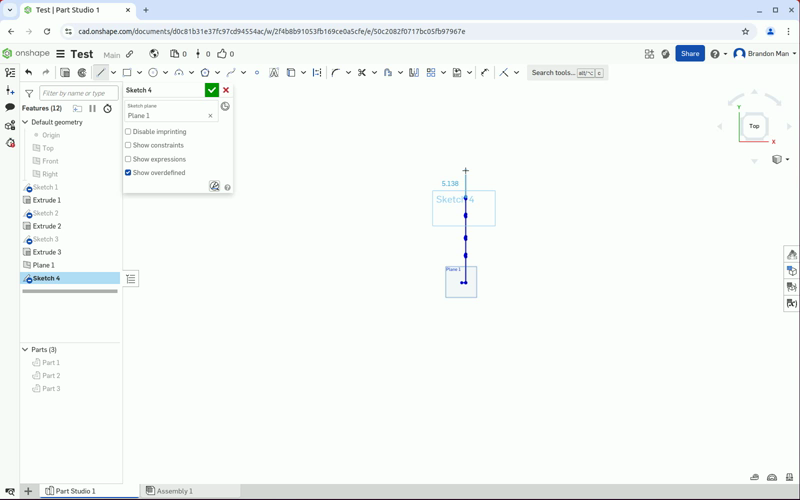
click(465, 170)
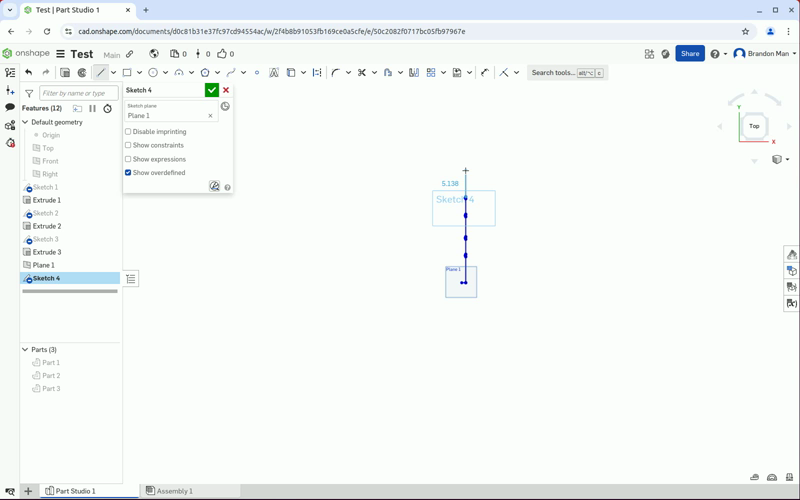
key_up(shift)
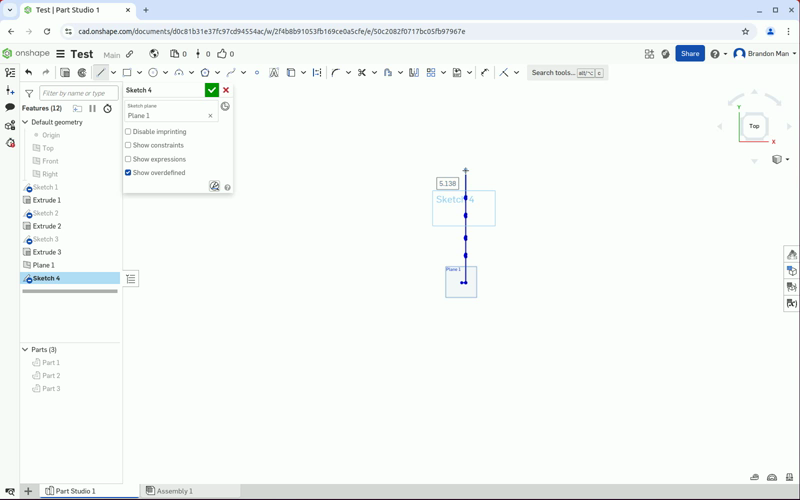
key_down(shift)
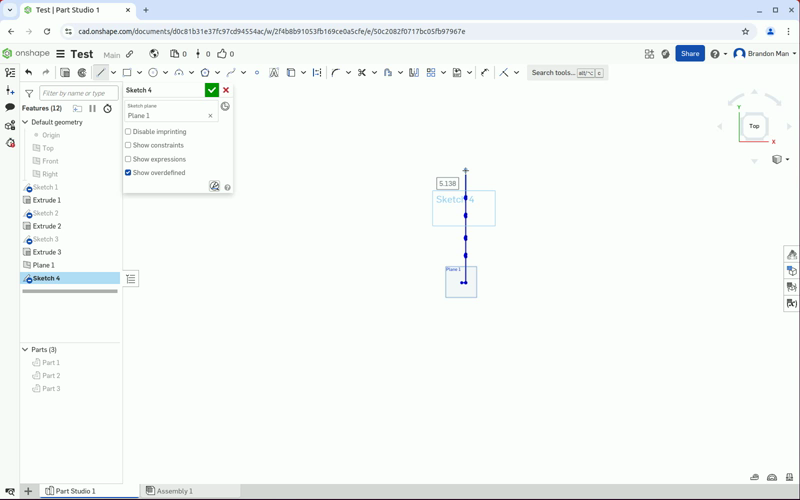
mouse_move(495, 170)
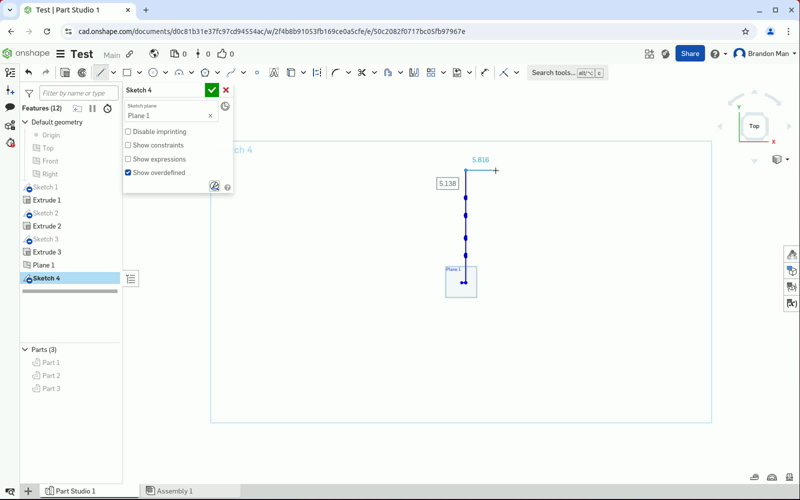
mouse_move(461, 170)
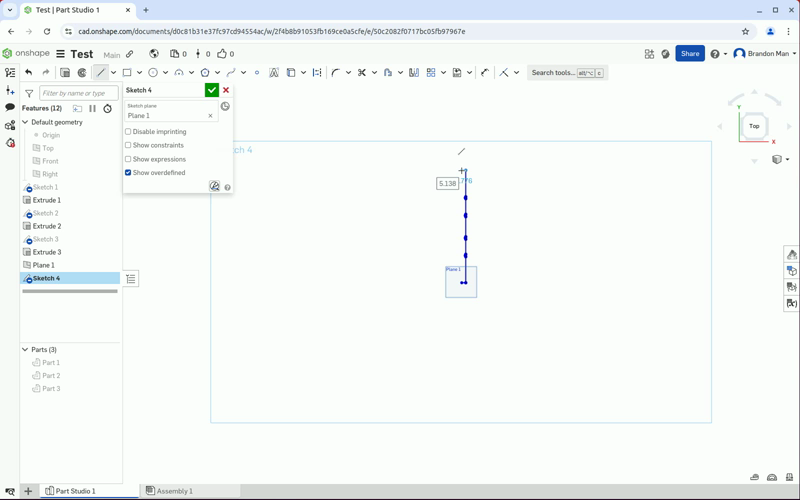
scroll(6)
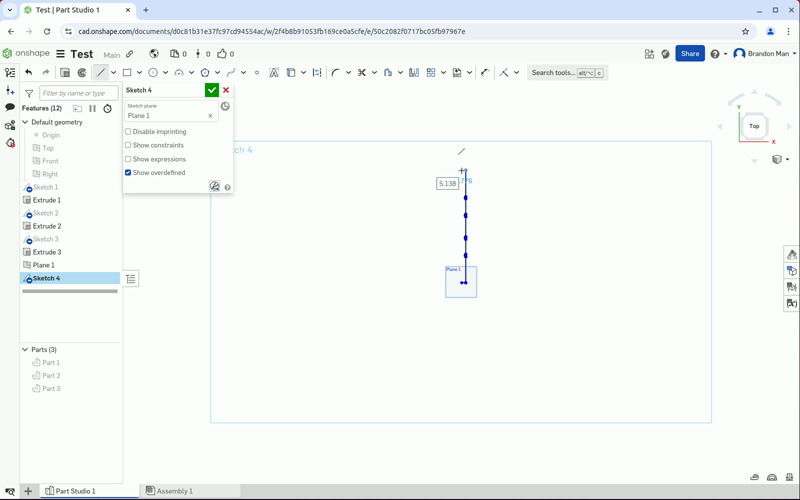
scroll(6)
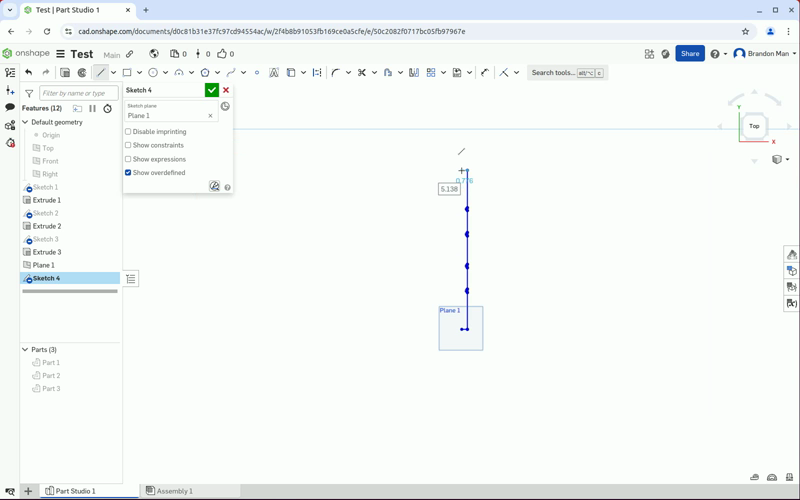
scroll(6)
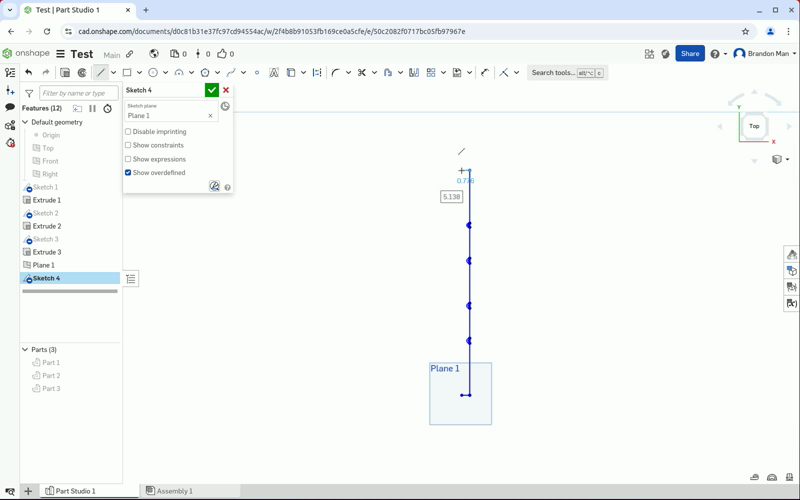
scroll(6)
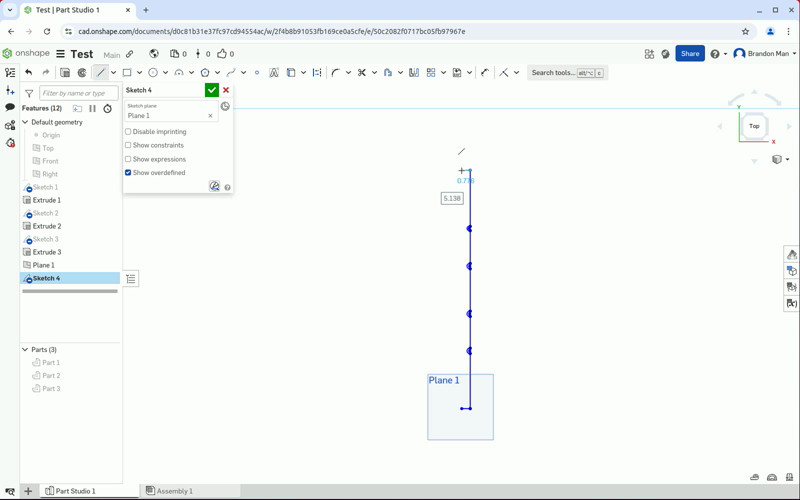
scroll(6)
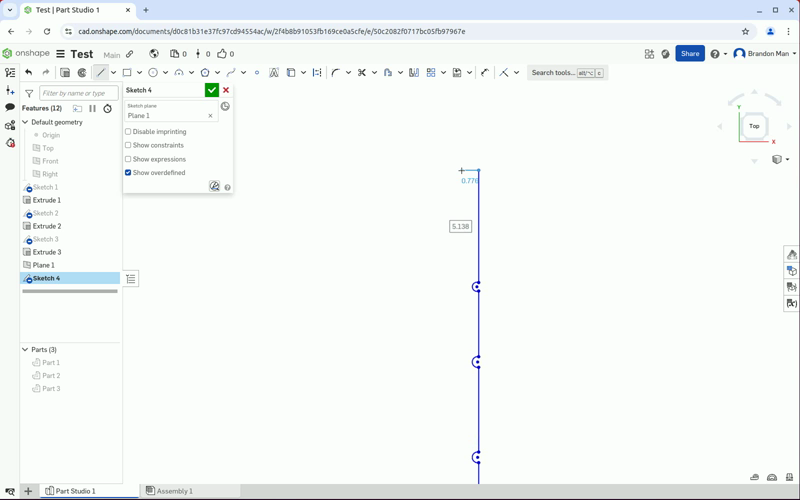
scroll(6)
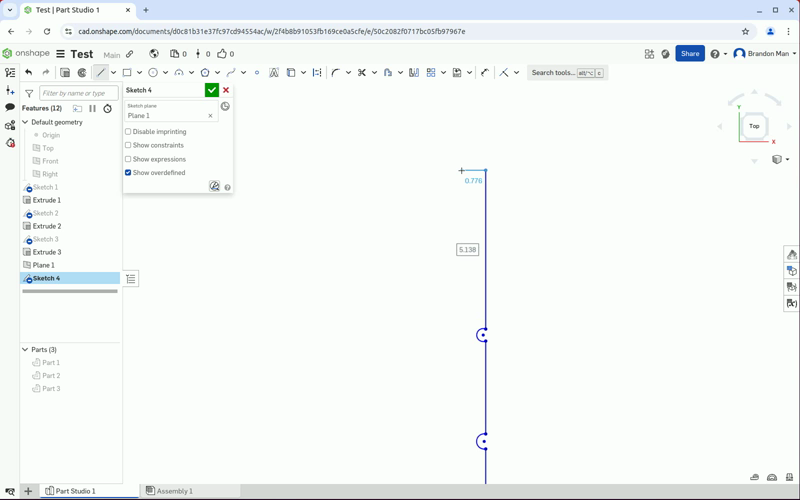
scroll(6)
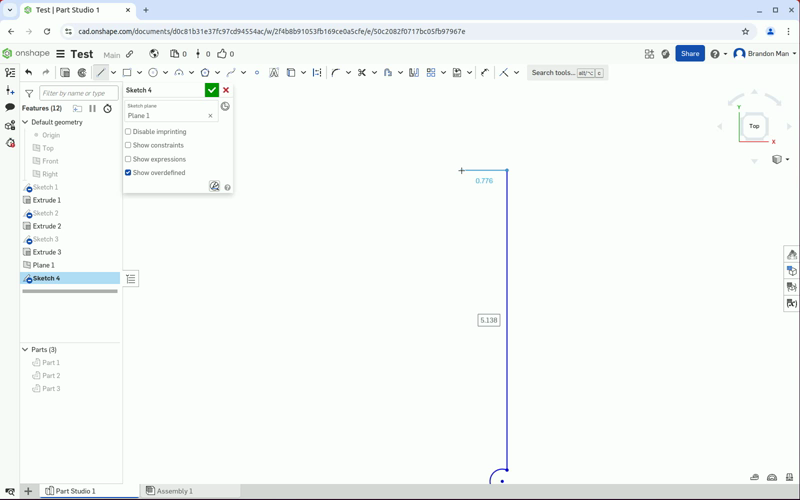
click(461, 170)
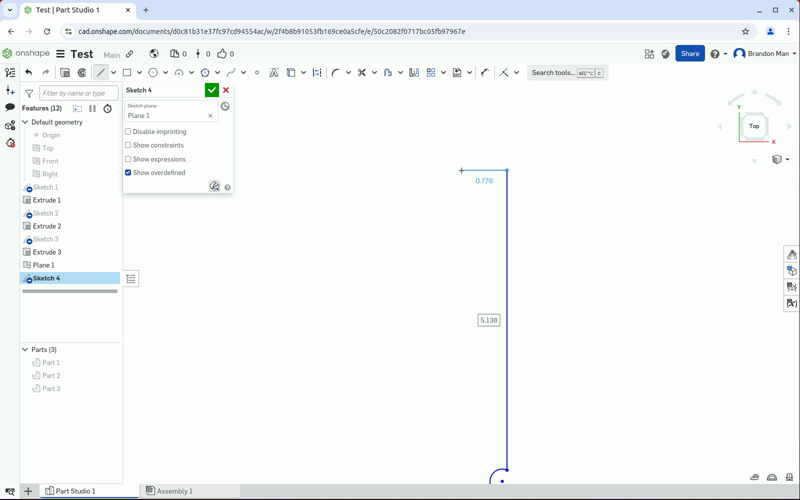
scroll(-6)
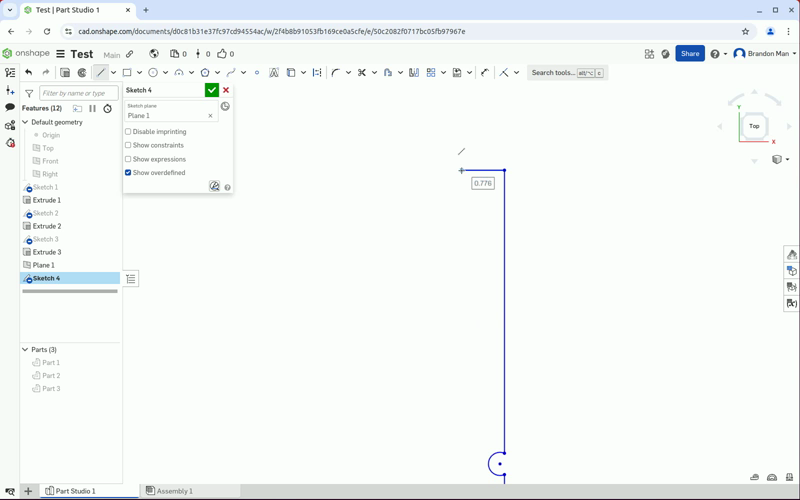
scroll(-6)
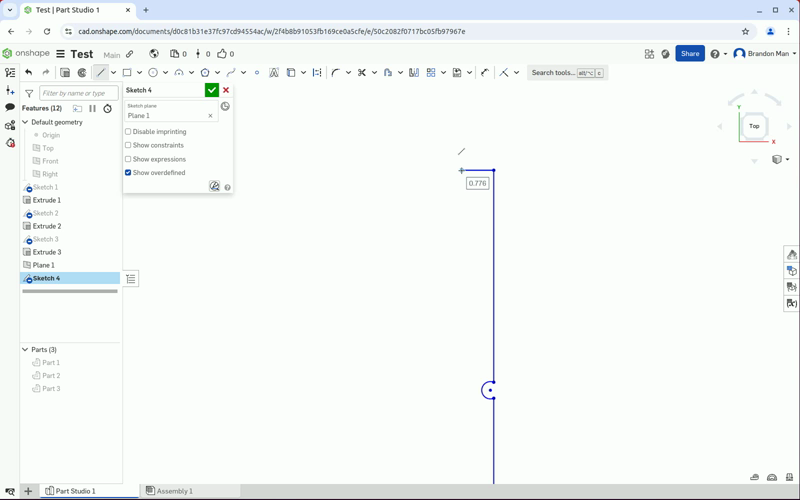
scroll(-6)
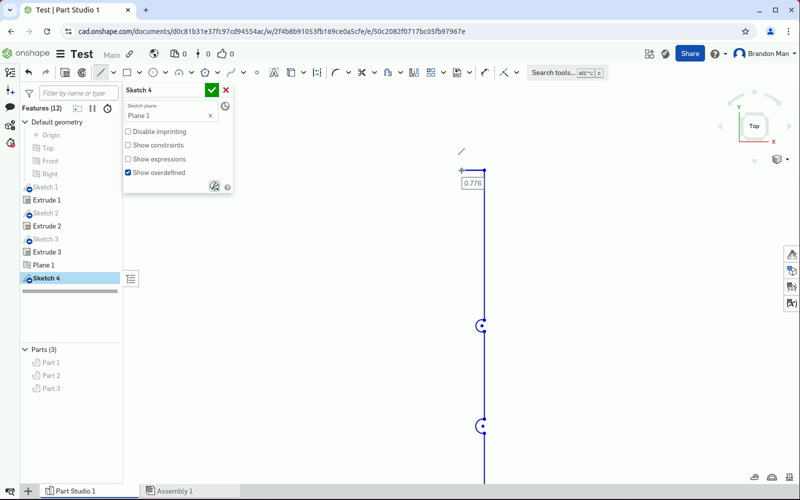
scroll(-6)
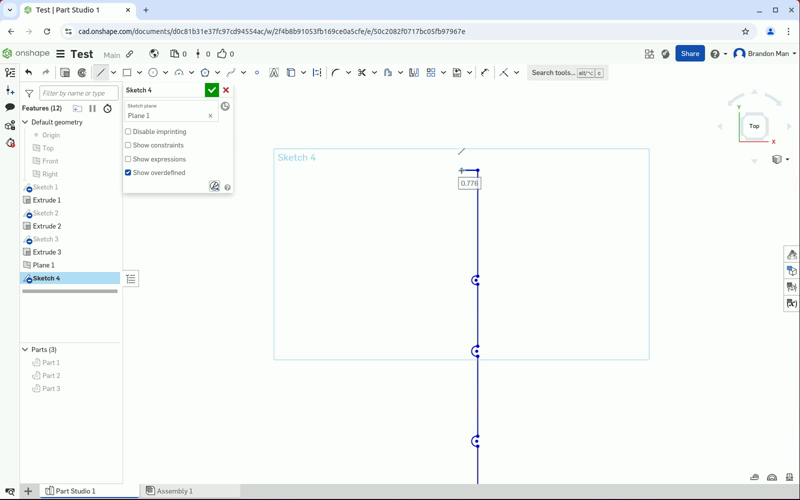
scroll(-6)
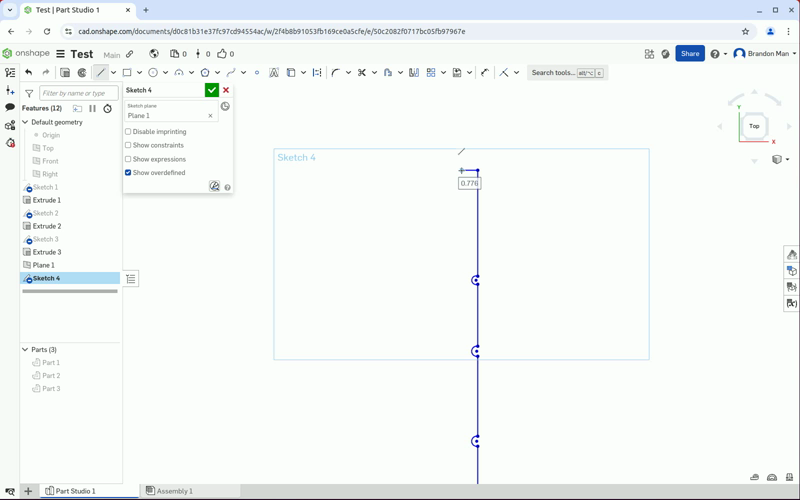
scroll(-6)
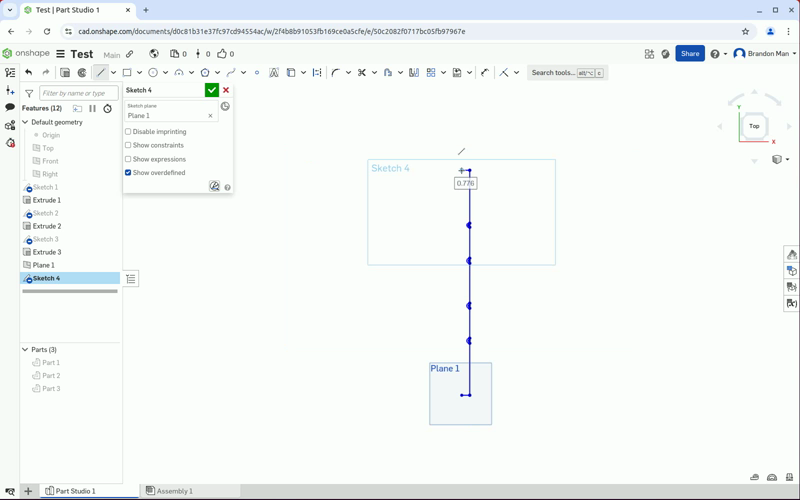
scroll(-6)
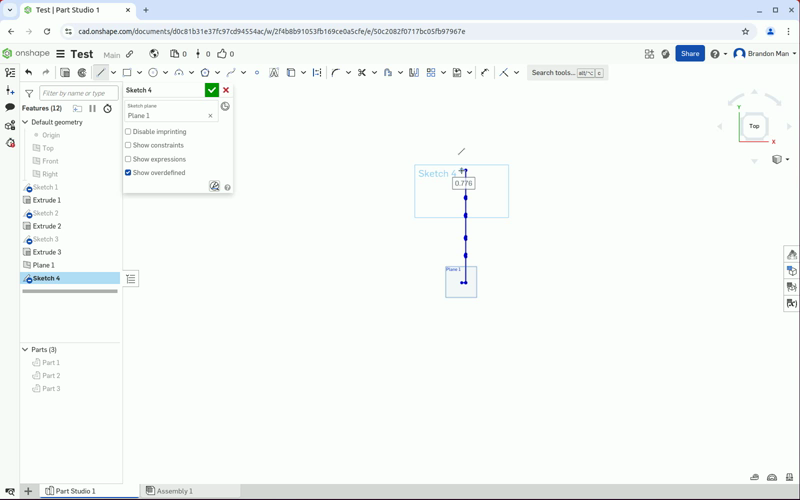
key_up(shift)
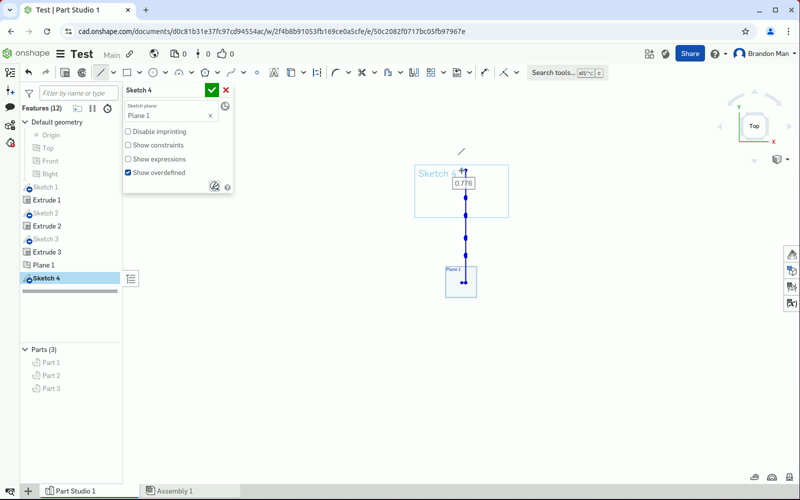
key_down(shift)
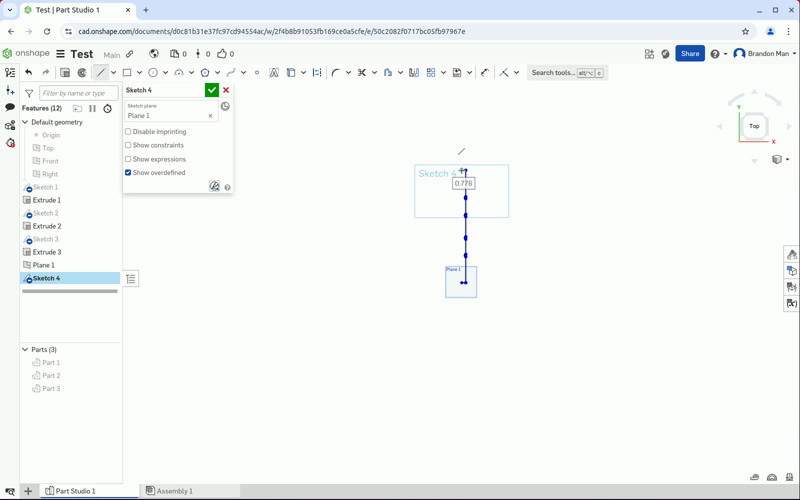
mouse_move(461, 282)
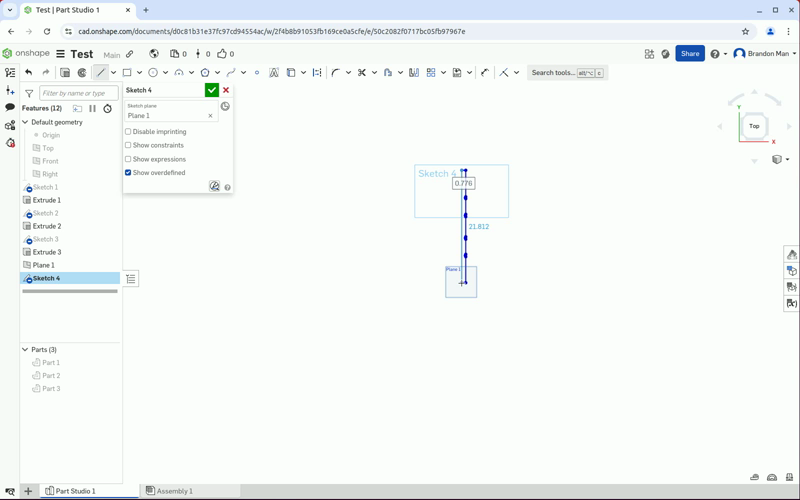
scroll(6)
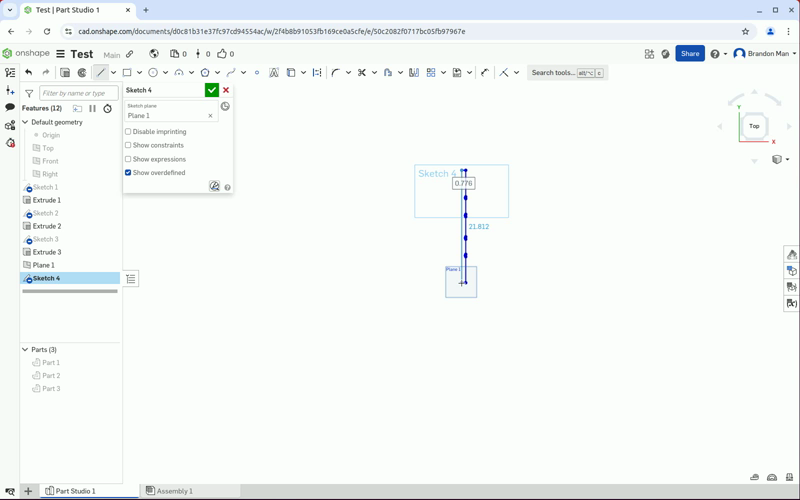
scroll(6)
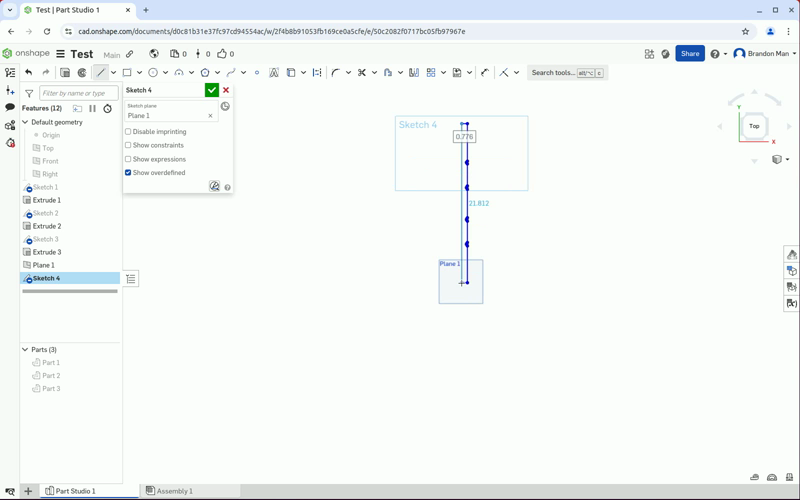
scroll(6)
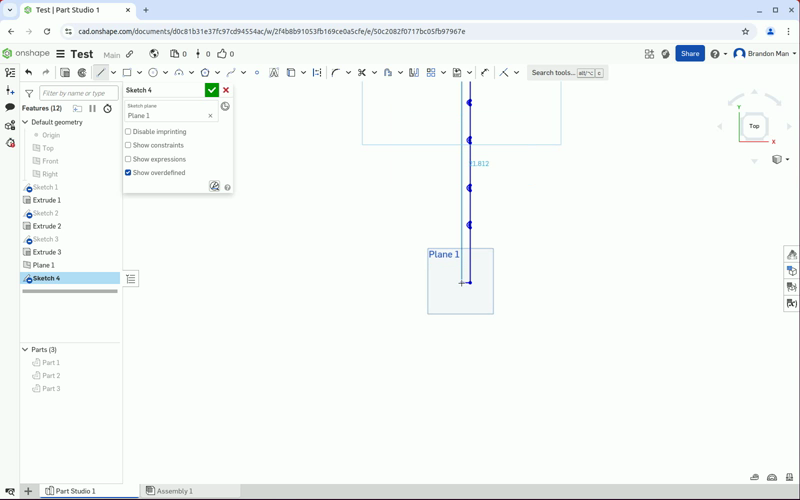
scroll(6)
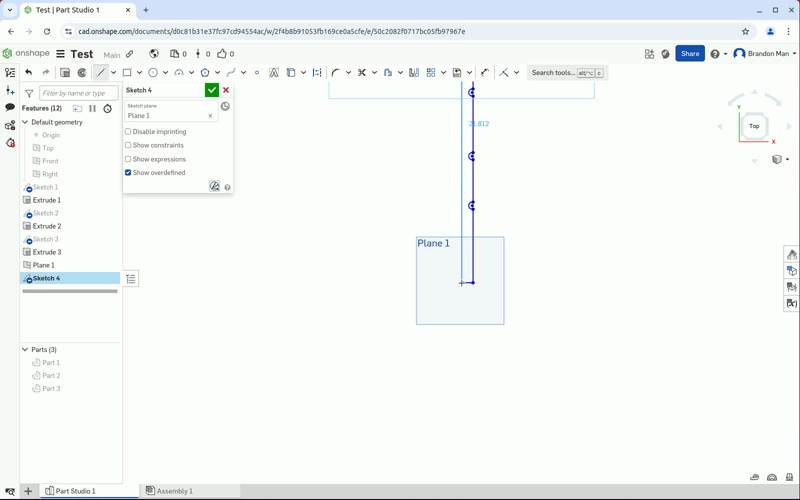
scroll(6)
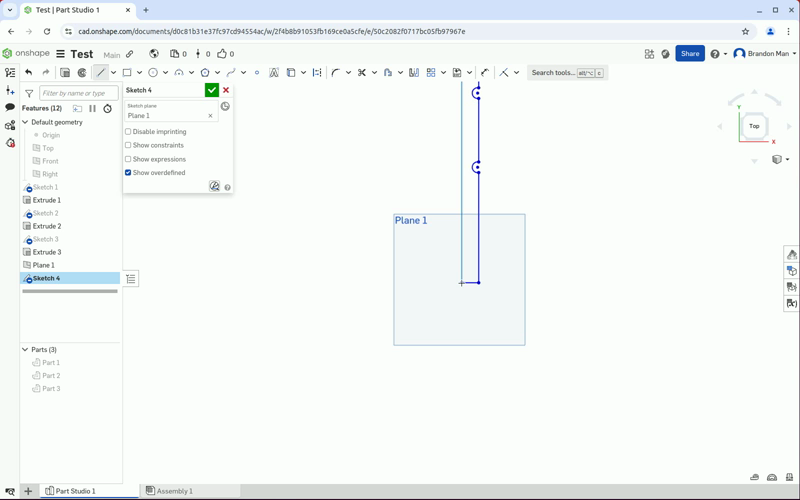
scroll(6)
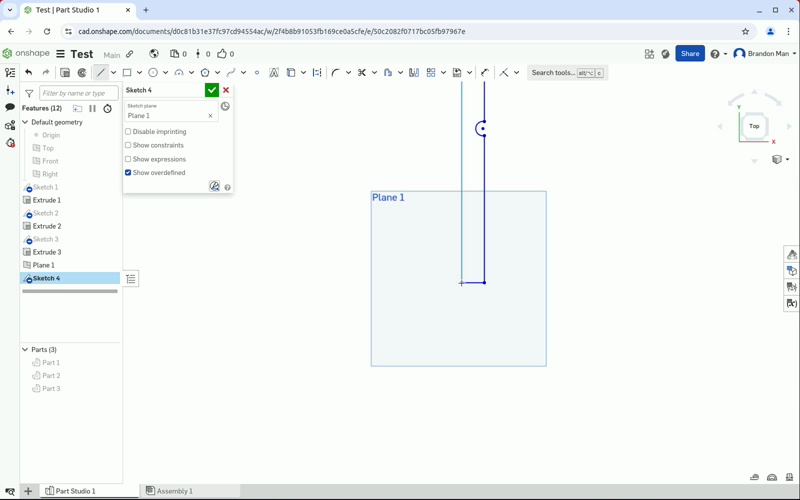
scroll(6)
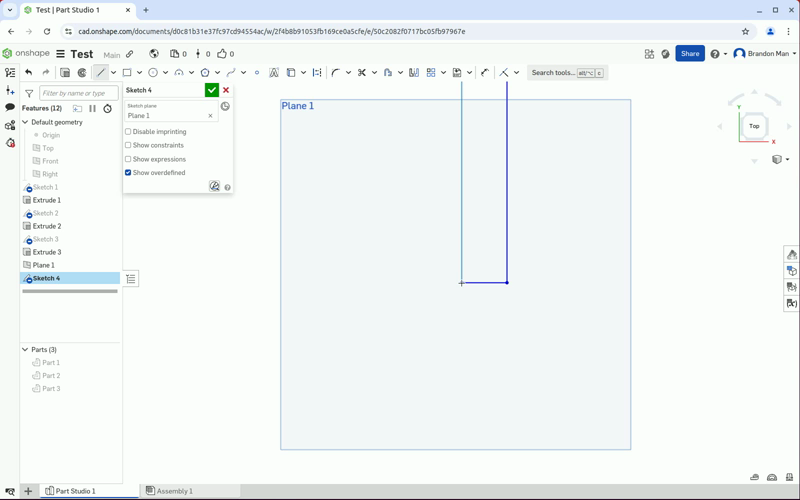
key_up(shift)
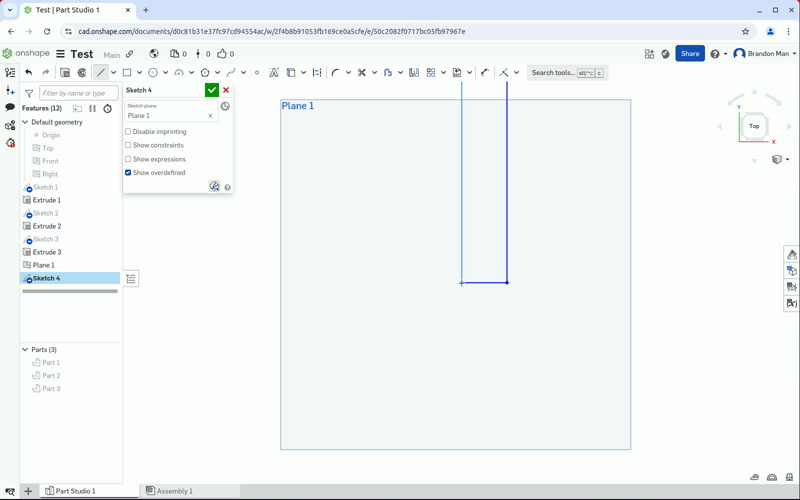
click(461, 282)
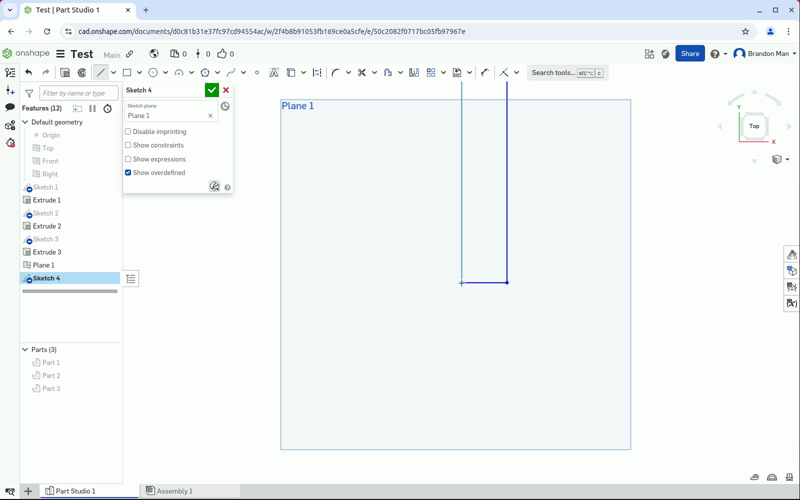
scroll(-6)
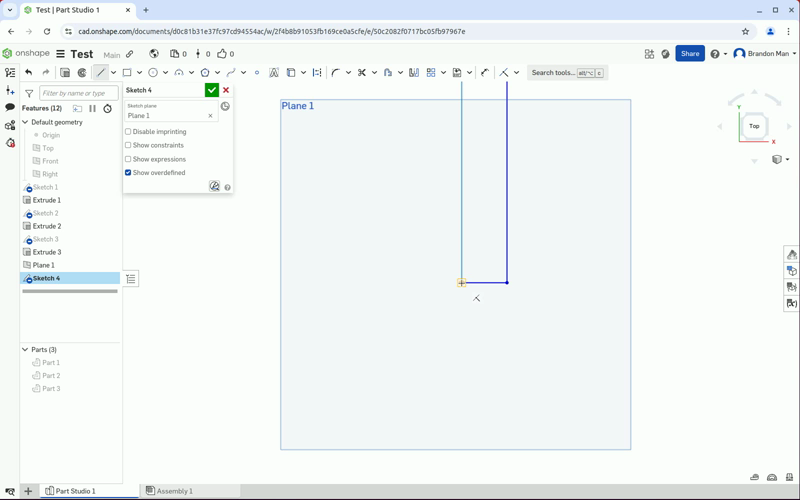
scroll(-6)
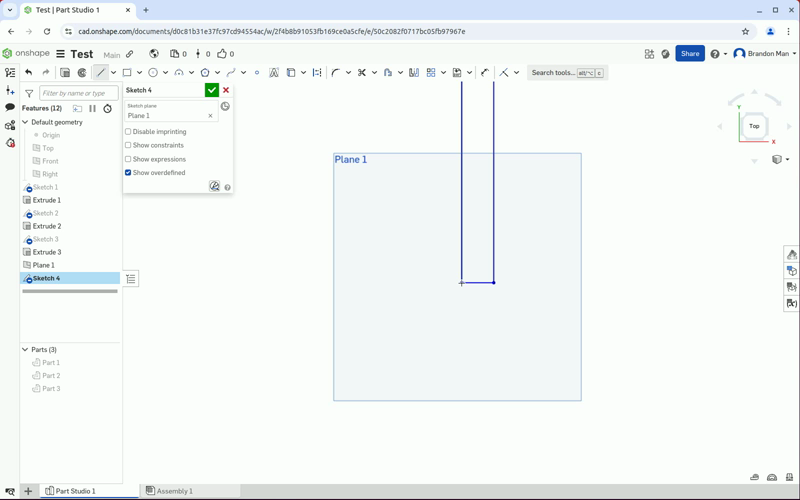
scroll(-6)
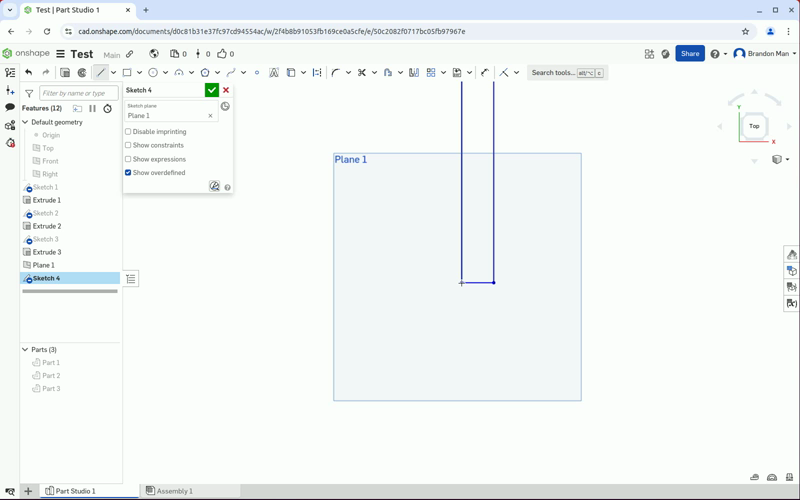
scroll(-6)
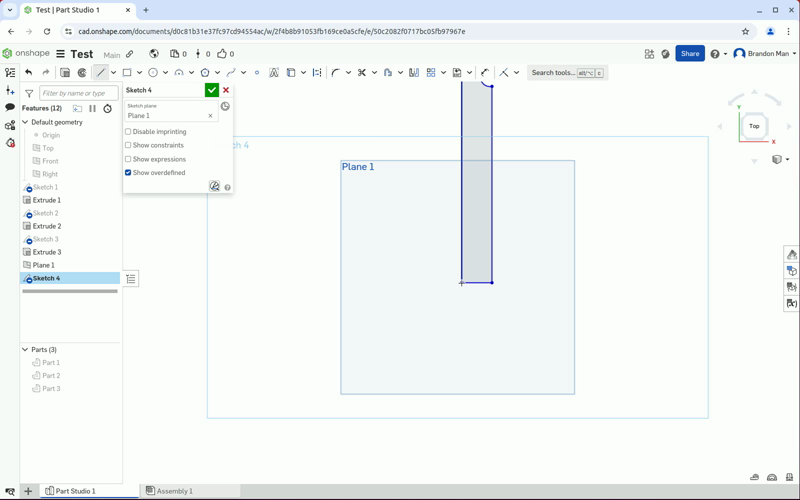
scroll(-6)
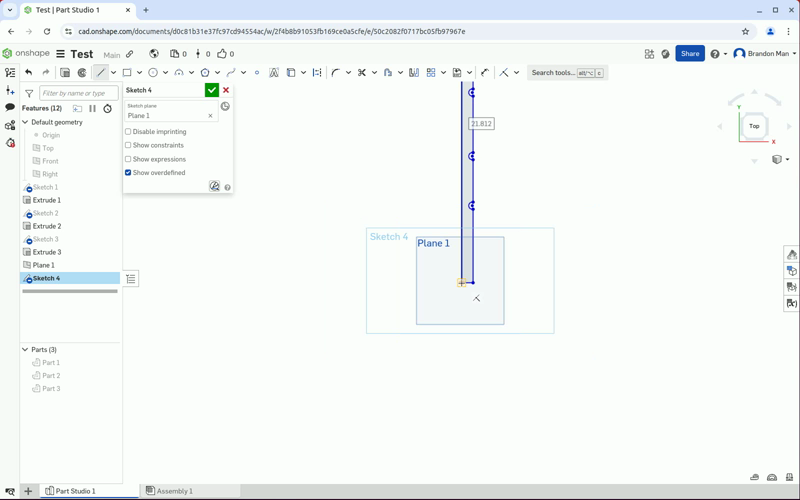
scroll(-6)
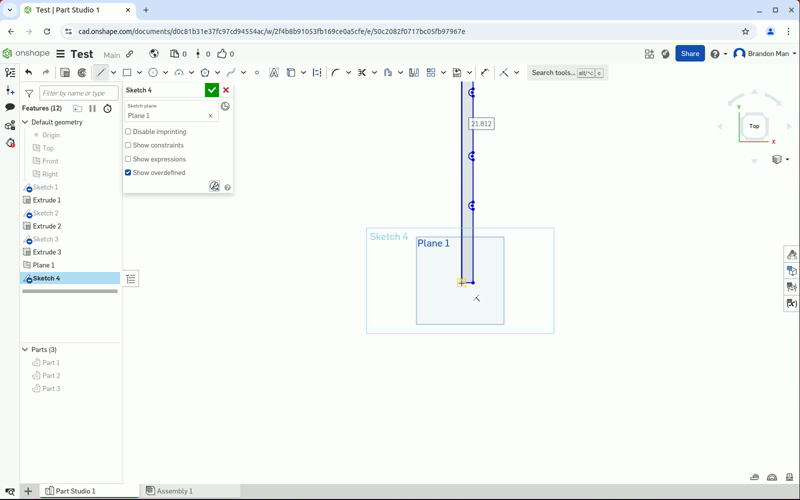
scroll(-6)
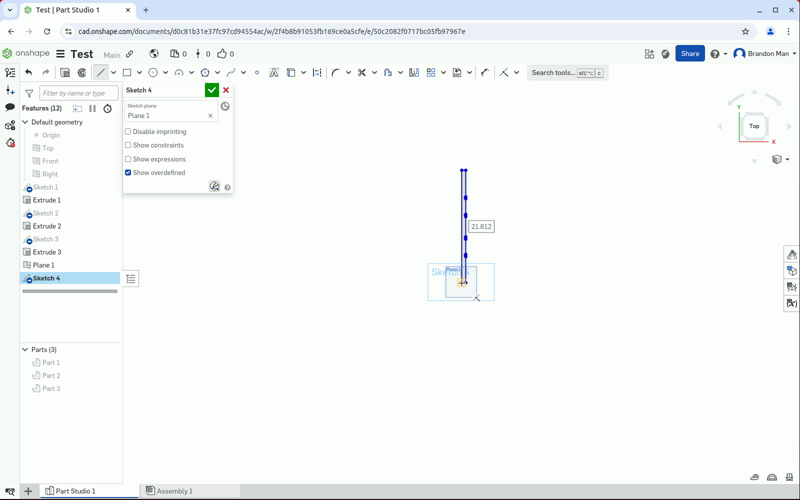
key(esc)
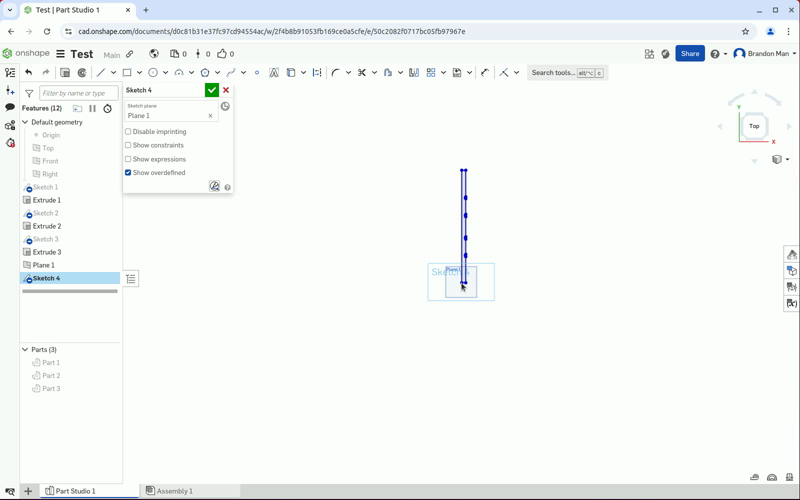
mouse_move(463, 251)
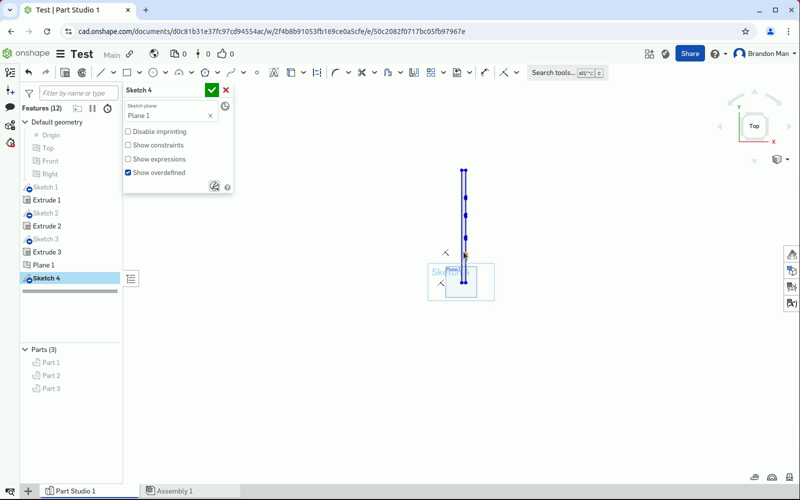
scroll(6)
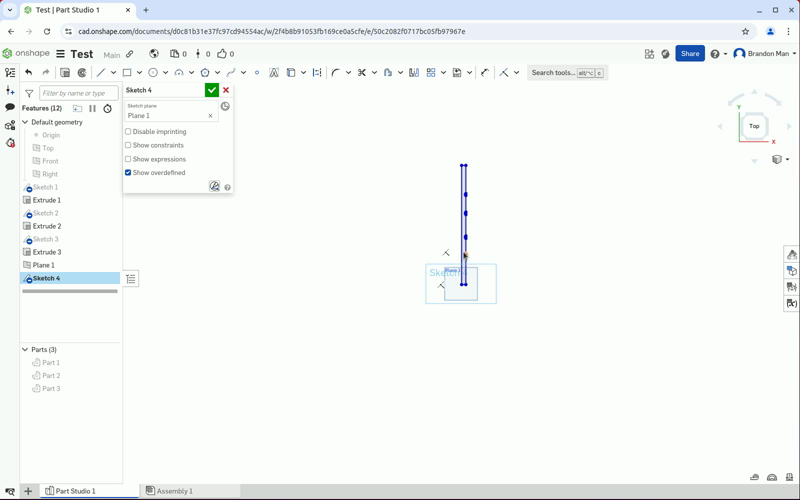
scroll(6)
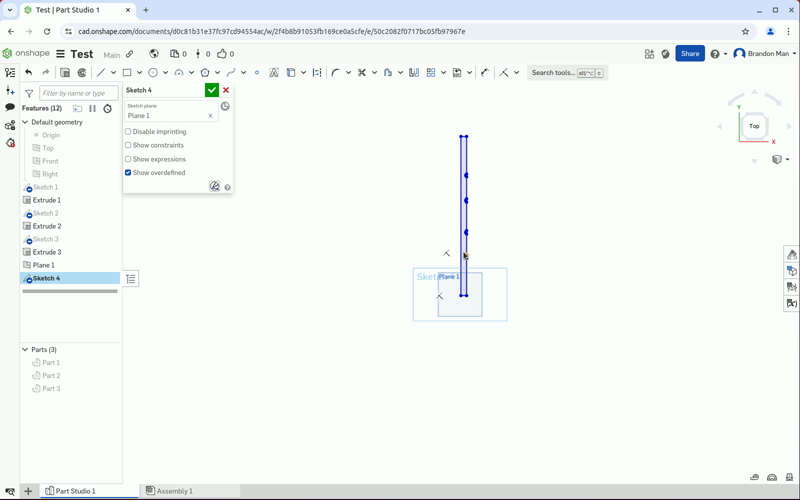
scroll(6)
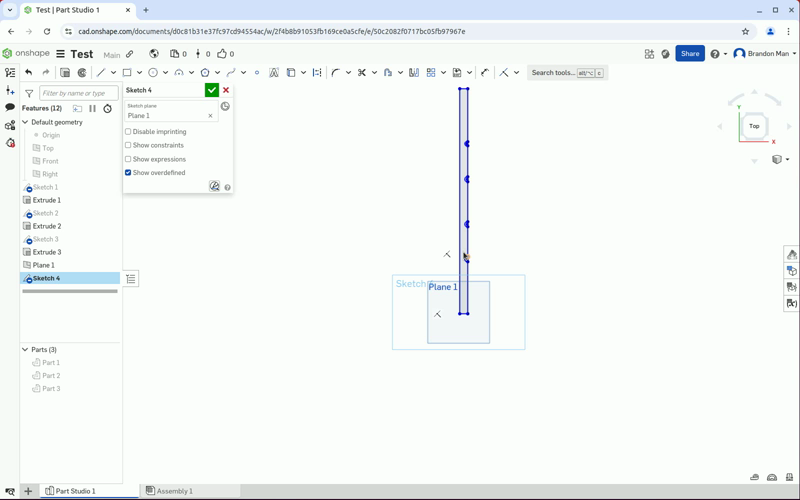
scroll(6)
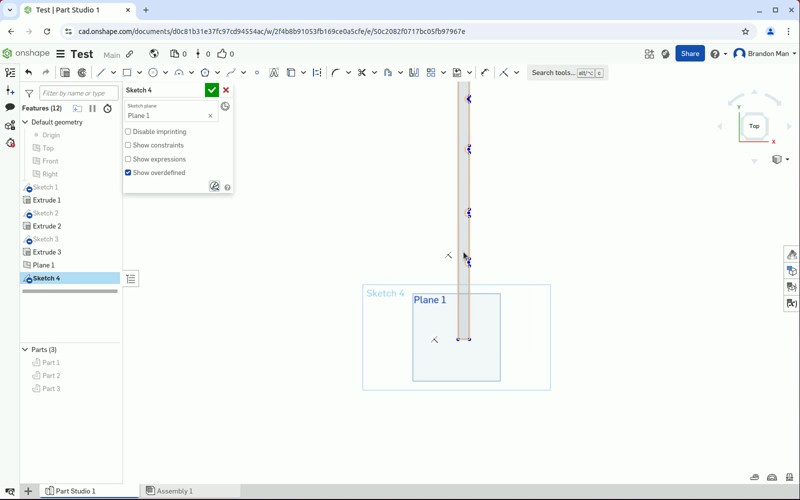
scroll(6)
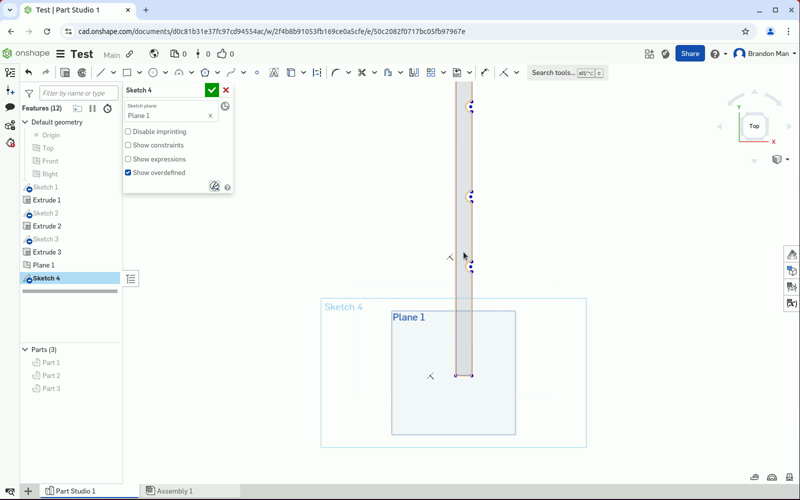
scroll(6)
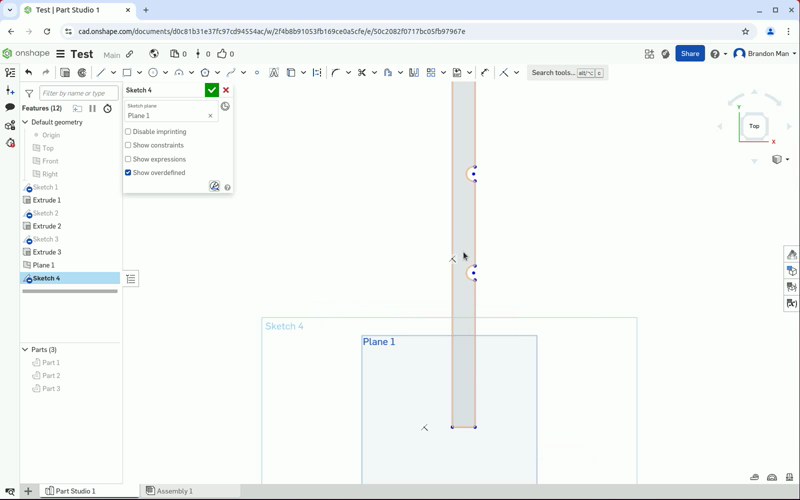
scroll(6)
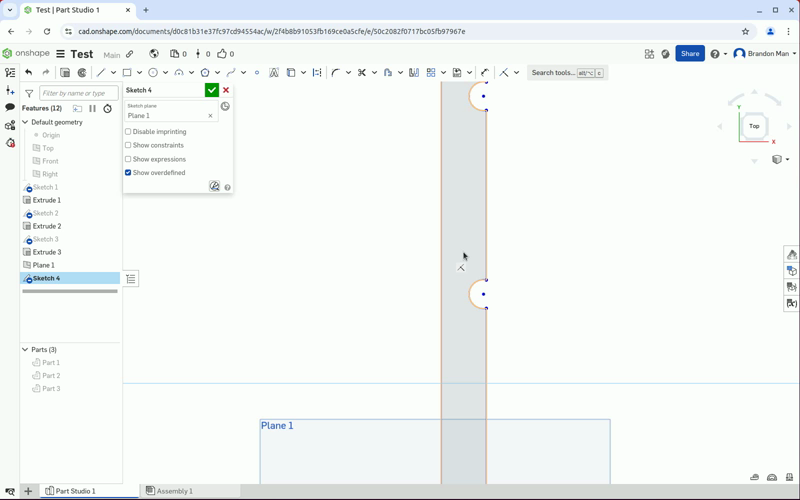
click(463, 251)
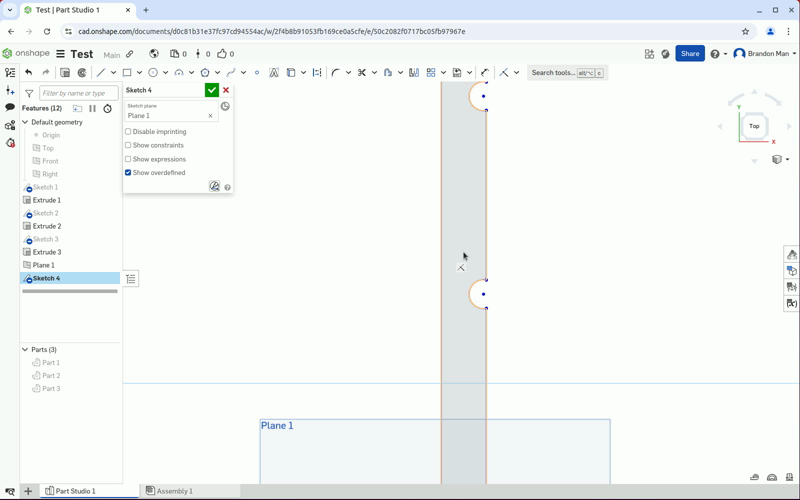
scroll(-6)
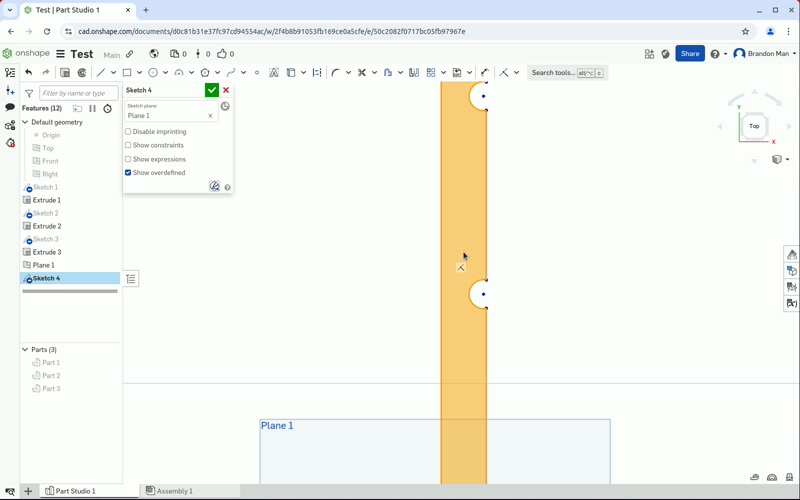
scroll(-6)
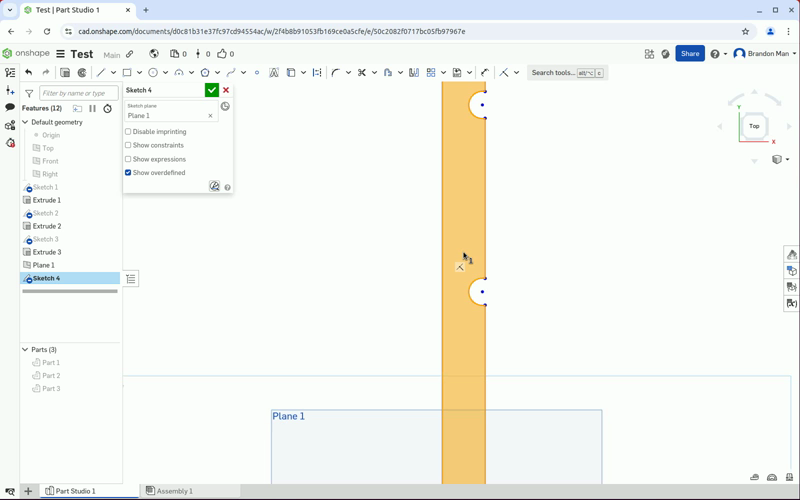
scroll(-6)
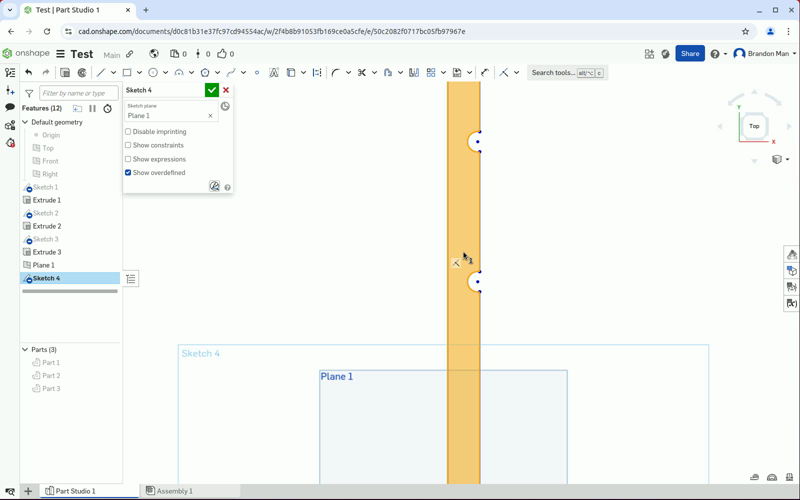
scroll(-6)
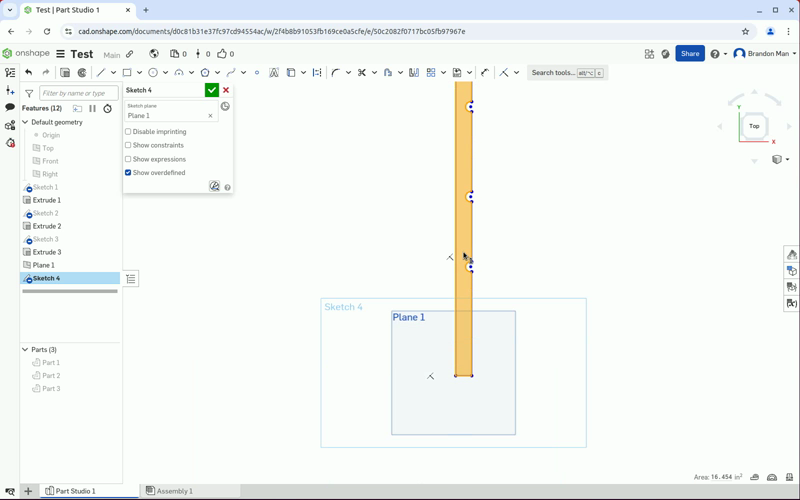
scroll(-6)
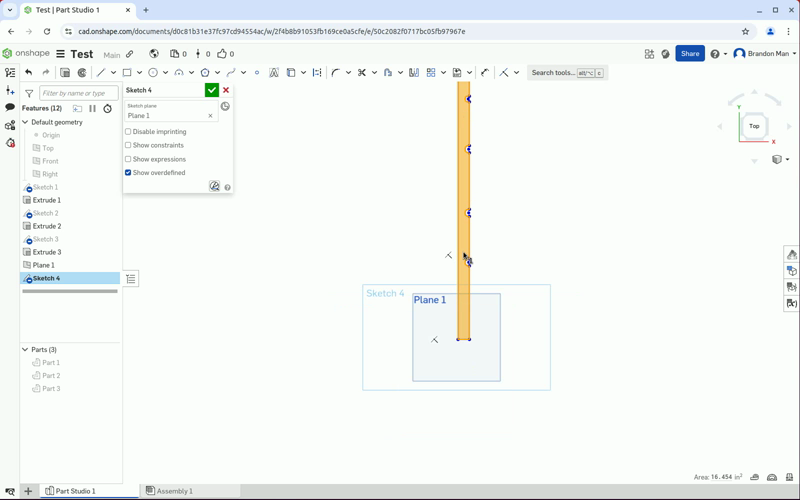
scroll(-6)
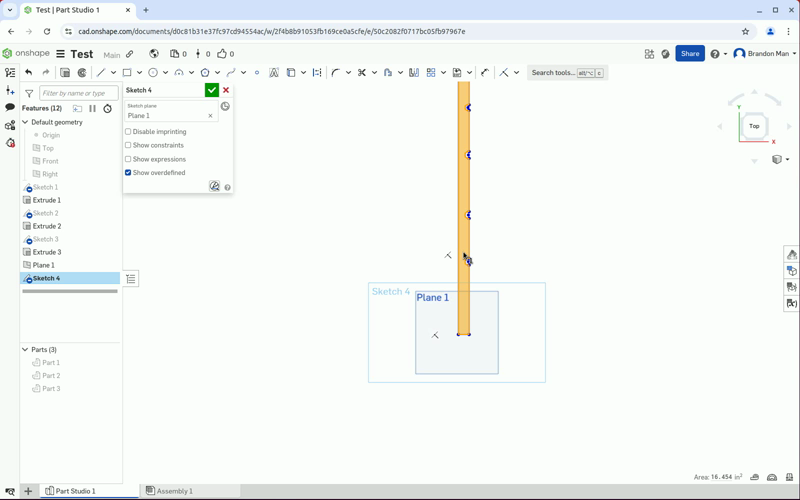
scroll(-6)
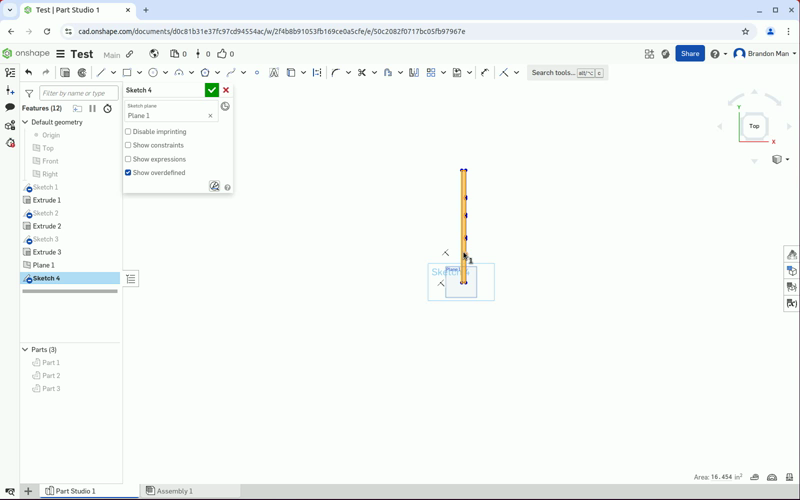
mouse_move(73, 352)
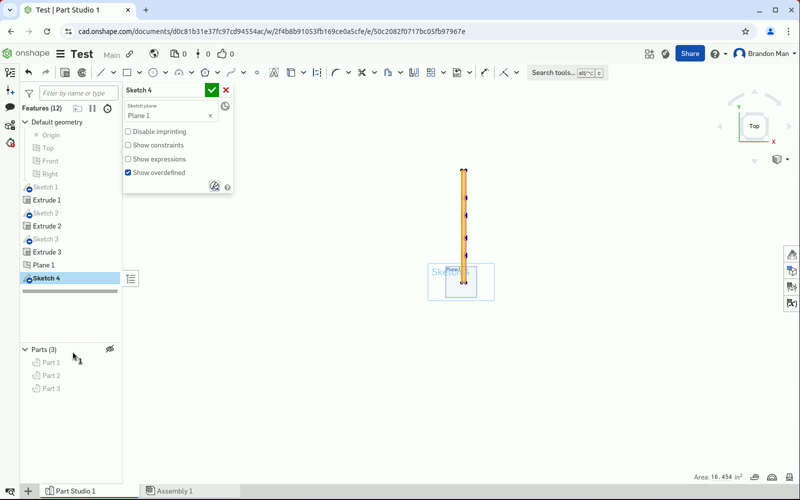
key(shift+y)
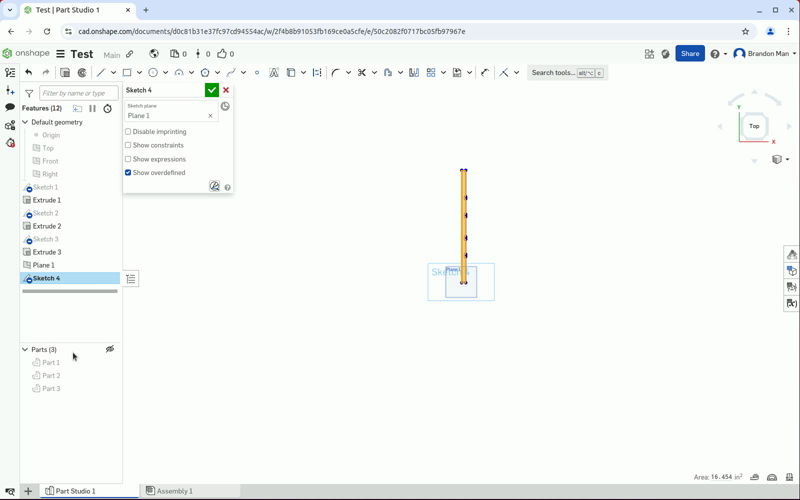
key(shift+e)
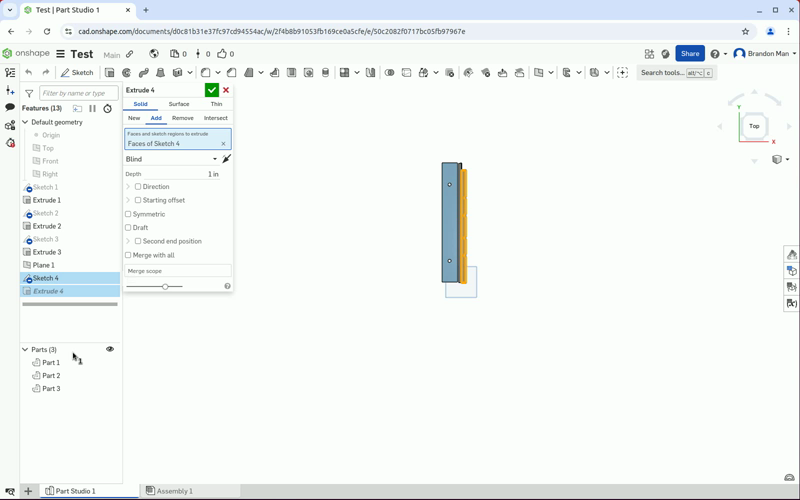
mouse_move(143, 106)
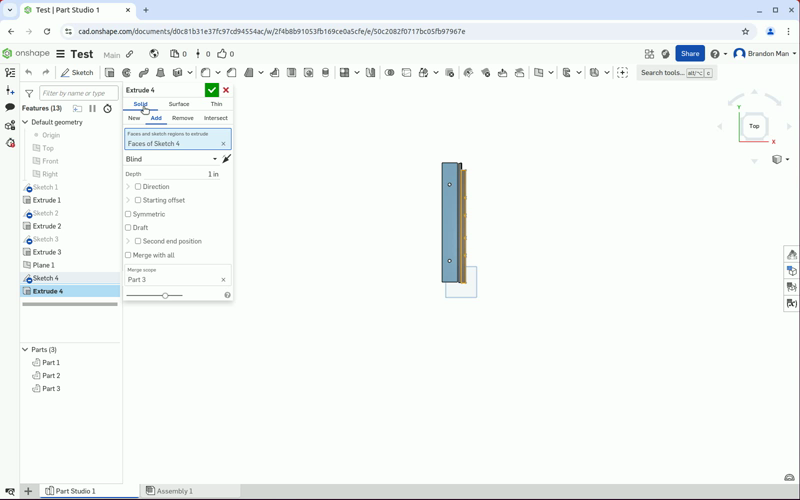
click(143, 106)
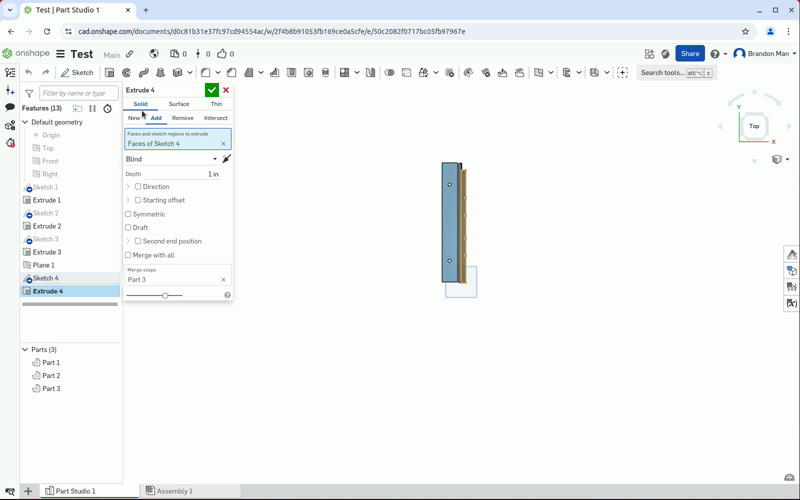
mouse_move(137, 120)
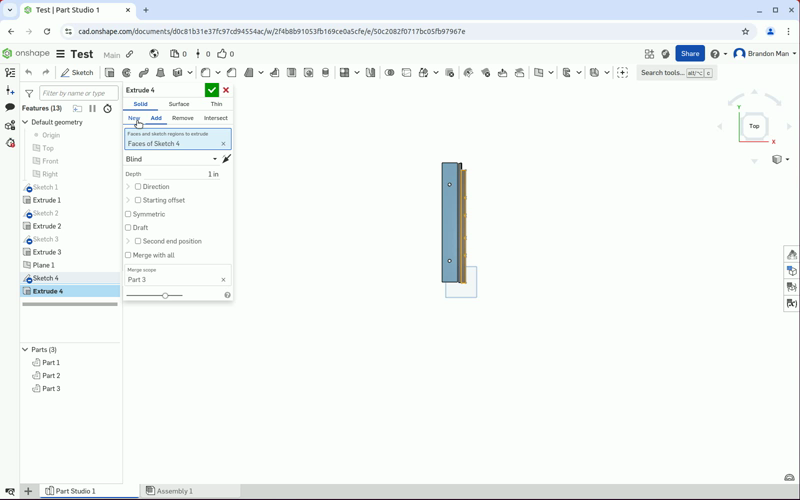
click(137, 120)
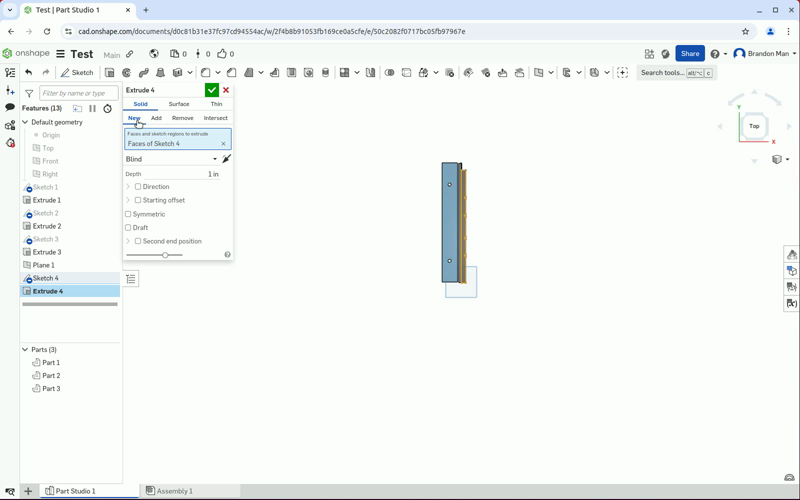
key(tab, 4)
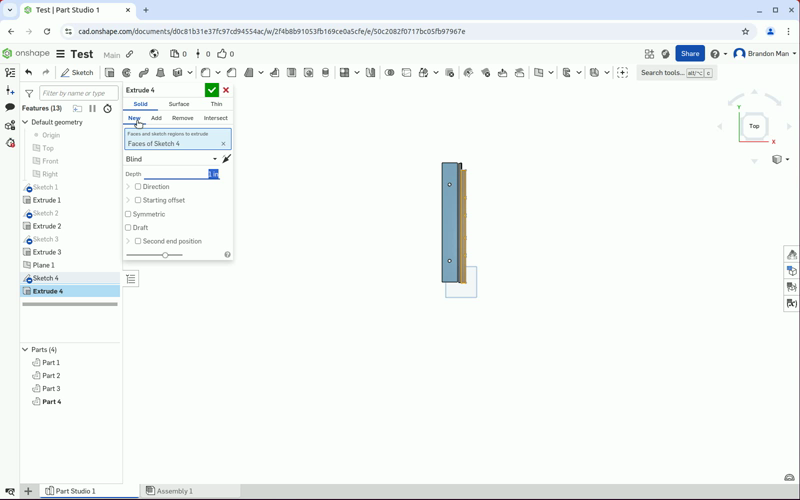
text(-0.481)
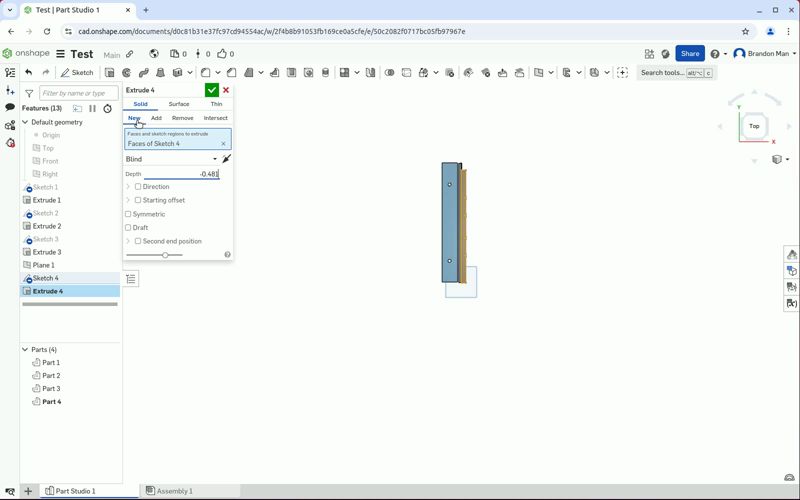
key(enter)
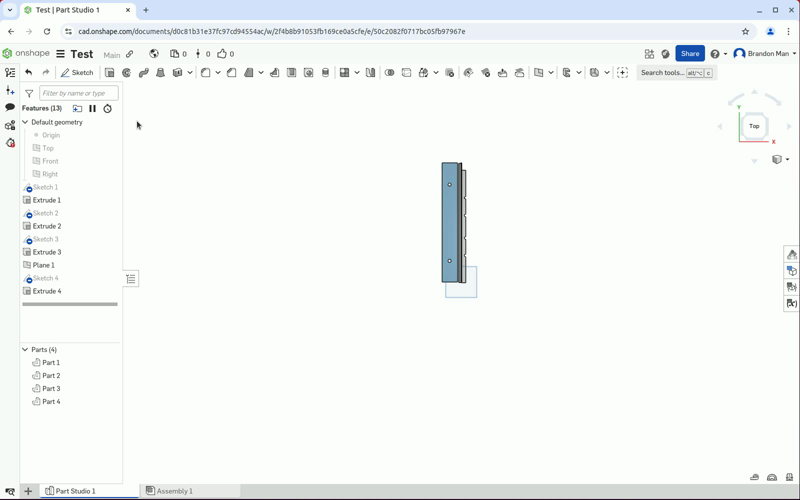
key(shift+h)
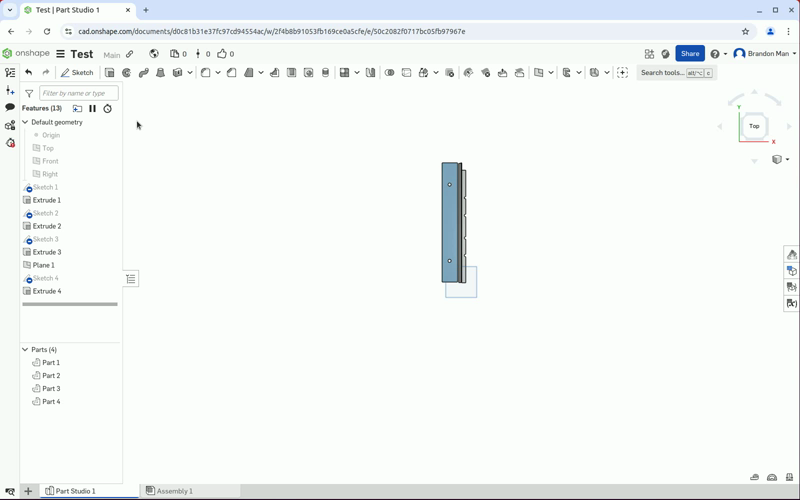
key(shift+h)
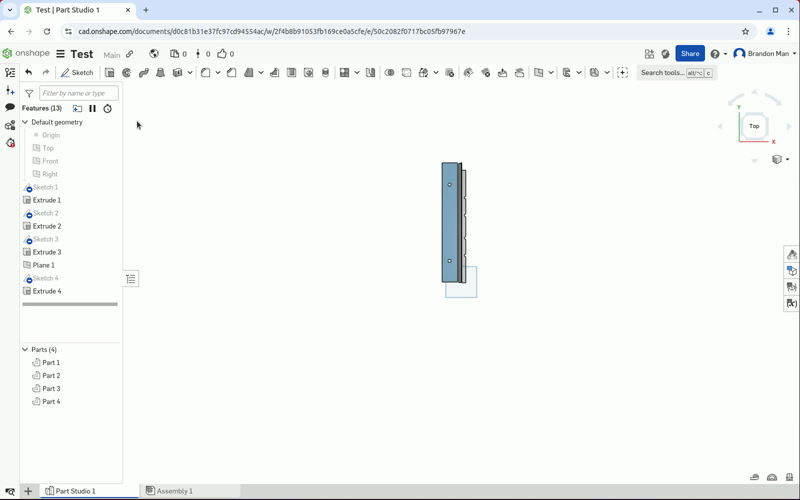
mouse_move(73, 189)
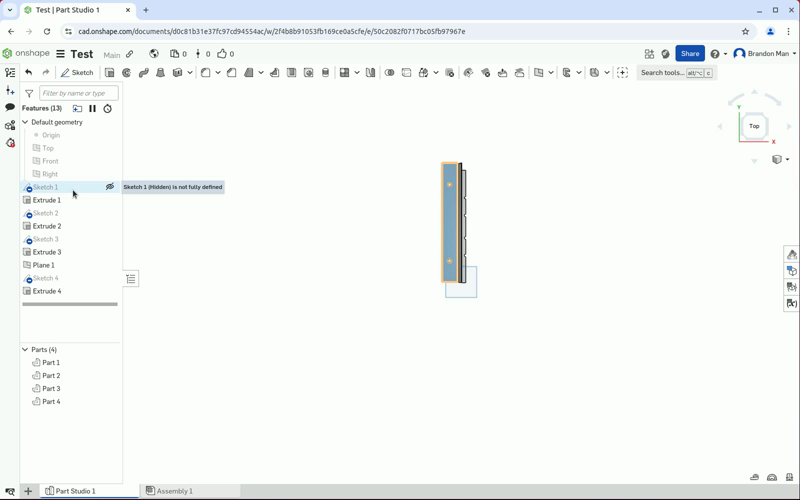
click(73, 189)
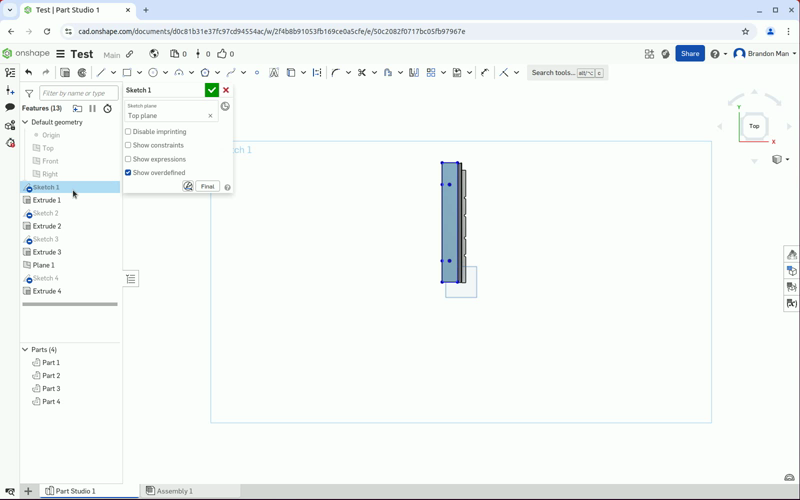
mouse_move(229, 92)
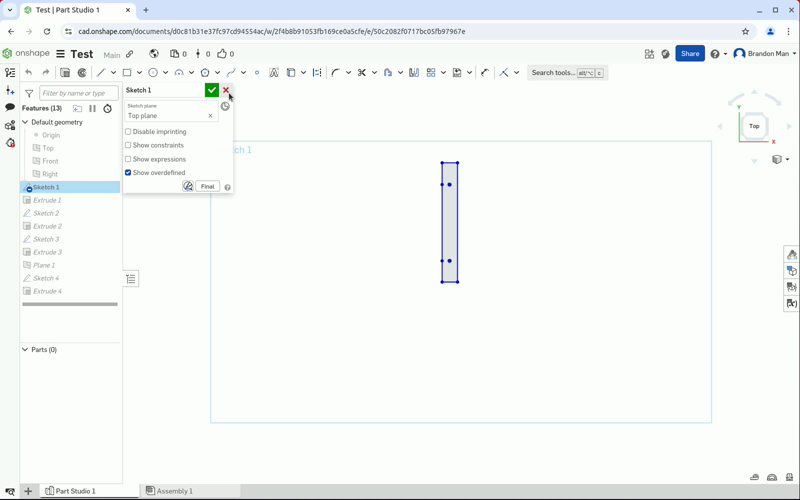
click(229, 92)
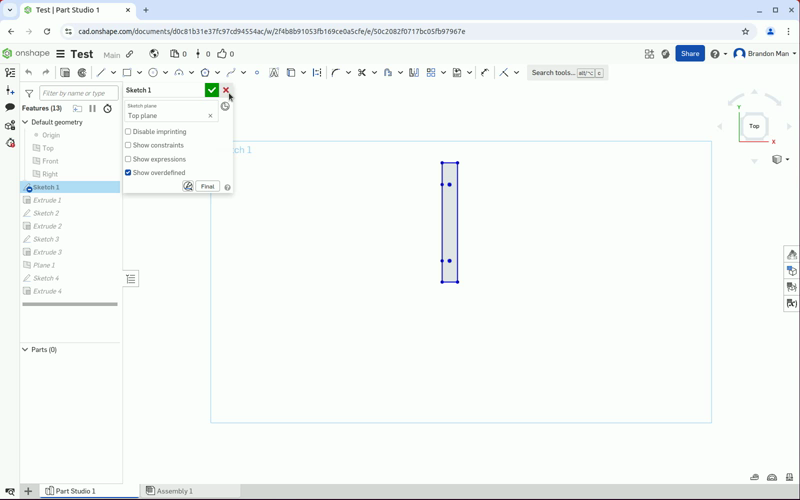
key(shift+s)
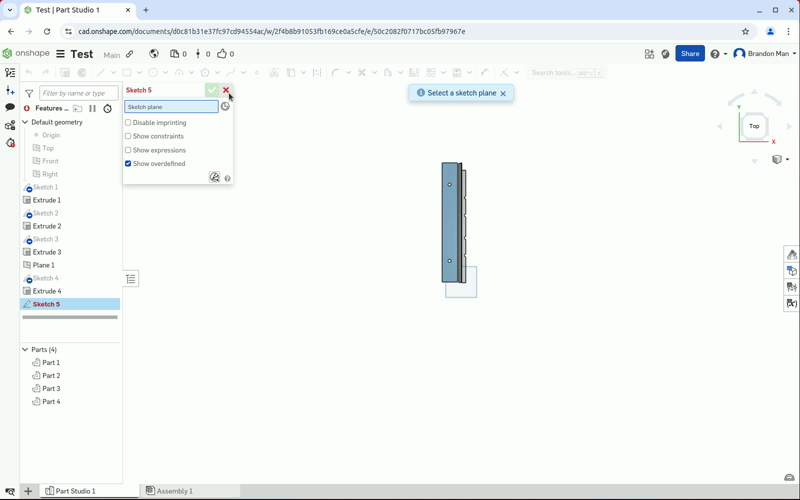
mouse_move(73, 267)
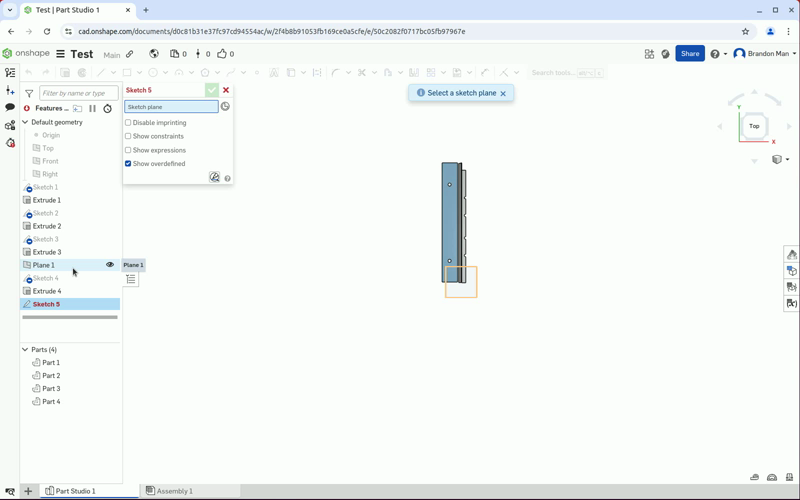
click(73, 267)
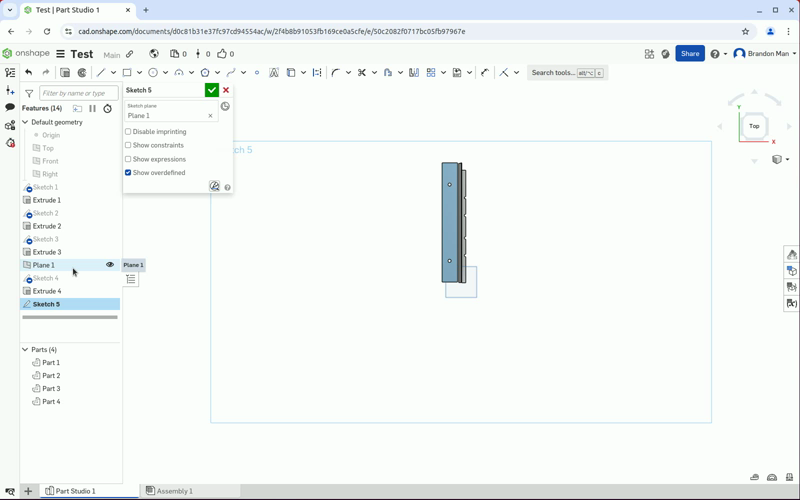
mouse_move(73, 352)
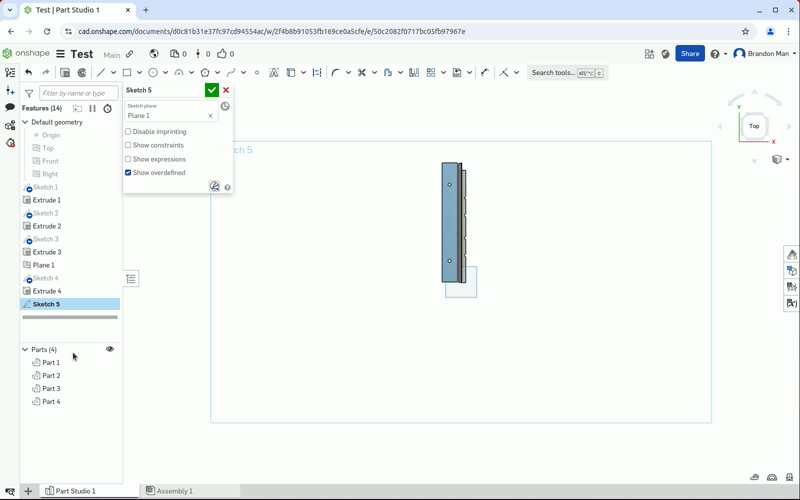
key(y)
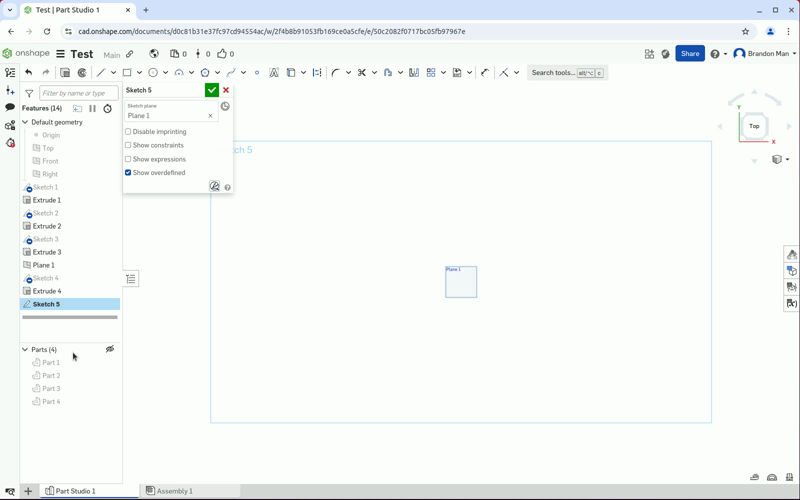
key(l)
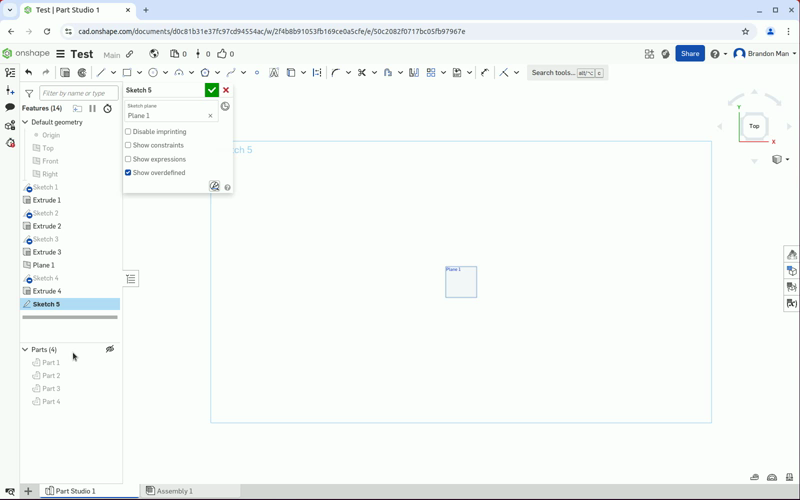
key_down(shift)
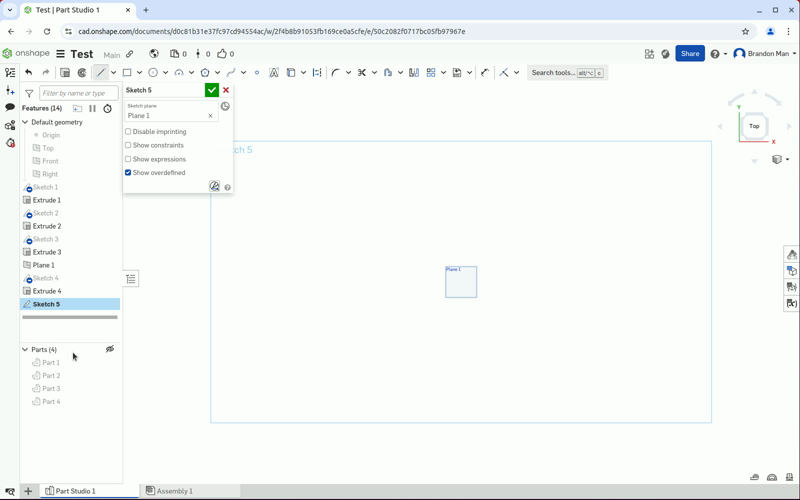
mouse_move(465, 282)
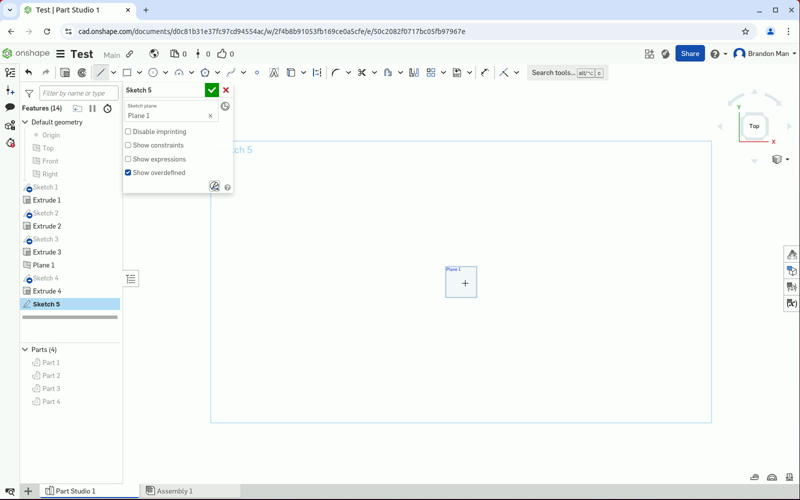
click(465, 282)
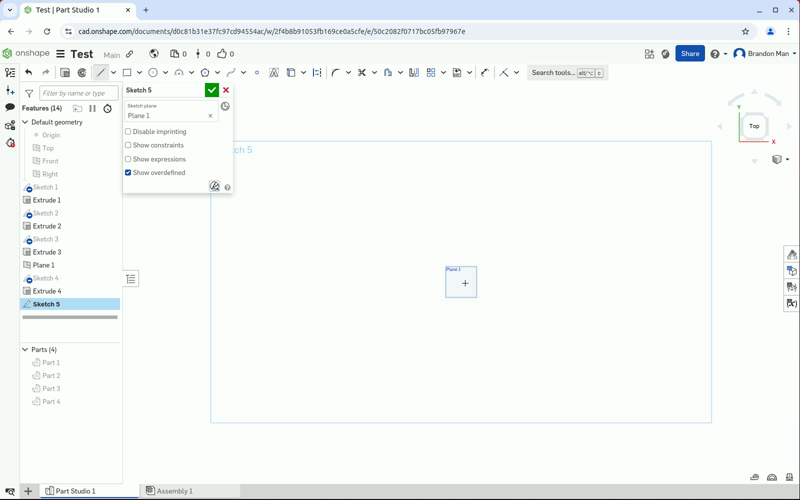
key_up(shift)
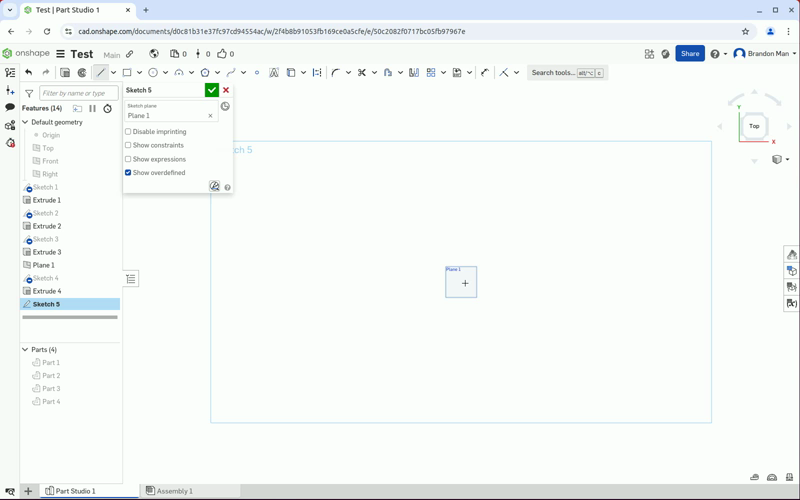
key_down(shift)
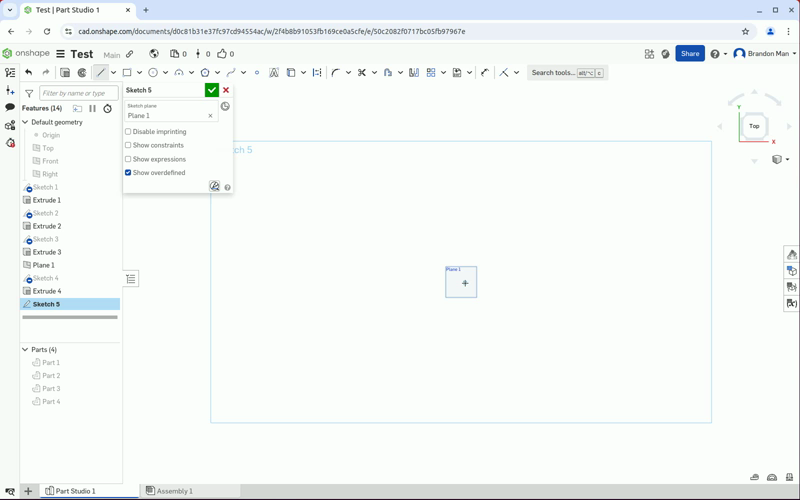
mouse_move(495, 282)
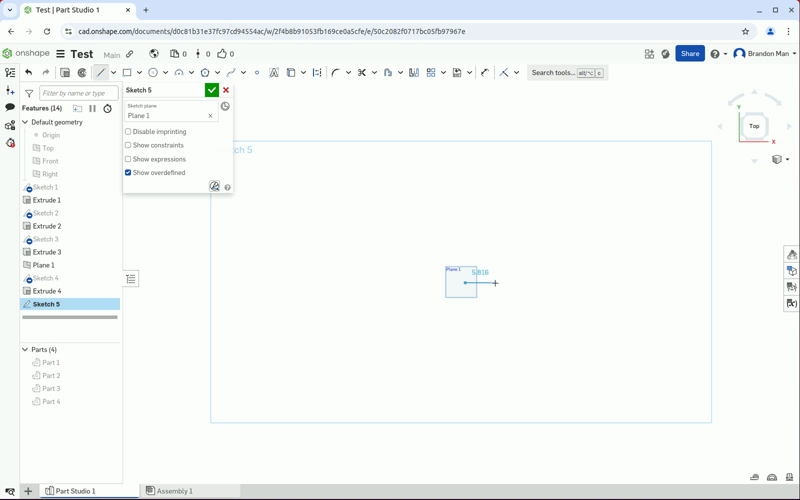
mouse_move(470, 282)
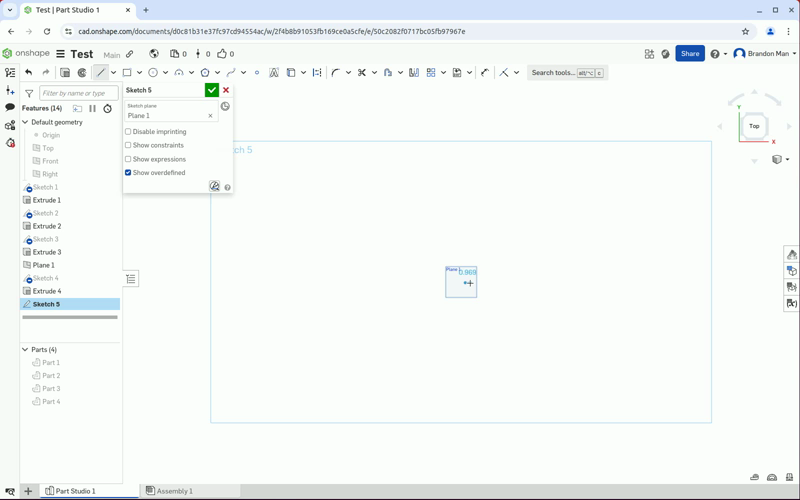
scroll(6)
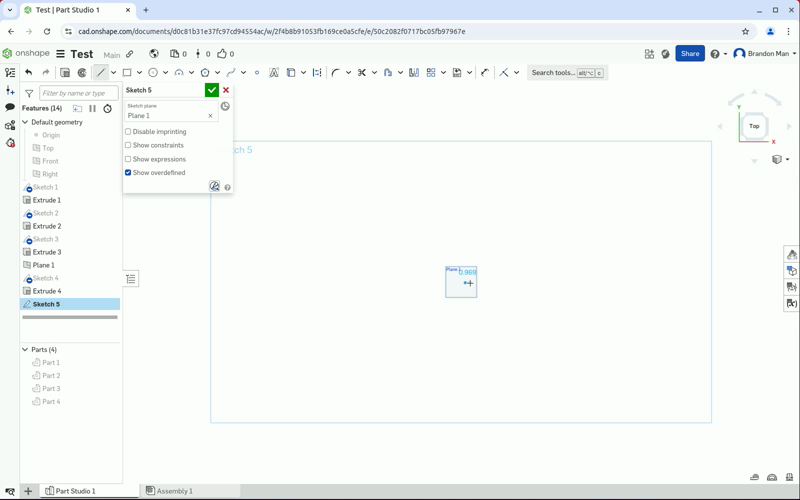
scroll(6)
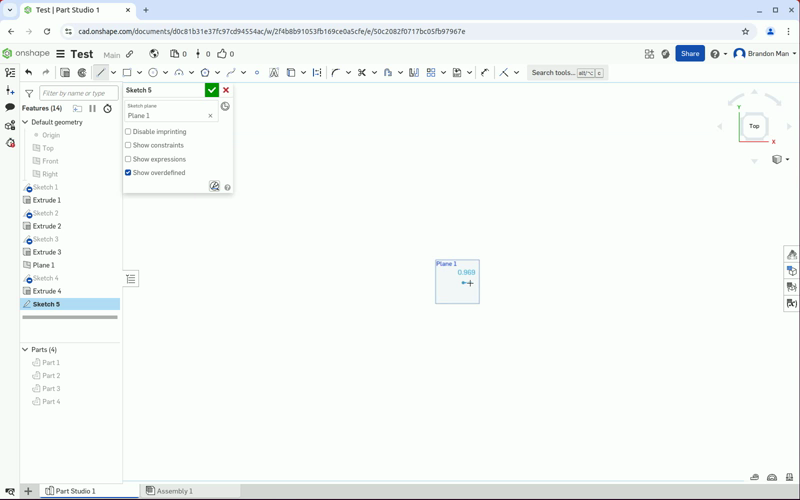
scroll(6)
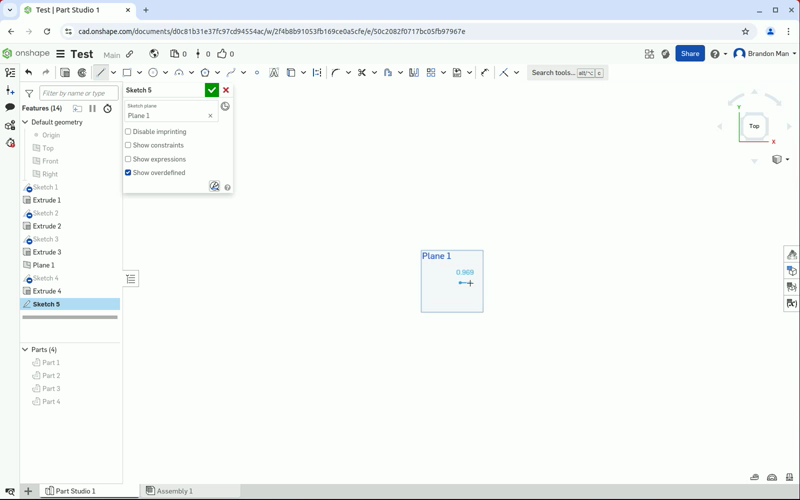
scroll(6)
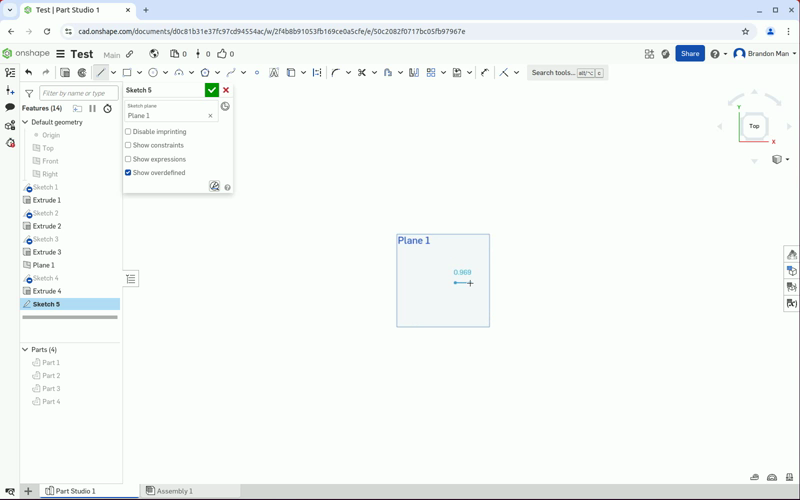
scroll(6)
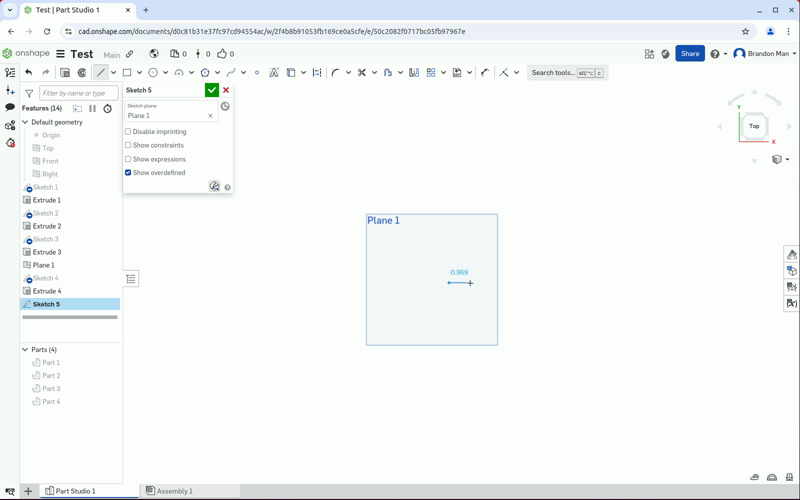
scroll(6)
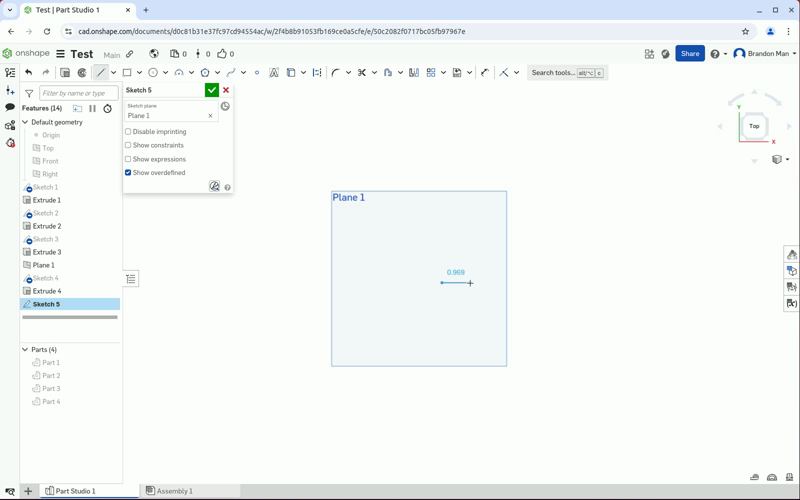
scroll(6)
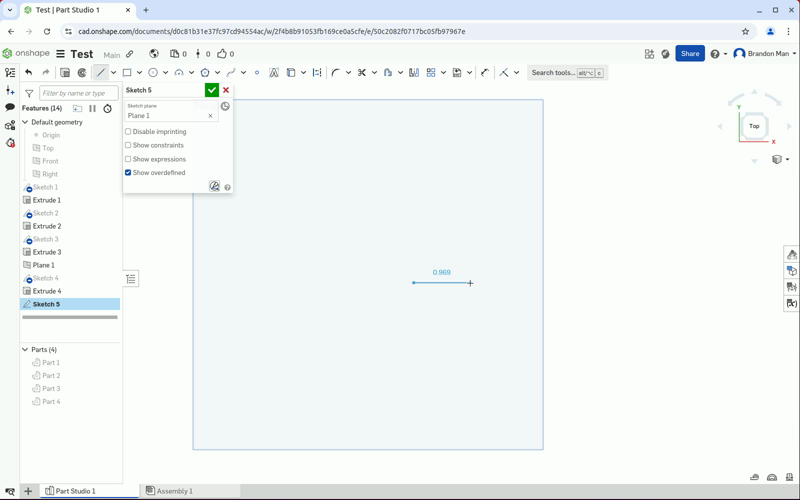
click(470, 282)
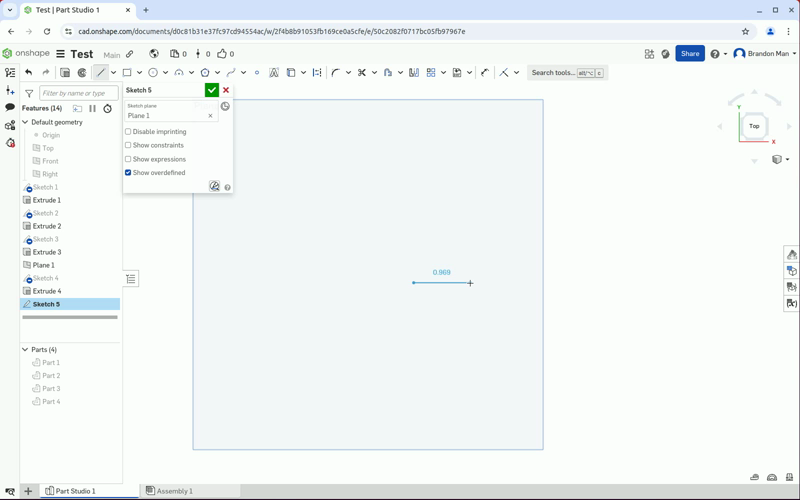
scroll(-6)
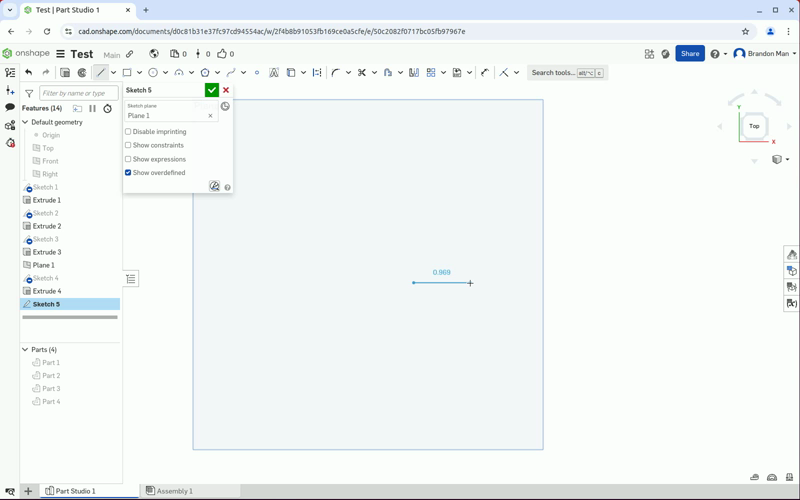
scroll(-6)
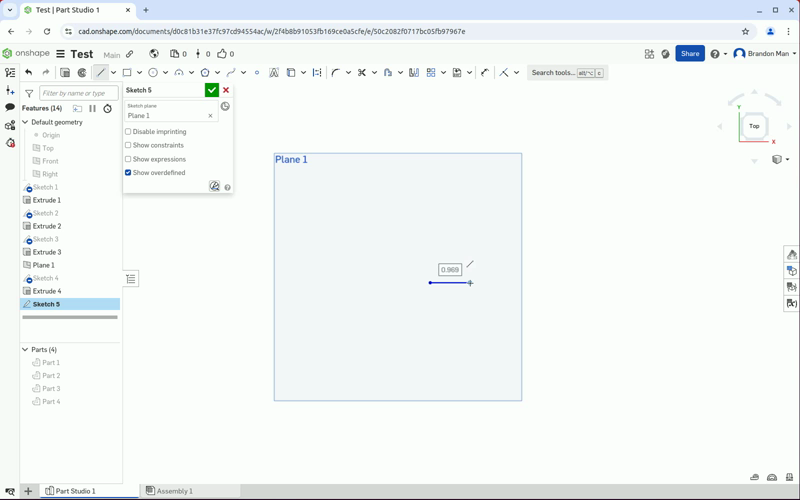
scroll(-6)
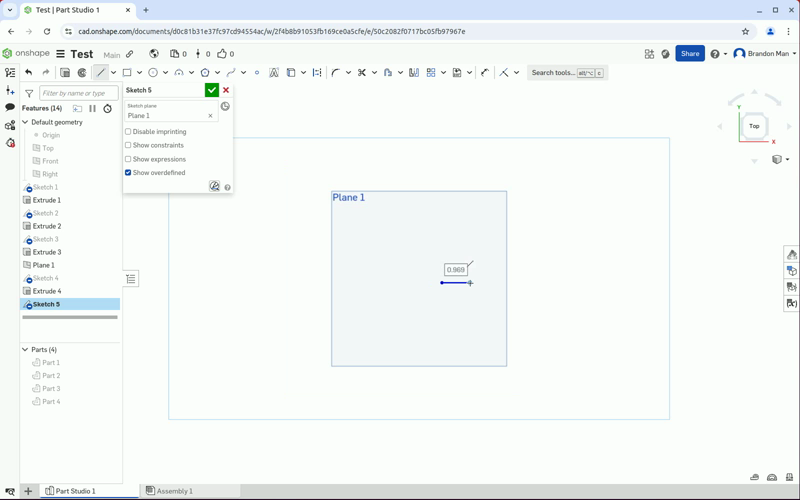
scroll(-6)
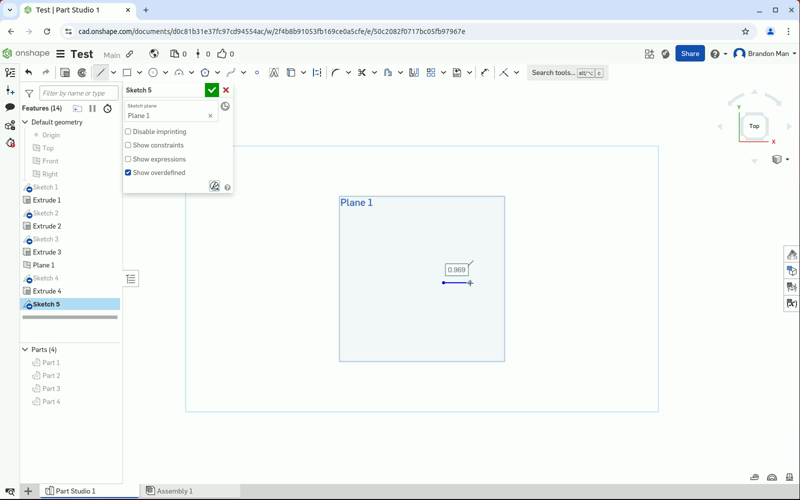
scroll(-6)
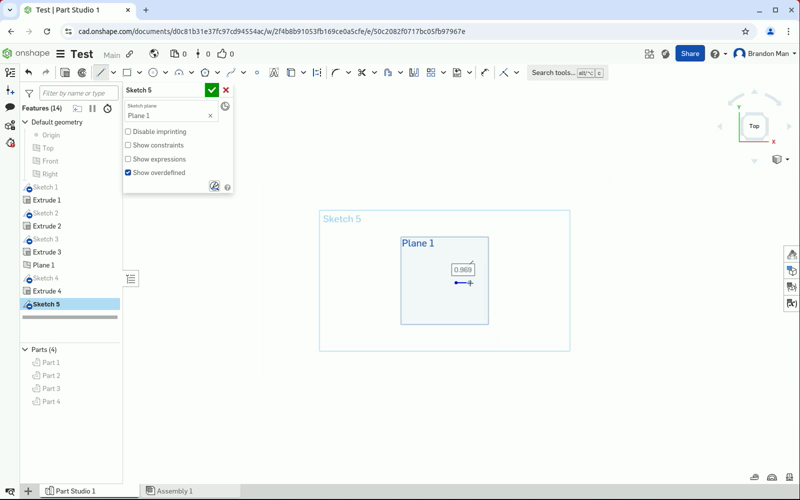
scroll(-6)
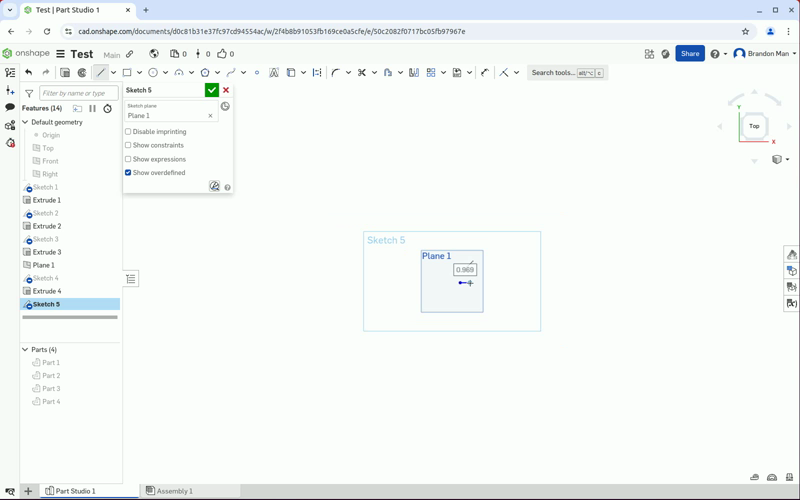
scroll(-6)
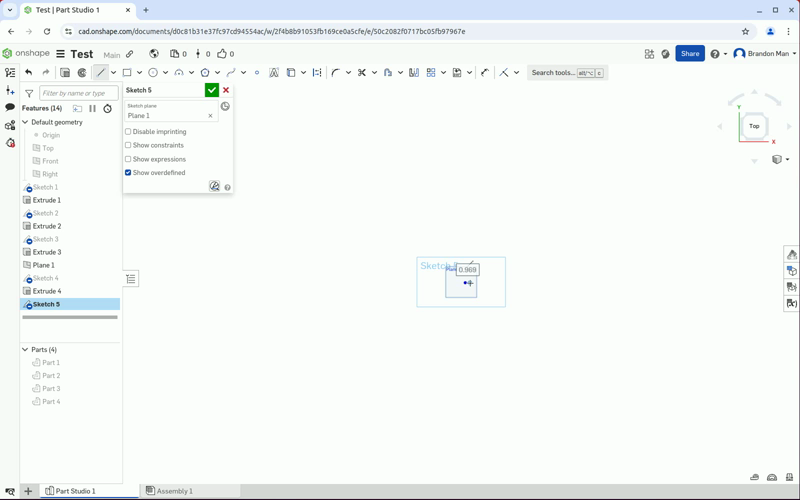
key_up(shift)
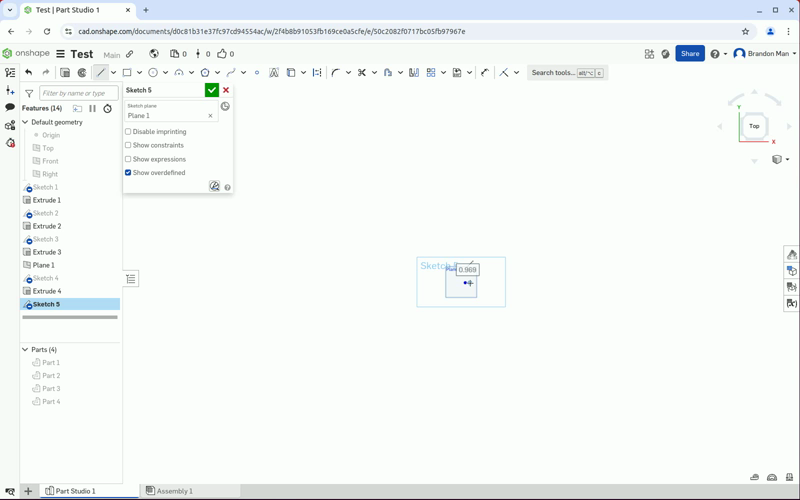
key_down(shift)
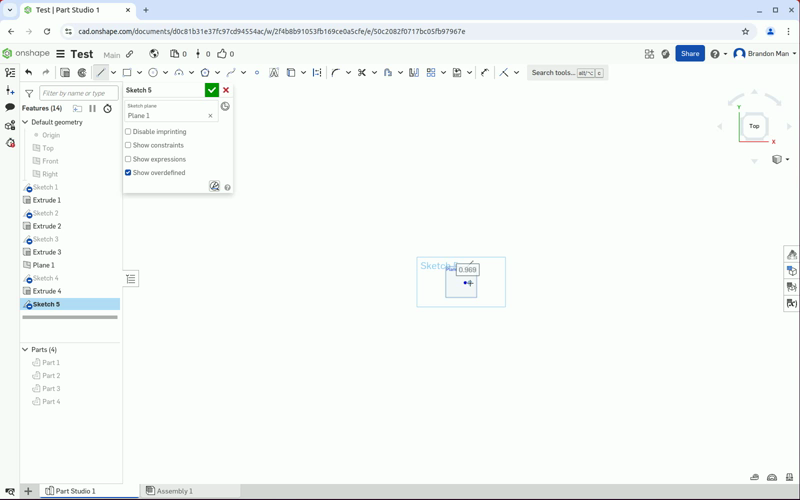
mouse_move(470, 170)
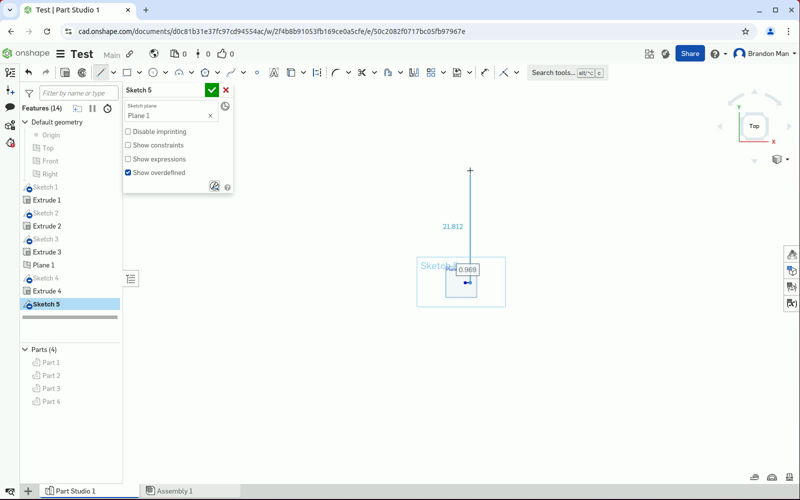
click(470, 170)
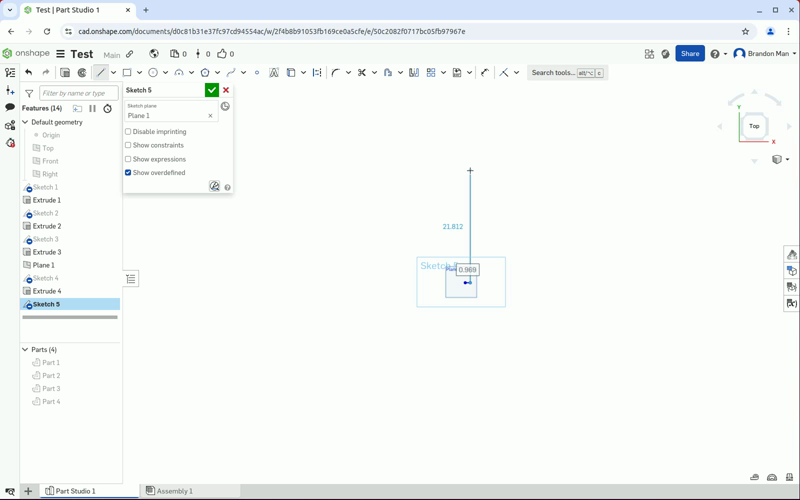
key_up(shift)
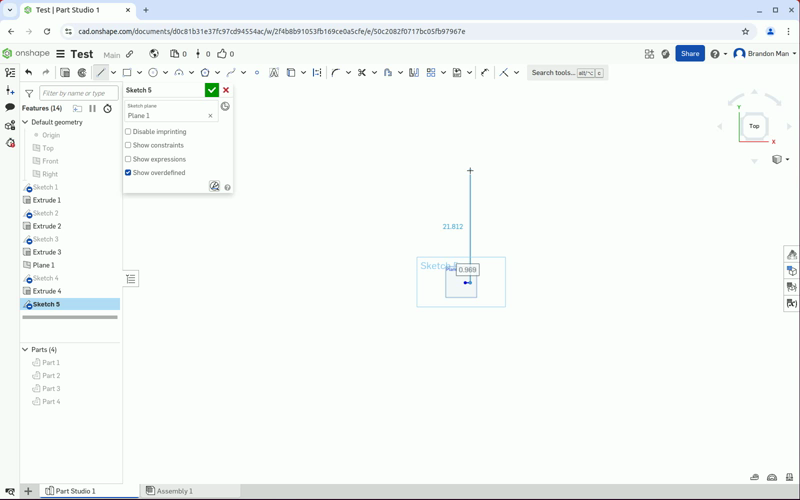
key_down(shift)
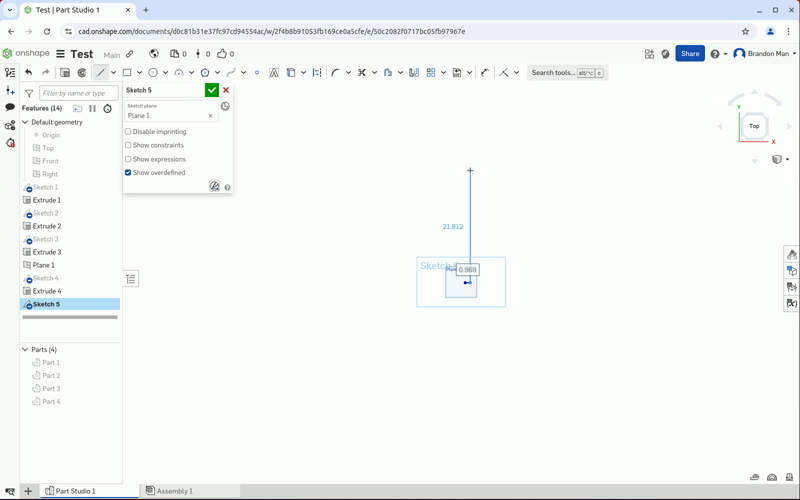
mouse_move(500, 170)
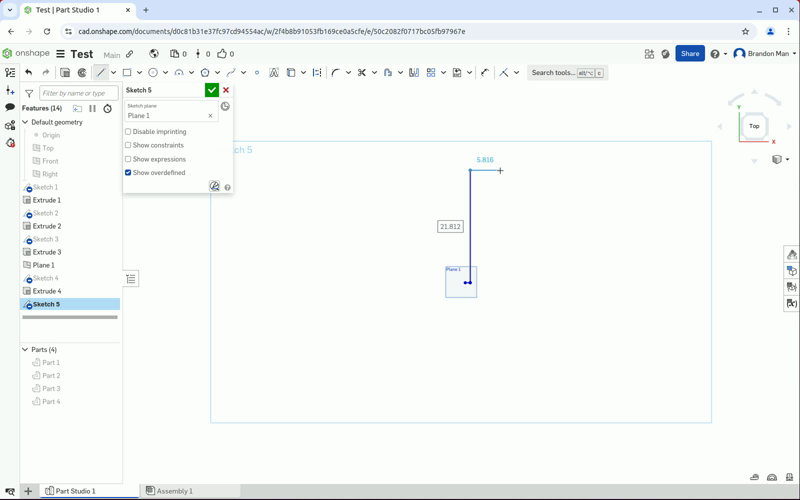
mouse_move(465, 170)
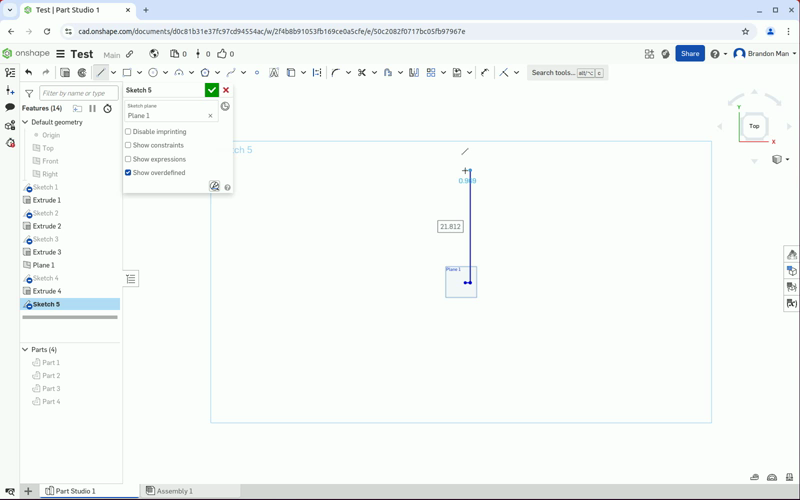
scroll(6)
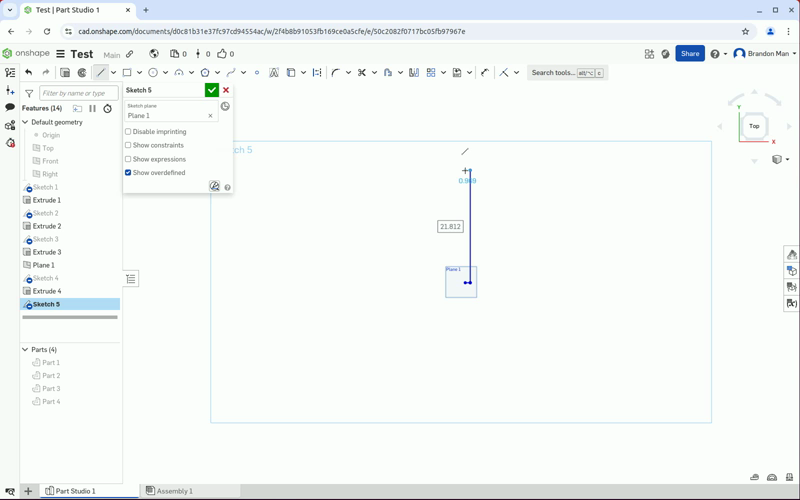
scroll(6)
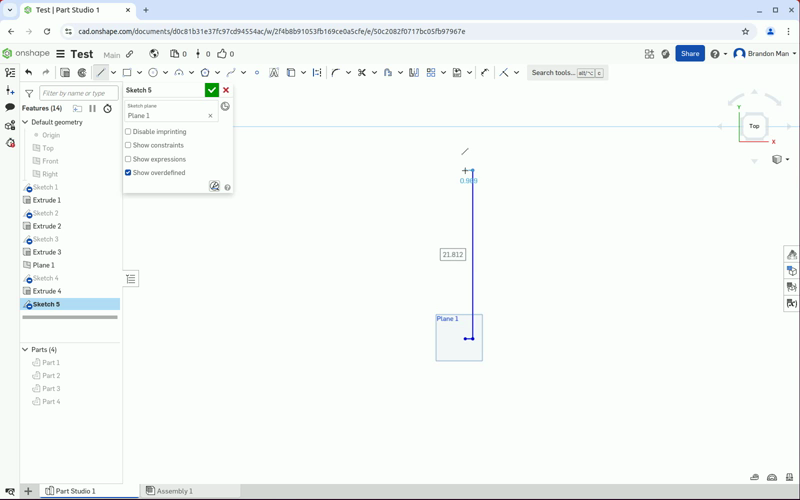
scroll(6)
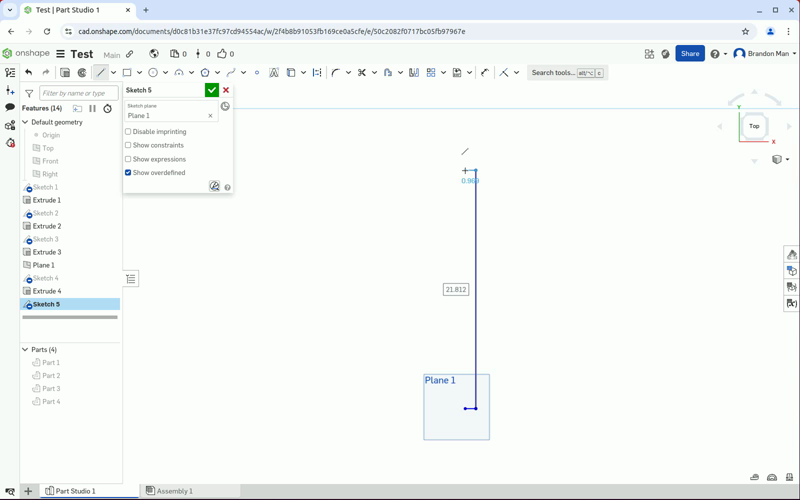
scroll(6)
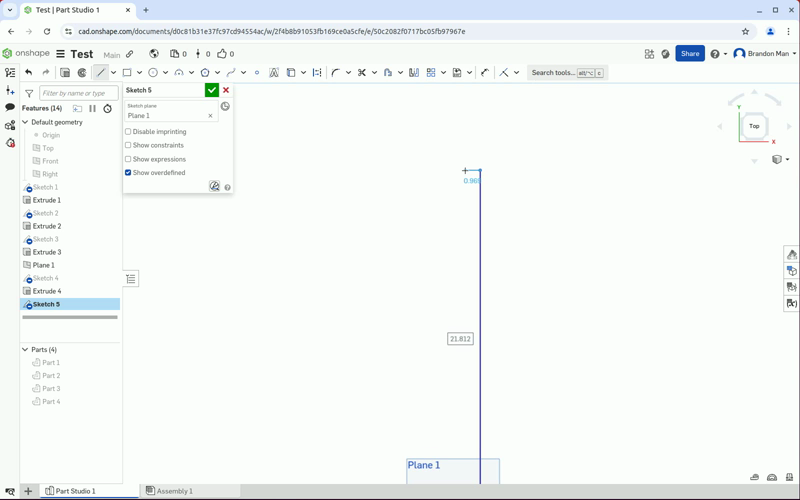
scroll(6)
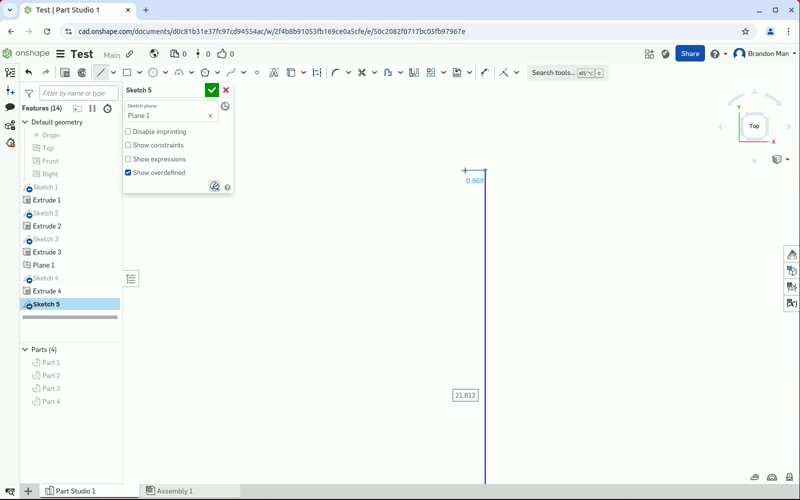
scroll(6)
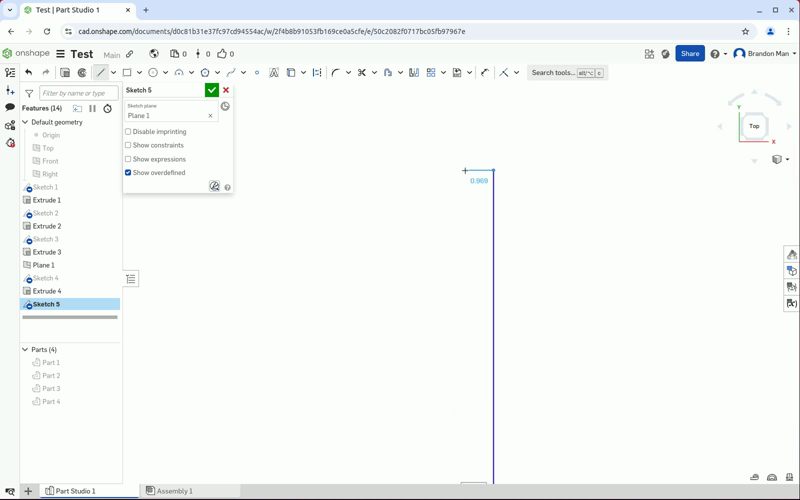
scroll(6)
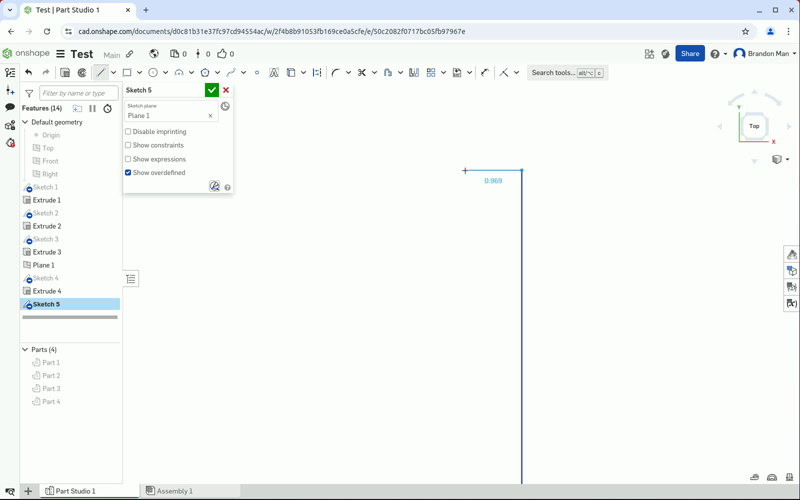
click(465, 170)
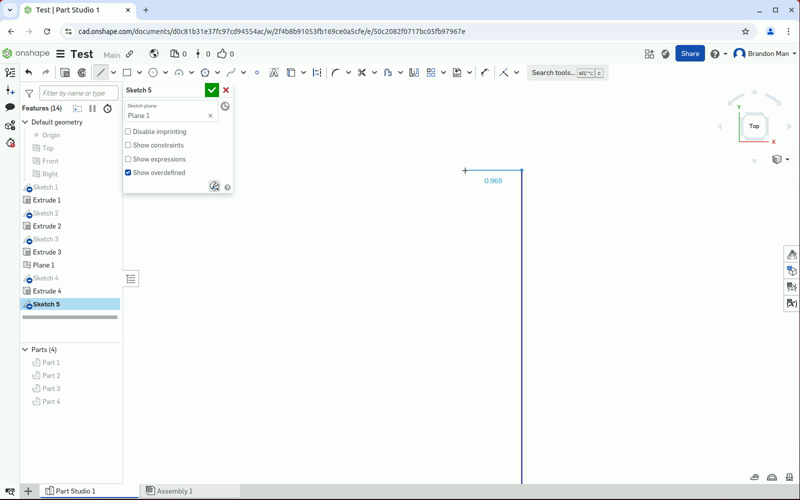
scroll(-6)
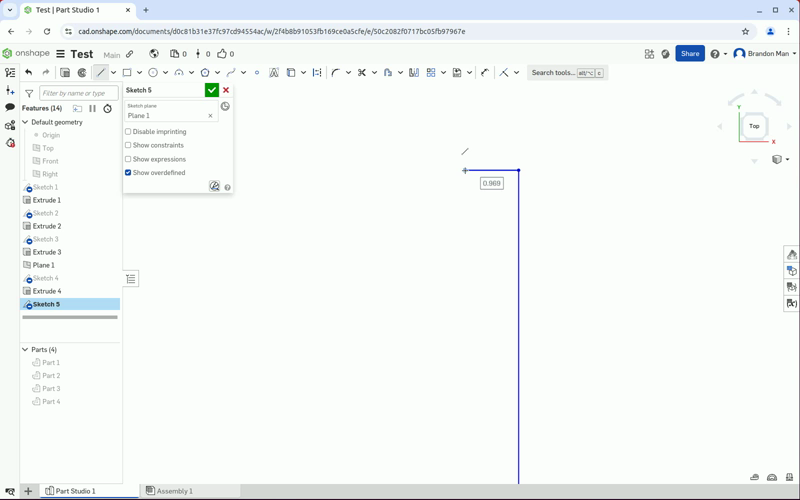
scroll(-6)
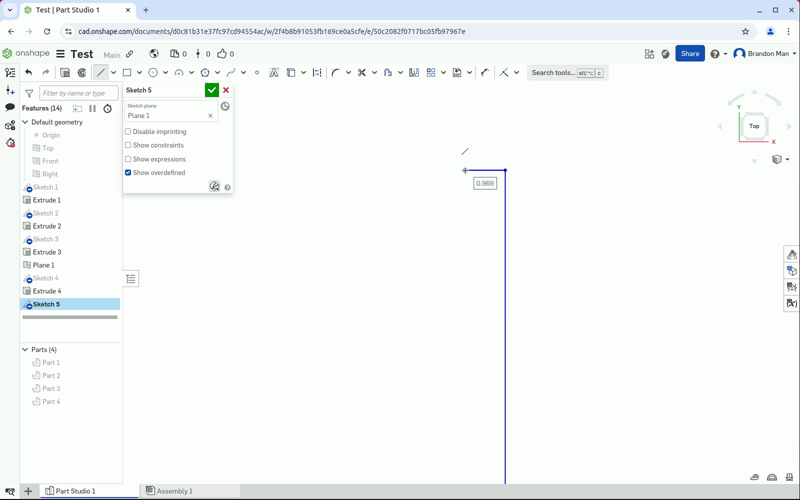
scroll(-6)
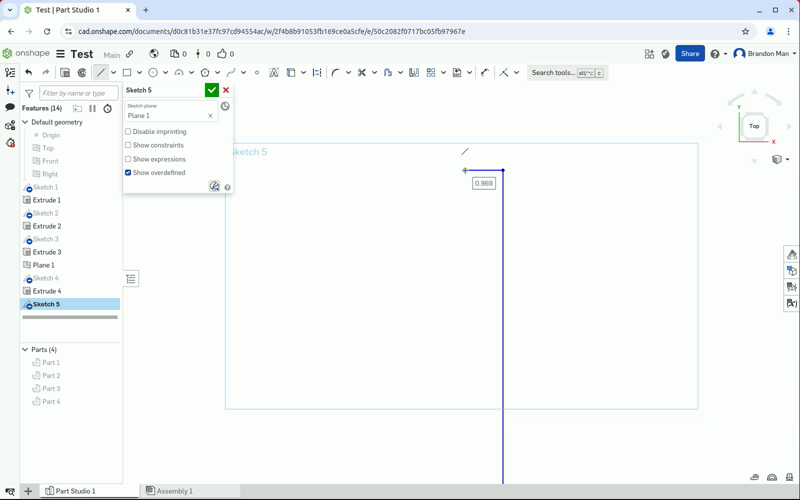
scroll(-6)
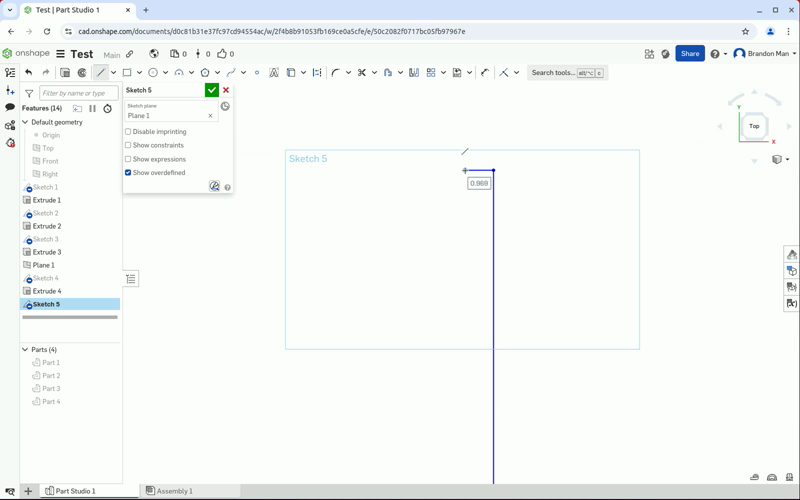
scroll(-6)
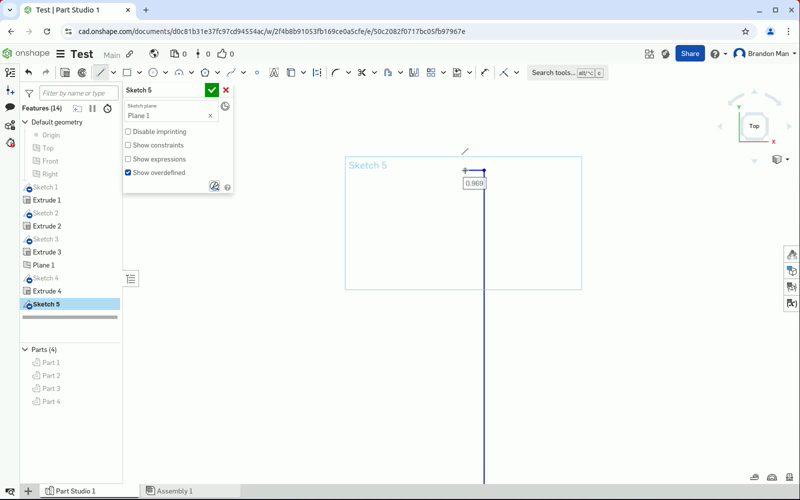
scroll(-6)
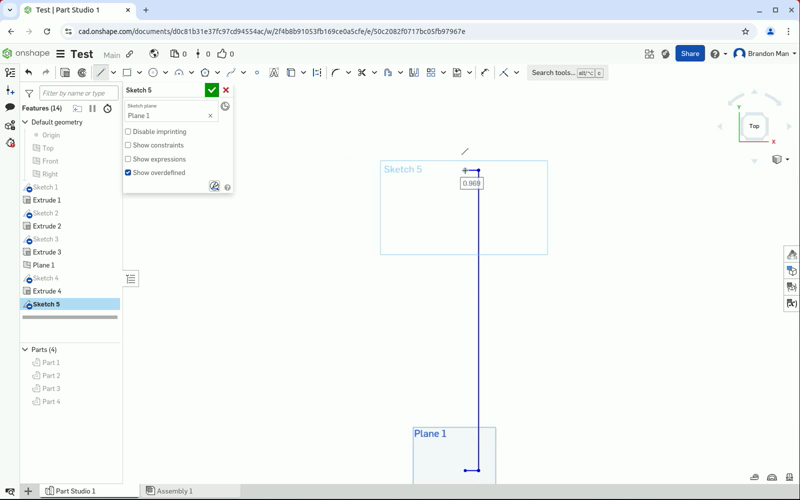
scroll(-6)
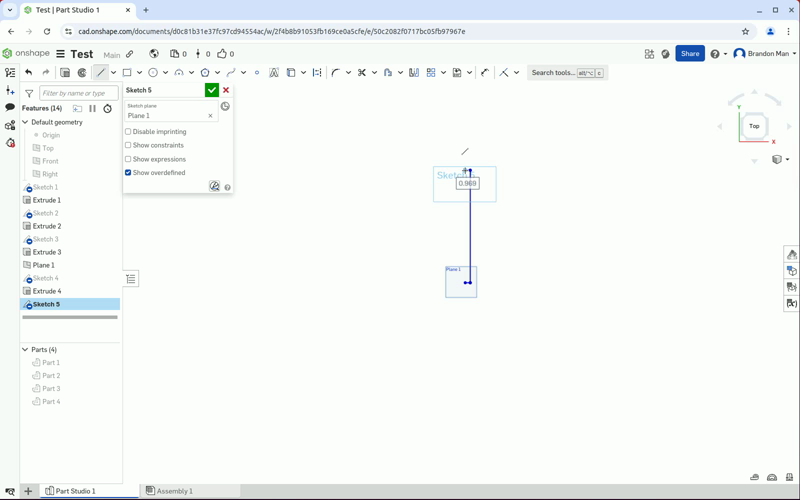
key_up(shift)
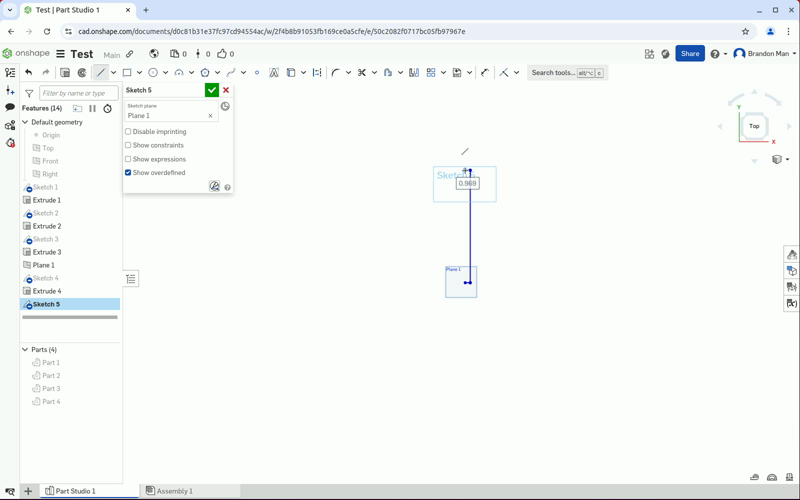
key_down(shift)
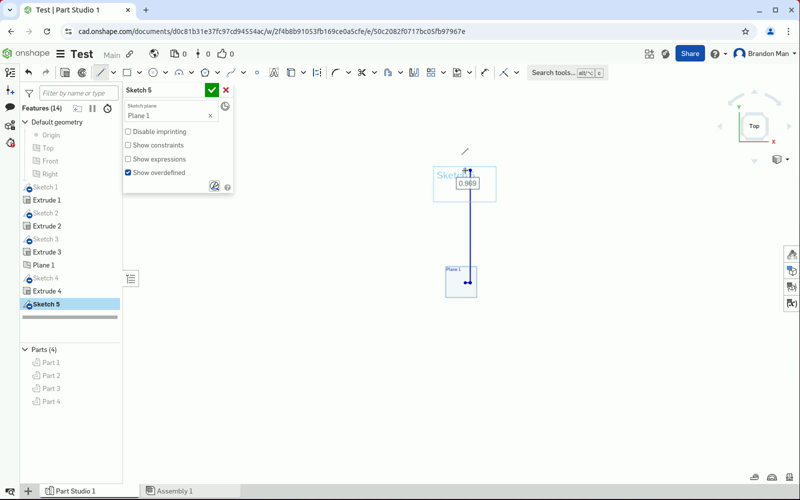
mouse_move(495, 170)
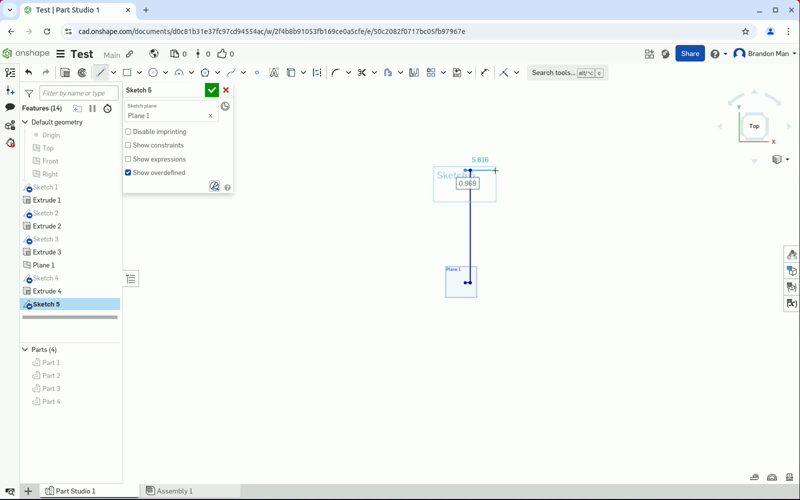
mouse_move(465, 196)
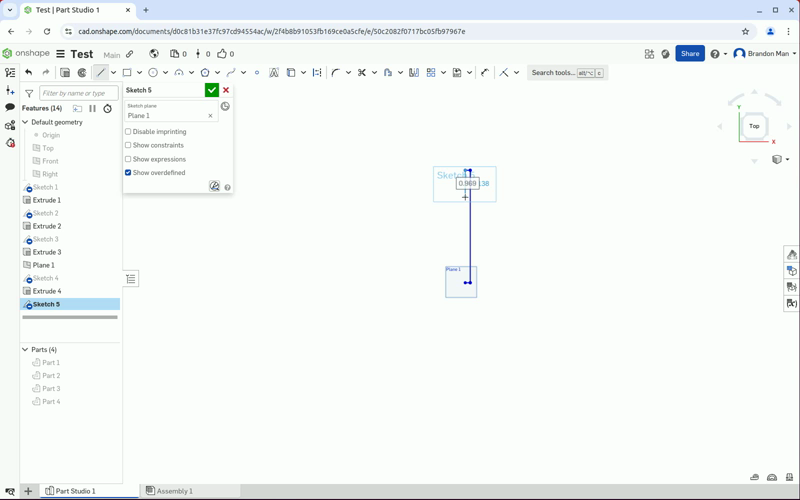
click(465, 196)
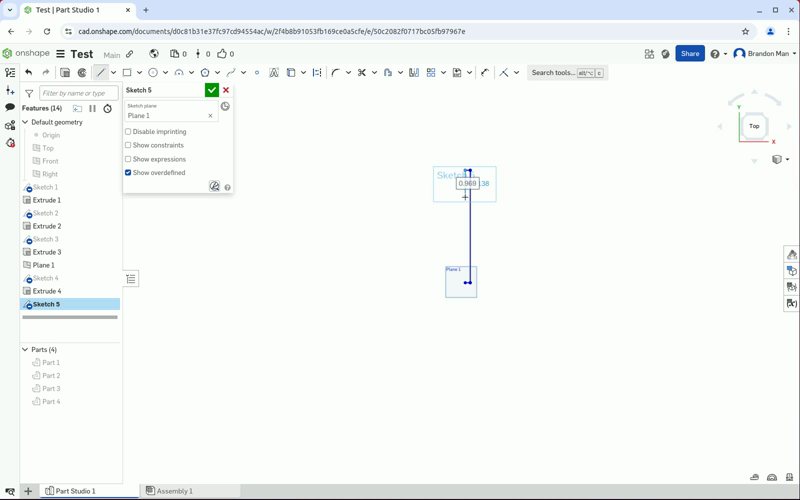
key_up(shift)
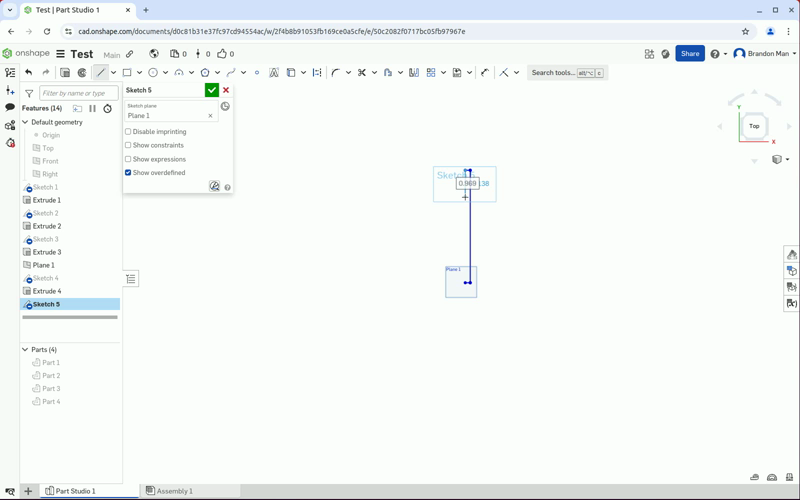
key(esc)
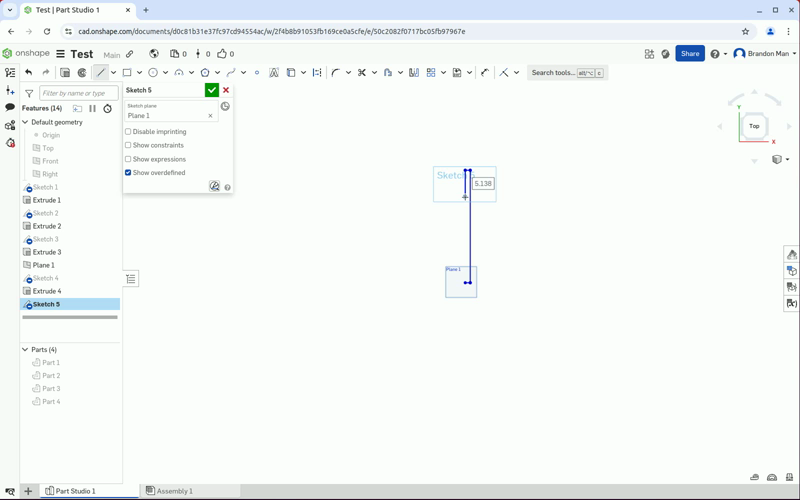
key(a)
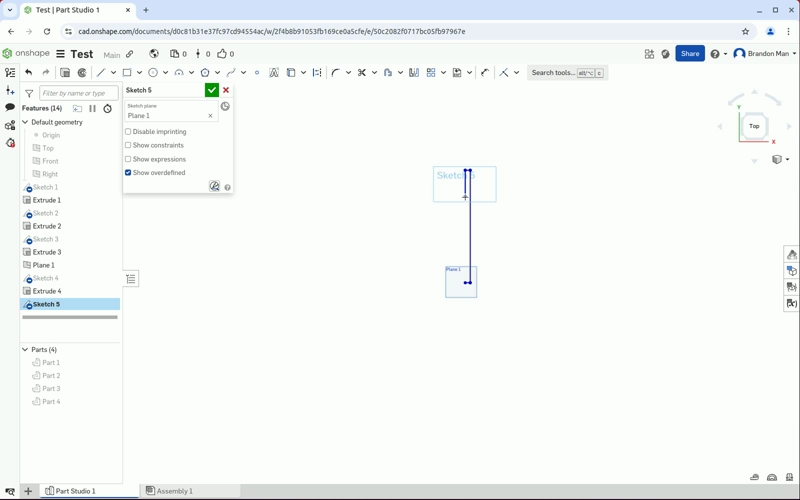
mouse_move(465, 196)
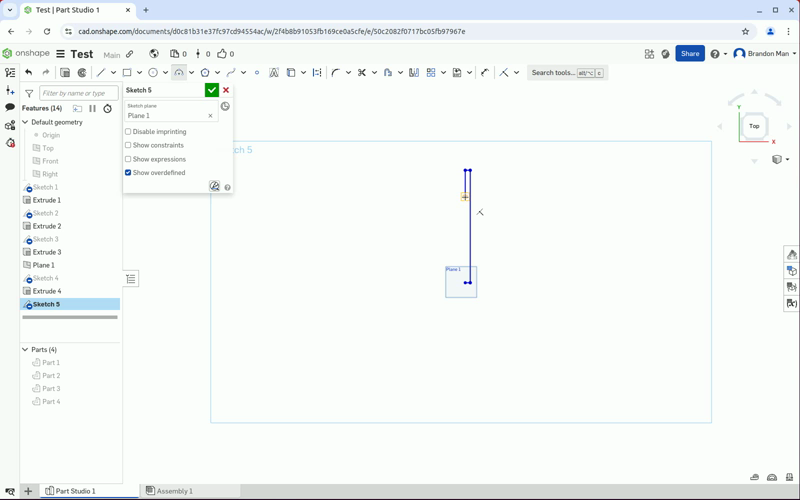
click(465, 196)
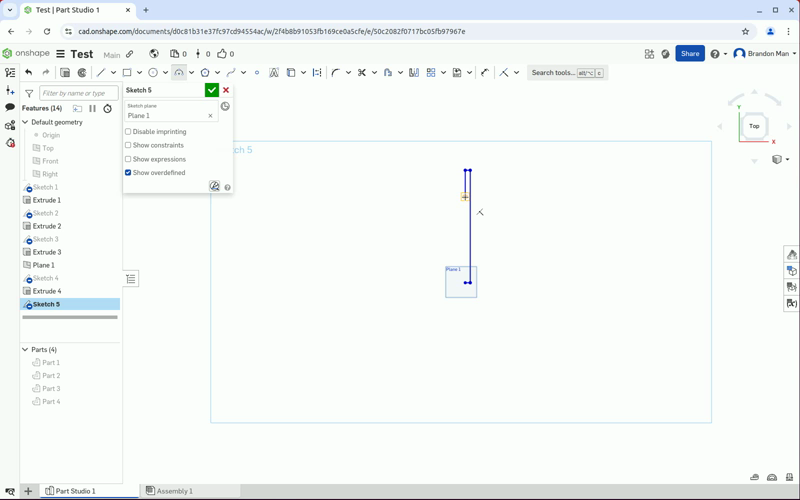
key_down(shift)
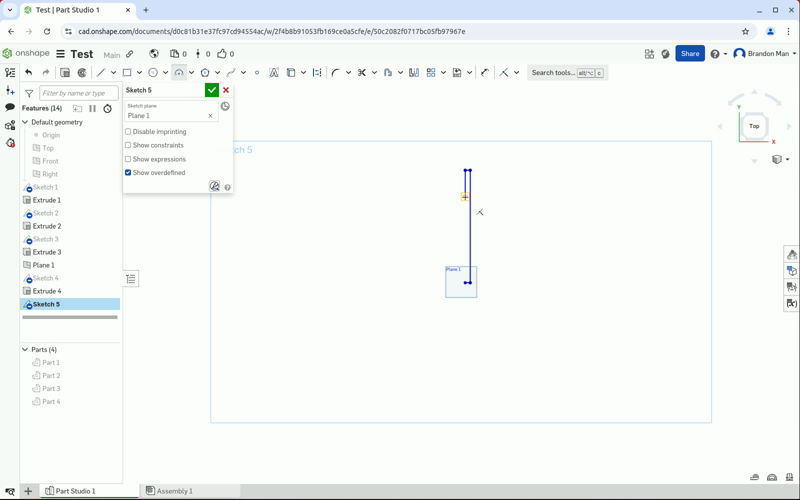
mouse_move(465, 198)
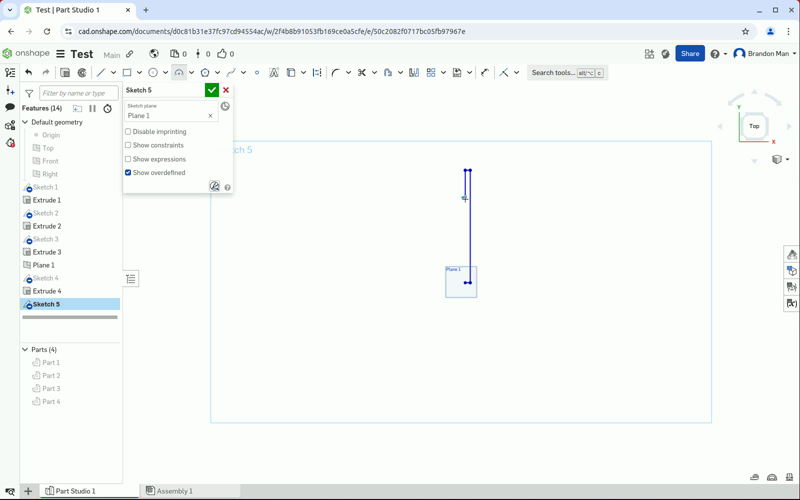
scroll(6)
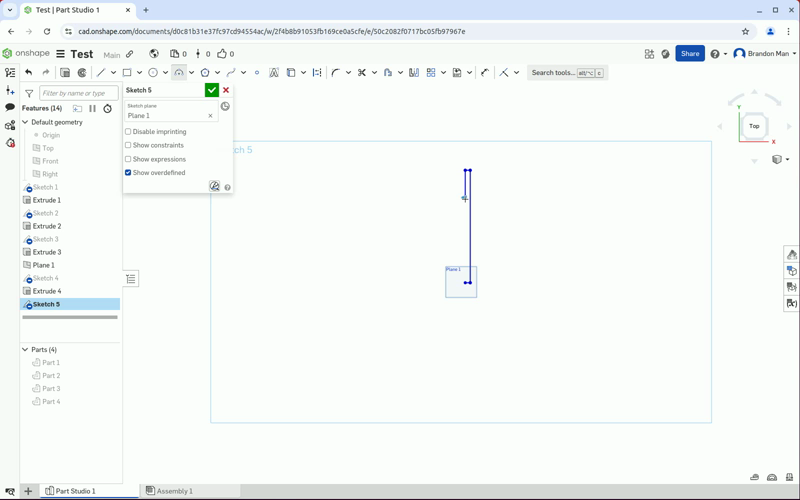
scroll(6)
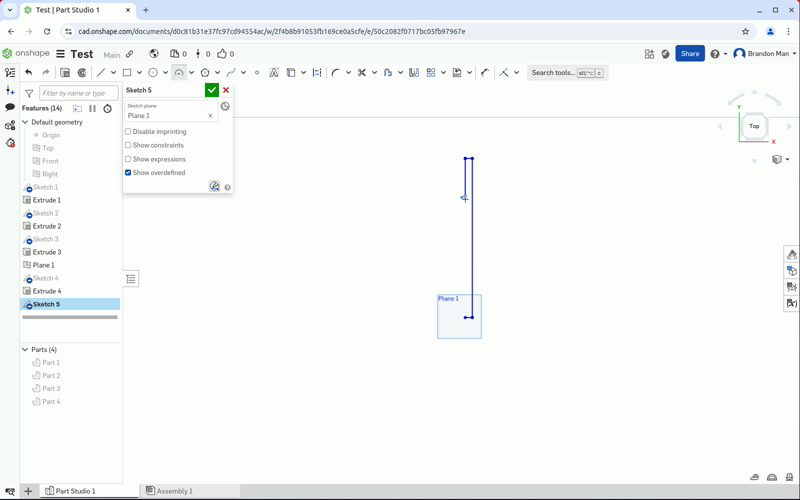
scroll(6)
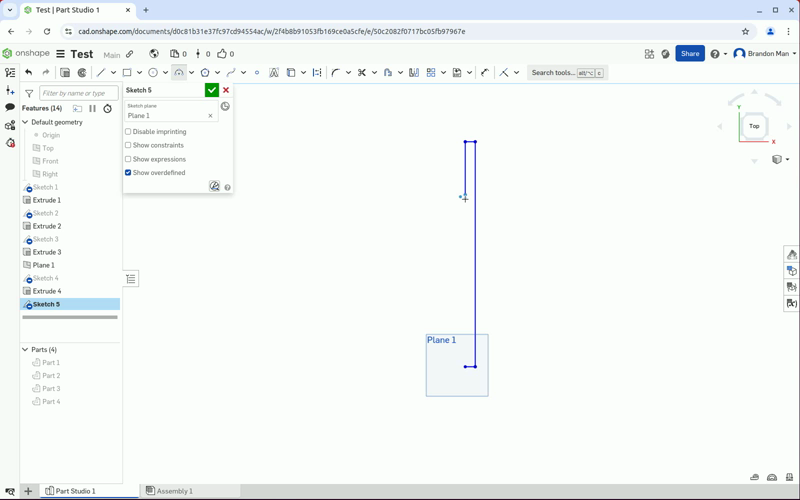
scroll(6)
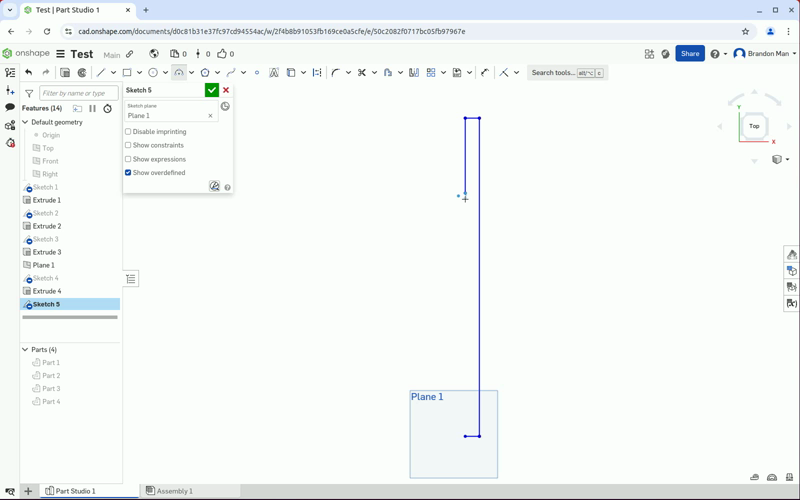
scroll(6)
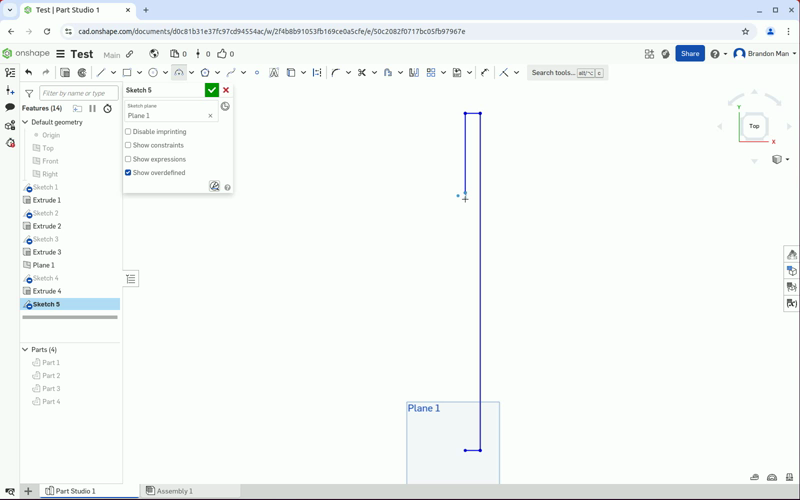
scroll(6)
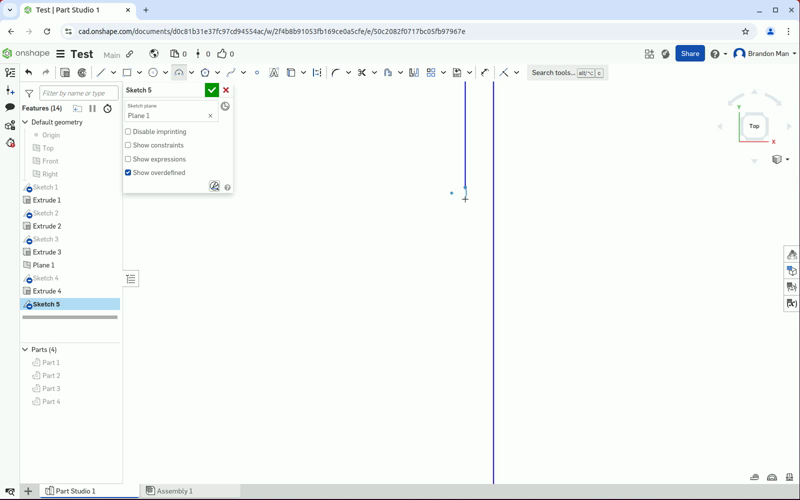
scroll(6)
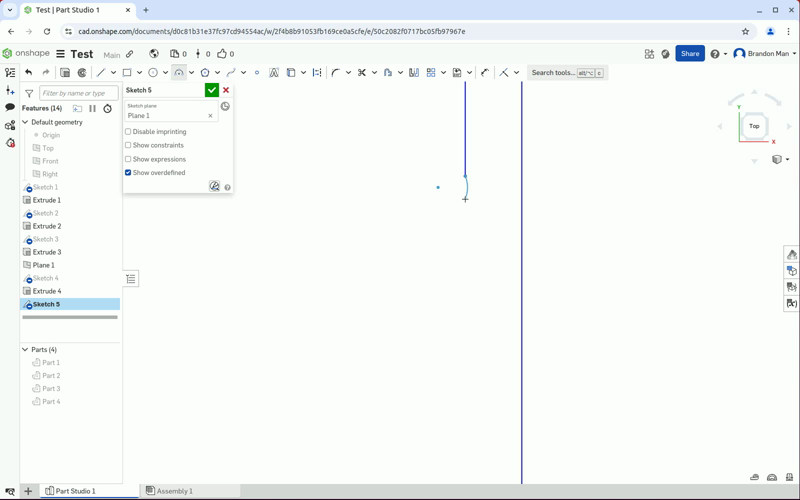
click(465, 198)
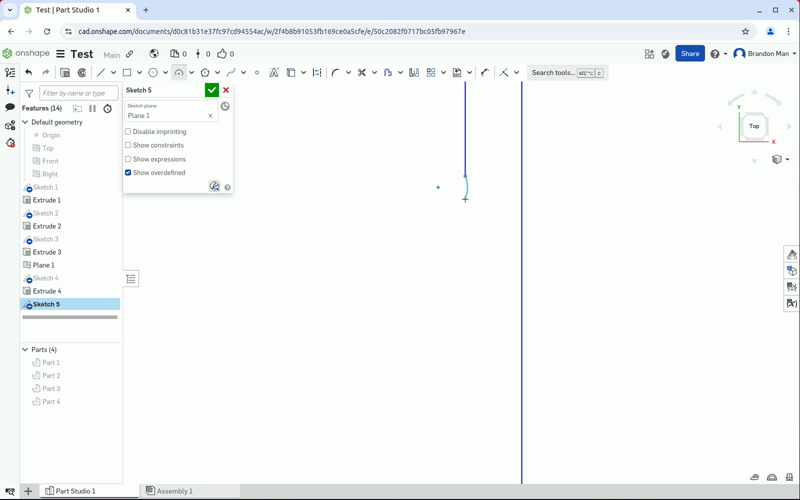
scroll(-6)
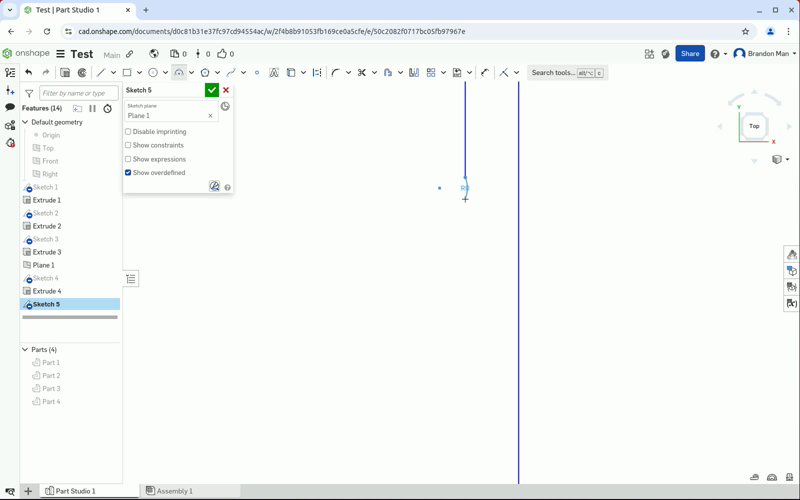
scroll(-6)
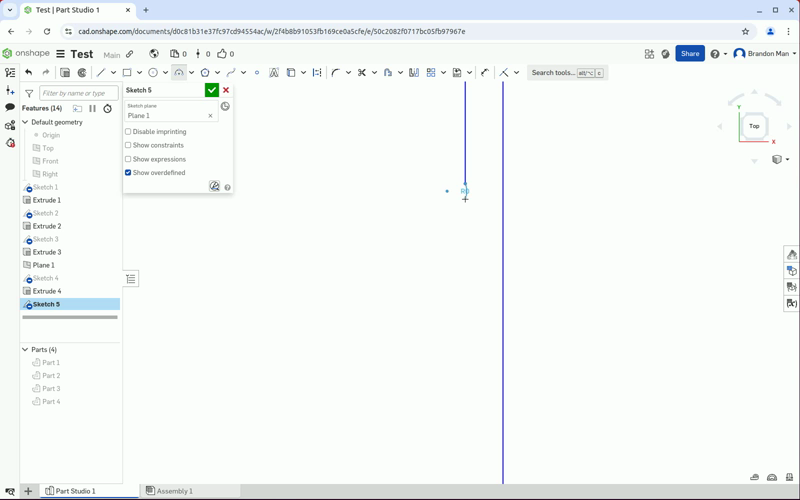
scroll(-6)
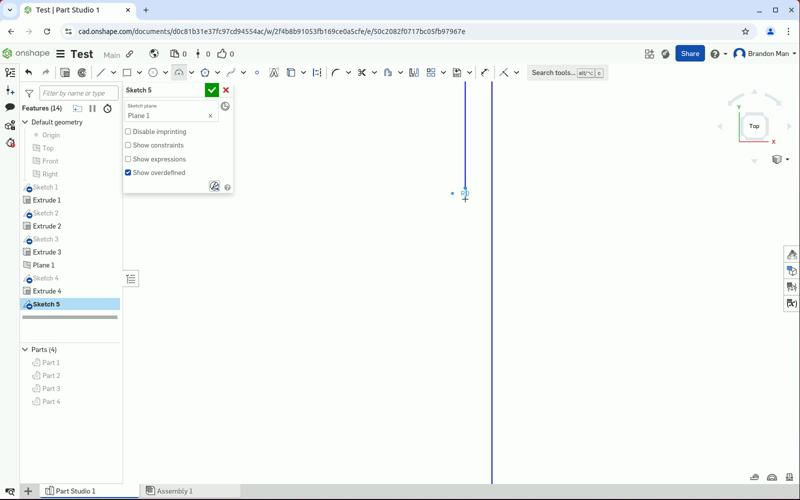
scroll(-6)
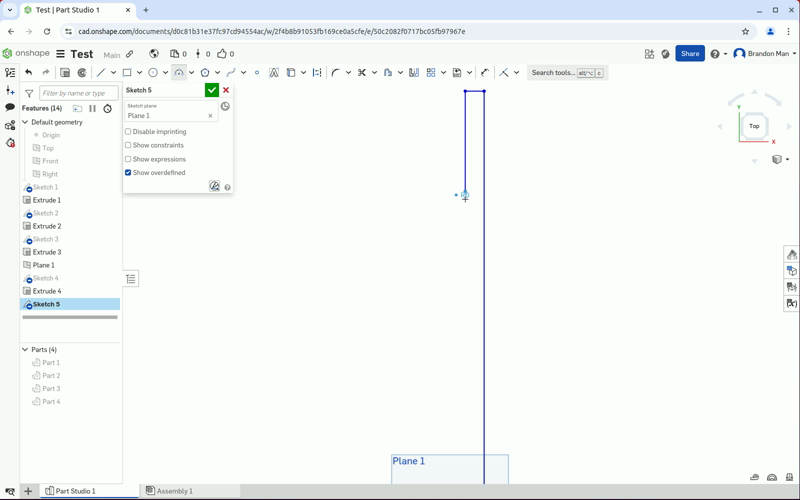
scroll(-6)
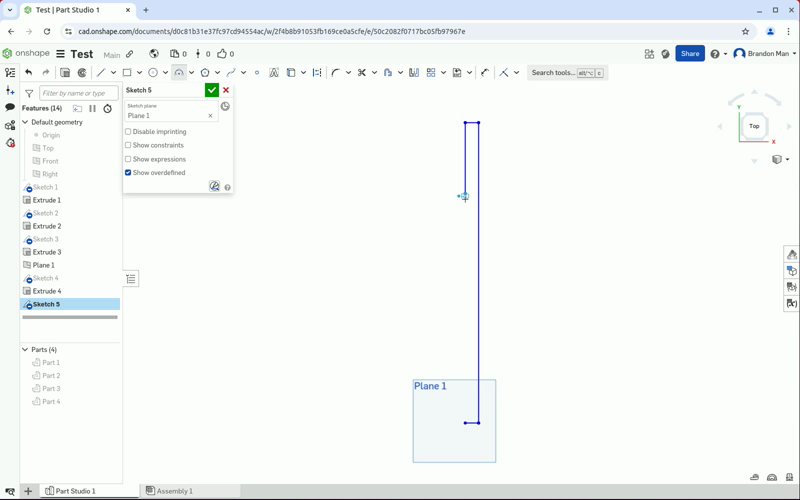
scroll(-6)
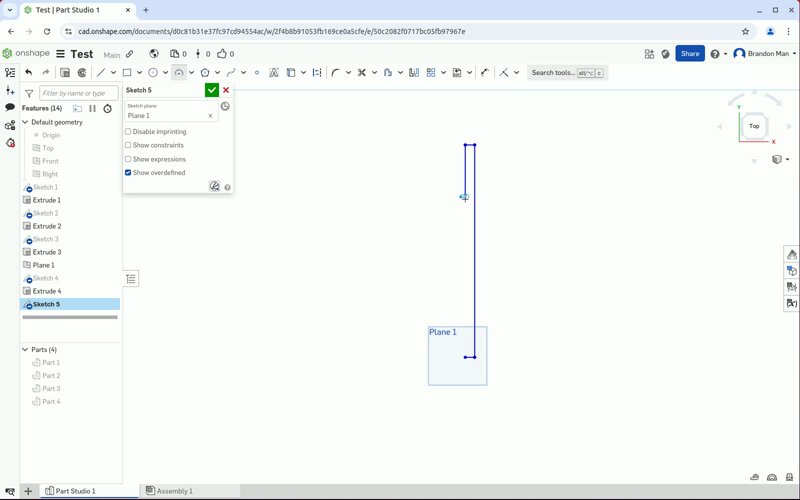
scroll(-6)
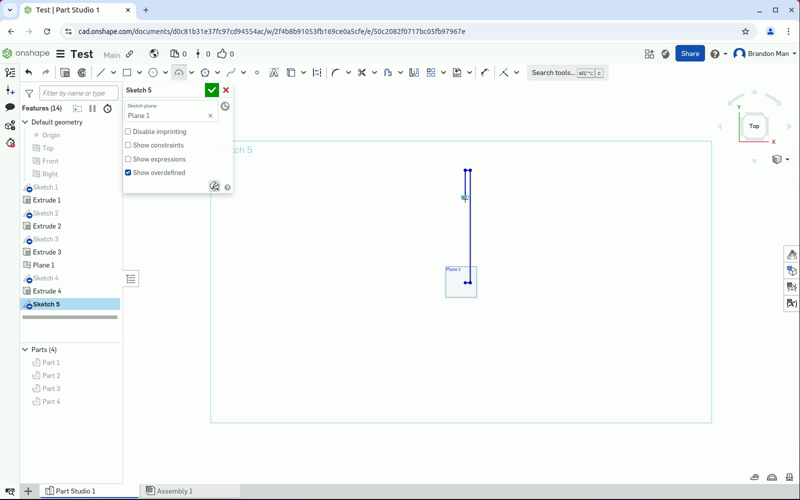
mouse_move(466, 197)
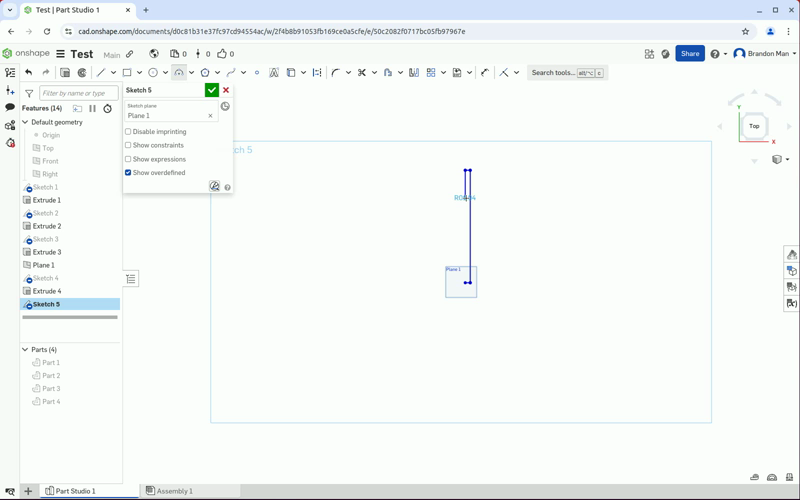
scroll(6)
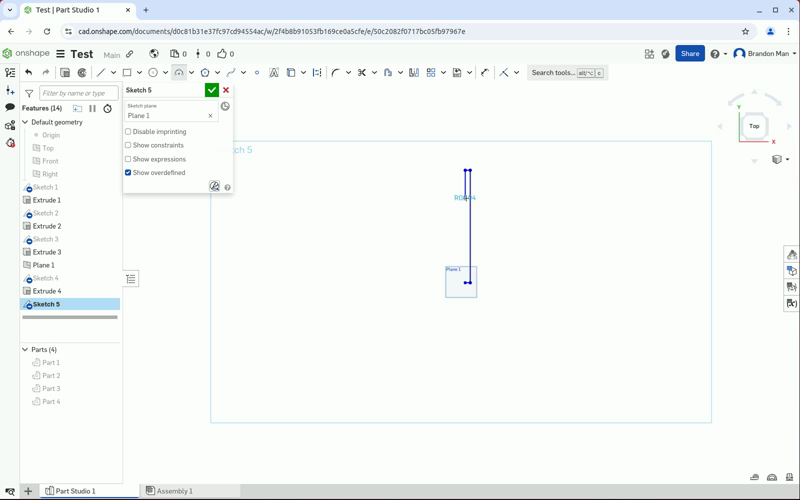
scroll(6)
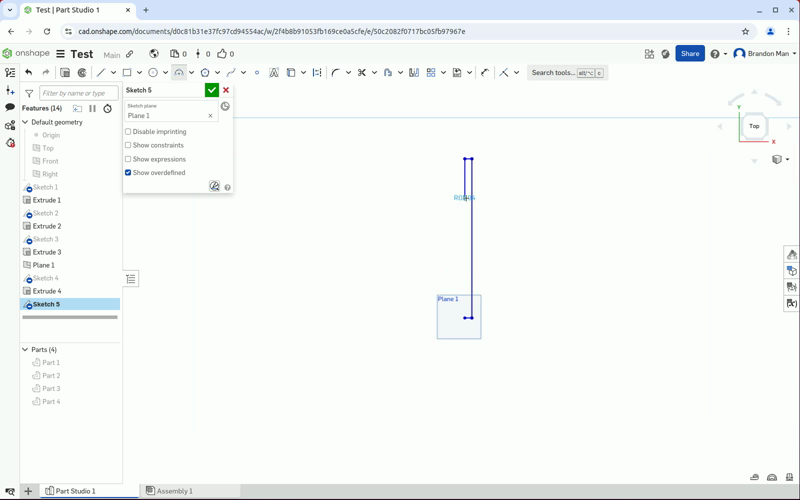
scroll(6)
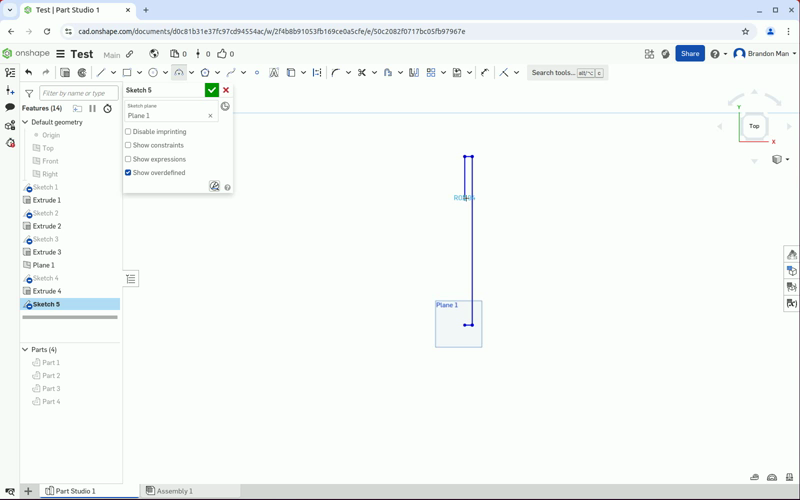
scroll(6)
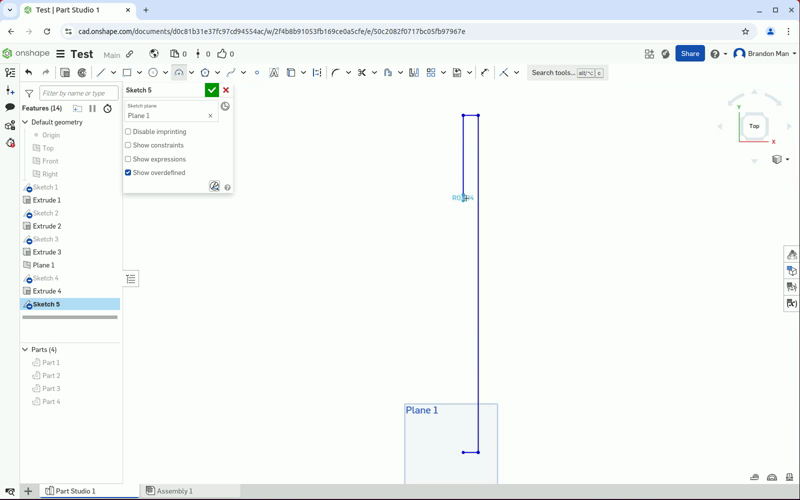
scroll(6)
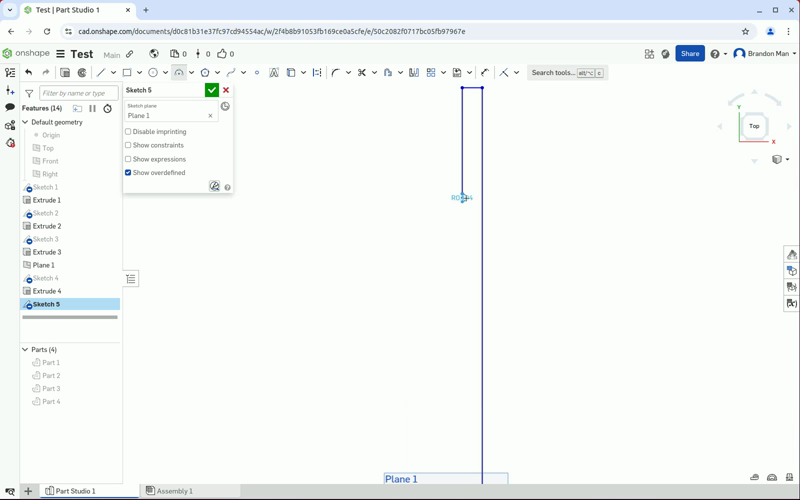
scroll(6)
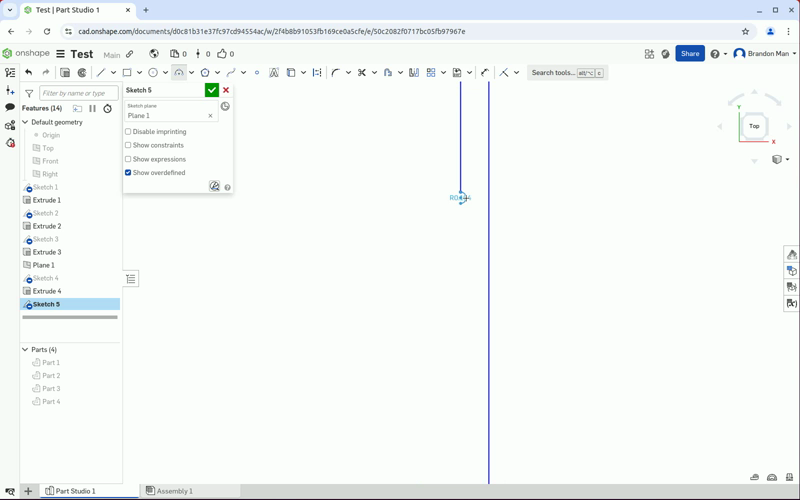
scroll(6)
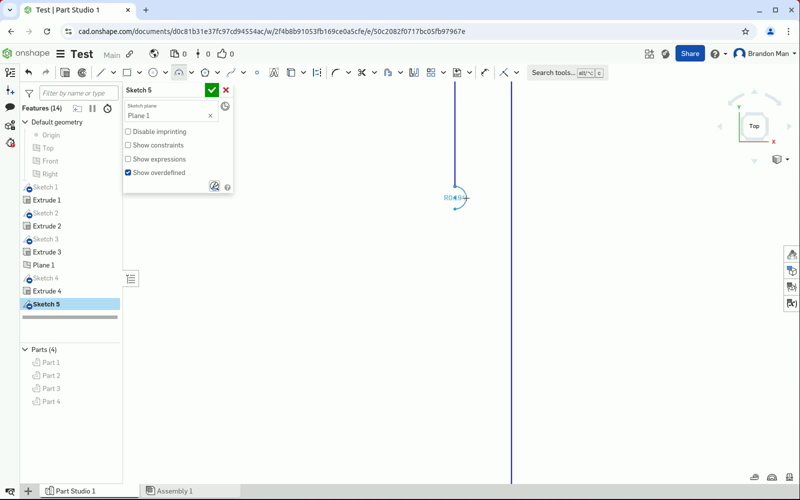
click(466, 197)
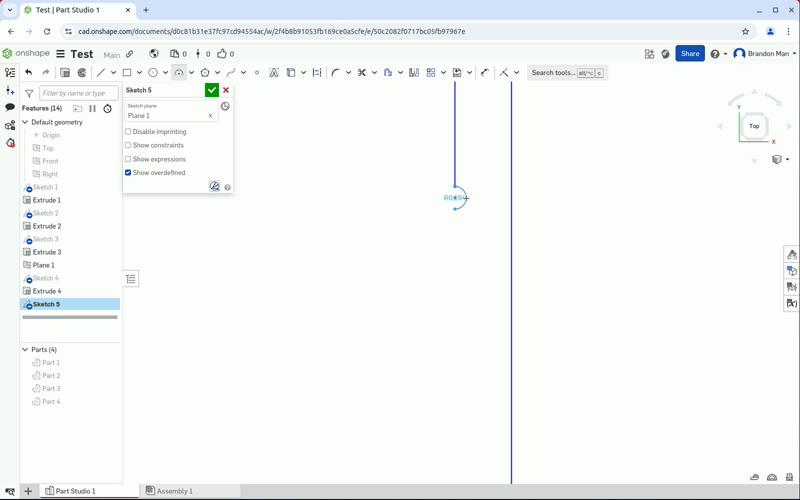
scroll(-6)
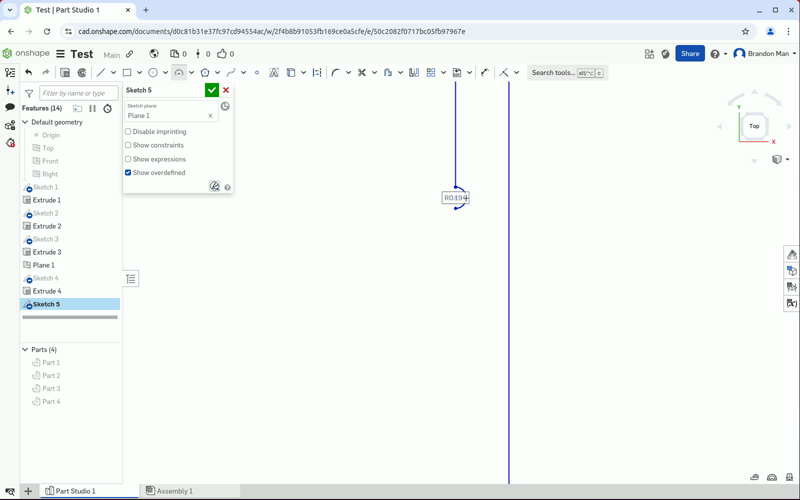
scroll(-6)
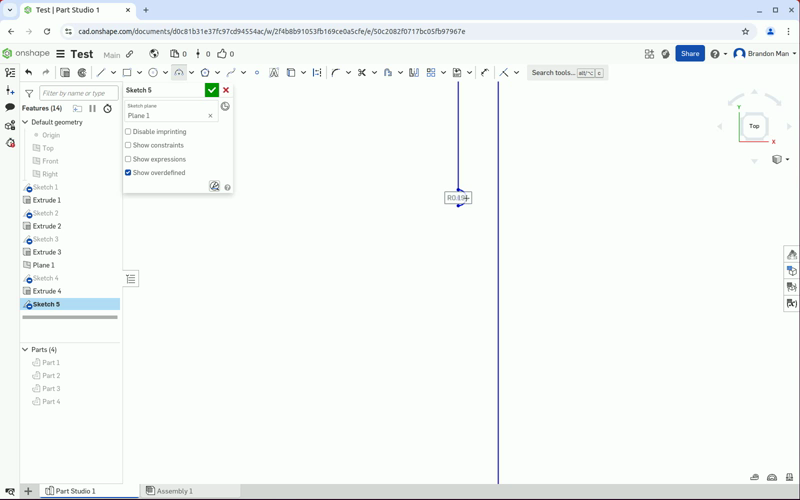
scroll(-6)
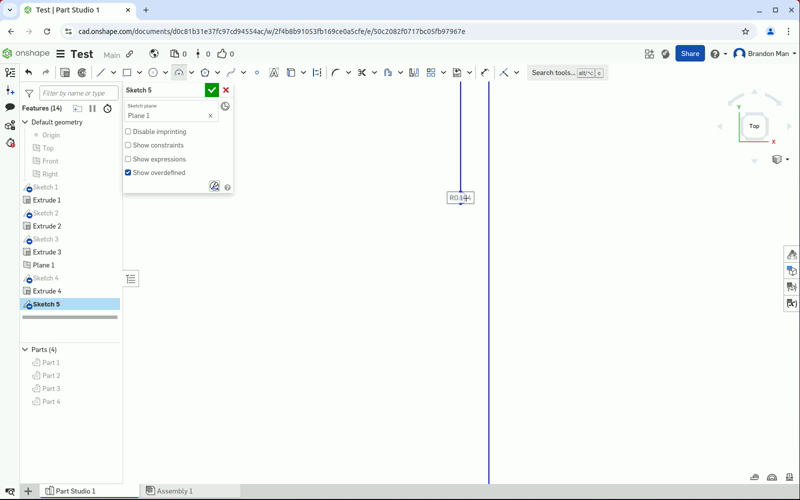
scroll(-6)
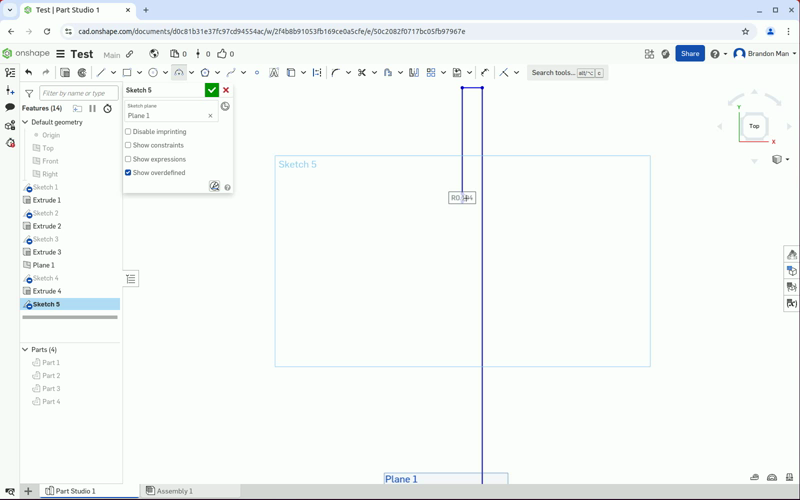
scroll(-6)
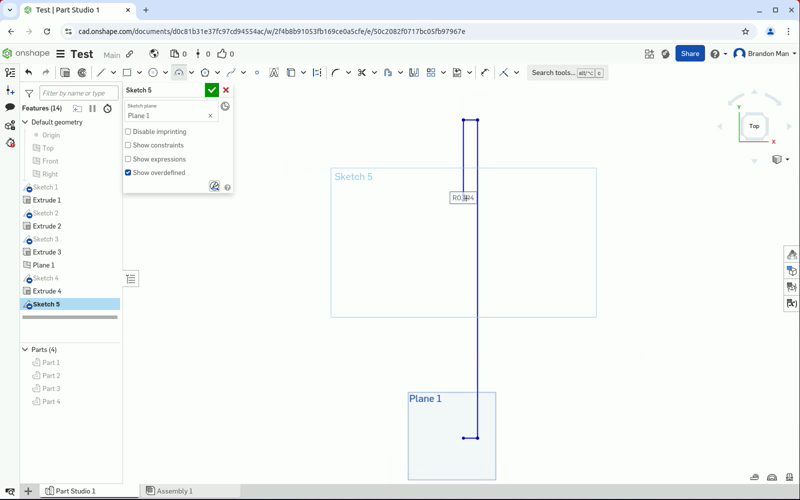
scroll(-6)
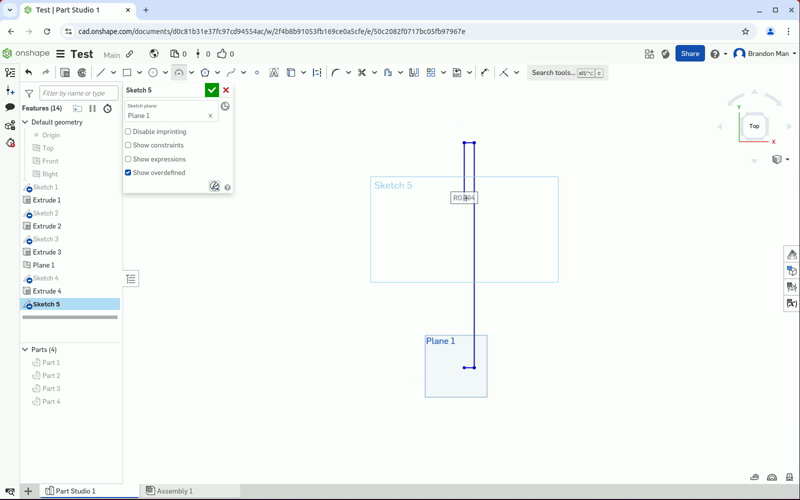
scroll(-6)
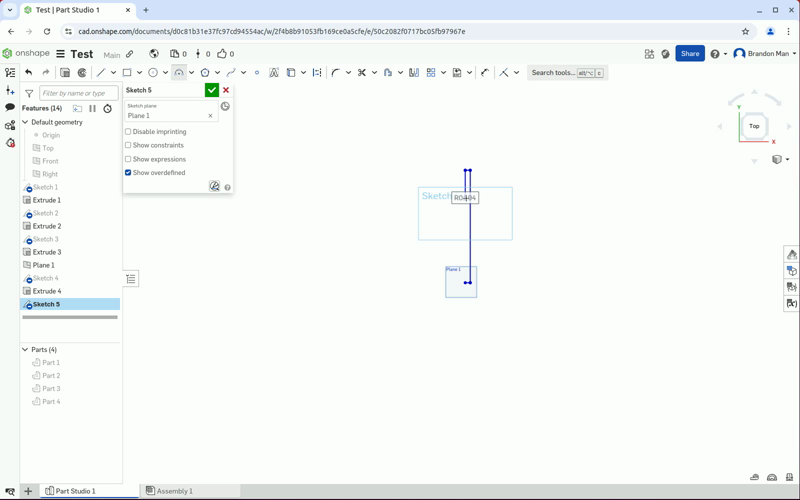
key_up(shift)
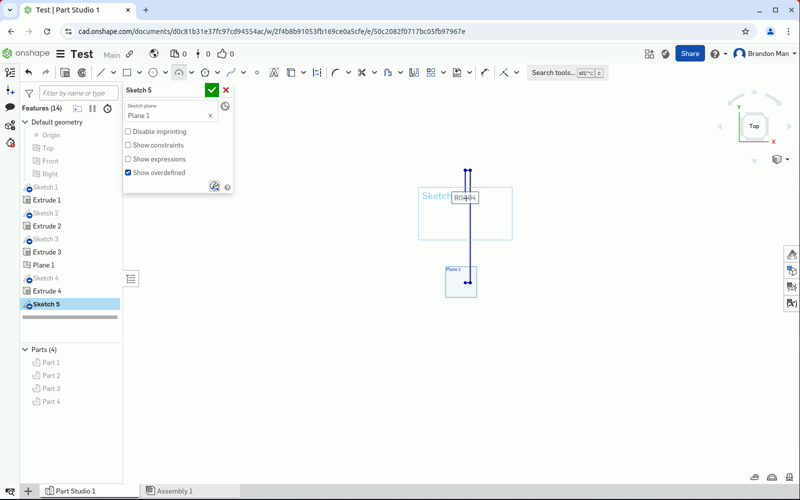
key(esc)
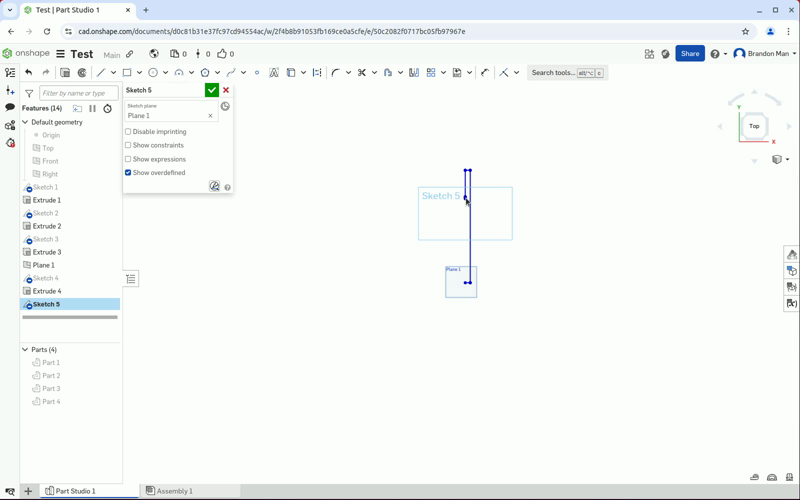
key(l)
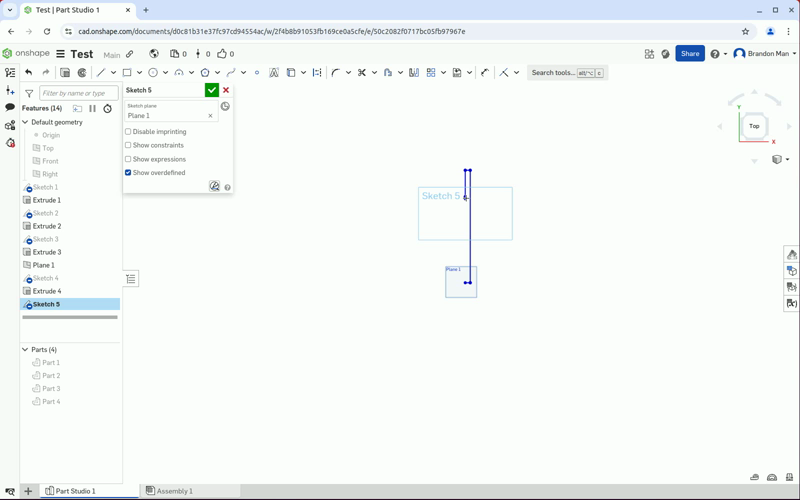
mouse_move(465, 198)
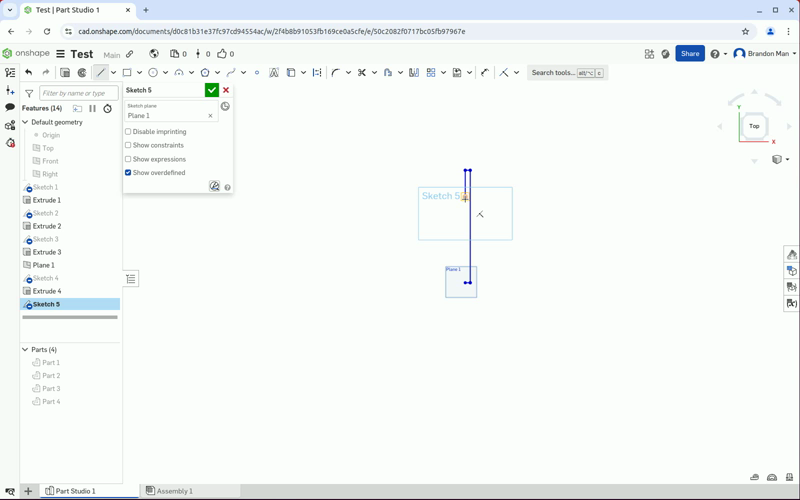
scroll(6)
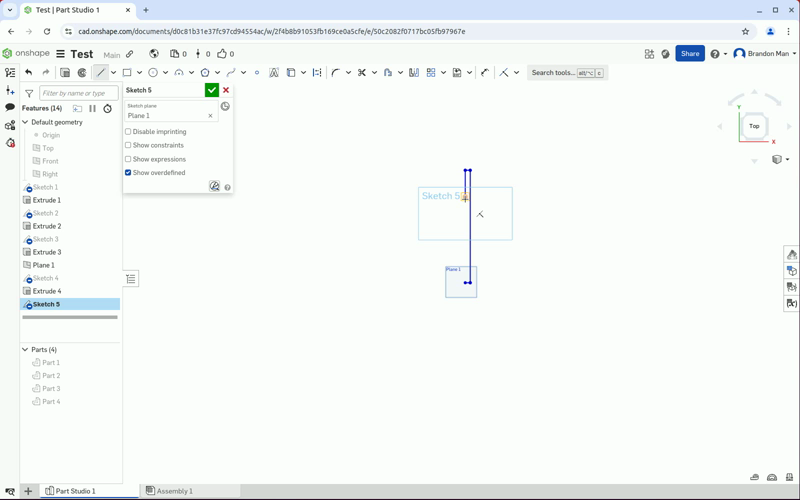
scroll(6)
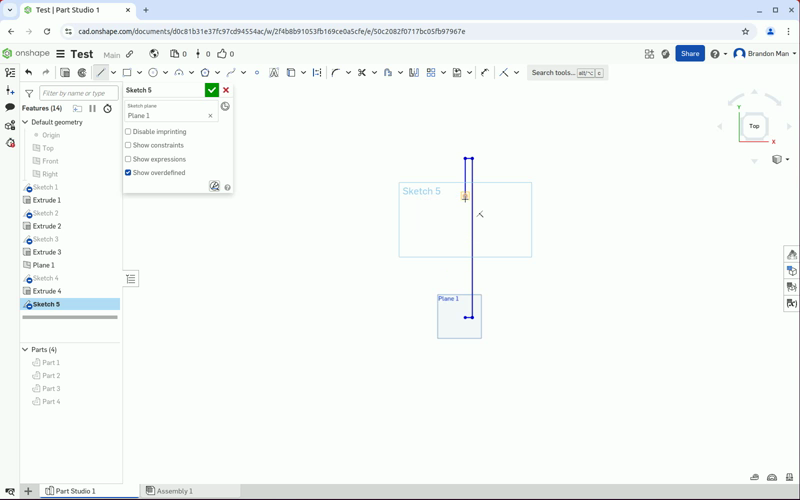
scroll(6)
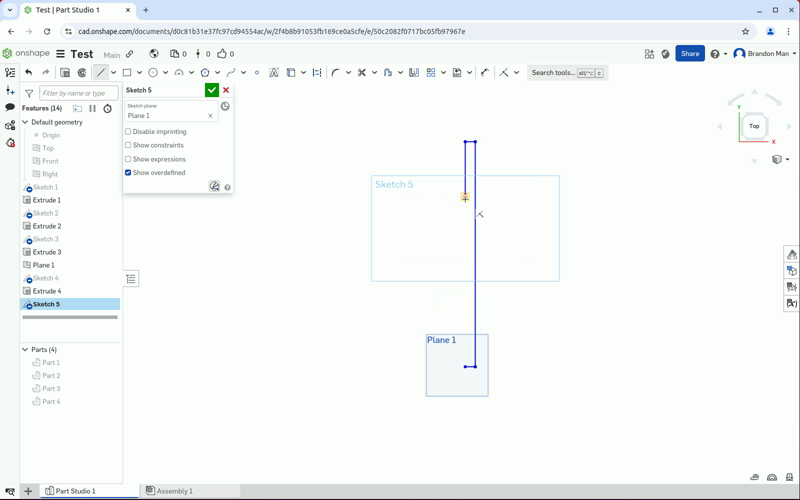
scroll(6)
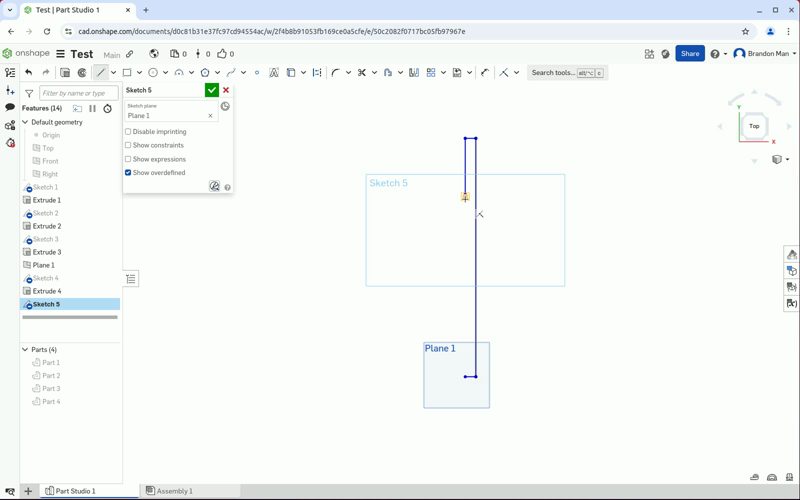
scroll(6)
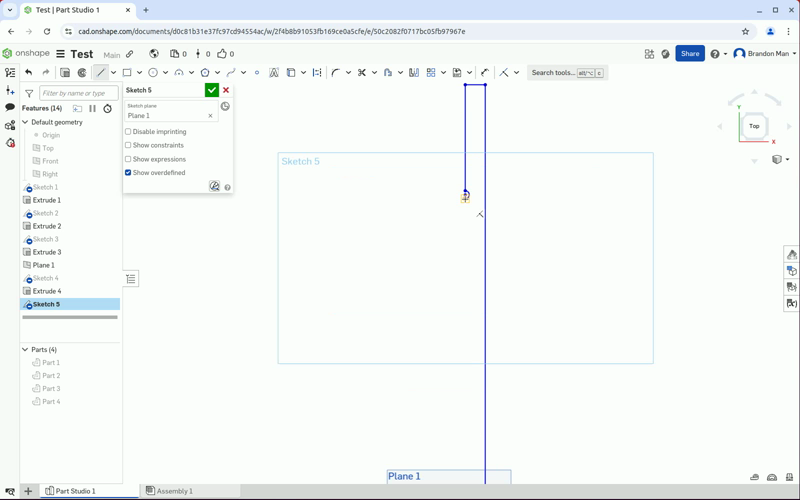
scroll(6)
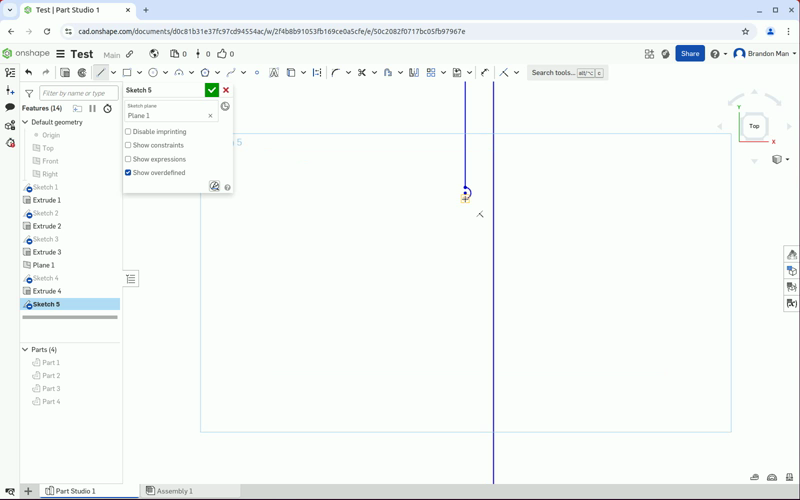
scroll(6)
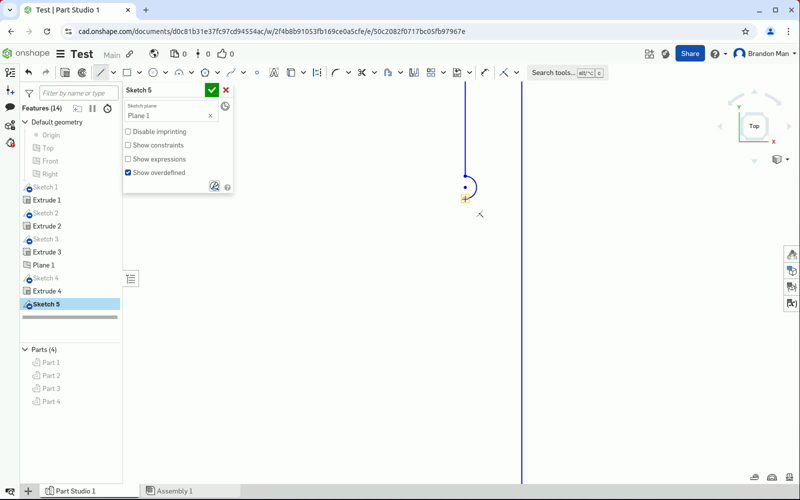
click(465, 198)
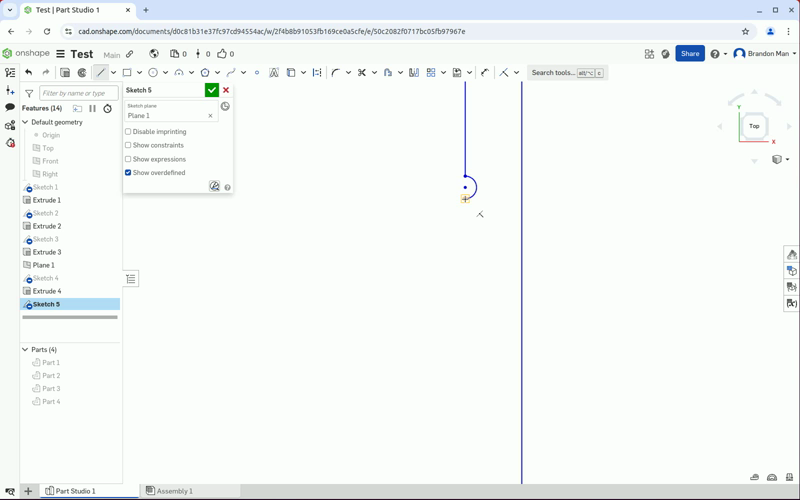
scroll(-6)
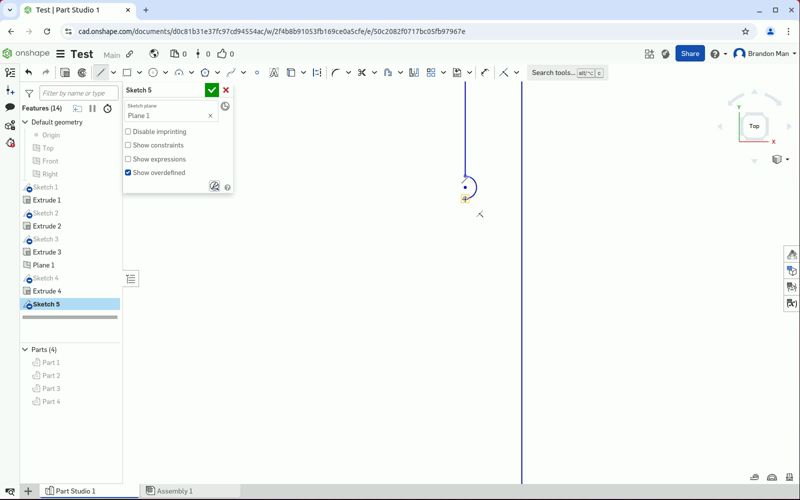
scroll(-6)
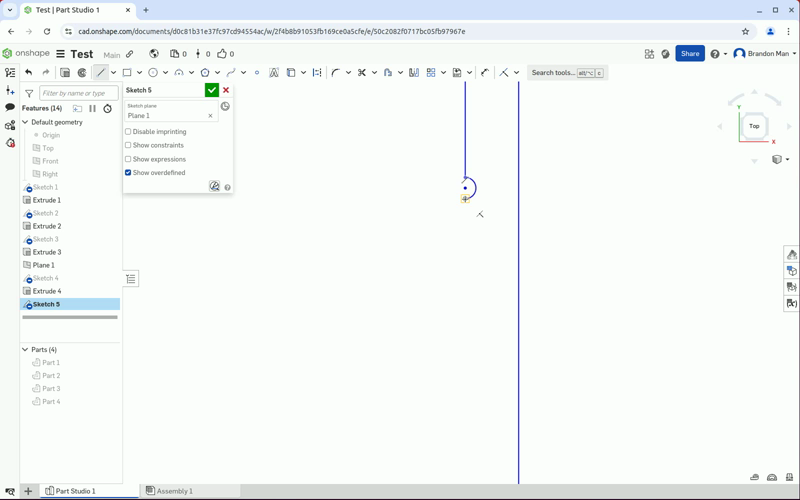
scroll(-6)
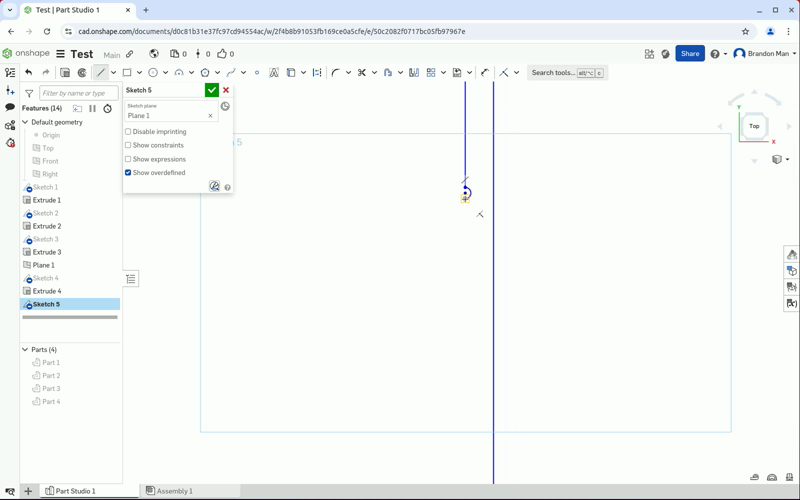
scroll(-6)
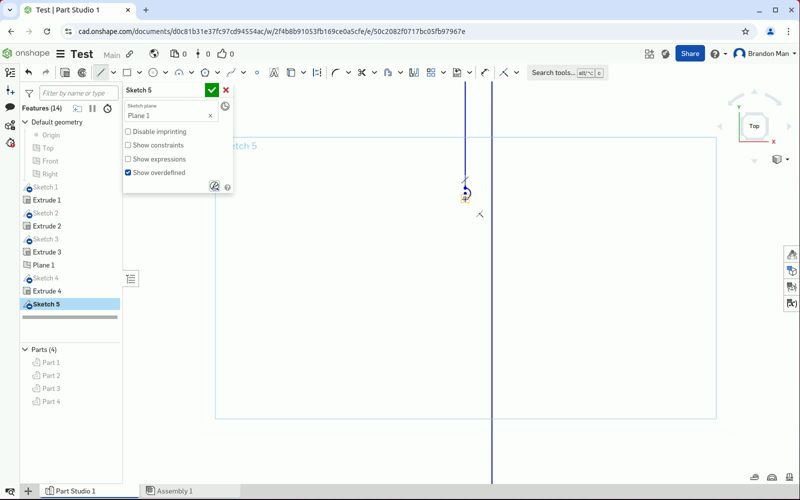
scroll(-6)
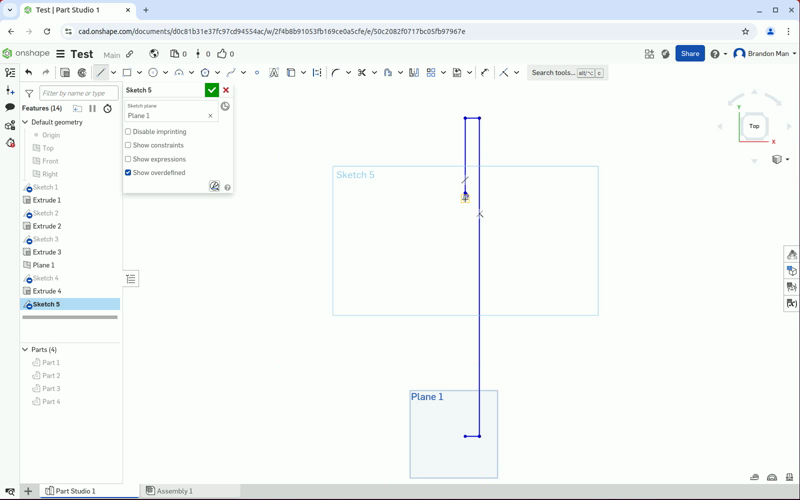
scroll(-6)
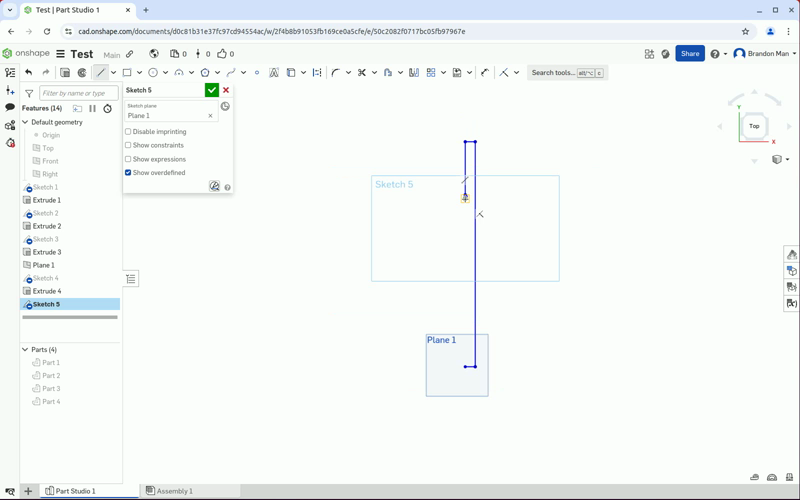
scroll(-6)
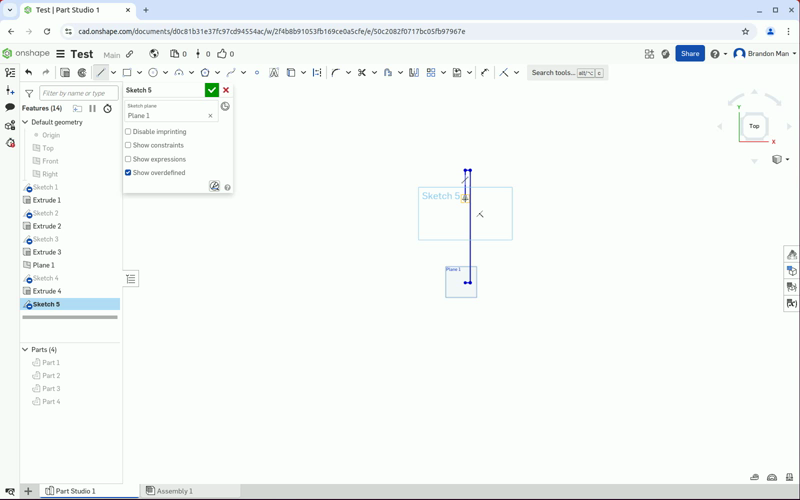
key_down(shift)
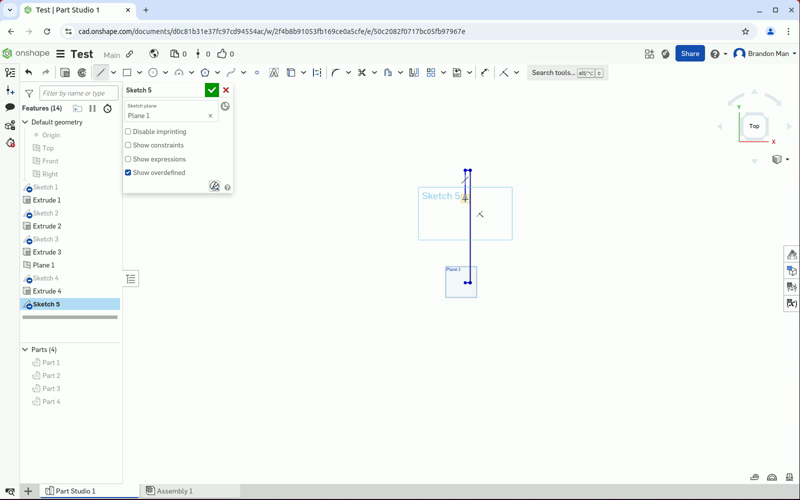
mouse_move(495, 198)
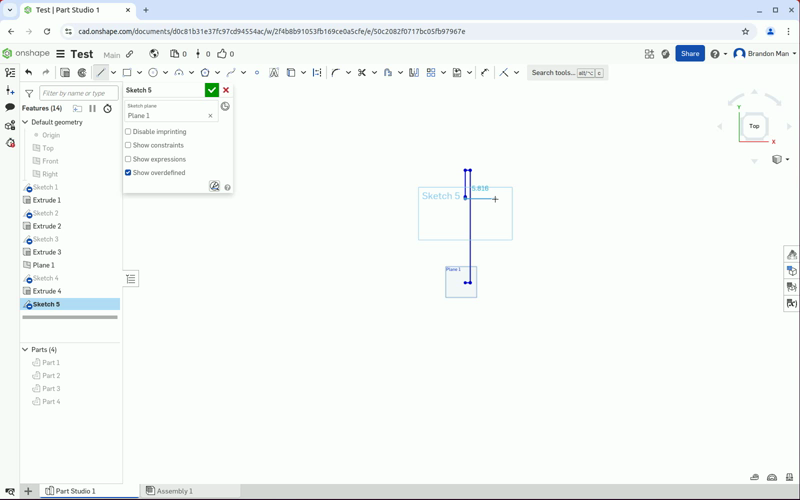
mouse_move(465, 214)
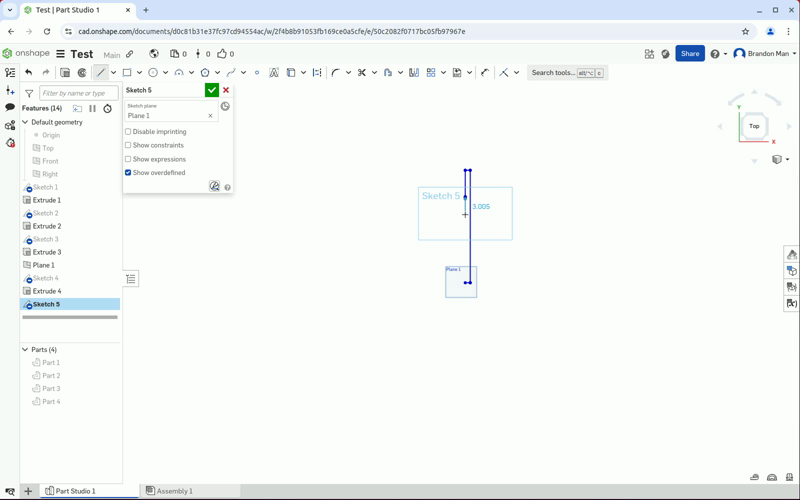
click(465, 214)
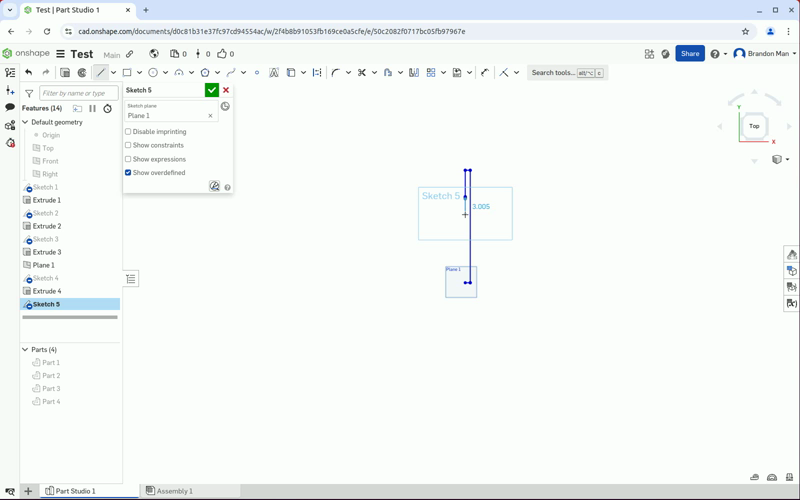
key_up(shift)
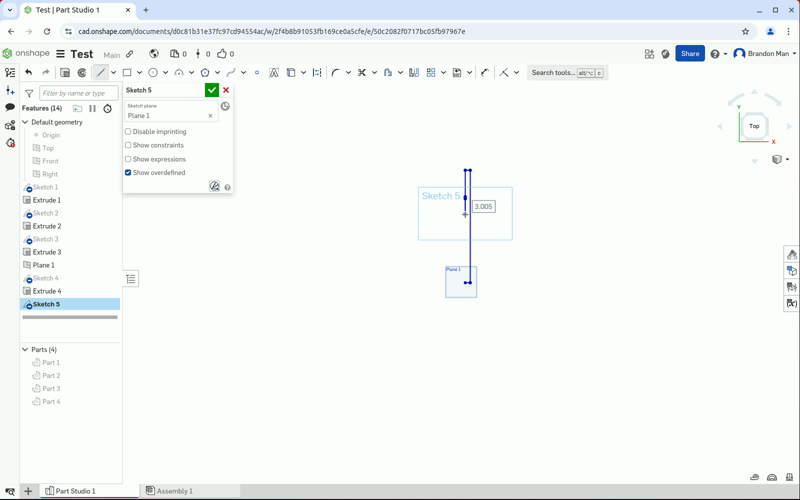
key(esc)
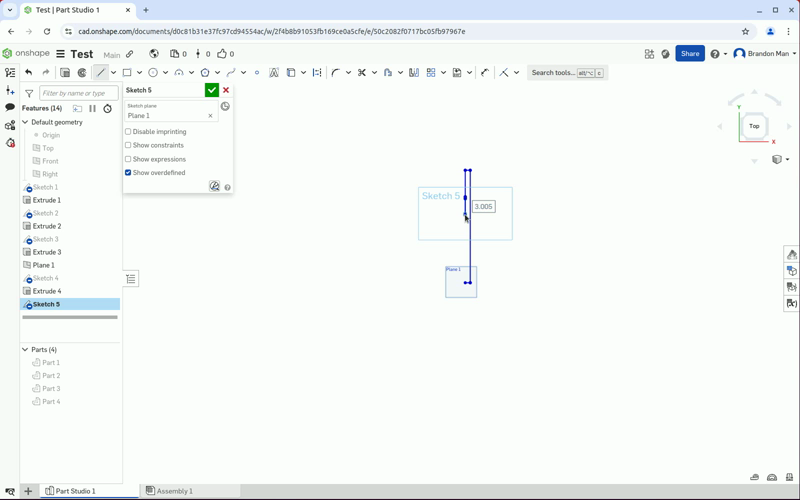
key(a)
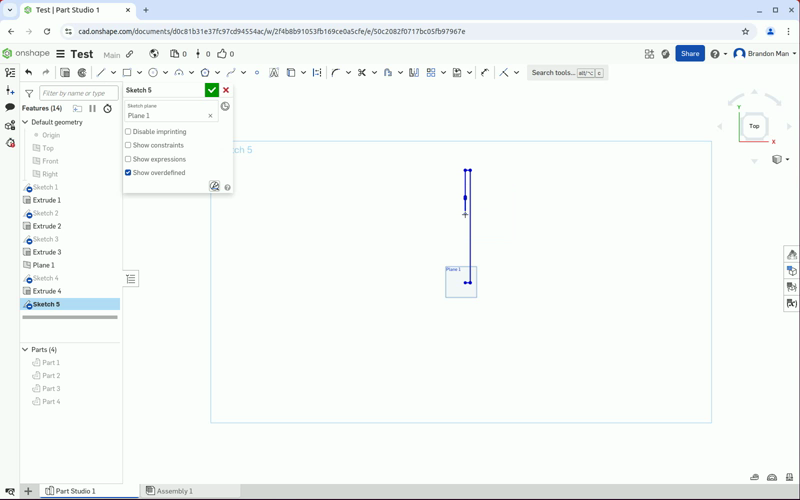
mouse_move(465, 214)
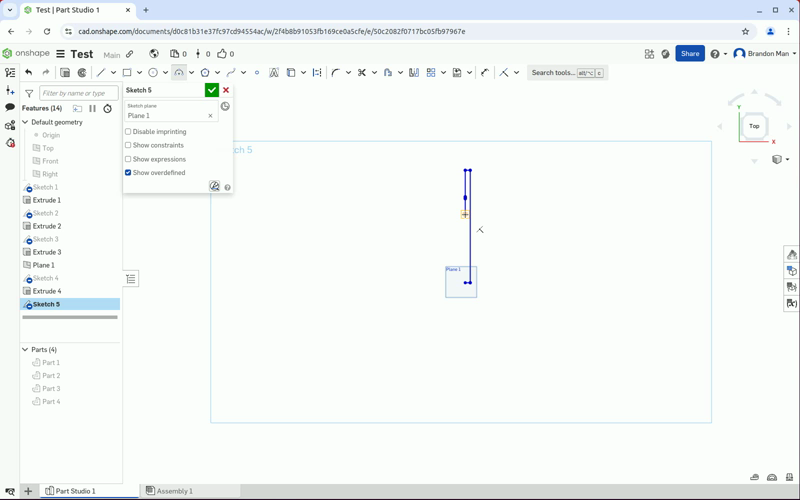
click(465, 214)
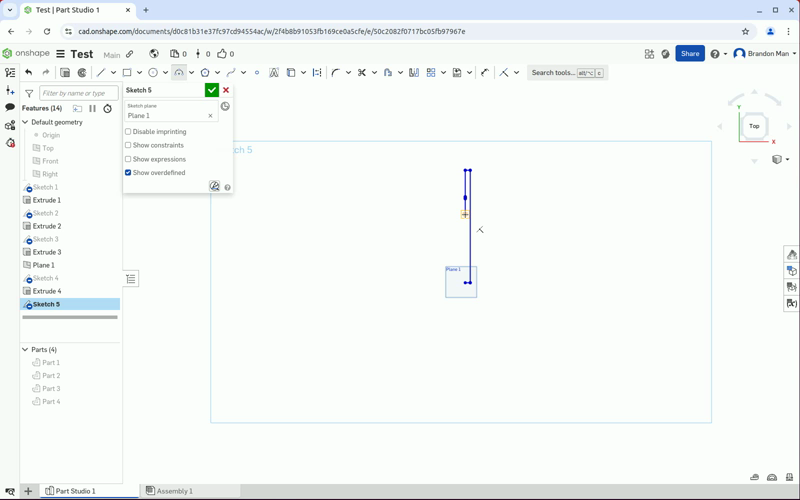
key_down(shift)
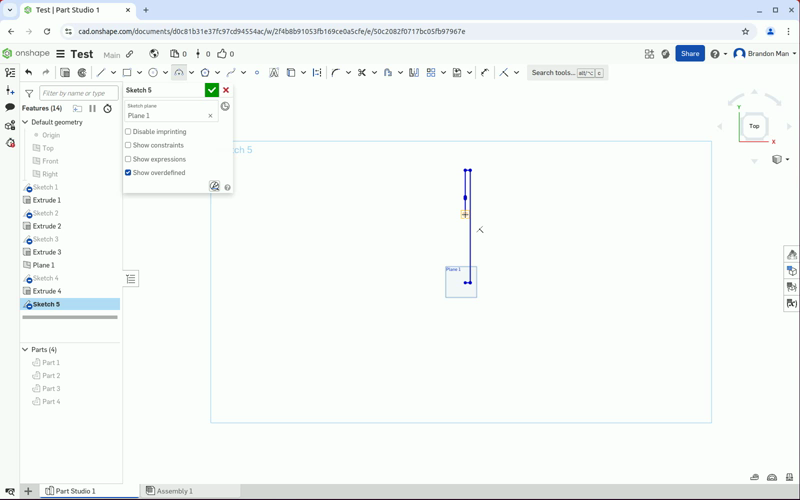
mouse_move(465, 216)
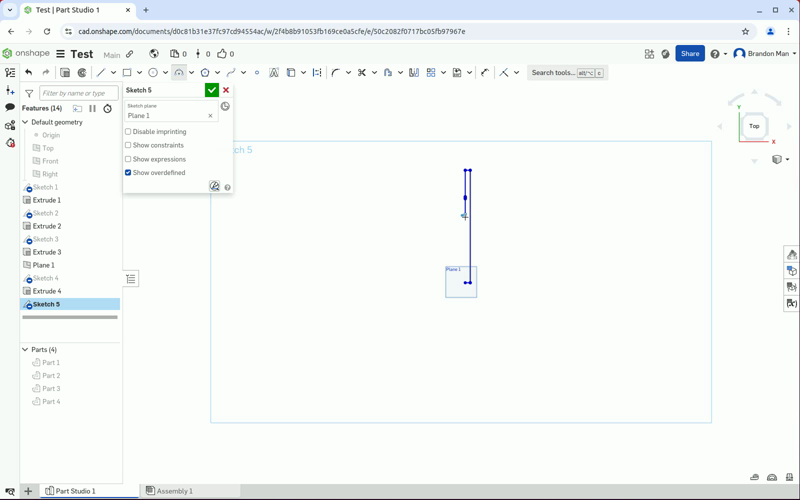
scroll(6)
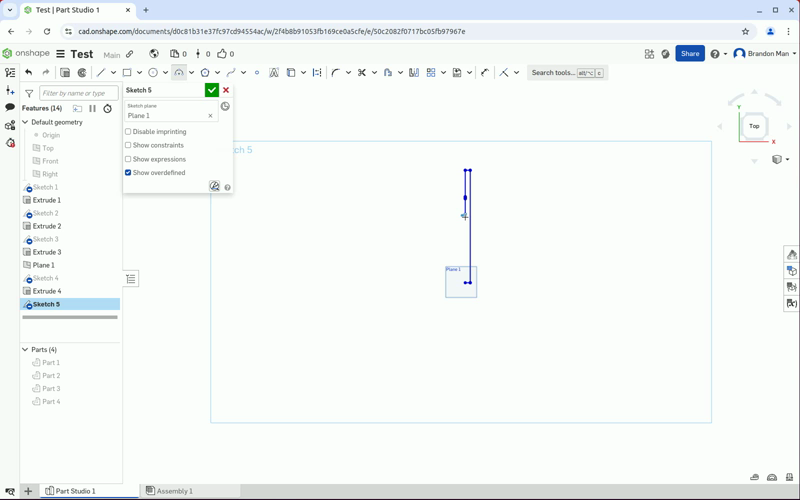
scroll(6)
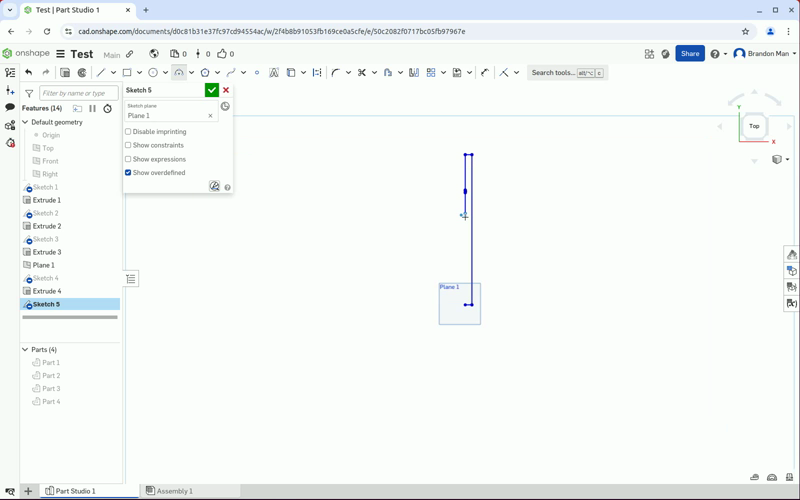
scroll(6)
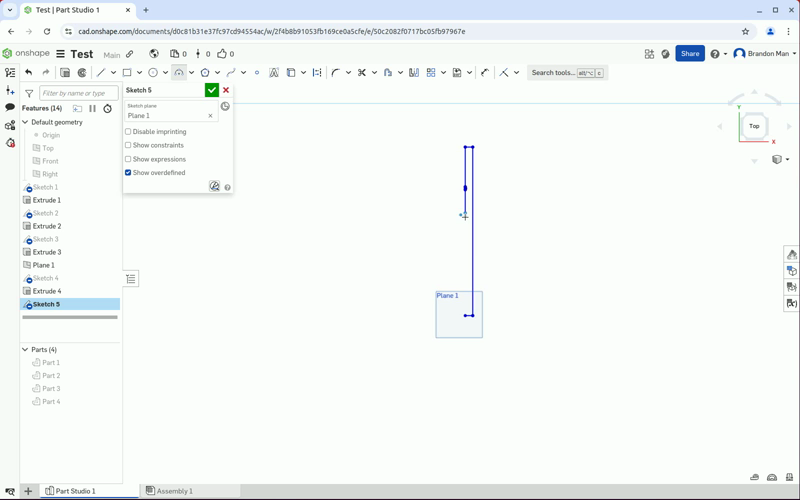
scroll(6)
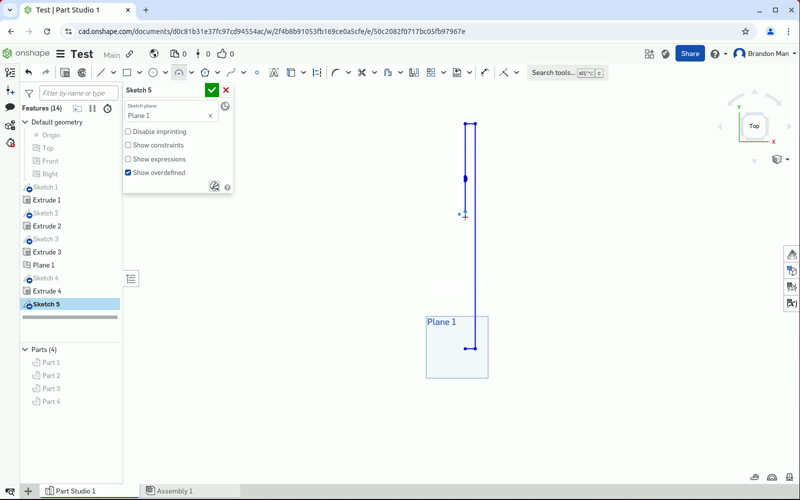
scroll(6)
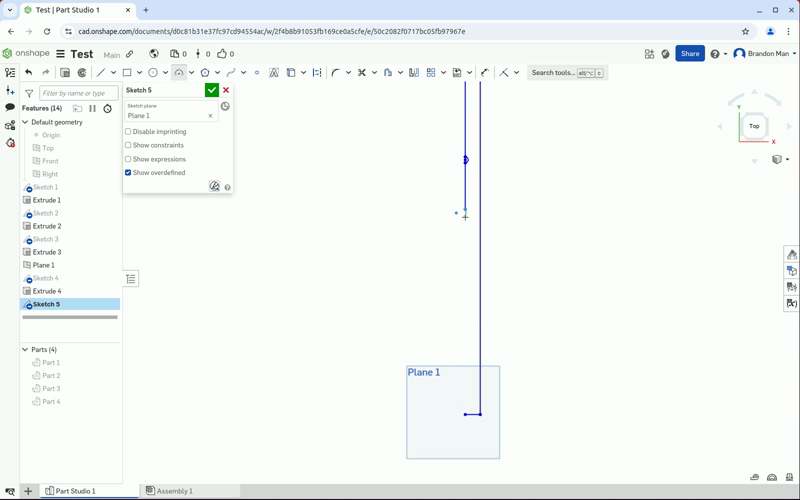
scroll(6)
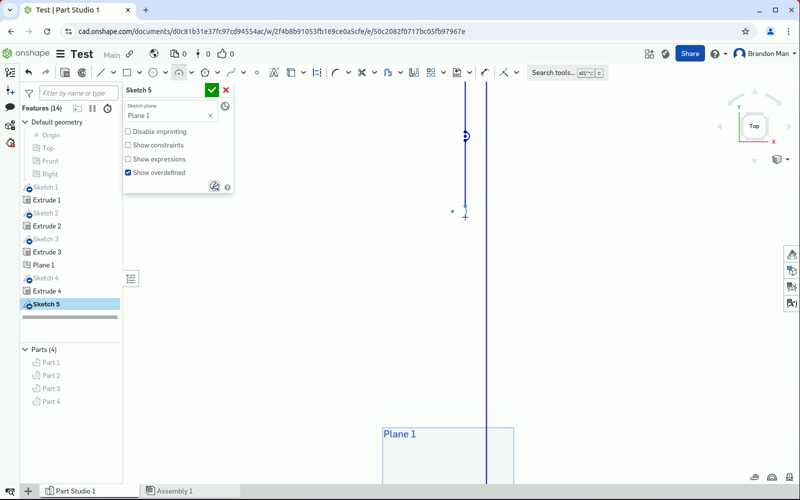
scroll(6)
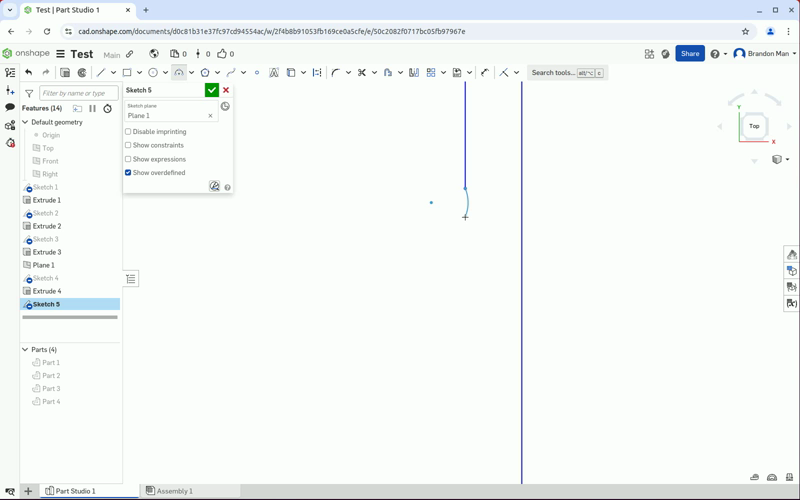
click(465, 216)
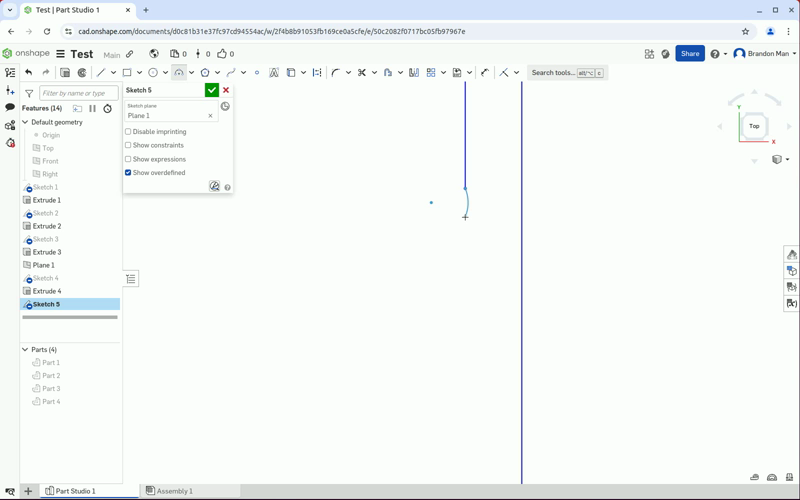
scroll(-6)
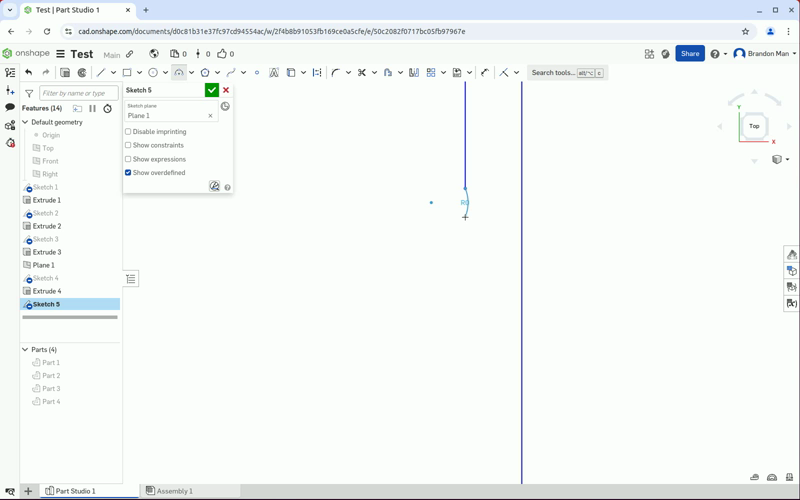
scroll(-6)
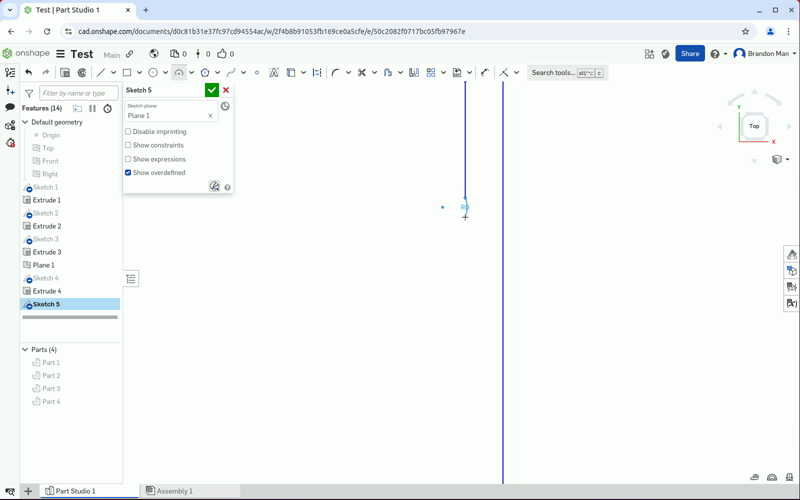
scroll(-6)
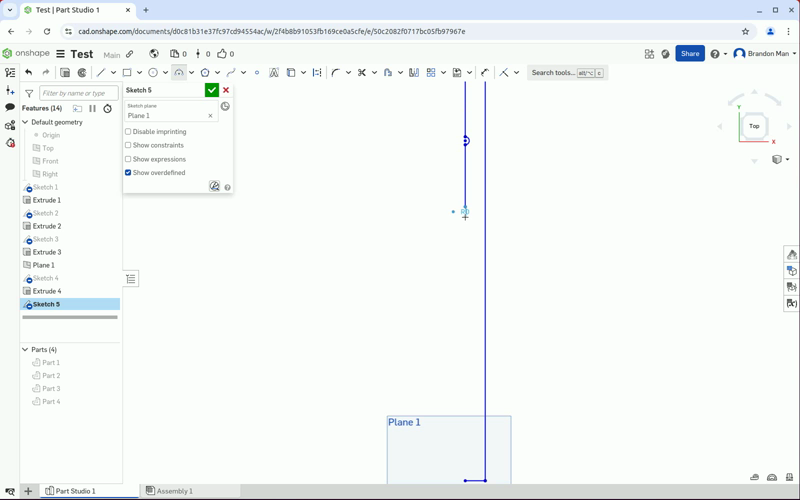
scroll(-6)
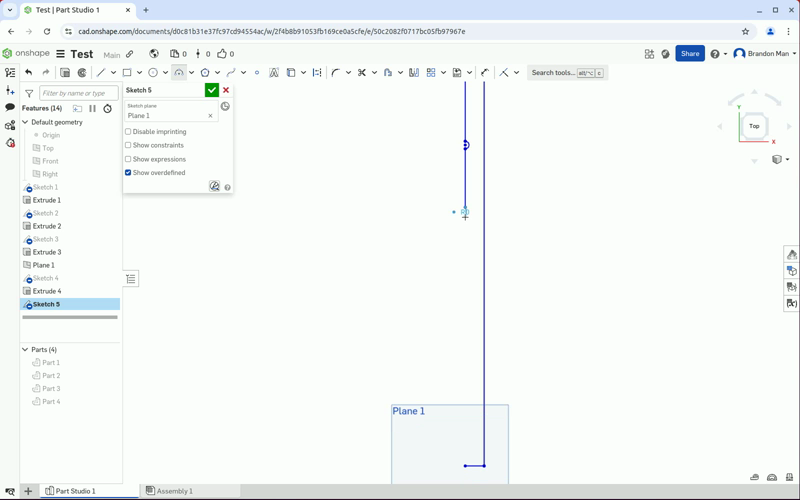
scroll(-6)
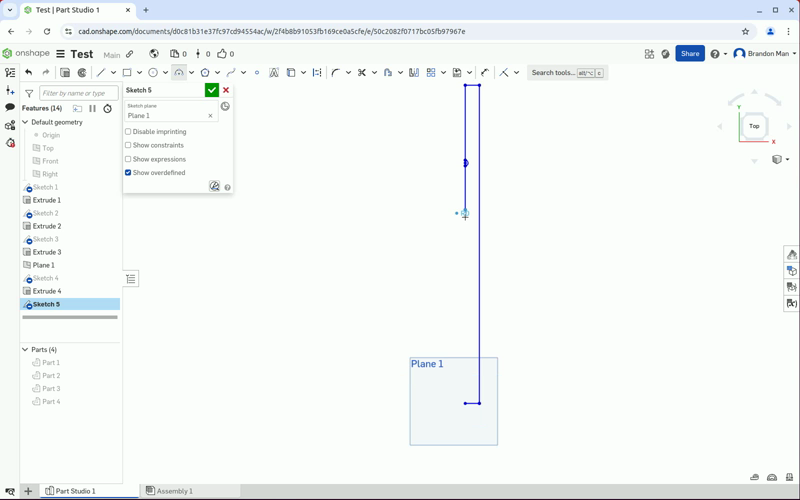
scroll(-6)
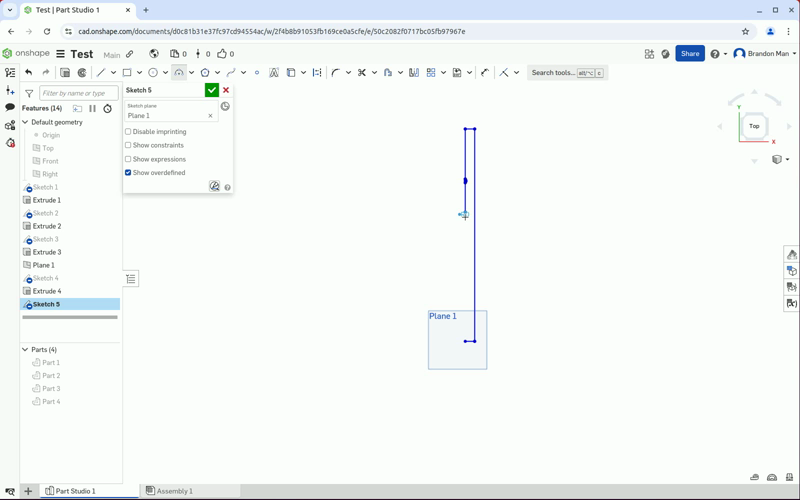
scroll(-6)
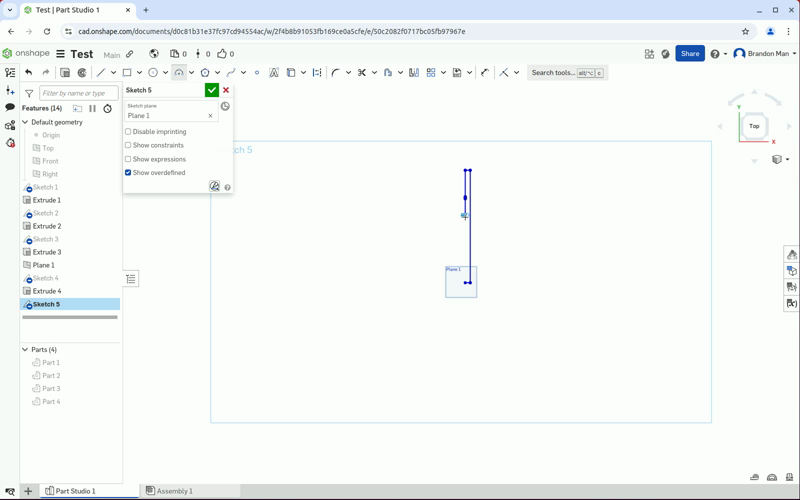
mouse_move(466, 215)
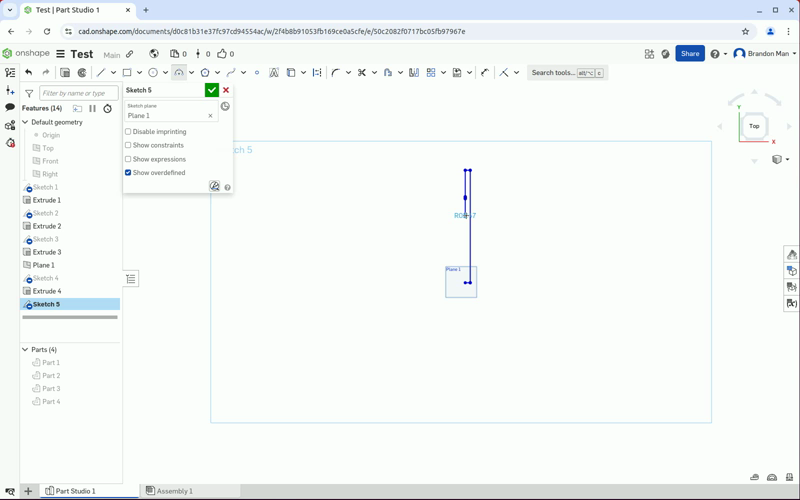
scroll(6)
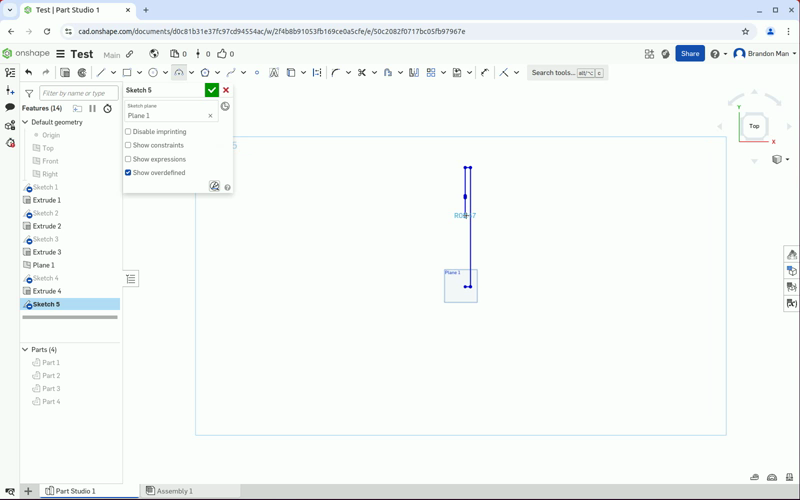
scroll(6)
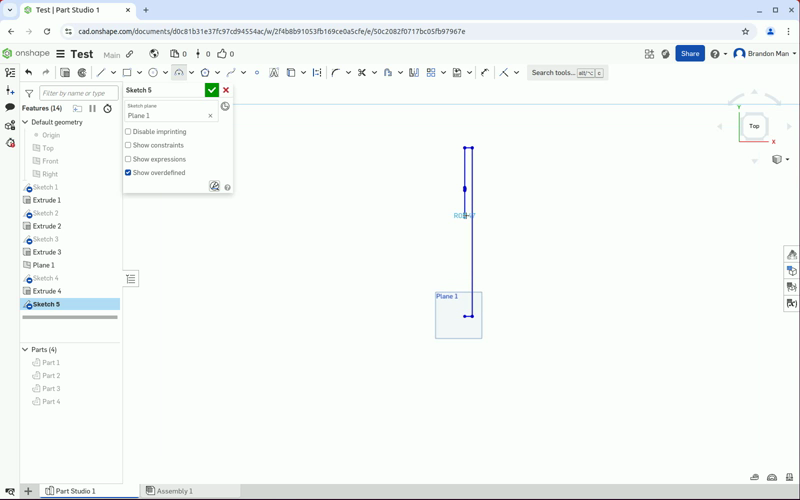
scroll(6)
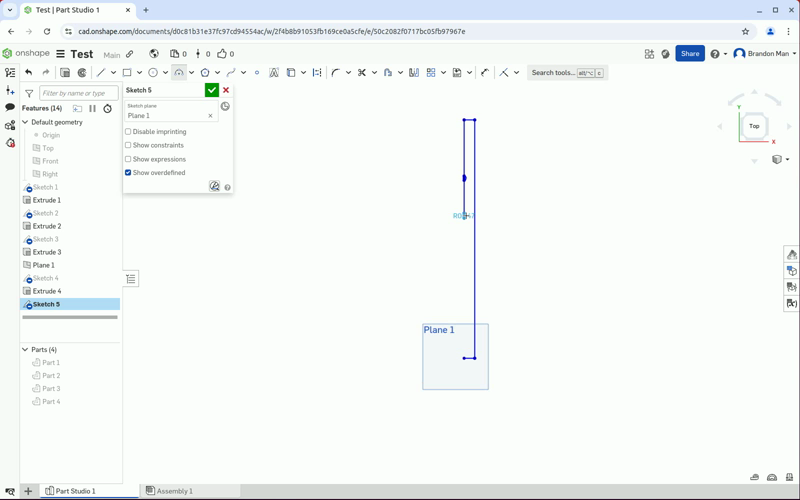
scroll(6)
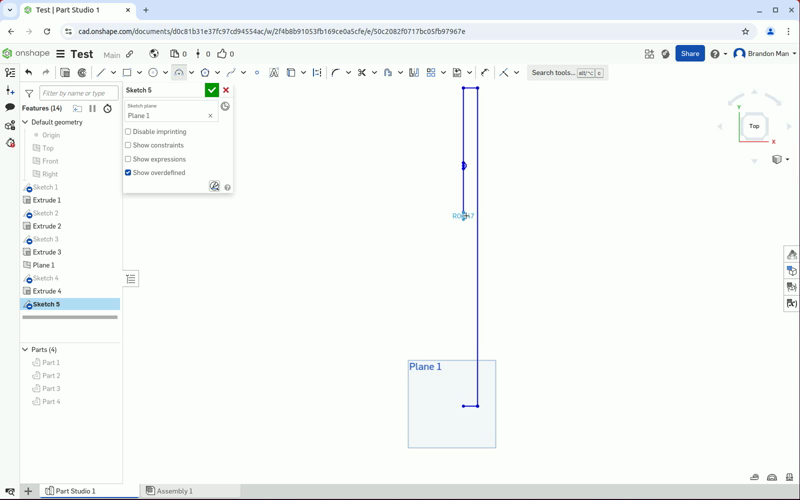
scroll(6)
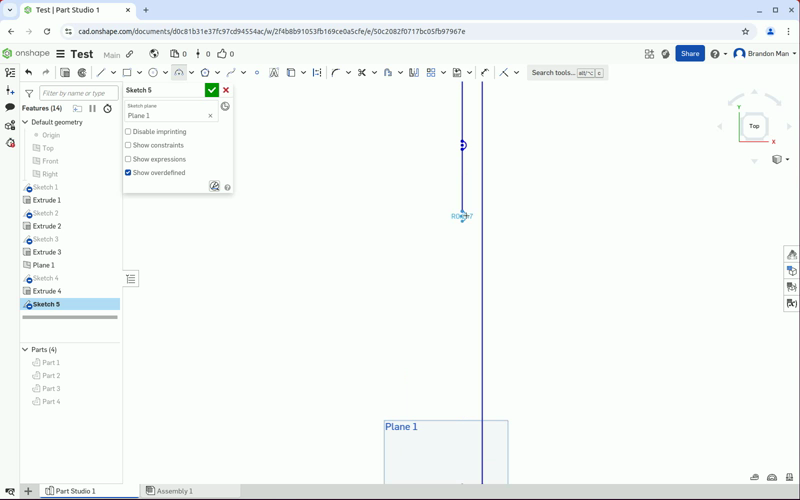
scroll(6)
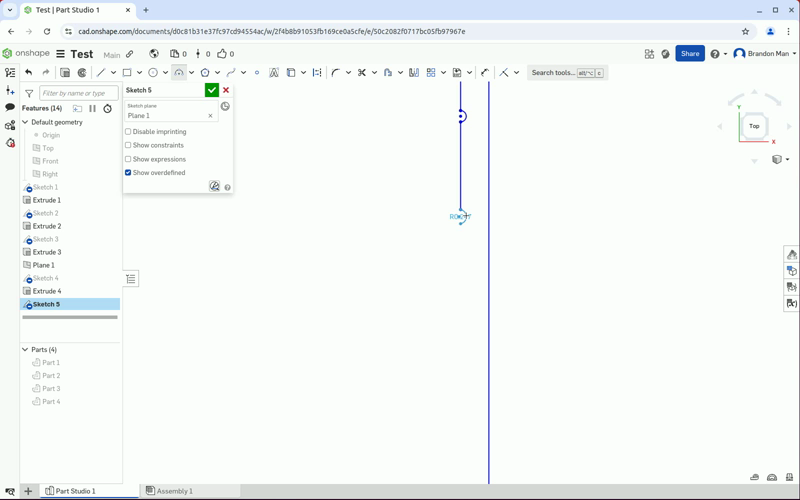
scroll(6)
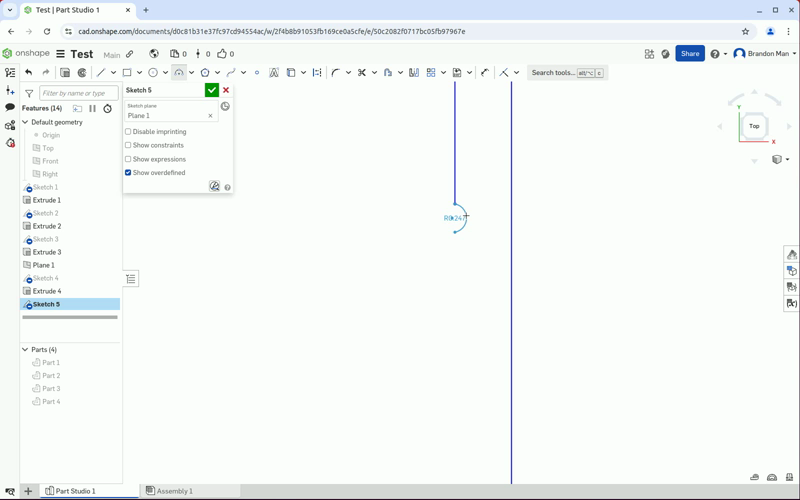
click(466, 215)
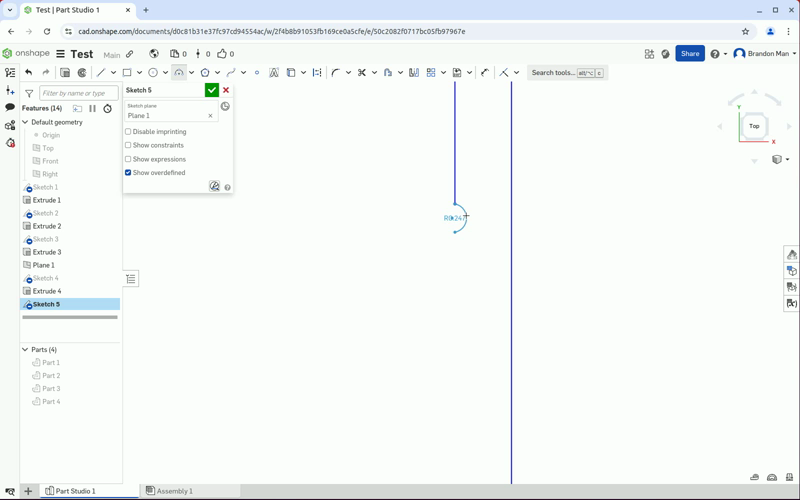
scroll(-6)
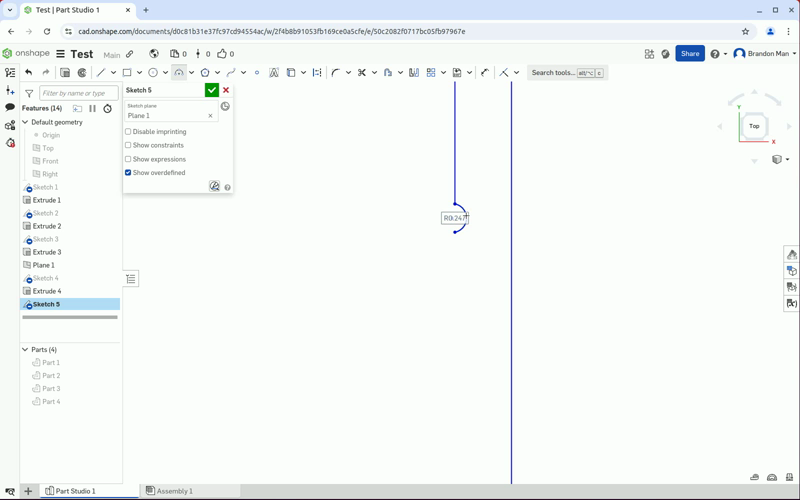
scroll(-6)
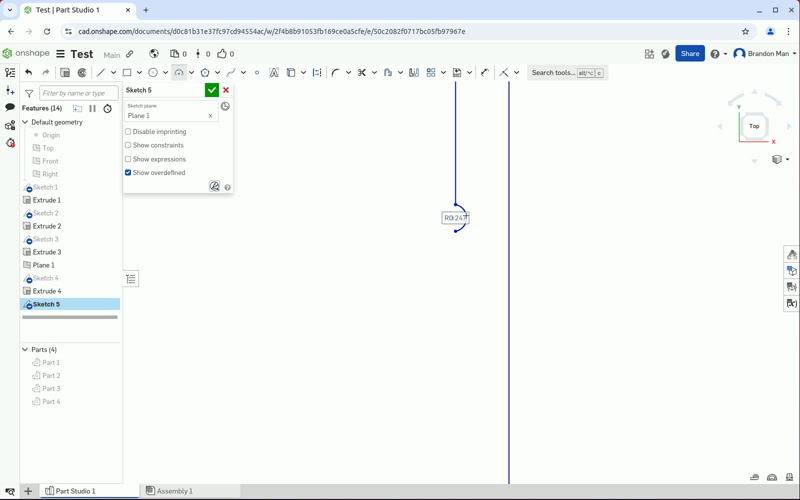
scroll(-6)
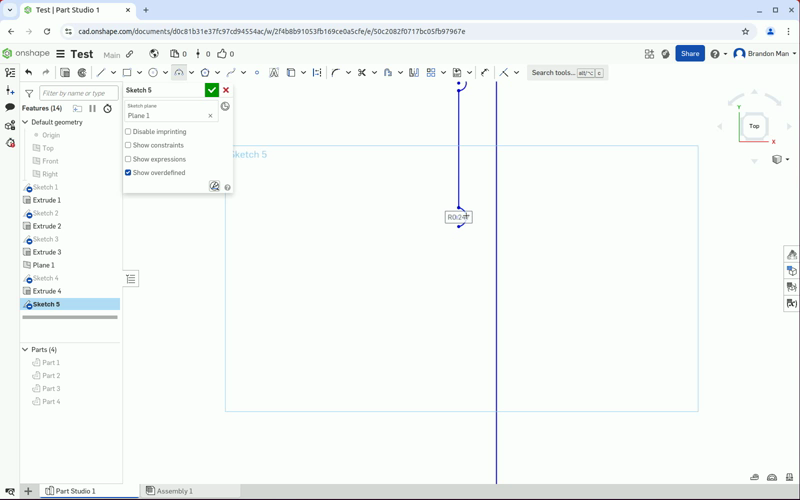
scroll(-6)
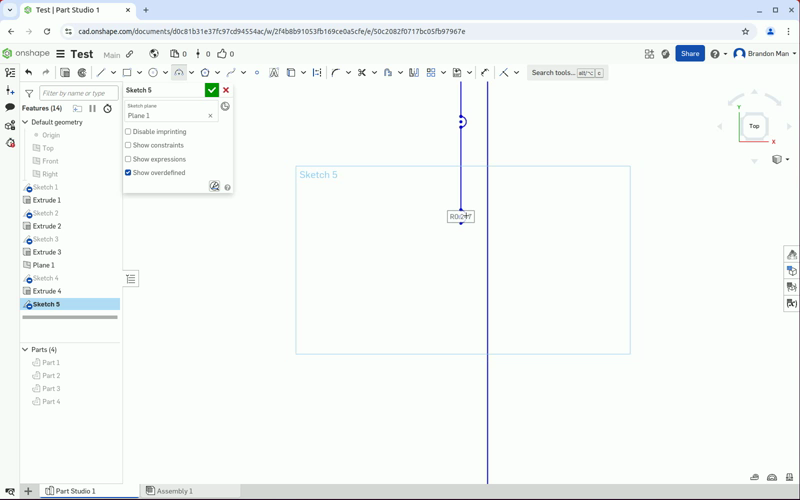
scroll(-6)
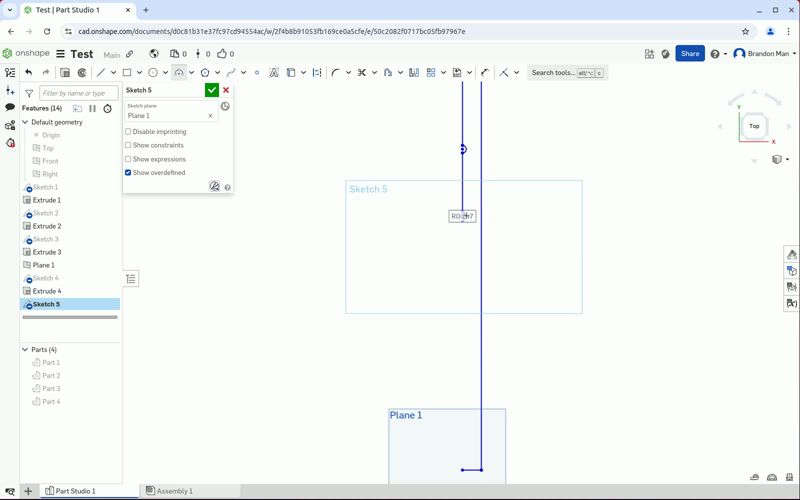
scroll(-6)
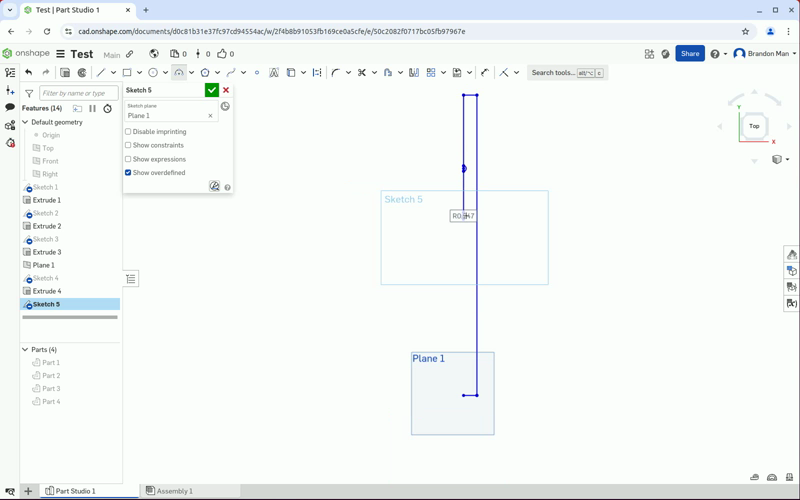
scroll(-6)
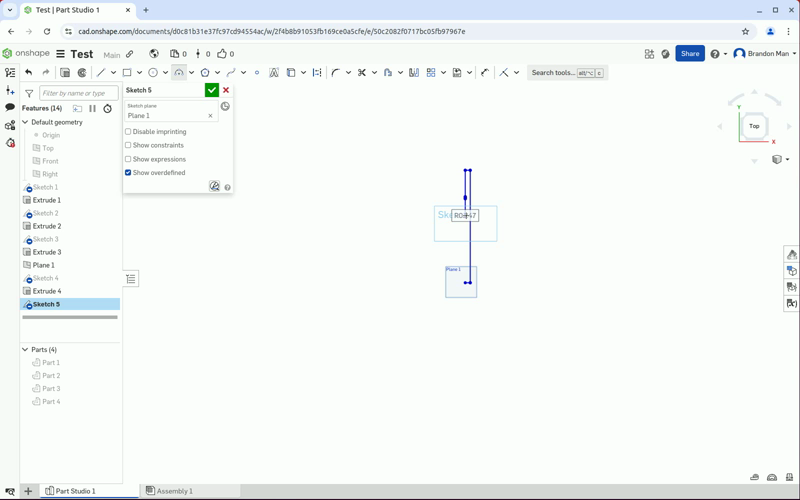
key_up(shift)
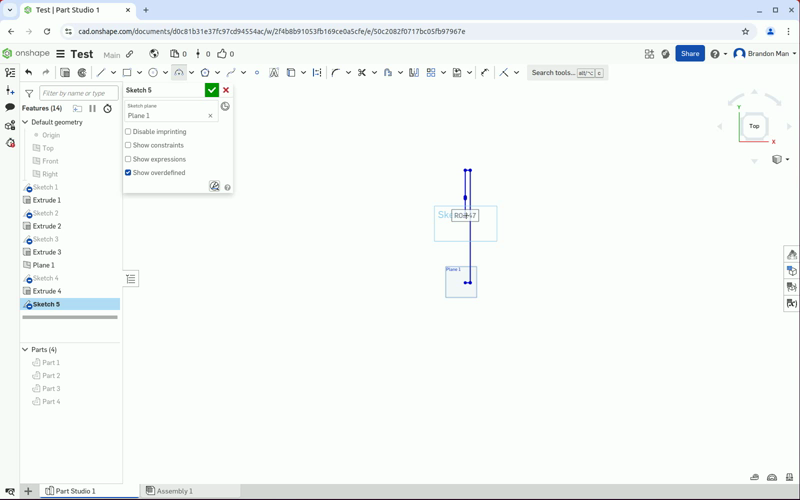
key(esc)
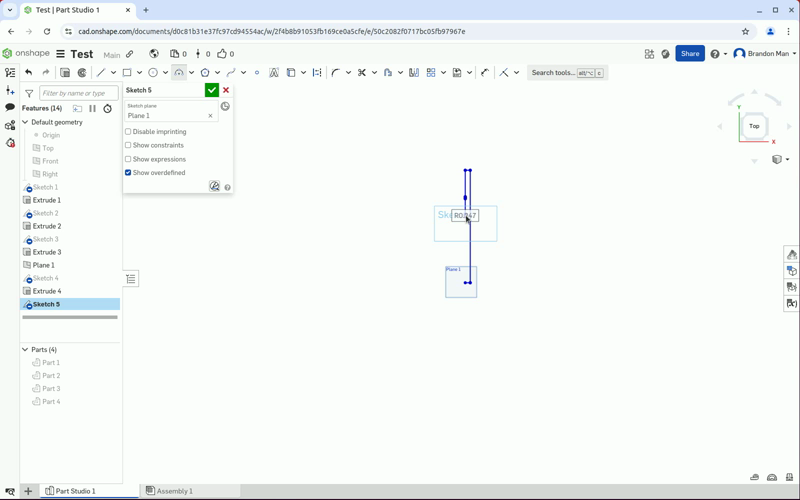
key(l)
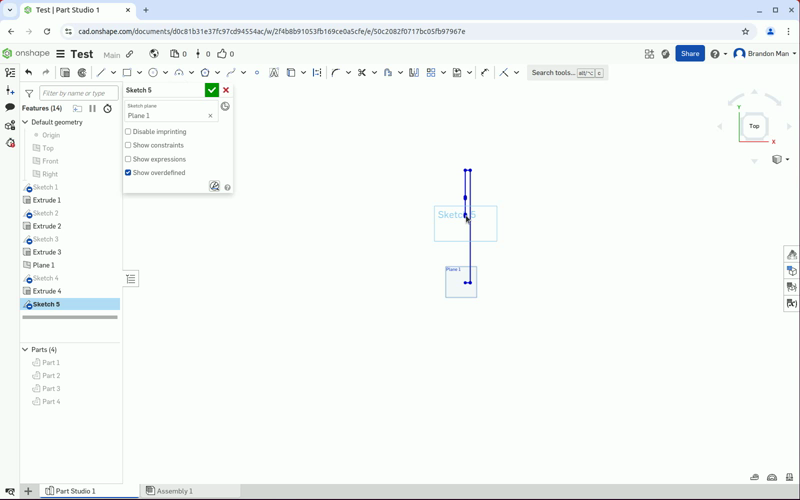
mouse_move(465, 216)
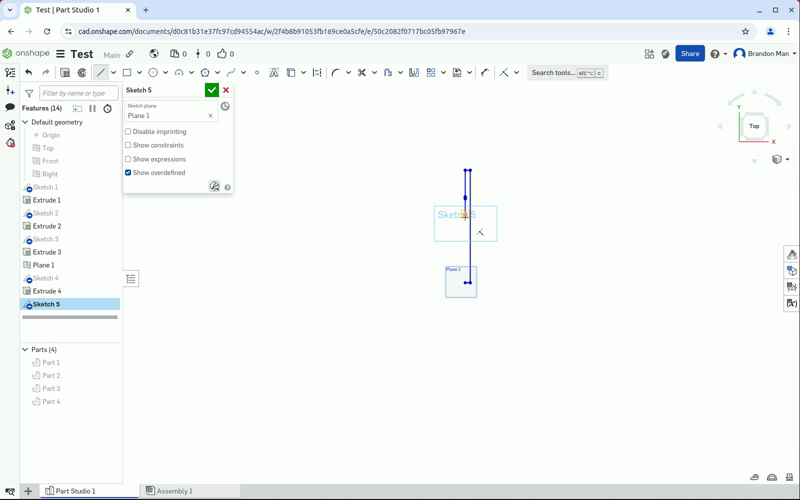
scroll(6)
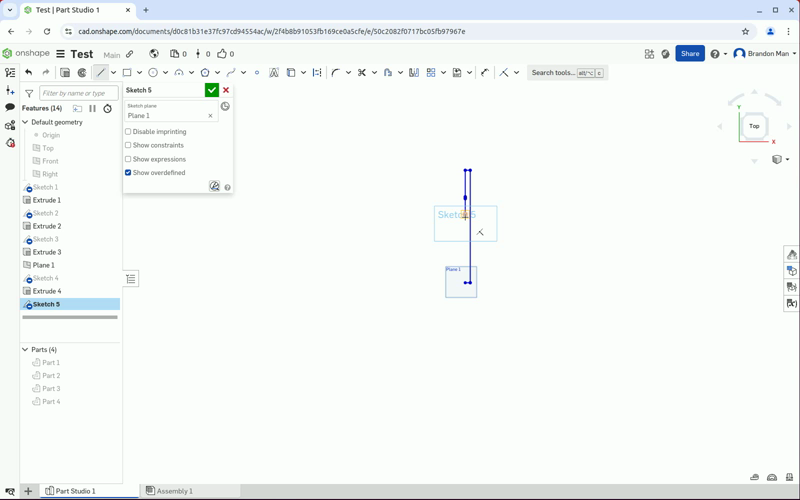
scroll(6)
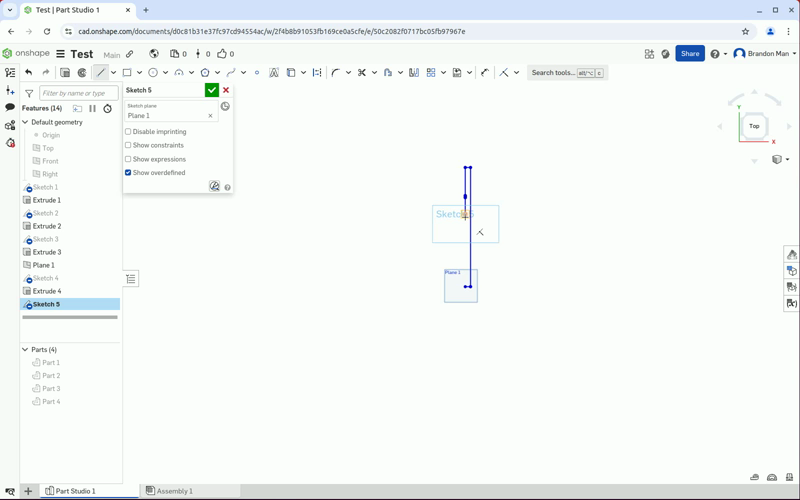
scroll(6)
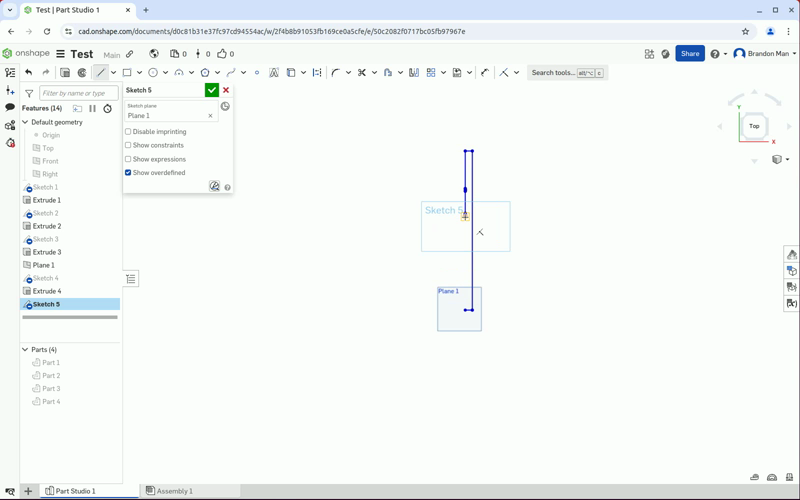
scroll(6)
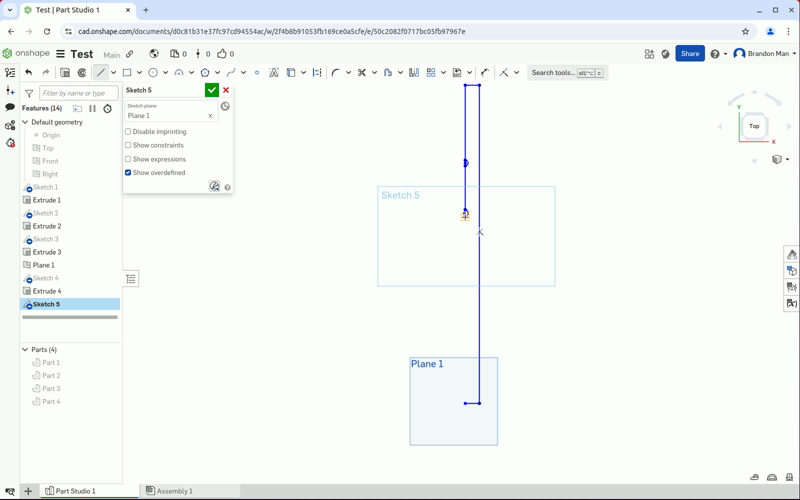
scroll(6)
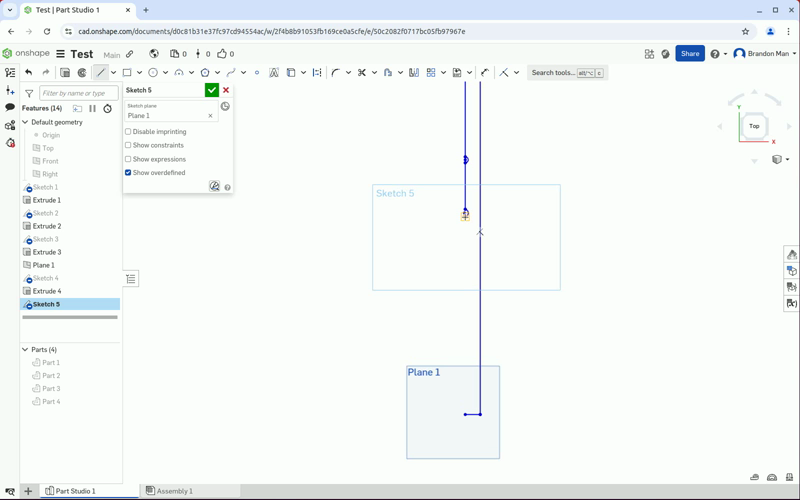
scroll(6)
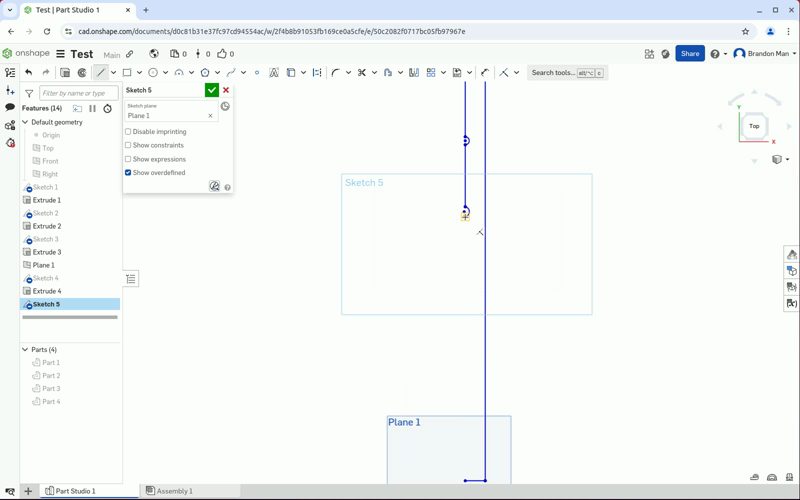
scroll(6)
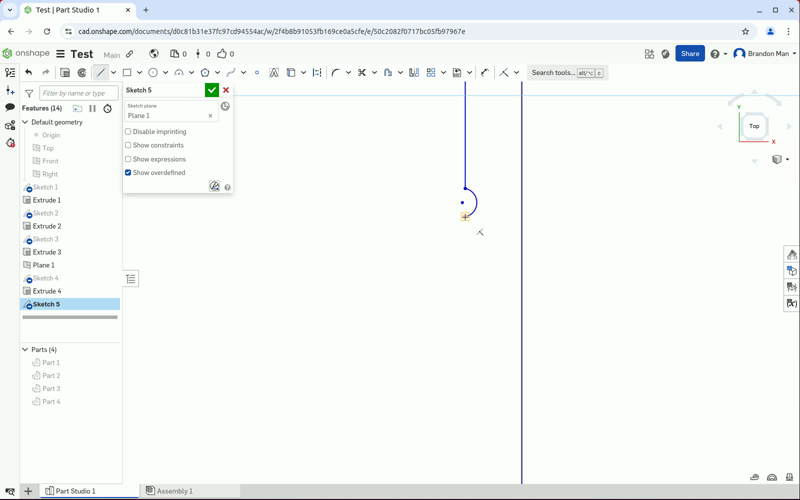
click(465, 216)
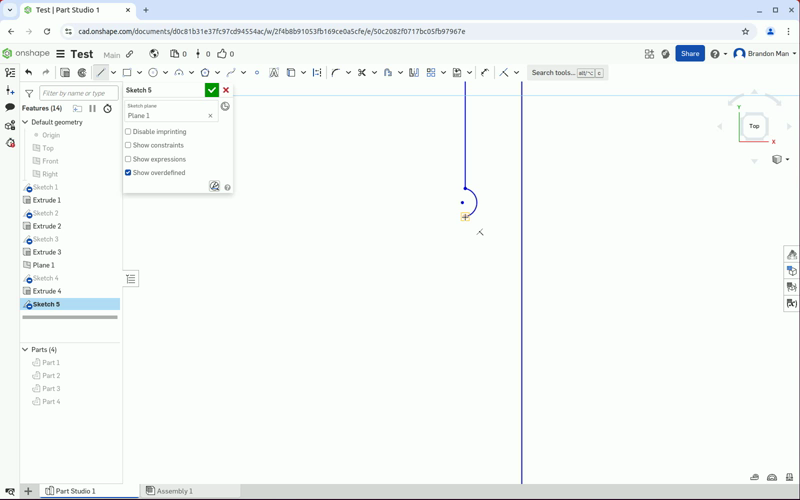
scroll(-6)
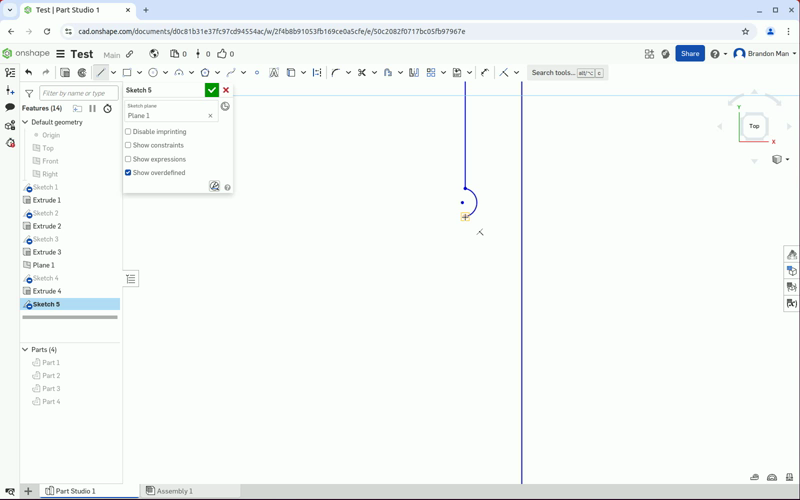
scroll(-6)
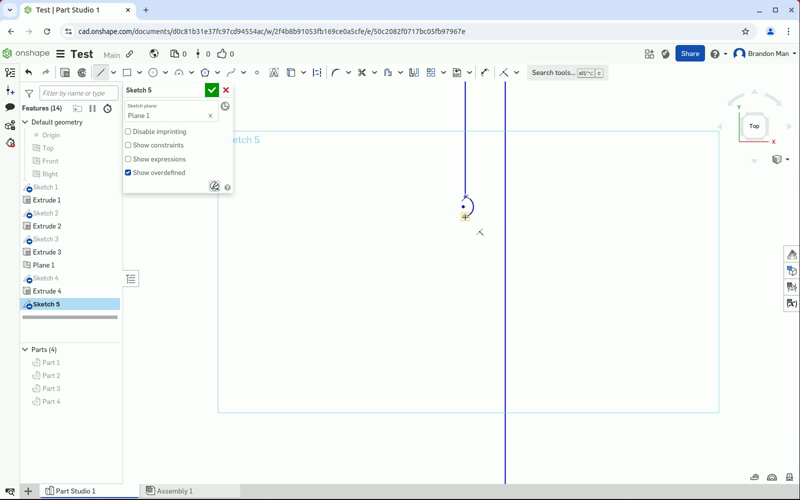
scroll(-6)
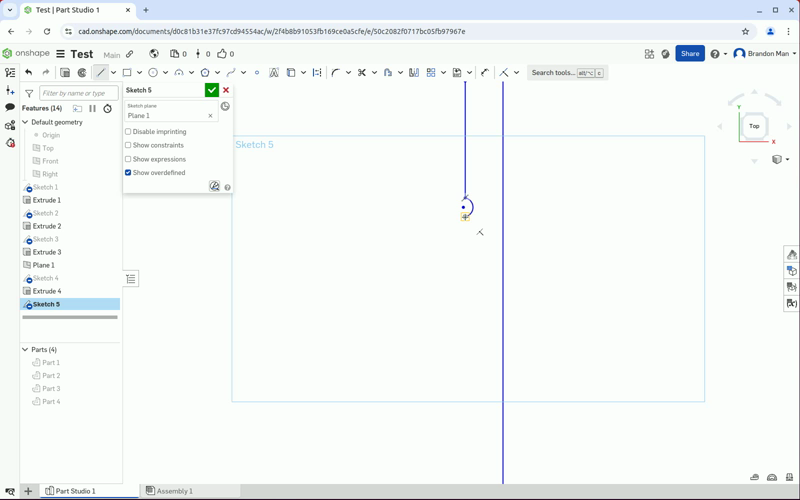
scroll(-6)
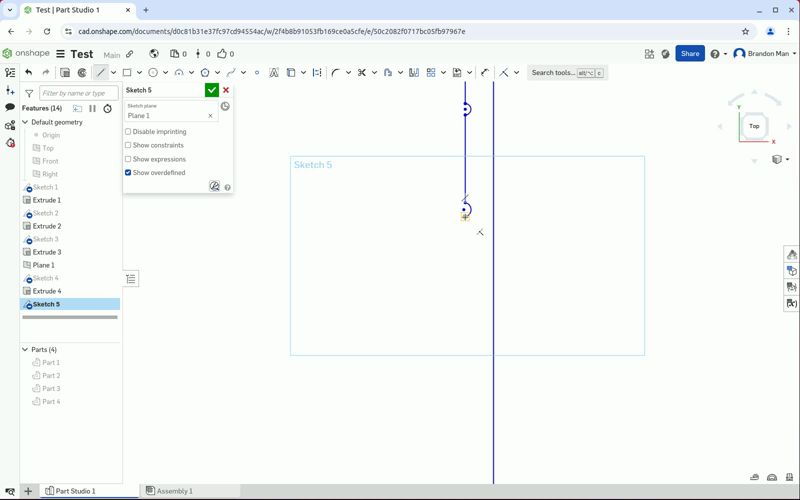
scroll(-6)
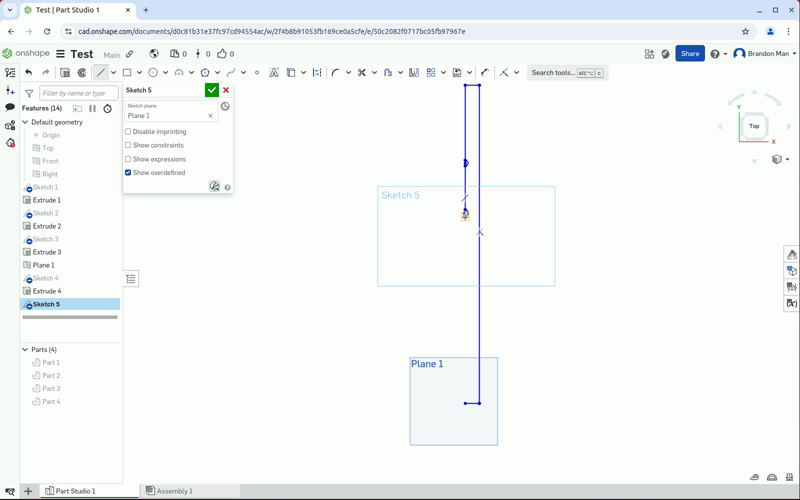
scroll(-6)
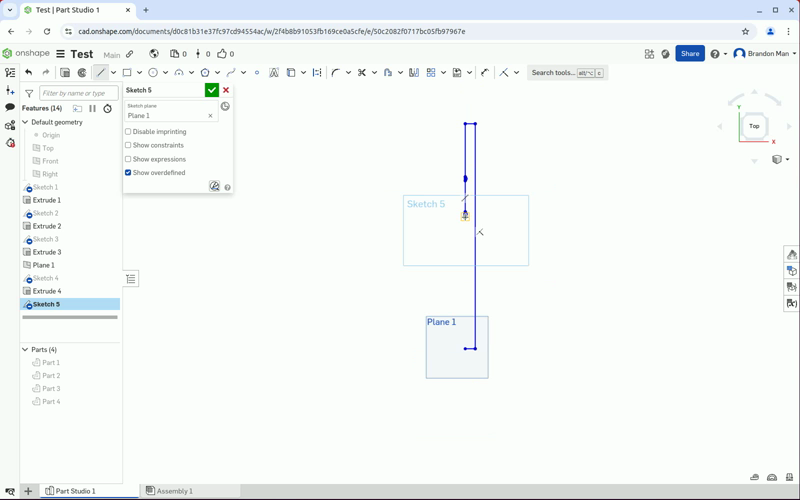
scroll(-6)
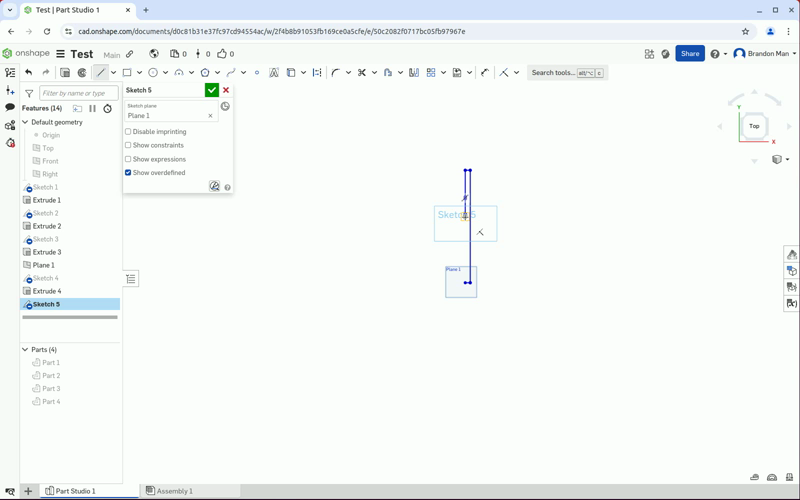
key_down(shift)
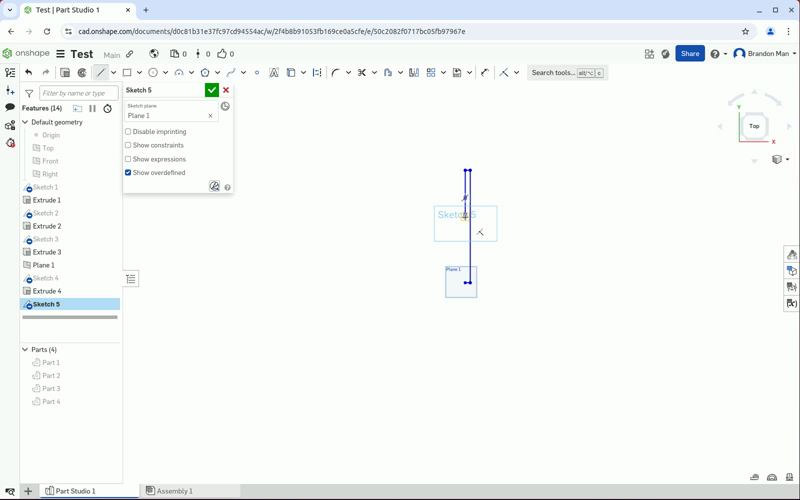
mouse_move(495, 216)
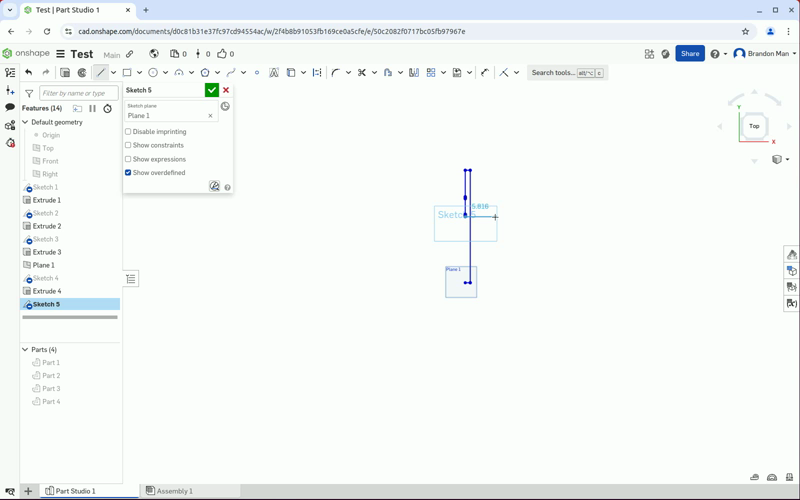
mouse_move(465, 236)
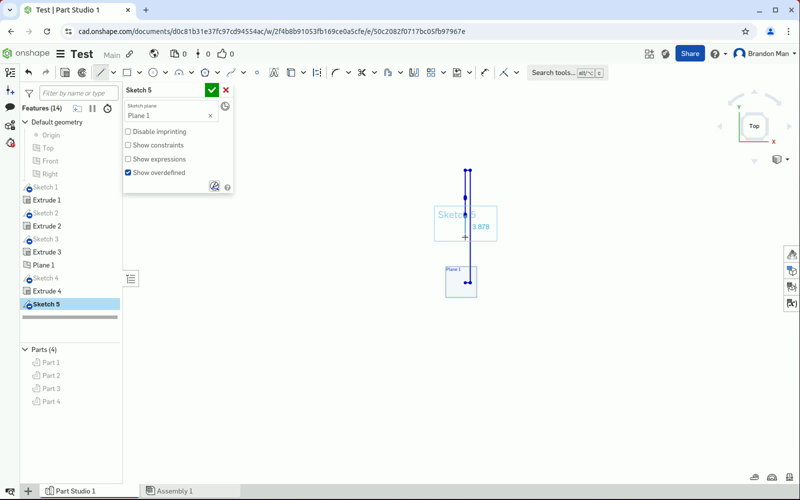
click(465, 236)
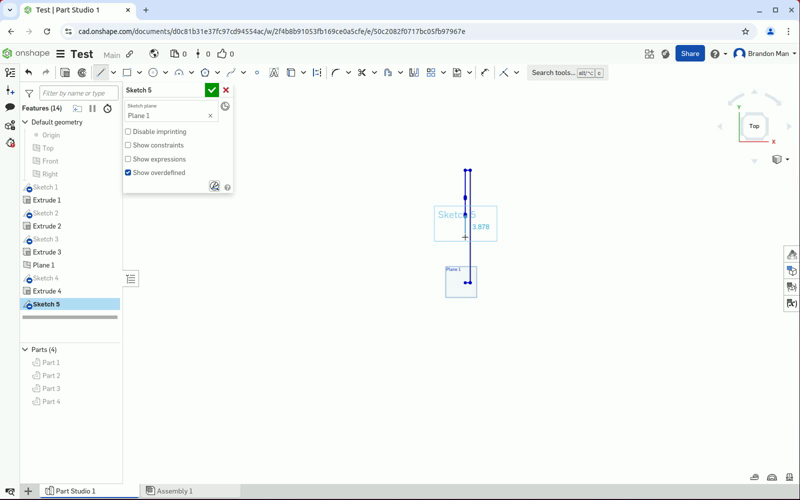
key_up(shift)
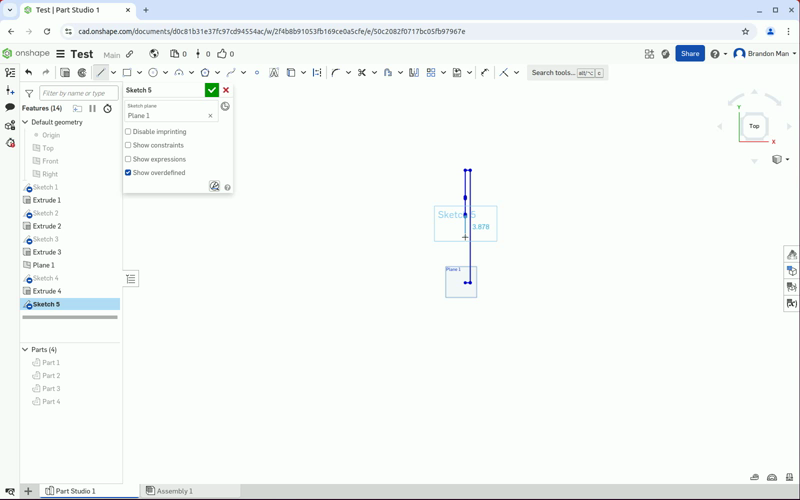
key(esc)
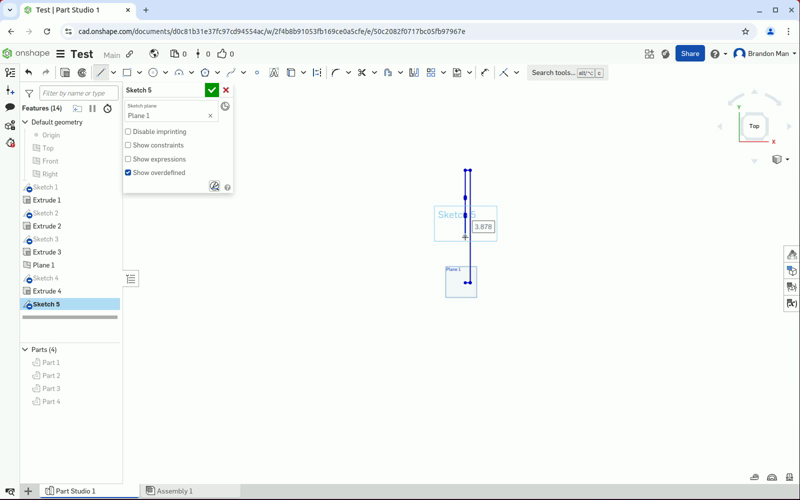
key(a)
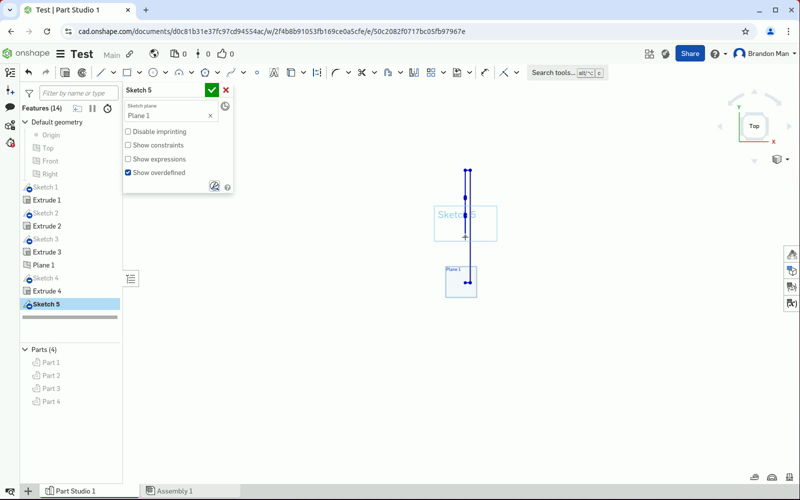
mouse_move(465, 236)
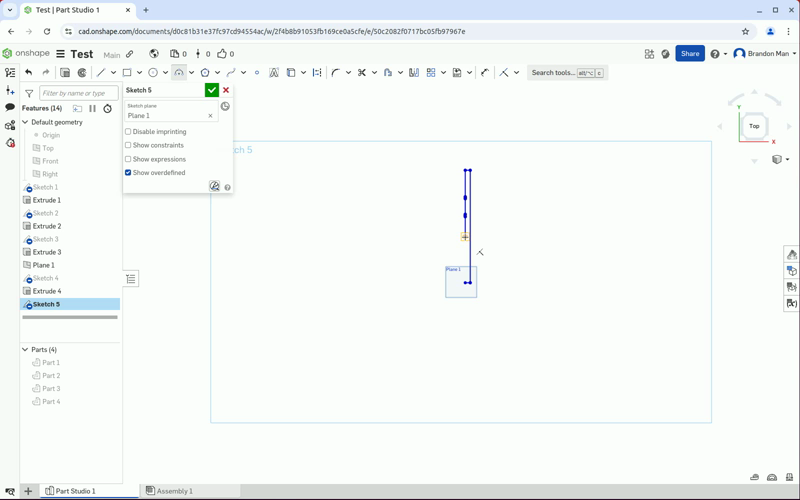
click(465, 236)
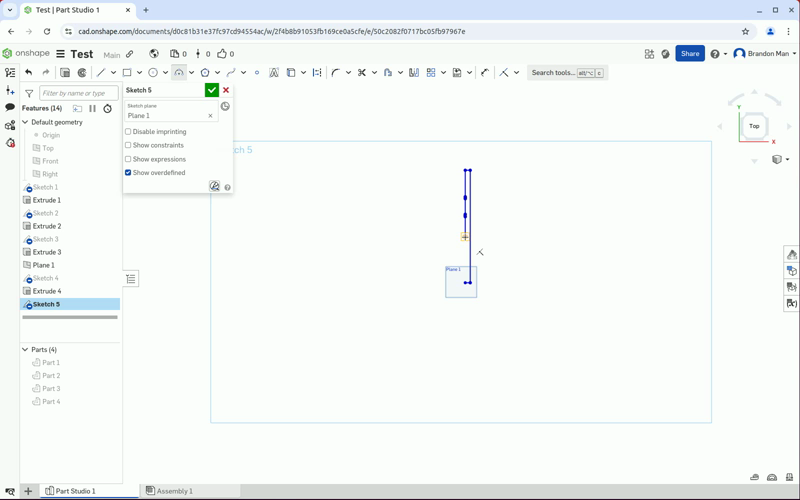
key_down(shift)
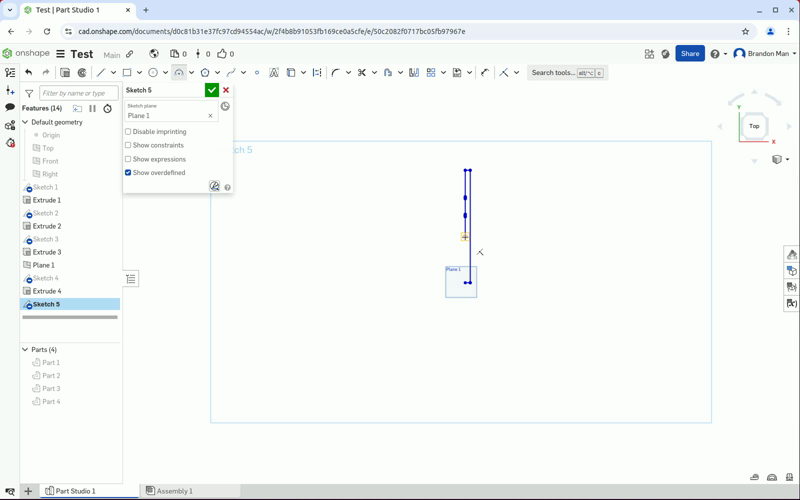
mouse_move(465, 239)
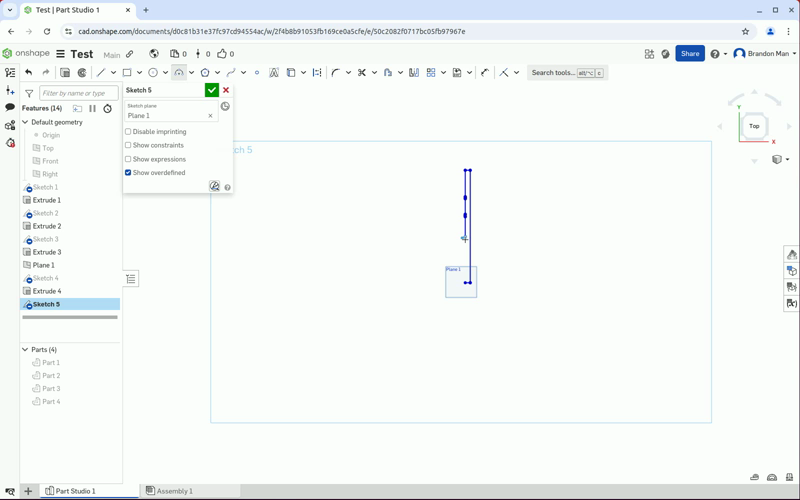
scroll(6)
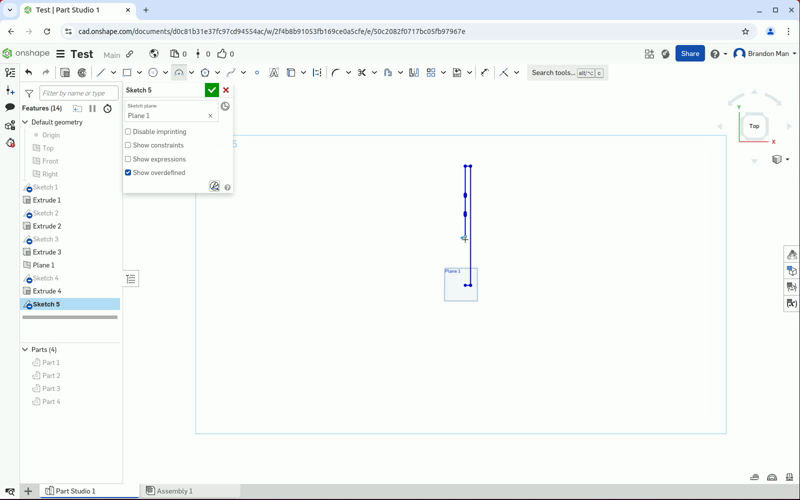
scroll(6)
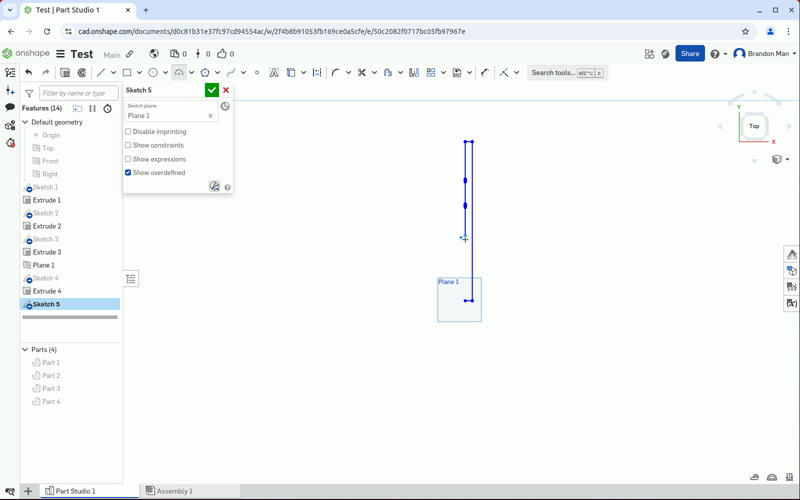
scroll(6)
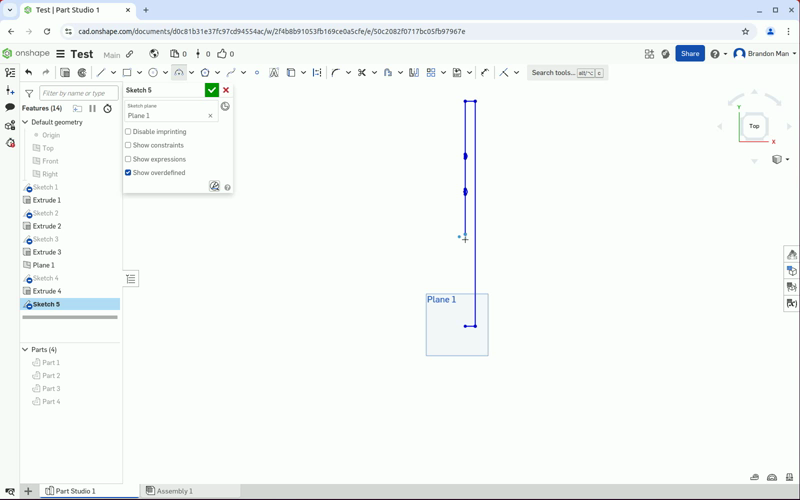
scroll(6)
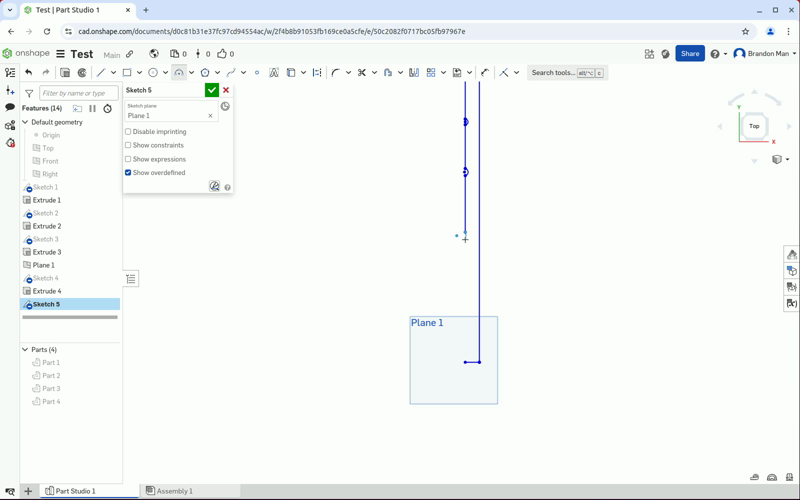
scroll(6)
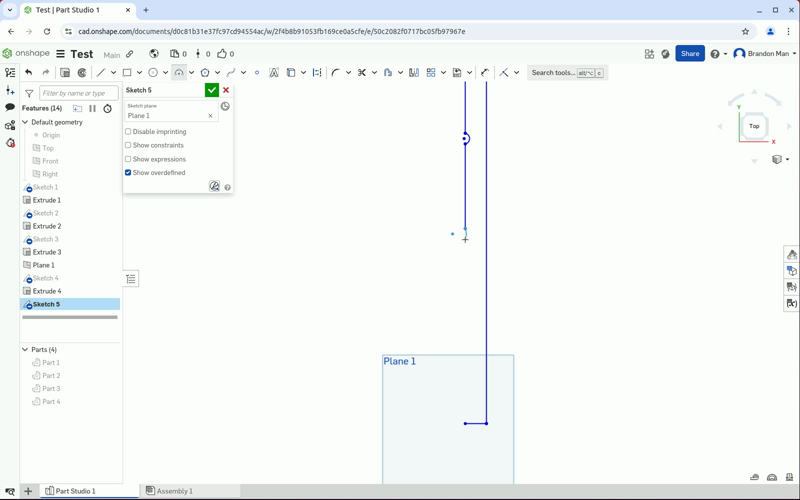
scroll(6)
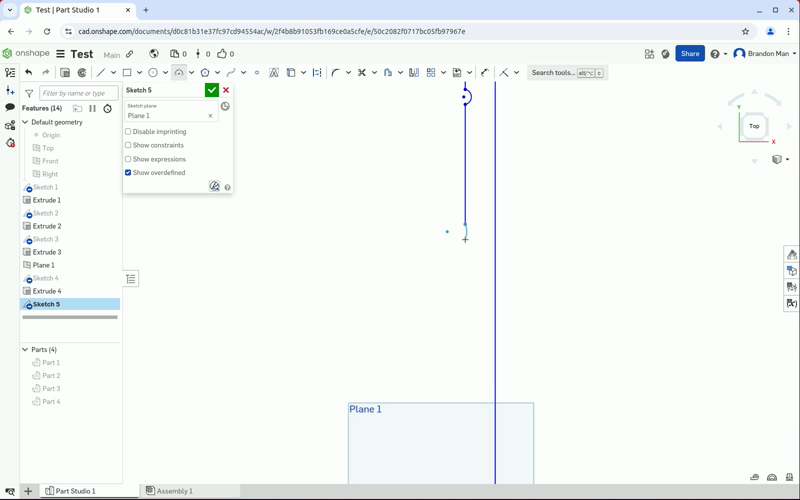
scroll(6)
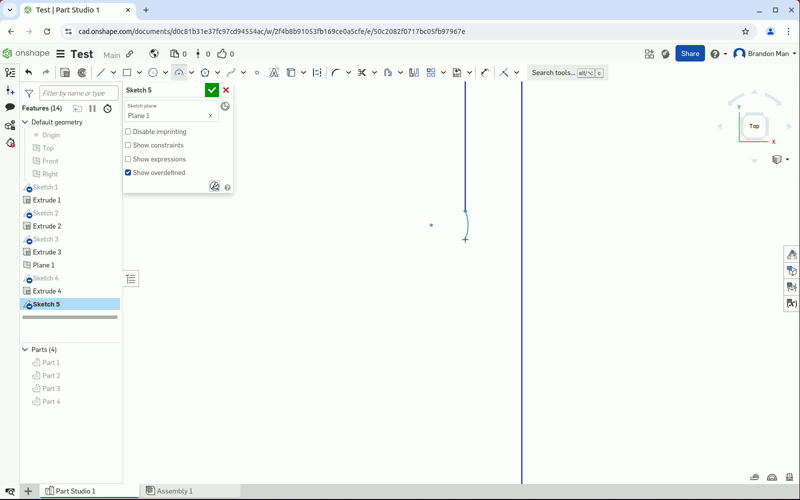
click(465, 239)
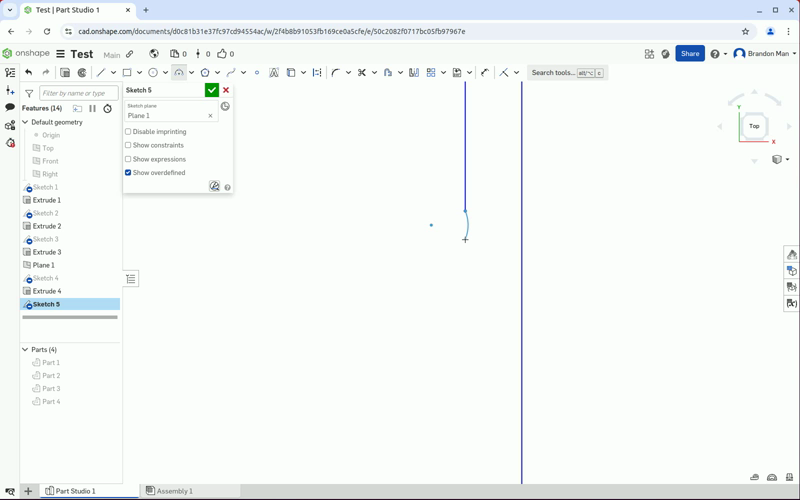
scroll(-6)
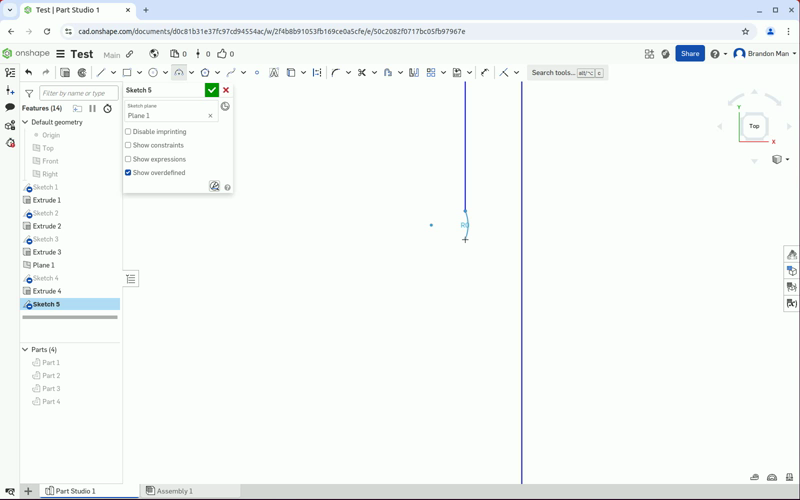
scroll(-6)
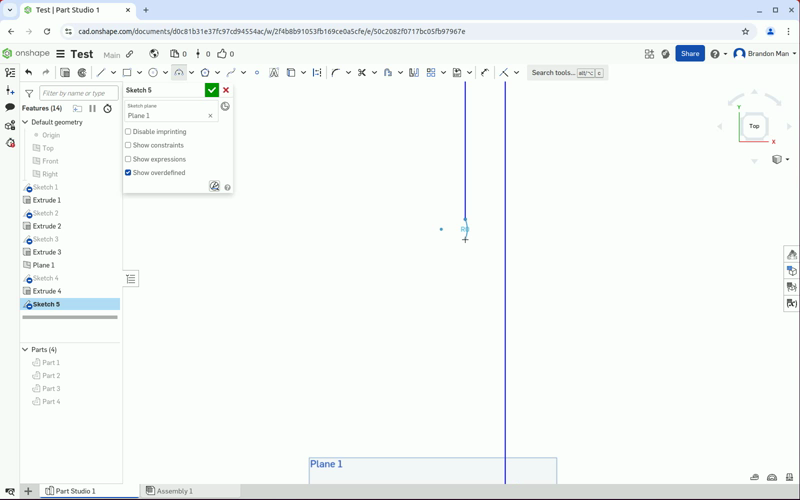
scroll(-6)
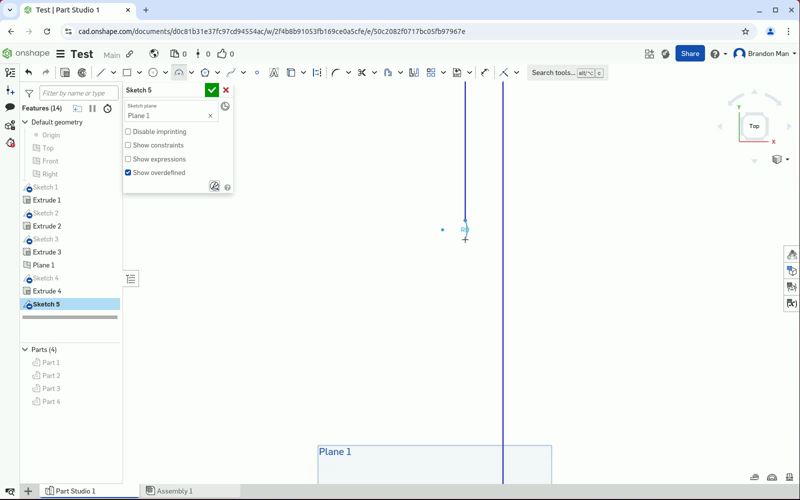
scroll(-6)
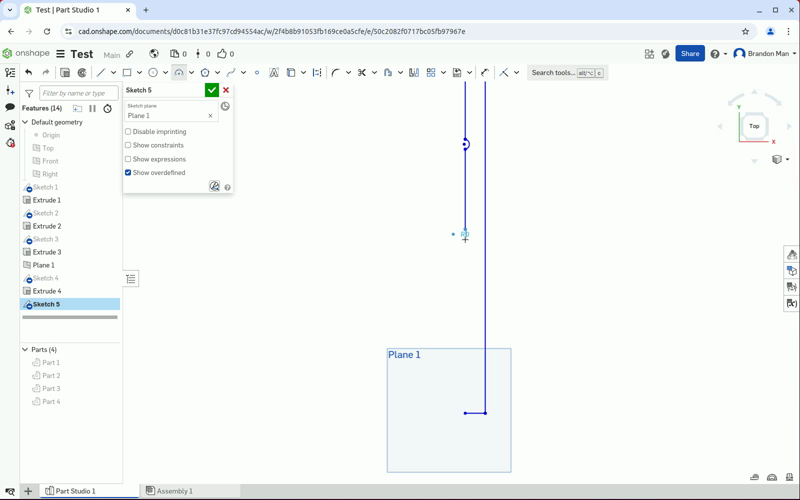
scroll(-6)
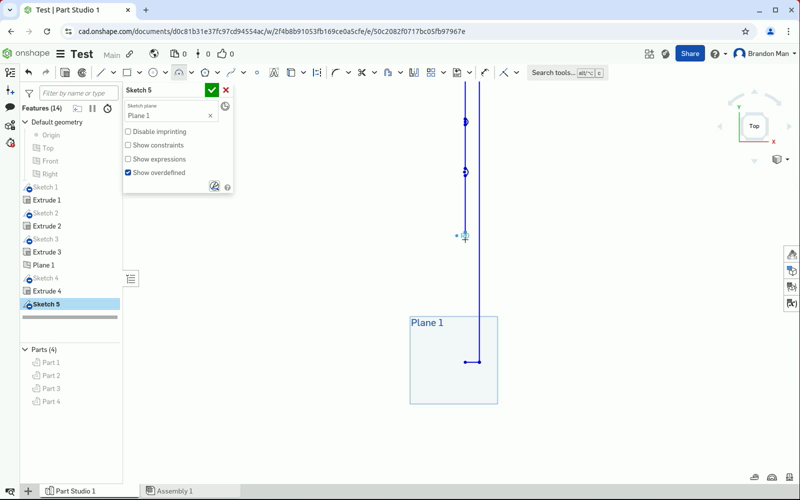
scroll(-6)
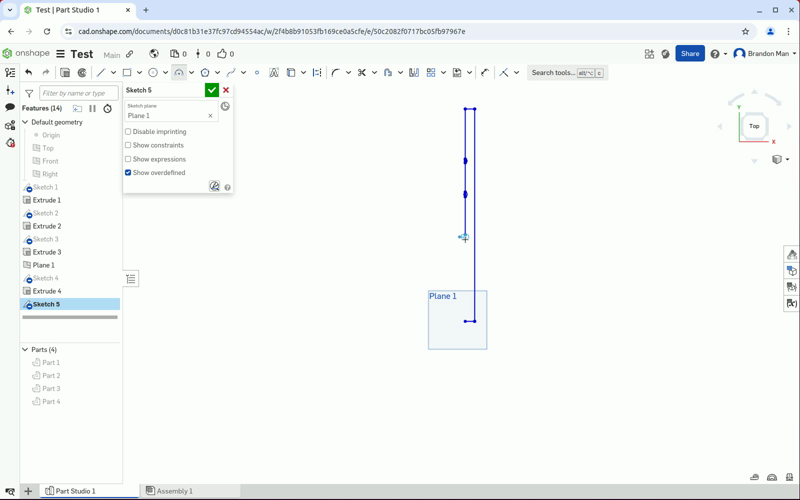
scroll(-6)
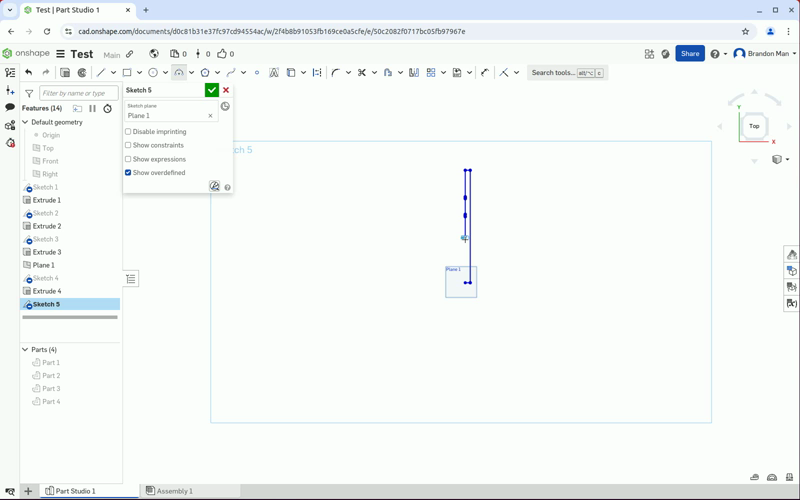
mouse_move(466, 237)
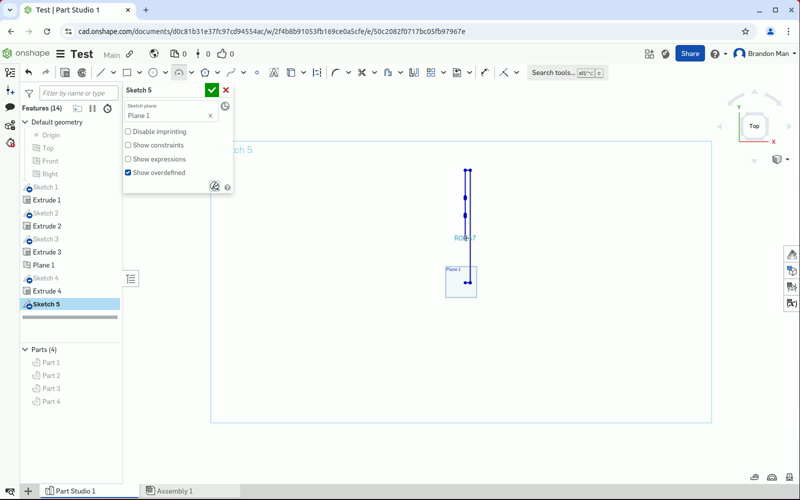
scroll(6)
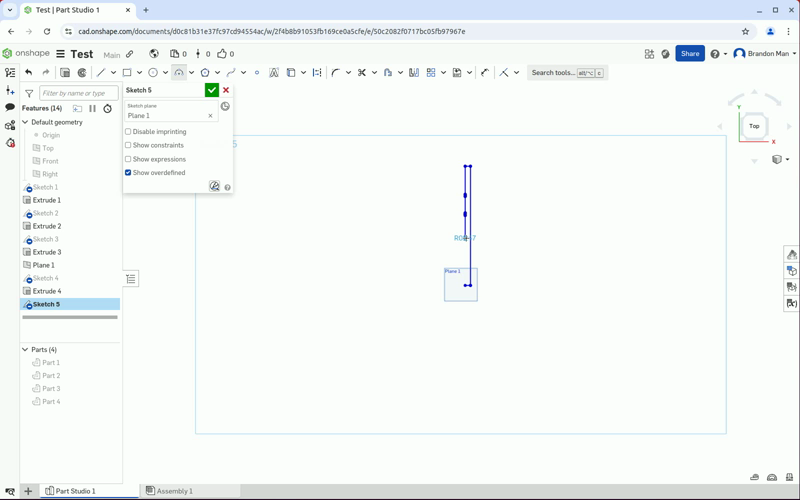
scroll(6)
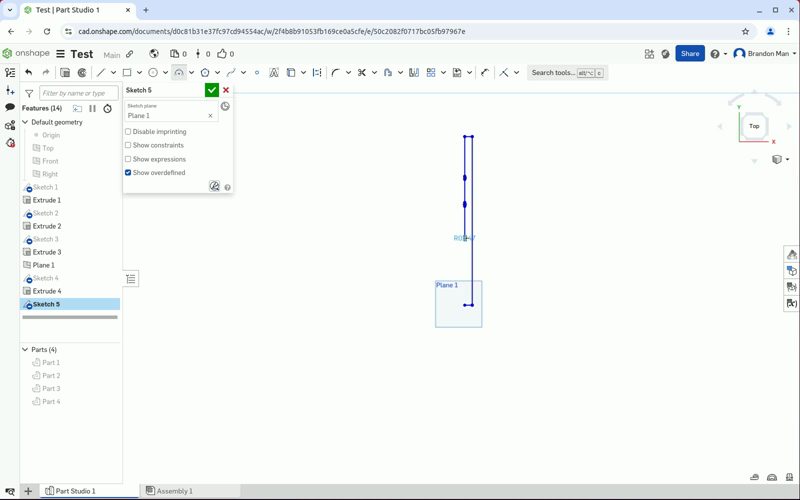
scroll(6)
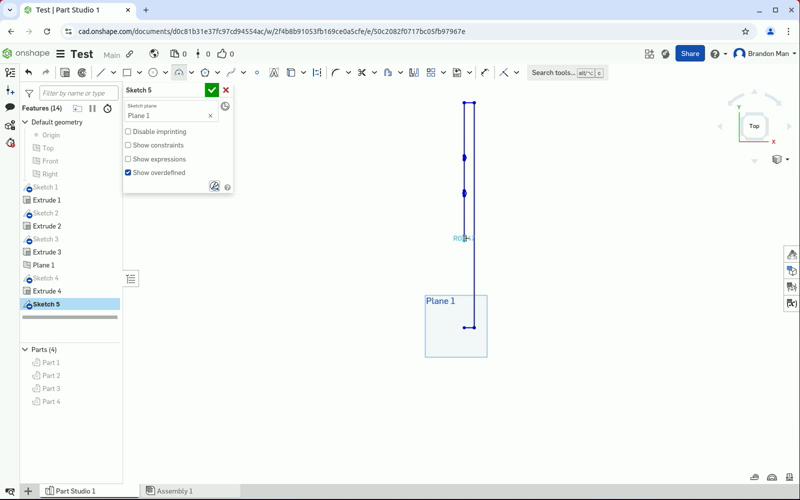
scroll(6)
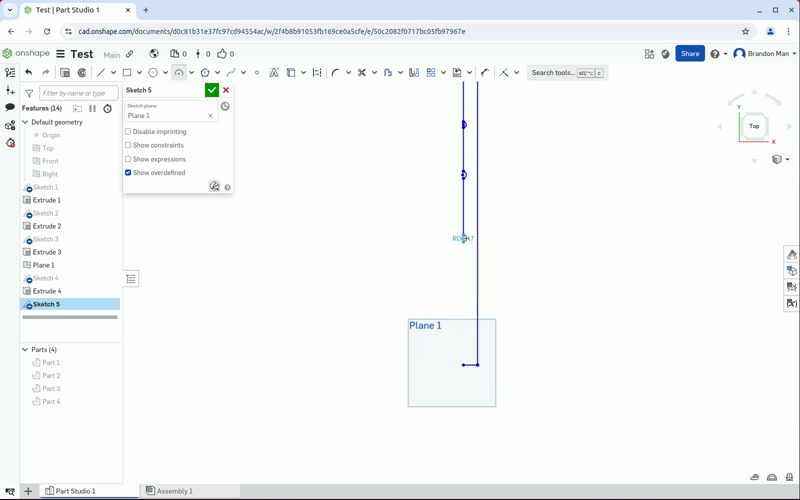
scroll(6)
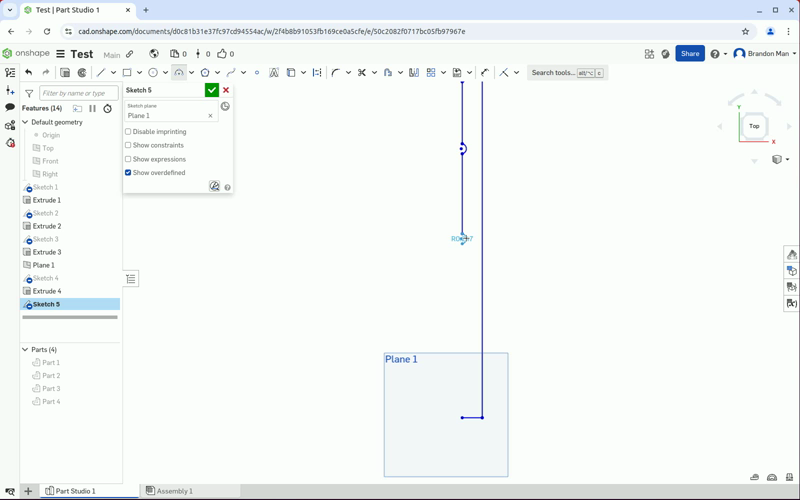
scroll(6)
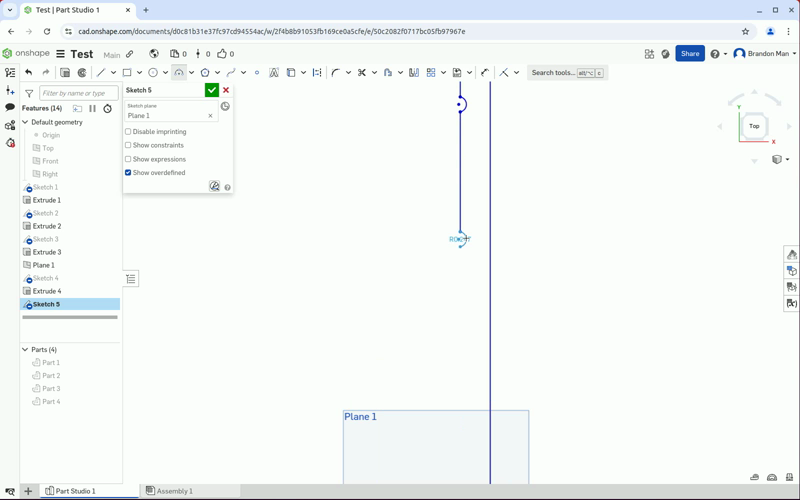
scroll(6)
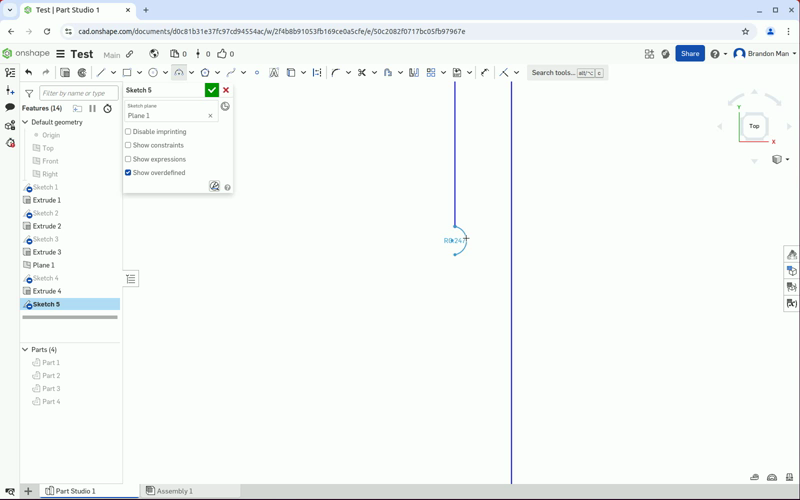
click(466, 237)
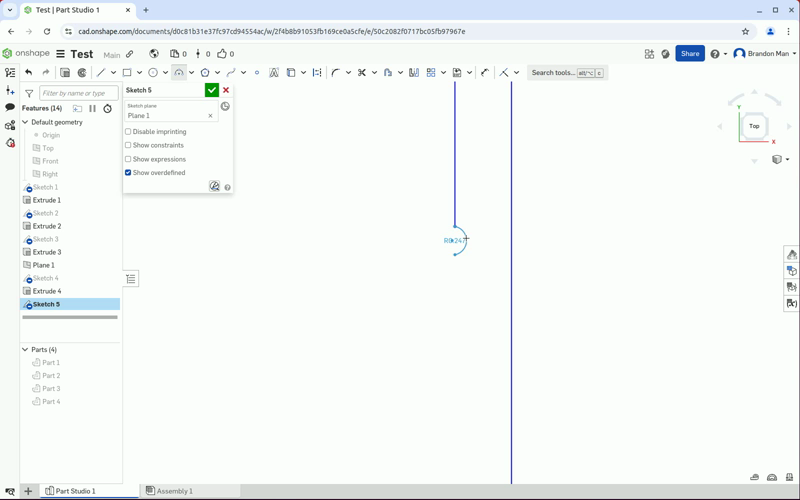
scroll(-6)
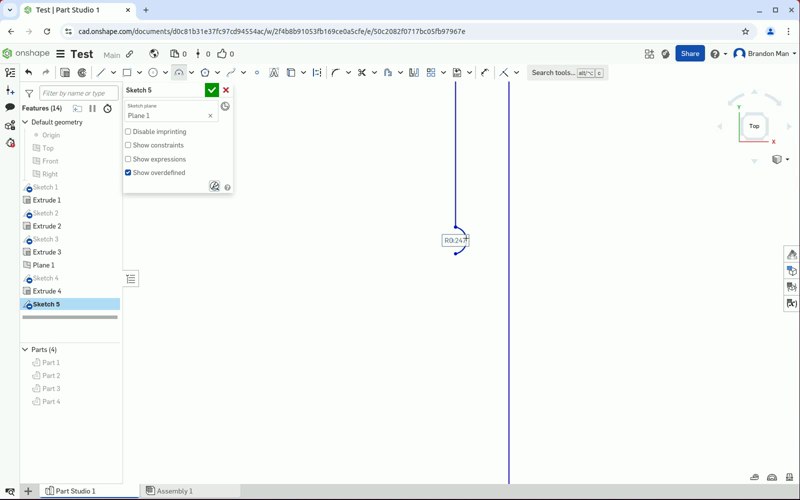
scroll(-6)
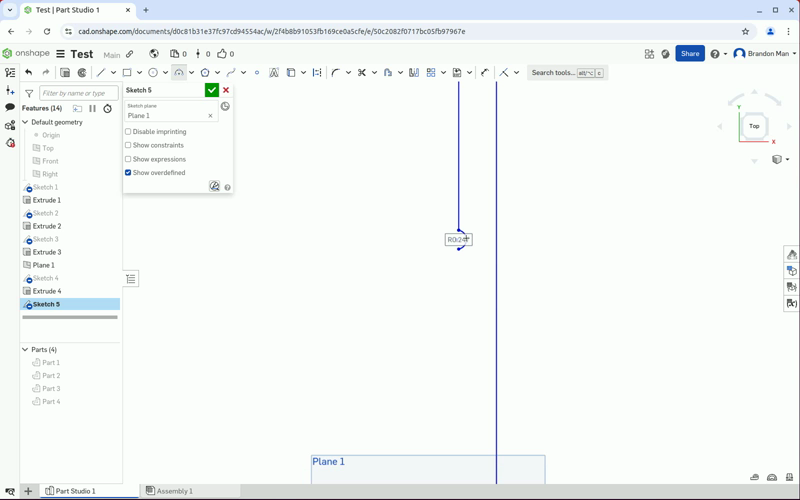
scroll(-6)
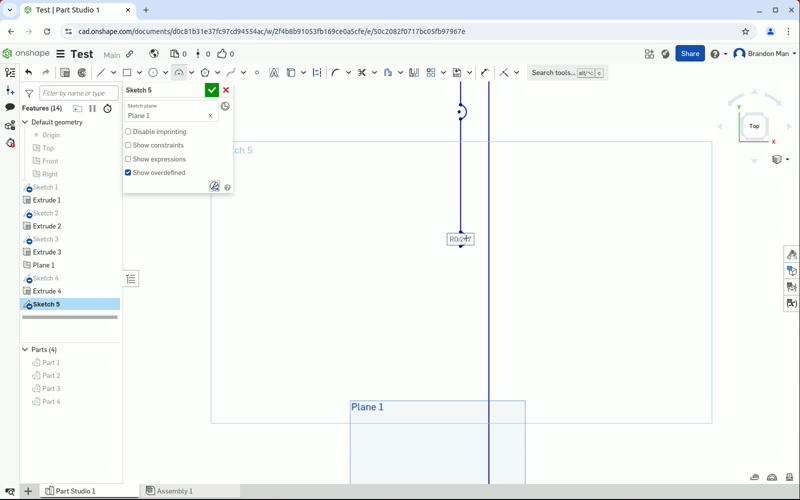
scroll(-6)
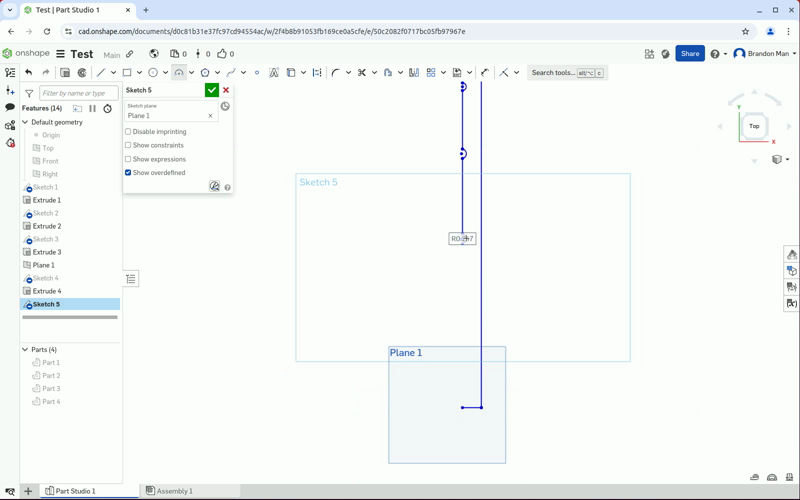
scroll(-6)
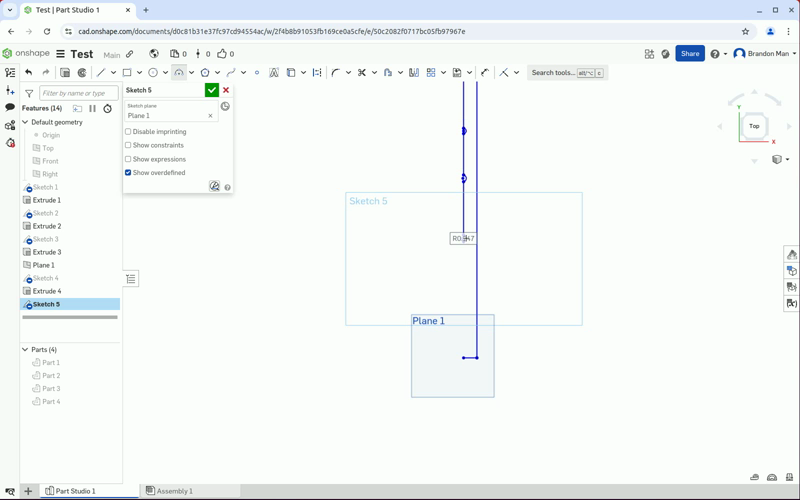
scroll(-6)
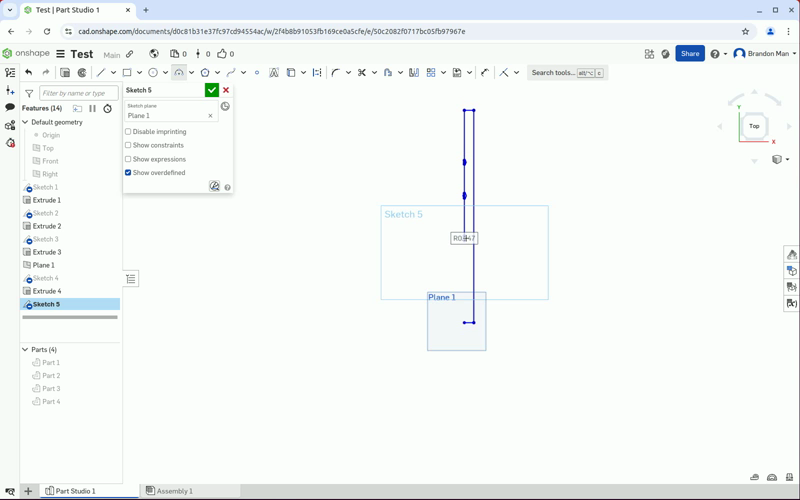
scroll(-6)
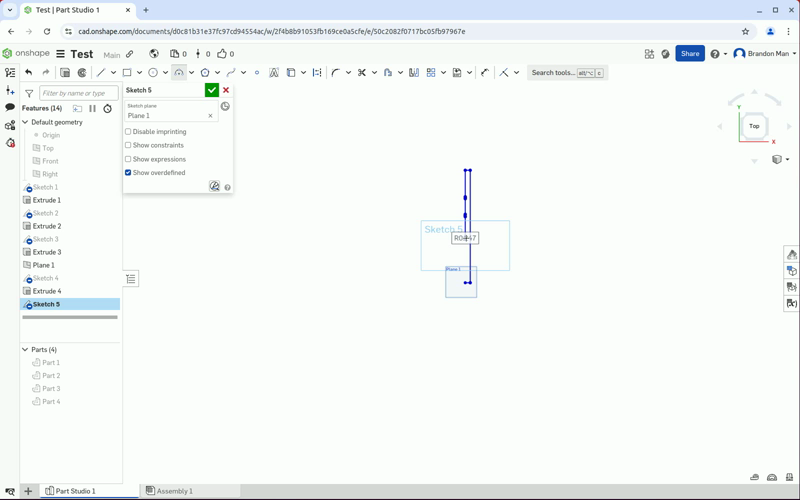
key_up(shift)
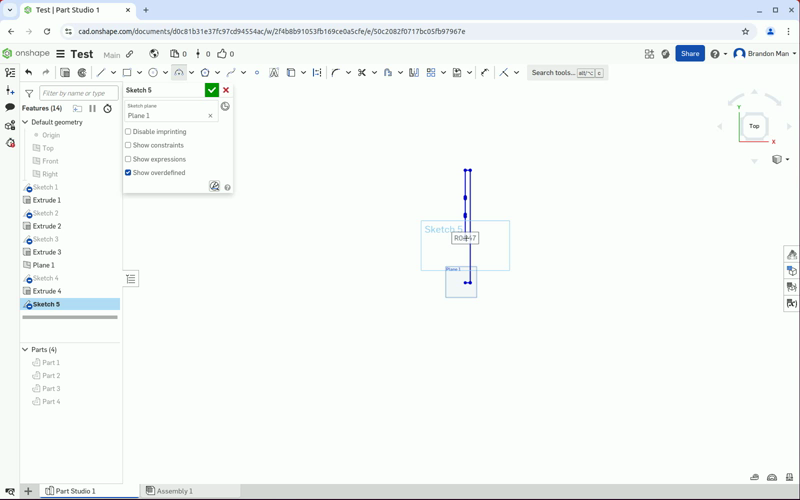
key(esc)
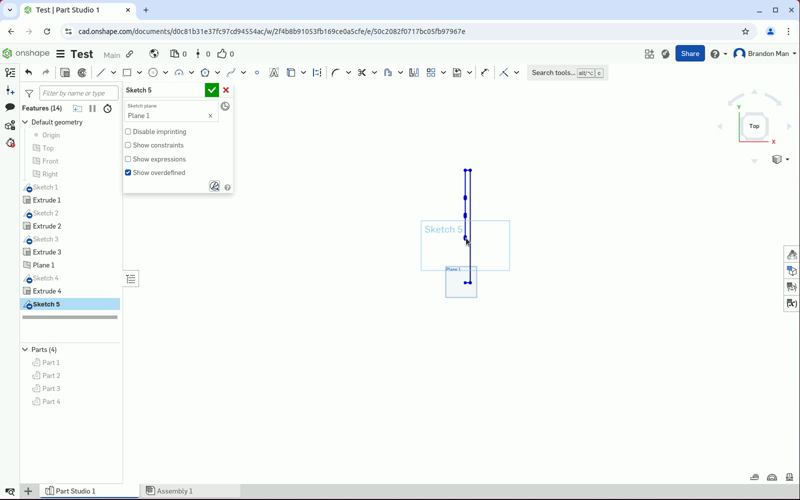
key(l)
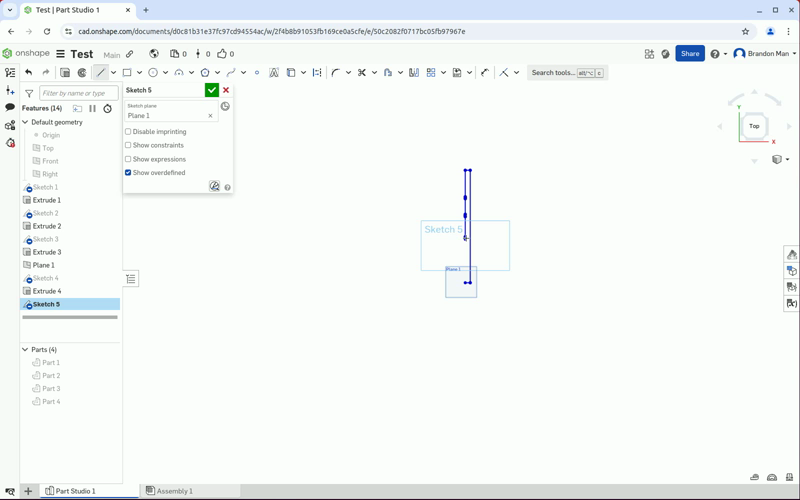
mouse_move(465, 239)
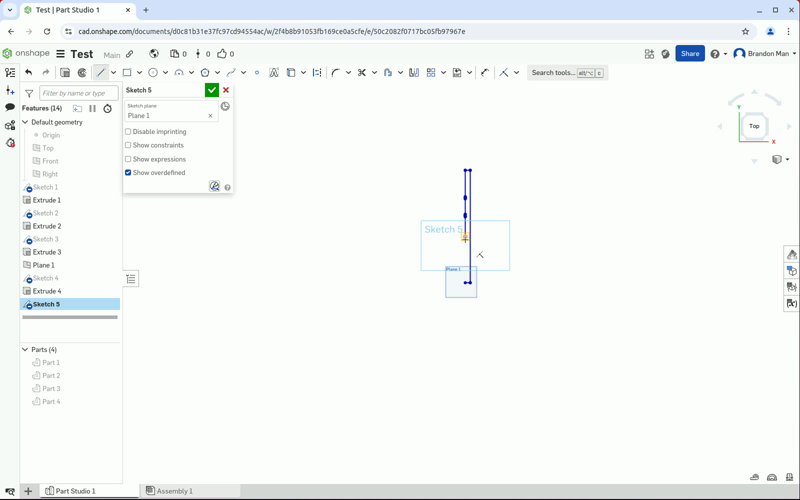
scroll(6)
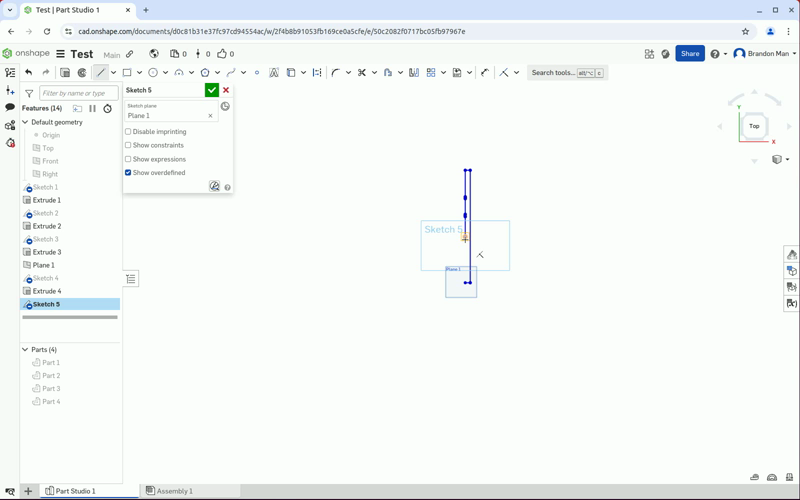
scroll(6)
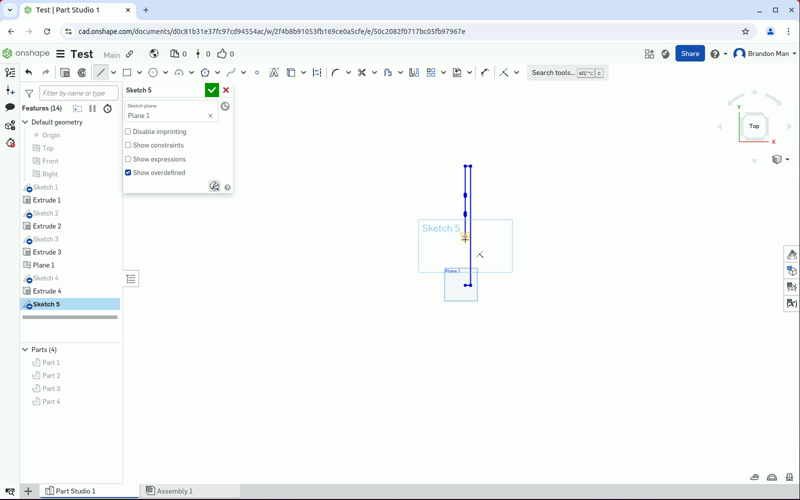
scroll(6)
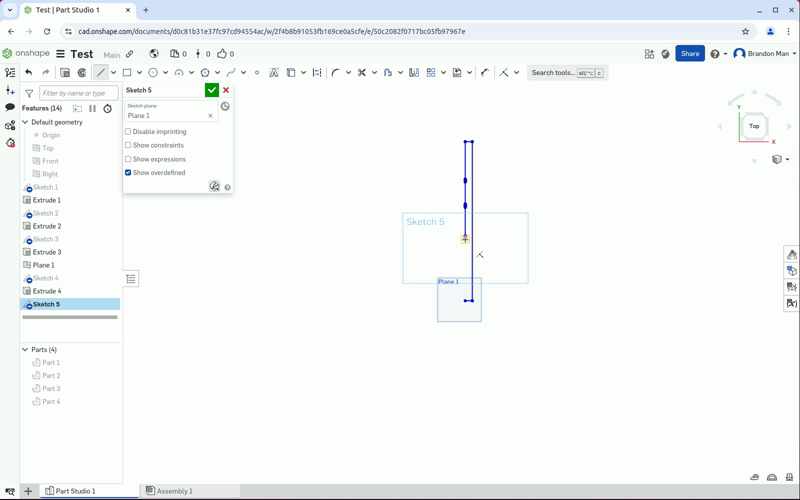
scroll(6)
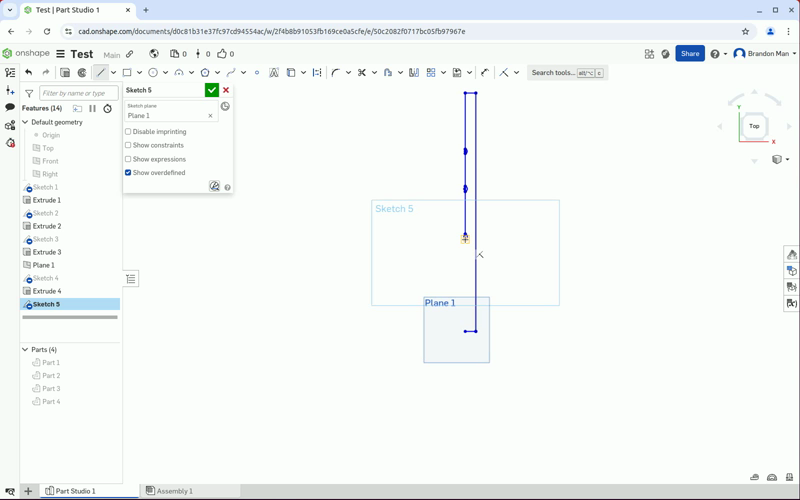
scroll(6)
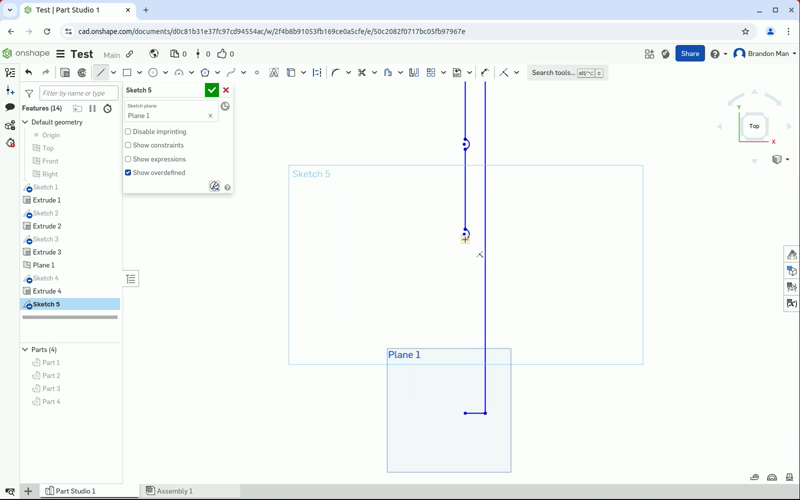
scroll(6)
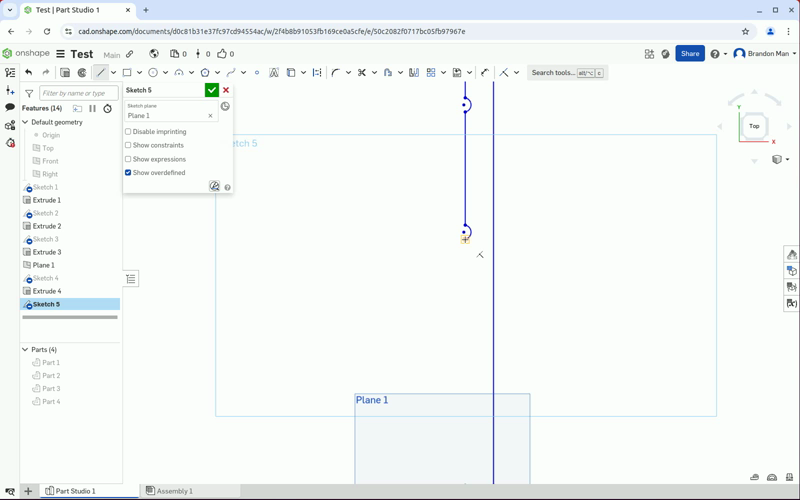
scroll(6)
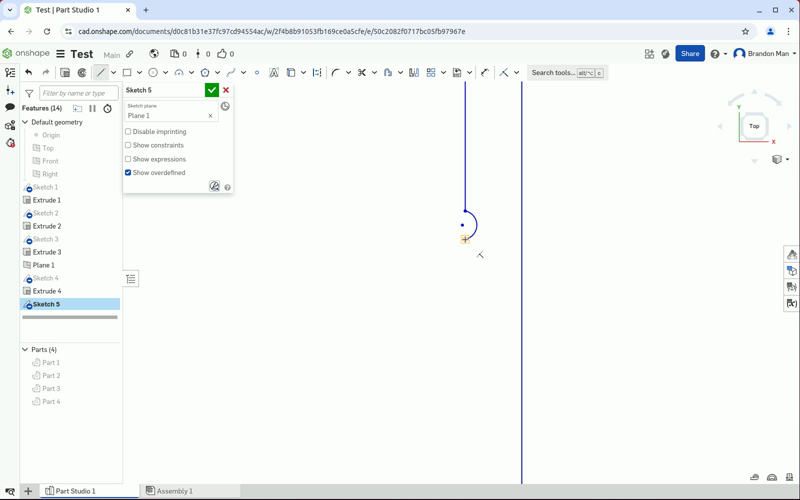
click(465, 239)
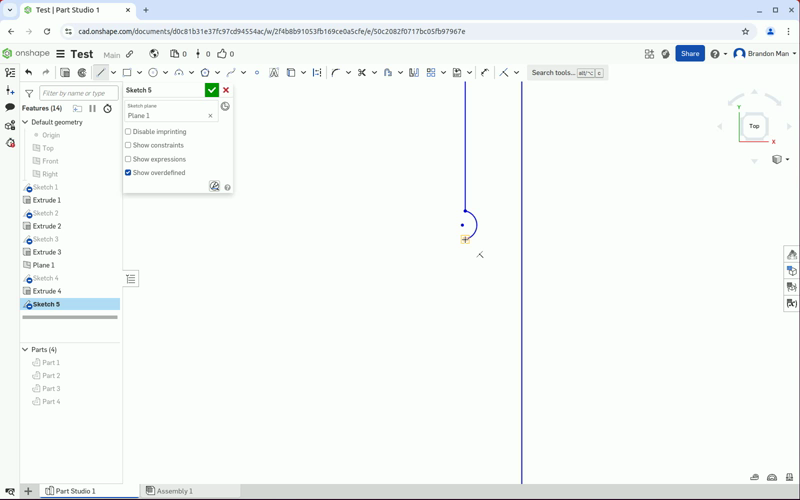
scroll(-6)
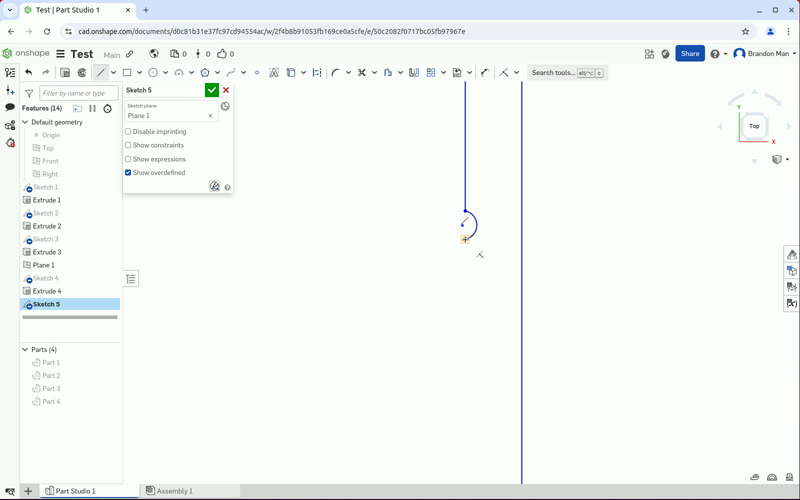
scroll(-6)
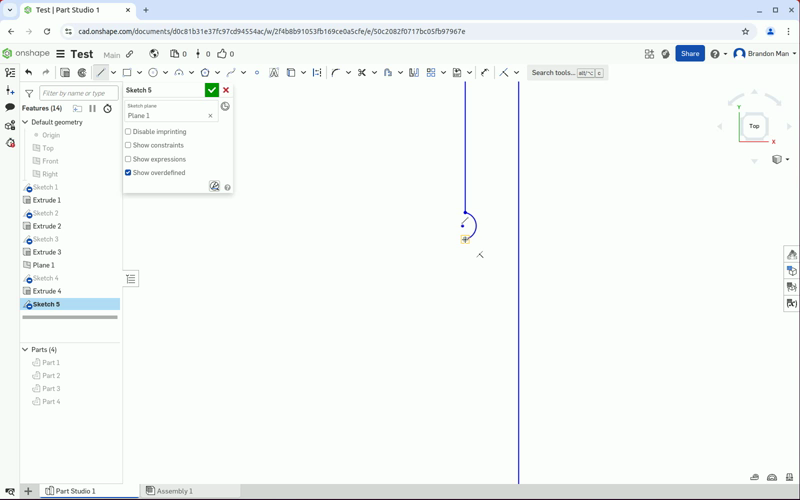
scroll(-6)
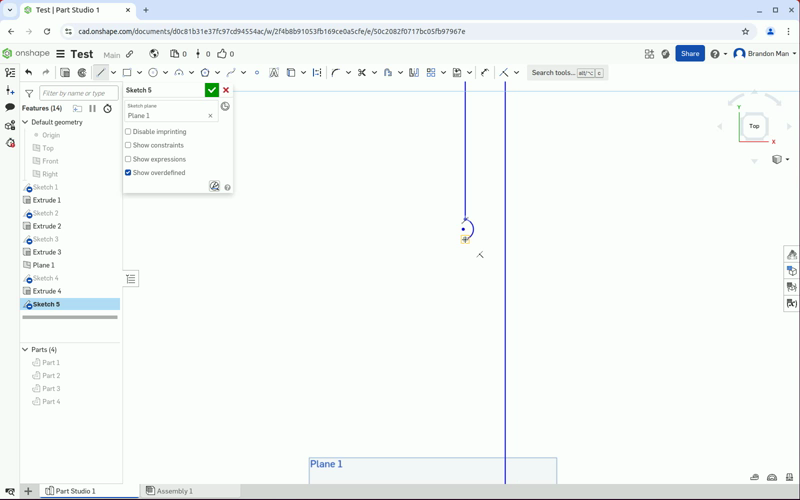
scroll(-6)
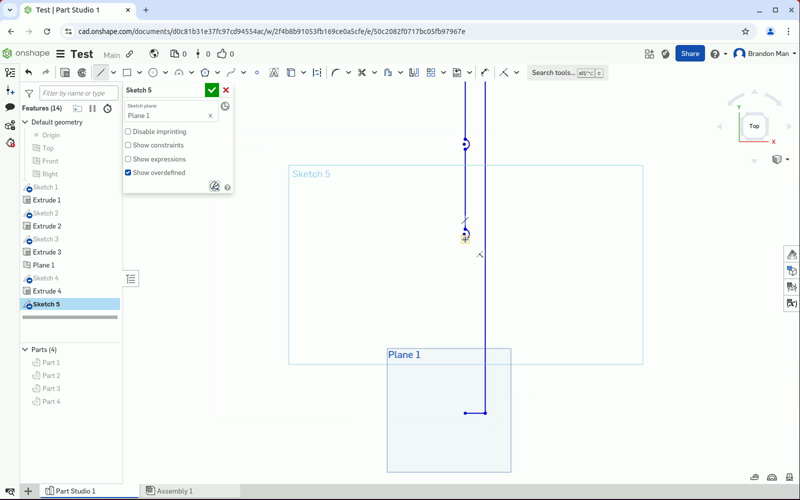
scroll(-6)
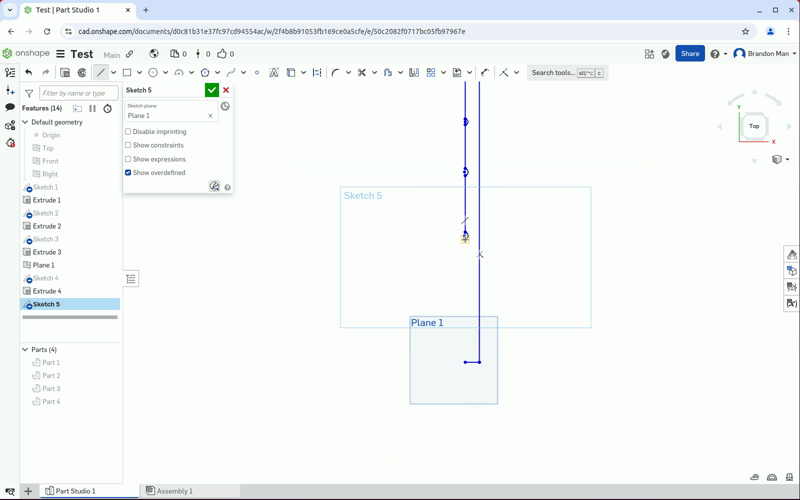
scroll(-6)
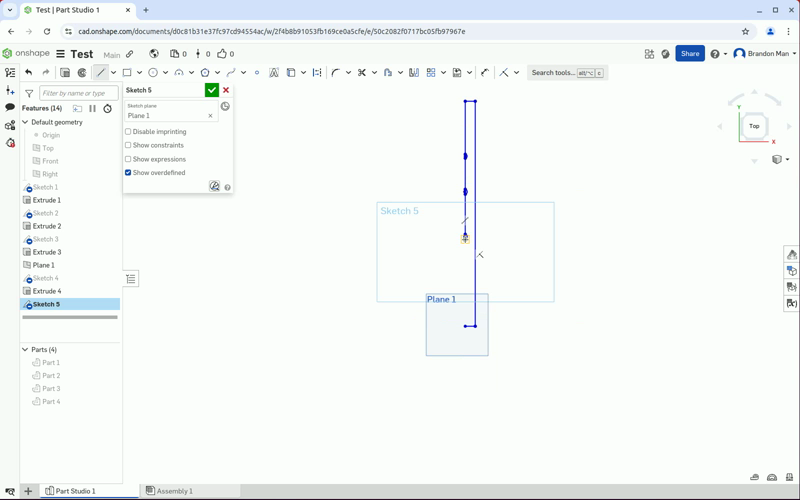
scroll(-6)
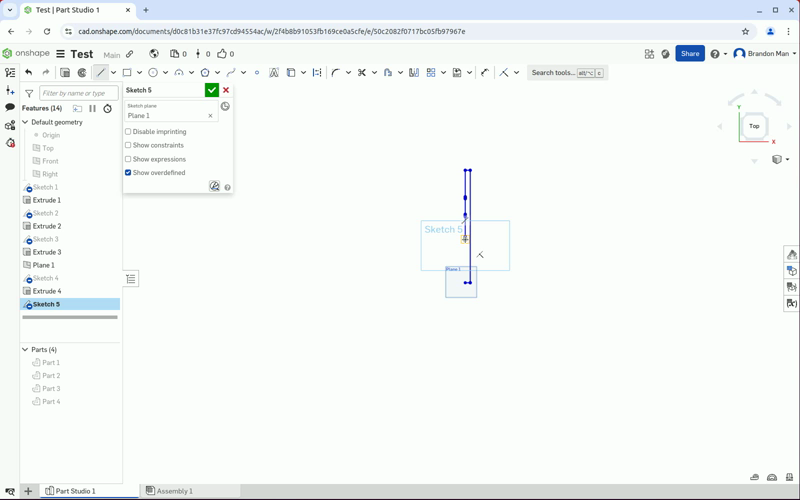
key_down(shift)
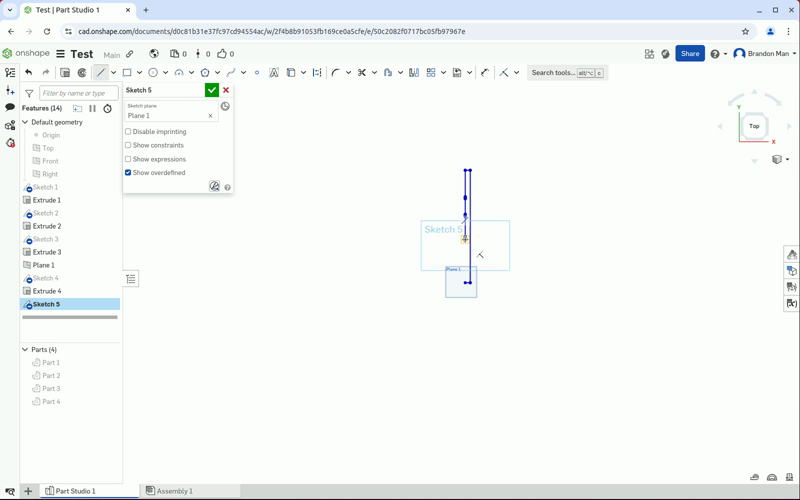
mouse_move(495, 239)
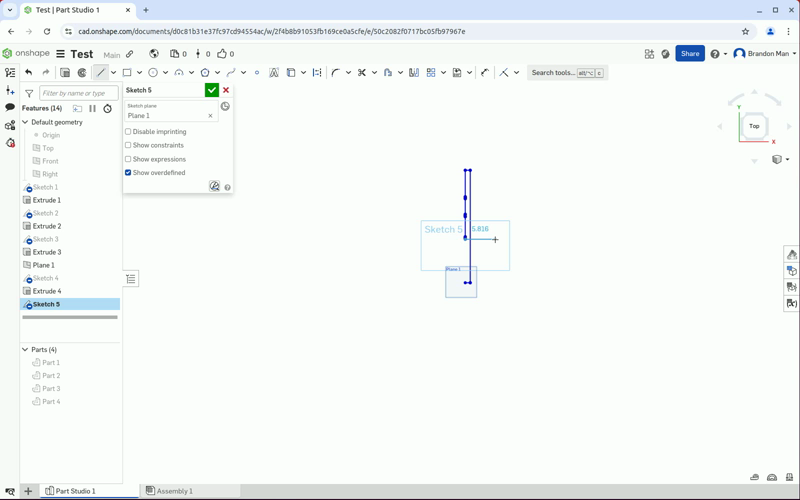
mouse_move(465, 254)
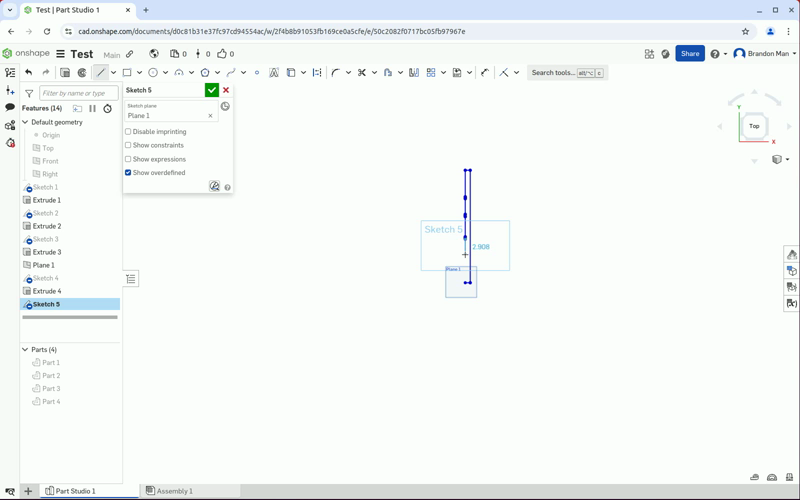
click(465, 254)
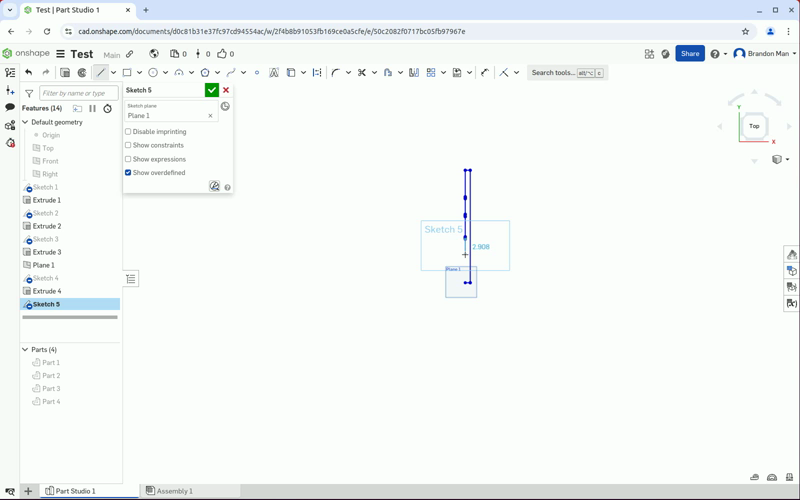
key_up(shift)
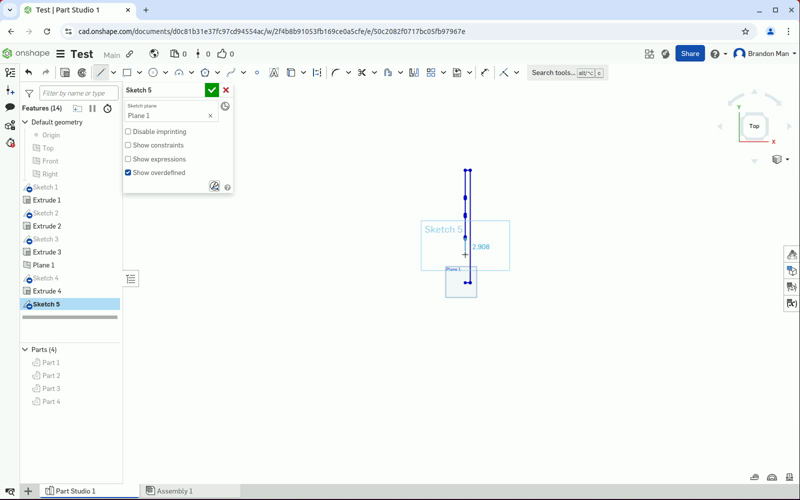
key(esc)
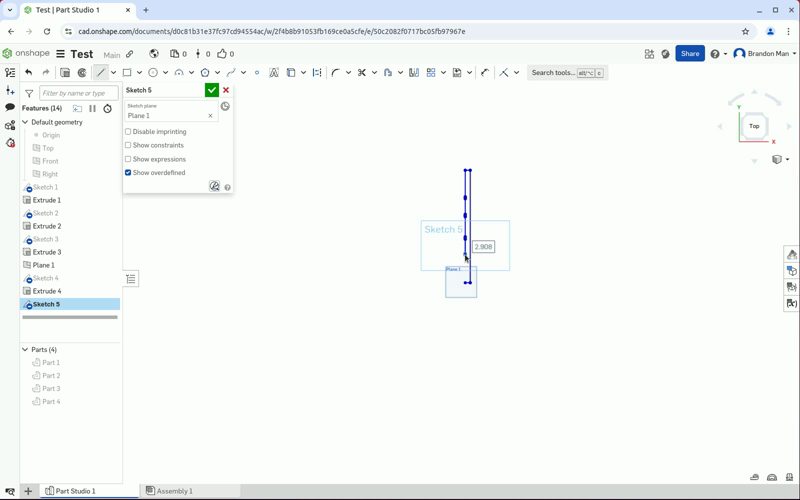
key(a)
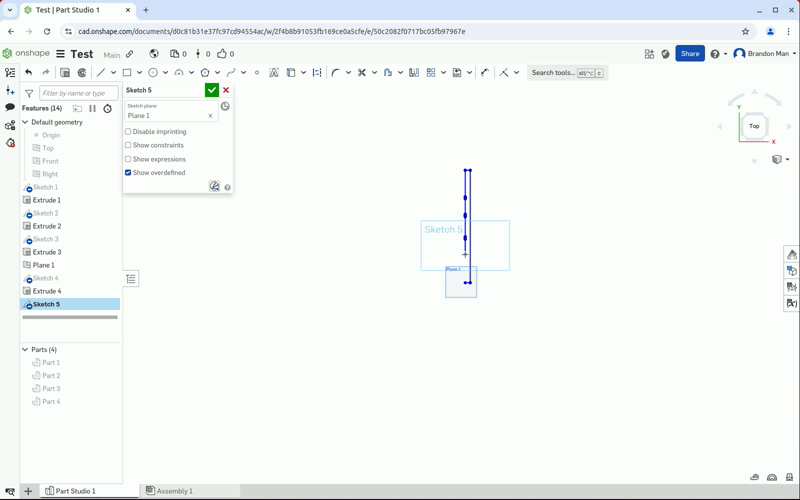
mouse_move(465, 254)
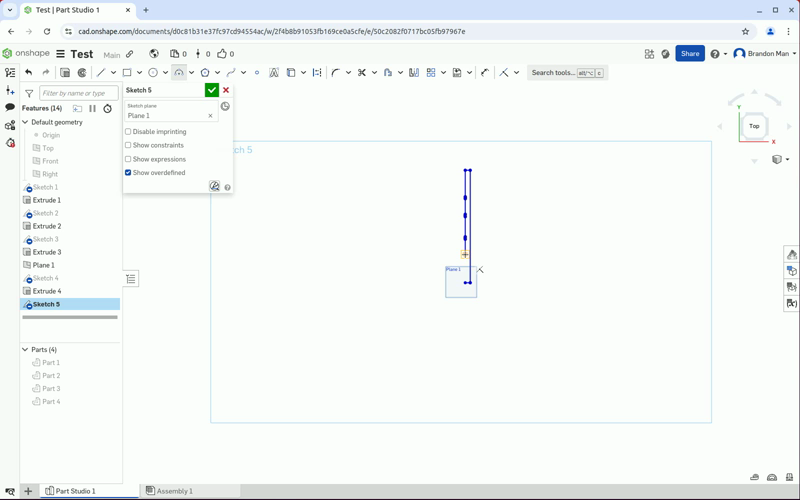
click(465, 254)
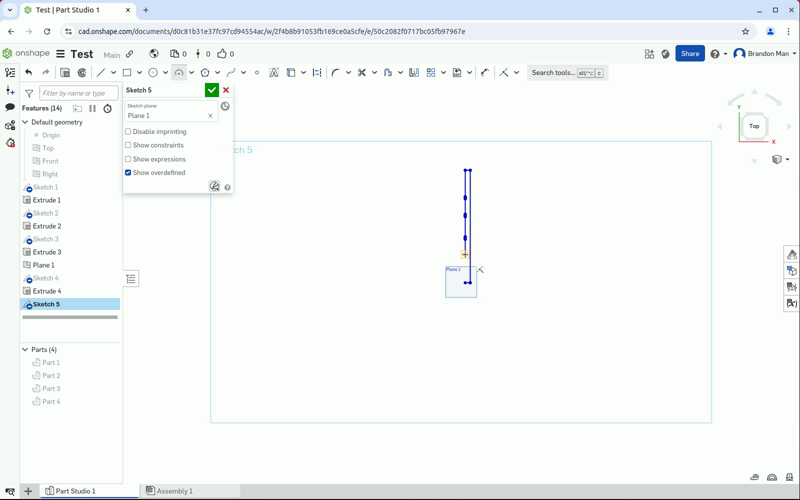
key_down(shift)
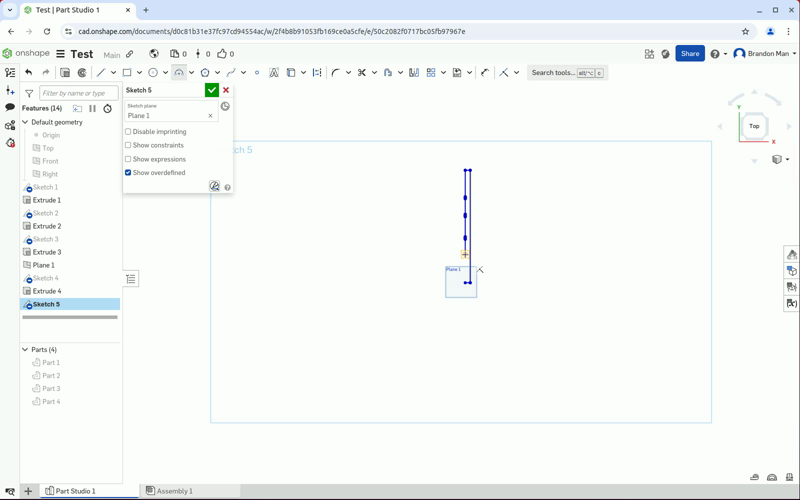
mouse_move(465, 256)
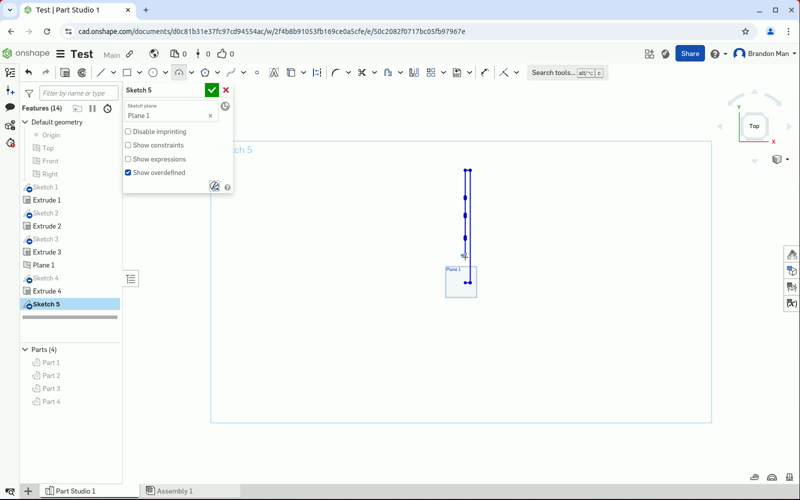
scroll(6)
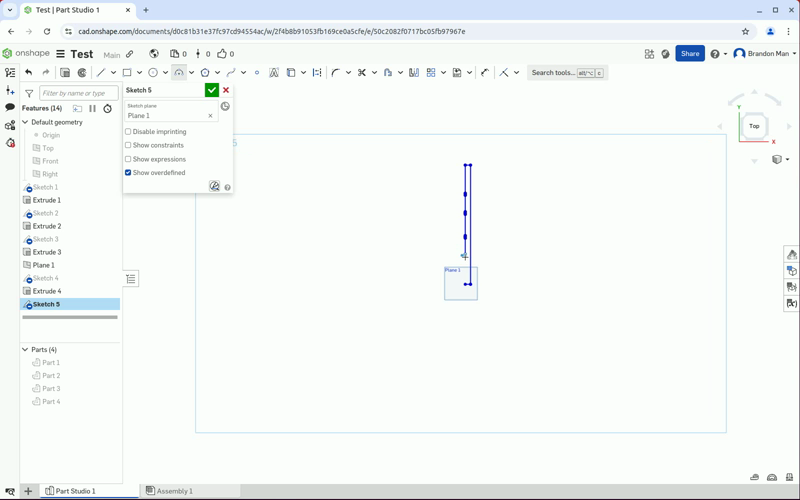
scroll(6)
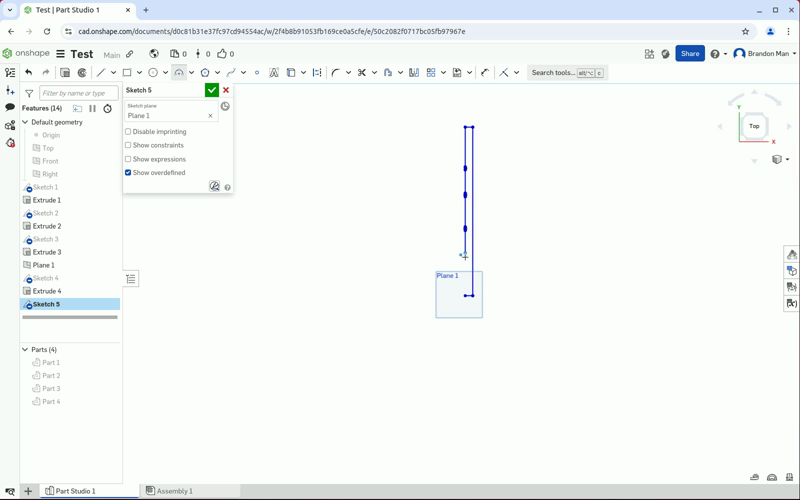
scroll(6)
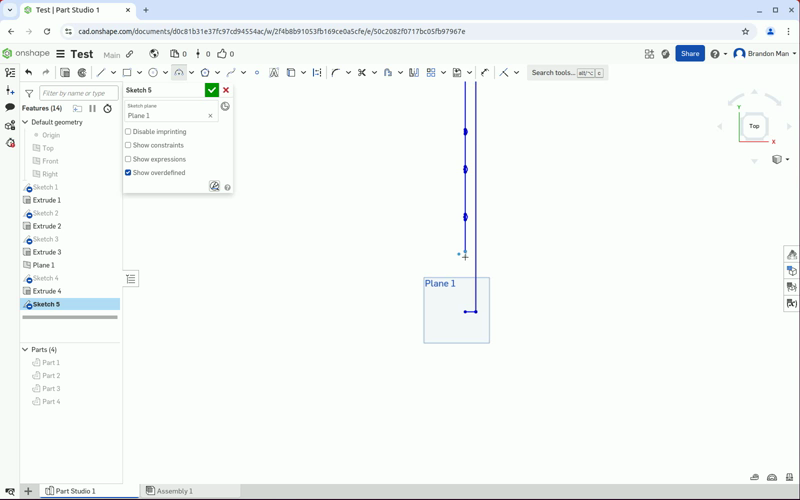
scroll(6)
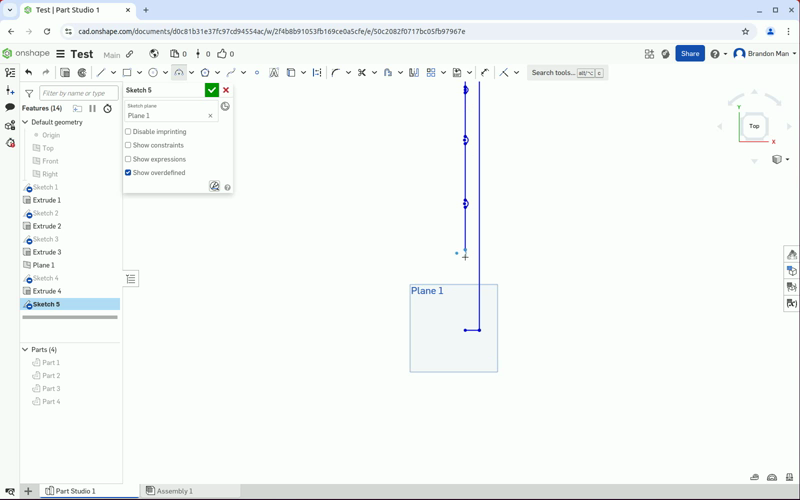
scroll(6)
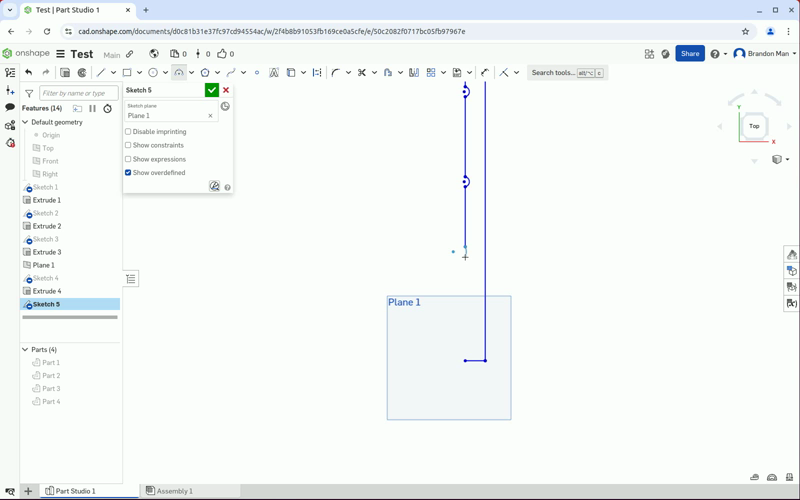
scroll(6)
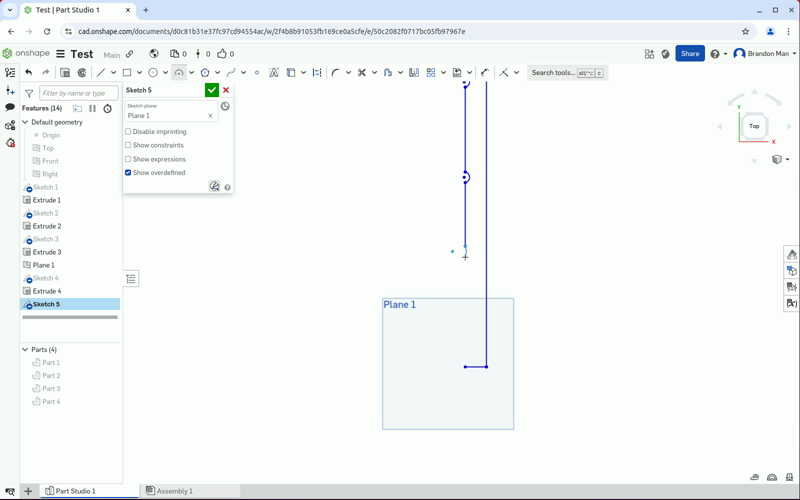
scroll(6)
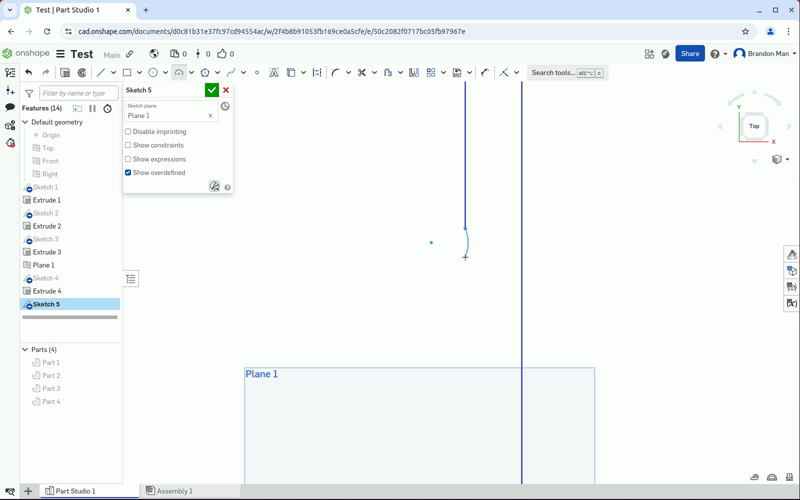
click(465, 256)
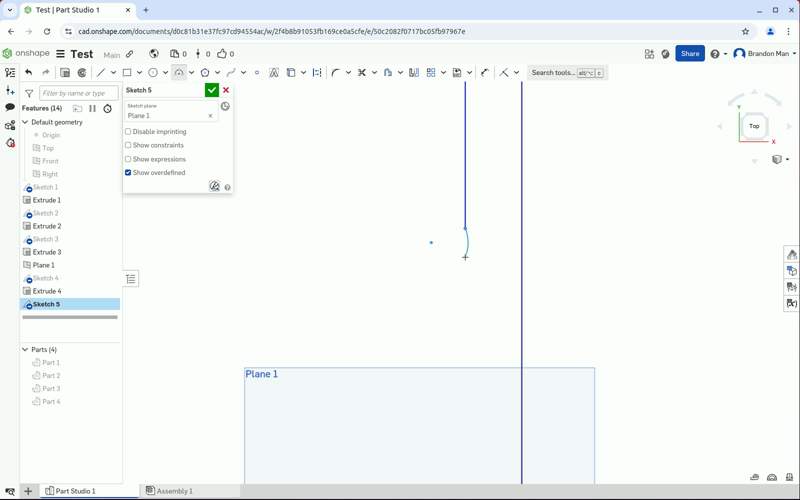
scroll(-6)
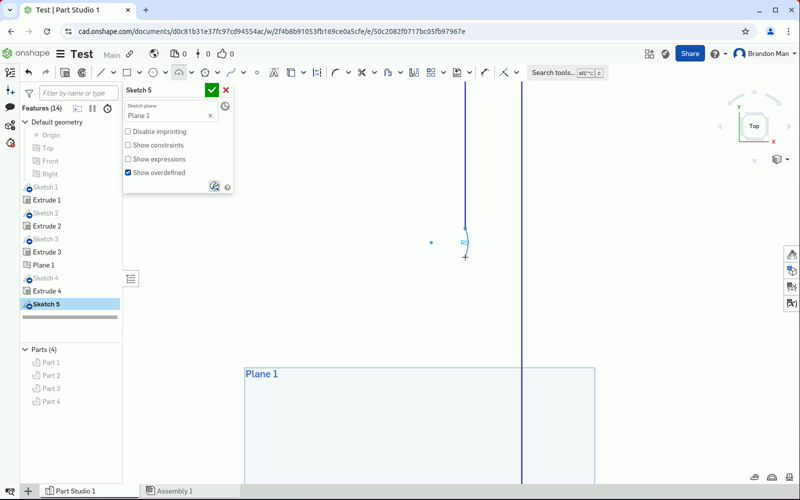
scroll(-6)
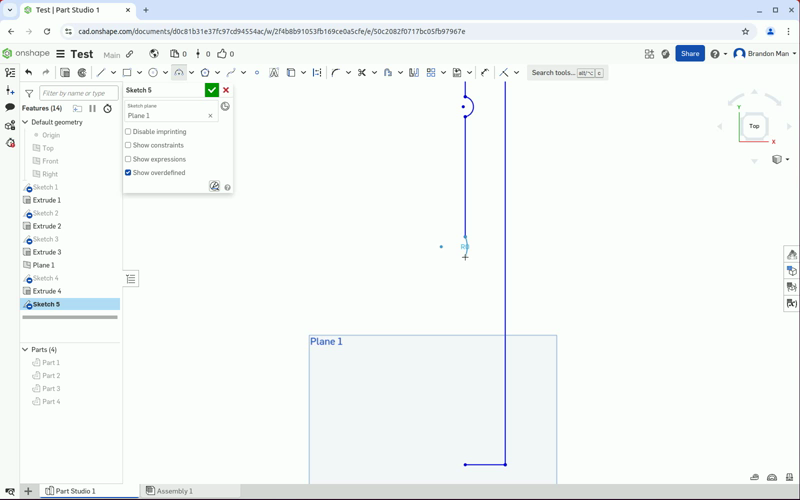
scroll(-6)
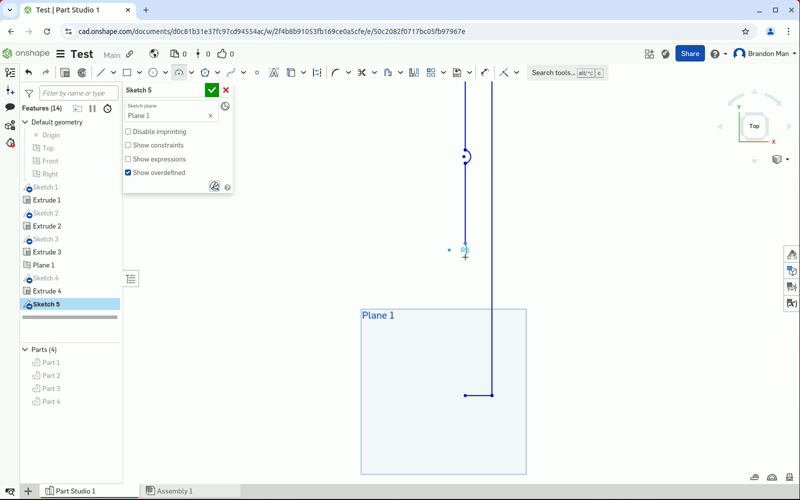
scroll(-6)
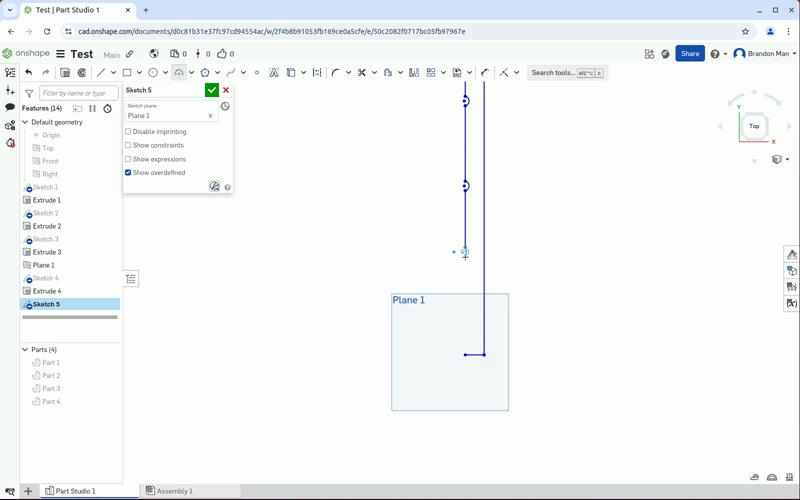
scroll(-6)
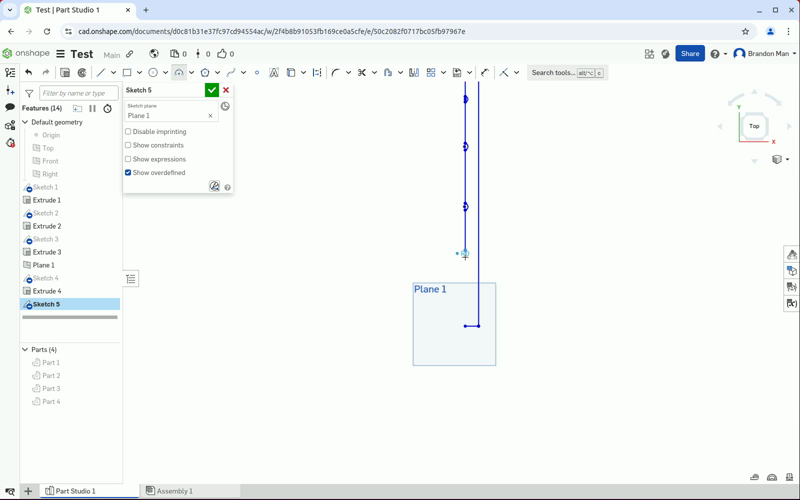
scroll(-6)
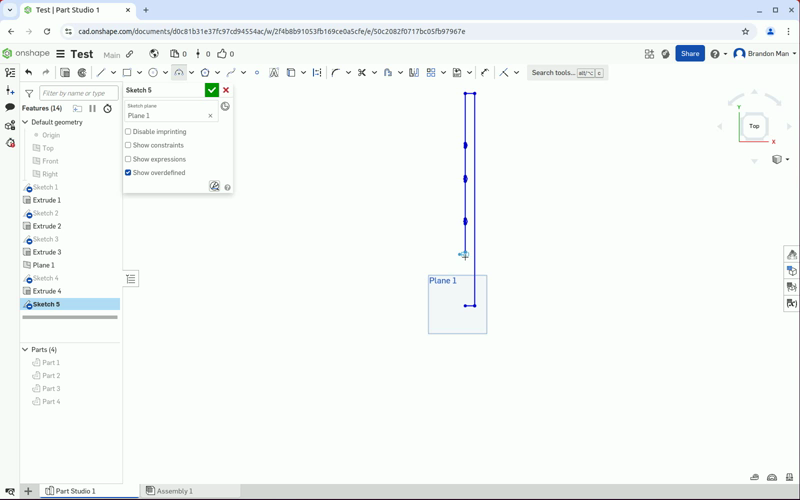
scroll(-6)
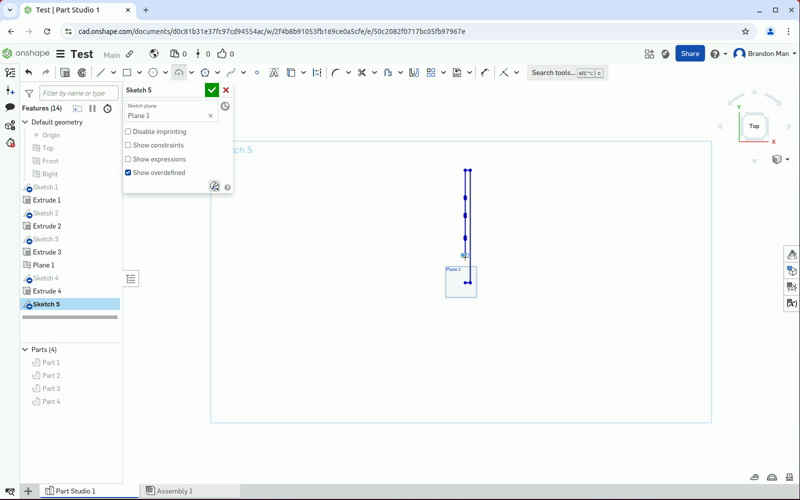
mouse_move(466, 255)
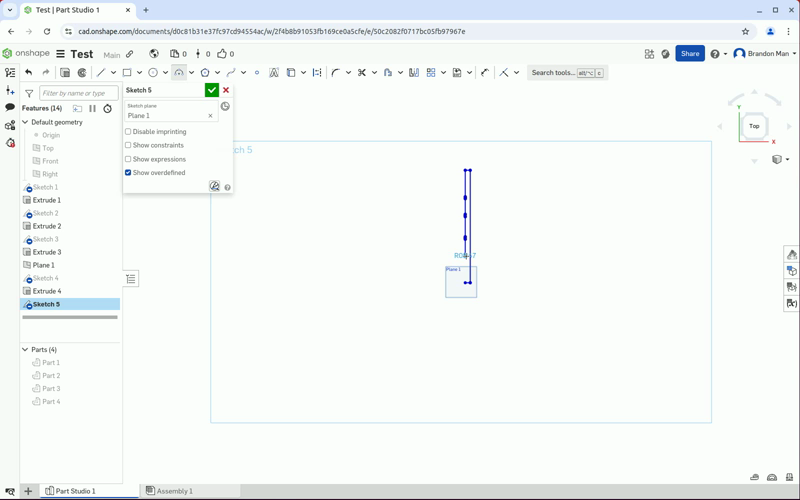
scroll(6)
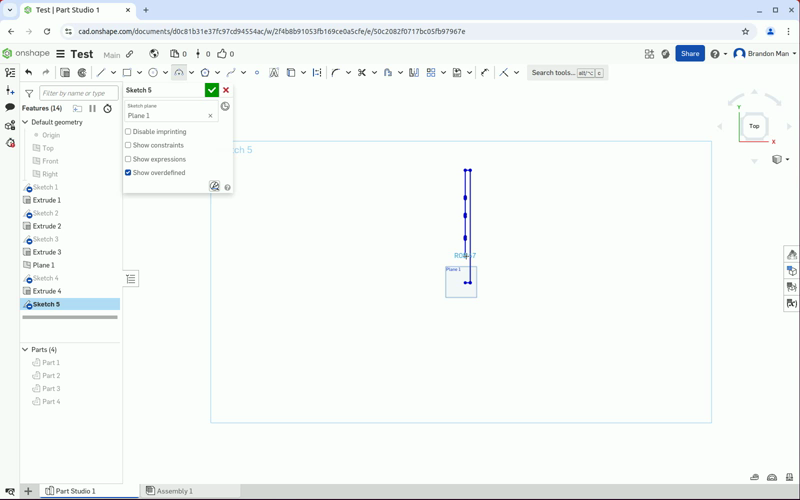
scroll(6)
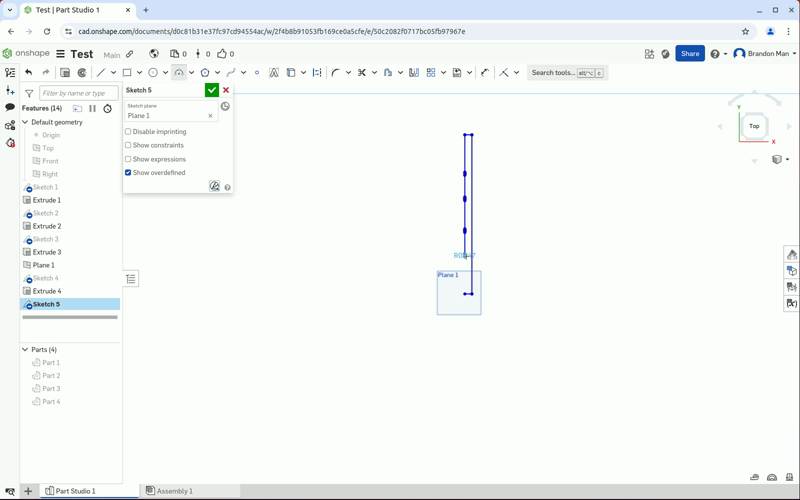
scroll(6)
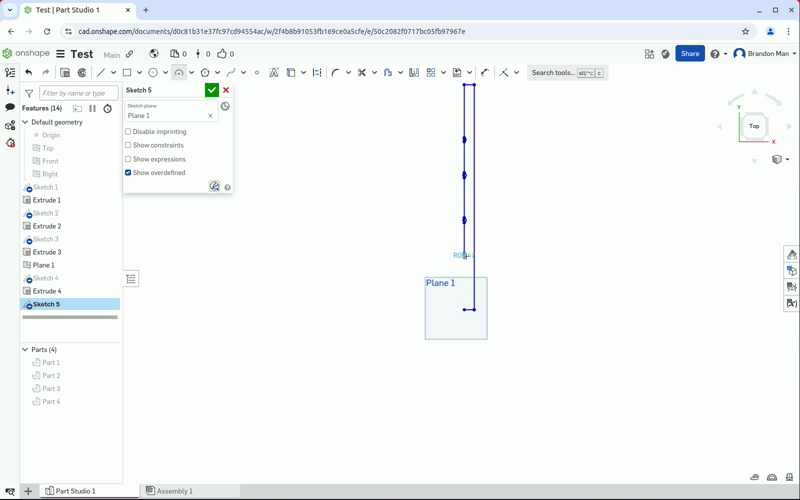
scroll(6)
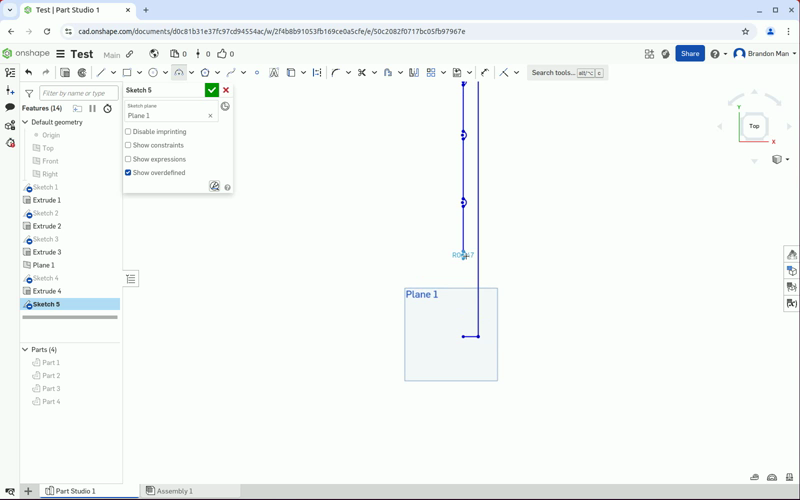
scroll(6)
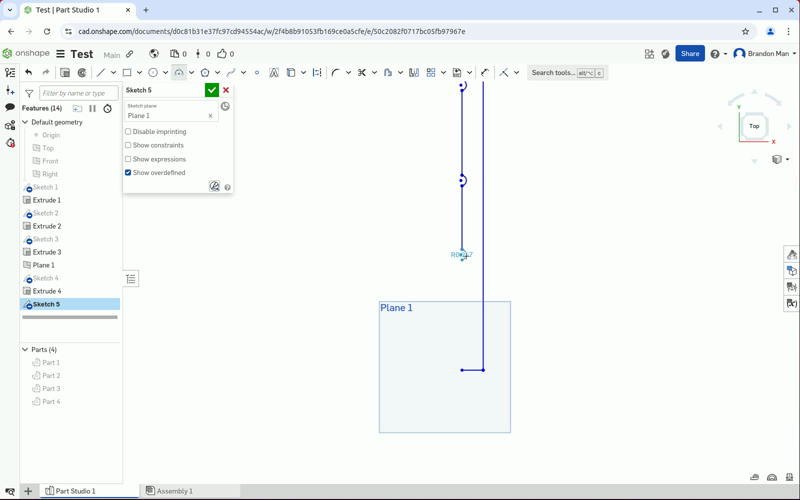
scroll(6)
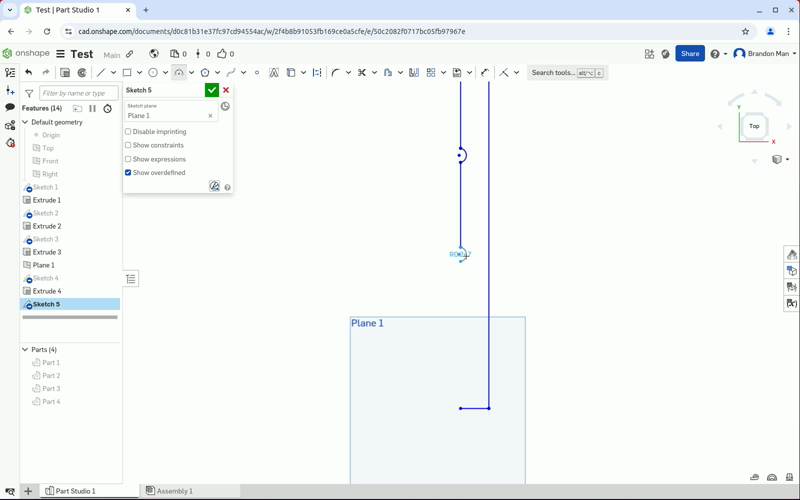
scroll(6)
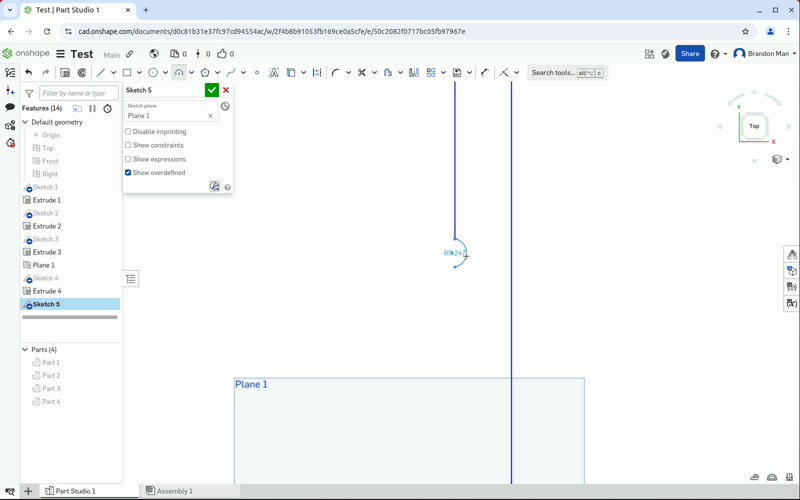
click(466, 255)
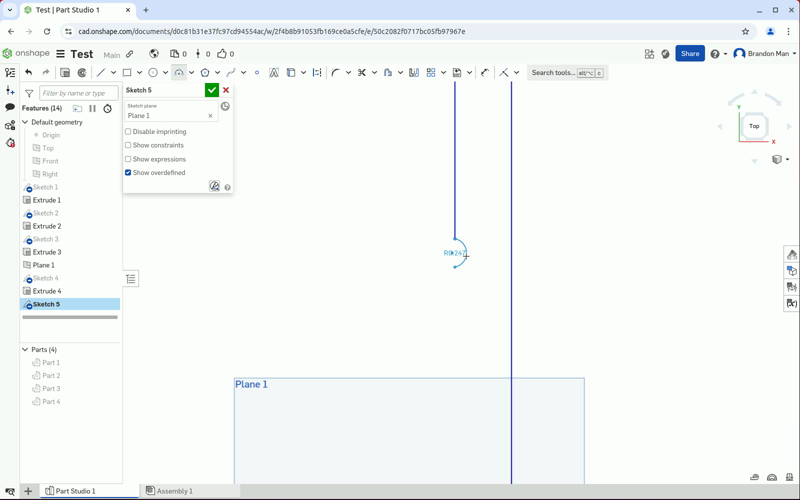
scroll(-6)
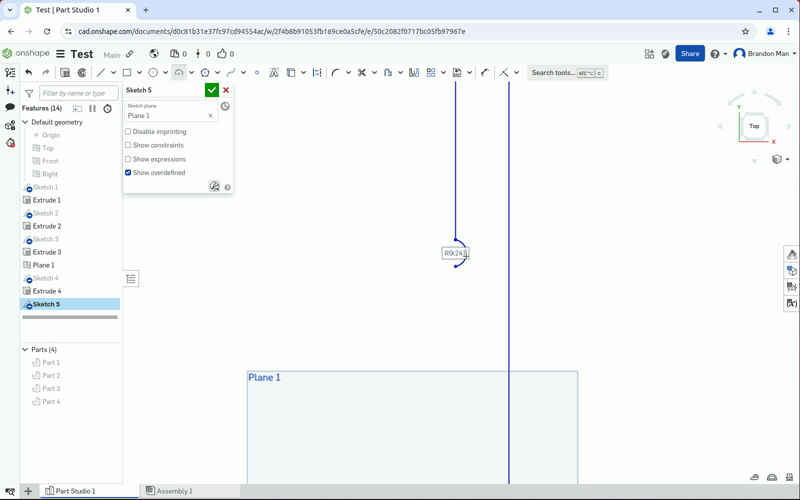
scroll(-6)
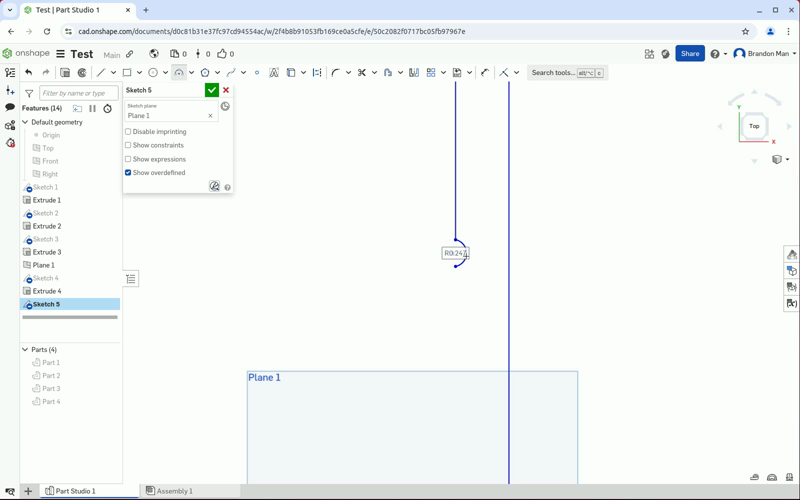
scroll(-6)
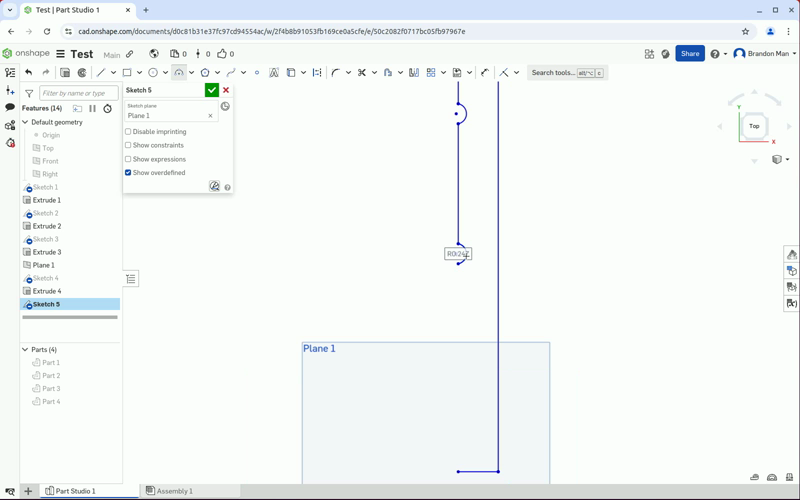
scroll(-6)
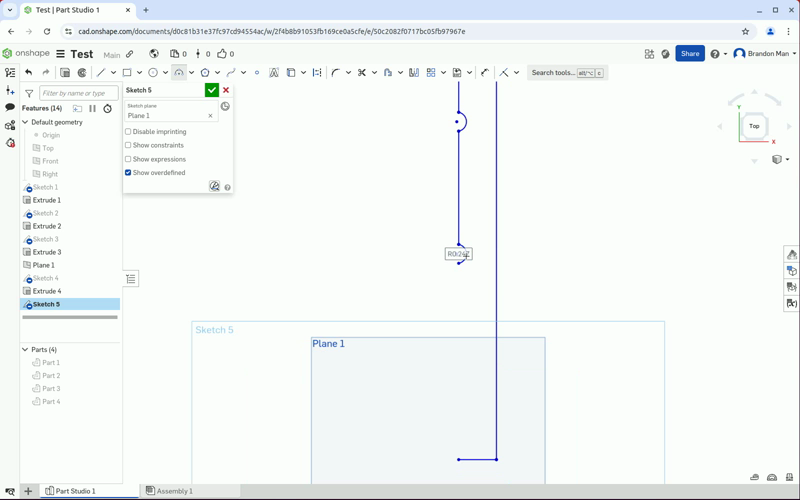
scroll(-6)
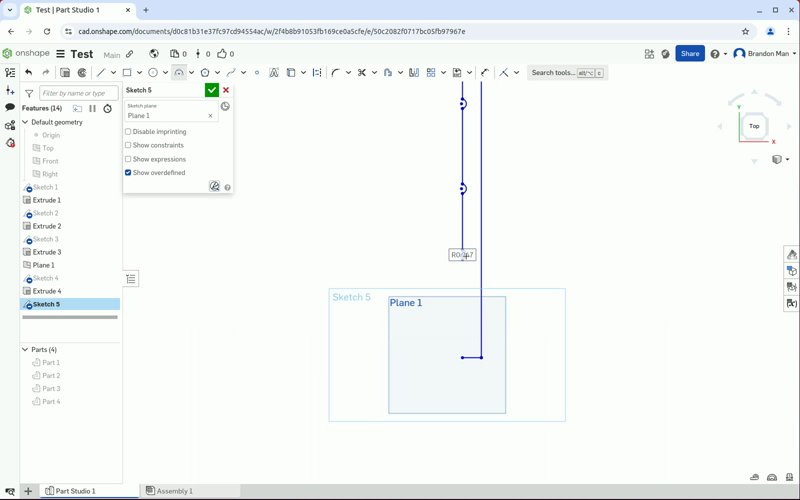
scroll(-6)
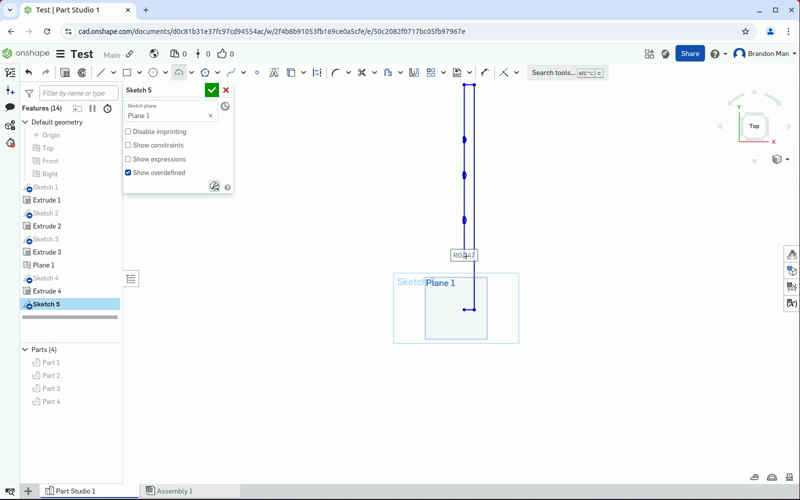
scroll(-6)
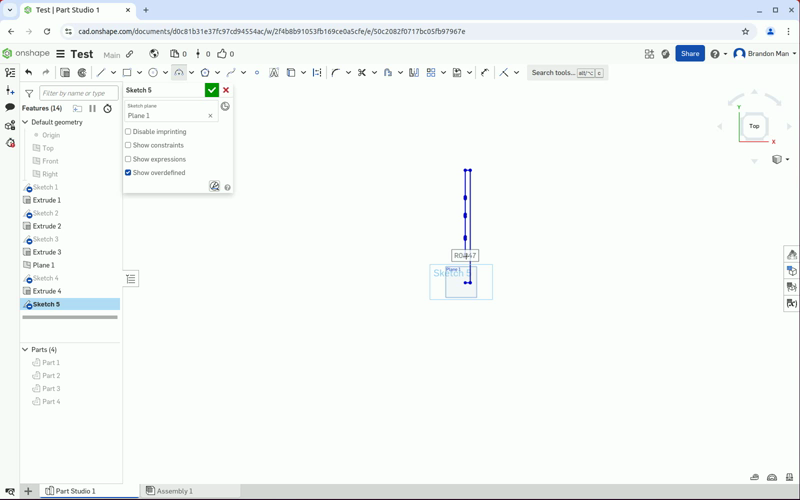
key_up(shift)
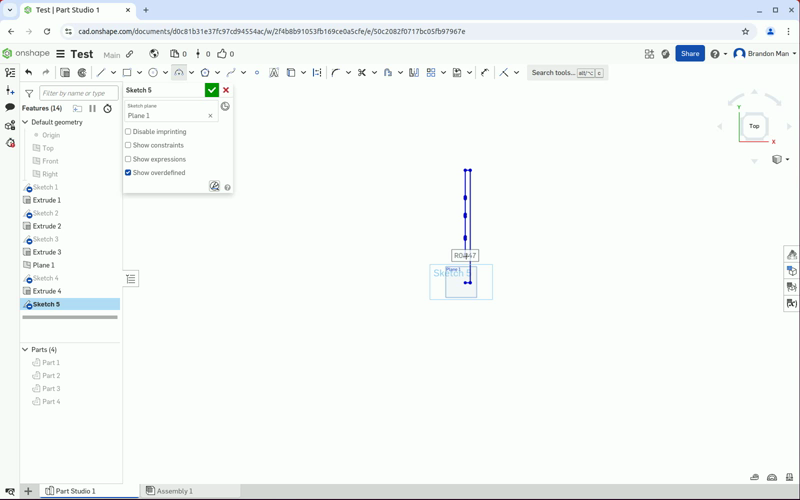
key(esc)
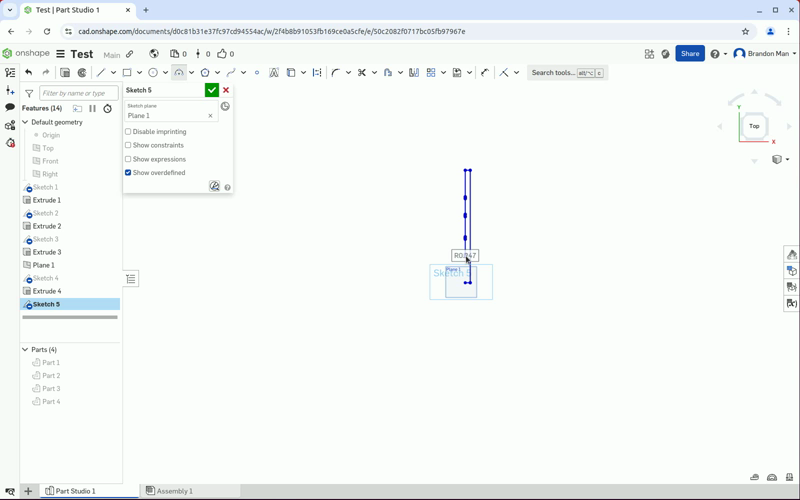
key(l)
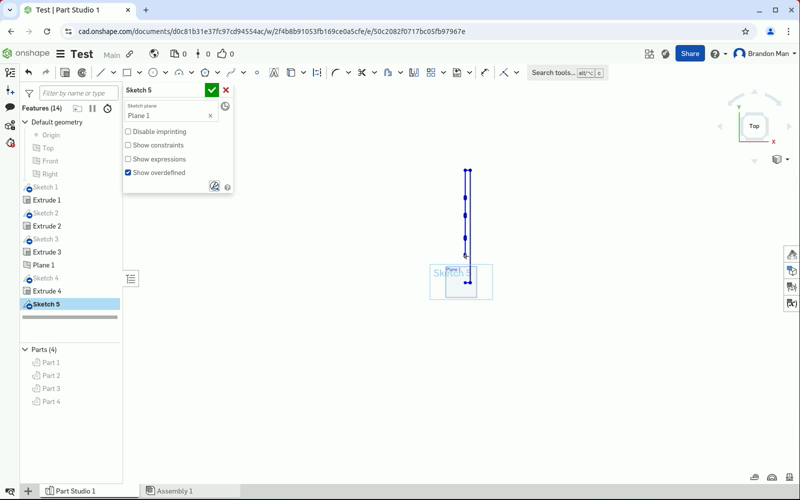
mouse_move(465, 256)
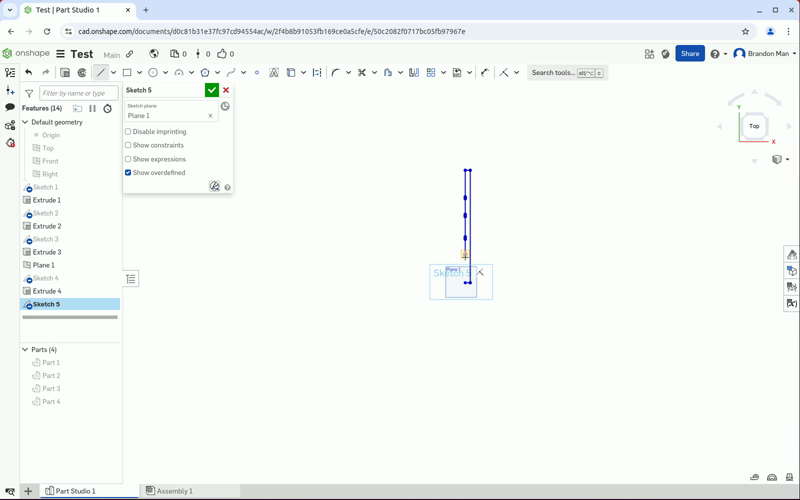
scroll(6)
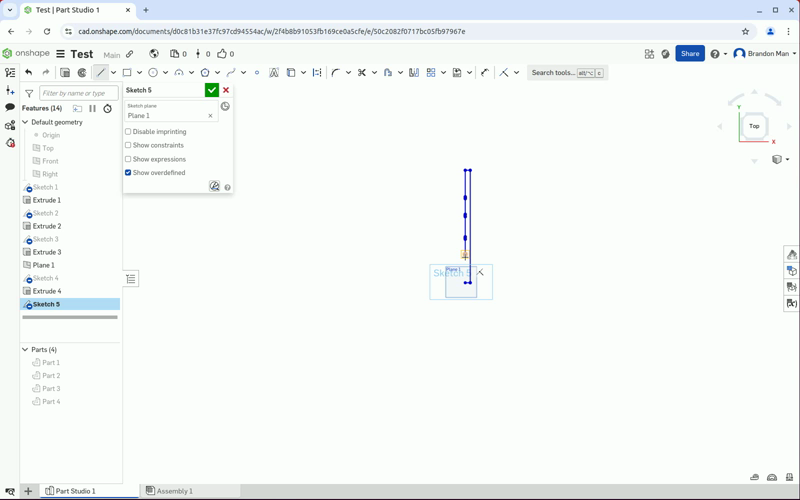
scroll(6)
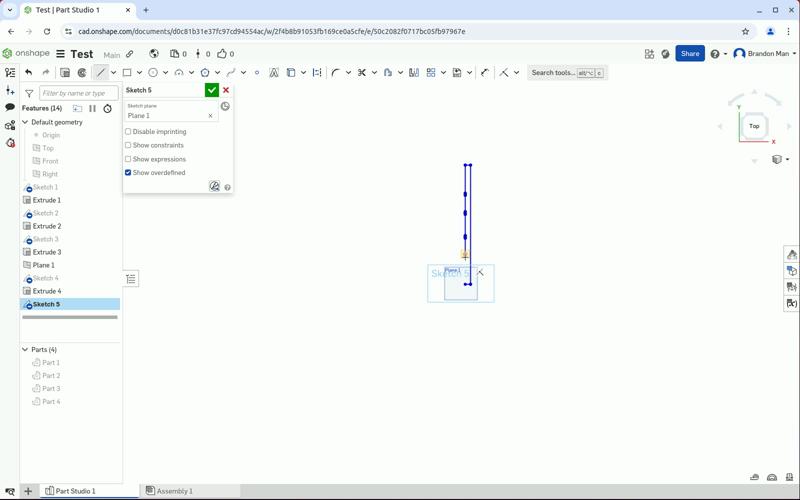
scroll(6)
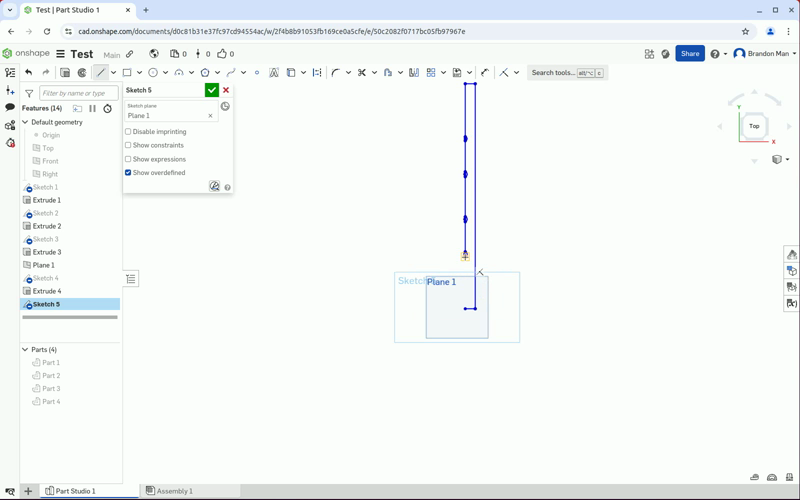
scroll(6)
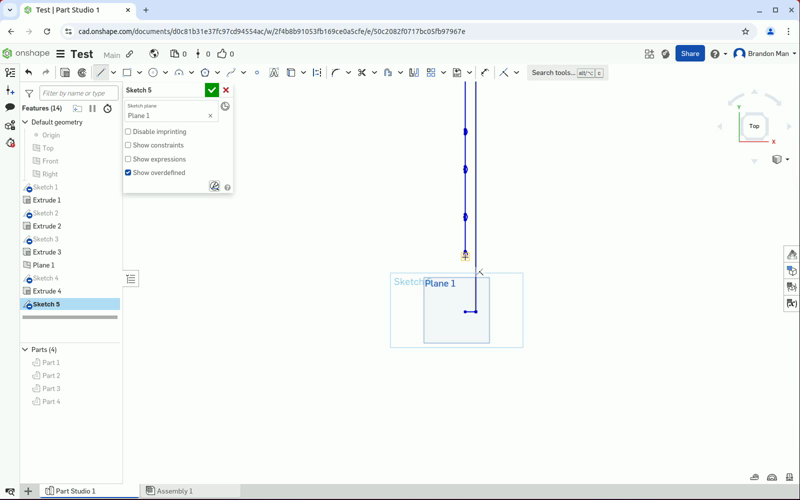
scroll(6)
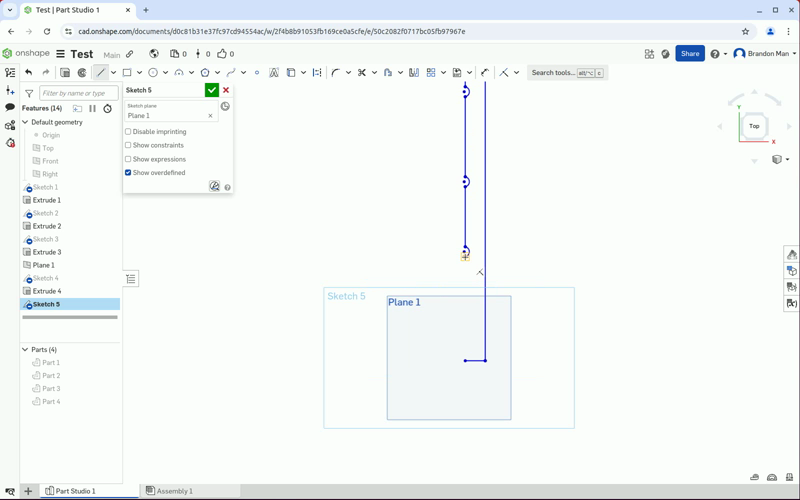
scroll(6)
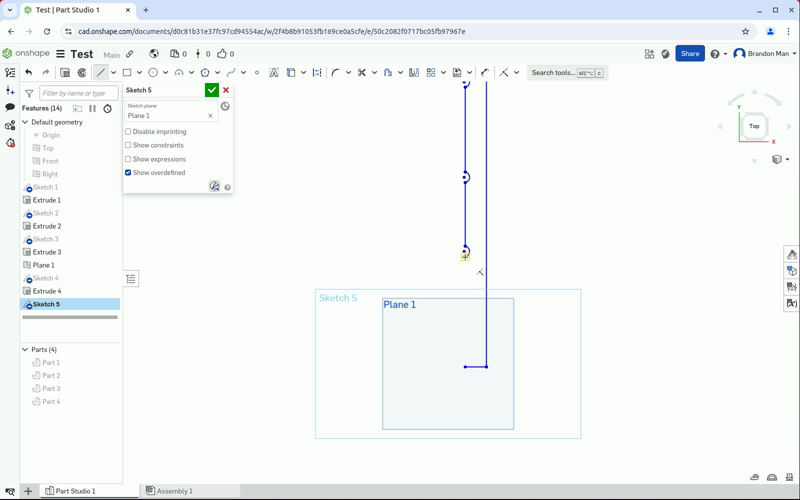
scroll(6)
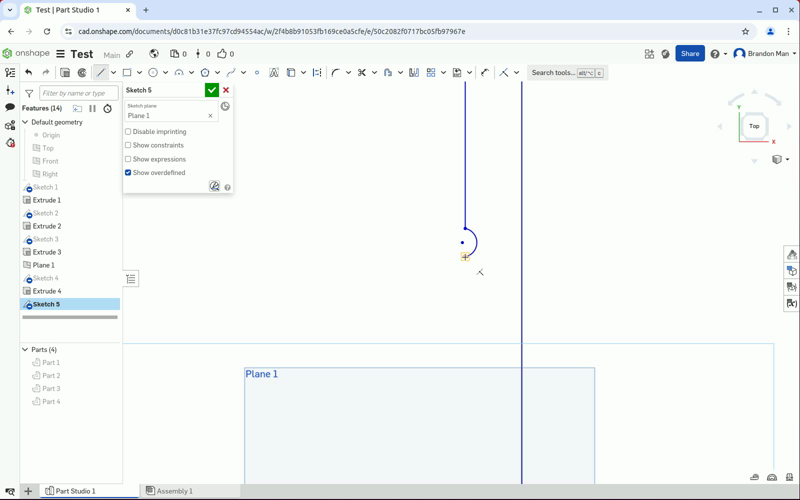
click(465, 256)
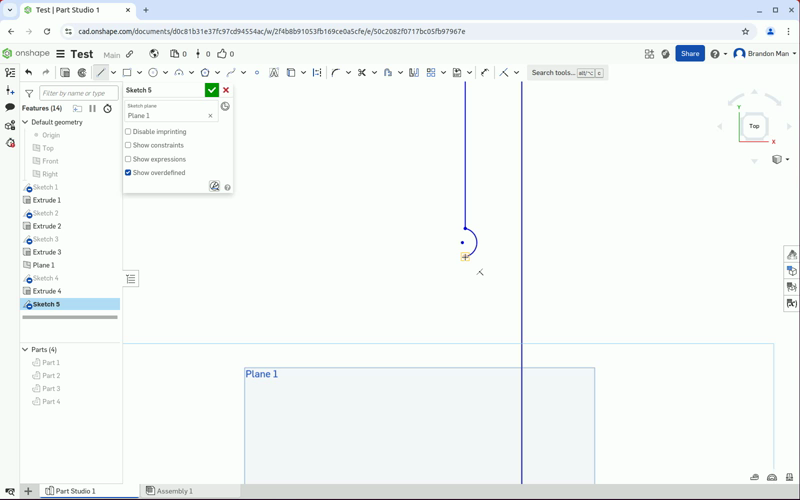
scroll(-6)
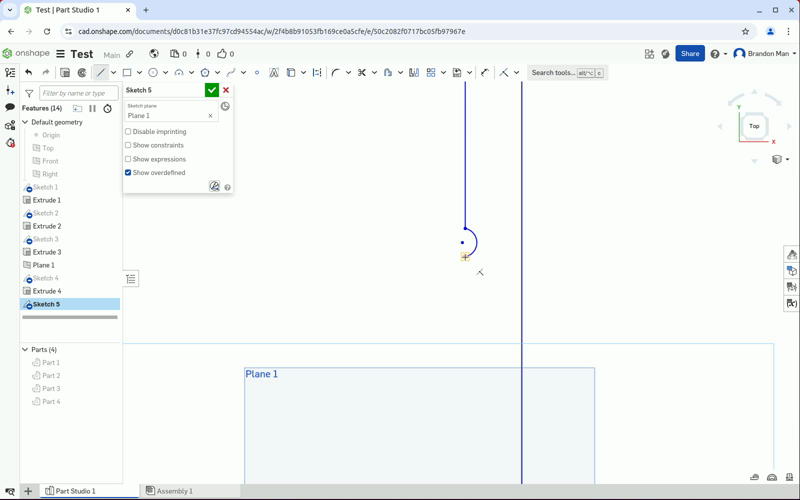
scroll(-6)
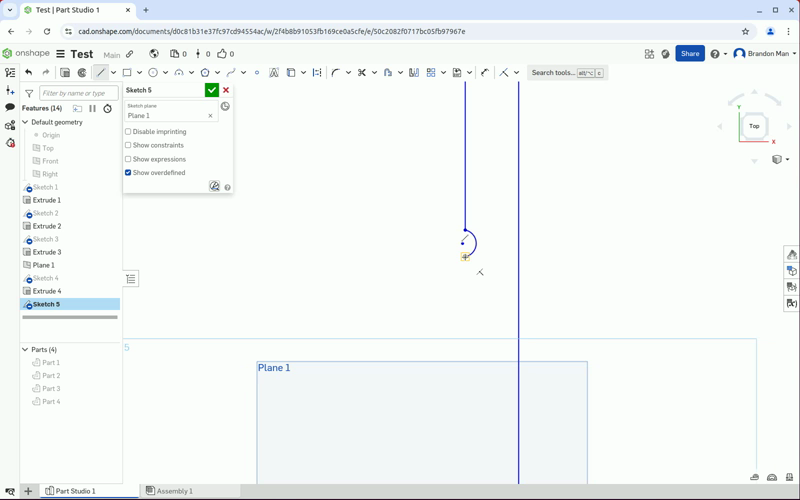
scroll(-6)
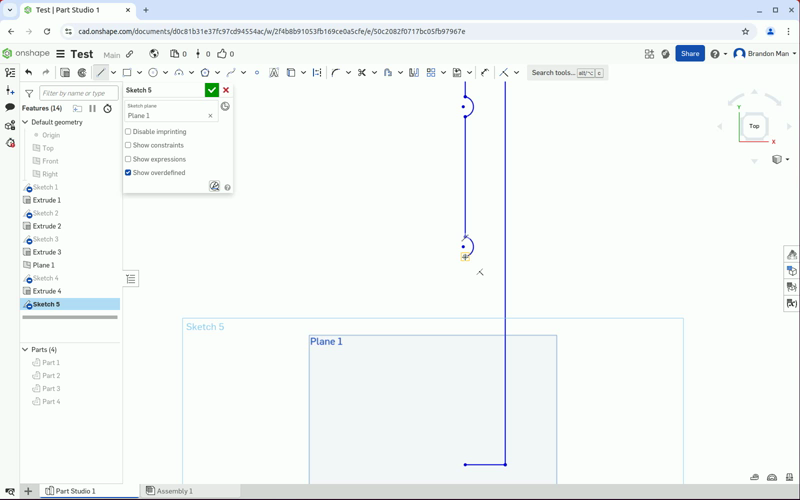
scroll(-6)
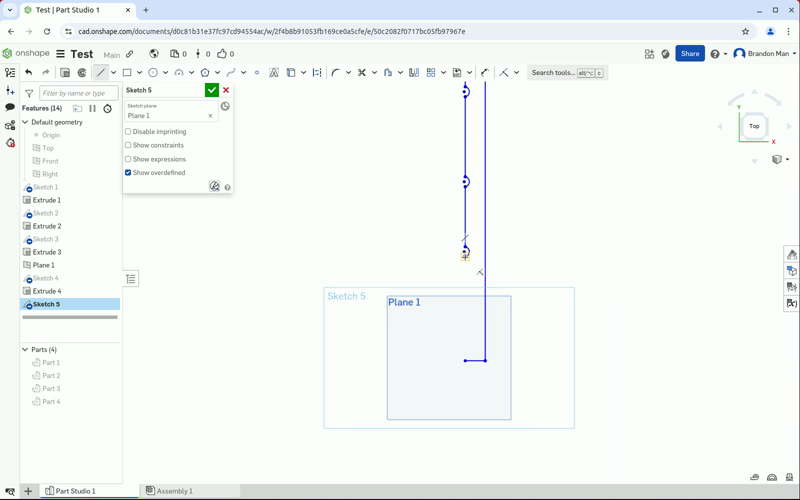
scroll(-6)
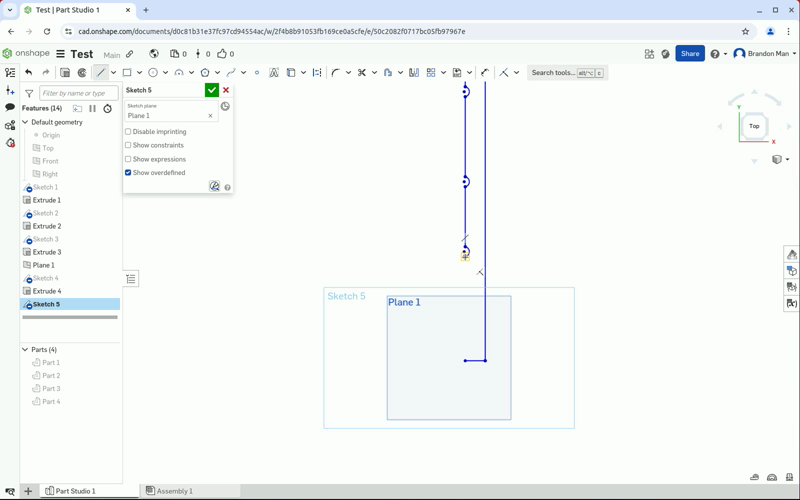
scroll(-6)
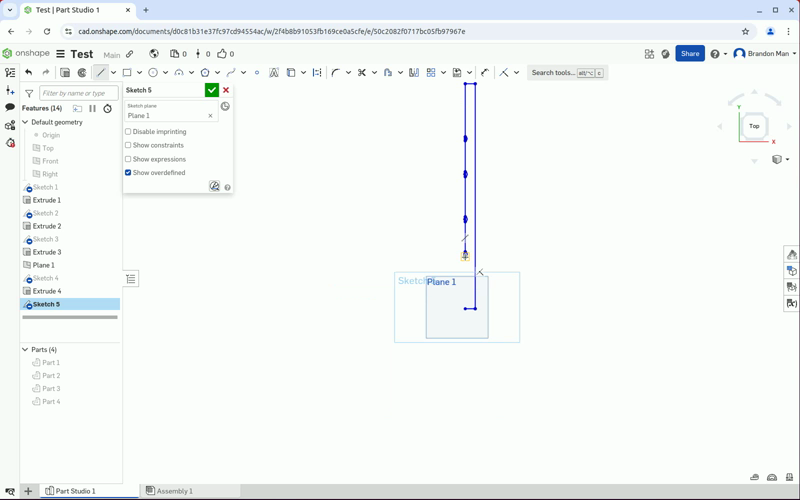
scroll(-6)
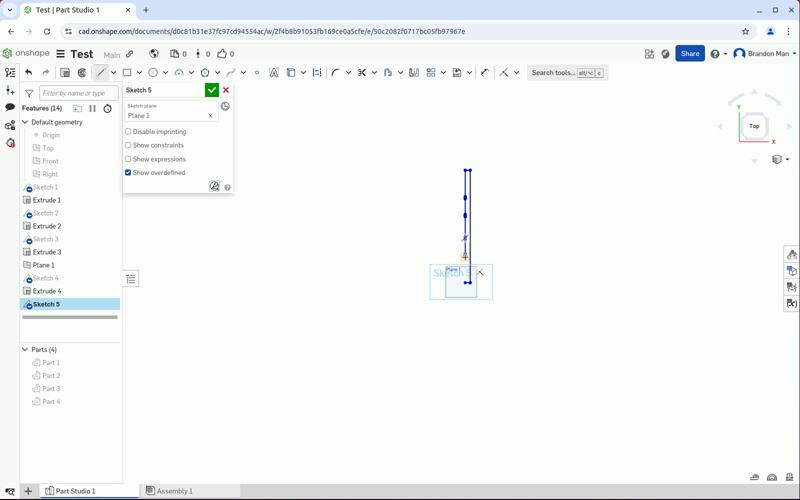
mouse_move(495, 256)
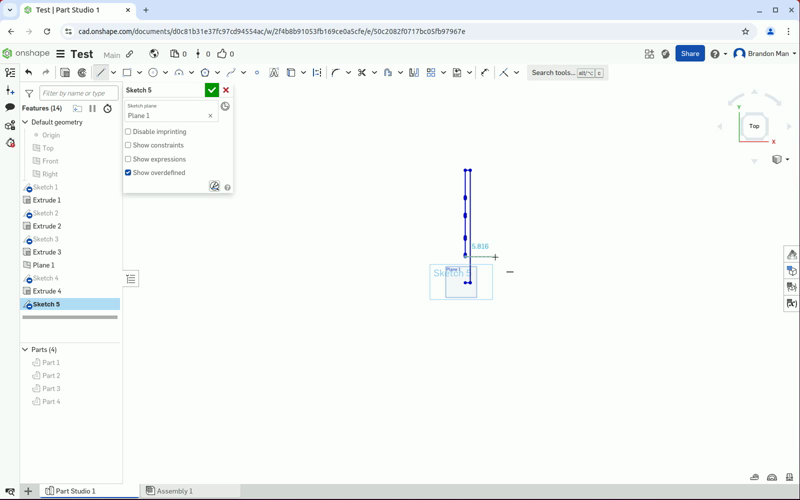
key_down(shift)
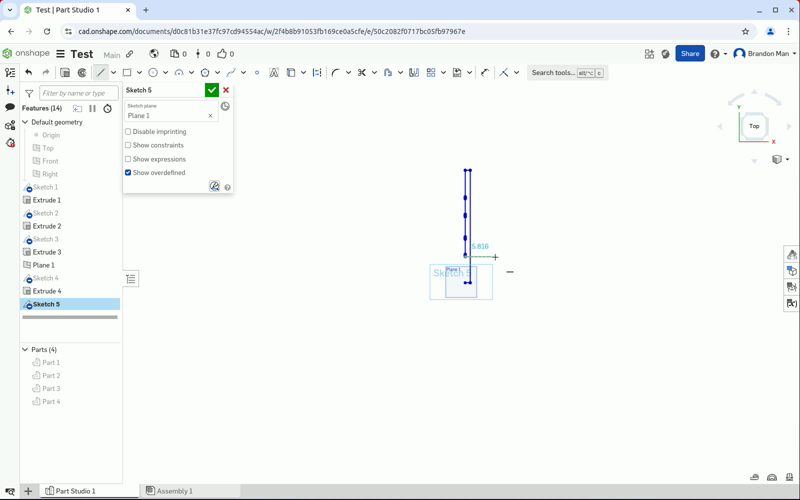
mouse_move(465, 282)
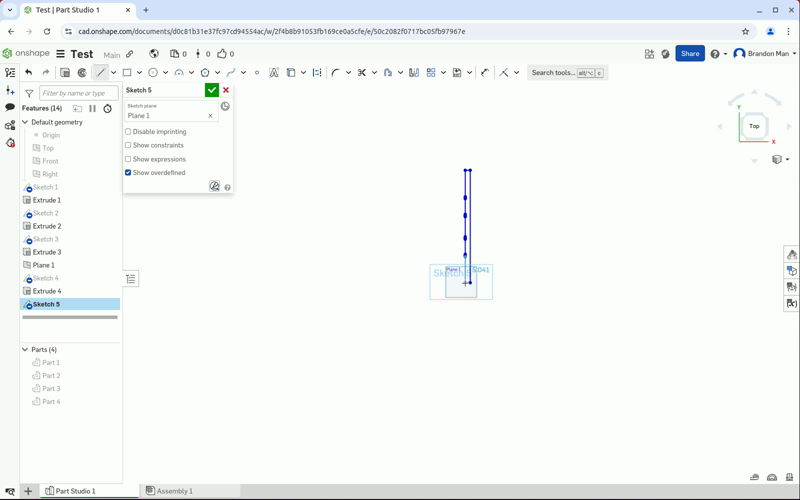
key_up(shift)
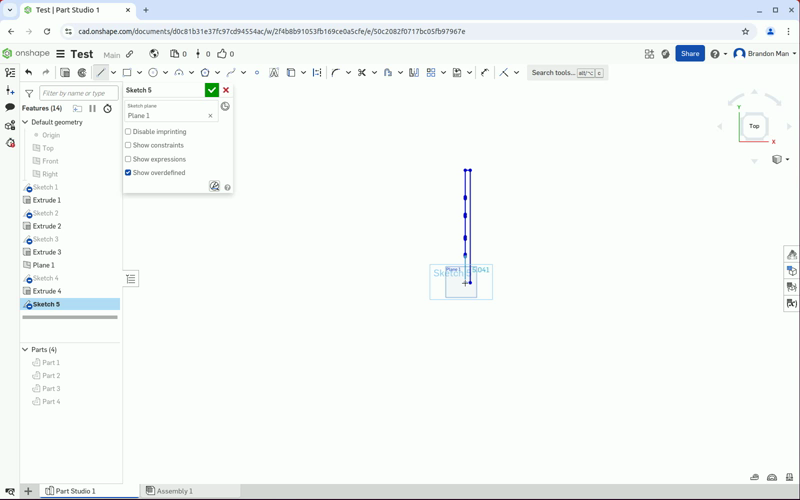
click(465, 282)
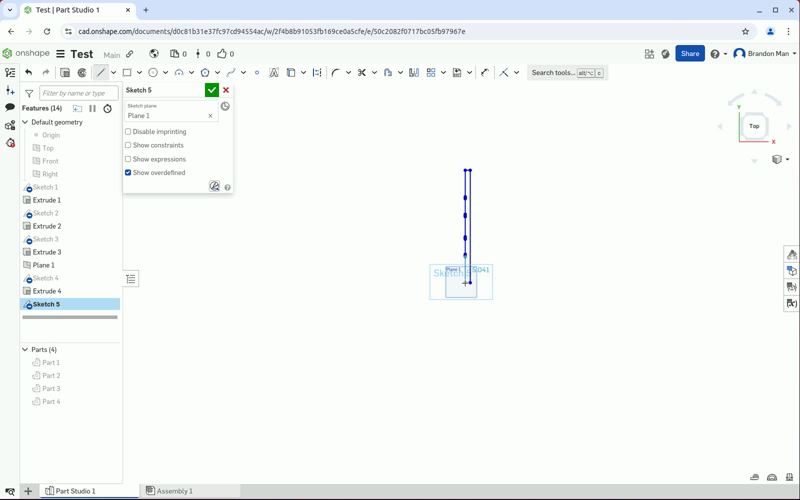
key(esc)
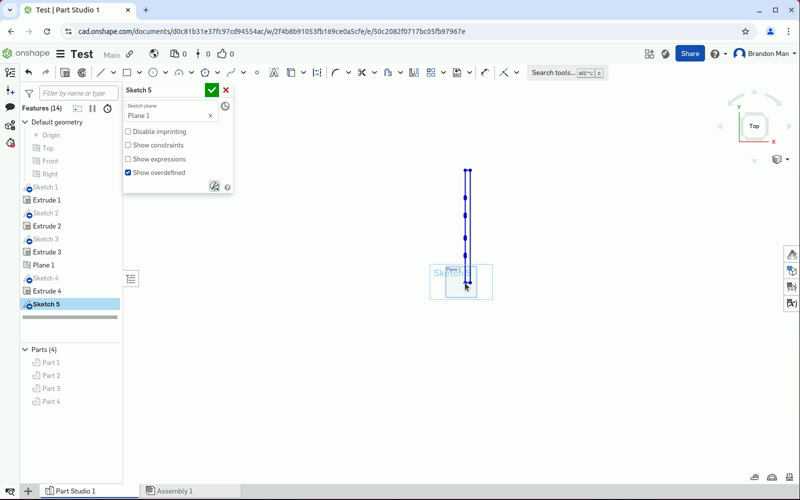
mouse_move(469, 233)
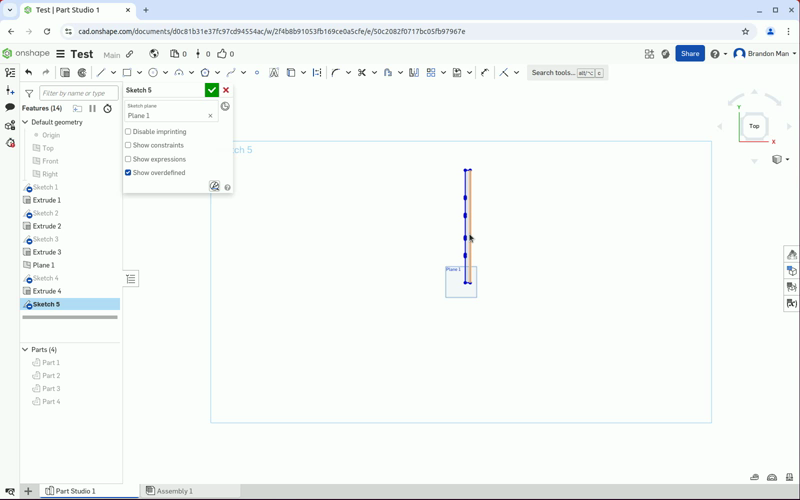
scroll(6)
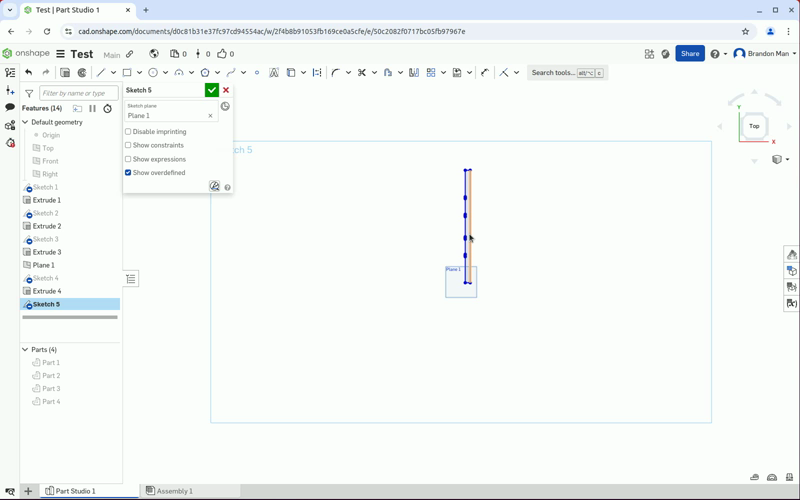
scroll(6)
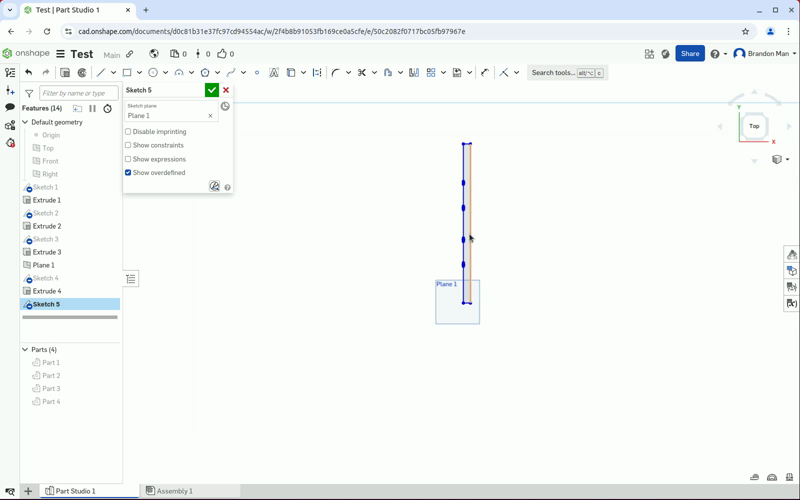
scroll(6)
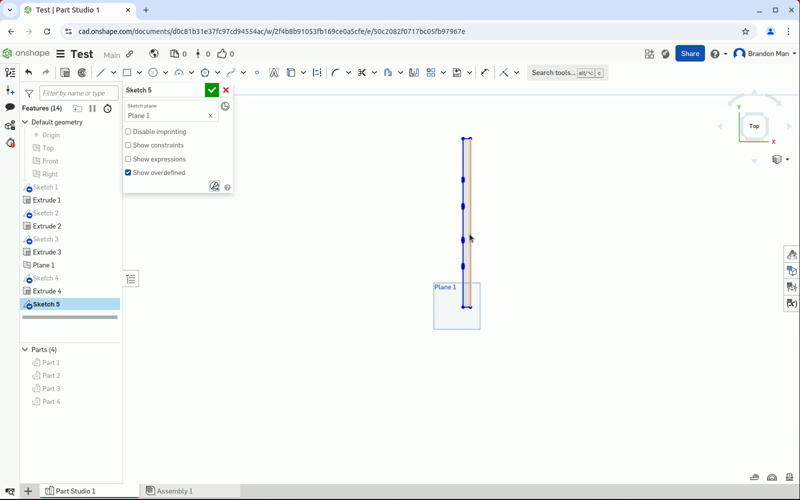
scroll(6)
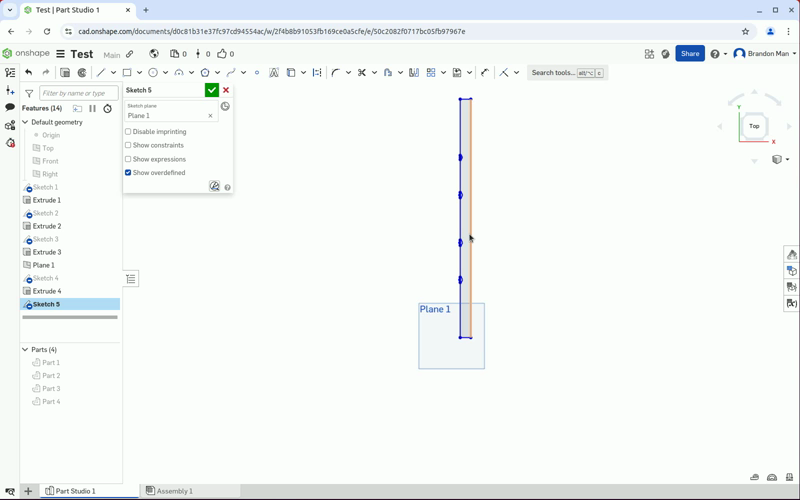
scroll(6)
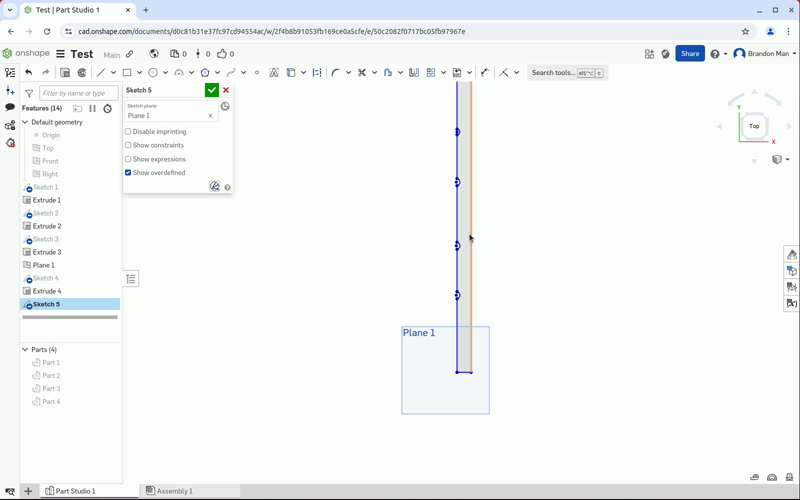
scroll(6)
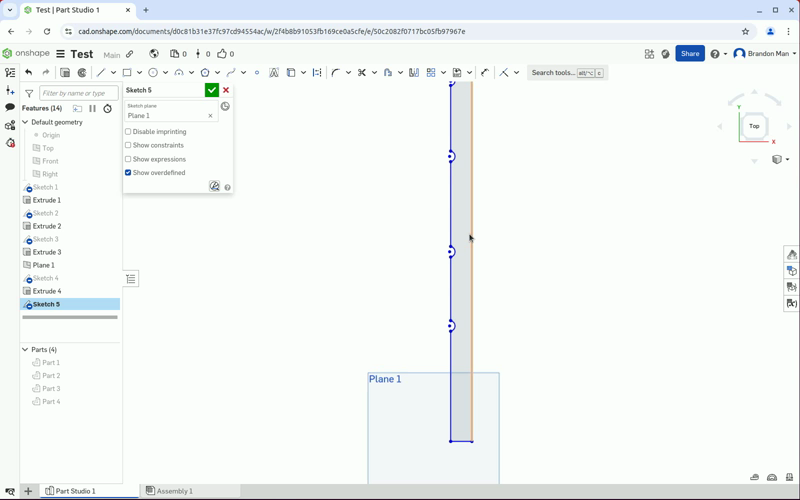
scroll(6)
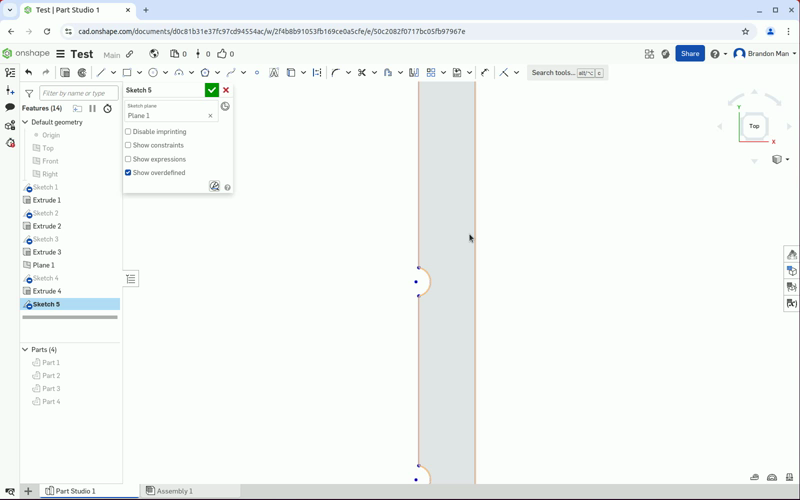
click(469, 233)
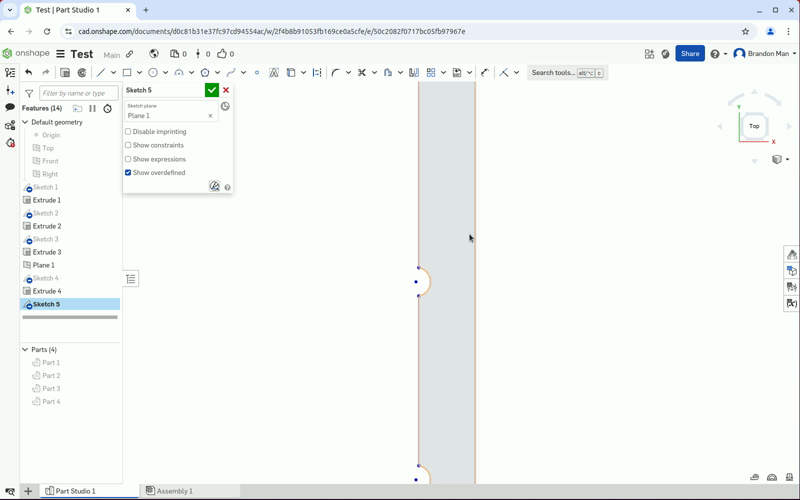
scroll(-6)
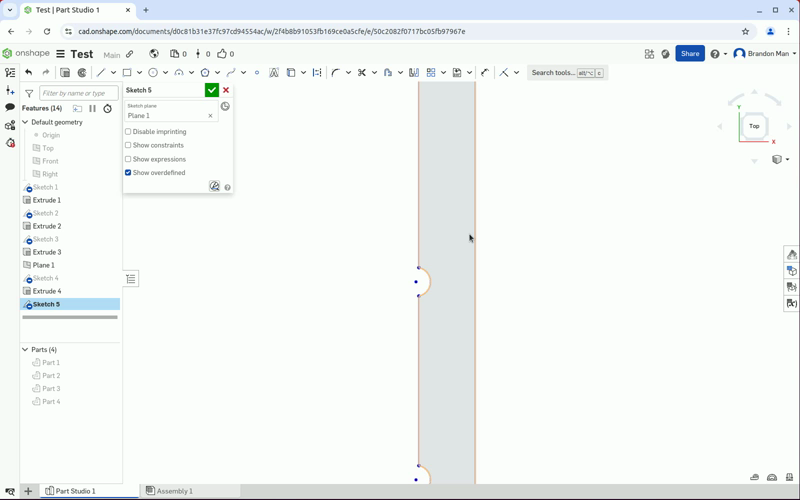
scroll(-6)
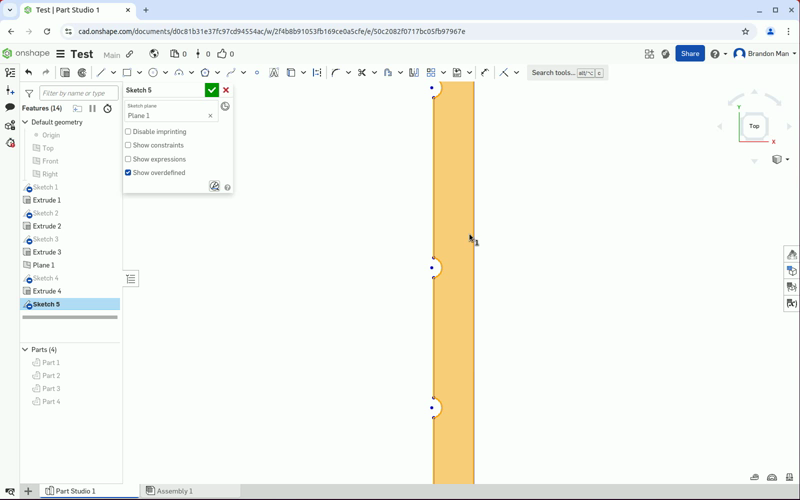
scroll(-6)
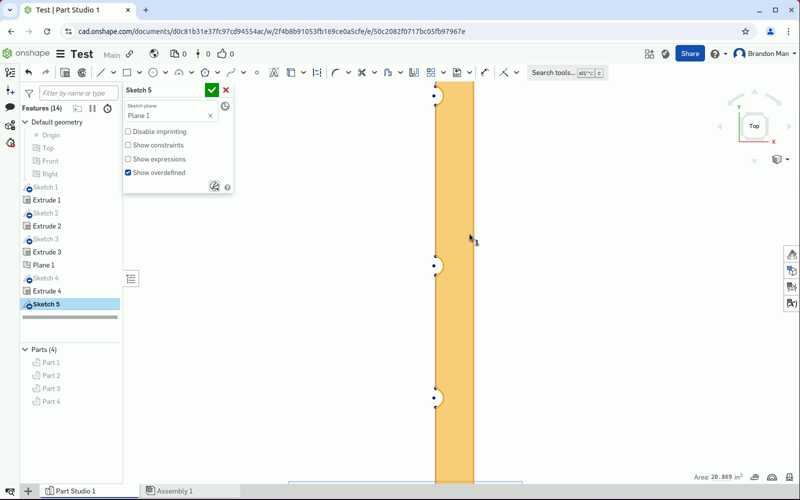
scroll(-6)
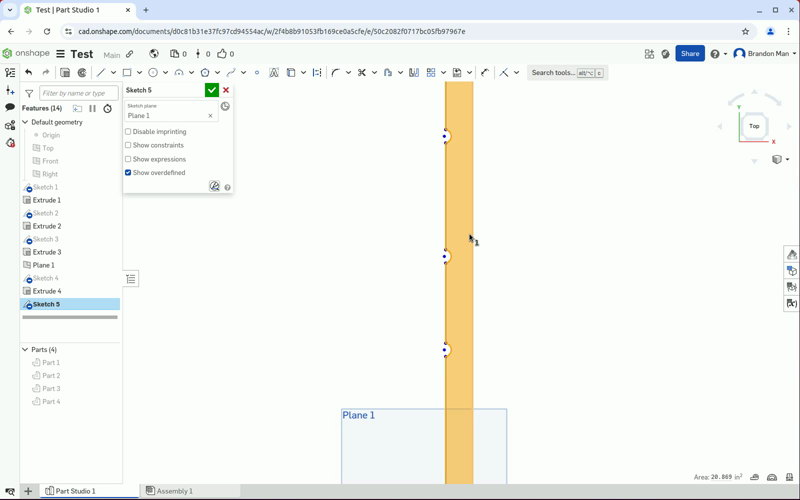
scroll(-6)
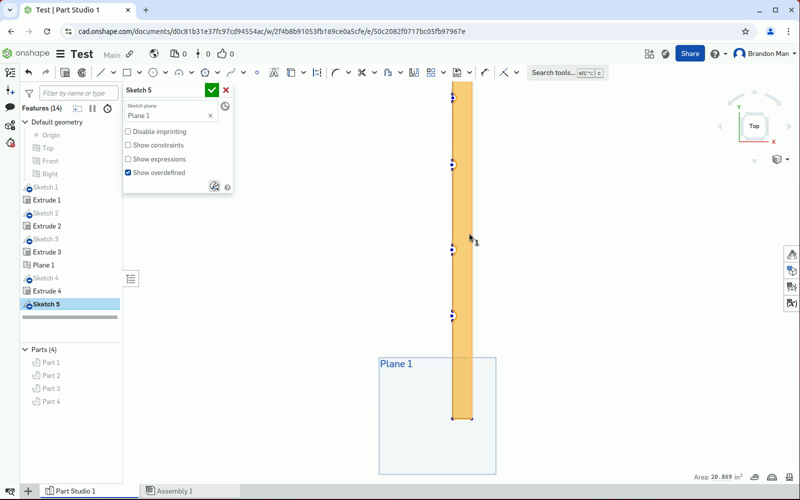
scroll(-6)
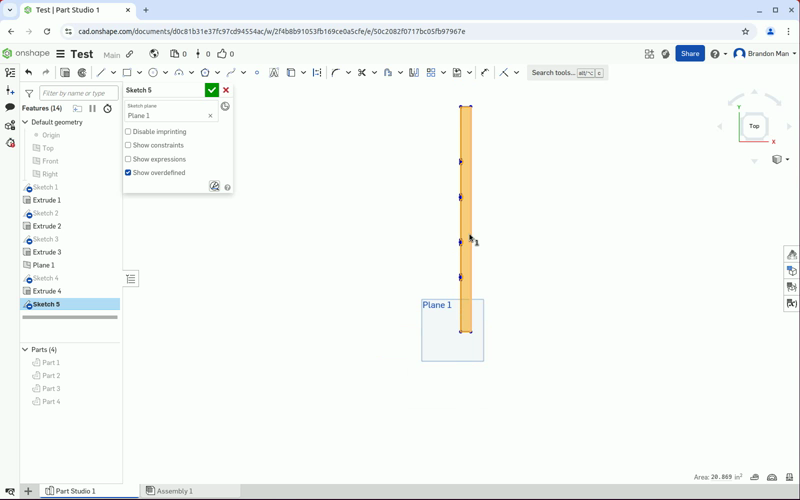
scroll(-6)
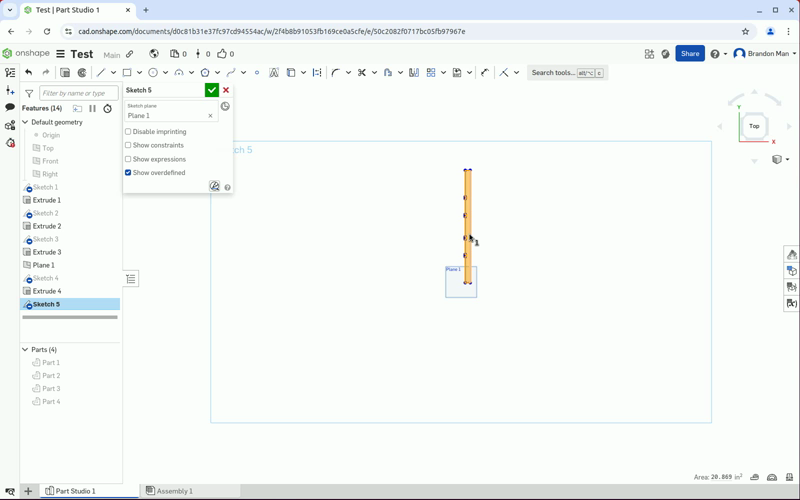
mouse_move(73, 352)
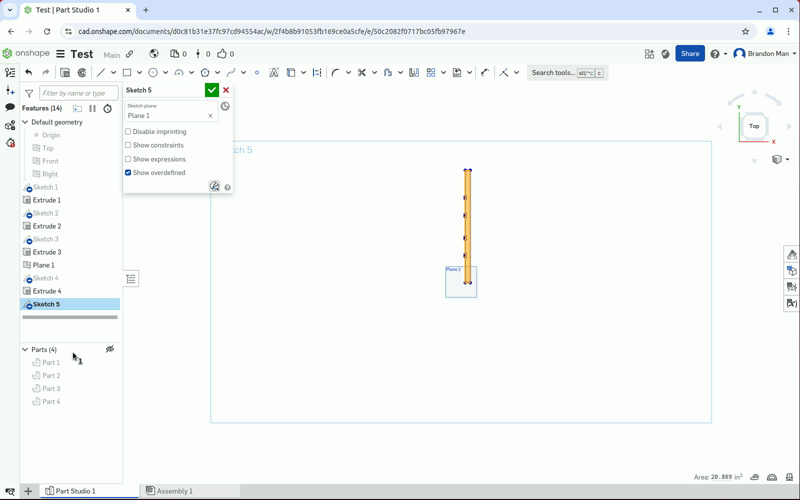
key(shift+y)
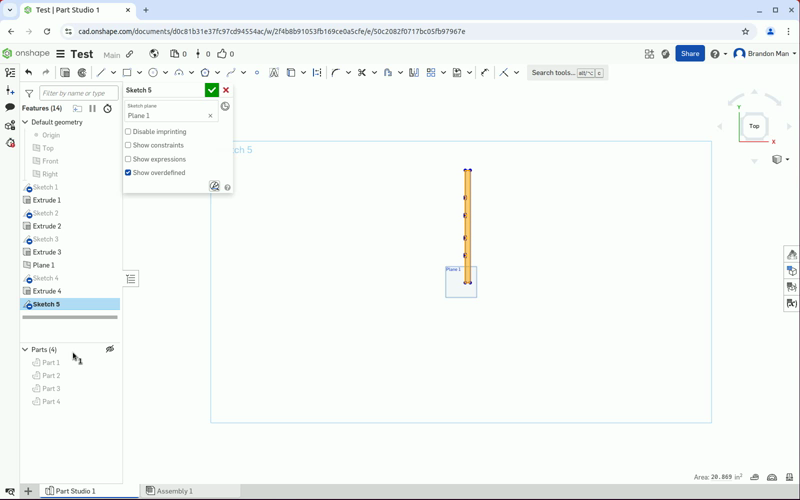
key(shift+e)
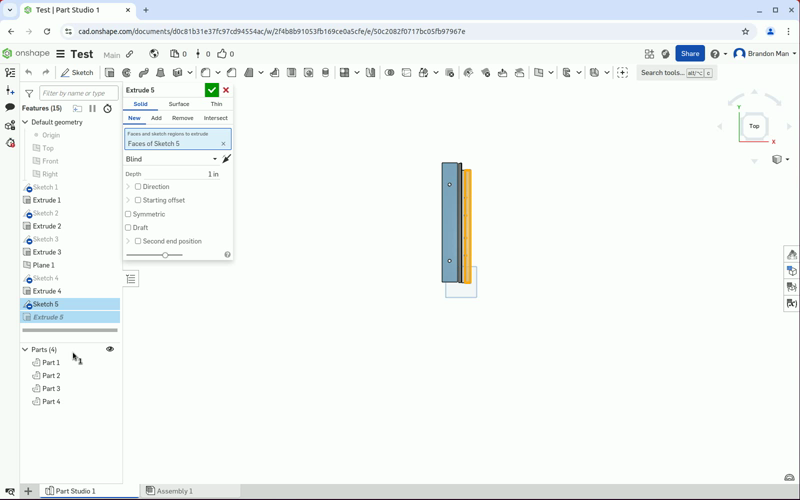
mouse_move(143, 106)
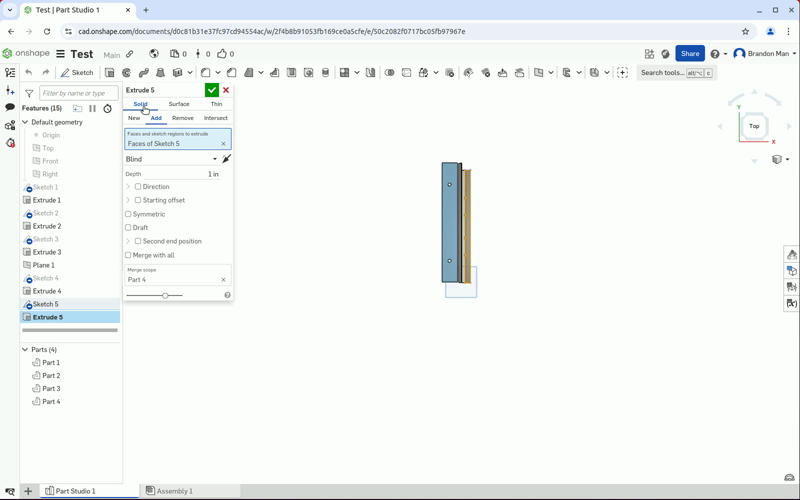
click(143, 106)
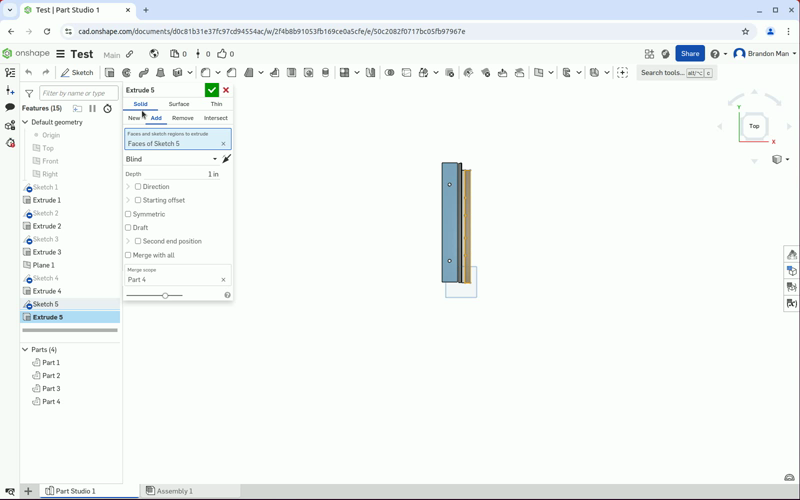
mouse_move(137, 120)
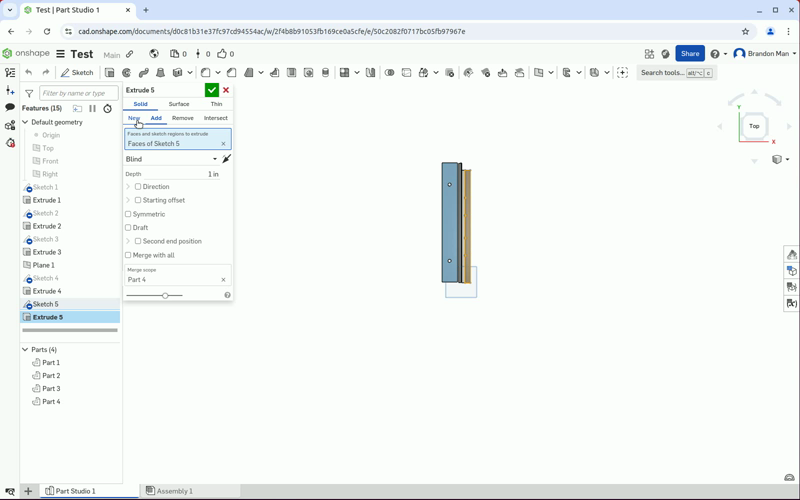
click(137, 120)
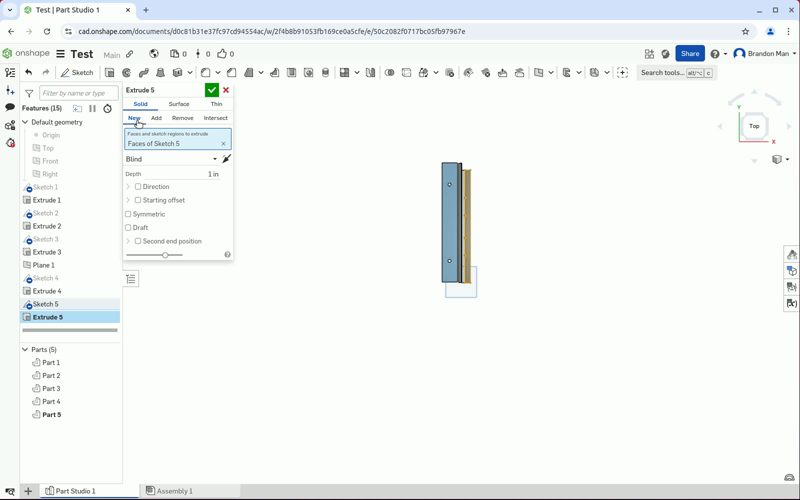
key(tab, 4)
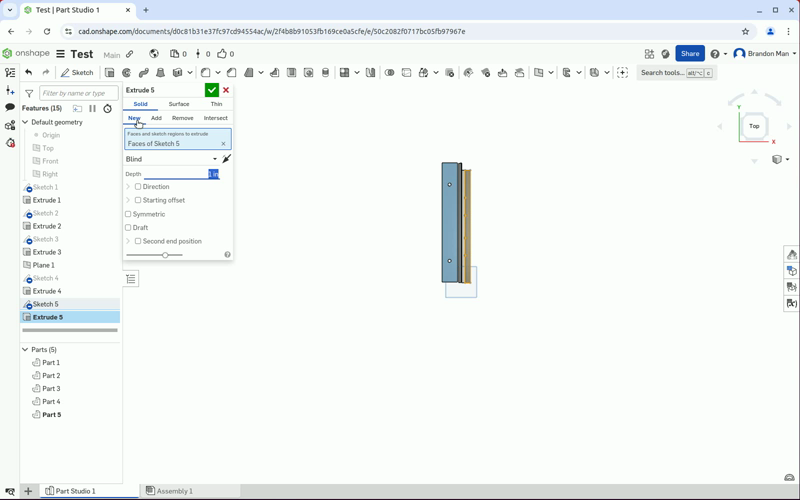
text(-0.481)
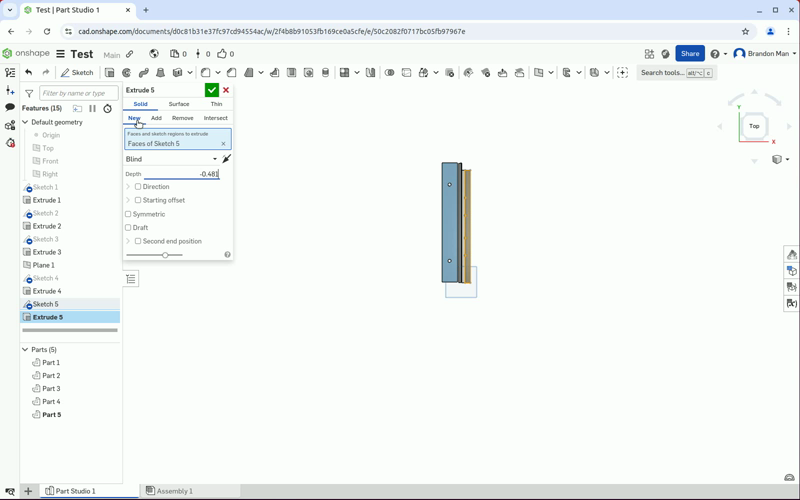
key(enter)
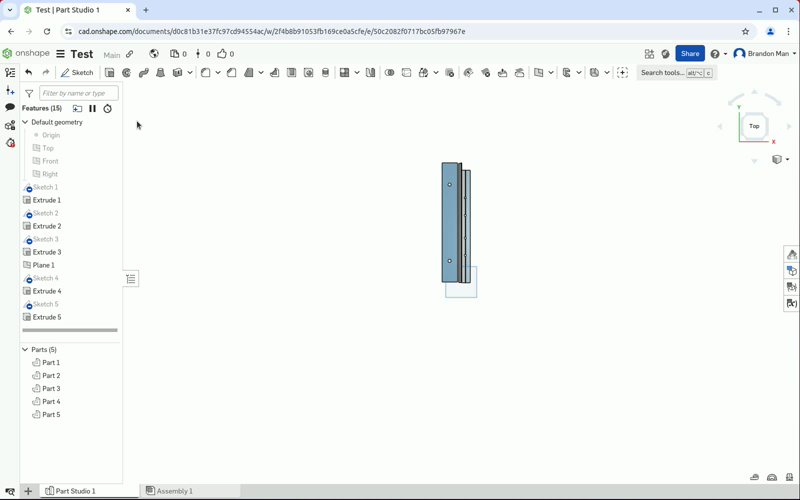
key(shift+h)
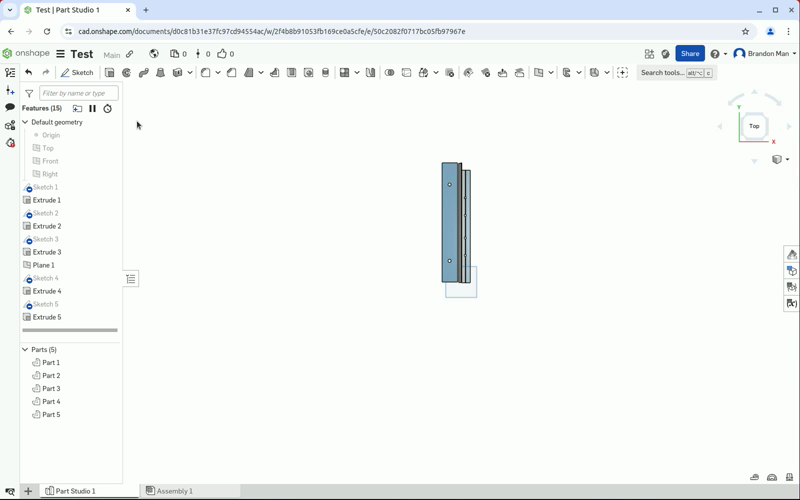
key(shift+h)
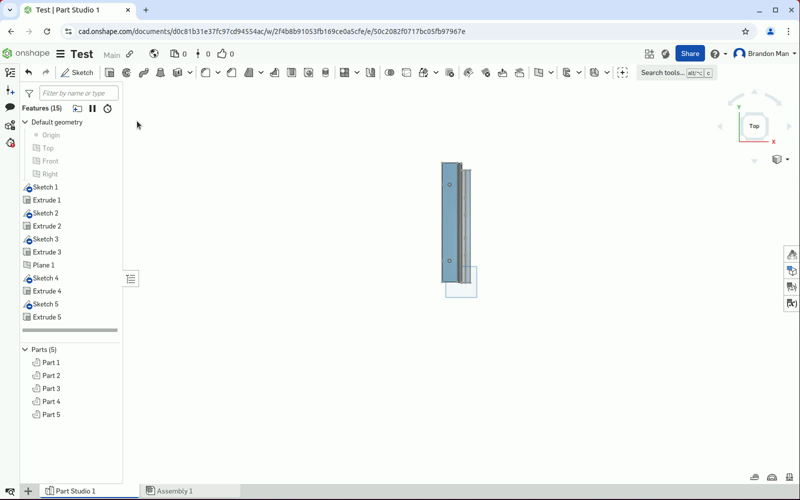
key(shift+7)
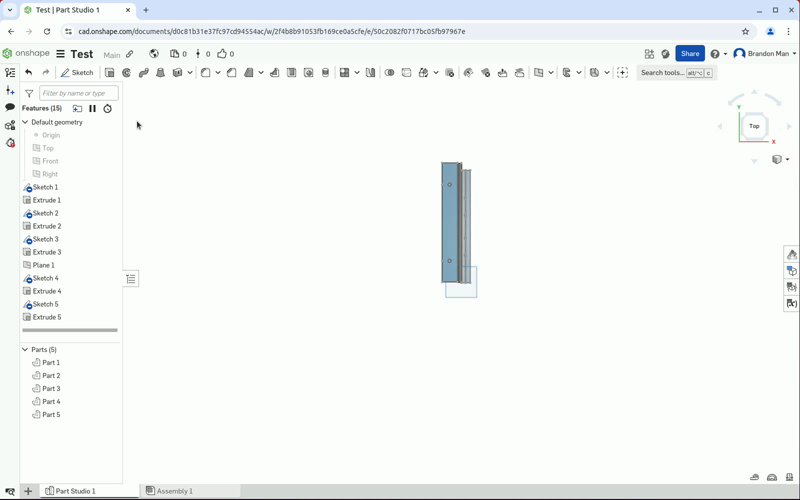
key(up, 3)
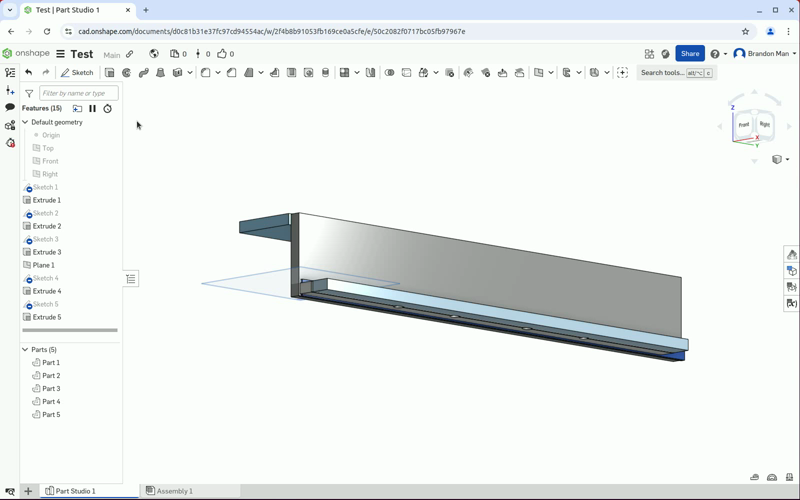
key(left, 3)
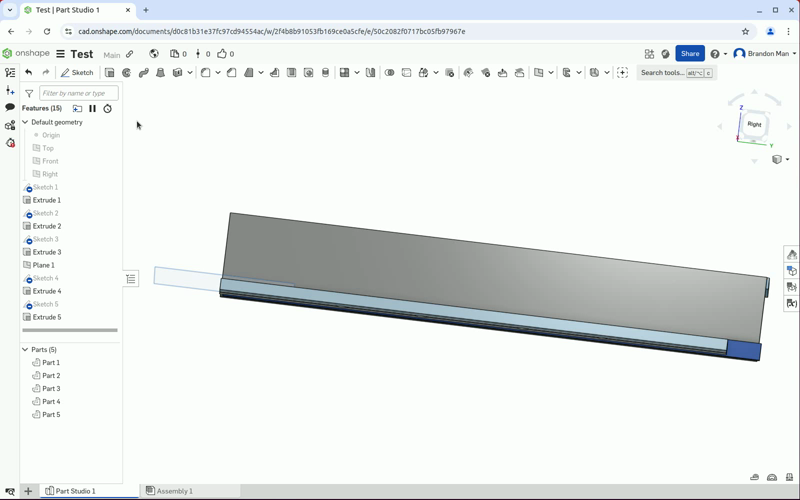
key(right, 3)
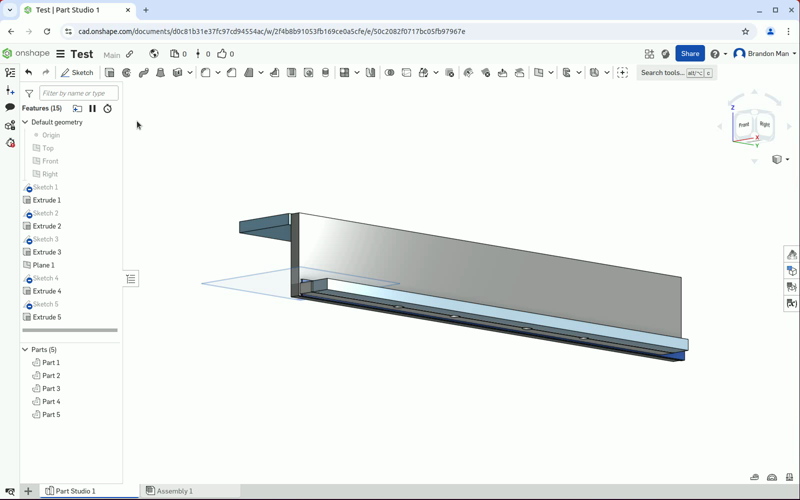
key(down, 3)
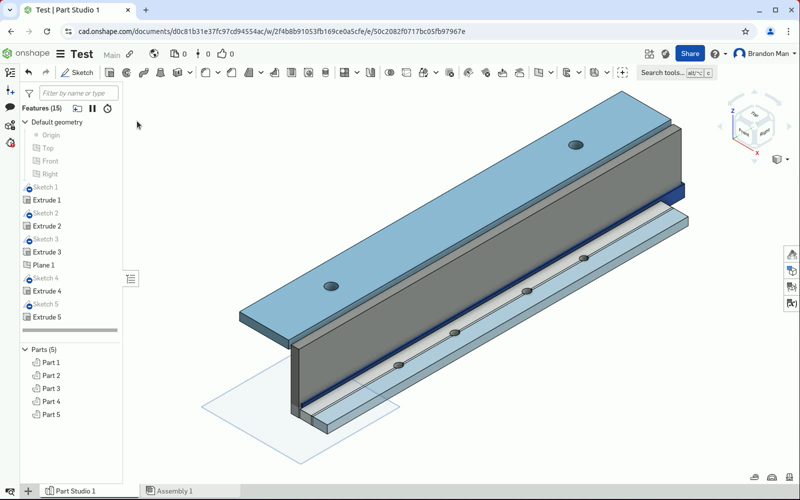
mouse_move(73, 189)
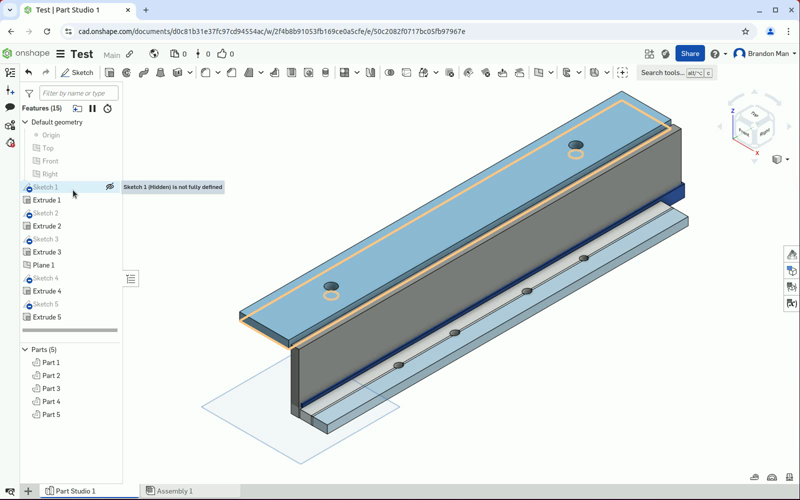
click(73, 189)